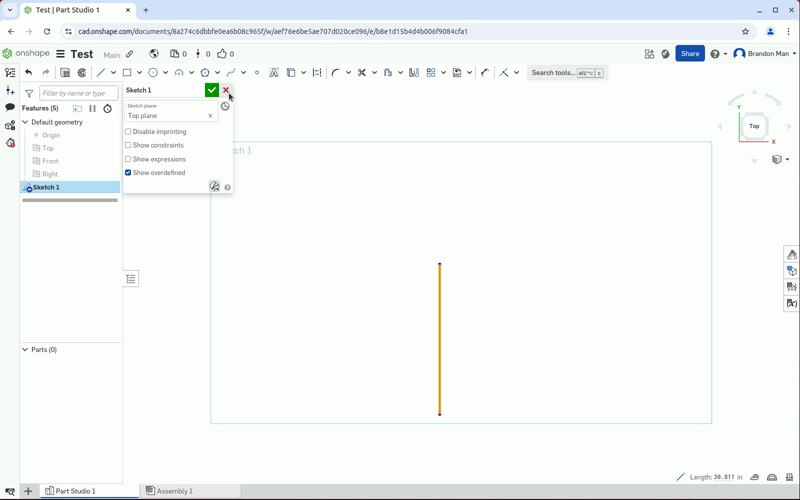
key(shift+h)
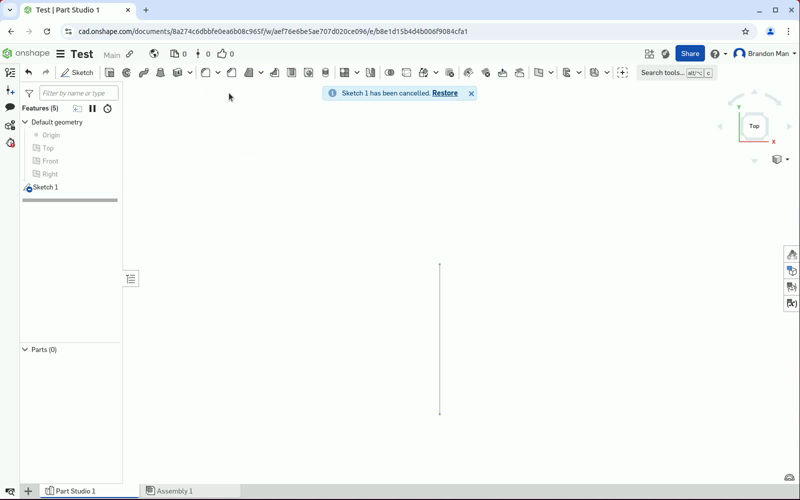
key(shift+s)
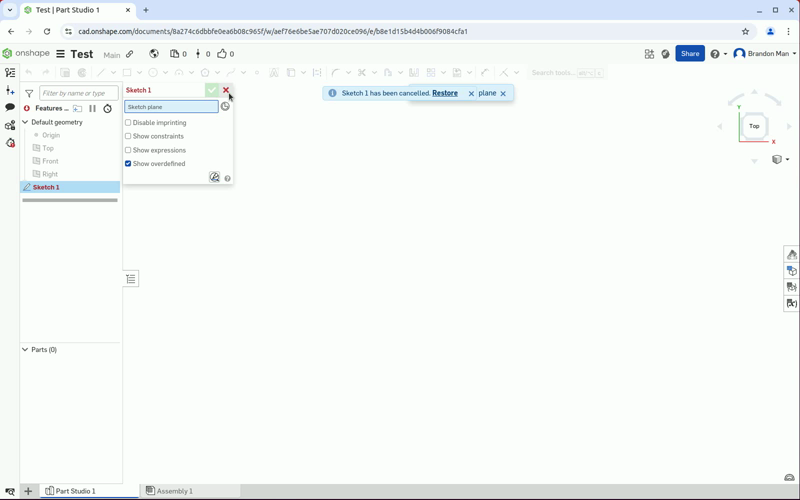
mouse_move(73, 150)
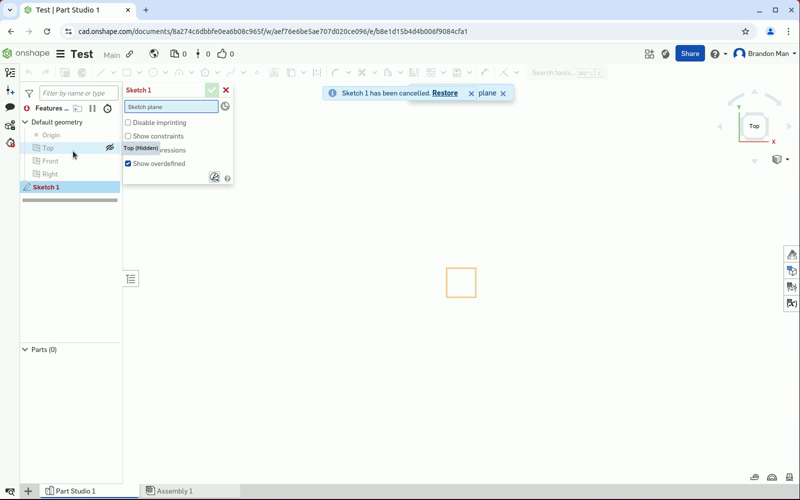
click(73, 150)
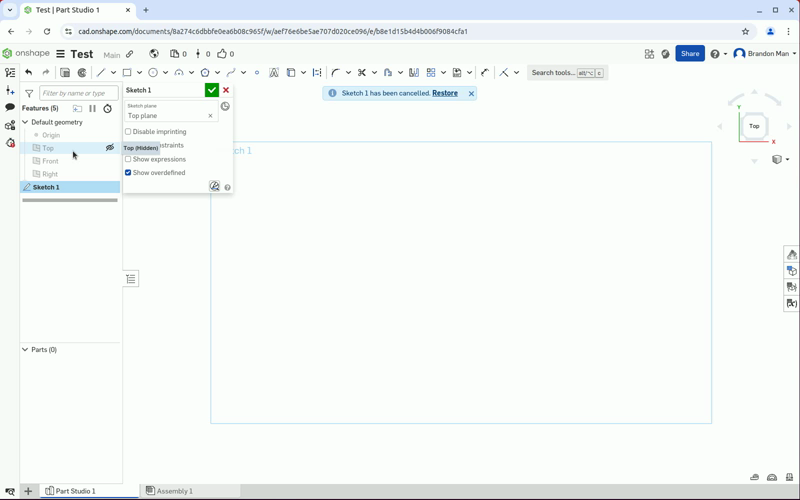
mouse_move(73, 352)
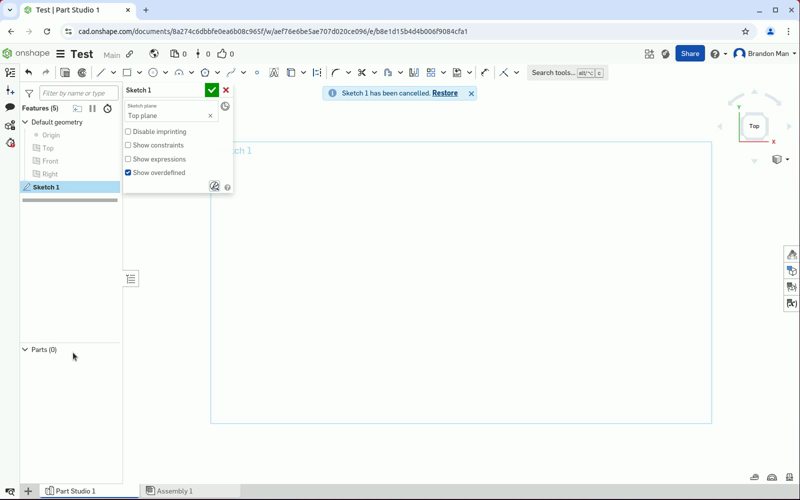
key(y)
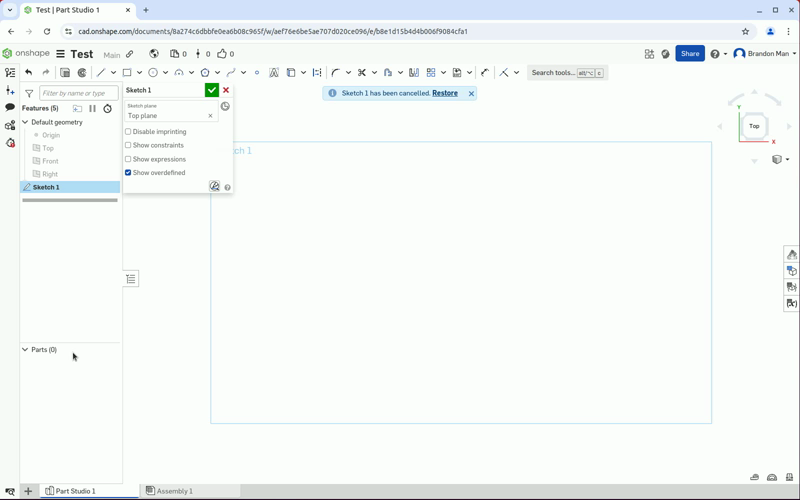
key(l)
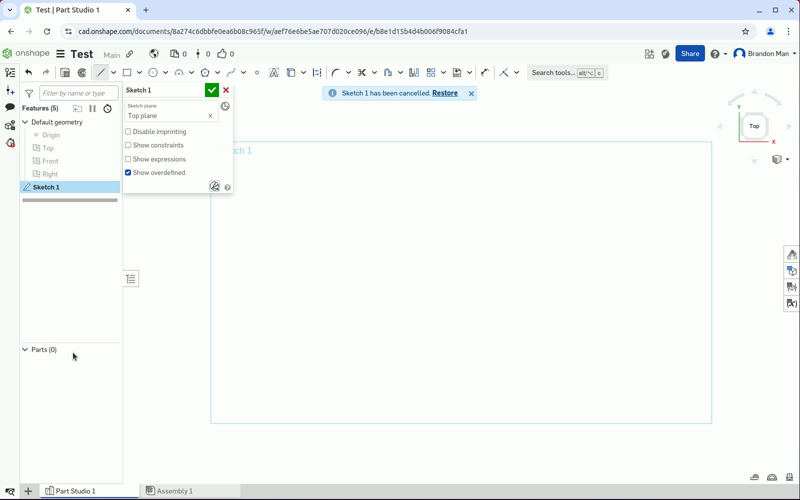
key_down(shift)
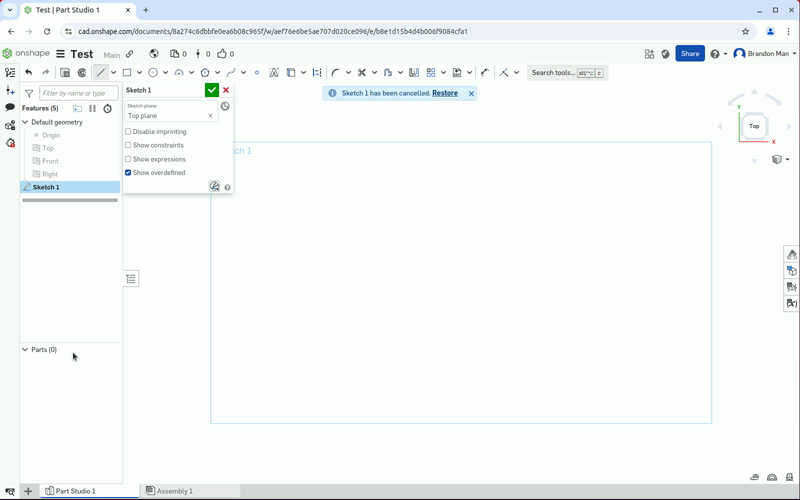
mouse_move(348, 351)
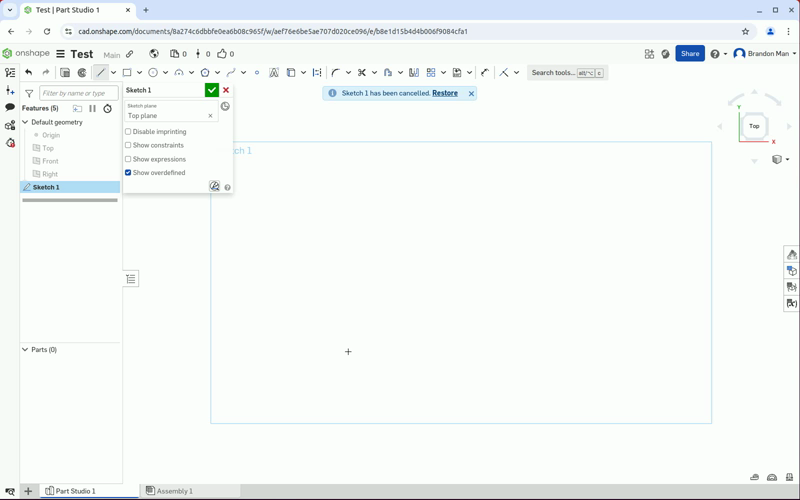
click(348, 351)
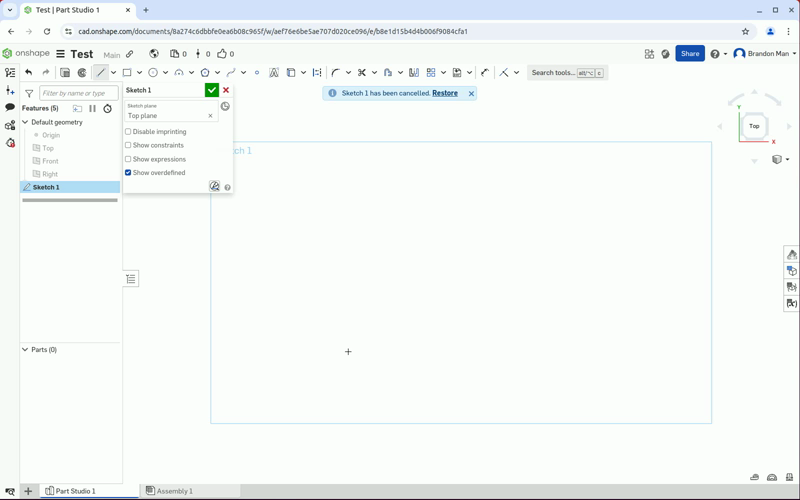
key_up(shift)
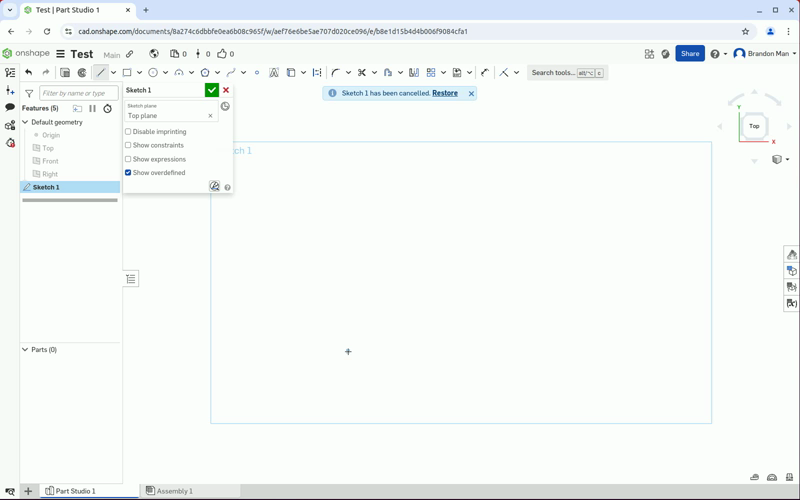
key_down(shift)
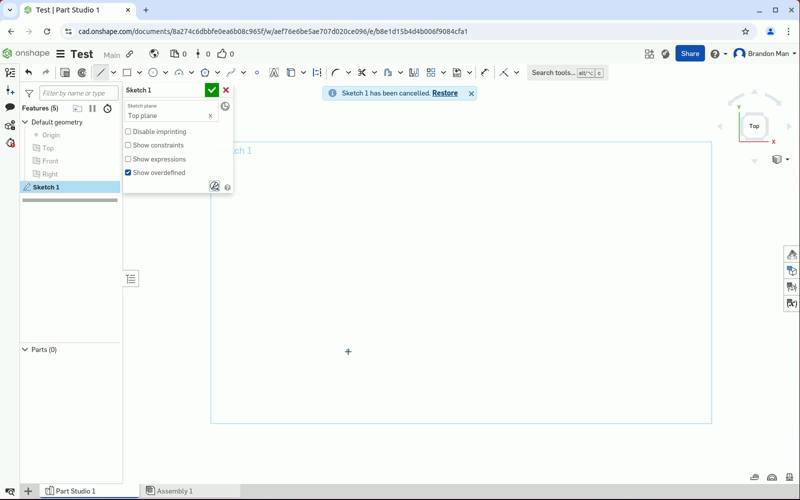
mouse_move(572, 351)
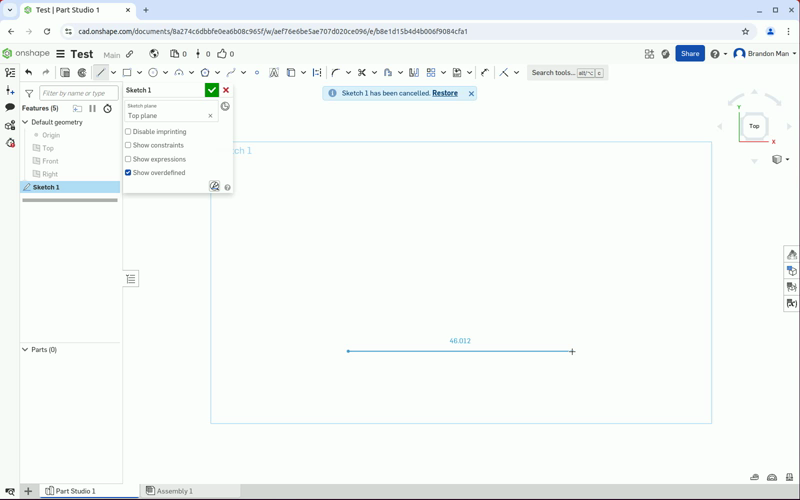
click(572, 351)
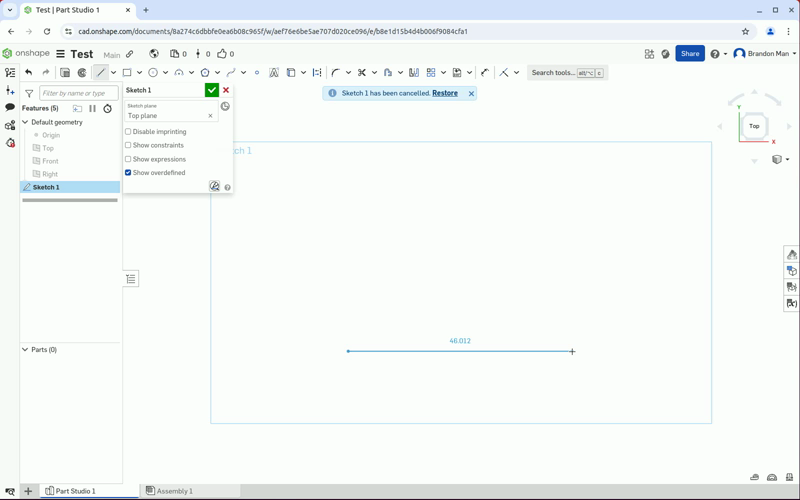
key_up(shift)
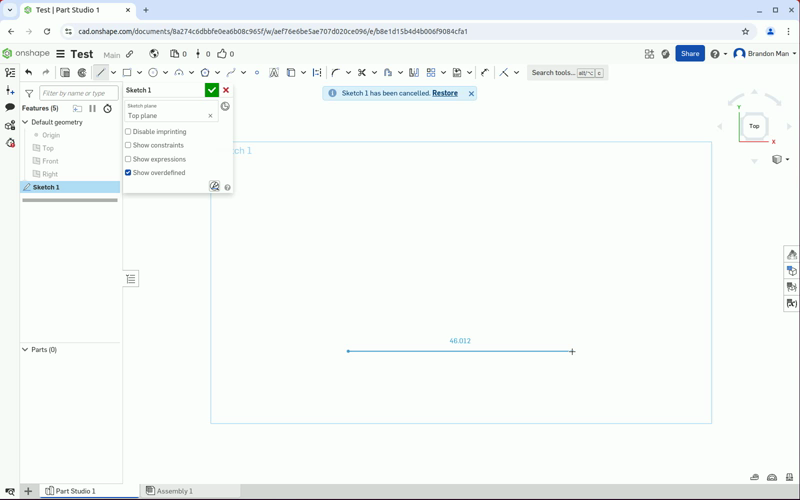
key_down(shift)
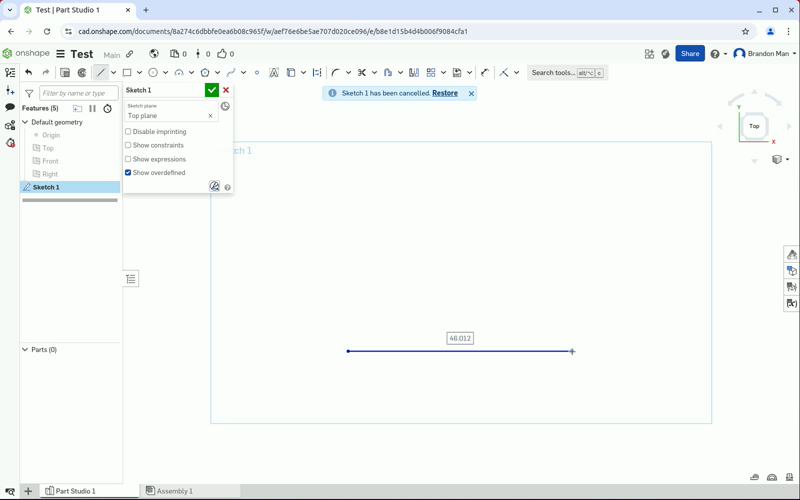
mouse_move(572, 216)
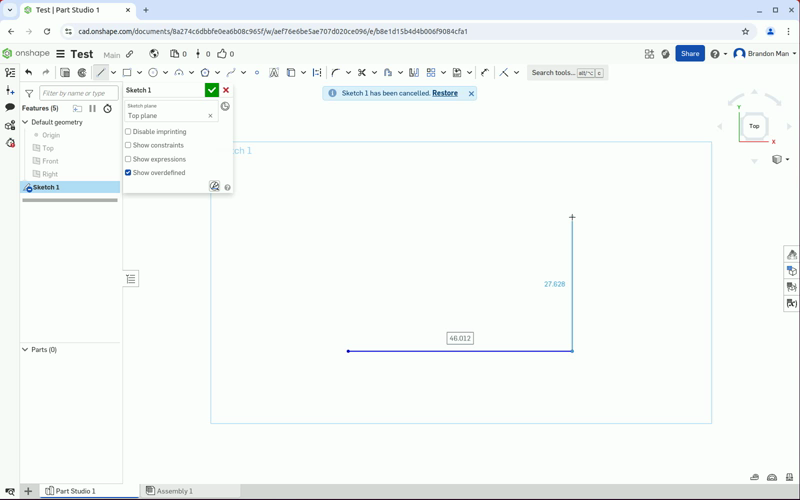
click(572, 216)
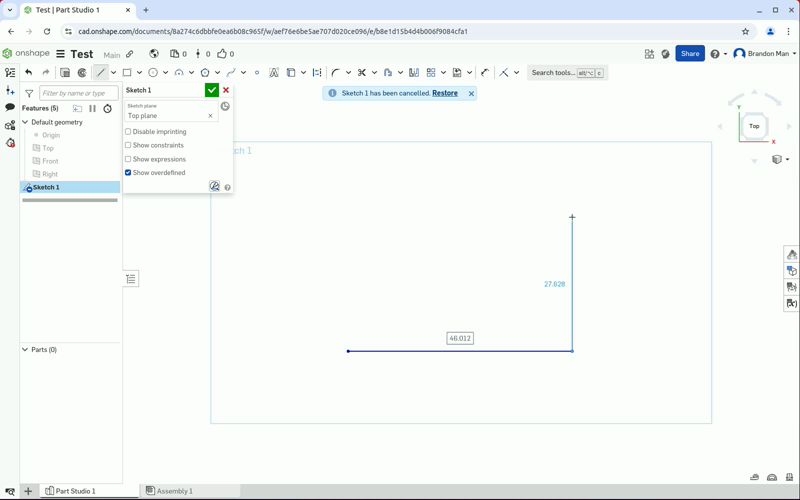
key_up(shift)
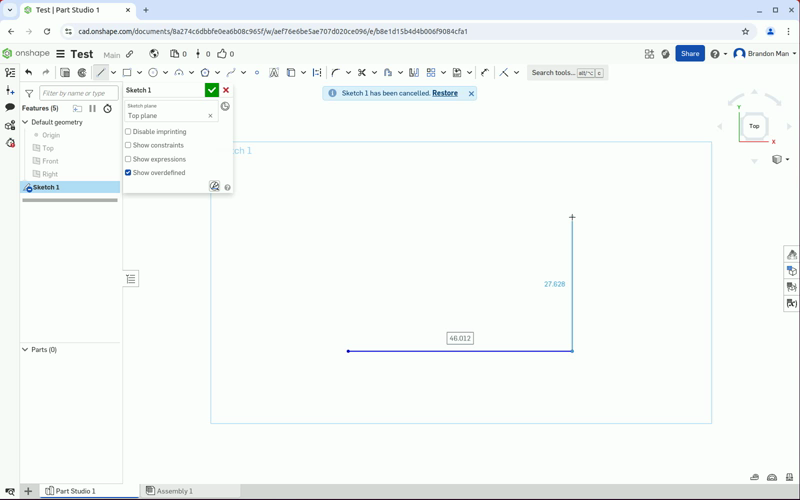
key_down(shift)
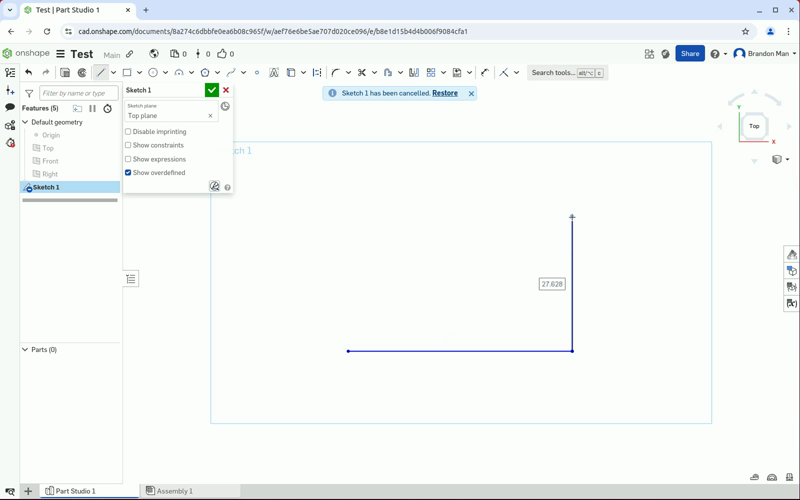
mouse_move(348, 216)
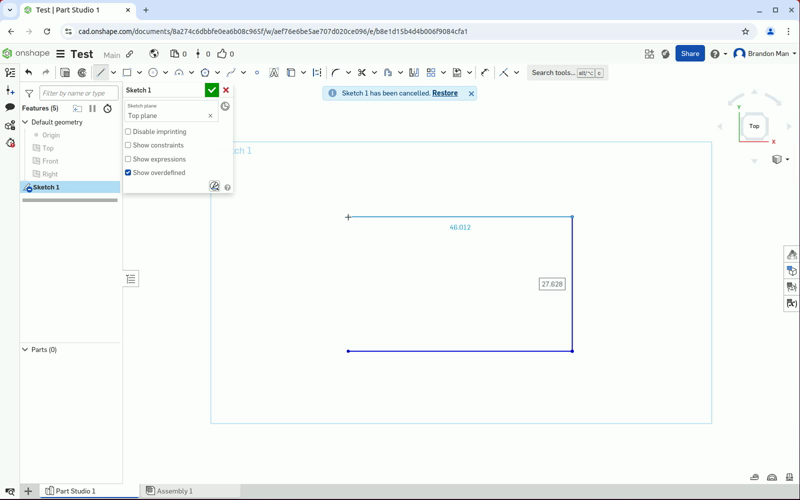
click(348, 216)
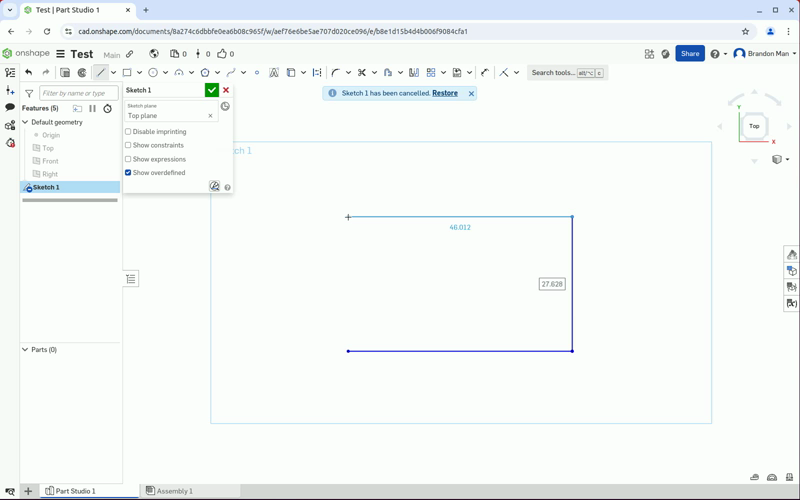
key_up(shift)
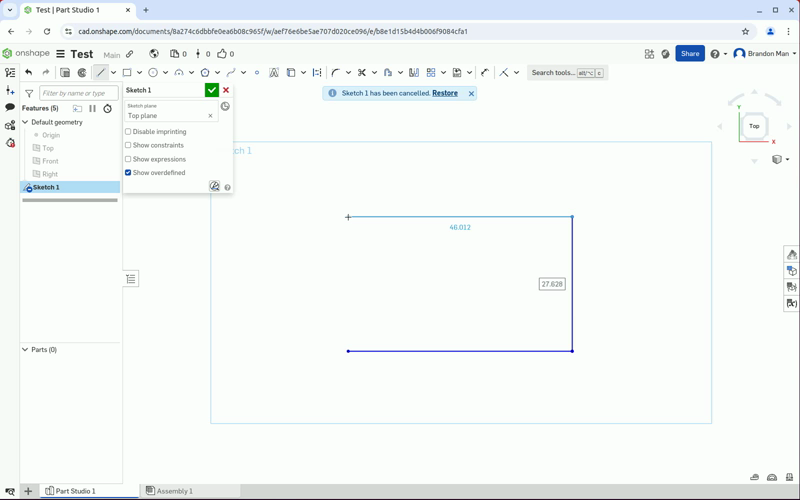
key_down(shift)
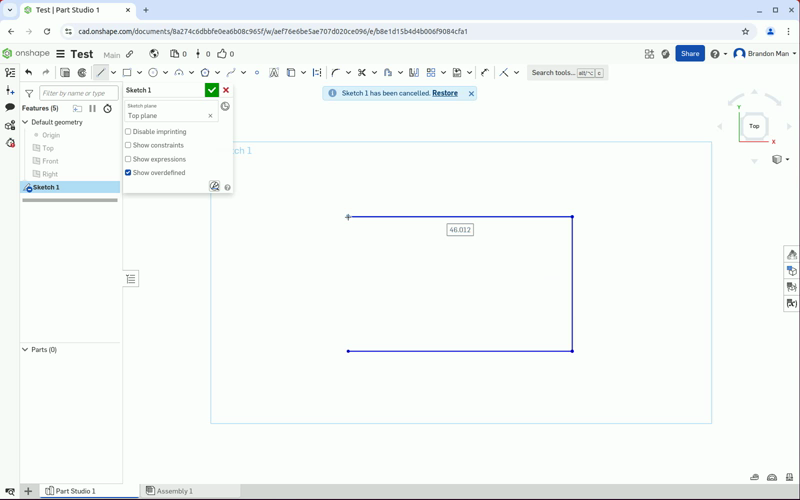
mouse_move(348, 351)
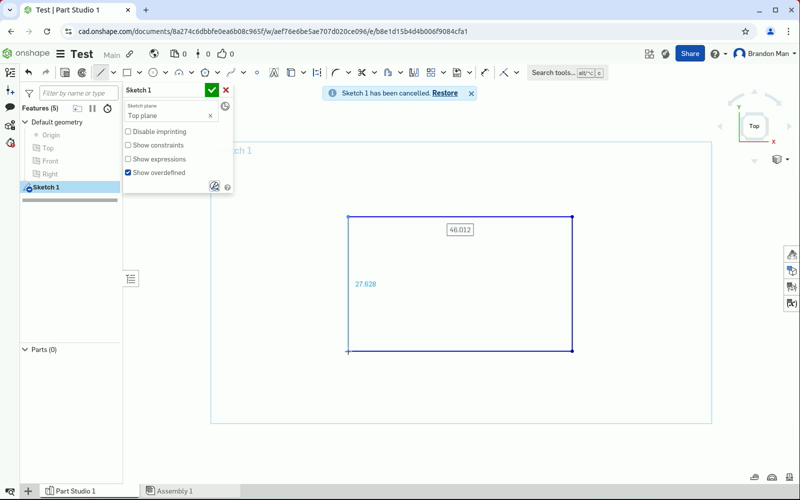
key_up(shift)
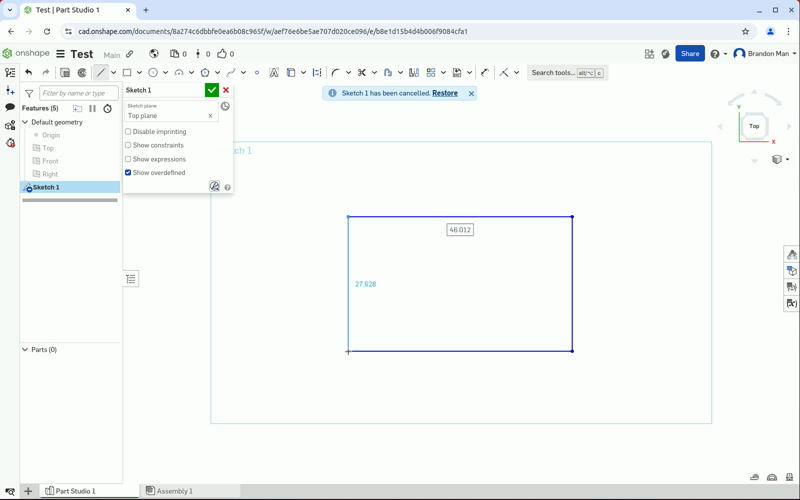
click(348, 351)
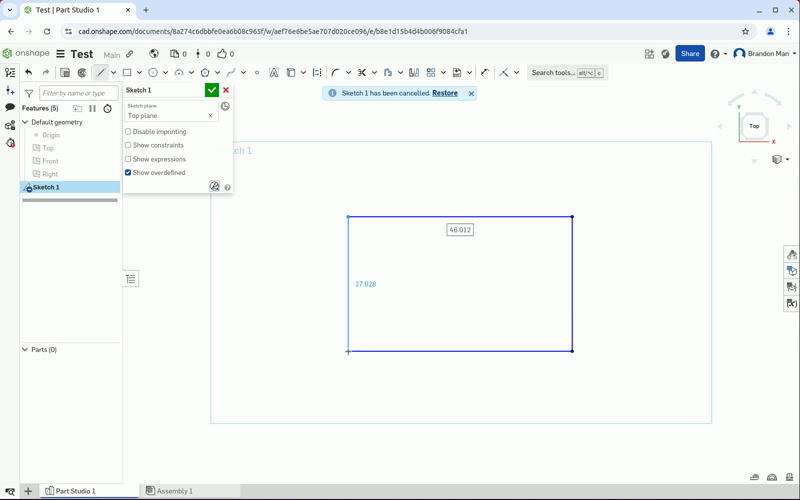
key(esc)
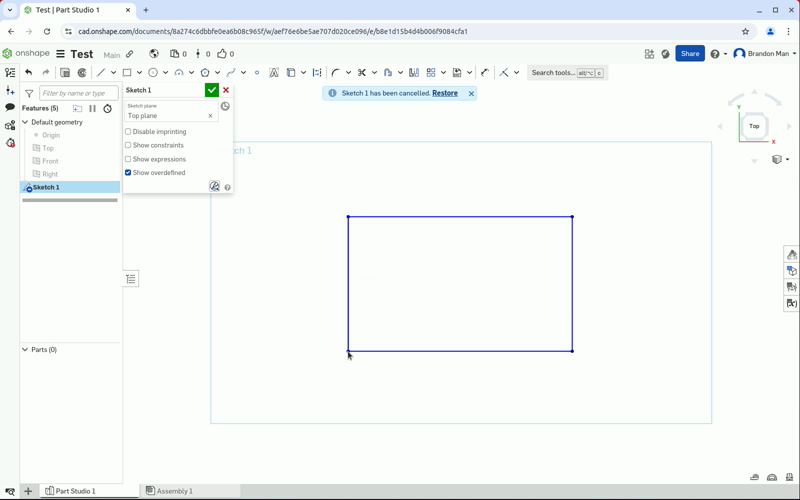
mouse_move(372, 322)
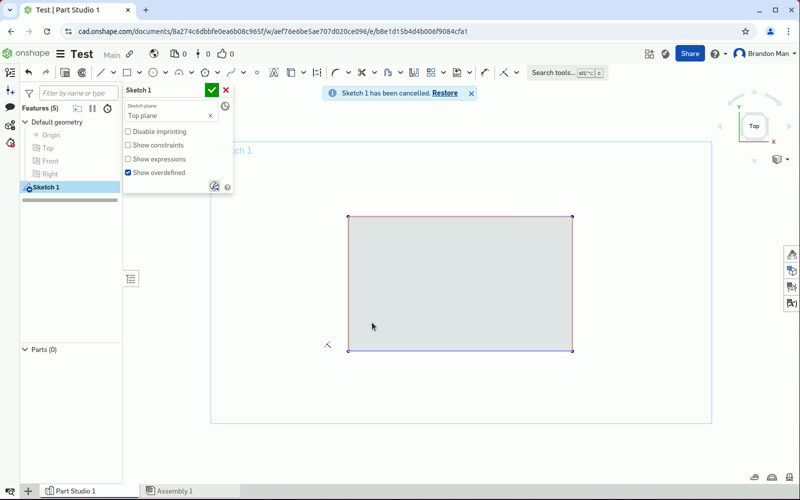
click(372, 322)
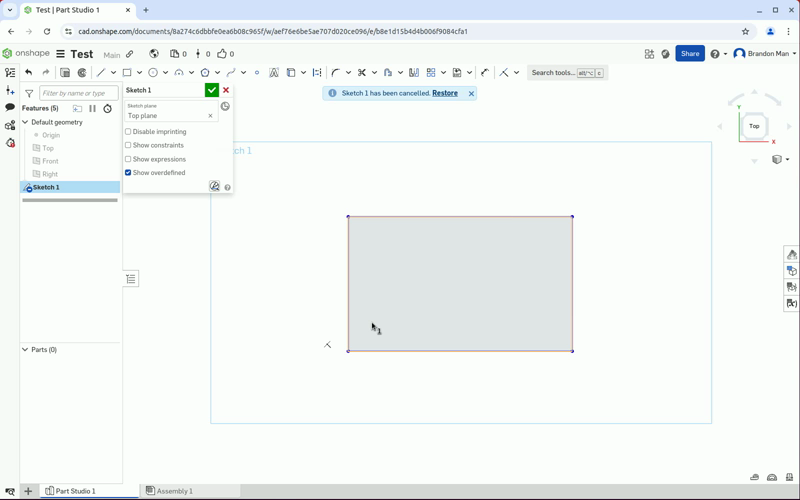
mouse_move(73, 352)
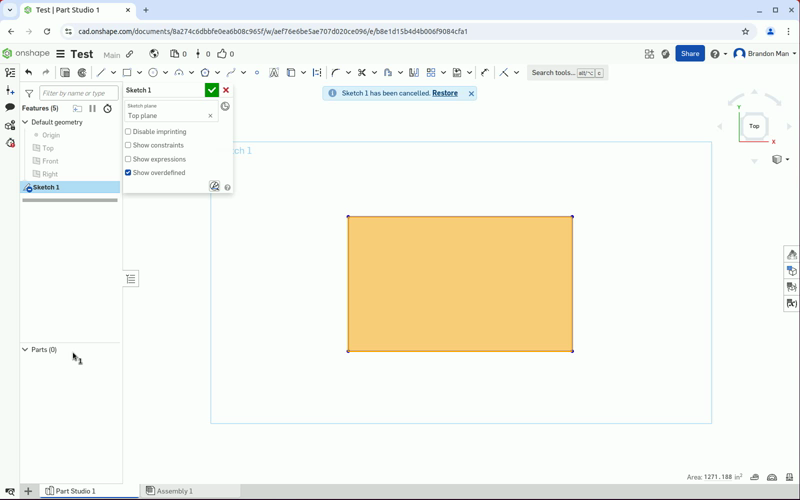
key(shift+y)
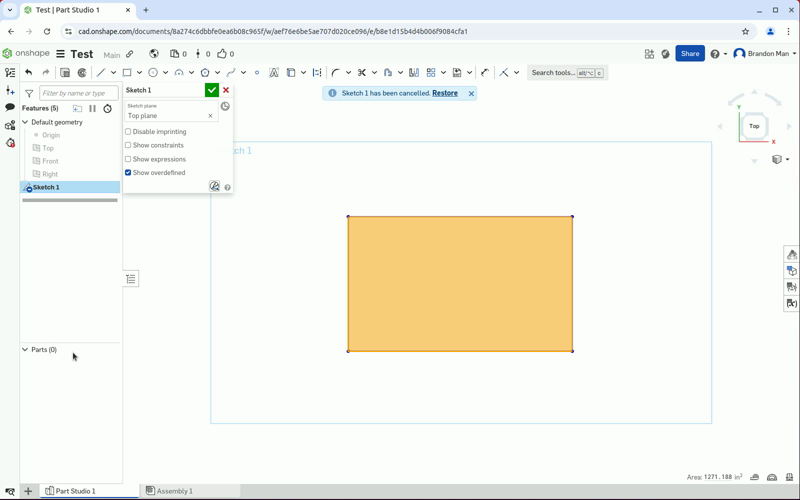
key(shift+e)
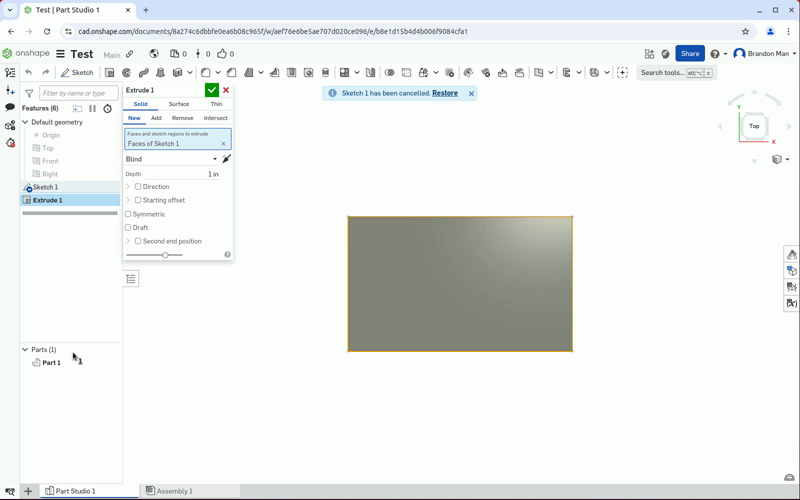
mouse_move(143, 106)
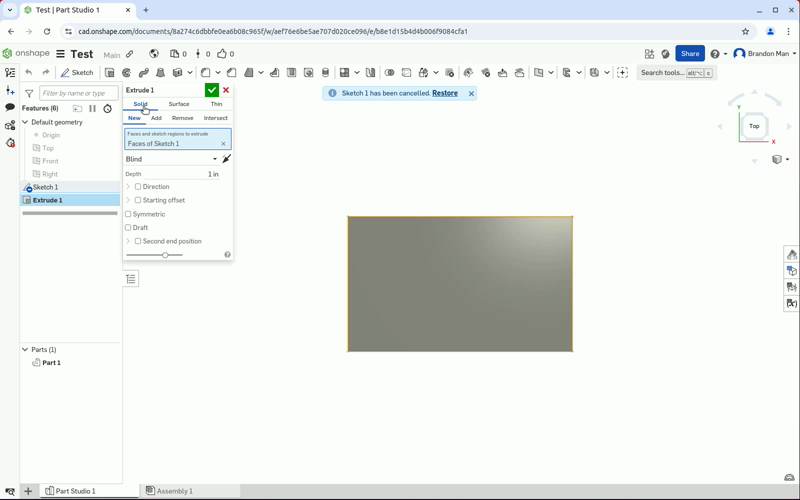
click(143, 106)
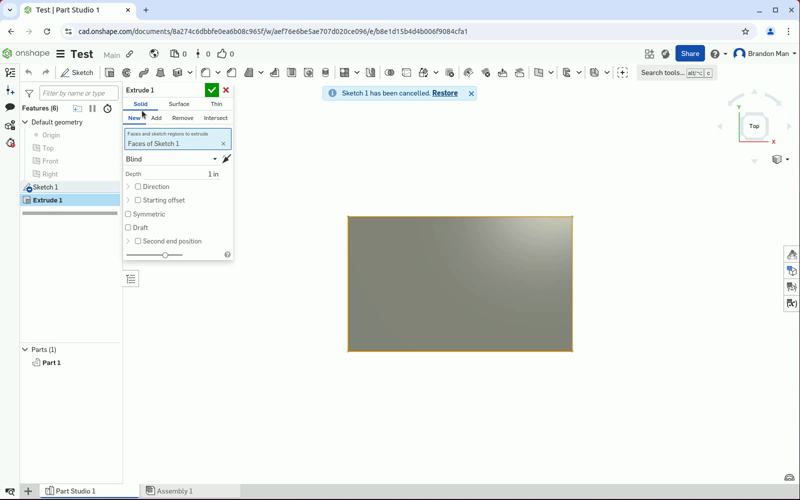
mouse_move(137, 120)
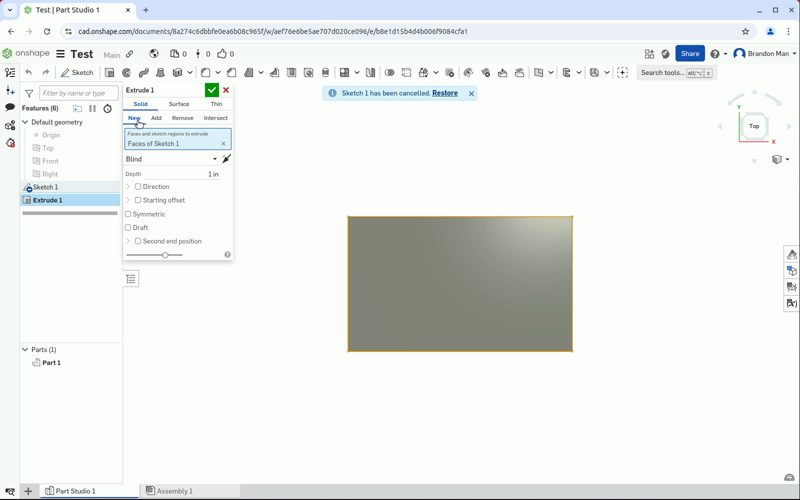
click(137, 120)
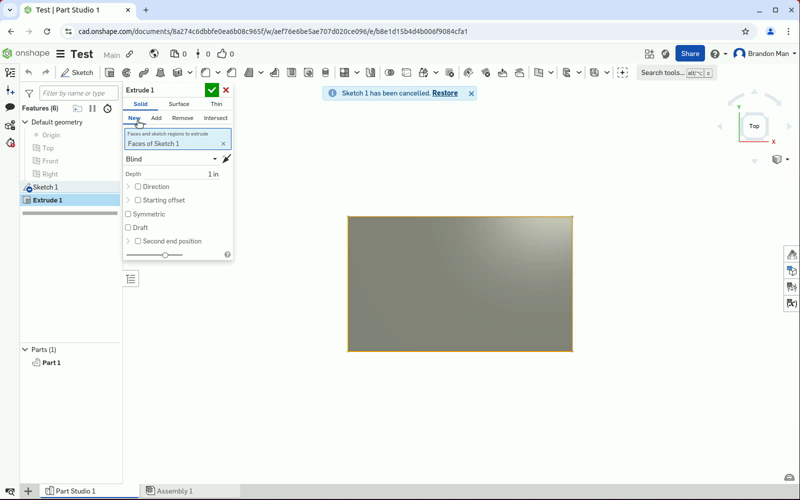
key(tab, 4)
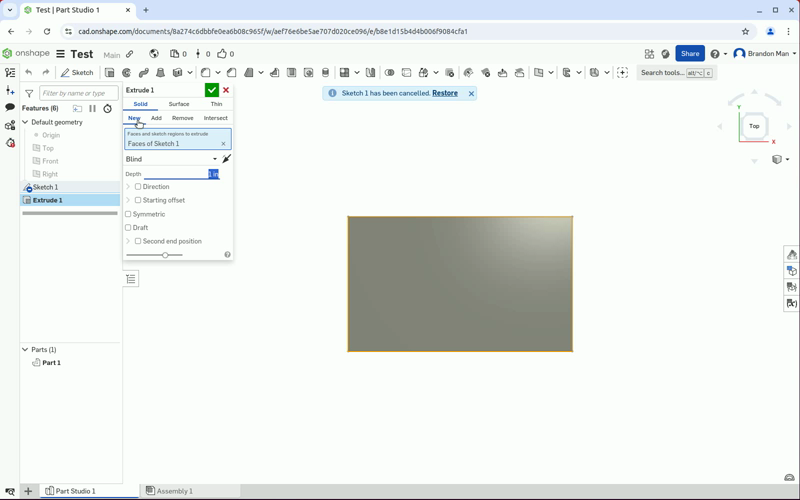
text(-0.241)
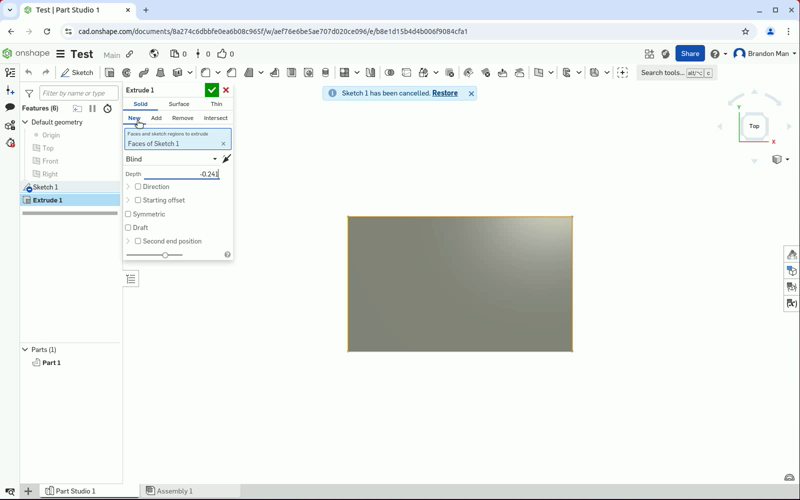
key(enter)
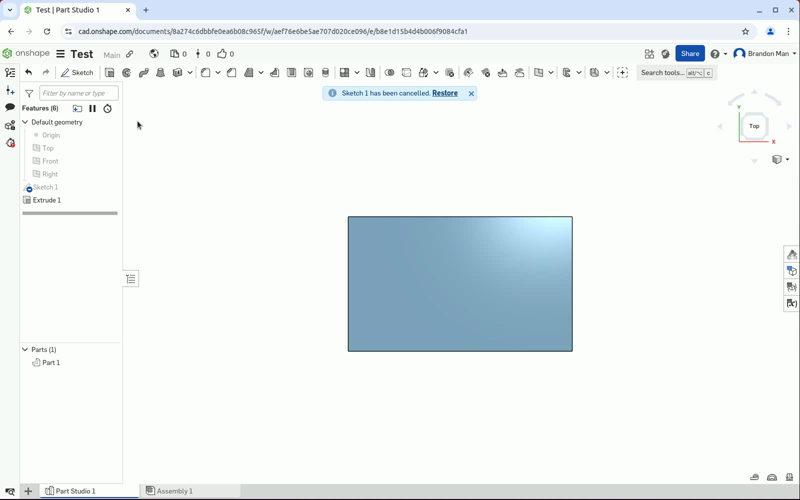
key(shift+h)
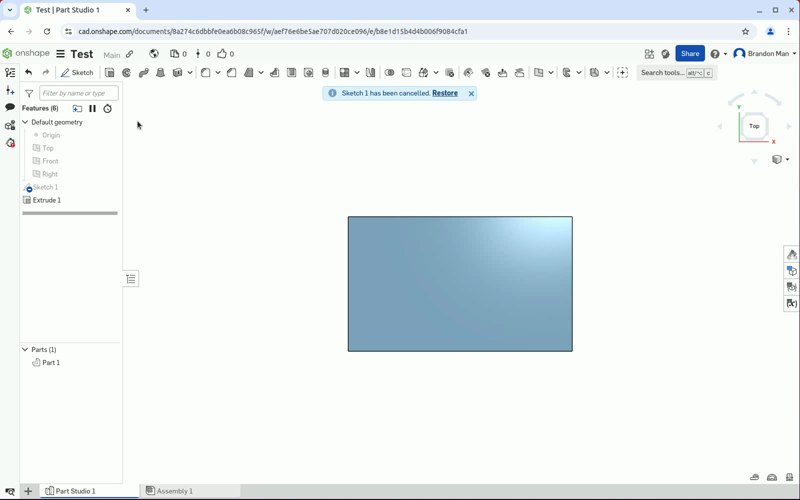
key(shift+h)
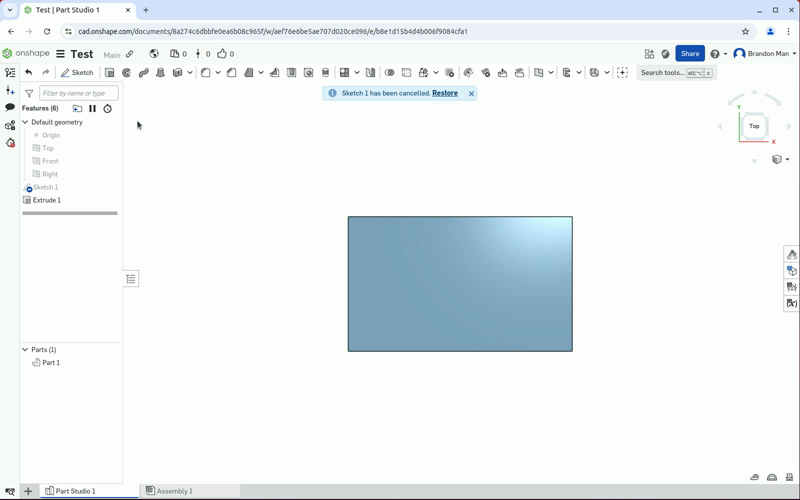
mouse_move(73, 189)
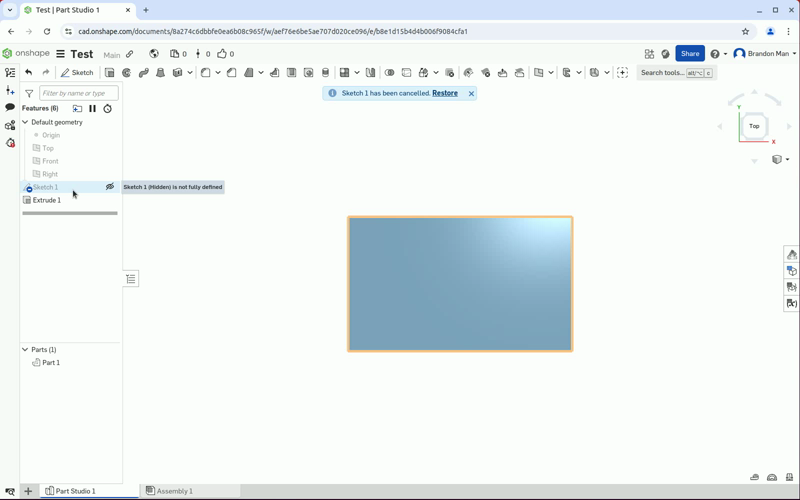
click(73, 189)
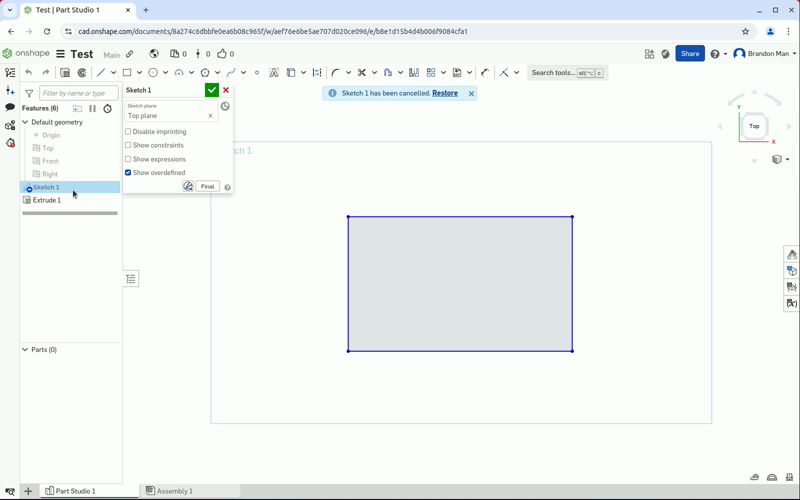
mouse_move(229, 92)
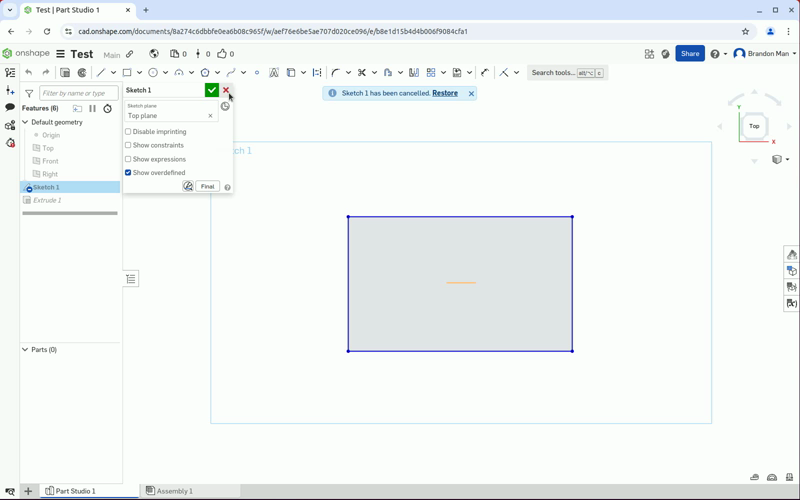
click(229, 92)
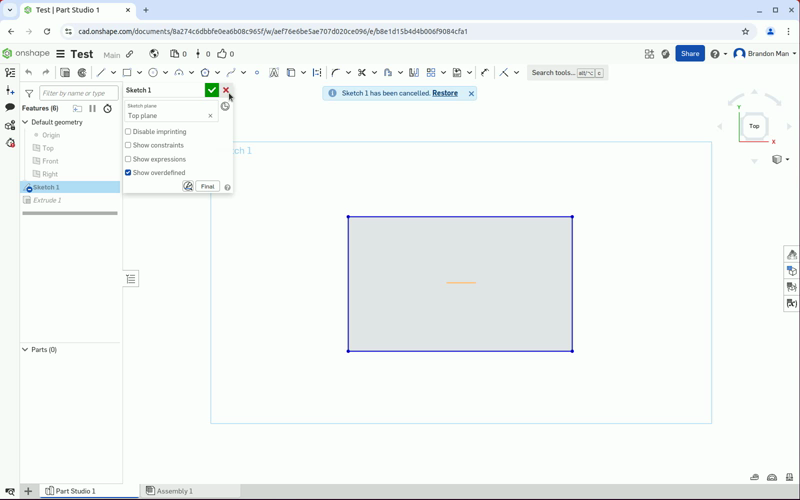
key(shift+s)
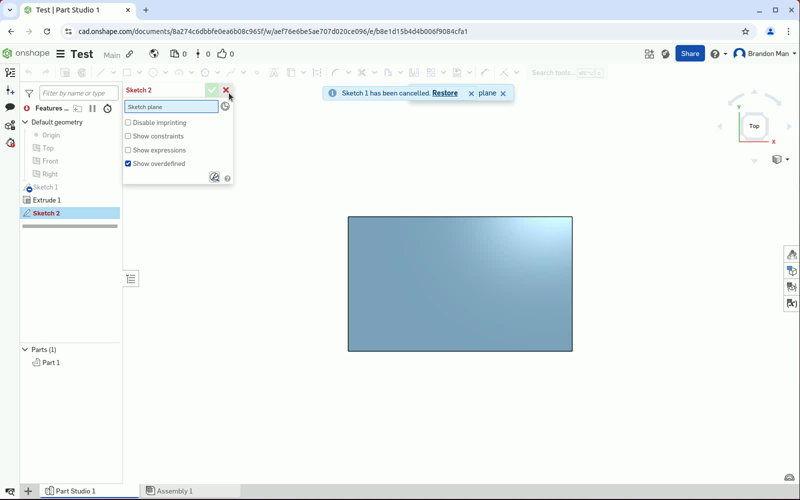
mouse_move(73, 150)
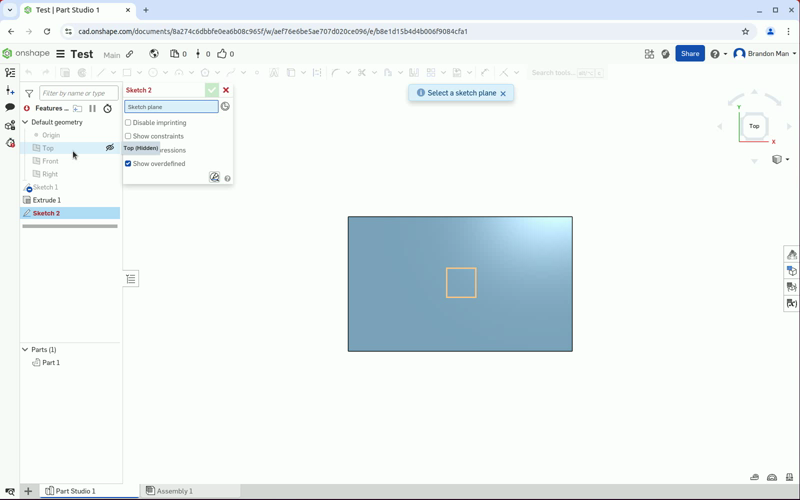
click(73, 150)
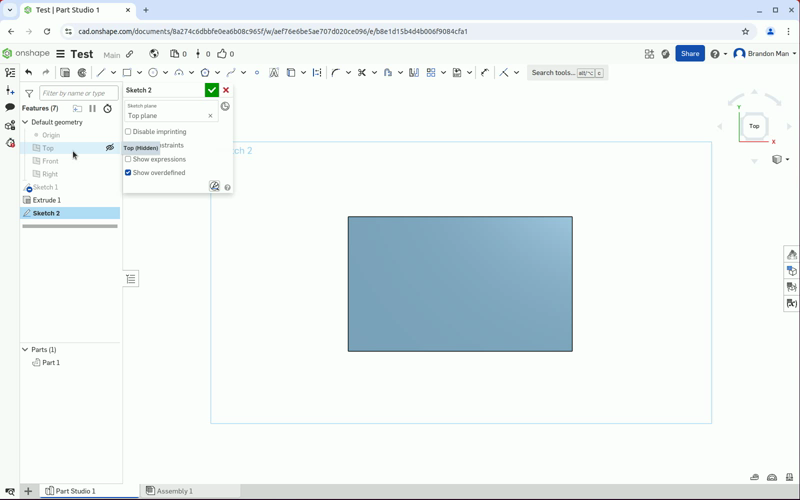
mouse_move(73, 352)
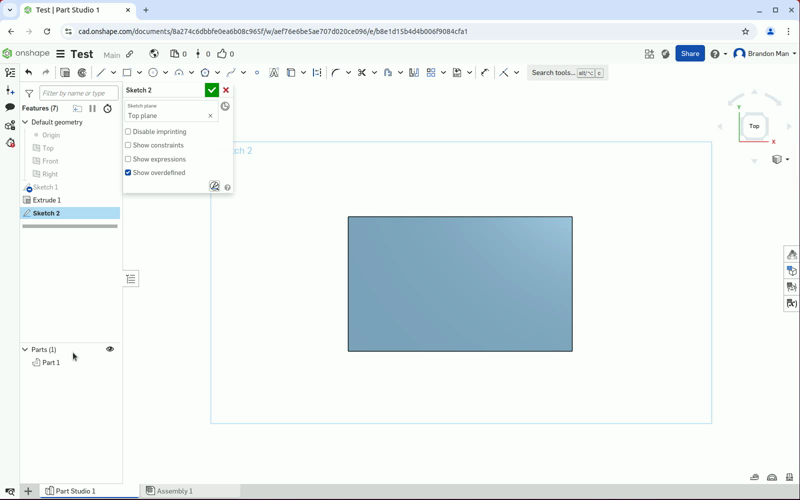
key(y)
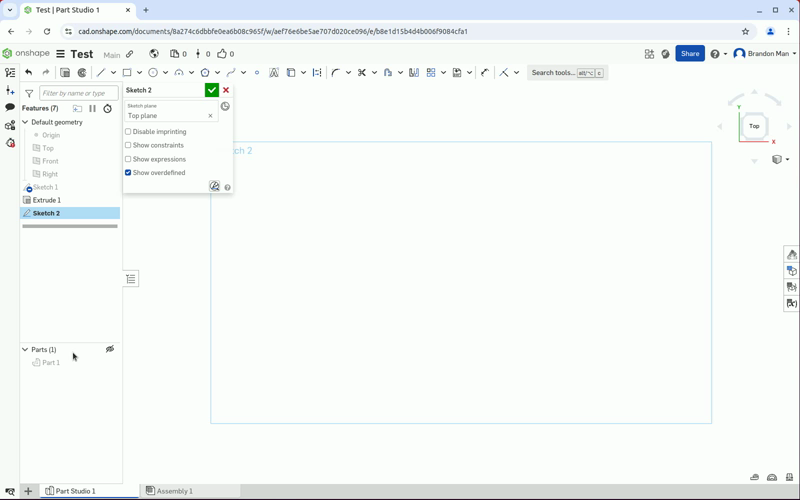
key(l)
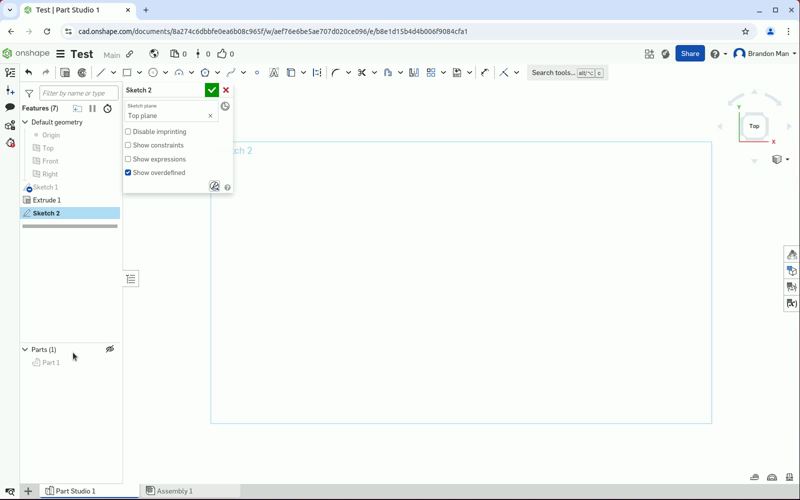
key_down(shift)
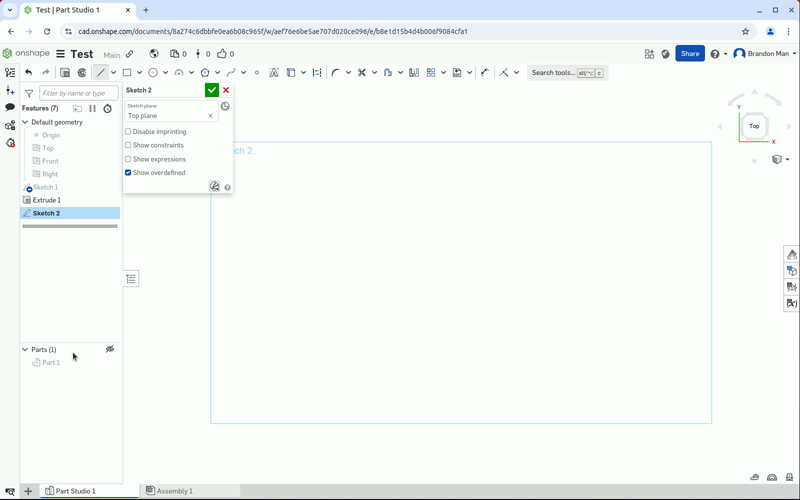
mouse_move(458, 215)
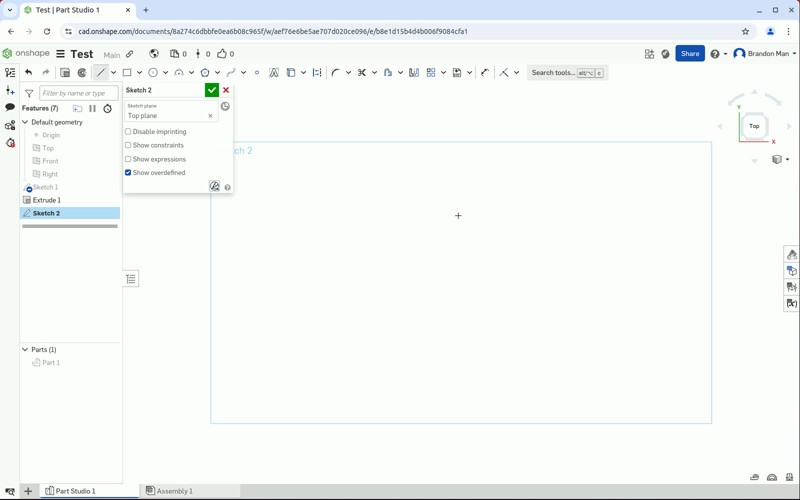
click(458, 215)
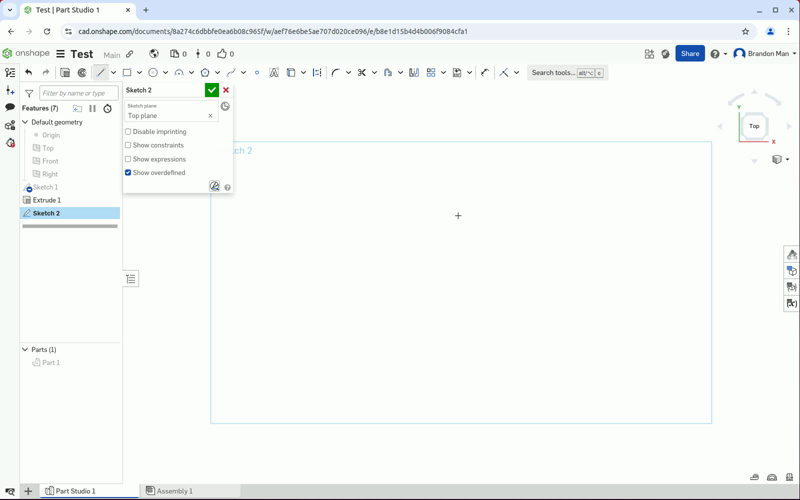
key_up(shift)
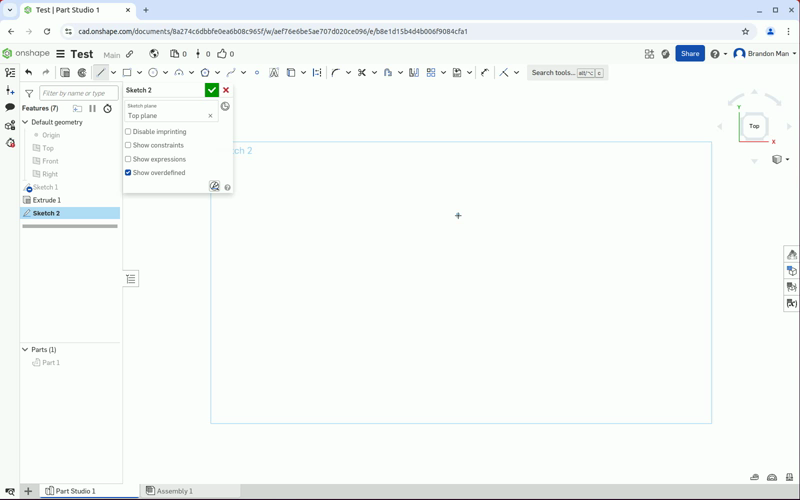
key_down(shift)
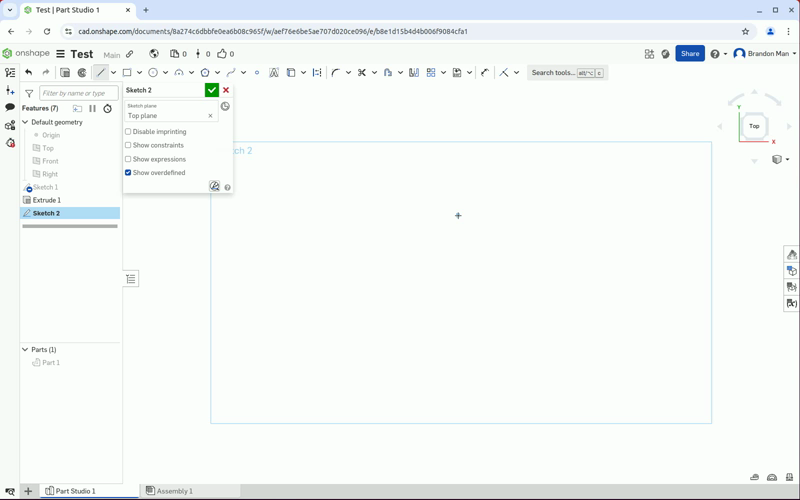
mouse_move(488, 215)
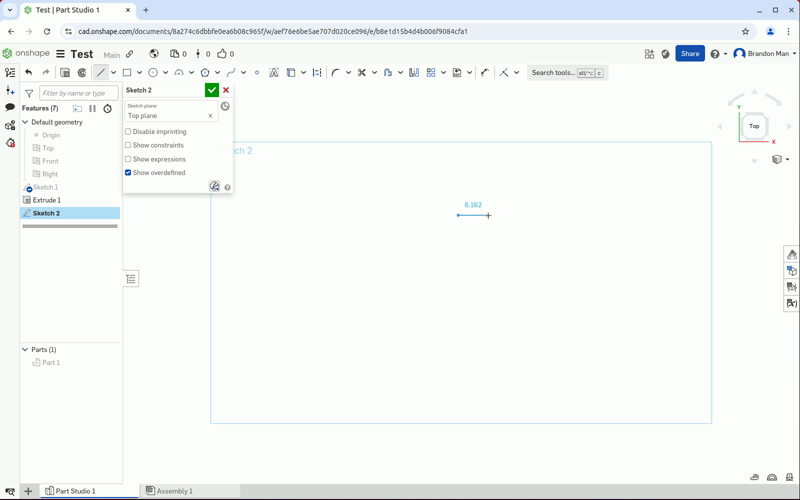
mouse_move(464, 215)
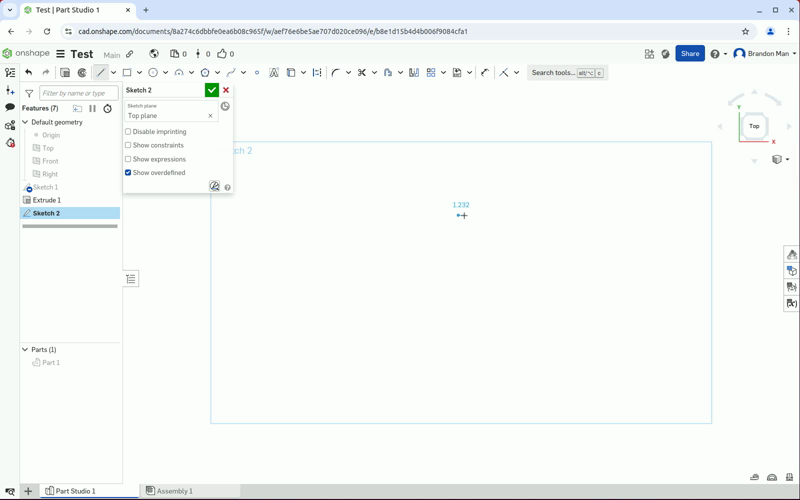
scroll(6)
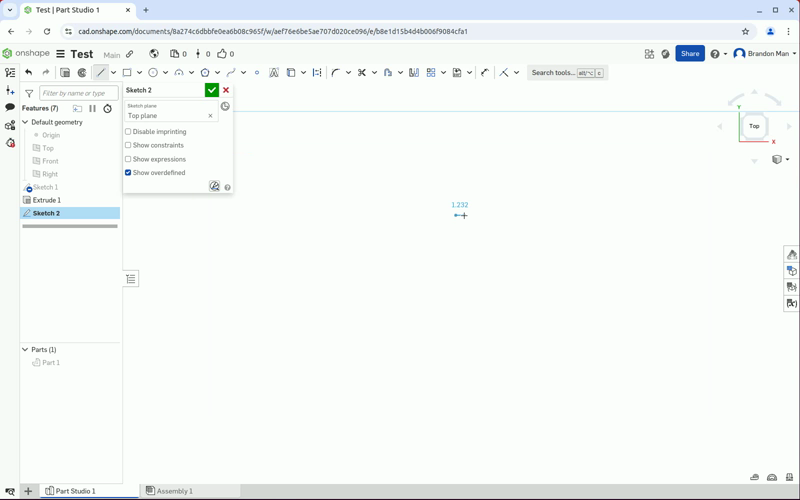
scroll(6)
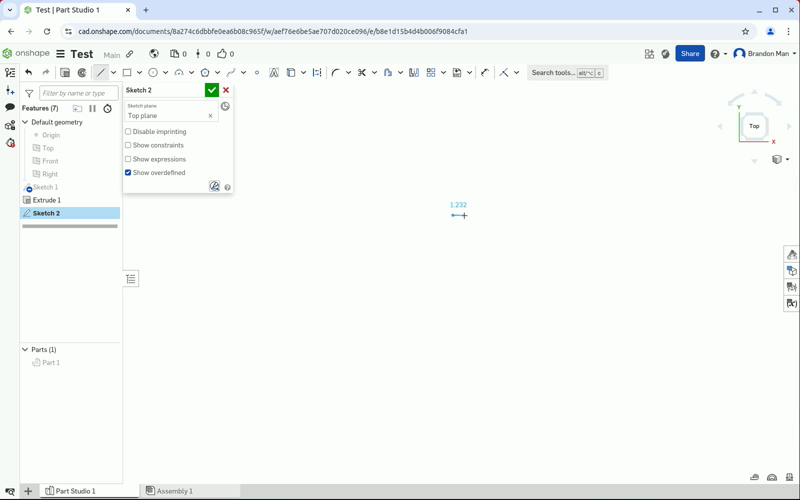
scroll(6)
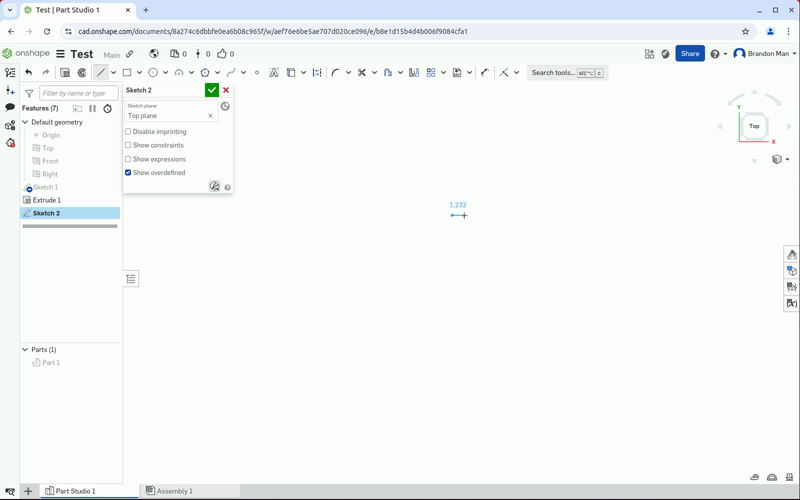
scroll(6)
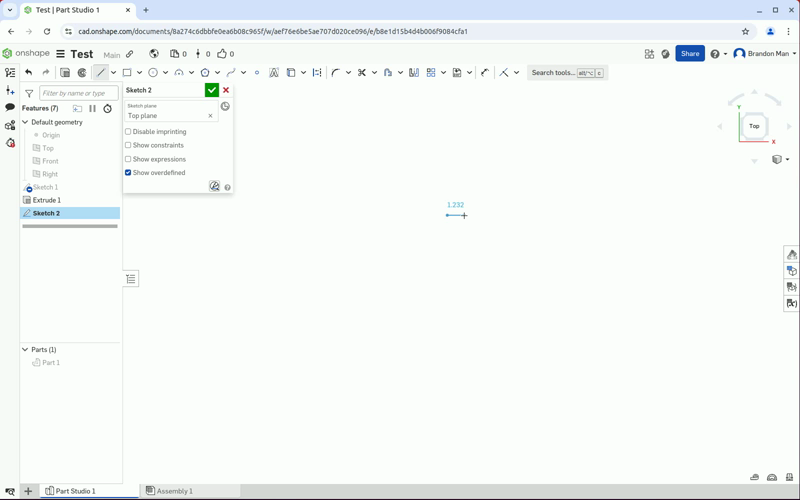
scroll(6)
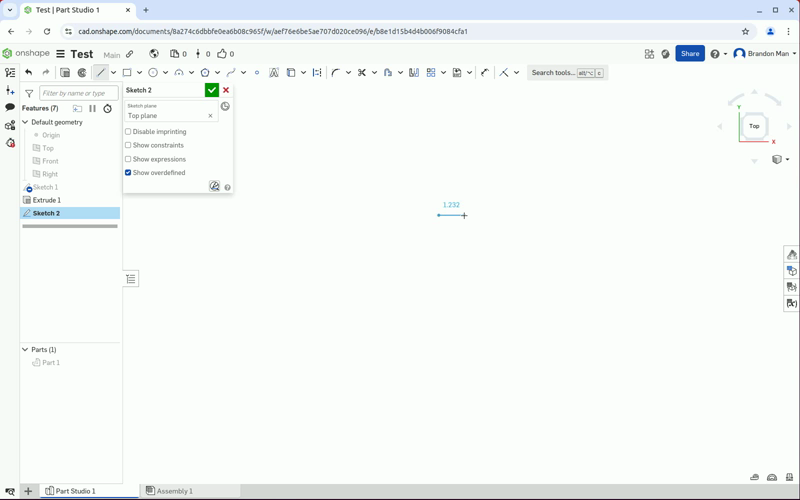
scroll(6)
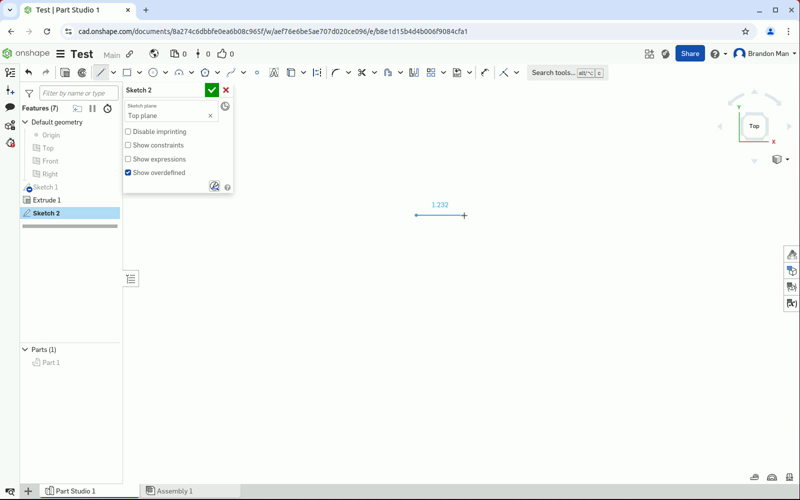
scroll(6)
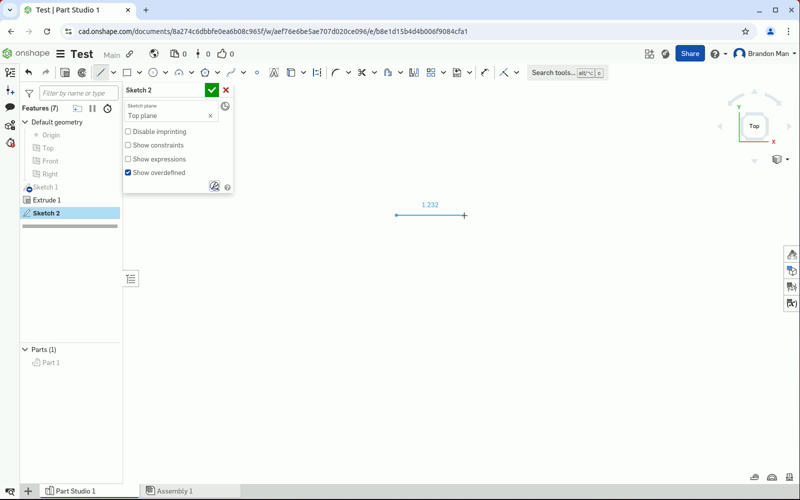
click(464, 215)
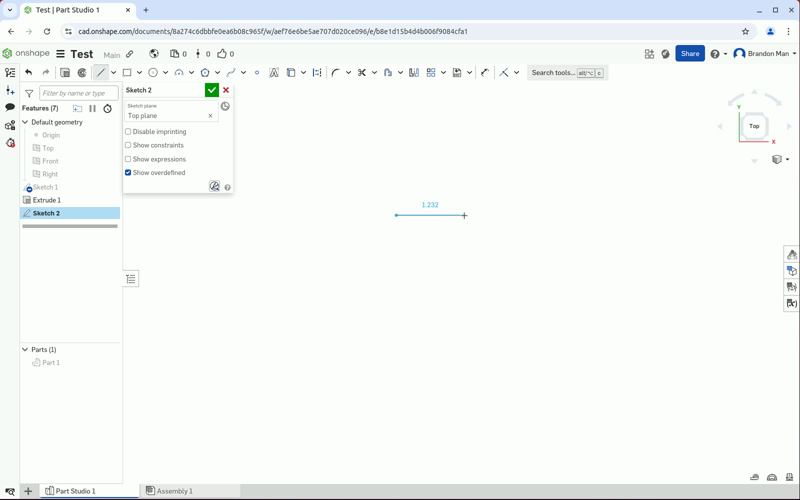
scroll(-6)
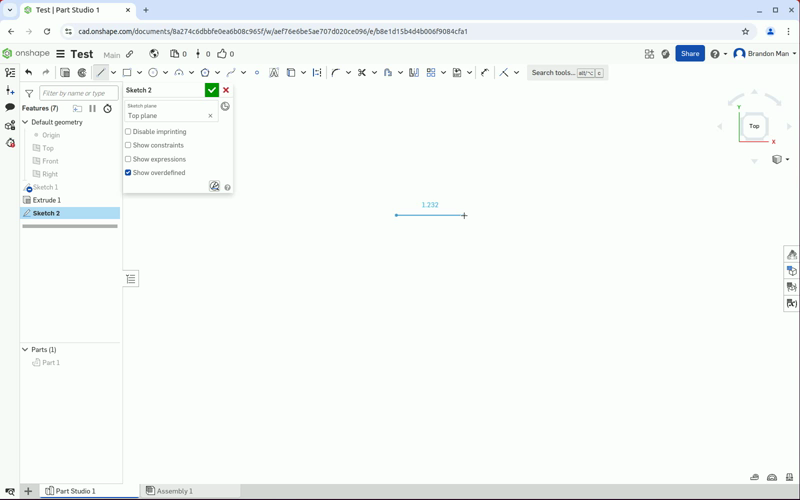
scroll(-6)
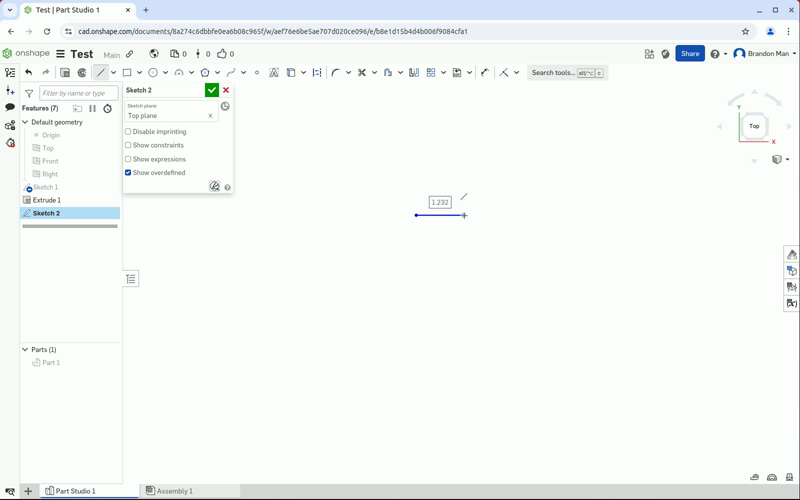
scroll(-6)
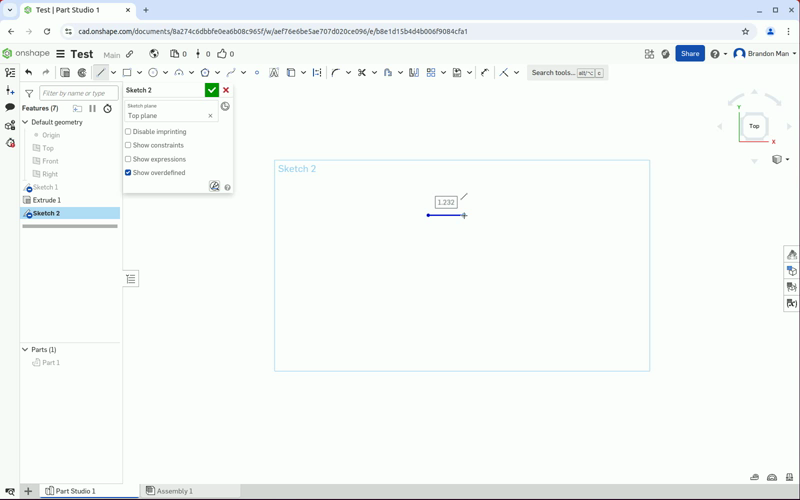
scroll(-6)
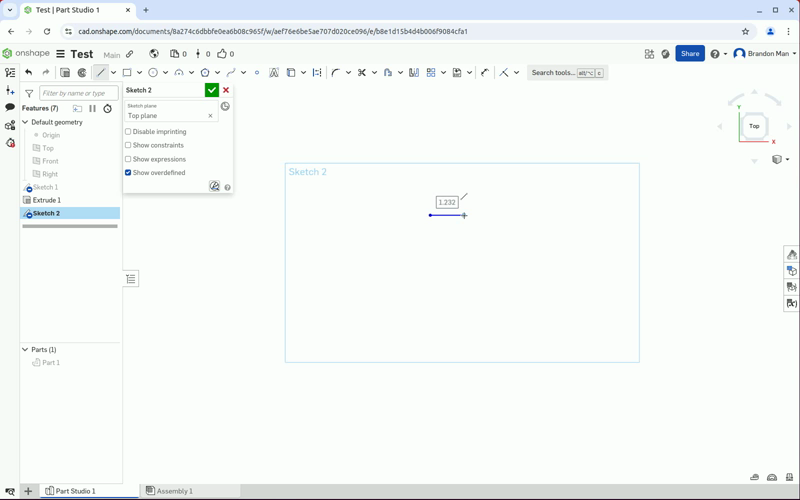
scroll(-6)
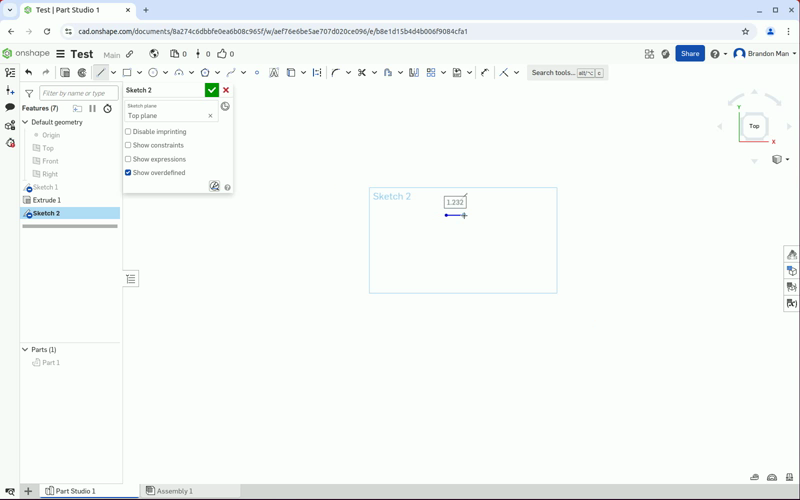
scroll(-6)
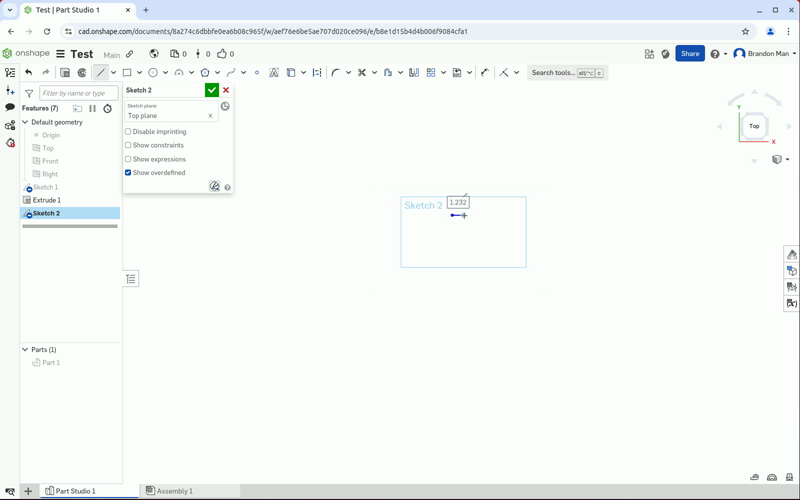
scroll(-6)
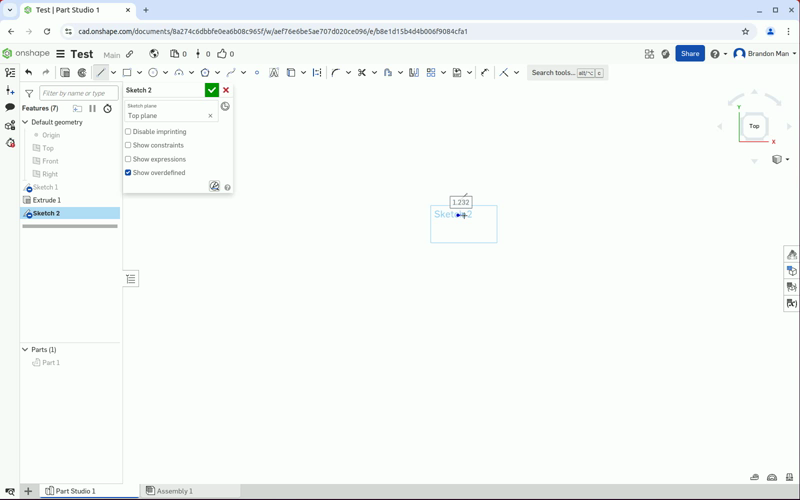
key_up(shift)
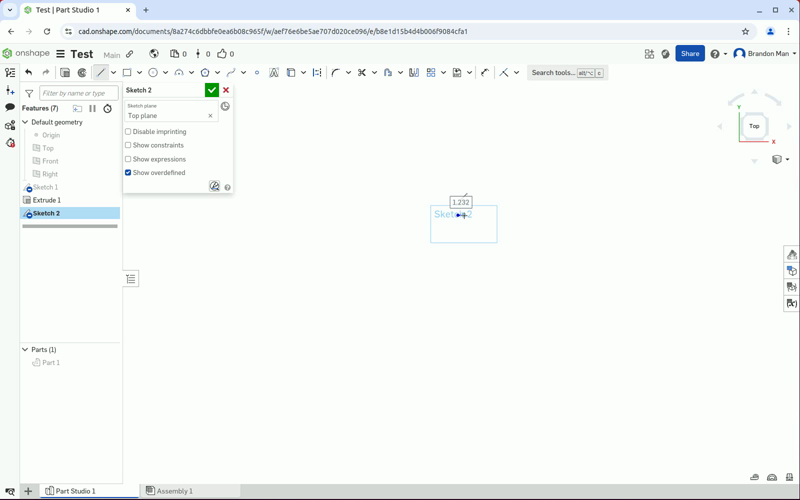
key_down(shift)
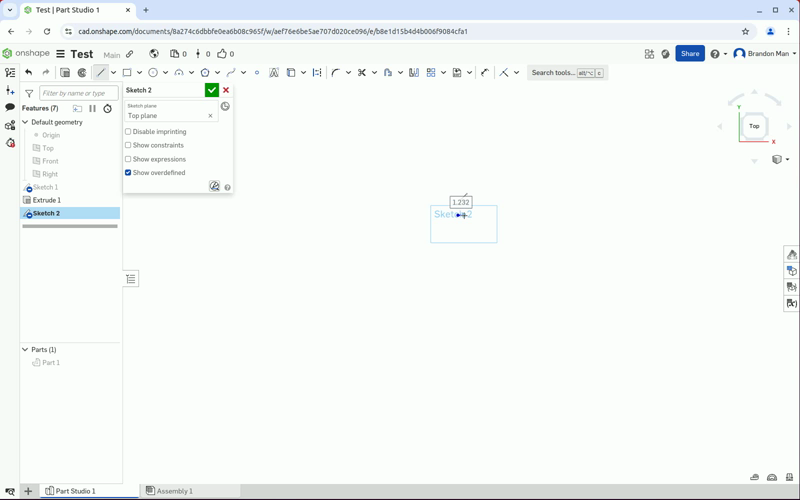
mouse_move(494, 215)
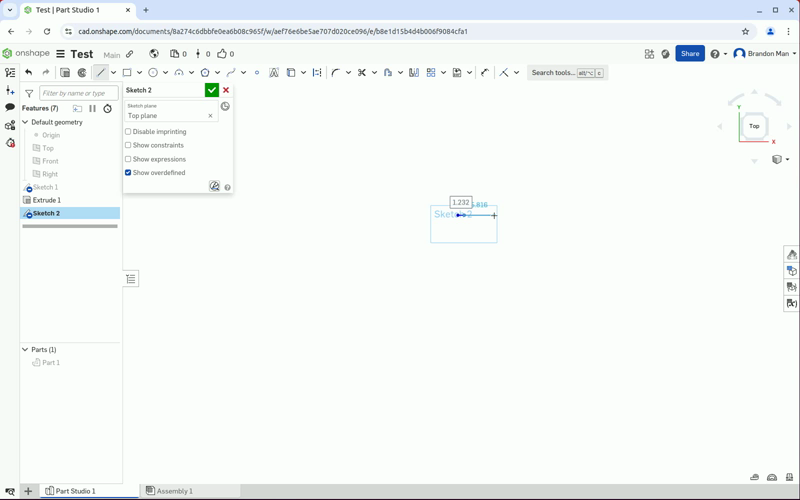
mouse_move(464, 214)
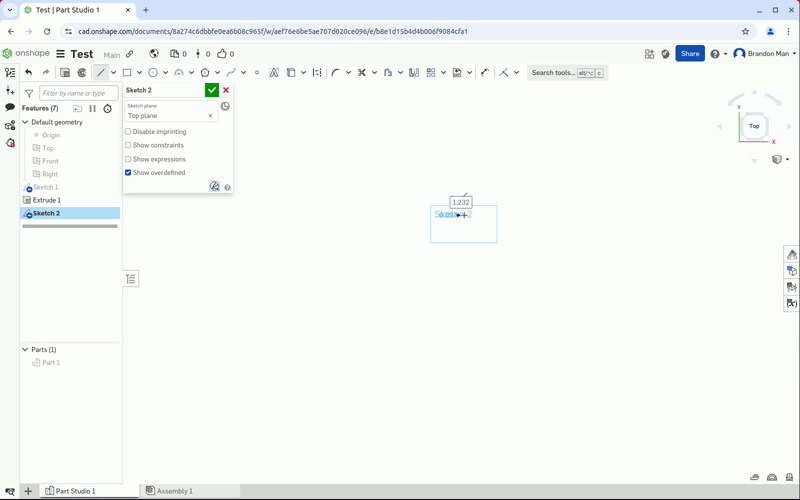
scroll(6)
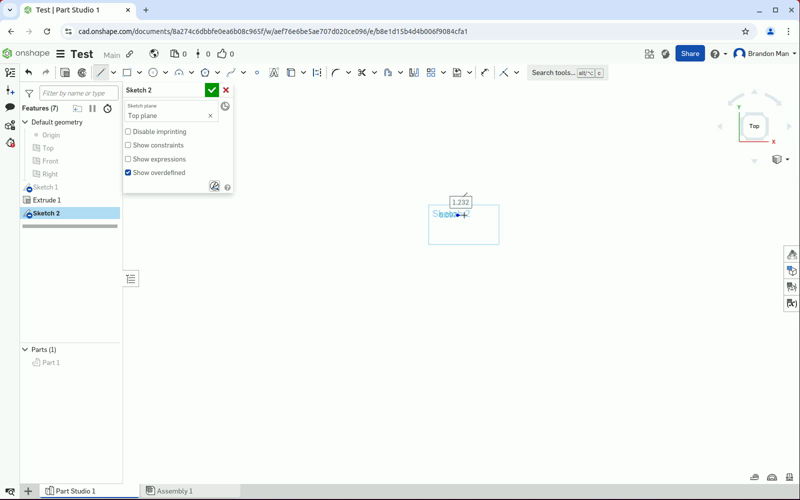
scroll(6)
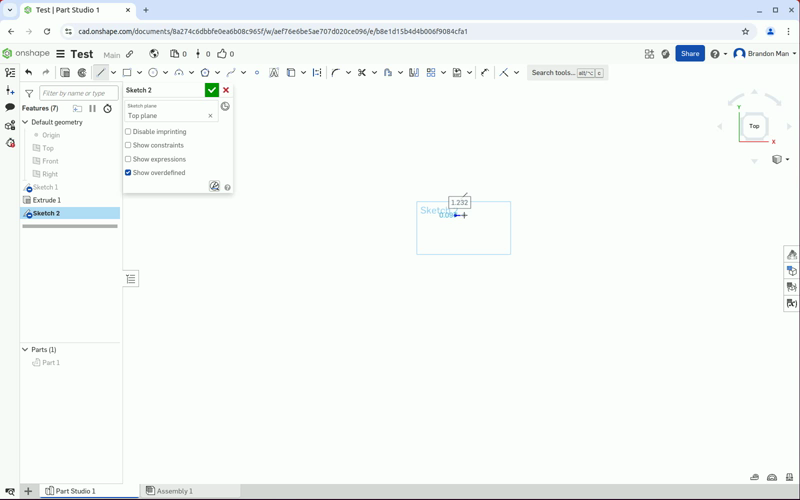
scroll(6)
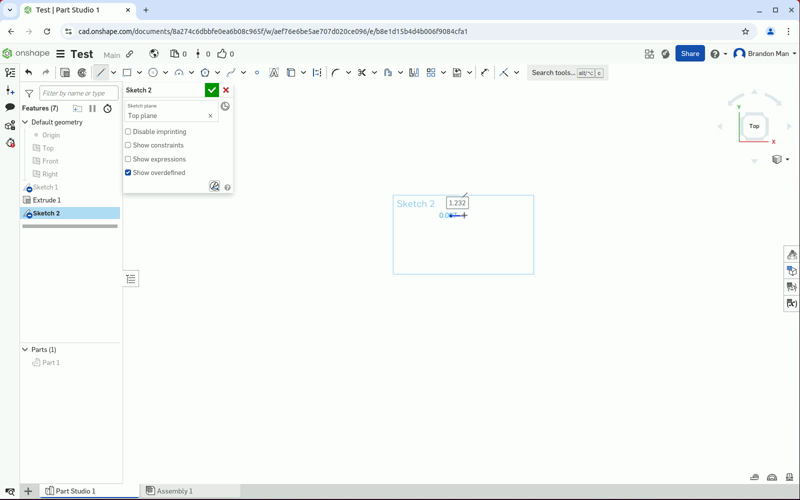
scroll(6)
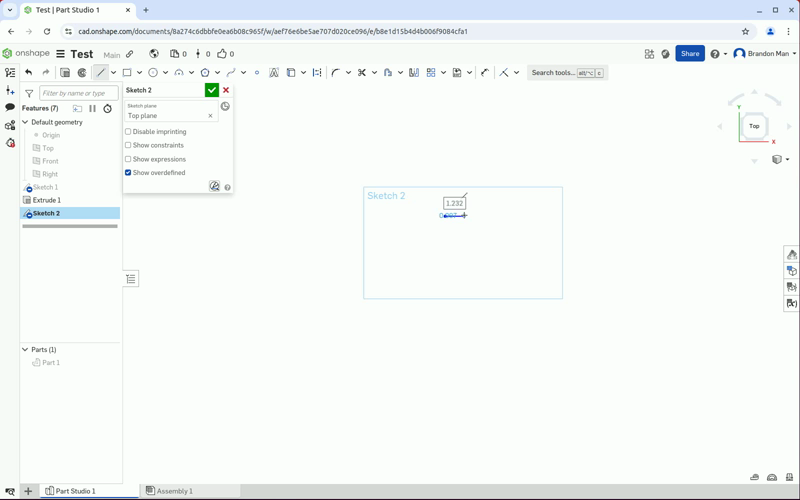
scroll(6)
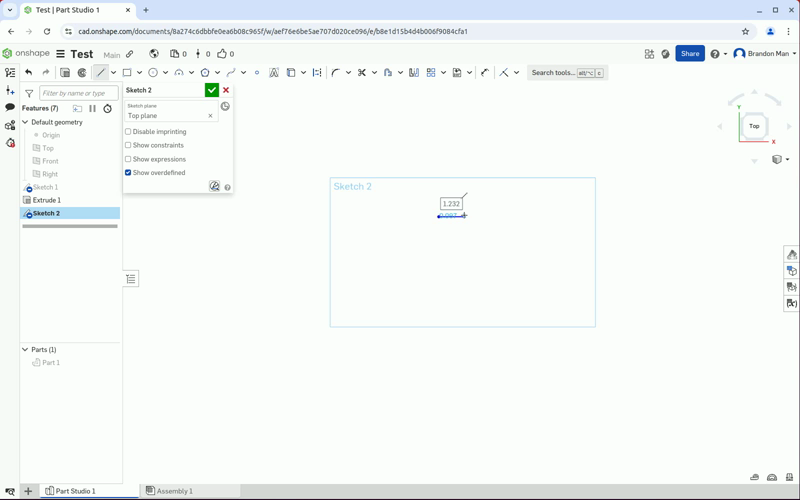
scroll(6)
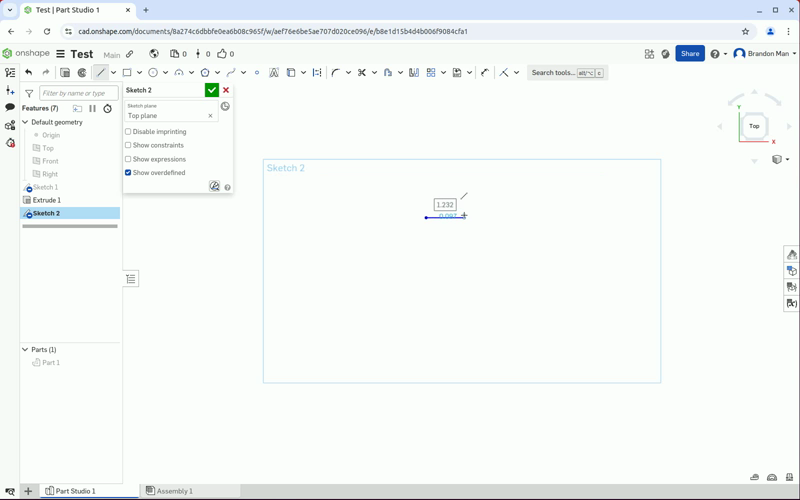
scroll(6)
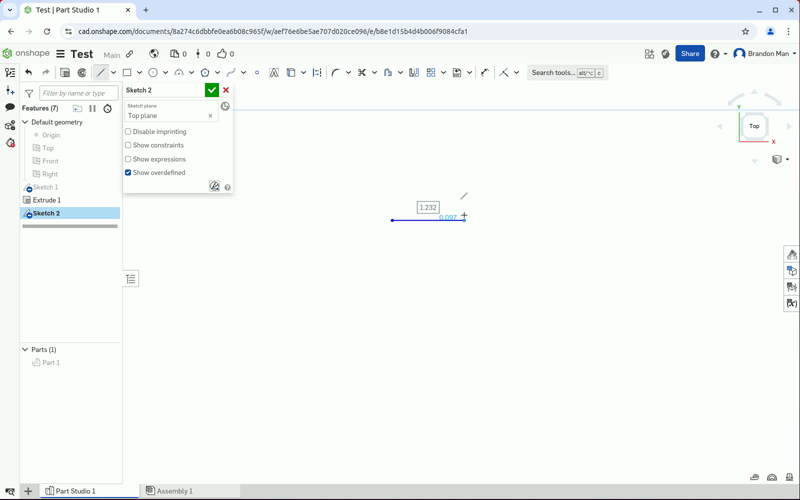
click(464, 214)
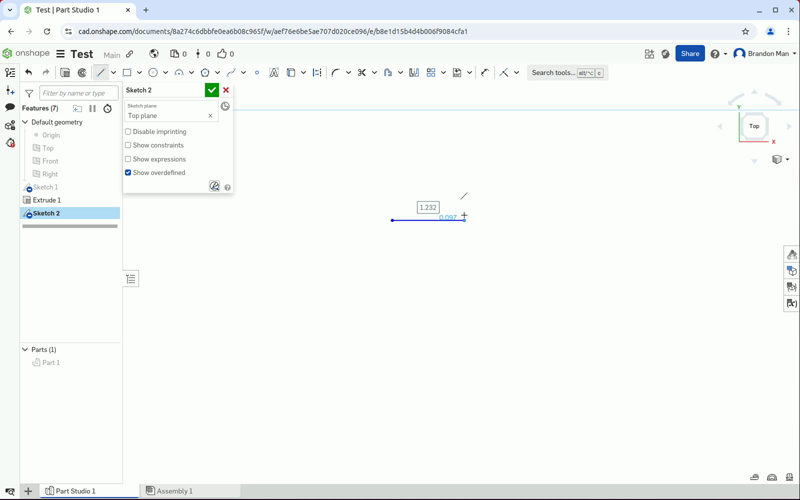
scroll(-6)
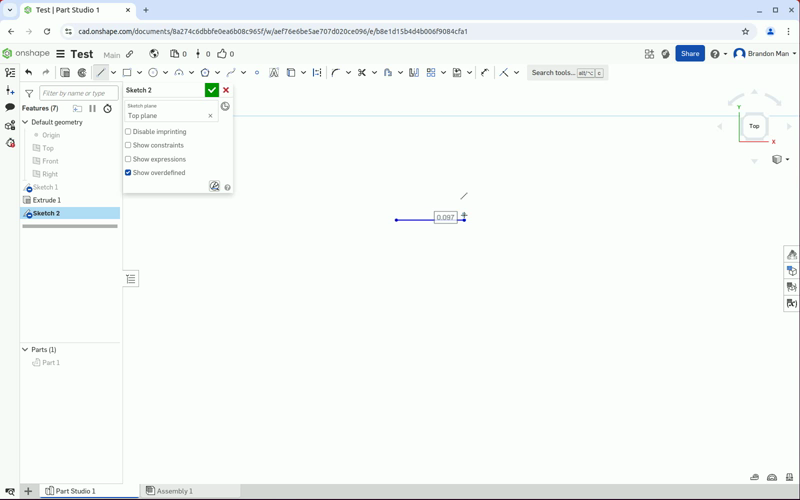
scroll(-6)
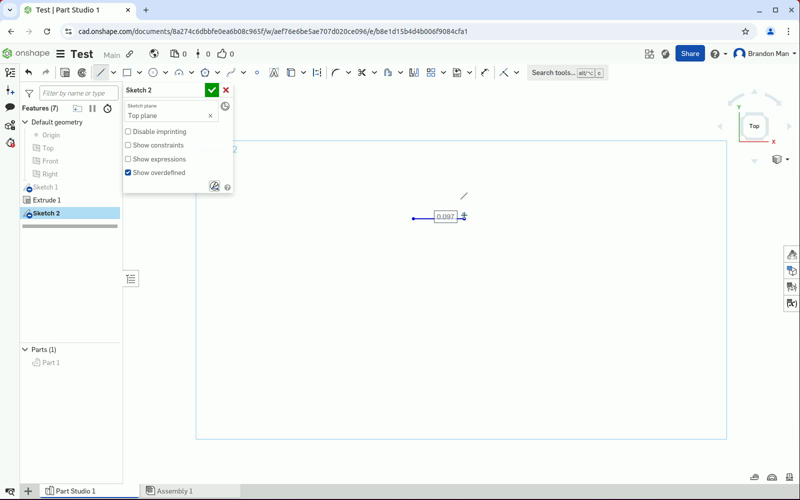
scroll(-6)
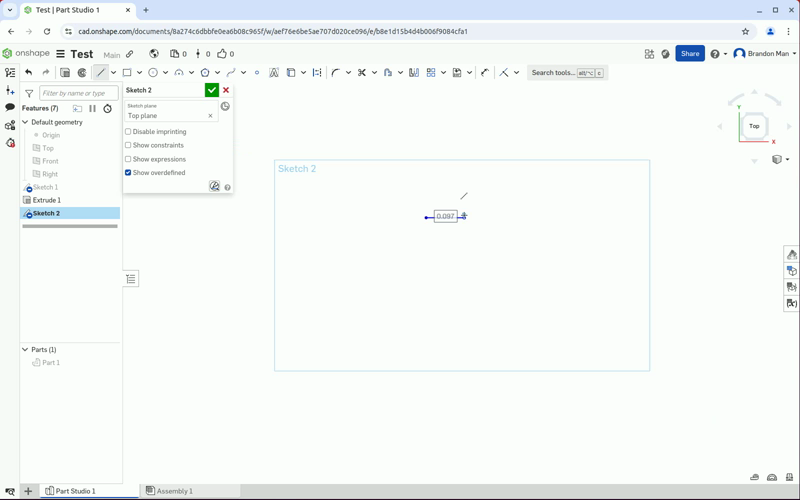
scroll(-6)
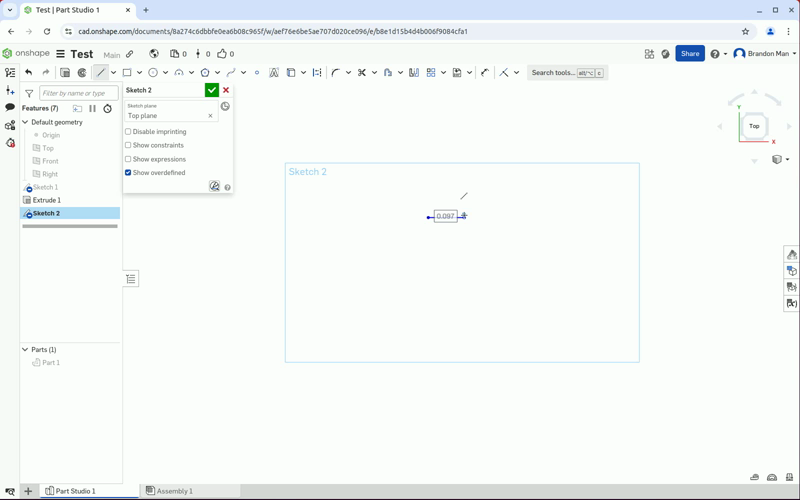
scroll(-6)
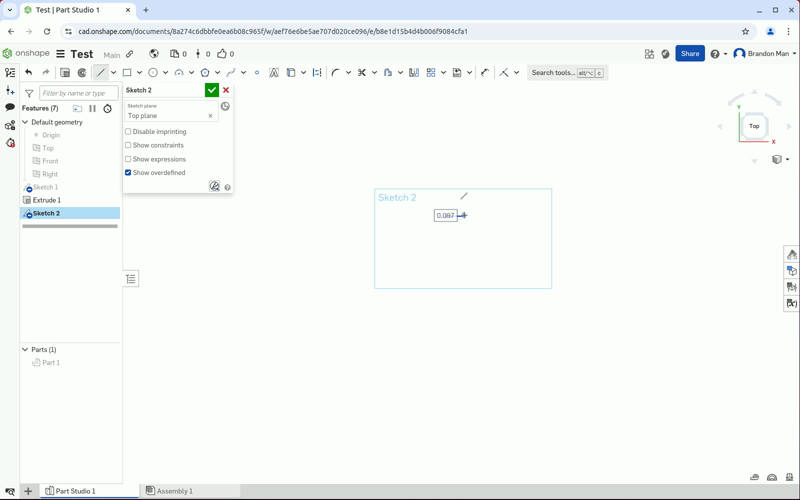
scroll(-6)
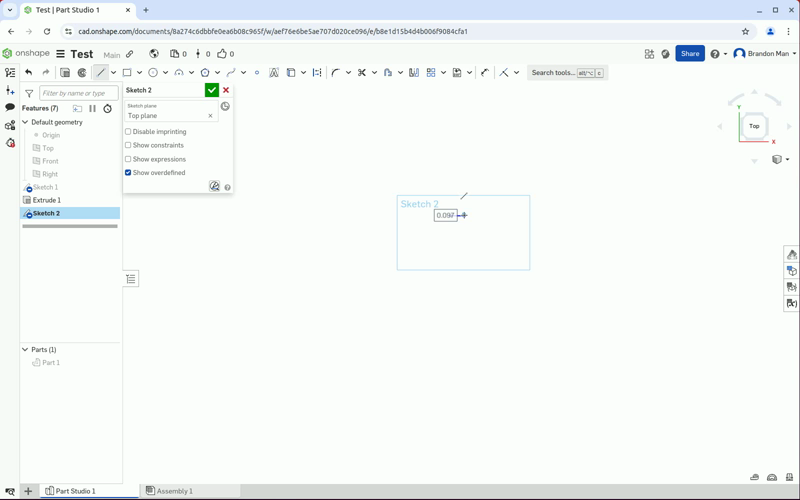
scroll(-6)
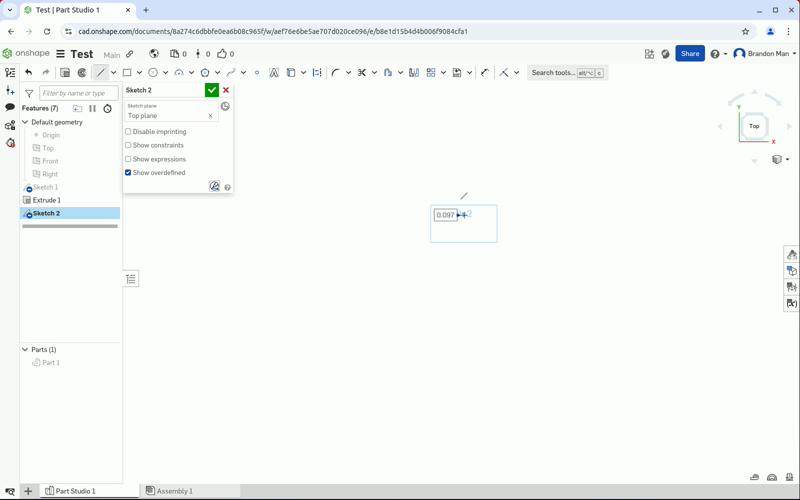
key_up(shift)
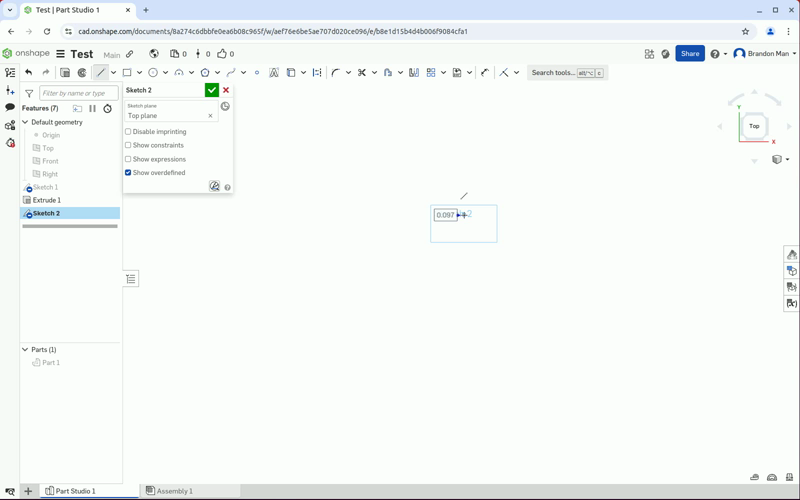
key_down(shift)
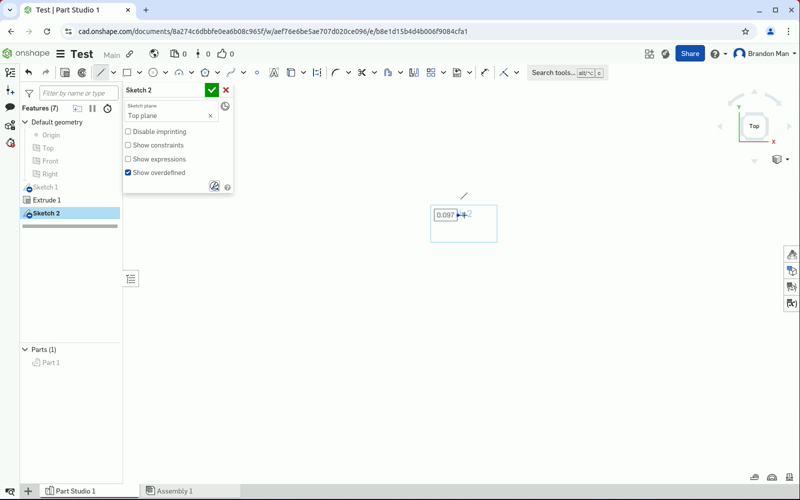
mouse_move(494, 214)
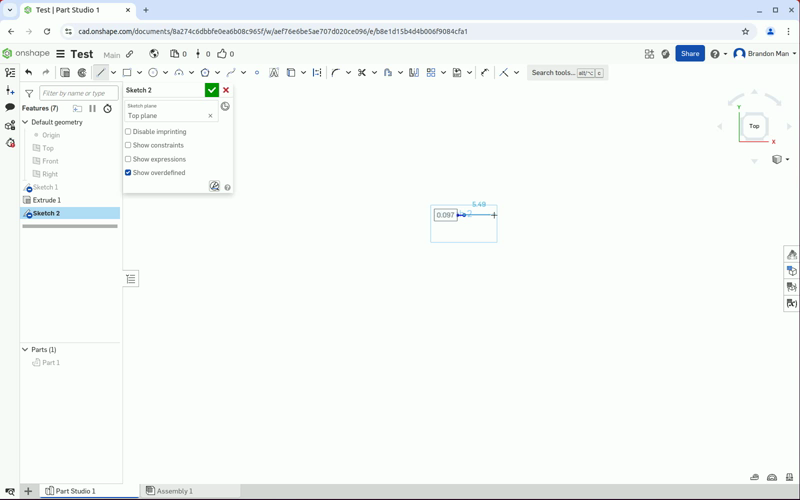
mouse_move(458, 214)
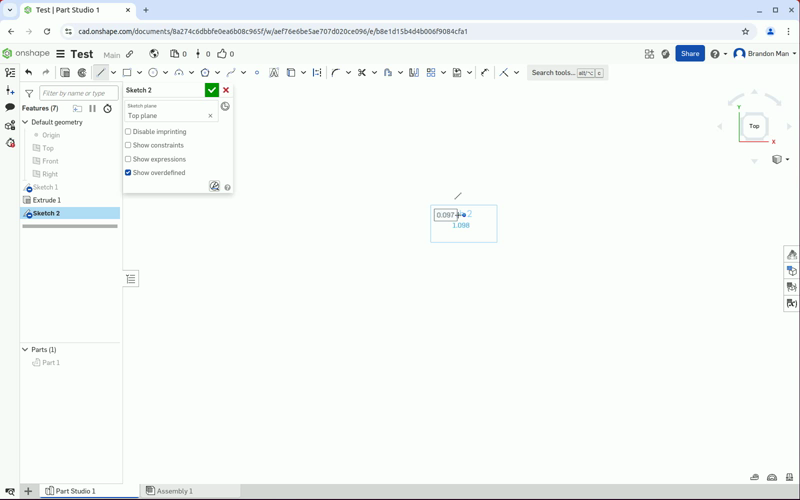
scroll(6)
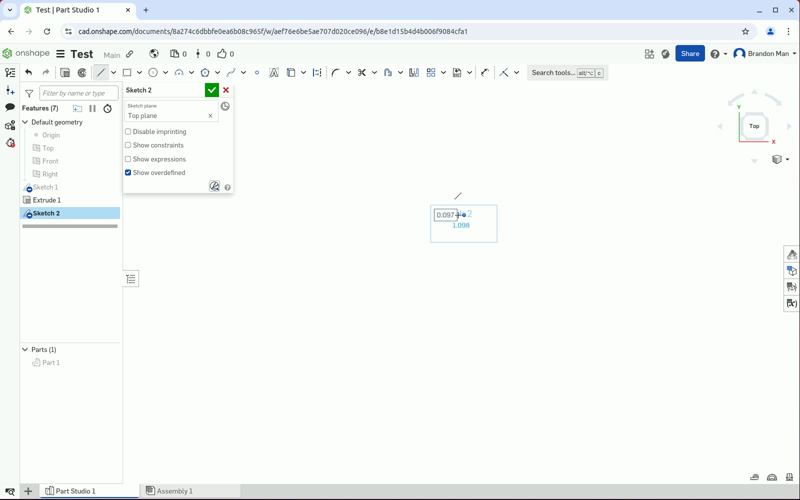
scroll(6)
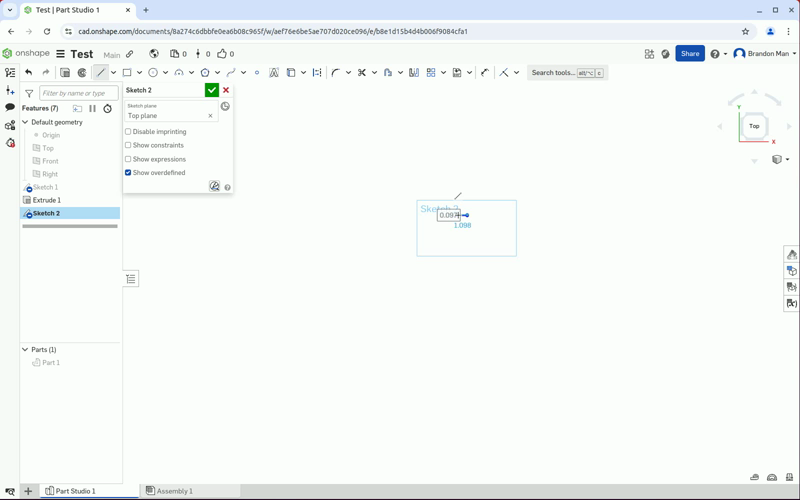
scroll(6)
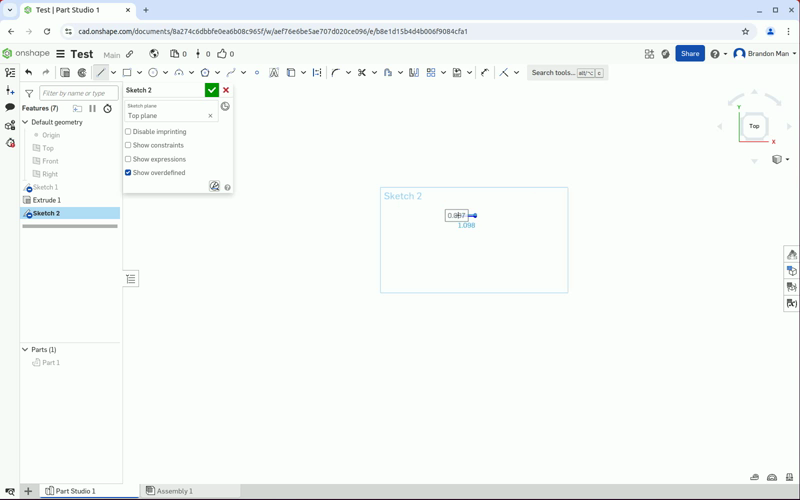
scroll(6)
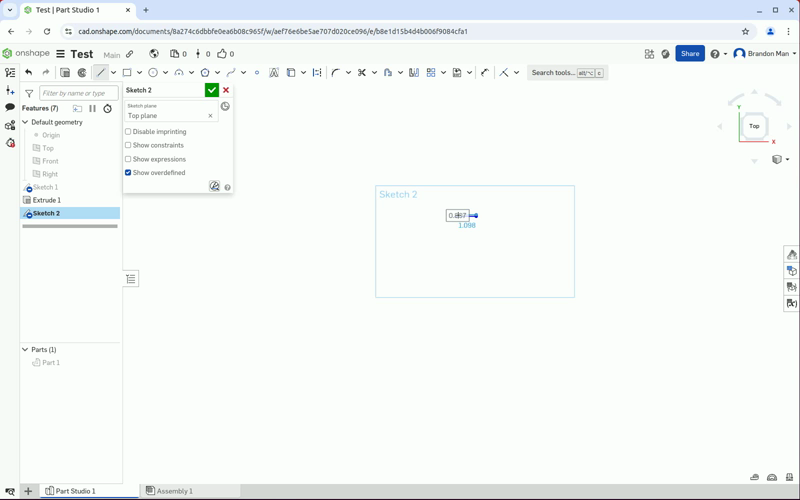
scroll(6)
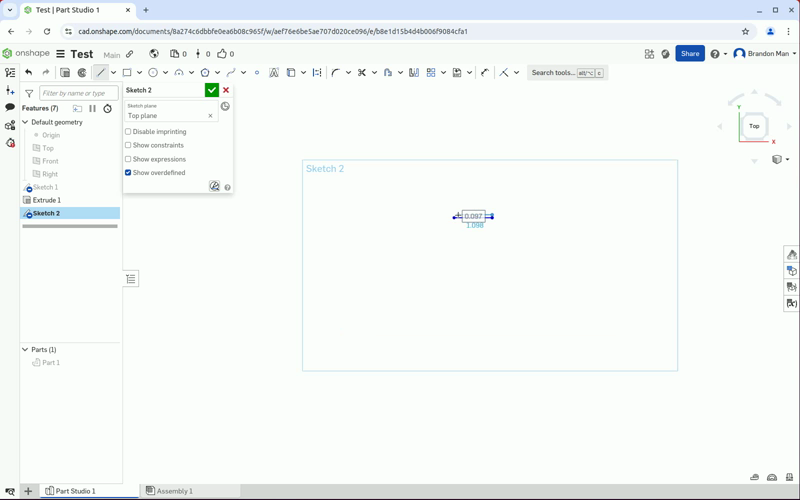
scroll(6)
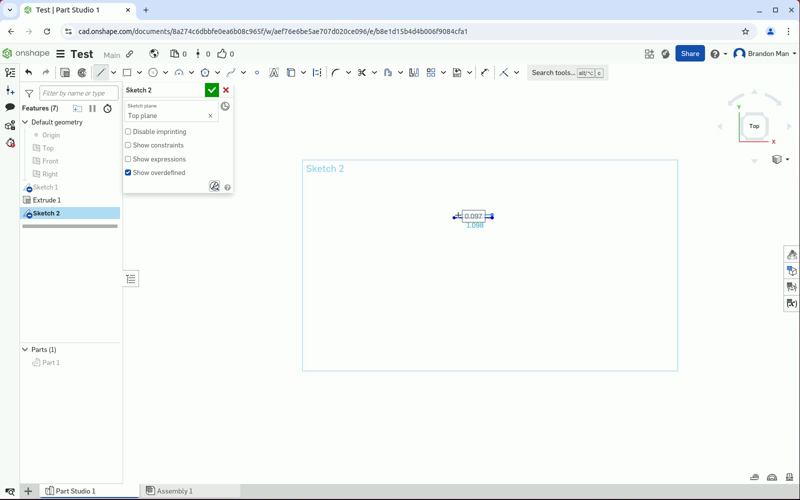
scroll(6)
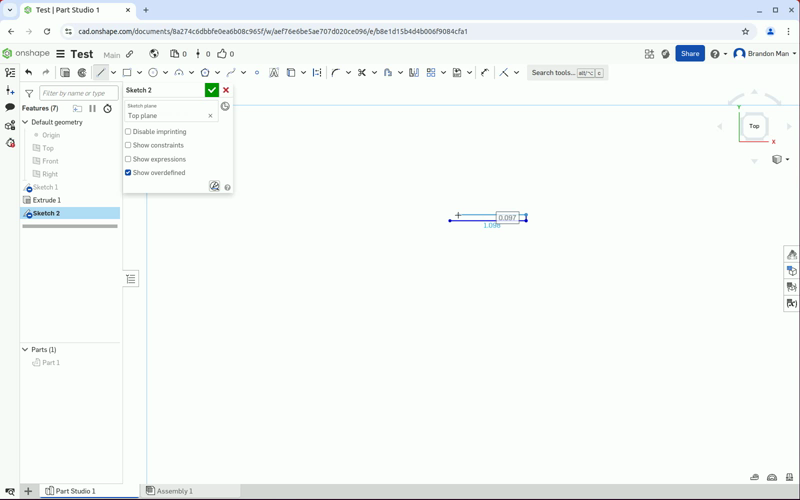
click(458, 214)
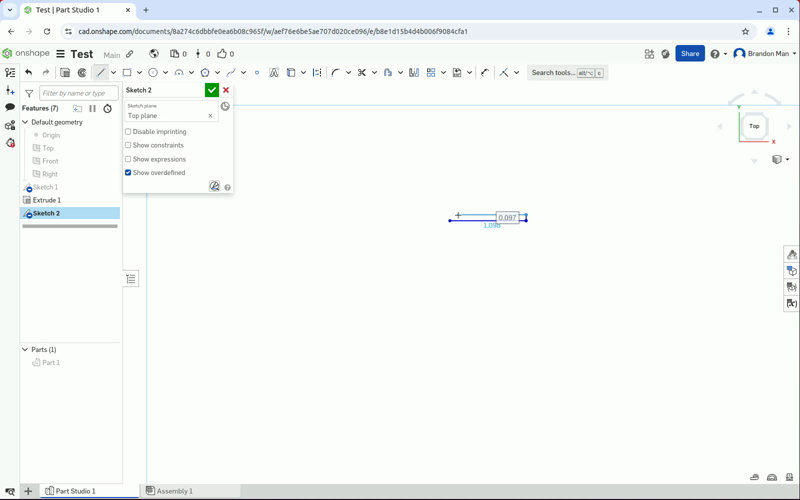
scroll(-6)
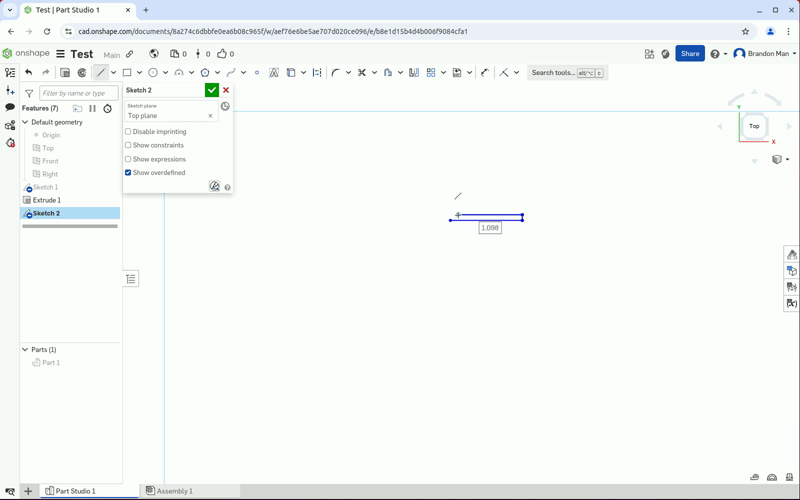
scroll(-6)
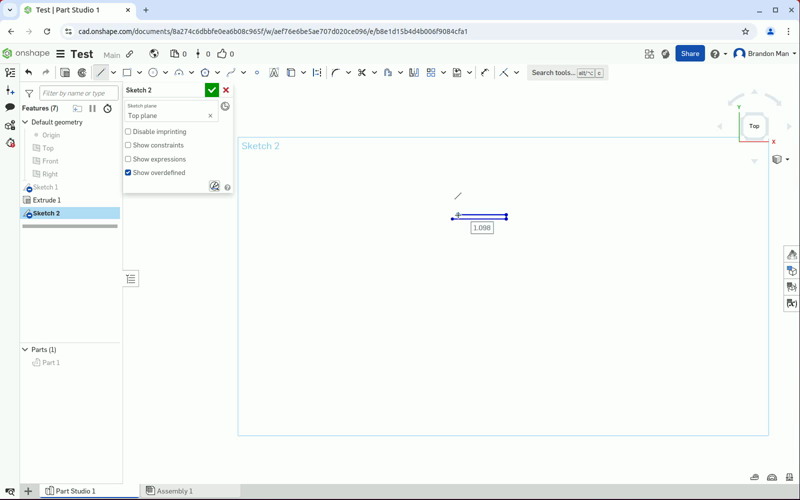
scroll(-6)
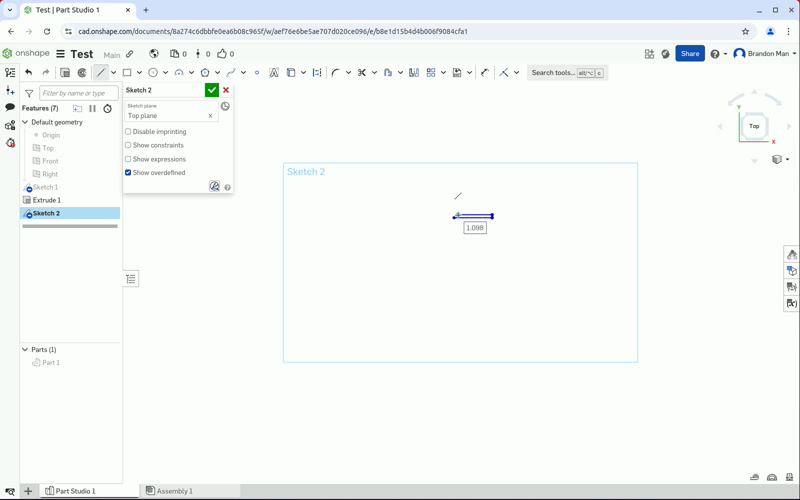
scroll(-6)
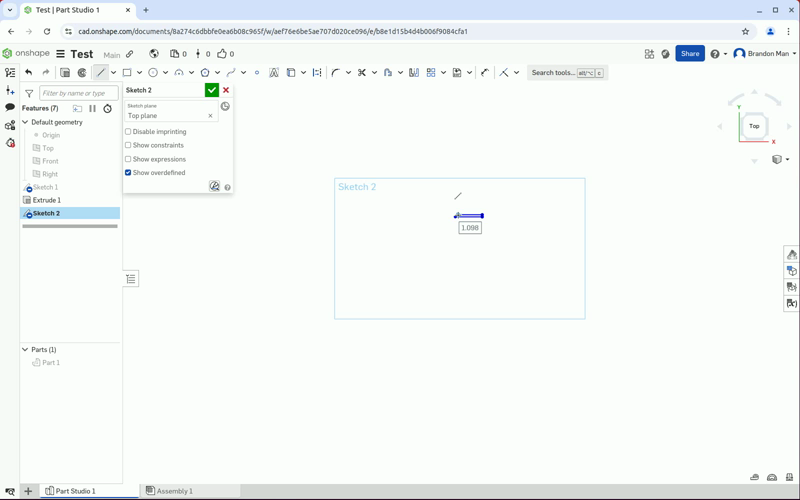
scroll(-6)
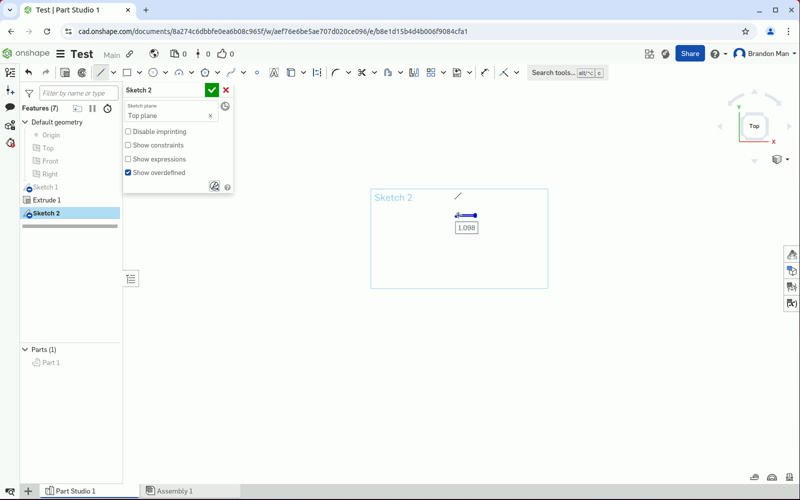
scroll(-6)
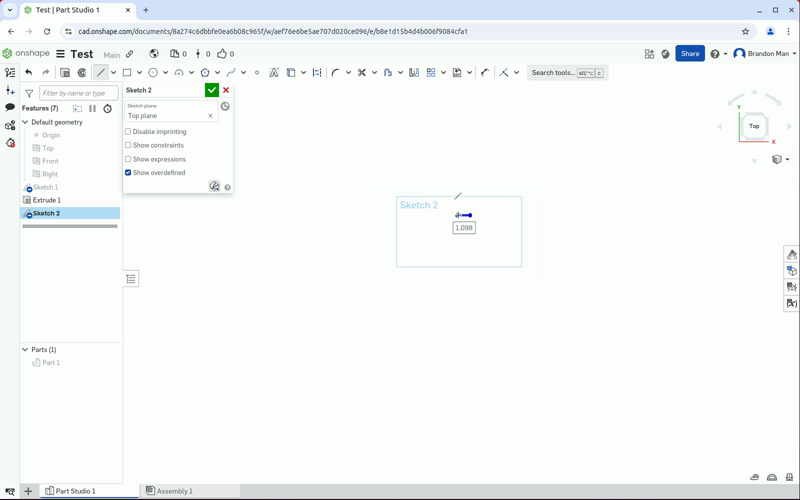
scroll(-6)
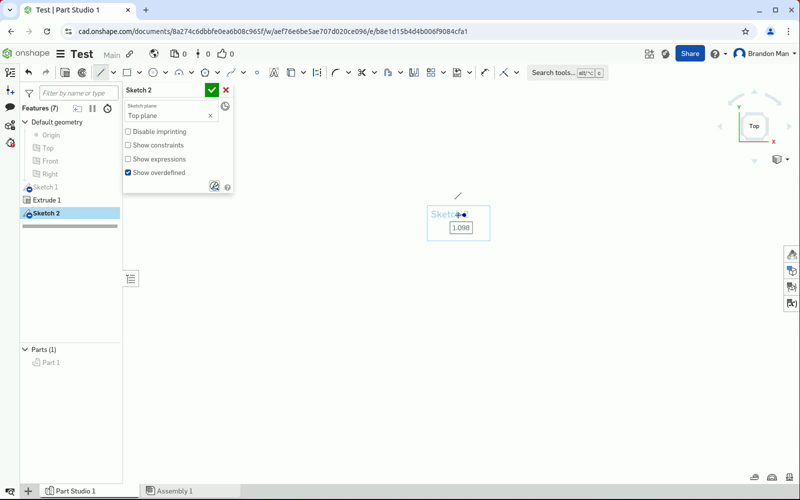
key_up(shift)
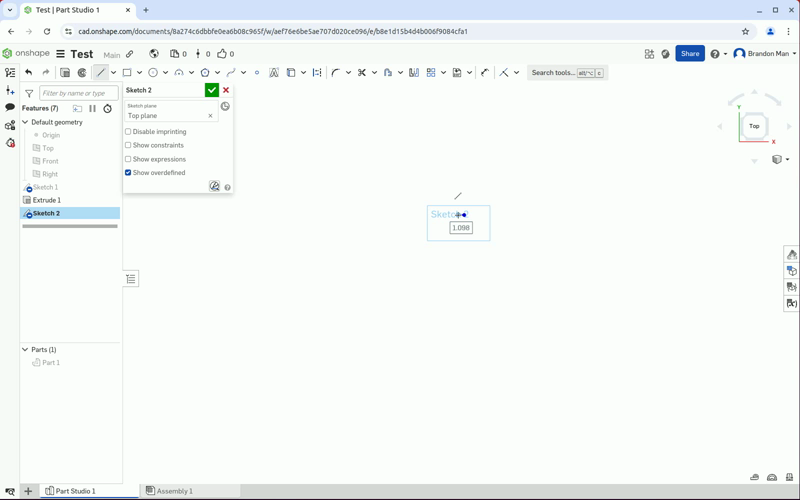
mouse_move(488, 214)
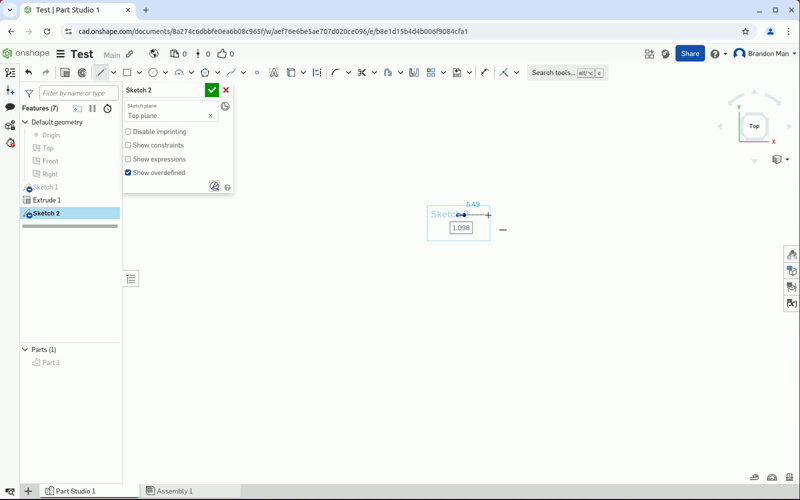
key_down(shift)
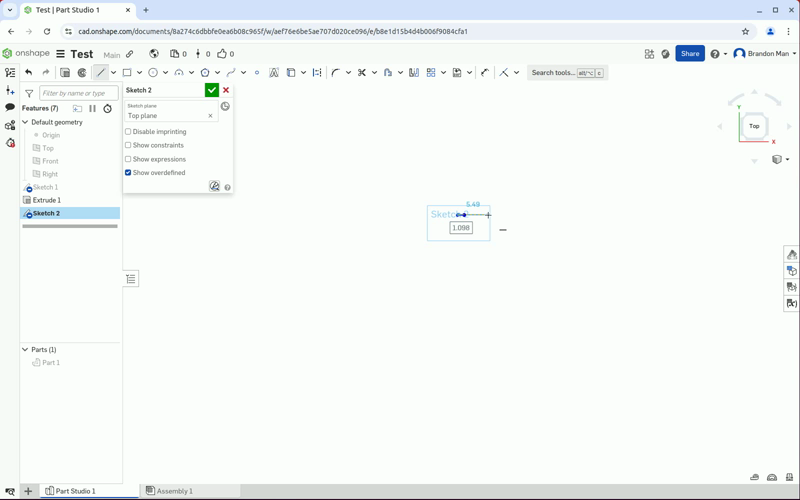
mouse_move(458, 215)
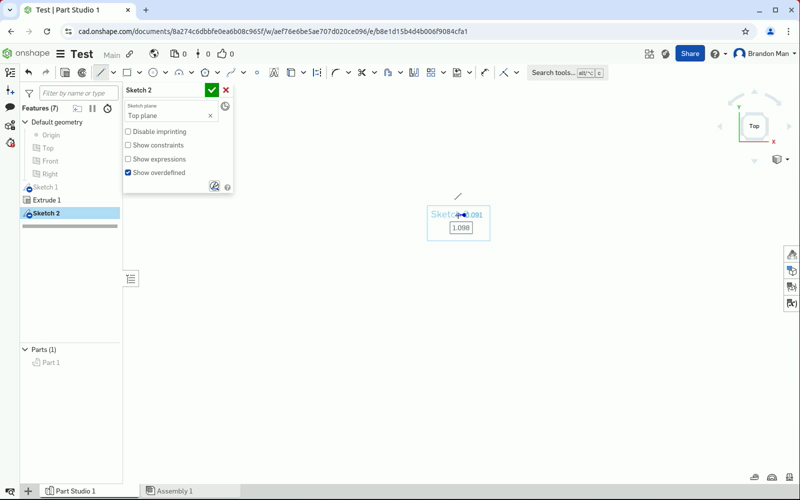
scroll(6)
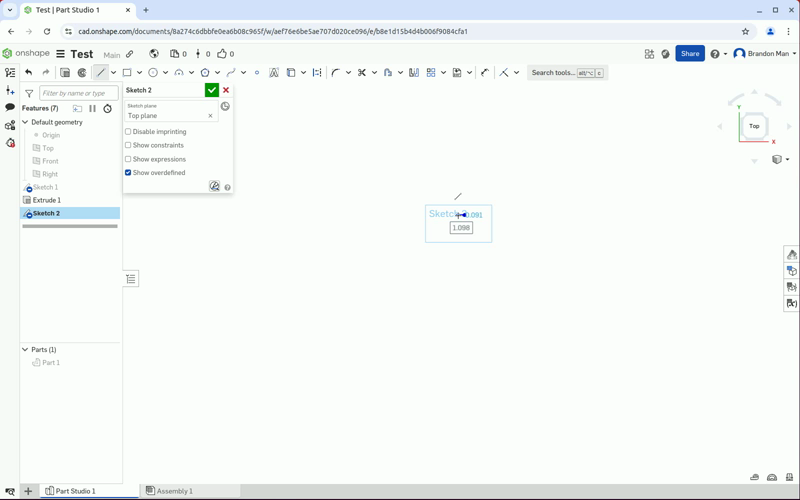
scroll(6)
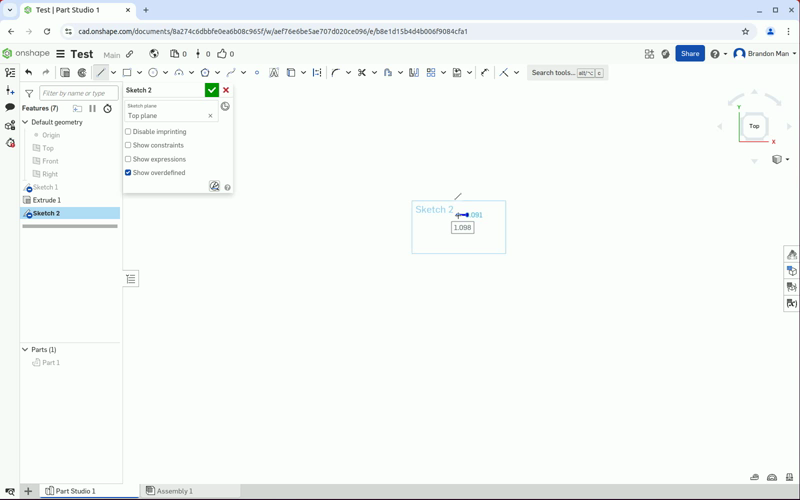
scroll(6)
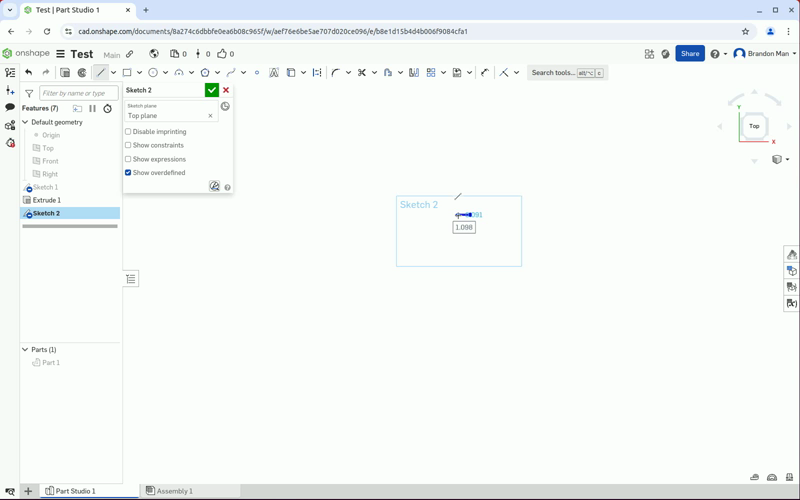
scroll(6)
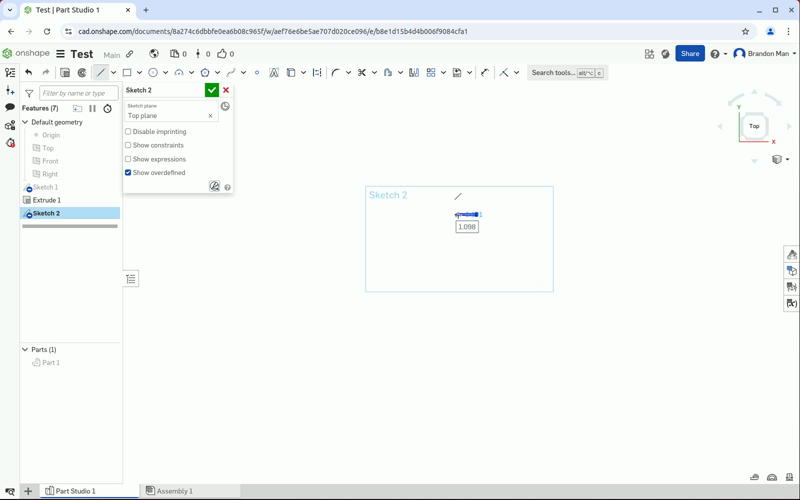
scroll(6)
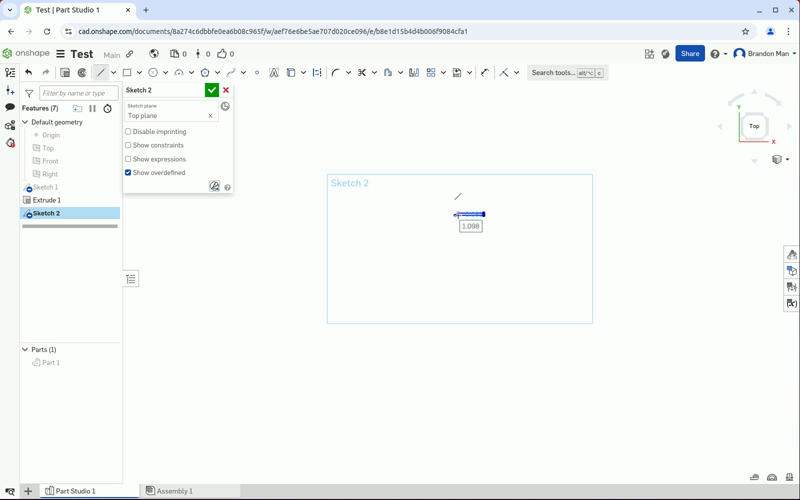
scroll(6)
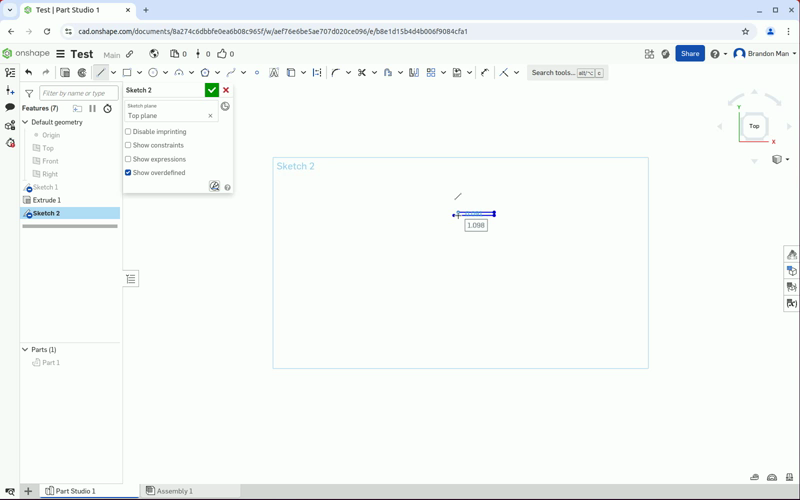
scroll(6)
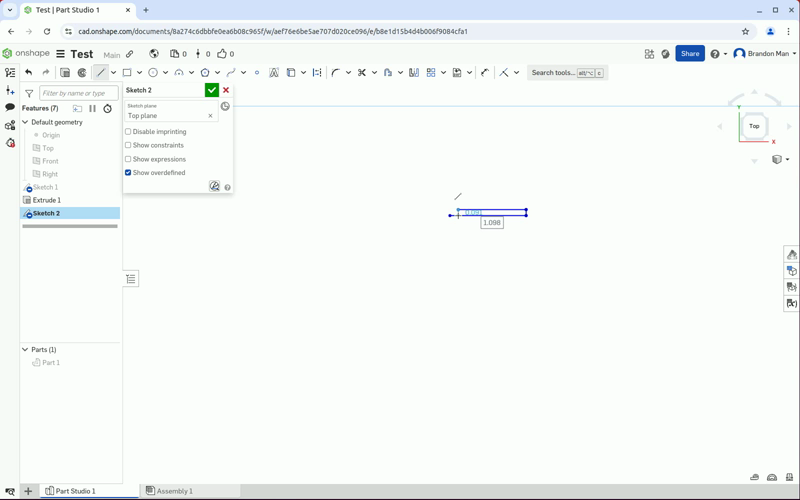
key_up(shift)
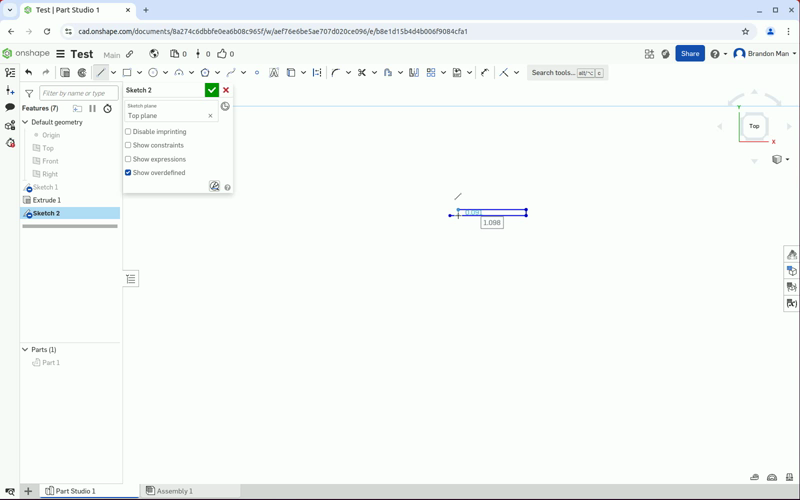
click(458, 215)
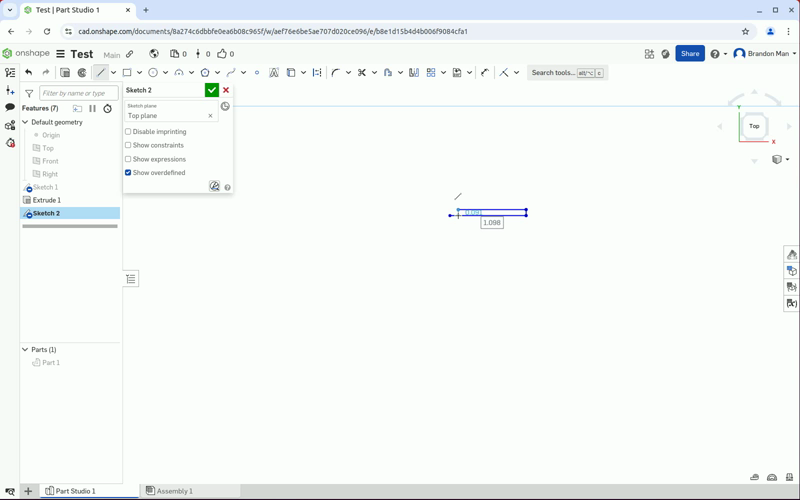
scroll(-6)
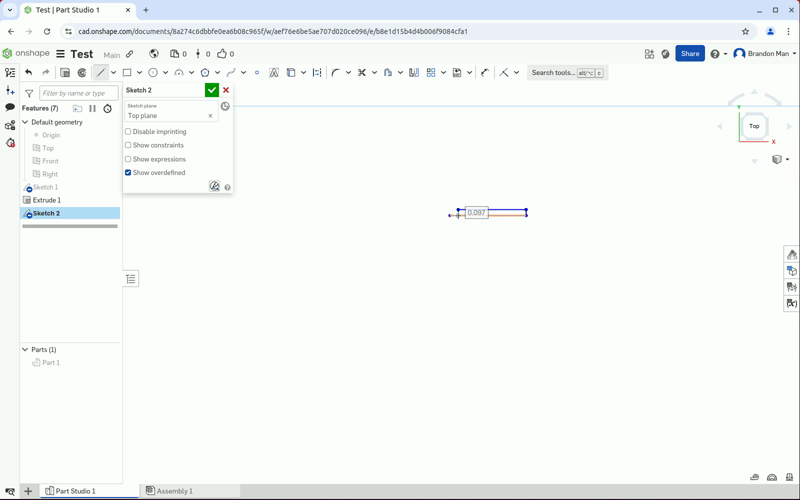
scroll(-6)
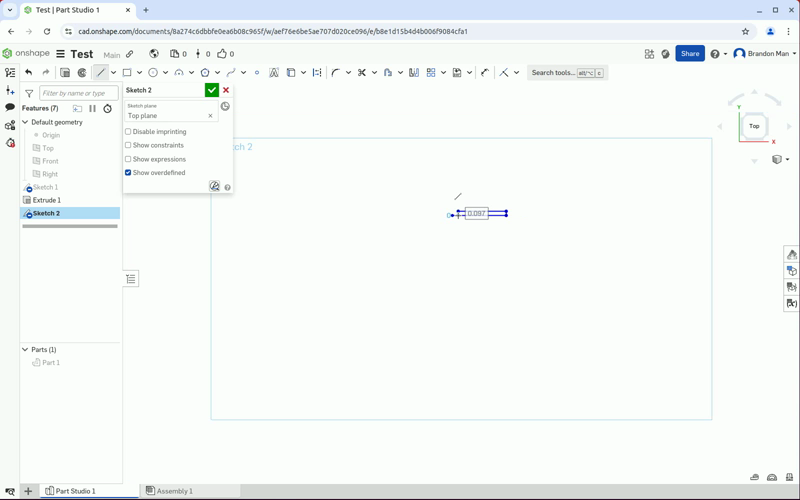
scroll(-6)
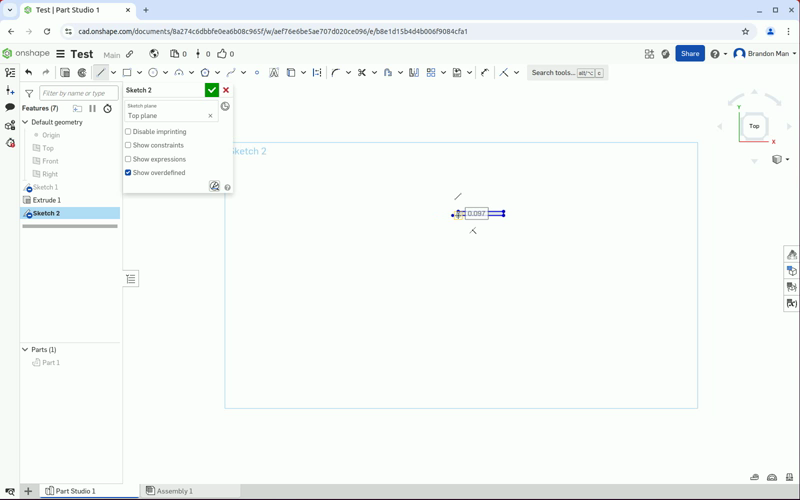
scroll(-6)
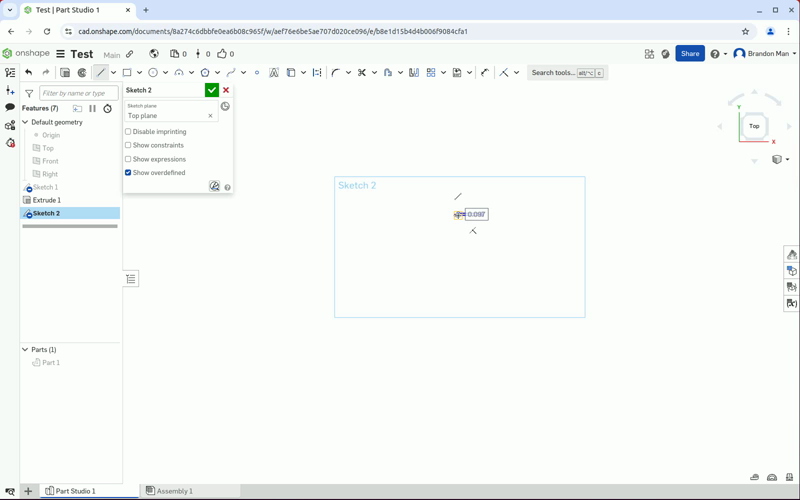
scroll(-6)
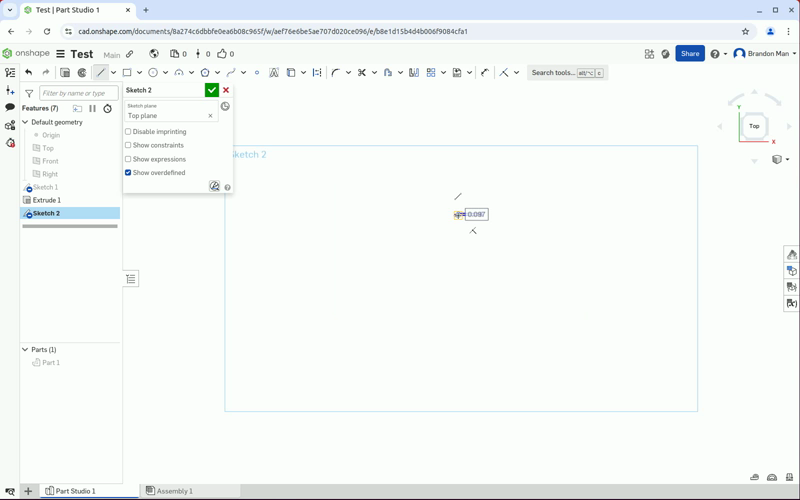
scroll(-6)
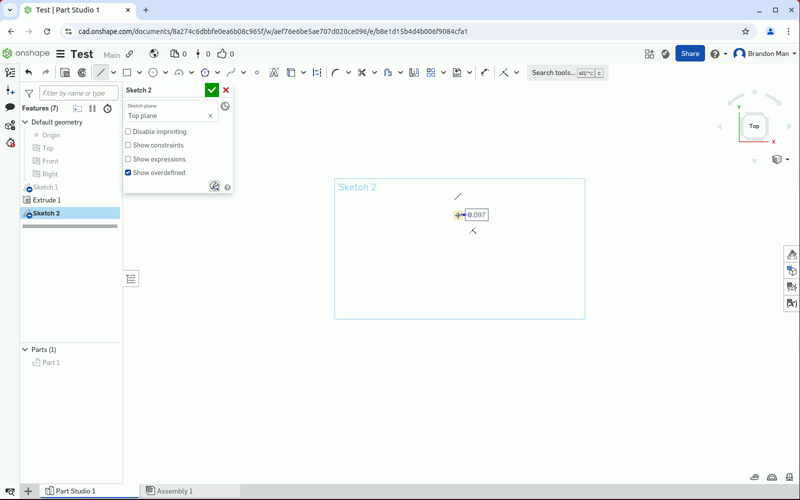
scroll(-6)
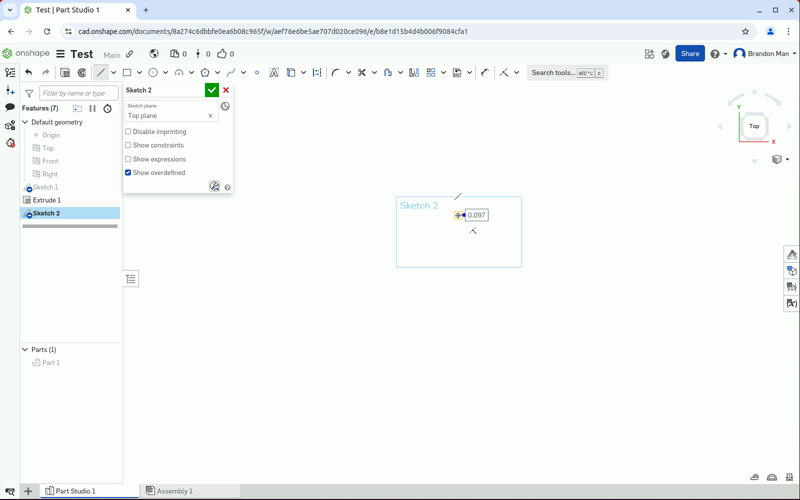
key(esc)
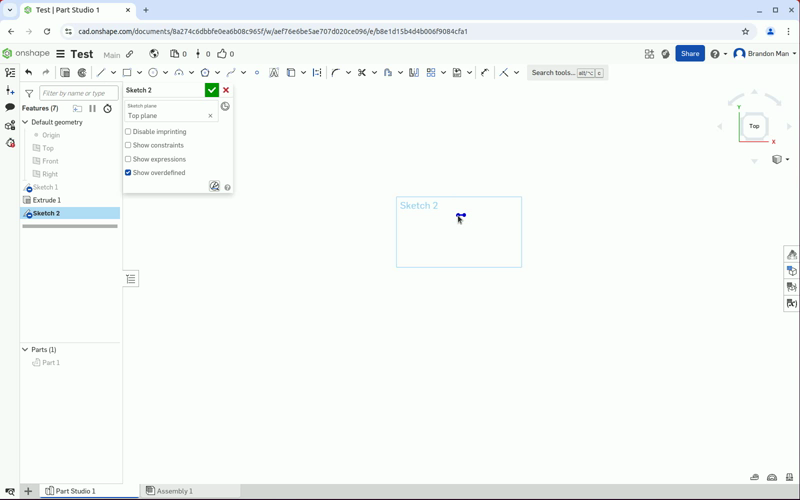
mouse_move(459, 214)
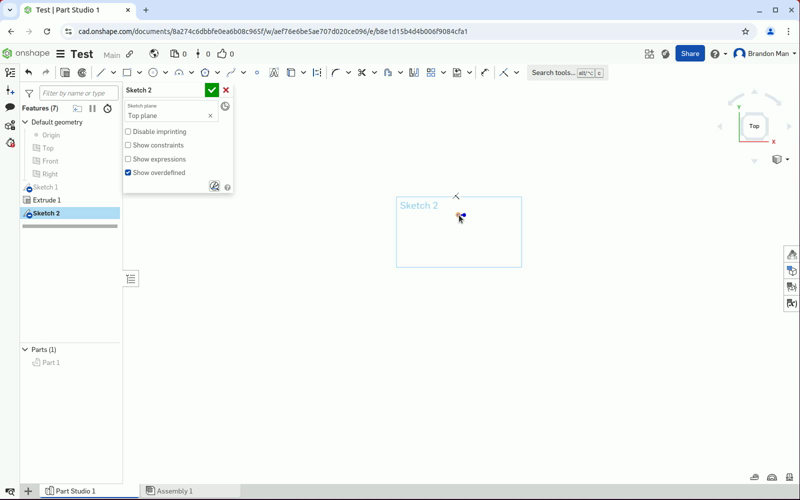
scroll(6)
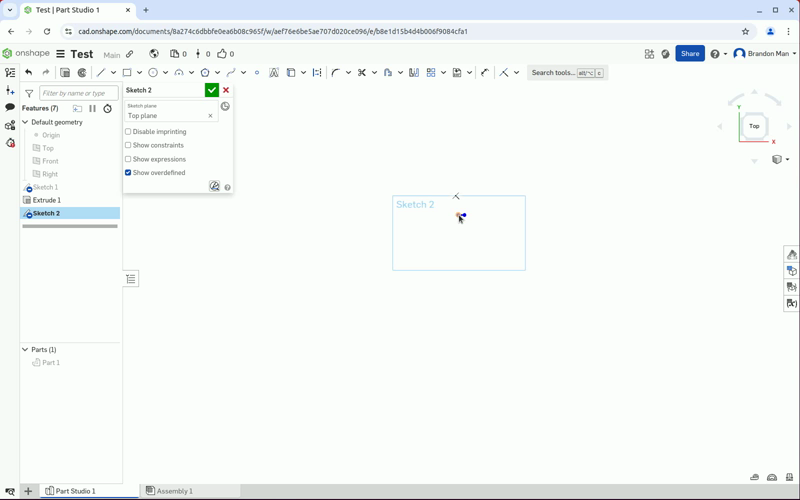
scroll(6)
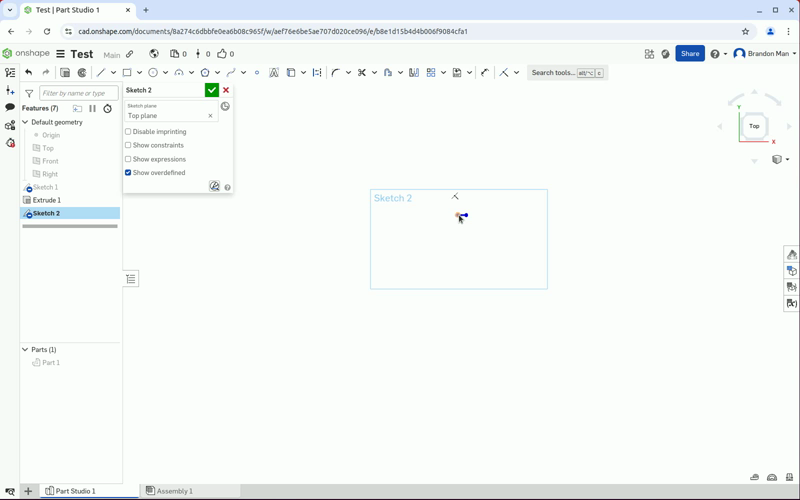
scroll(6)
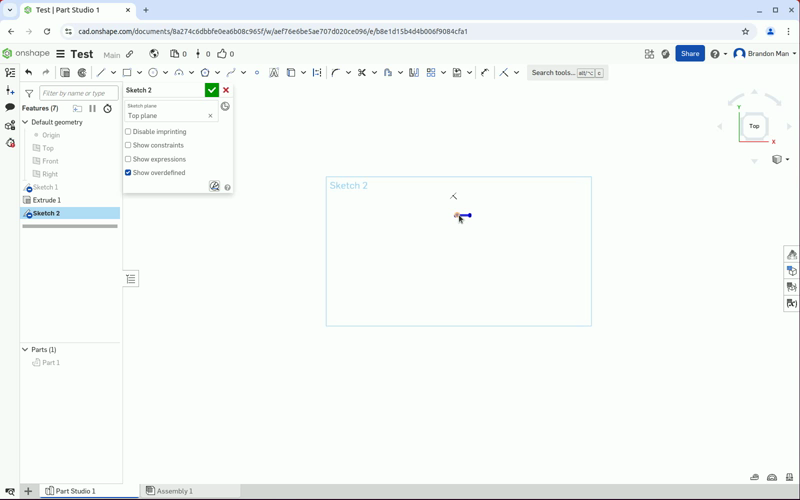
scroll(6)
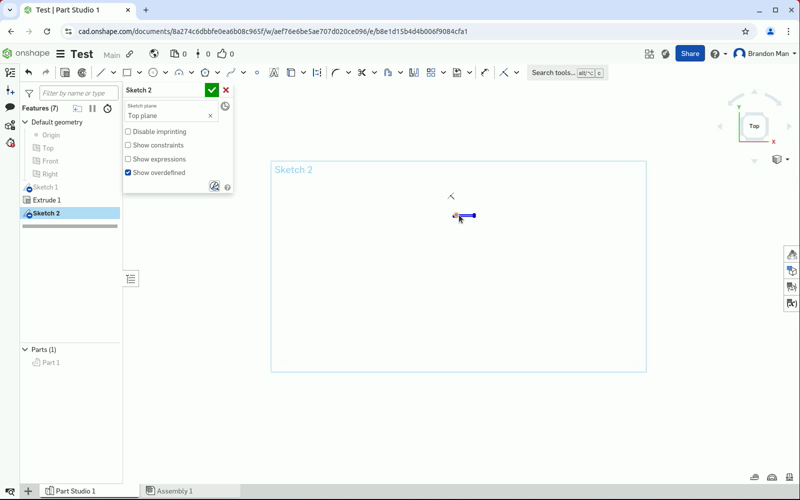
scroll(6)
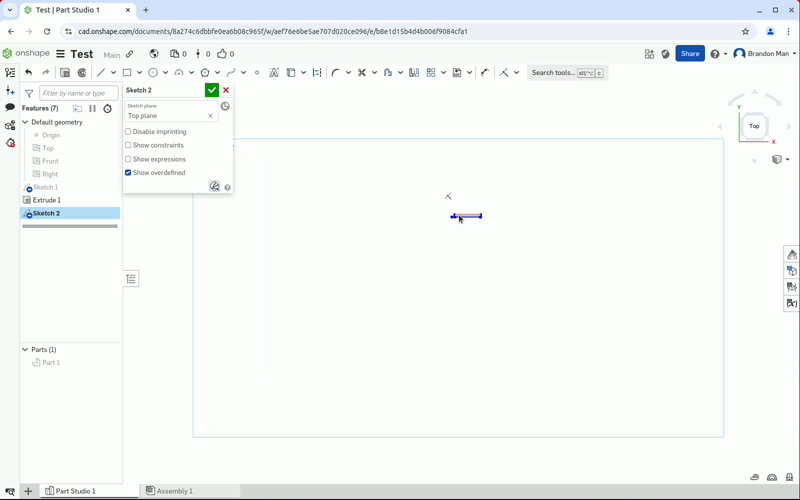
scroll(6)
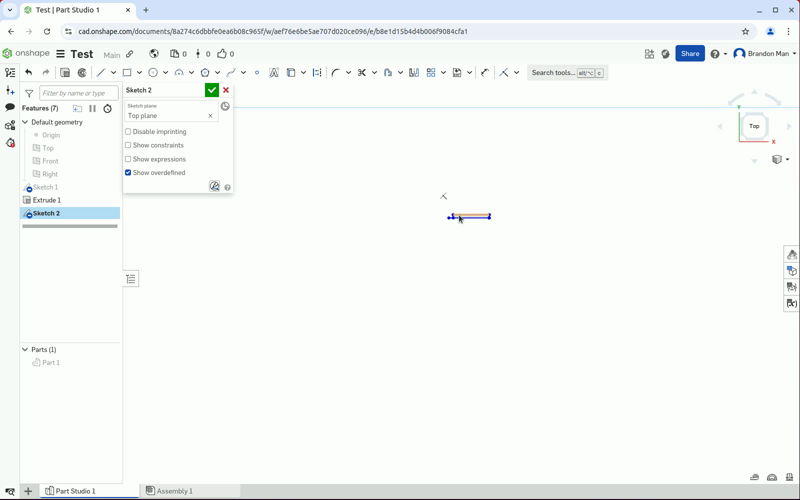
scroll(6)
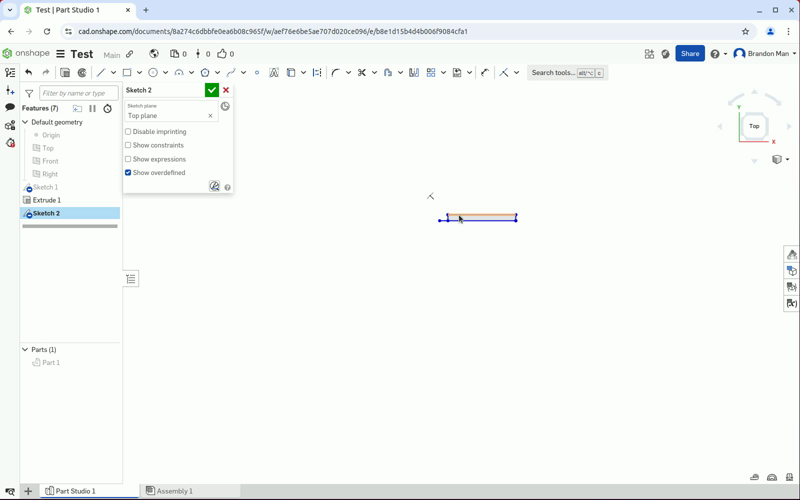
click(459, 214)
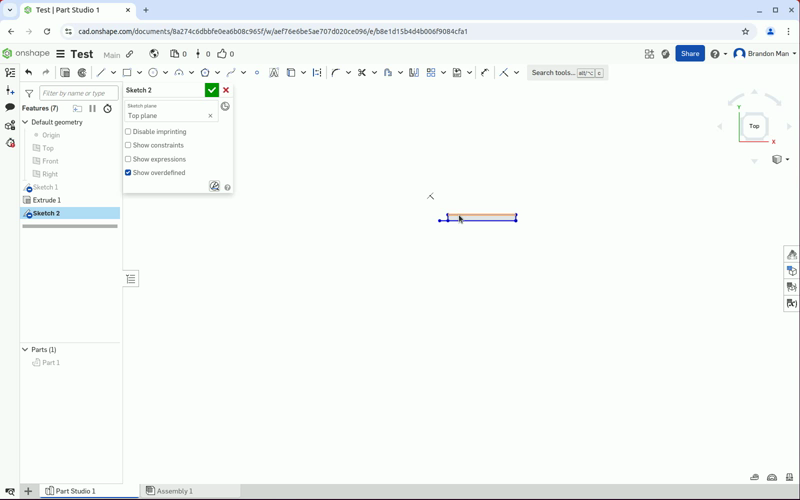
scroll(-6)
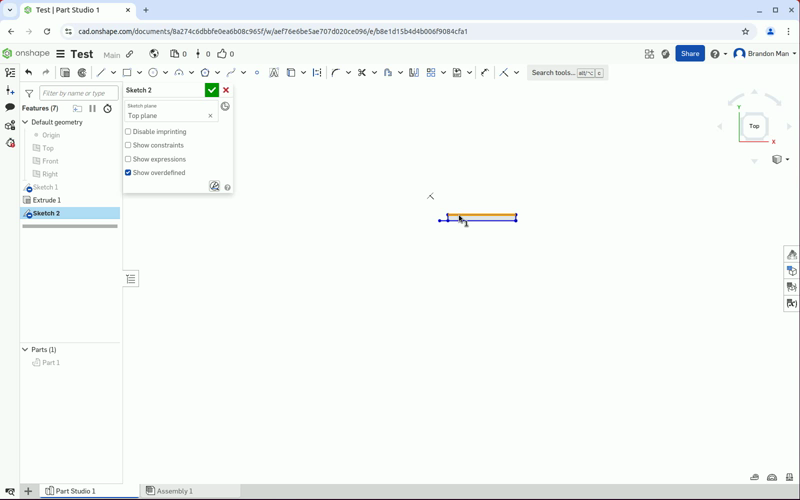
scroll(-6)
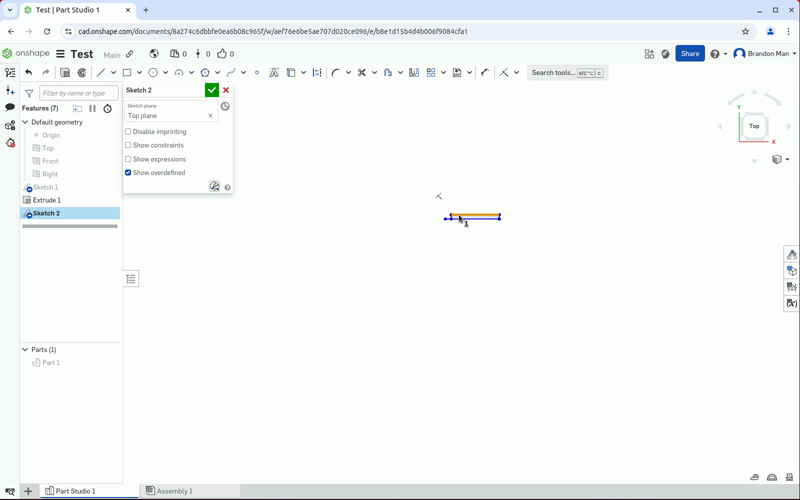
scroll(-6)
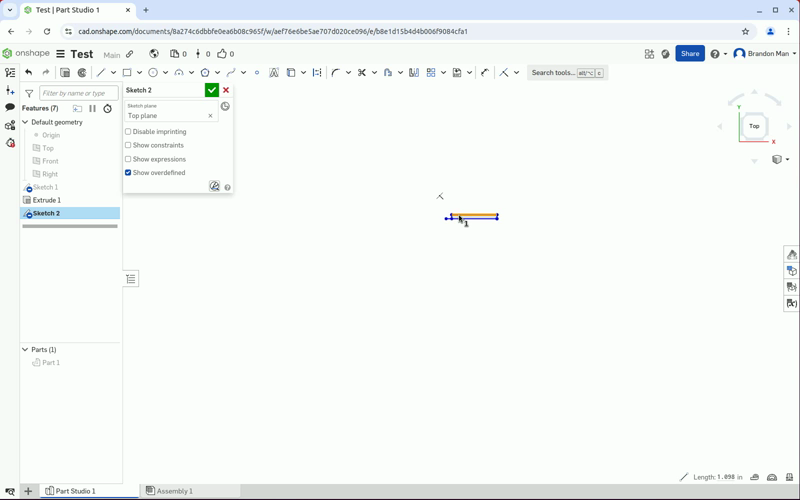
scroll(-6)
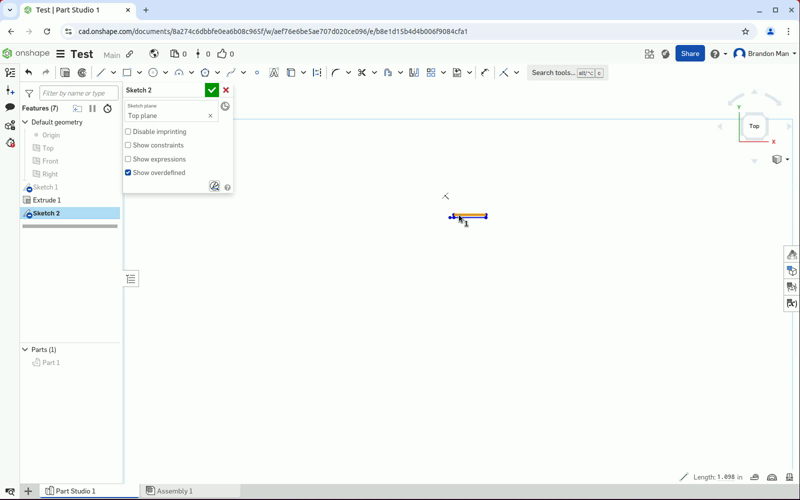
scroll(-6)
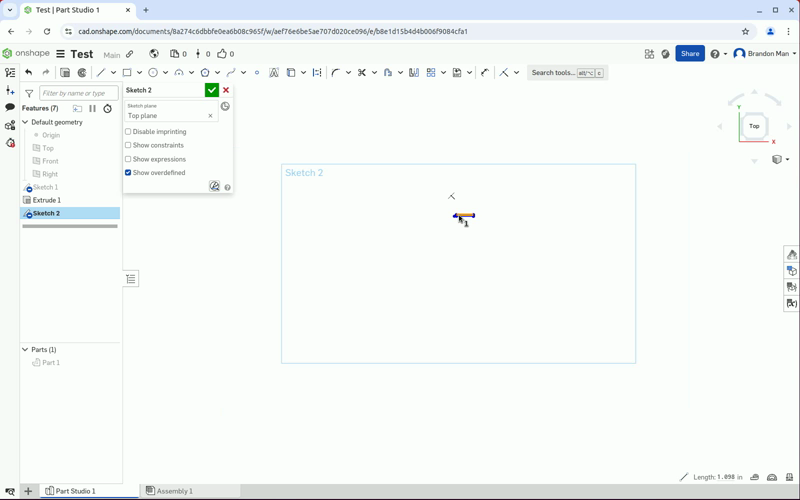
scroll(-6)
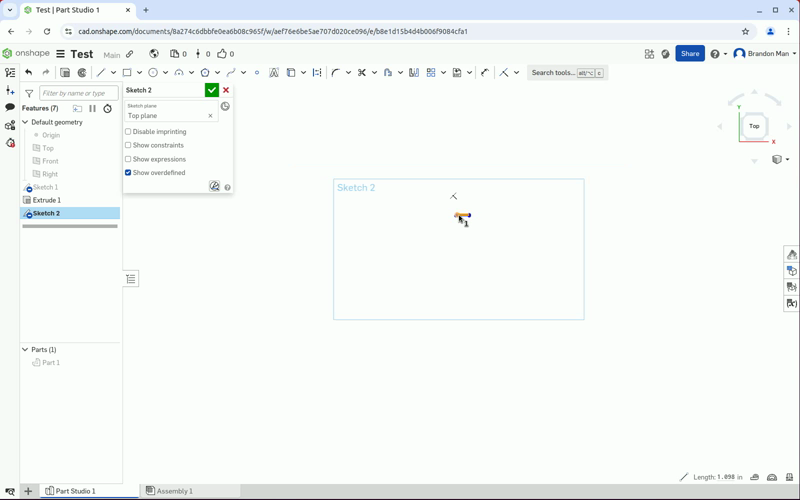
scroll(-6)
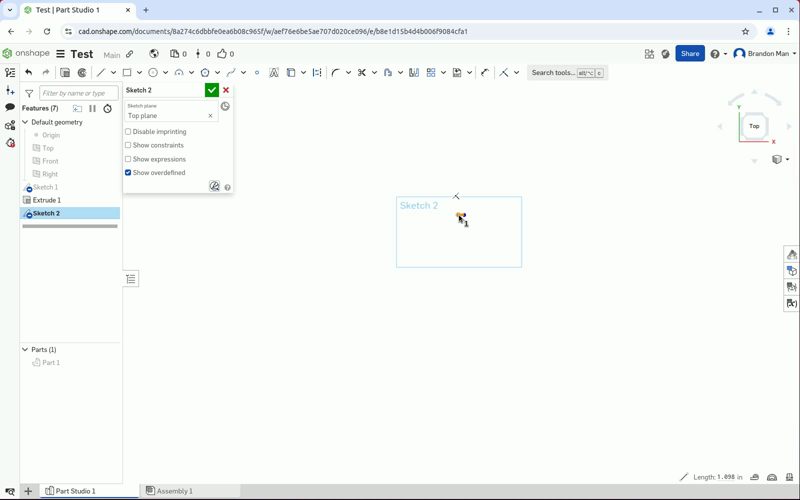
mouse_move(73, 352)
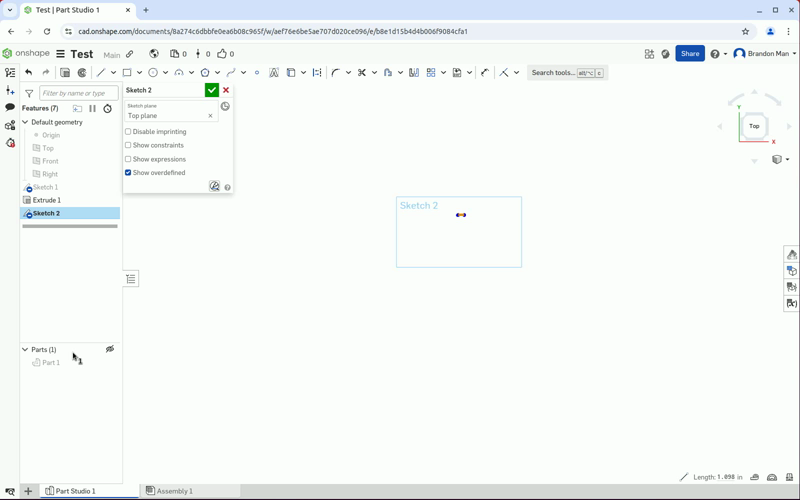
key(shift+y)
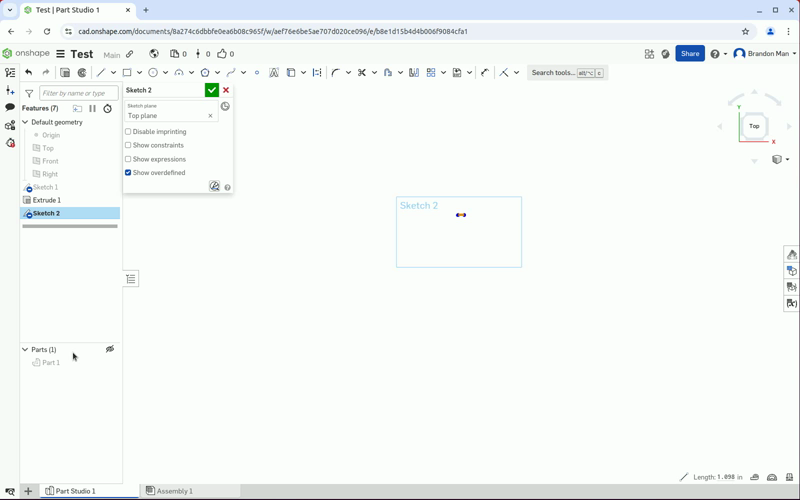
key(shift+e)
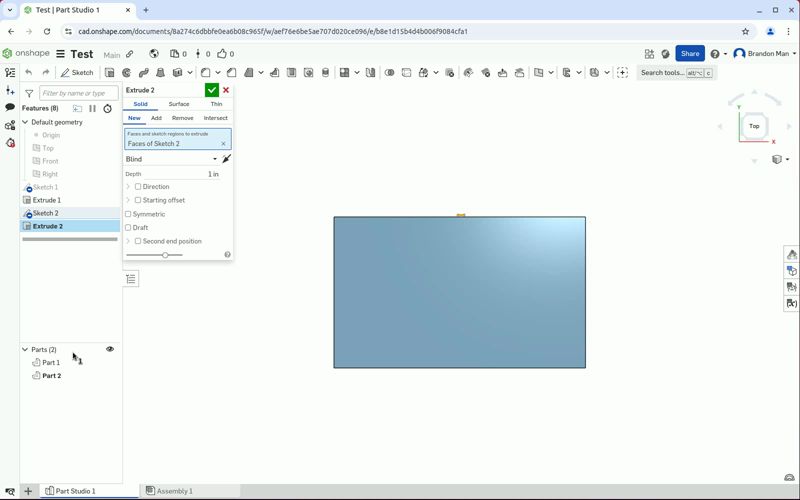
mouse_move(143, 106)
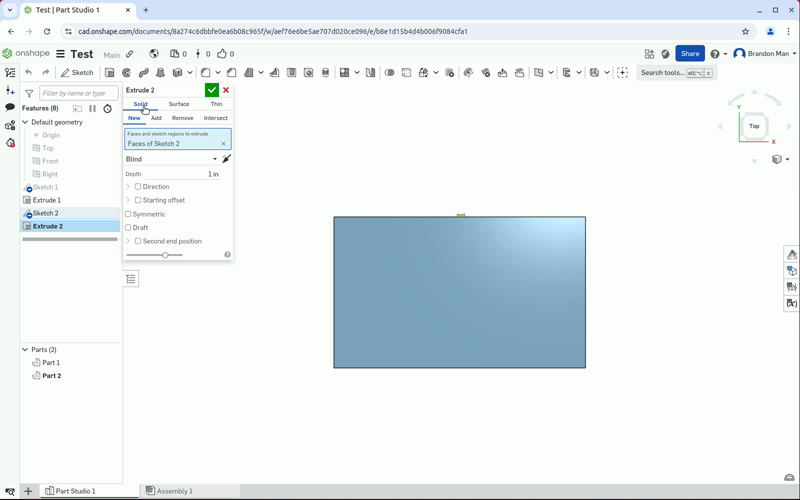
click(143, 106)
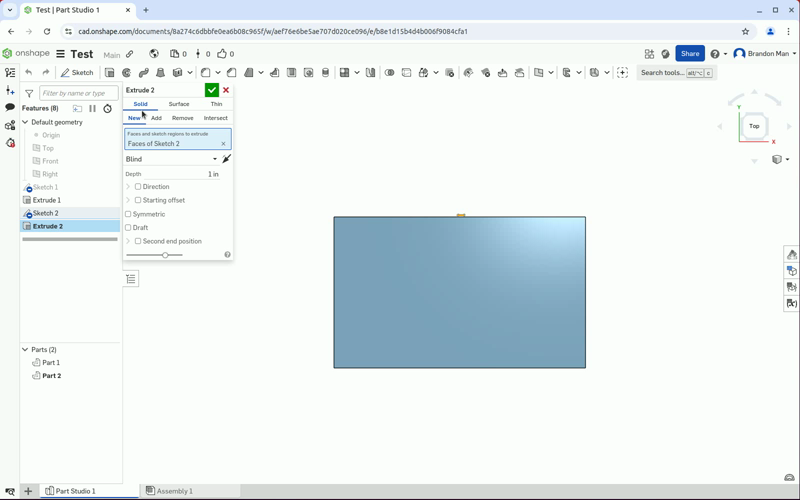
mouse_move(137, 120)
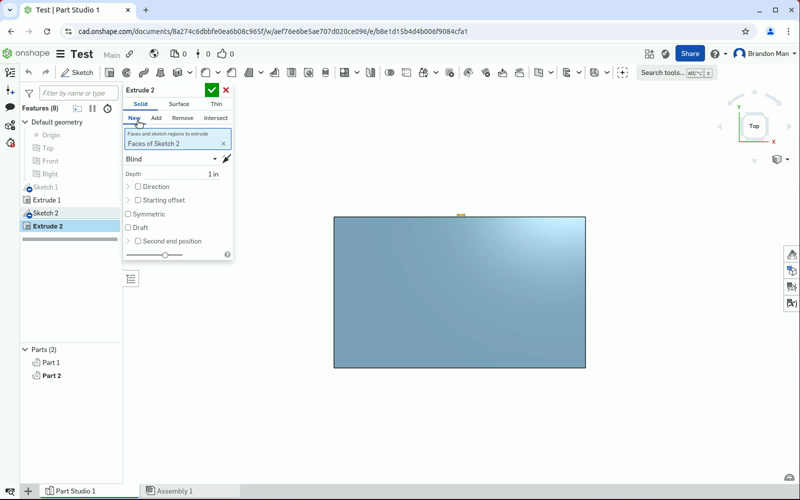
click(137, 120)
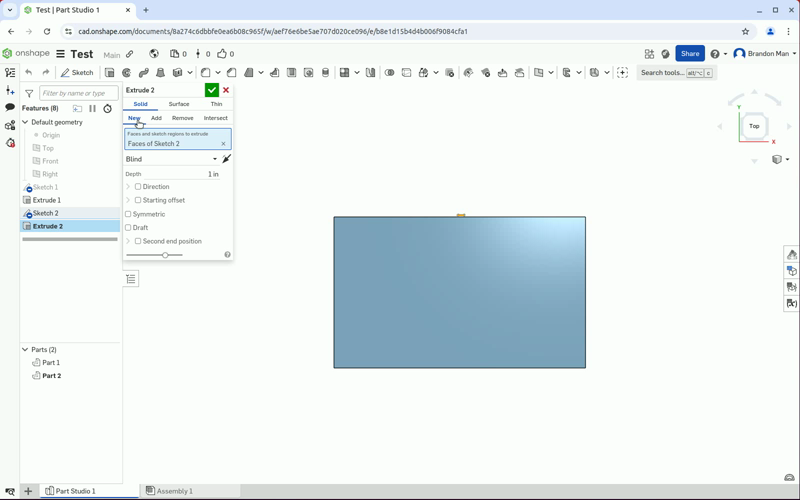
key(tab, 4)
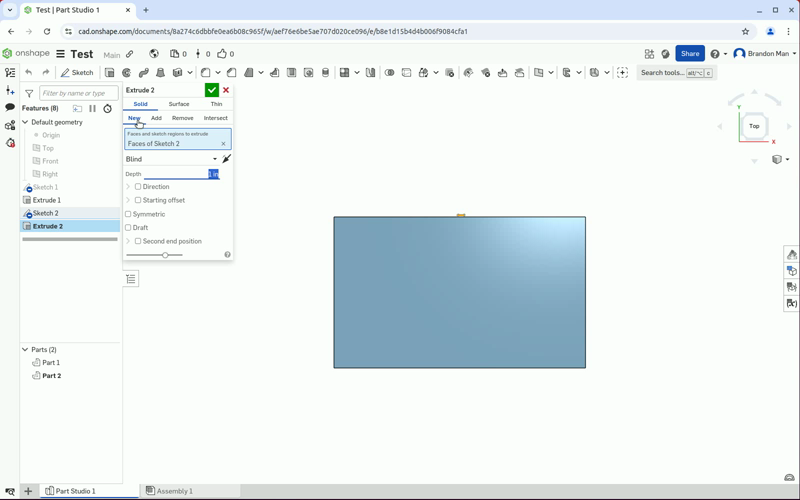
text(-0.241)
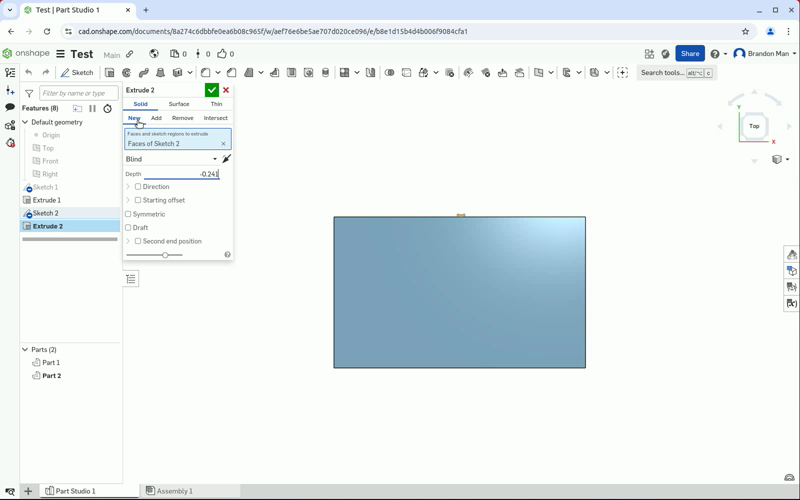
key(enter)
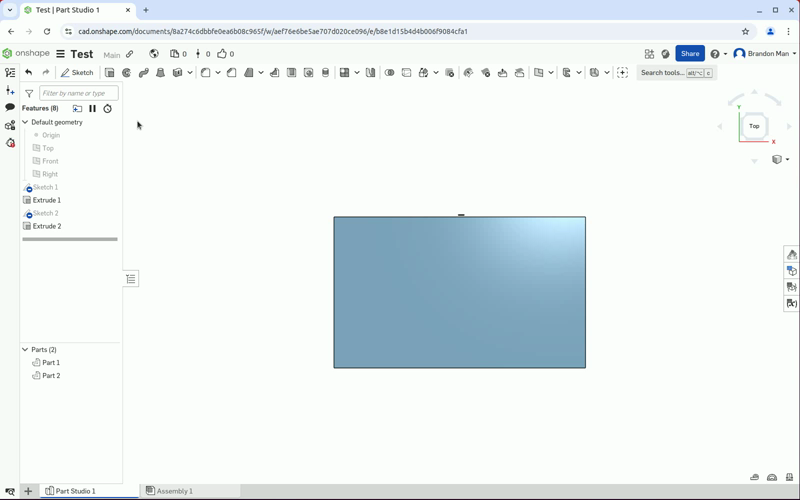
key(shift+h)
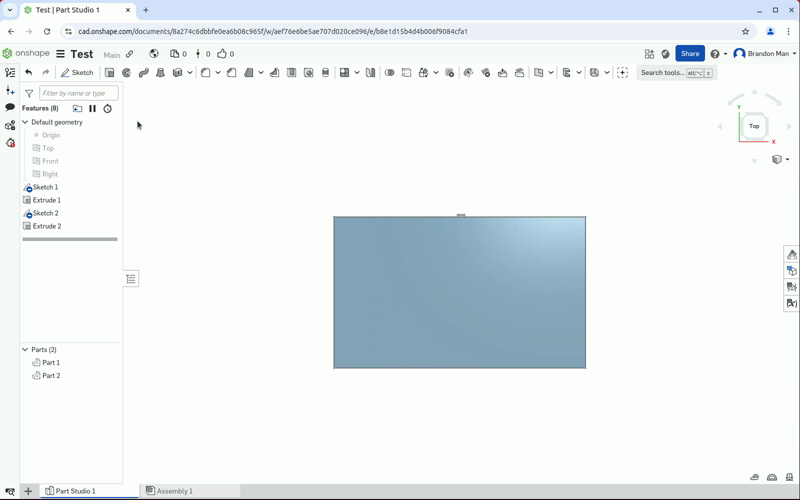
key(shift+h)
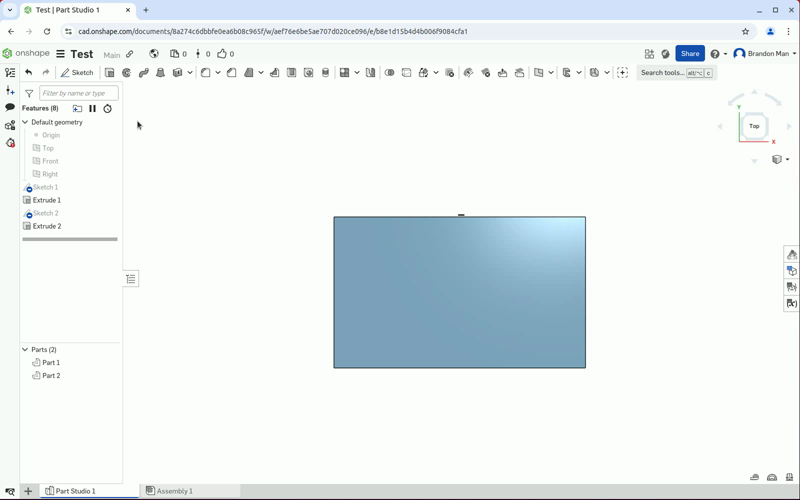
mouse_move(73, 189)
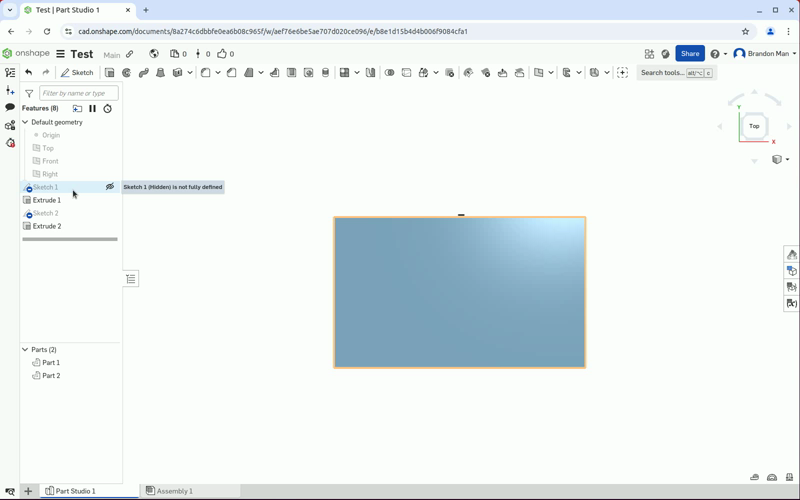
click(73, 189)
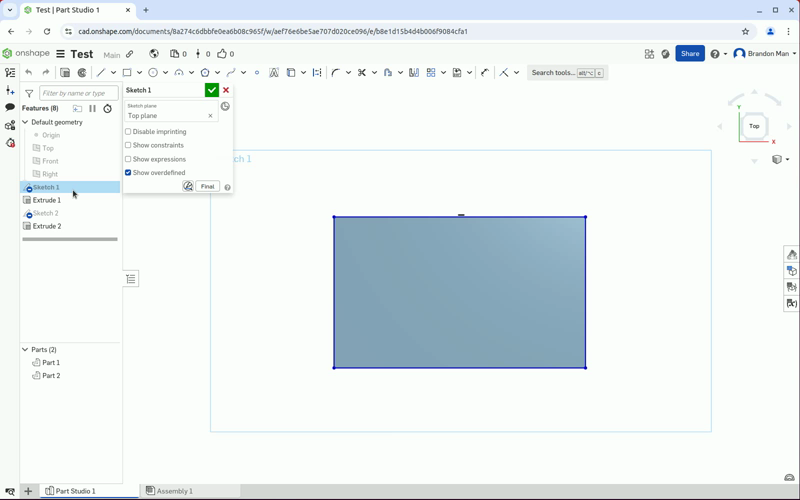
mouse_move(229, 92)
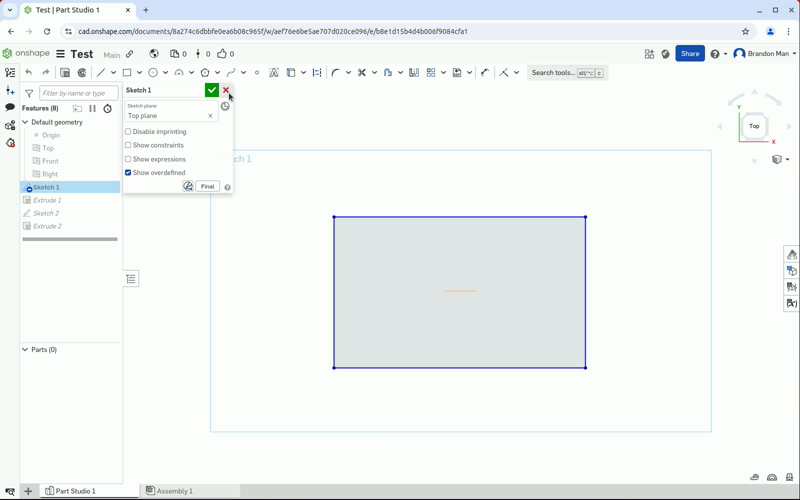
click(229, 92)
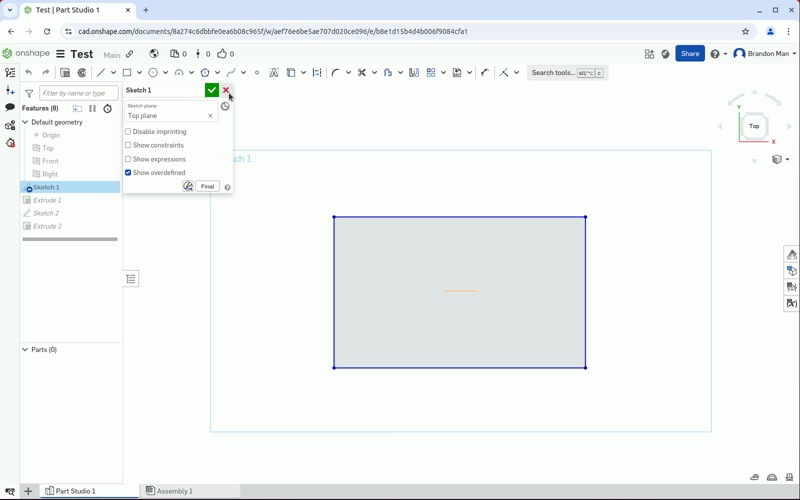
key(shift+s)
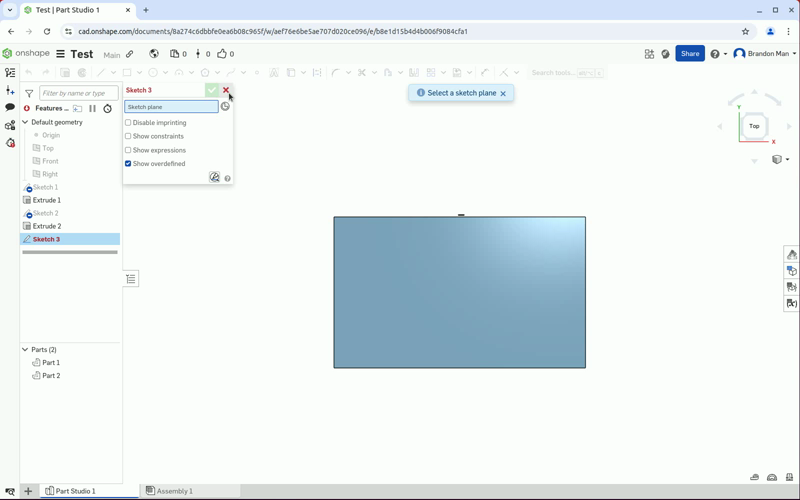
mouse_move(73, 150)
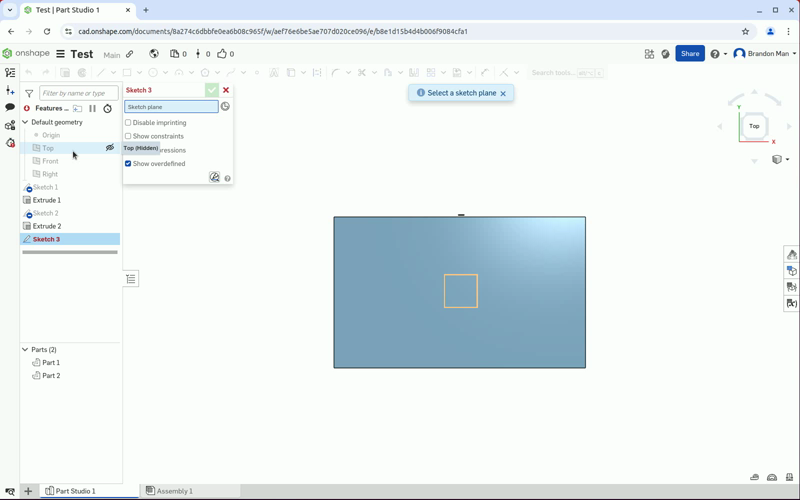
click(73, 150)
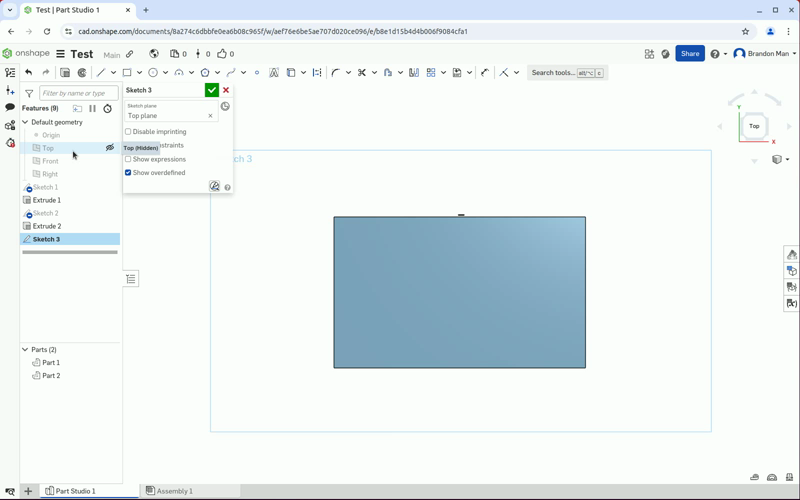
mouse_move(73, 352)
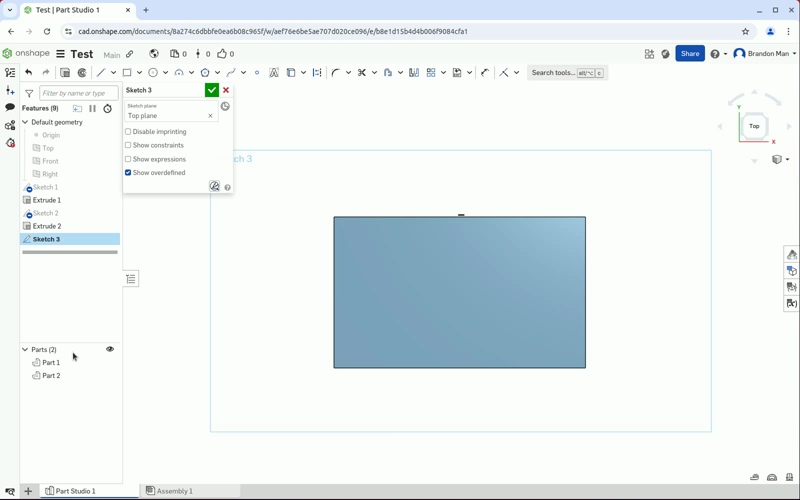
key(y)
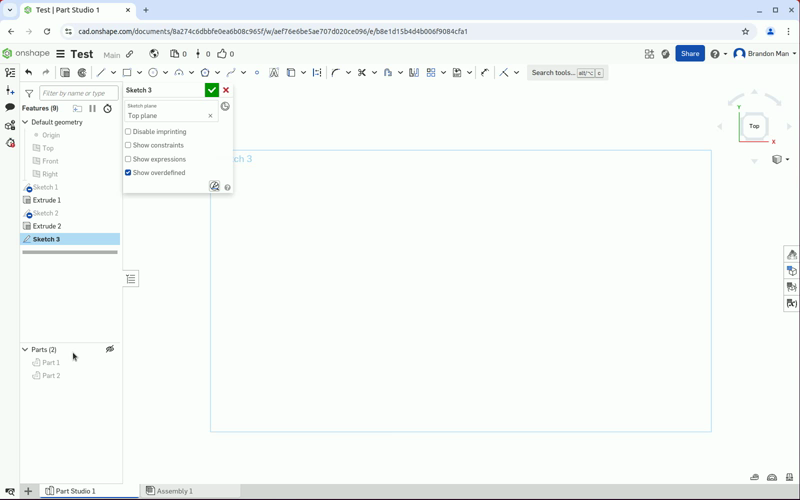
key(l)
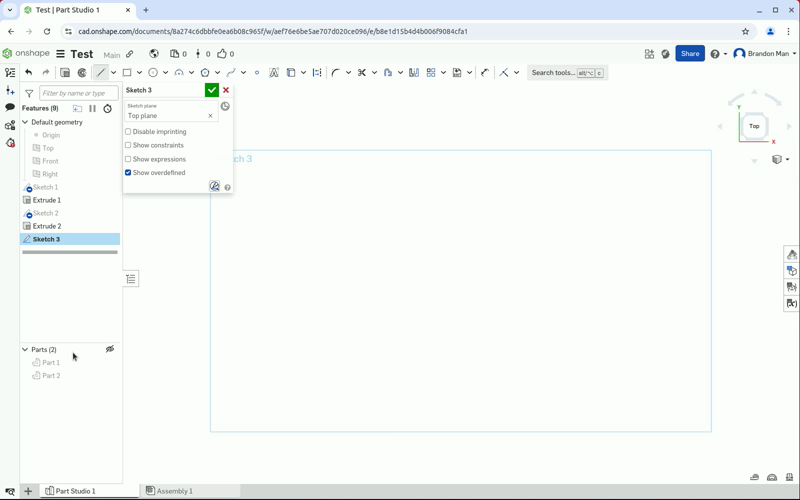
key_down(shift)
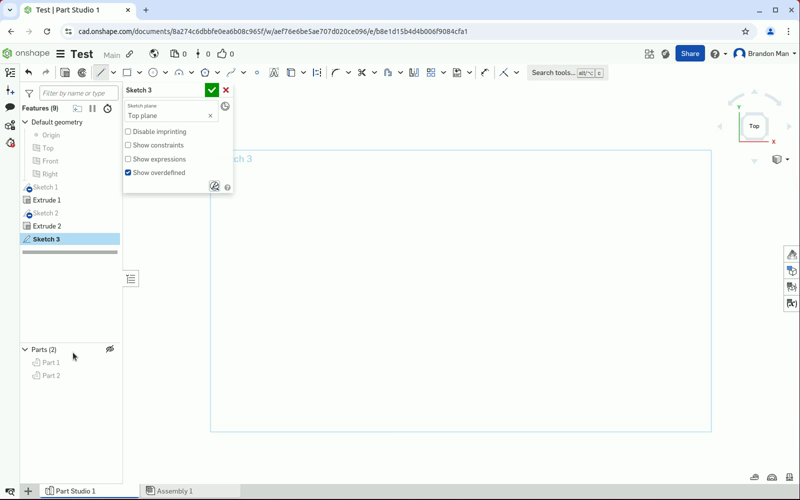
mouse_move(568, 215)
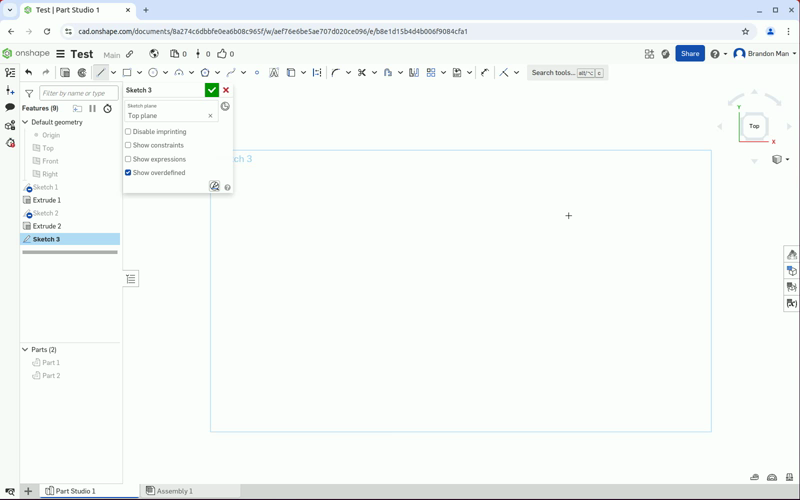
click(568, 215)
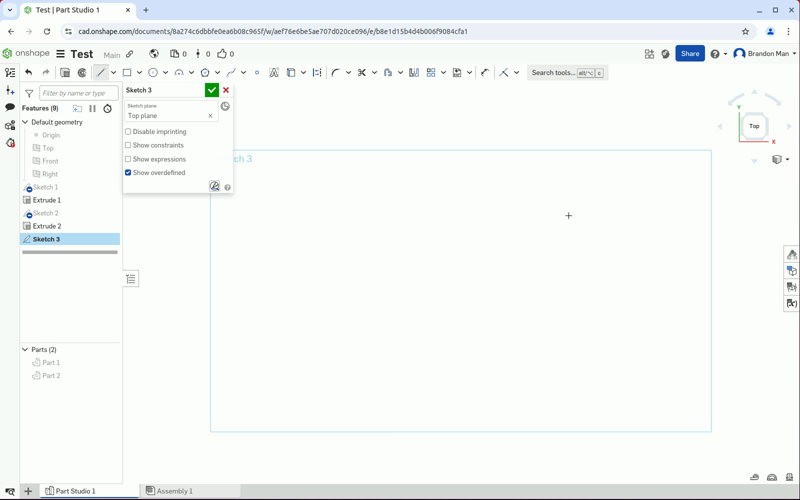
key_up(shift)
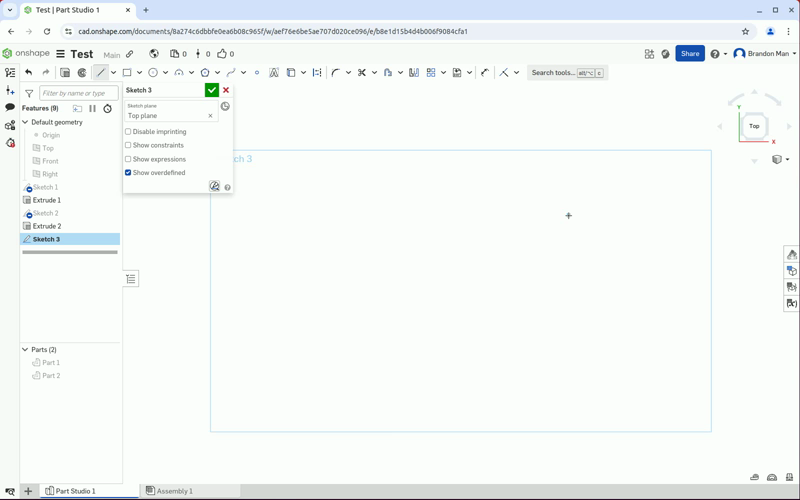
key_down(shift)
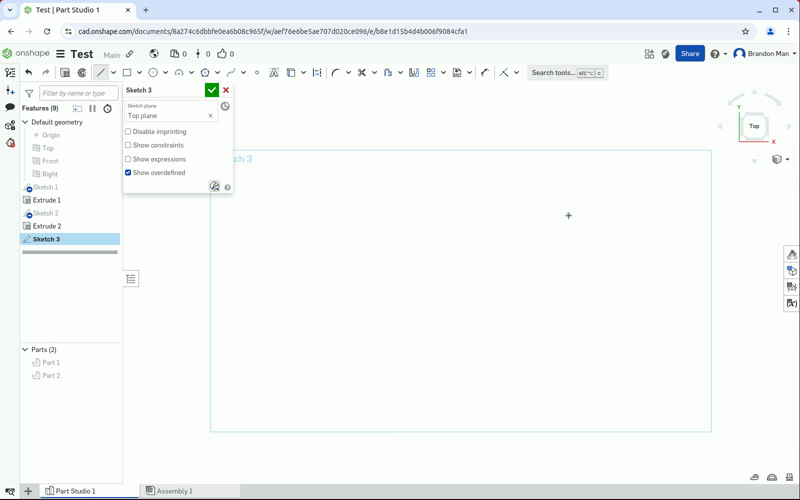
mouse_move(589, 215)
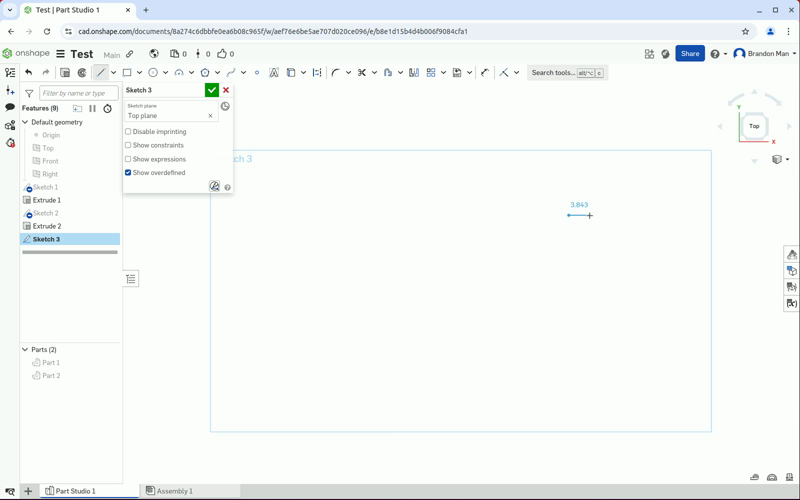
mouse_move(574, 215)
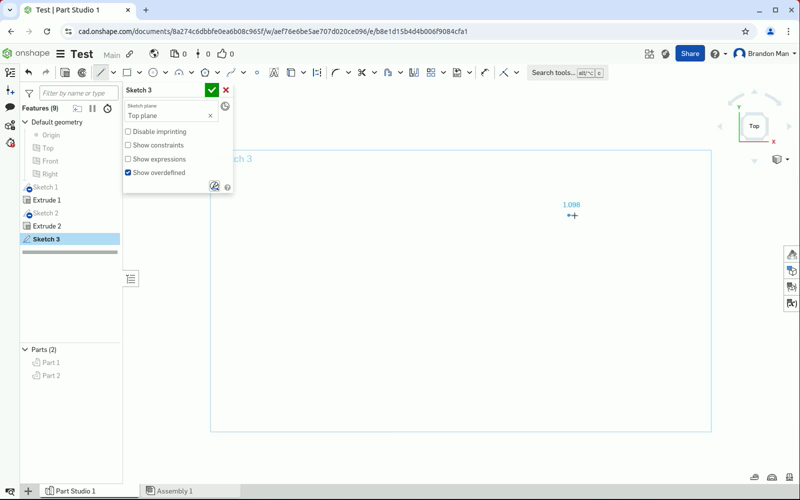
scroll(6)
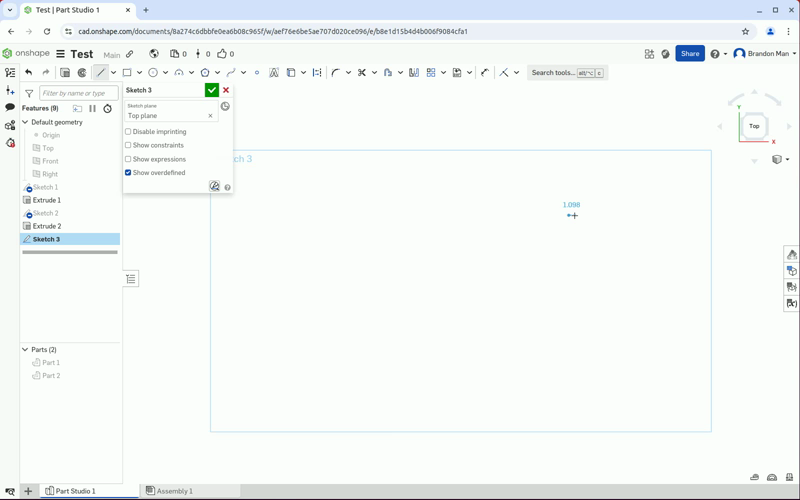
scroll(6)
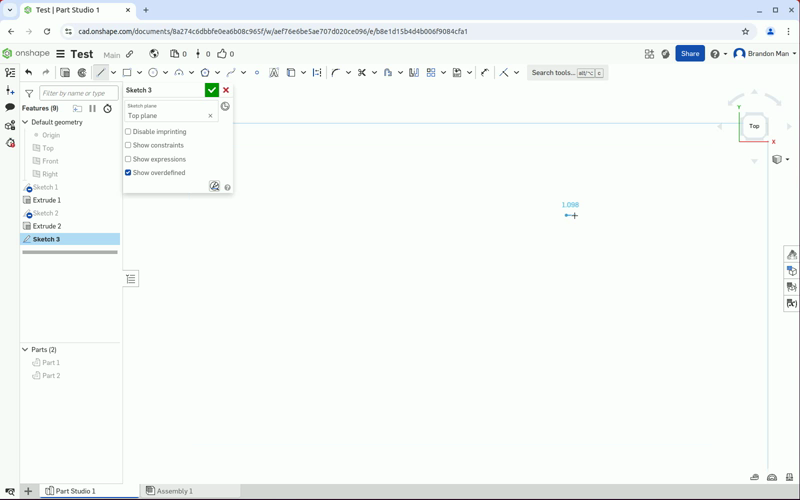
scroll(6)
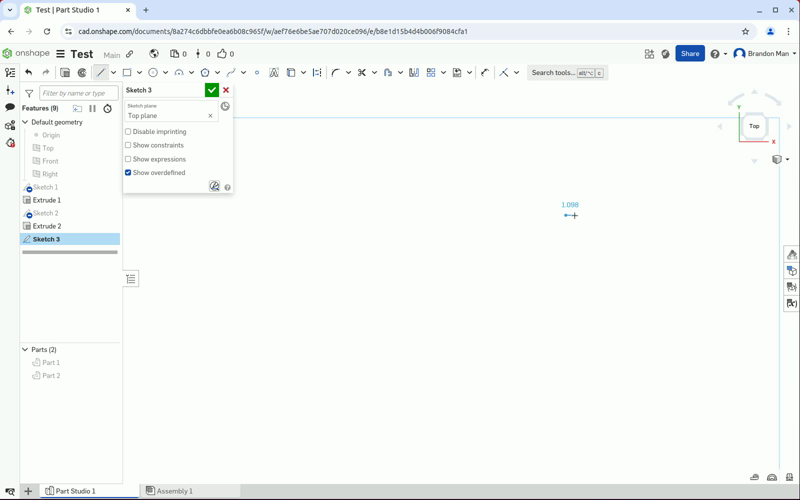
scroll(6)
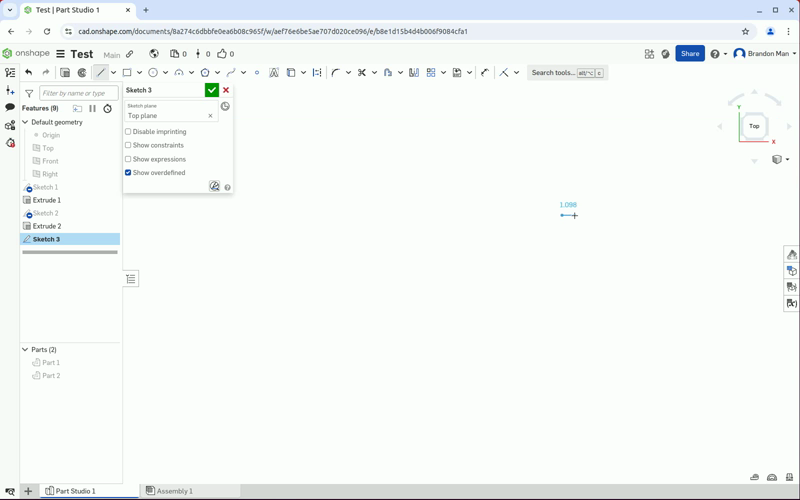
scroll(6)
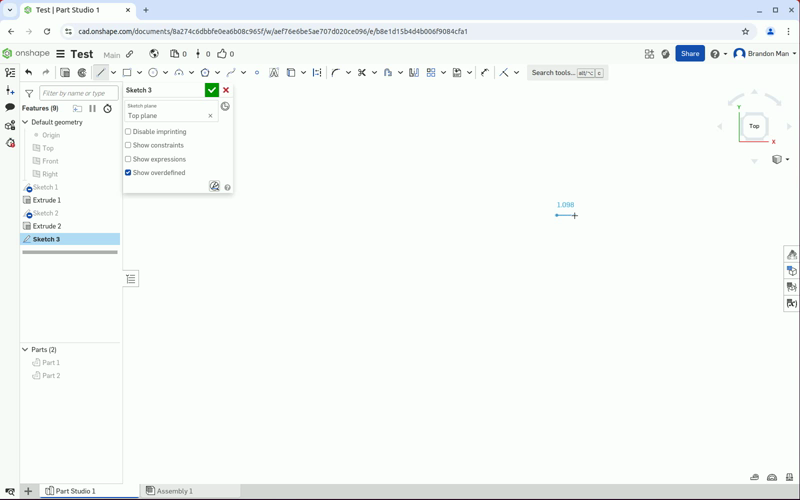
scroll(6)
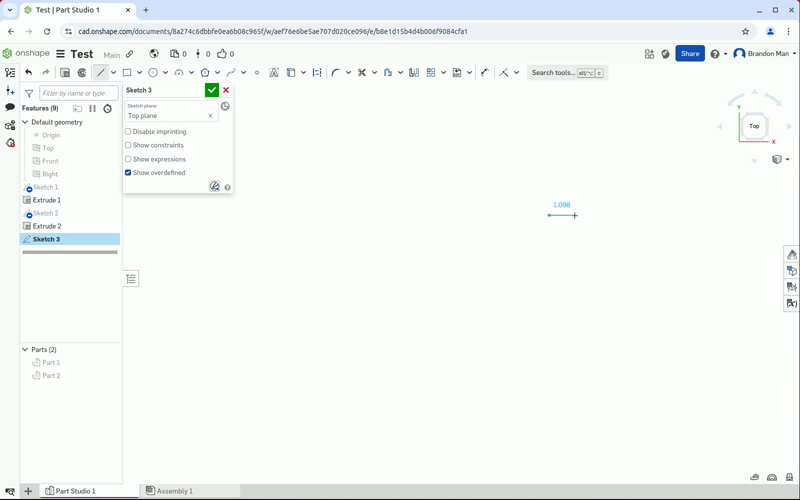
scroll(6)
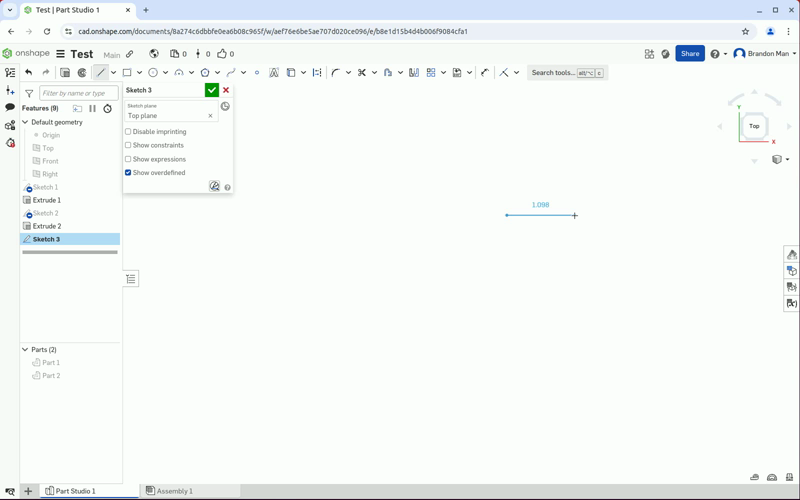
click(574, 215)
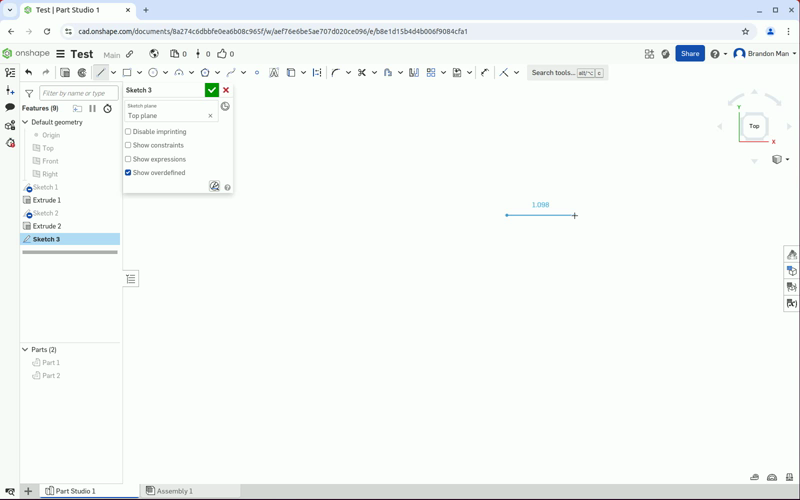
scroll(-6)
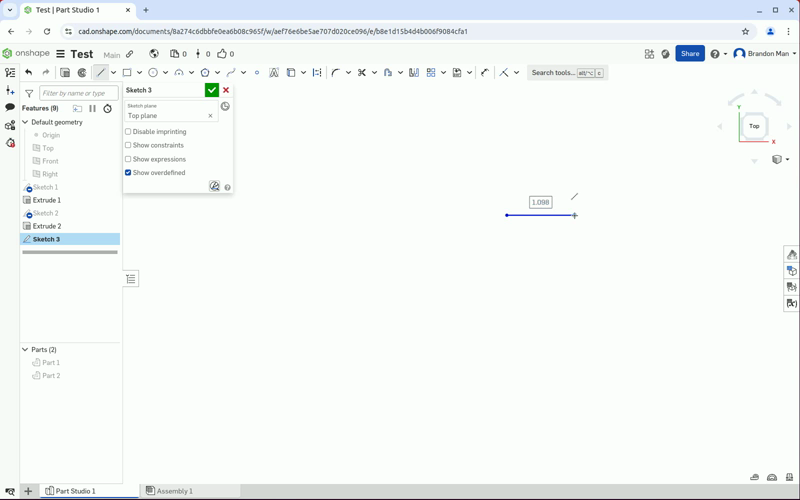
scroll(-6)
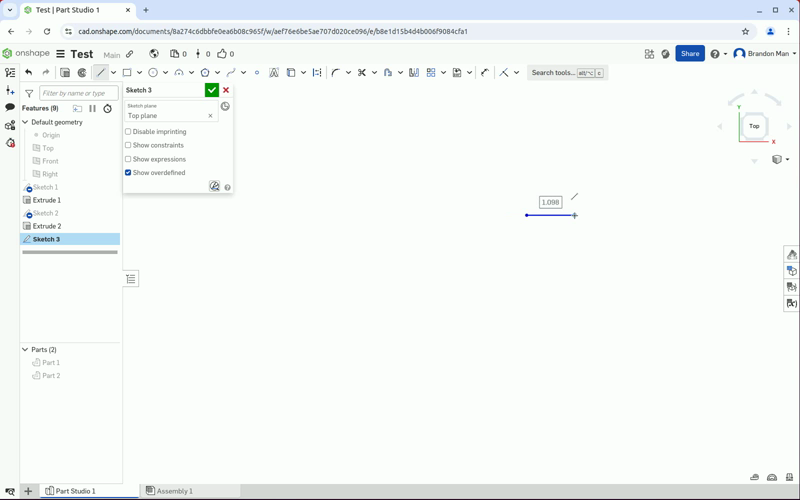
scroll(-6)
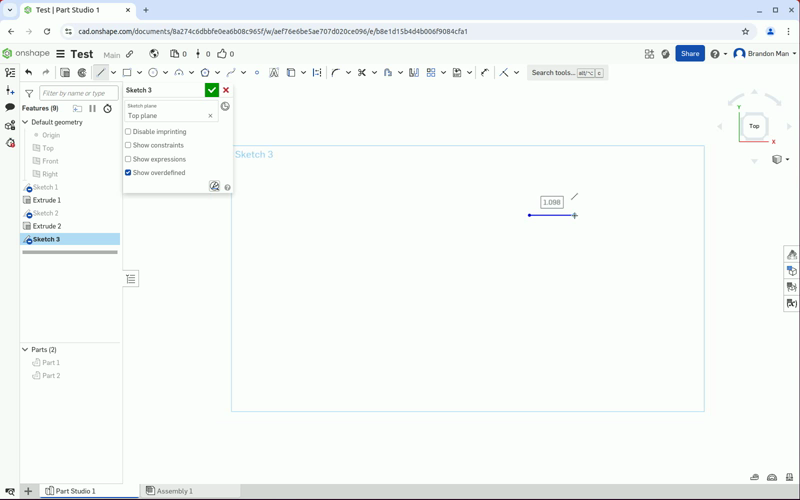
scroll(-6)
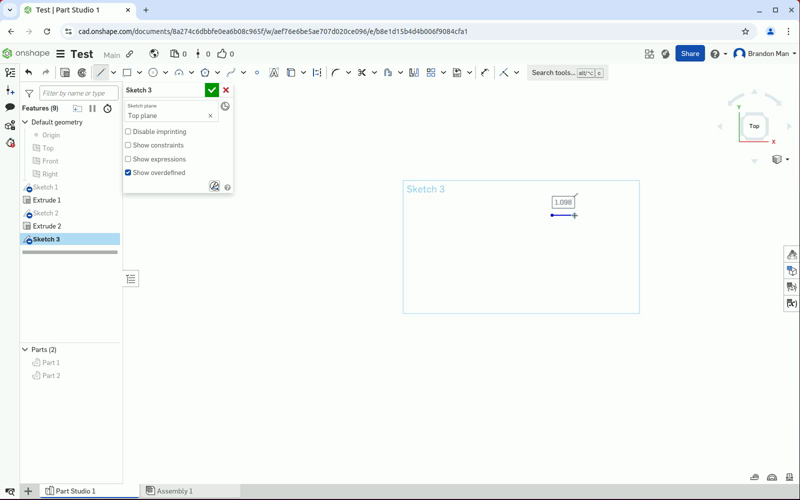
scroll(-6)
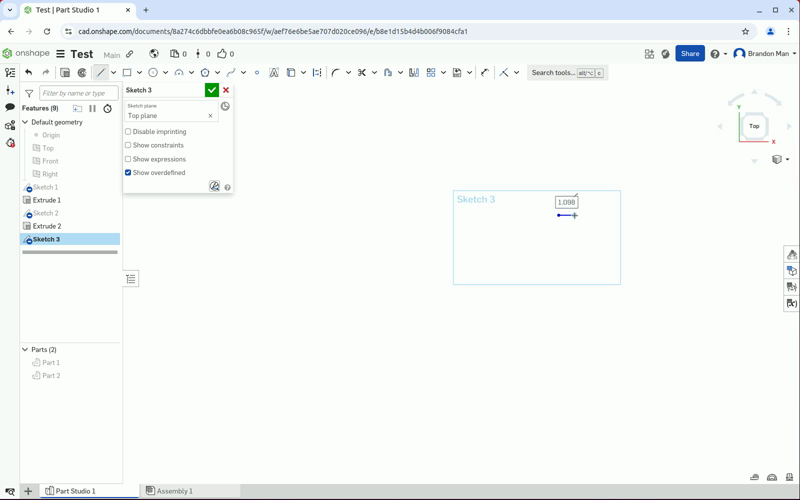
scroll(-6)
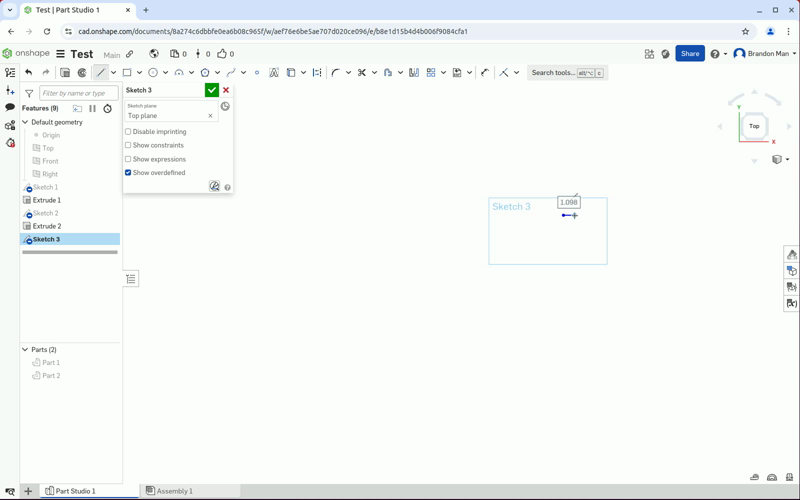
scroll(-6)
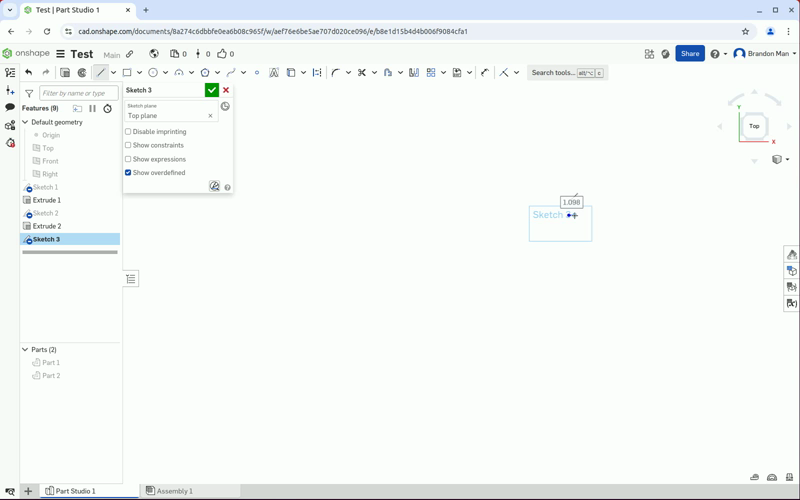
key_up(shift)
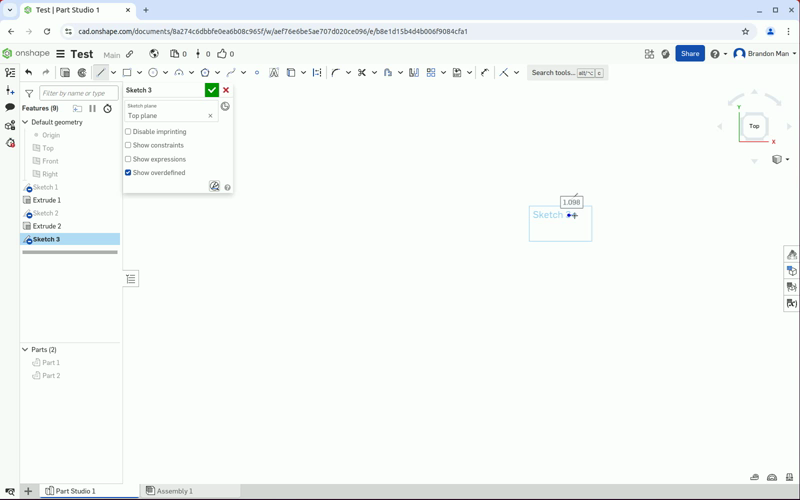
key_down(shift)
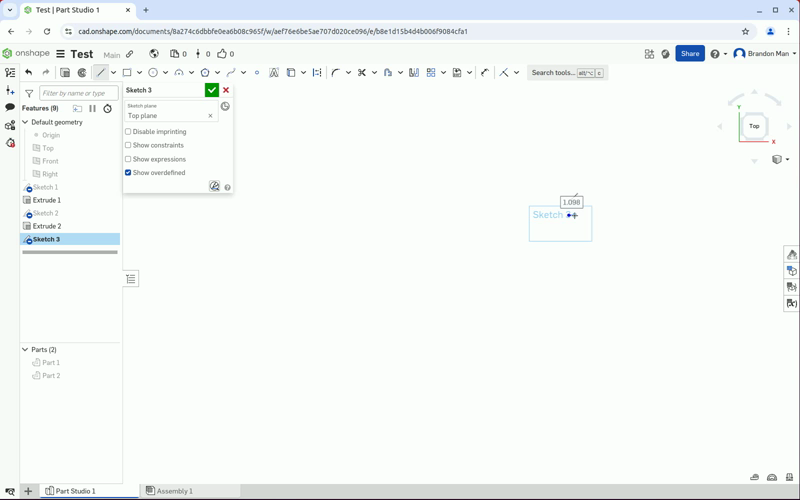
mouse_move(589, 215)
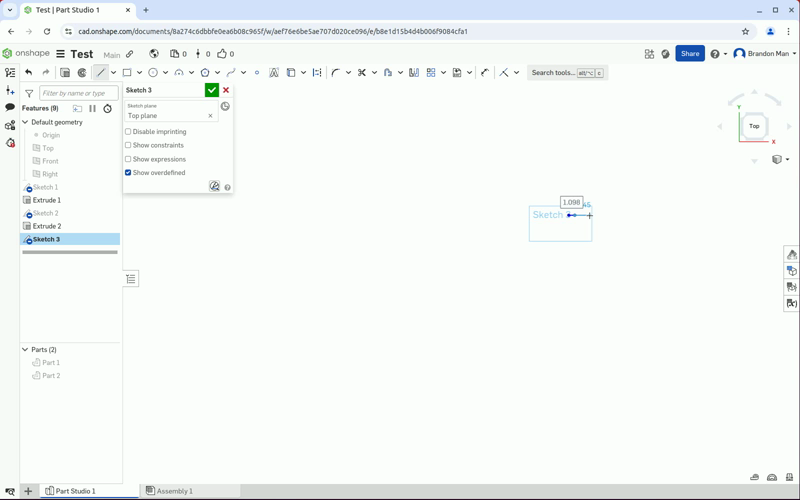
mouse_move(574, 214)
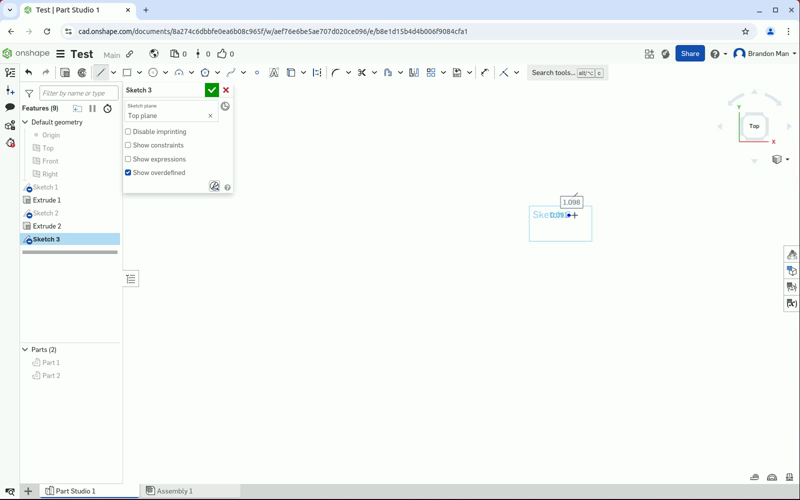
scroll(6)
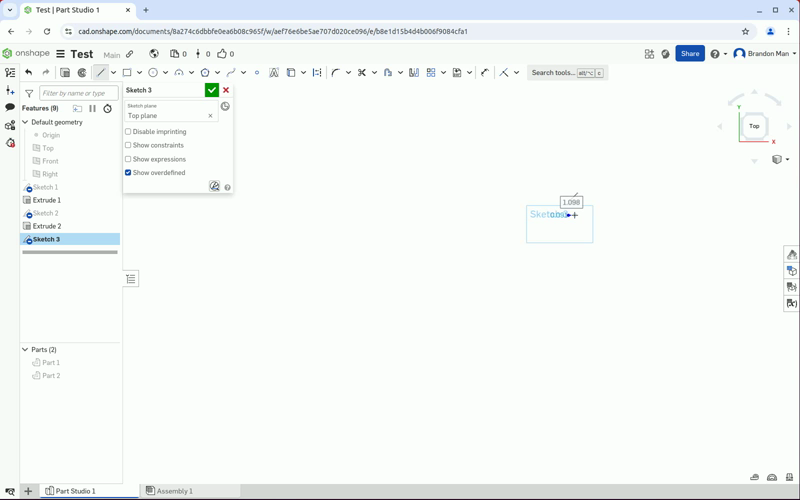
scroll(6)
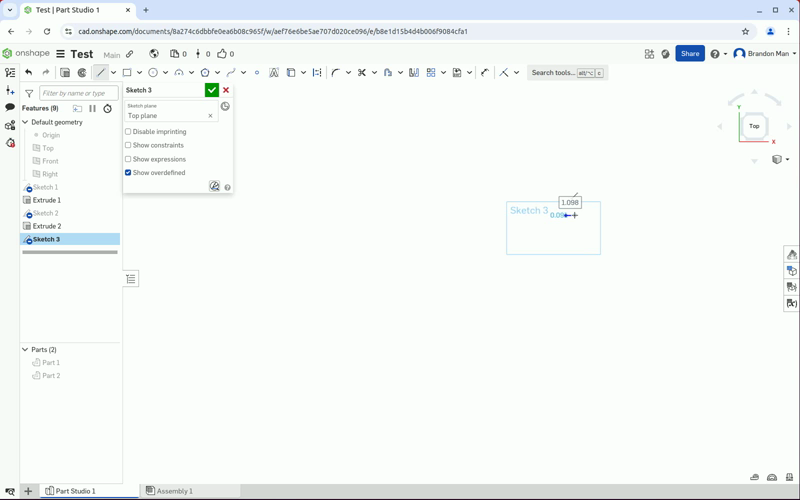
scroll(6)
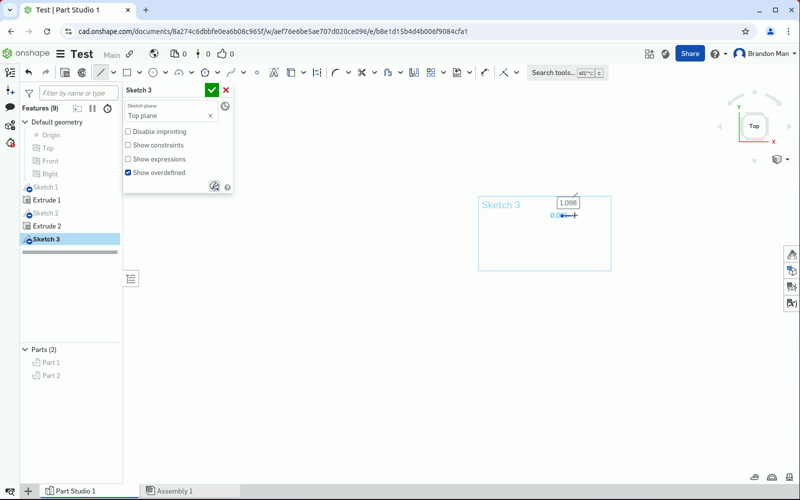
scroll(6)
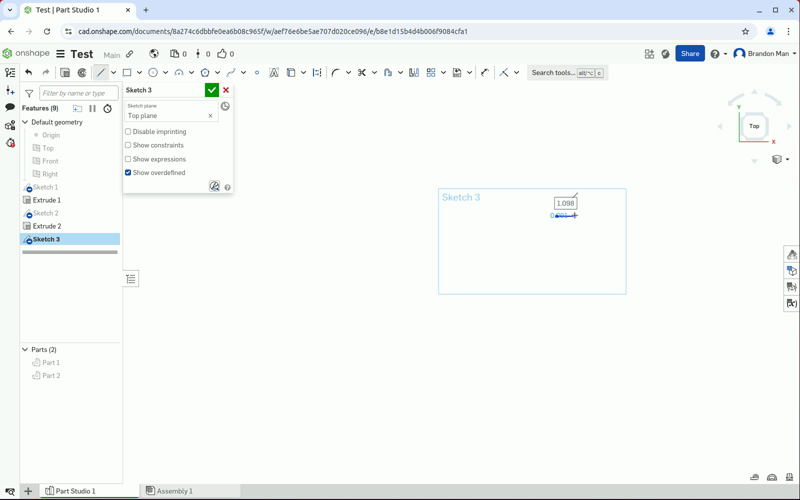
scroll(6)
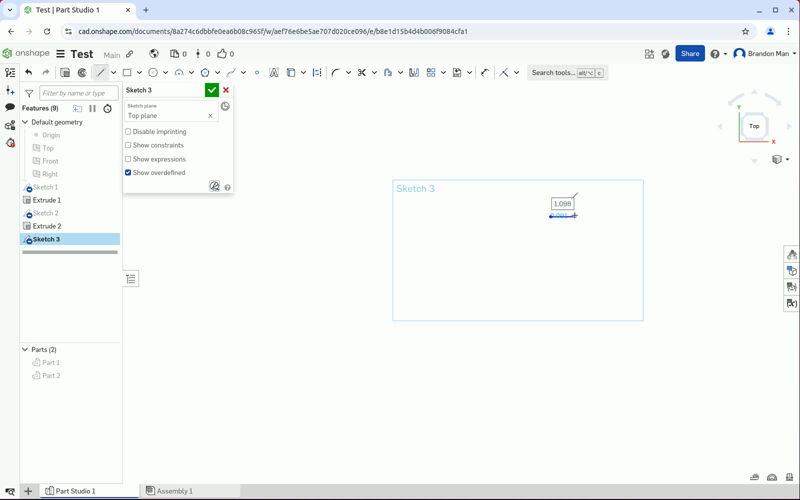
scroll(6)
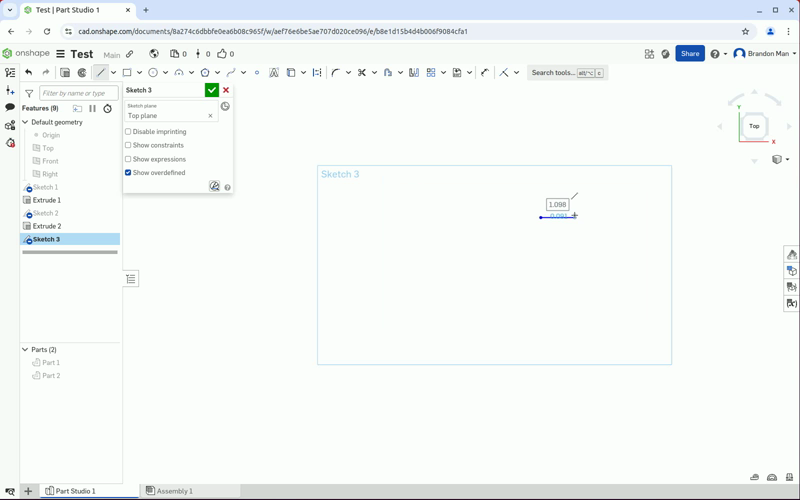
scroll(6)
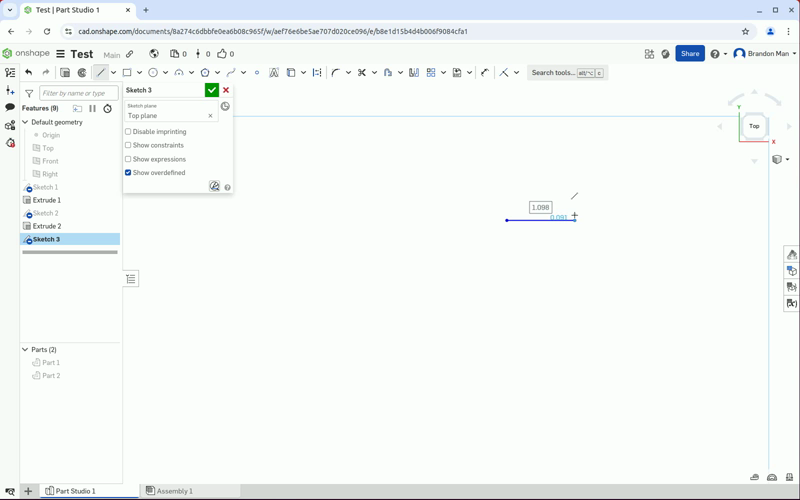
click(574, 214)
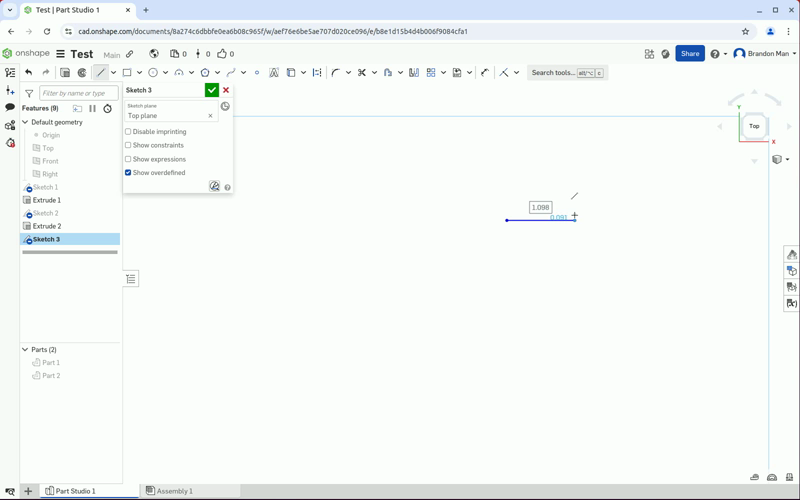
scroll(-6)
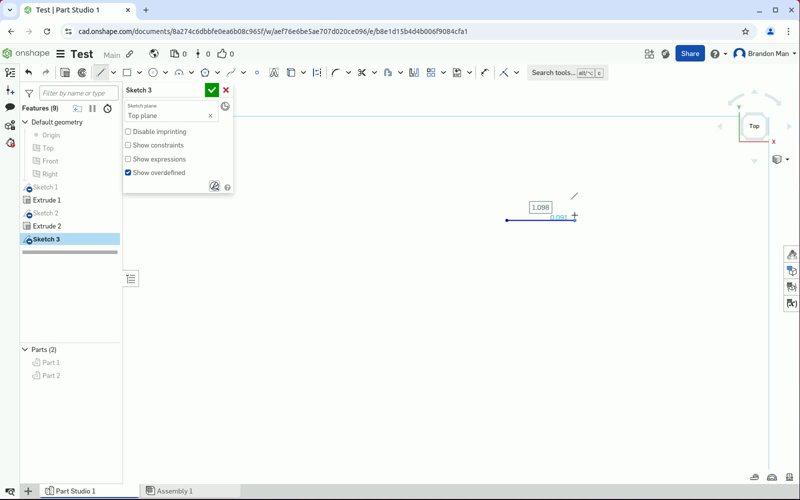
scroll(-6)
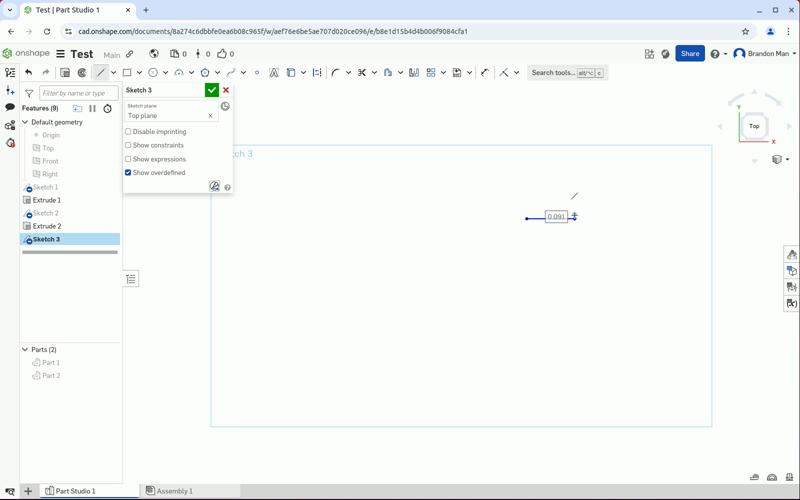
scroll(-6)
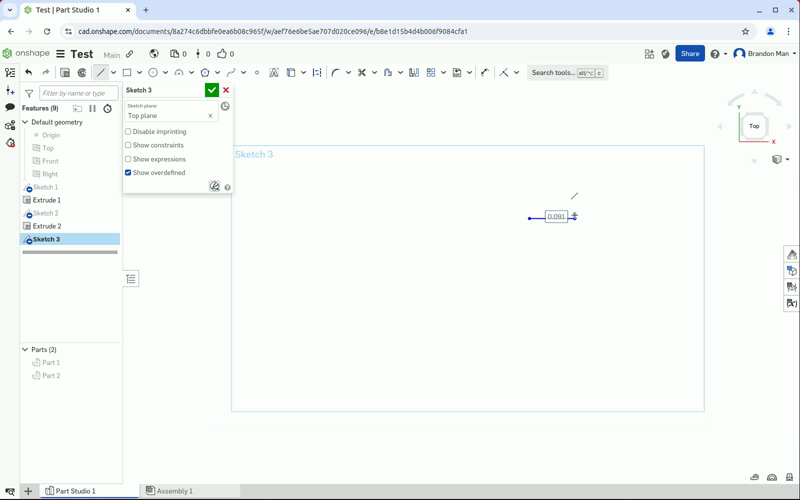
scroll(-6)
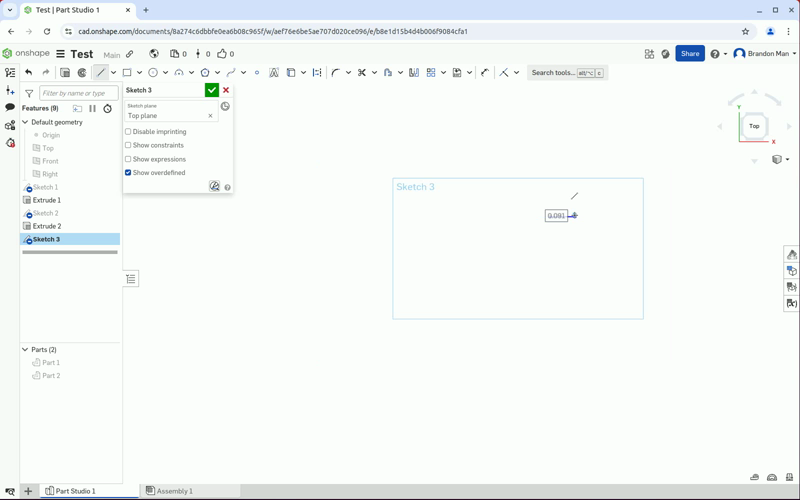
scroll(-6)
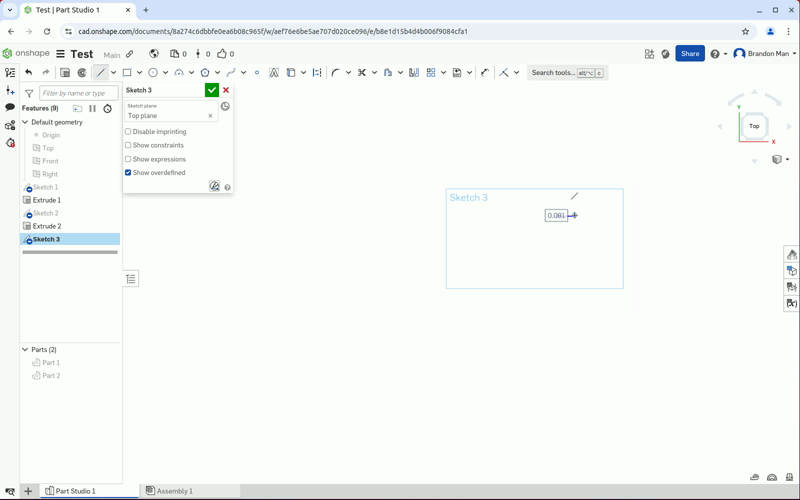
scroll(-6)
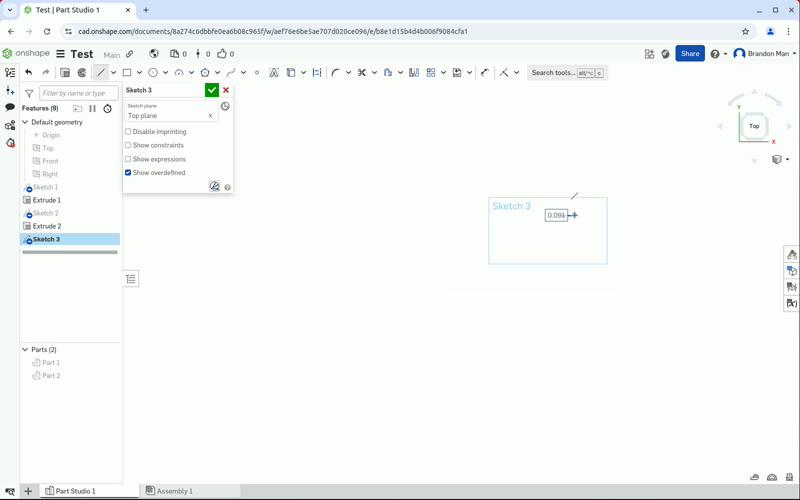
scroll(-6)
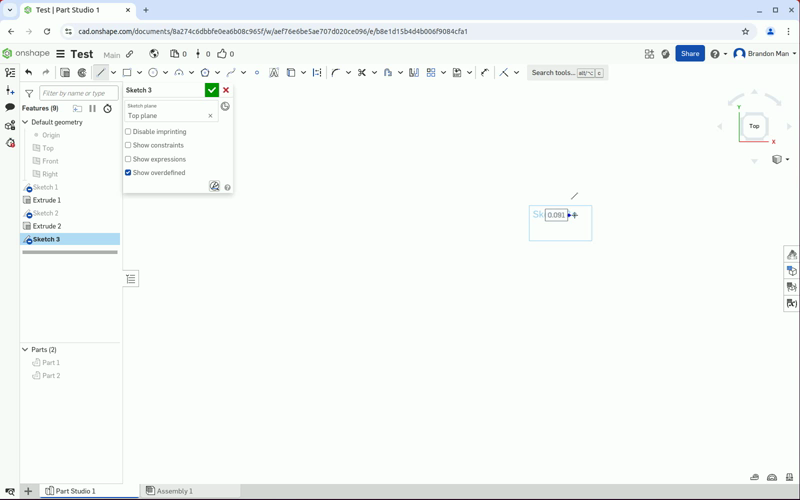
key_up(shift)
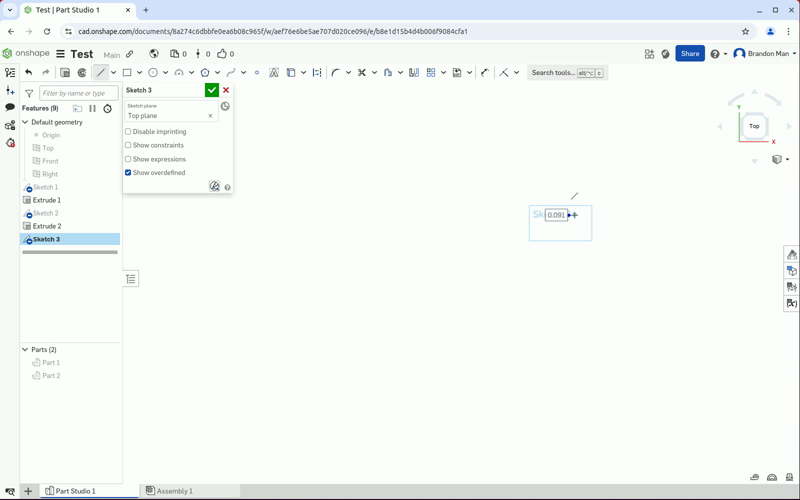
key_down(shift)
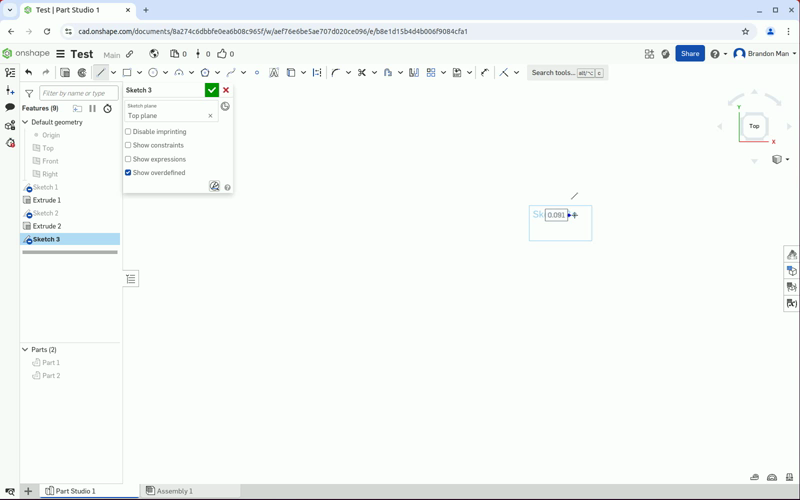
mouse_move(589, 214)
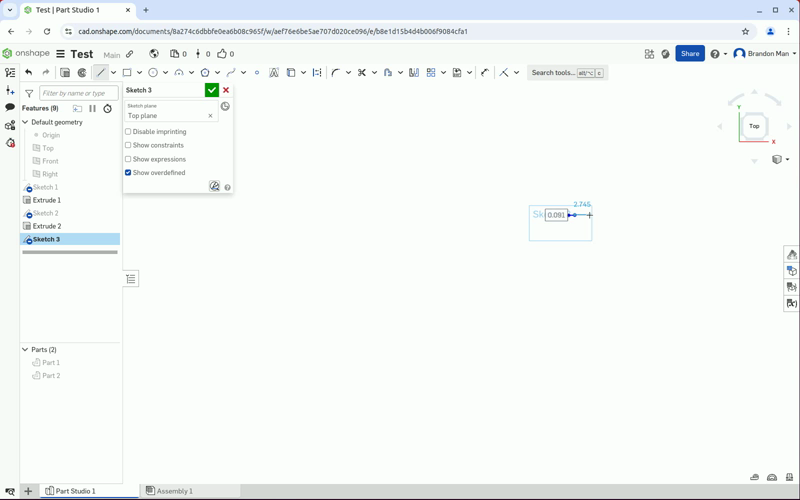
mouse_move(568, 214)
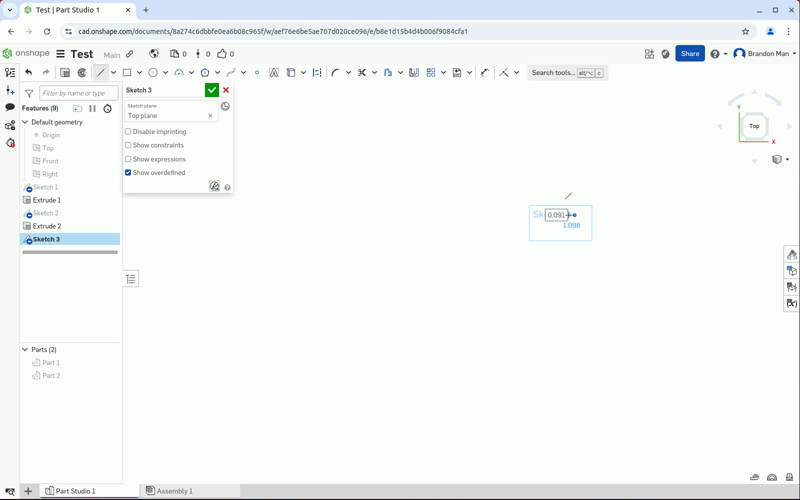
scroll(6)
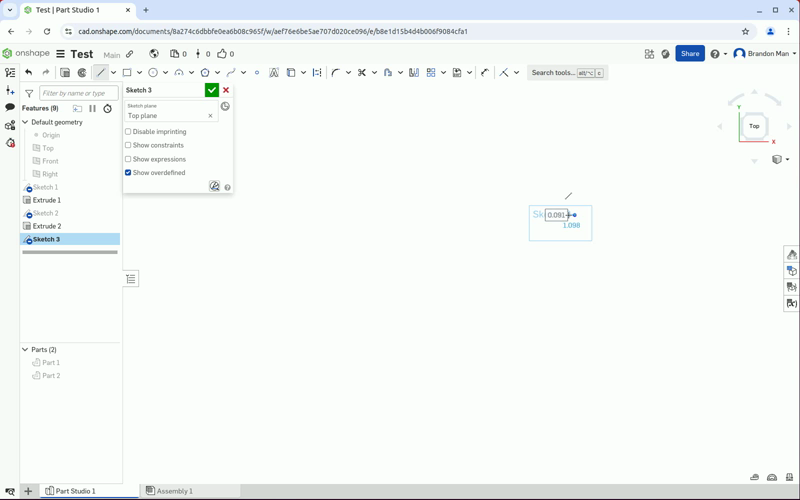
scroll(6)
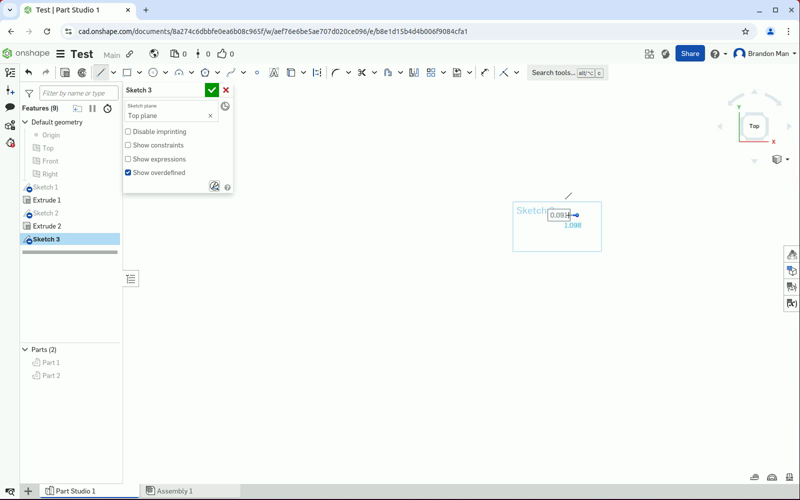
scroll(6)
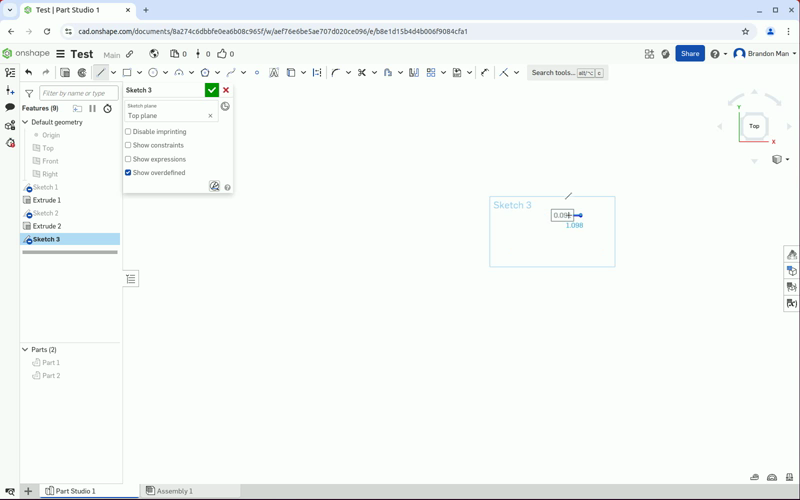
scroll(6)
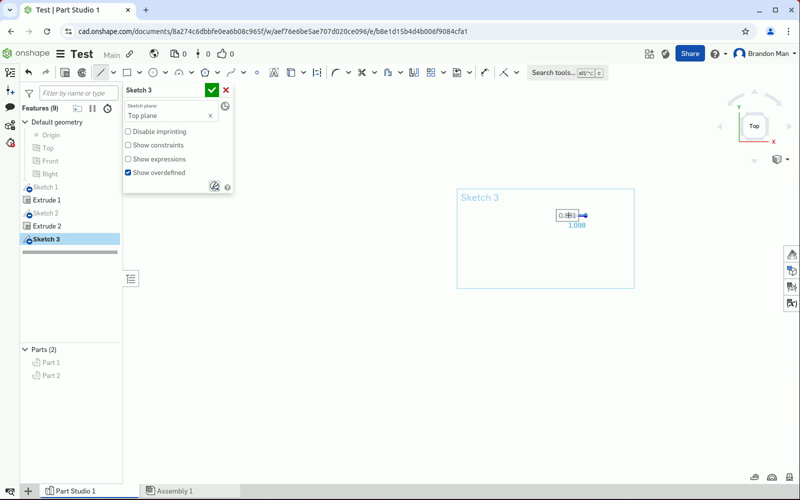
scroll(6)
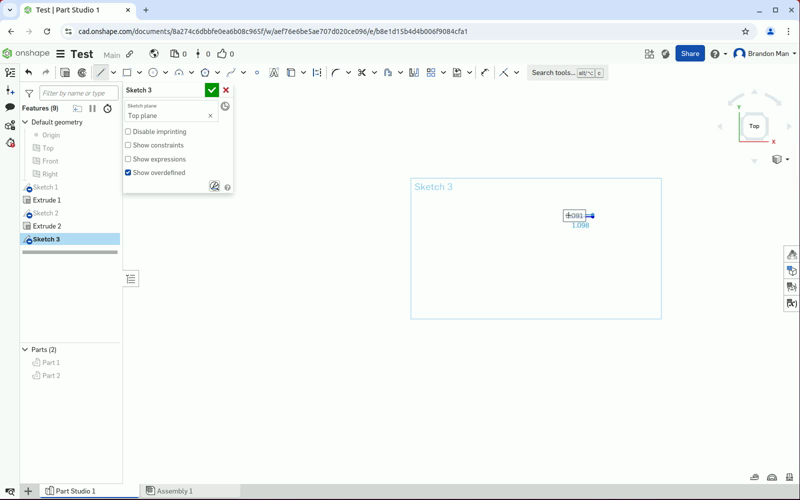
scroll(6)
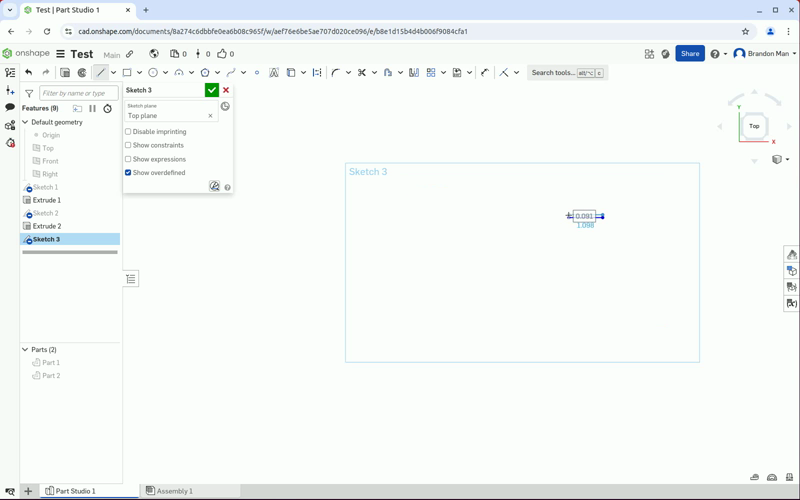
scroll(6)
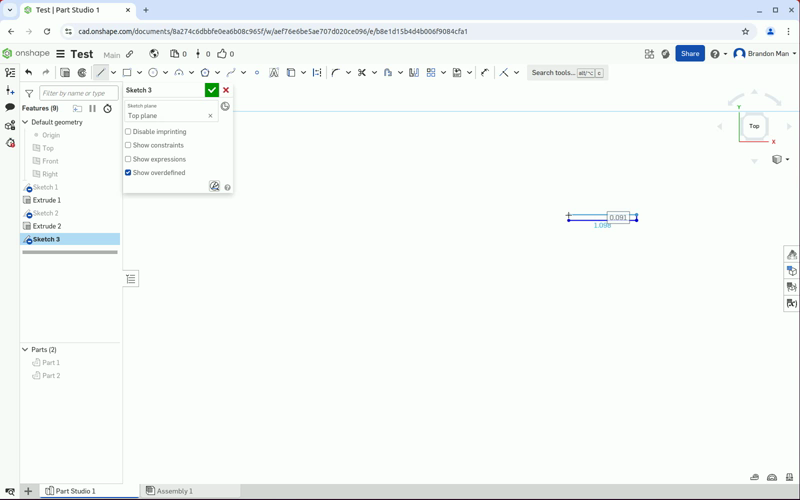
click(568, 214)
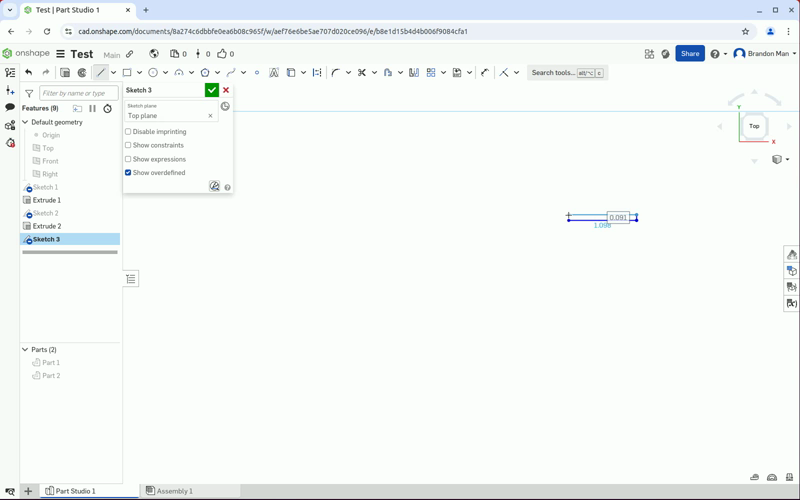
scroll(-6)
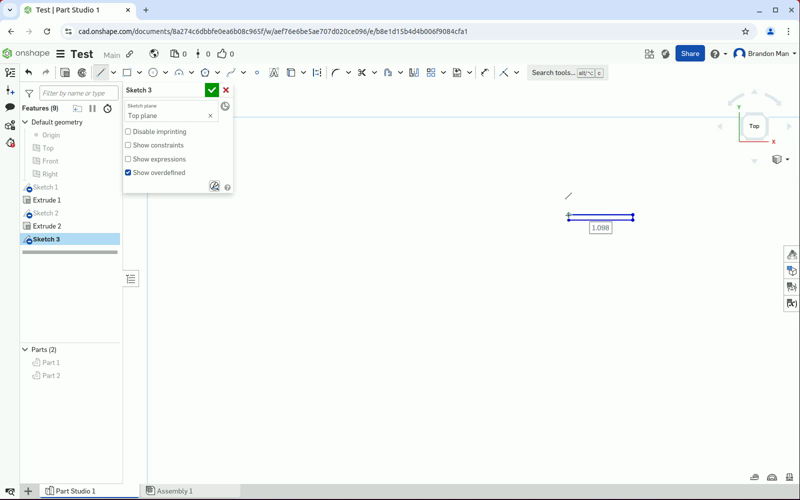
scroll(-6)
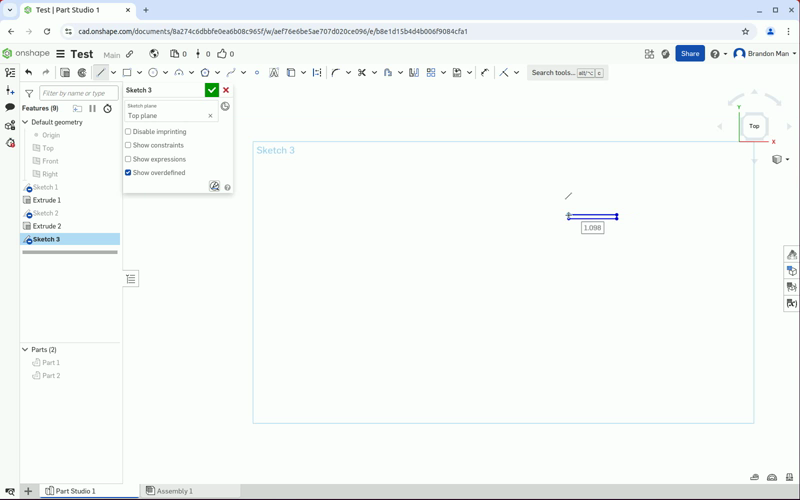
scroll(-6)
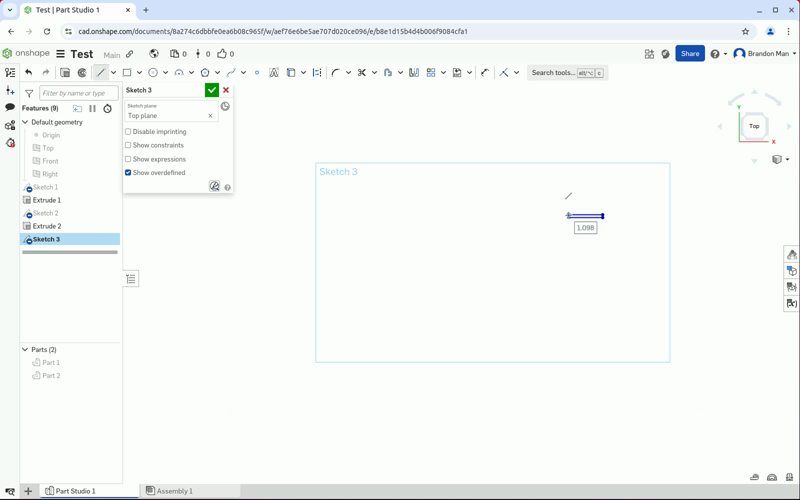
scroll(-6)
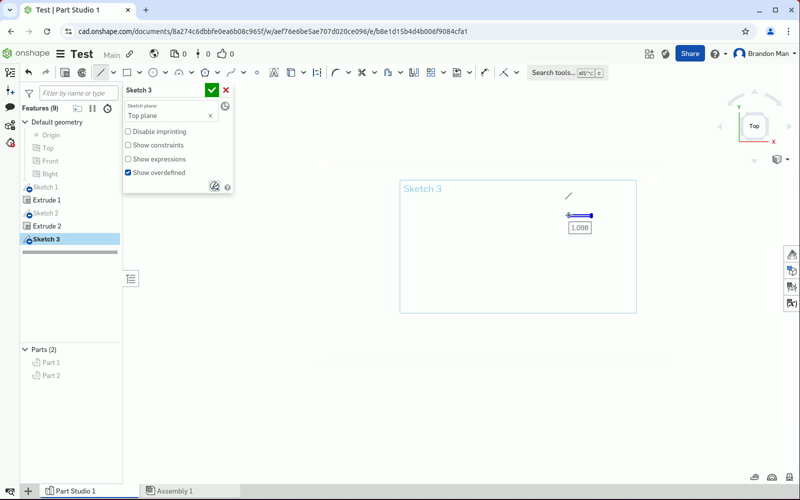
scroll(-6)
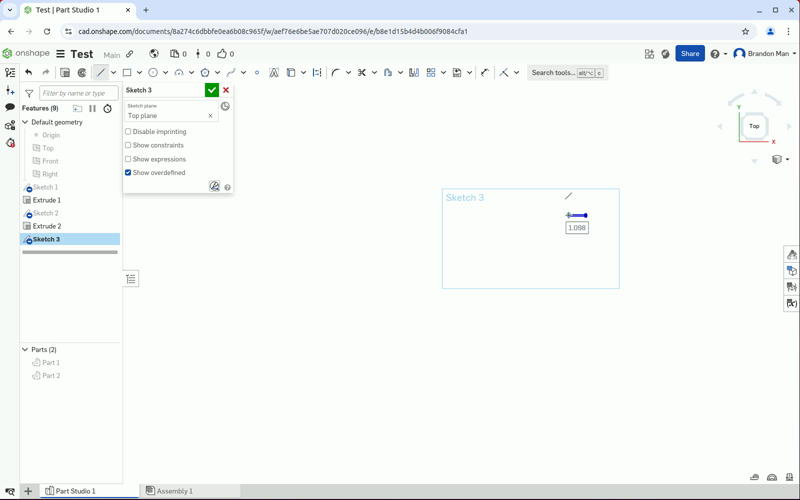
scroll(-6)
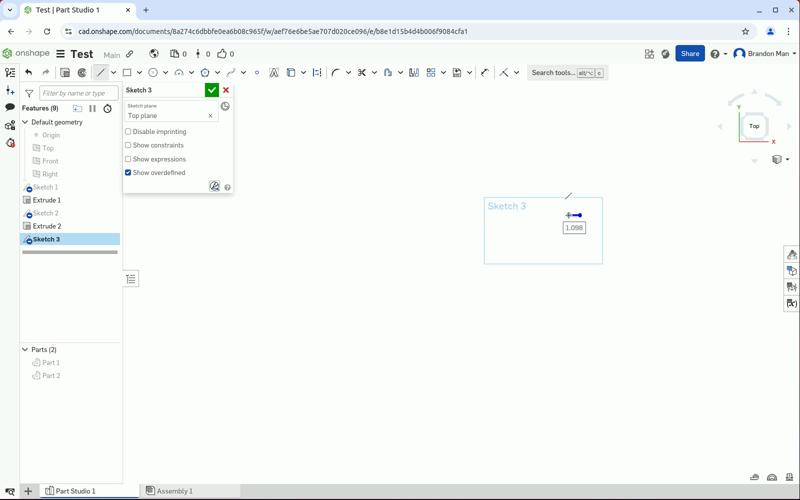
scroll(-6)
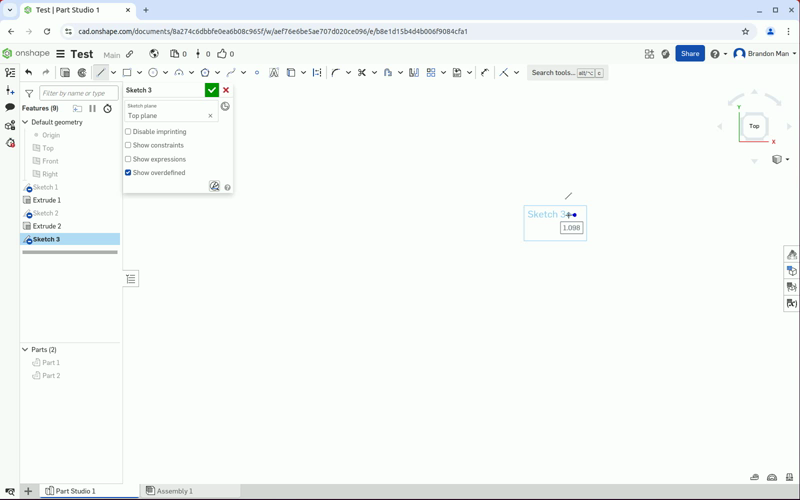
key_up(shift)
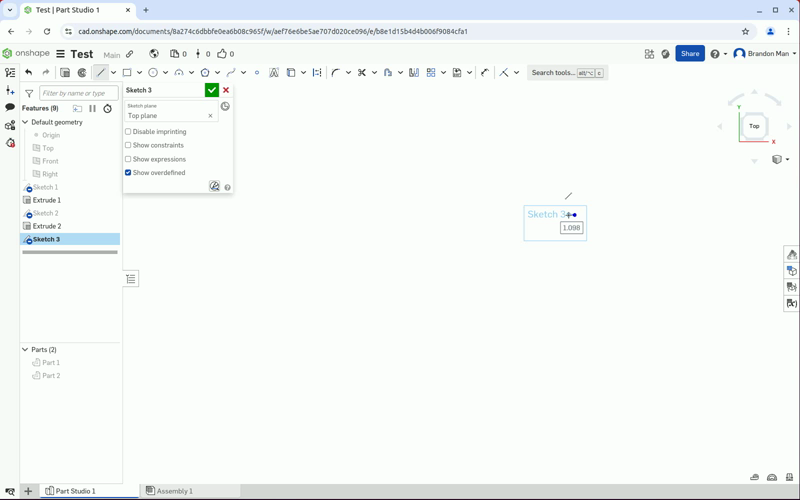
mouse_move(589, 214)
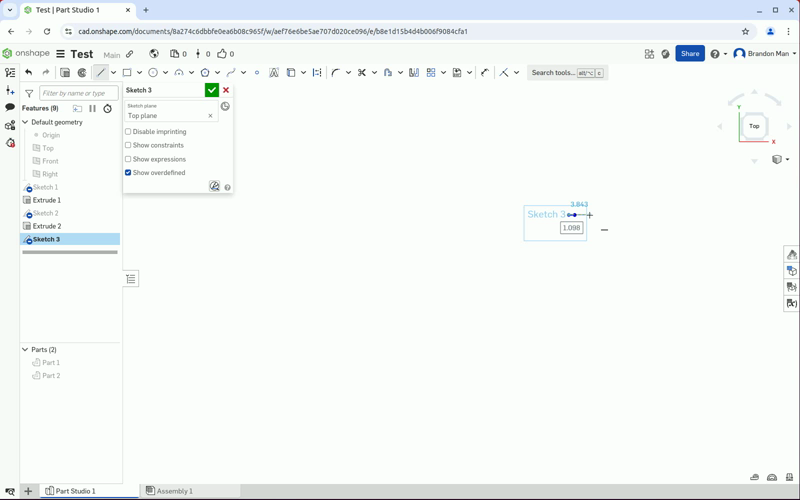
key_down(shift)
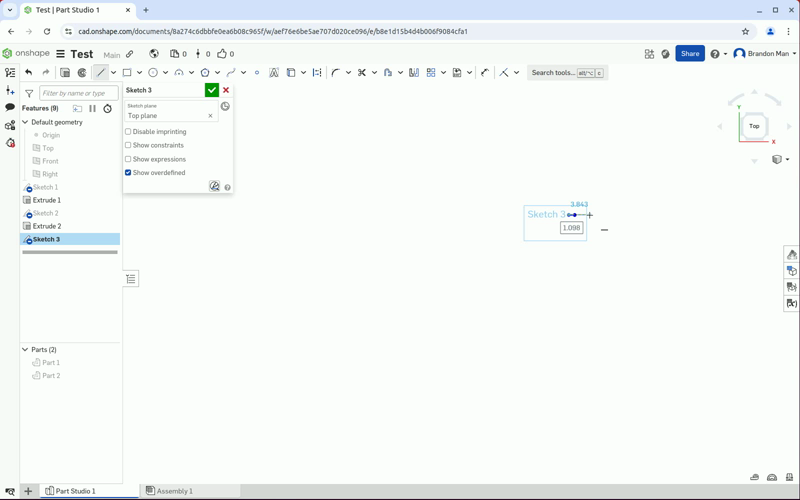
mouse_move(568, 215)
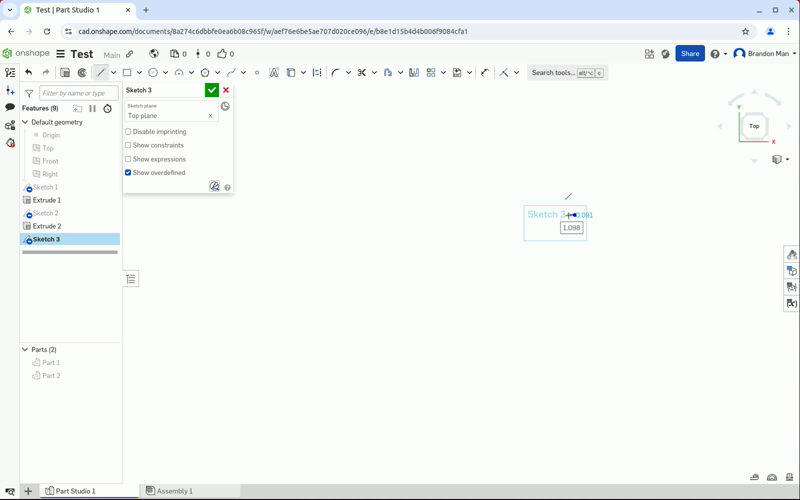
scroll(6)
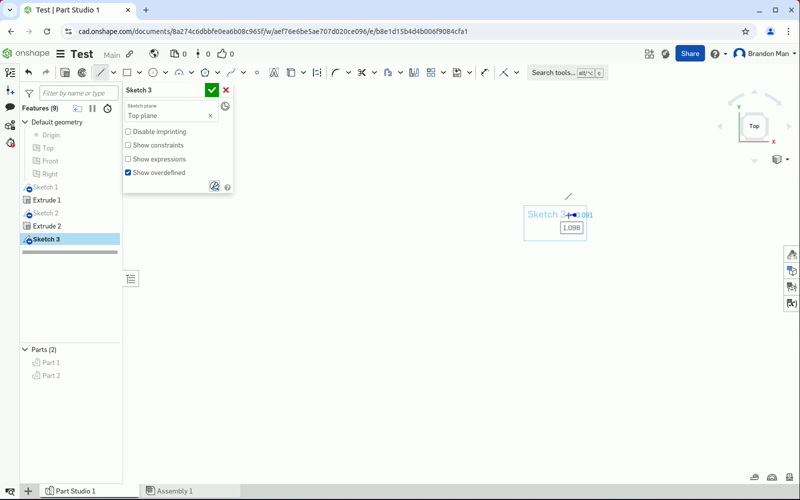
scroll(6)
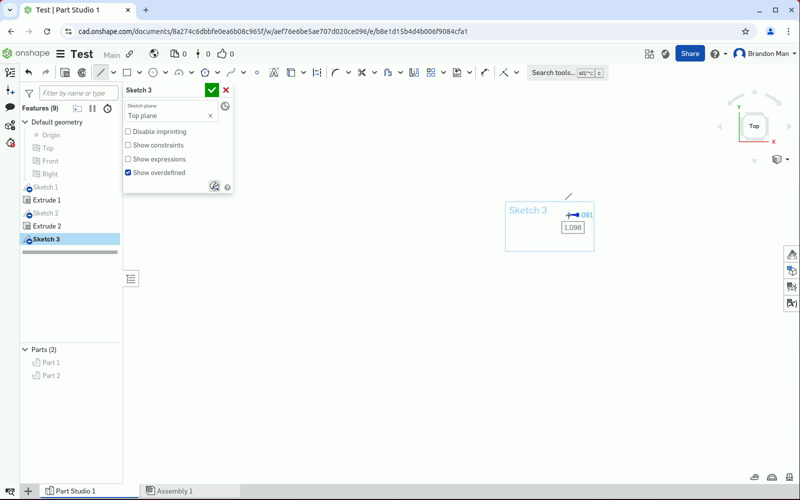
scroll(6)
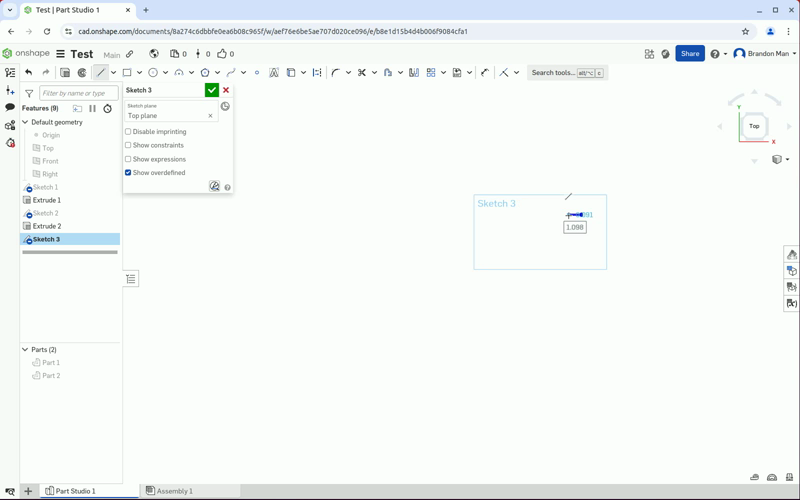
scroll(6)
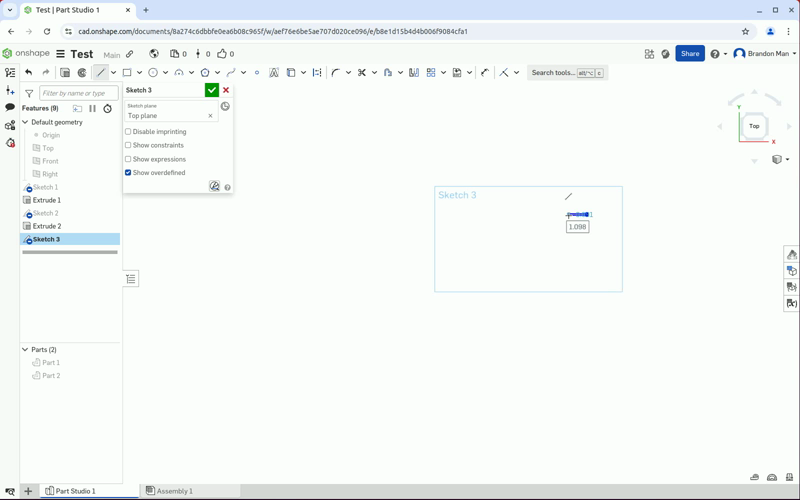
scroll(6)
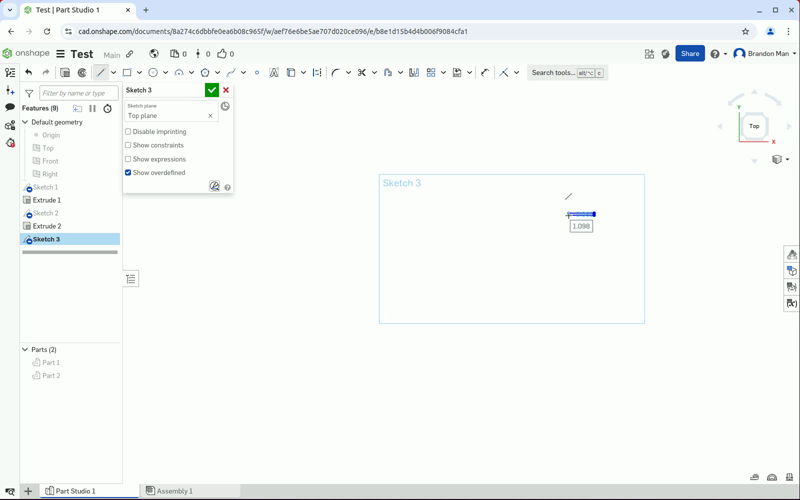
scroll(6)
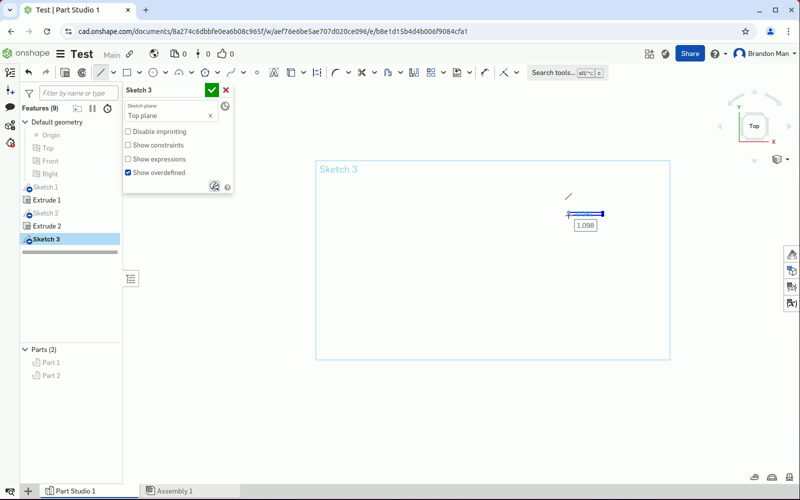
scroll(6)
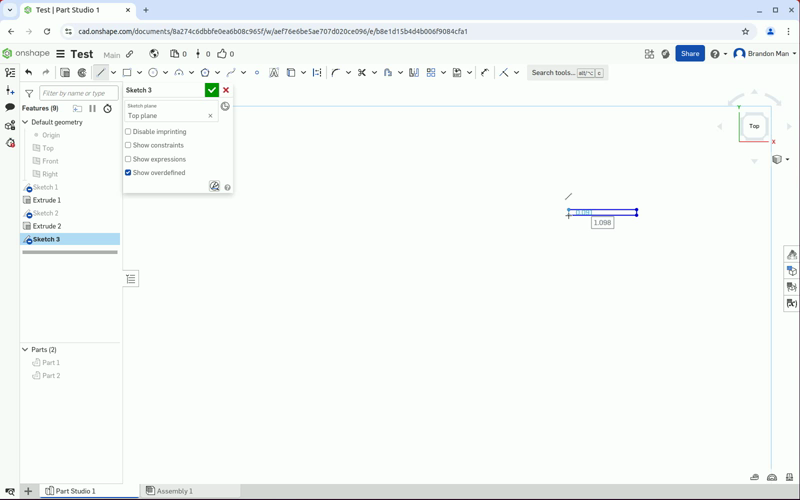
key_up(shift)
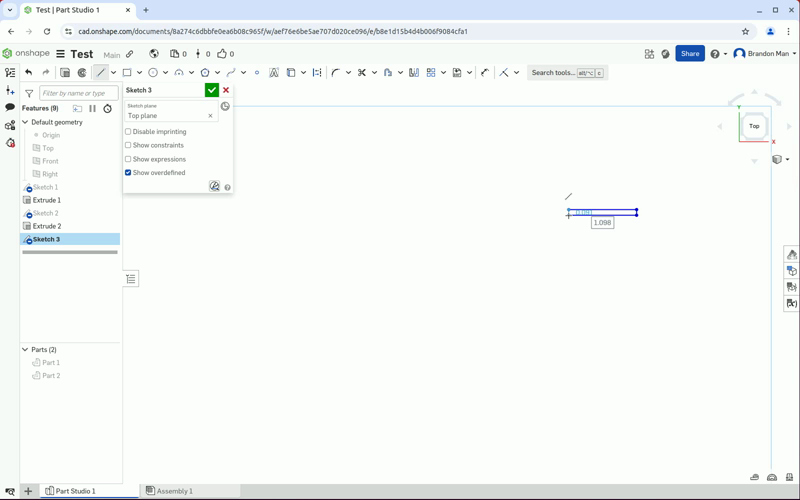
click(568, 215)
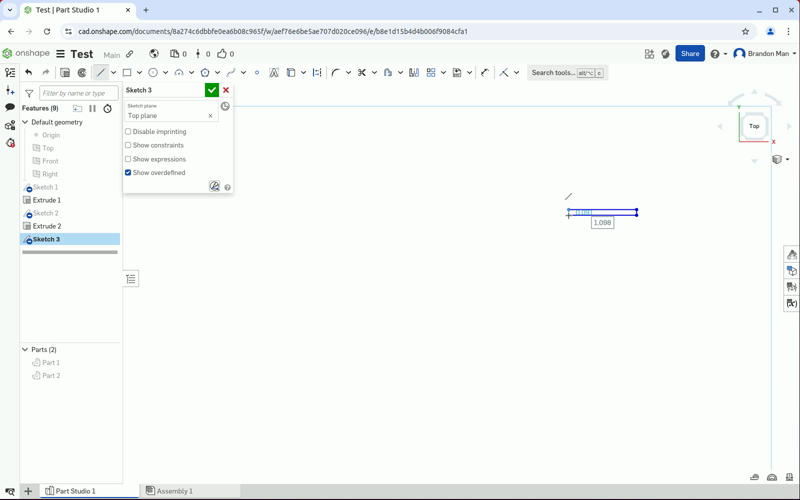
scroll(-6)
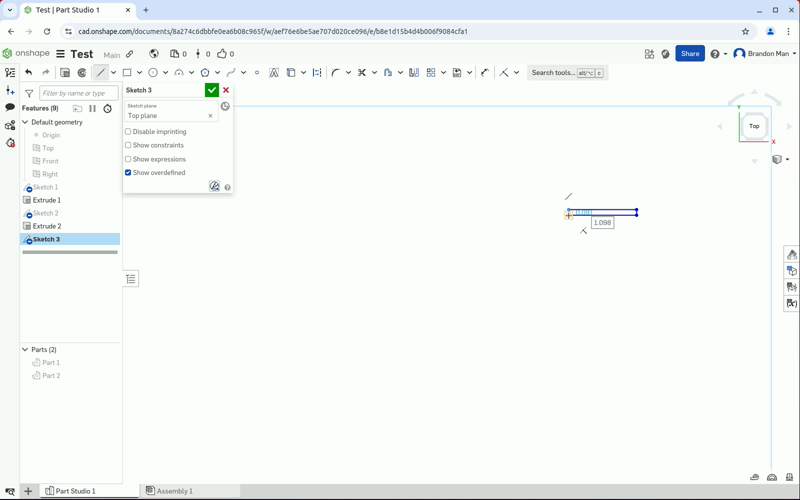
scroll(-6)
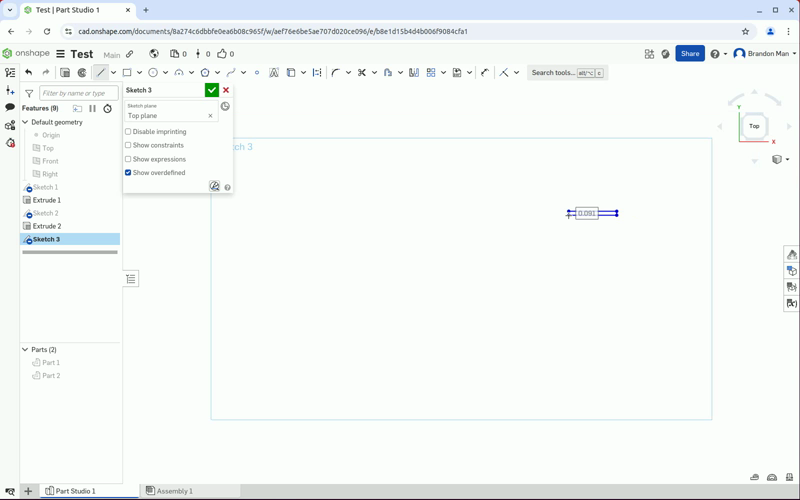
scroll(-6)
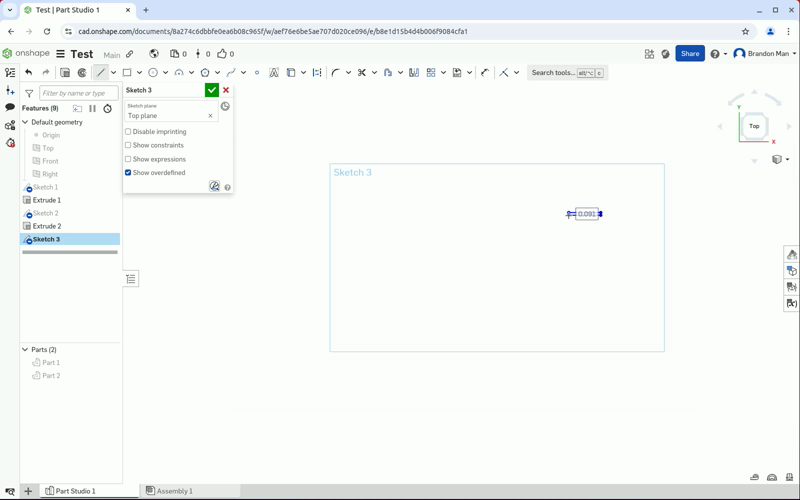
scroll(-6)
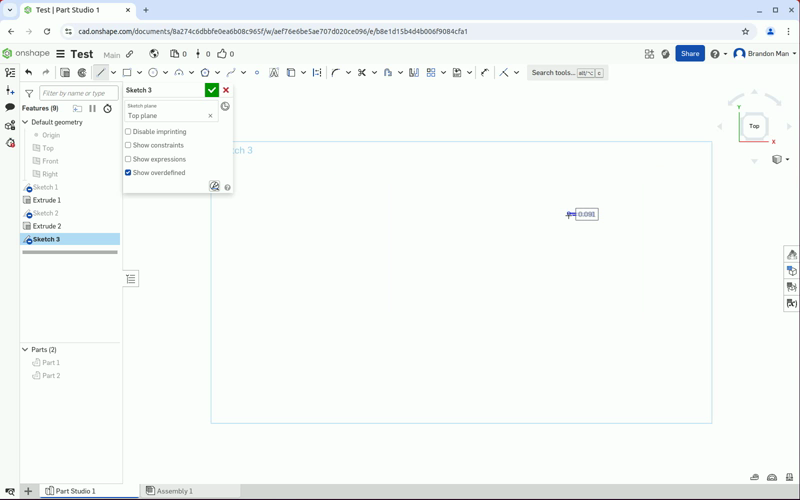
scroll(-6)
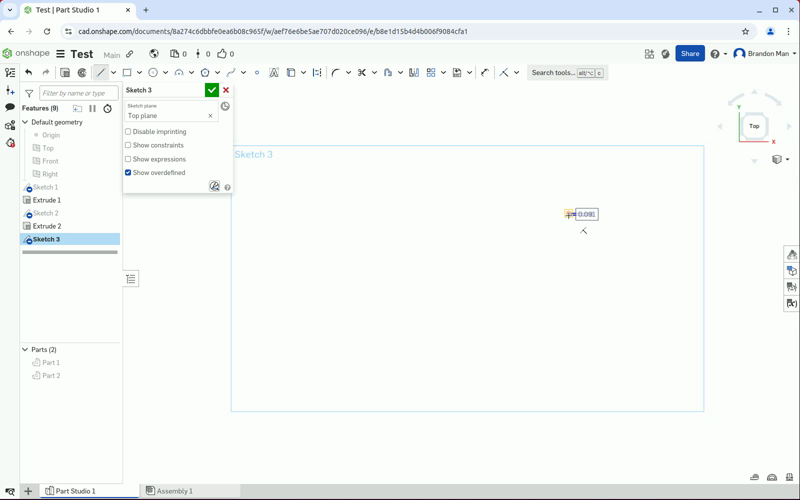
scroll(-6)
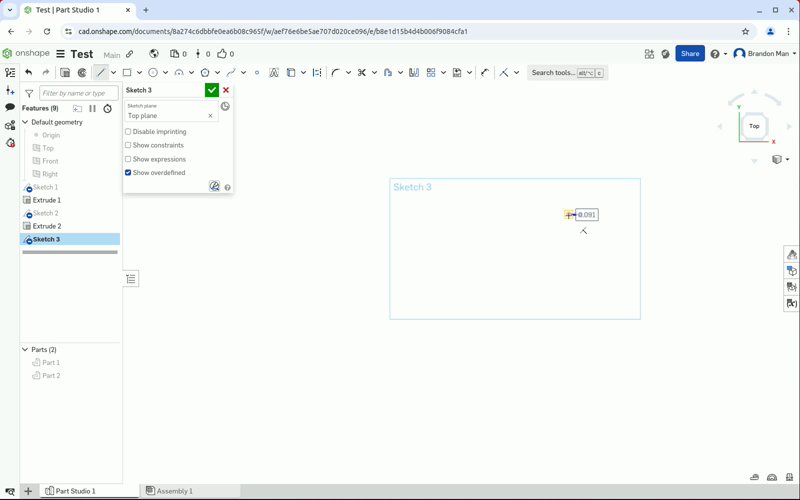
scroll(-6)
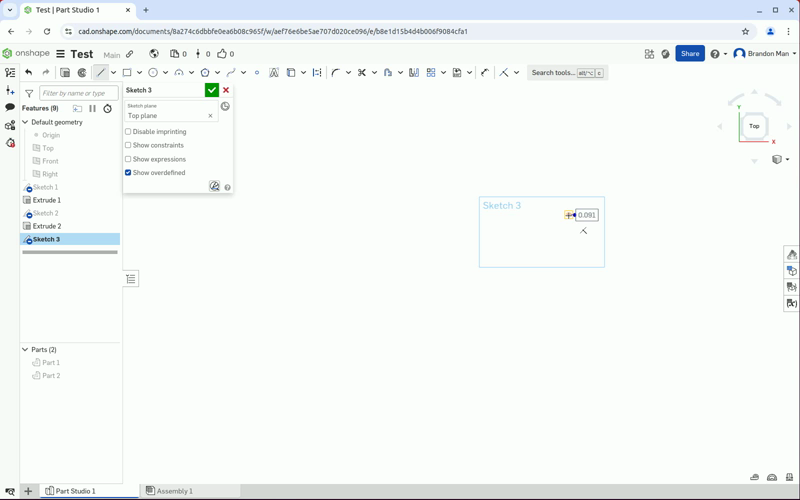
key(esc)
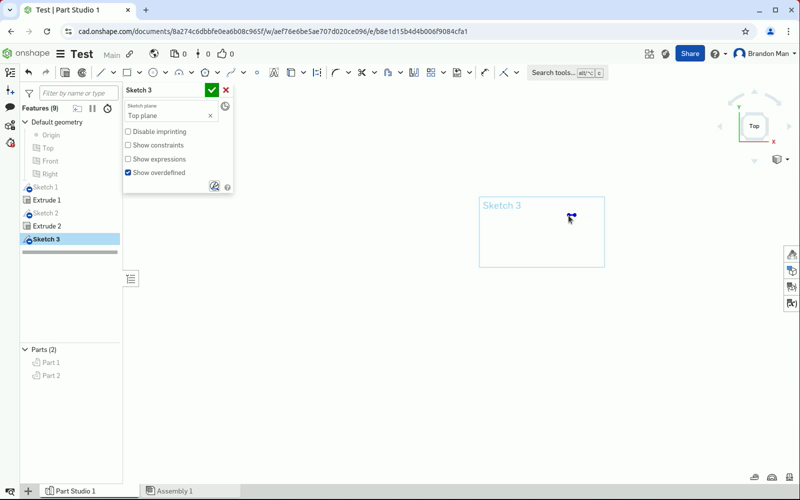
mouse_move(568, 214)
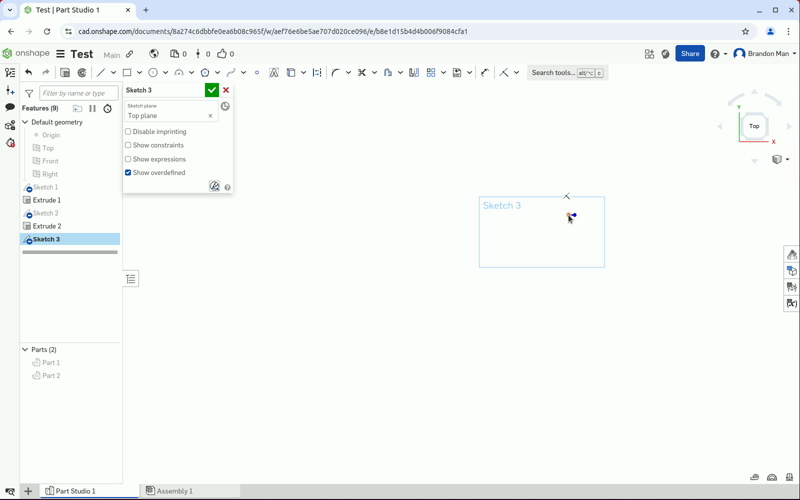
scroll(6)
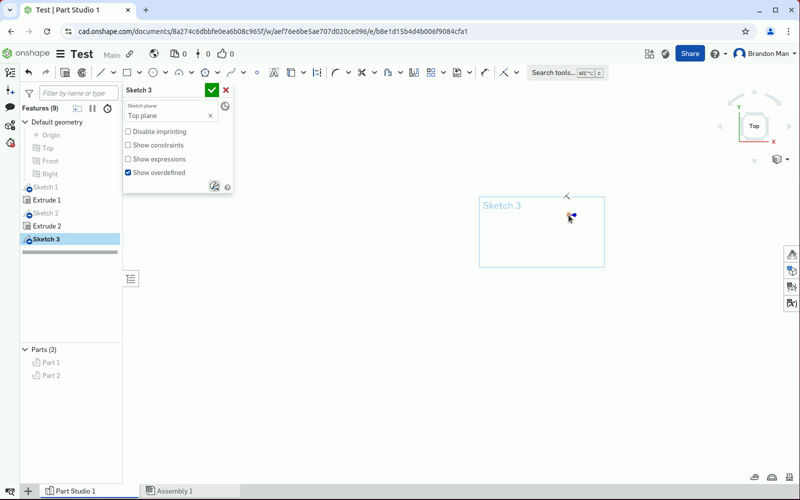
scroll(6)
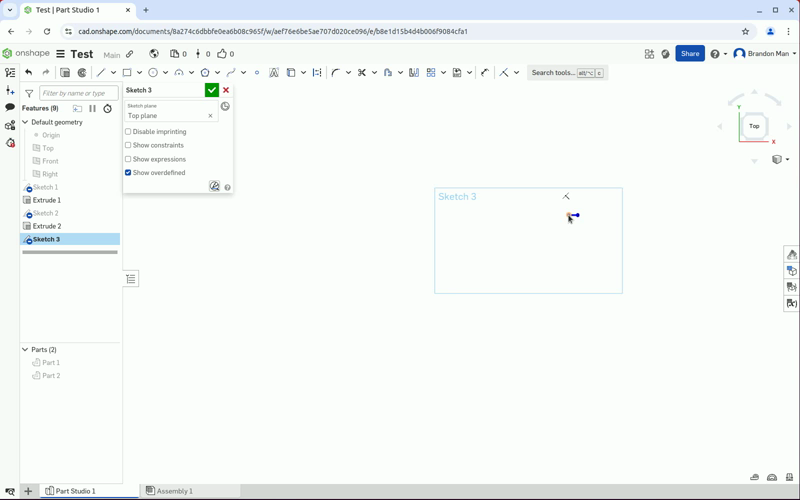
scroll(6)
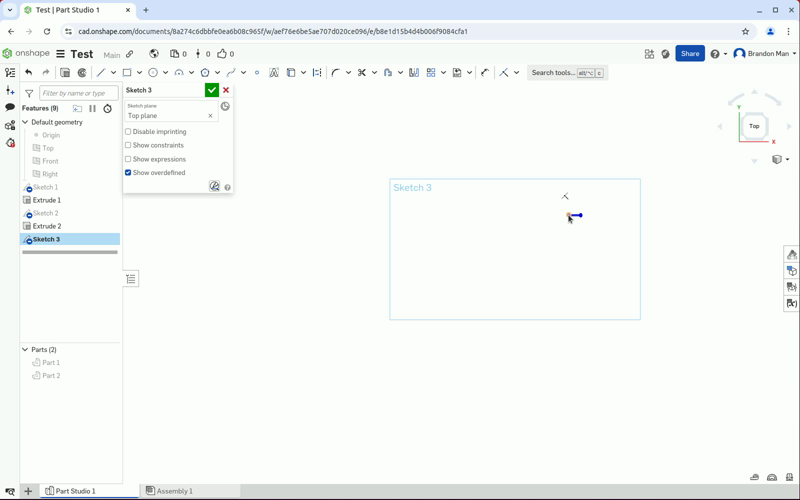
scroll(6)
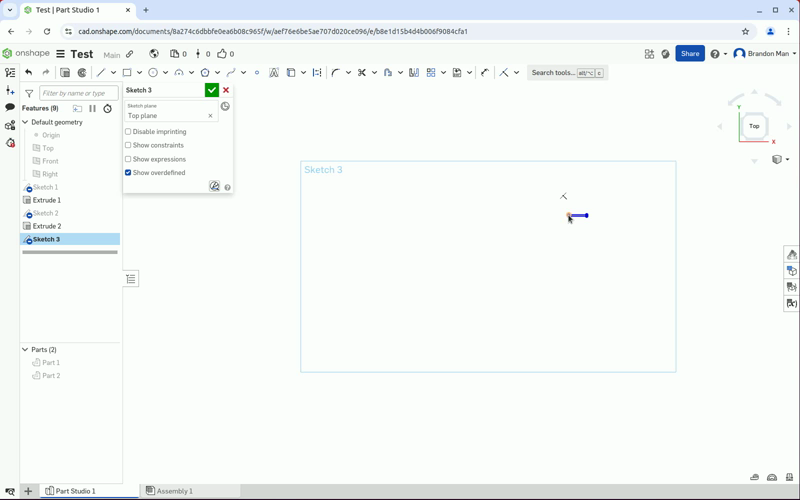
scroll(6)
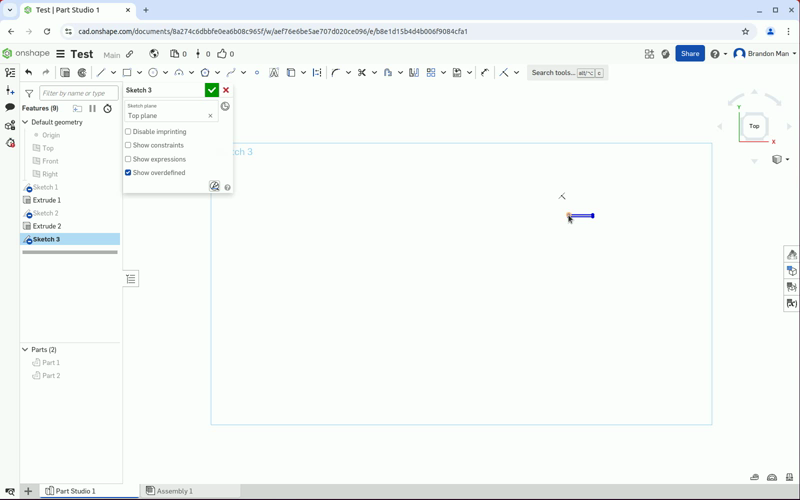
scroll(6)
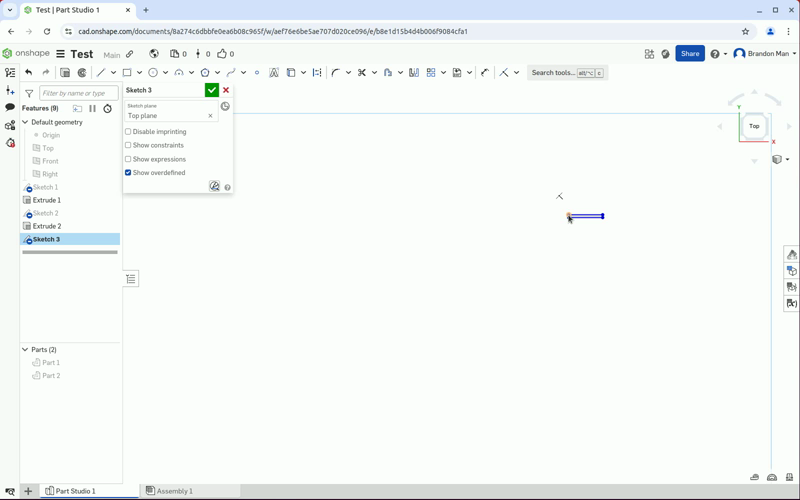
scroll(6)
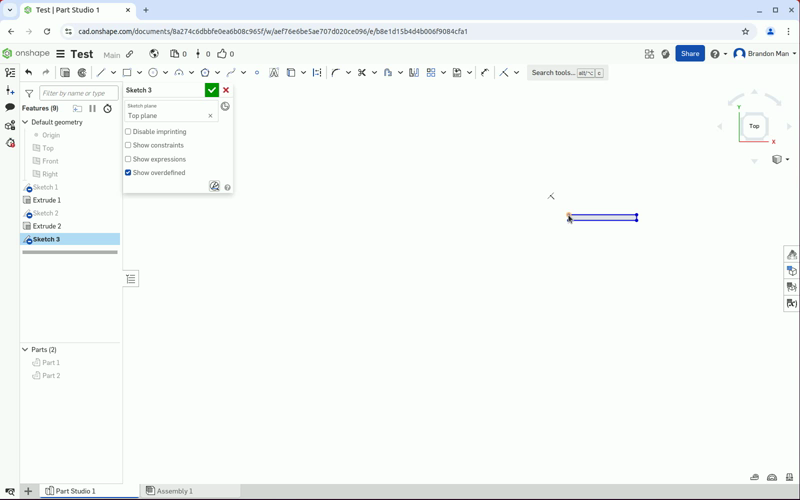
click(568, 214)
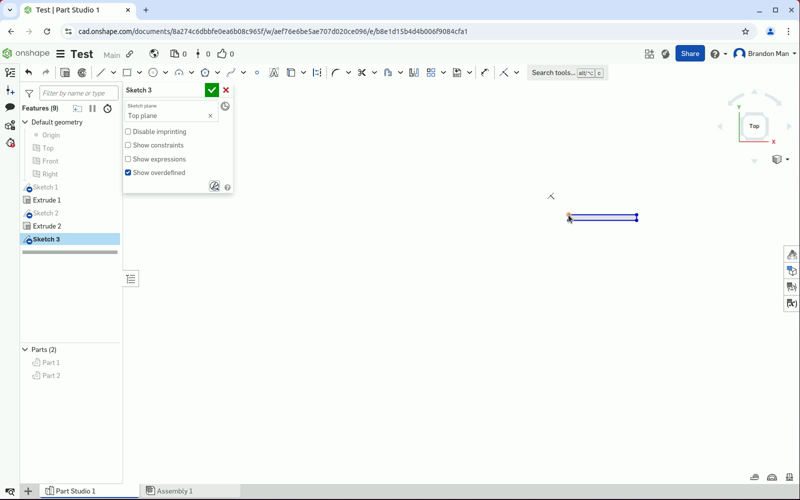
scroll(-6)
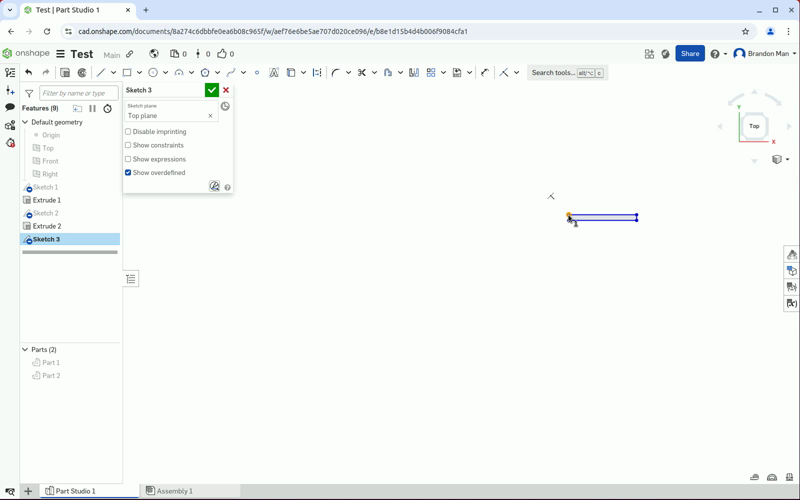
scroll(-6)
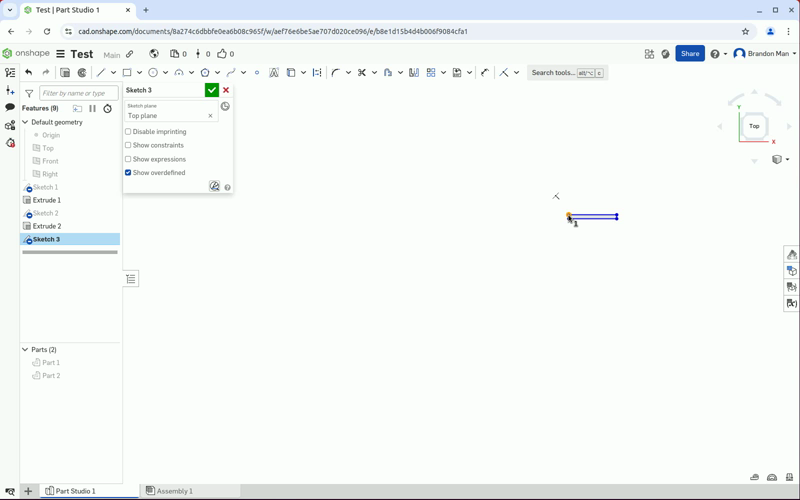
scroll(-6)
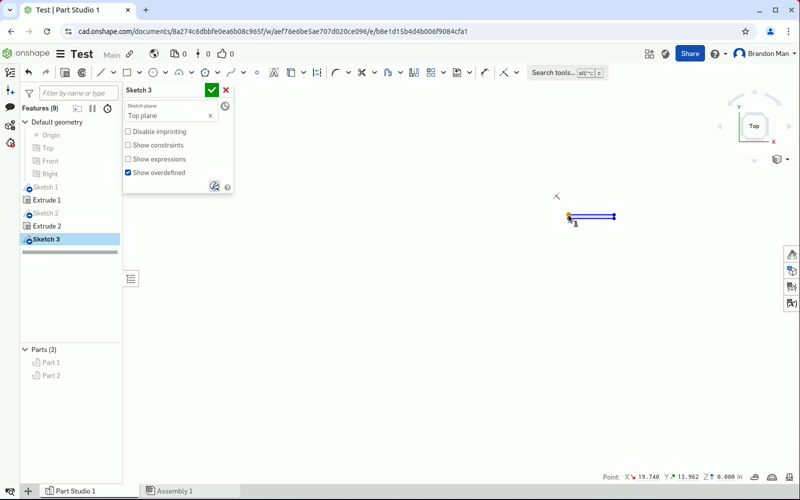
scroll(-6)
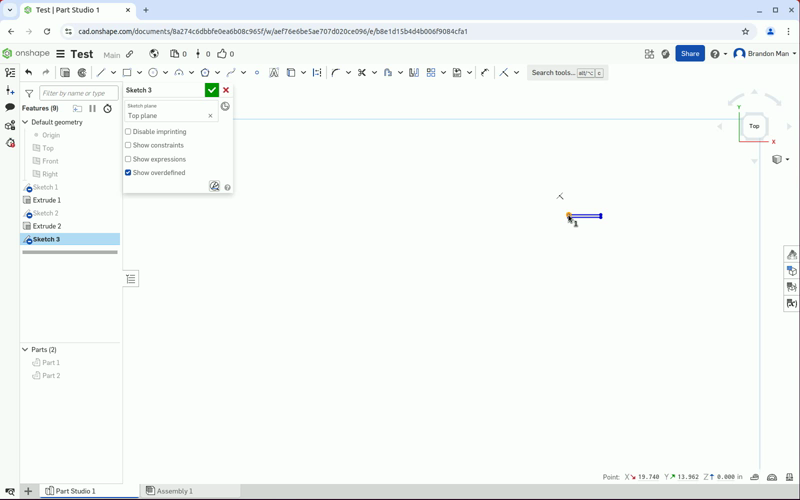
scroll(-6)
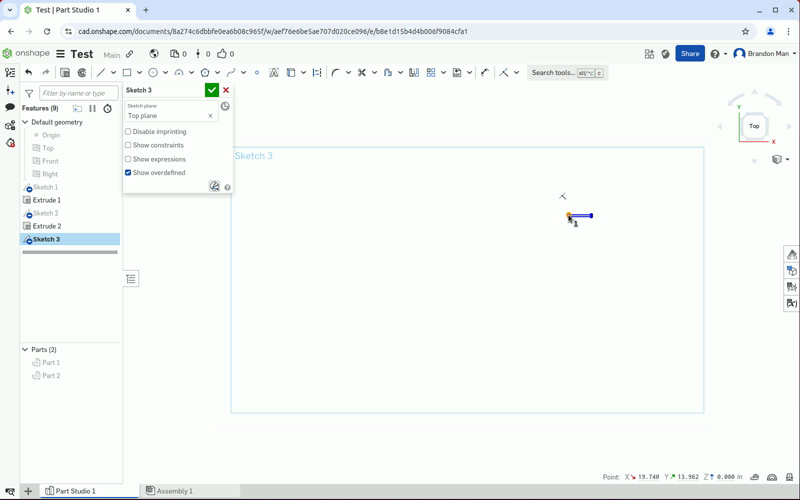
scroll(-6)
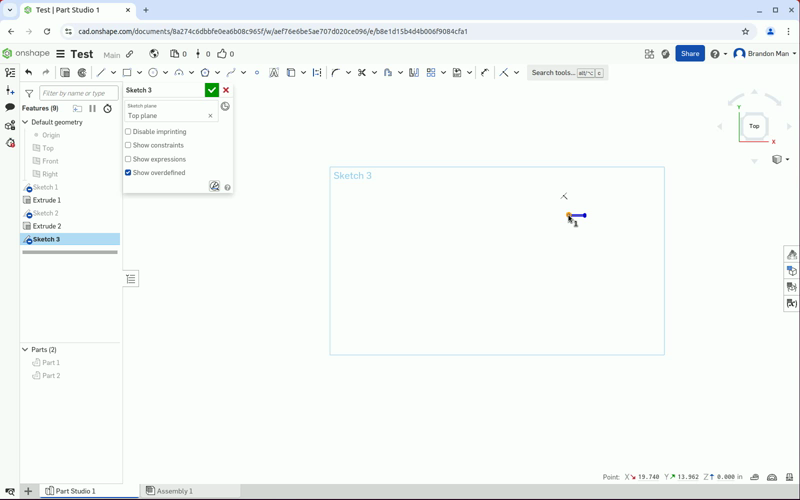
scroll(-6)
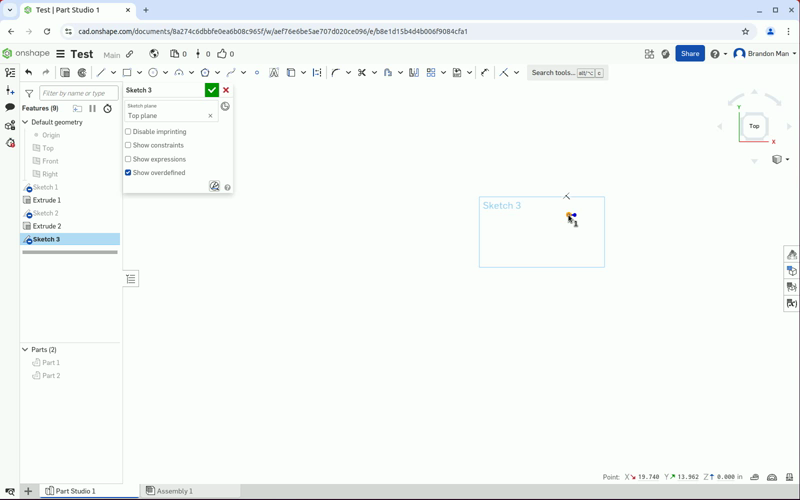
mouse_move(73, 352)
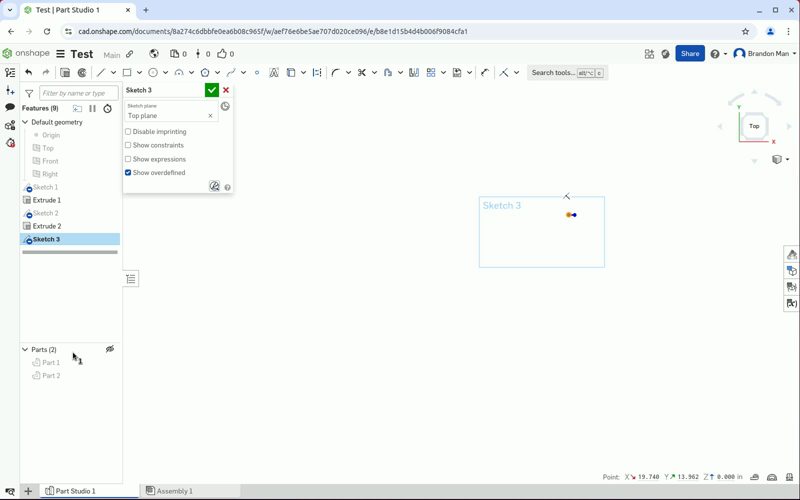
key(shift+y)
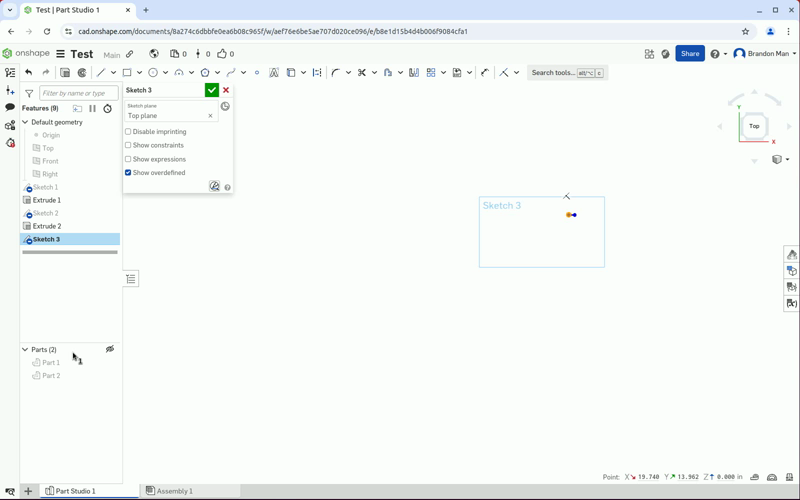
key(shift+e)
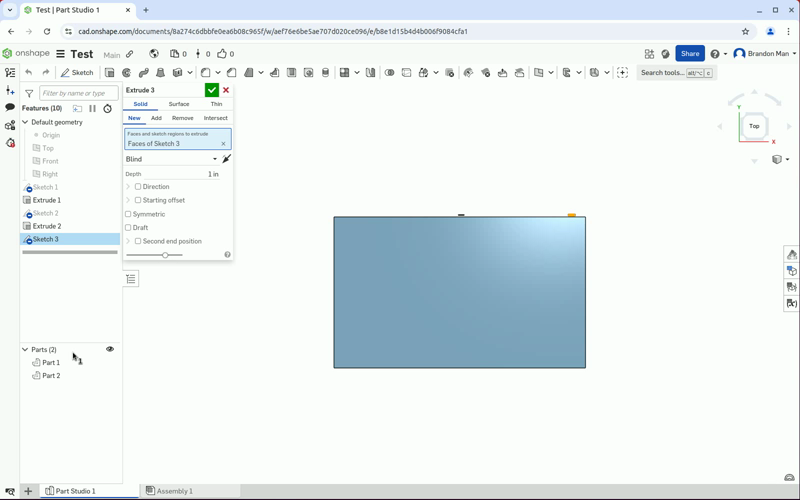
mouse_move(143, 106)
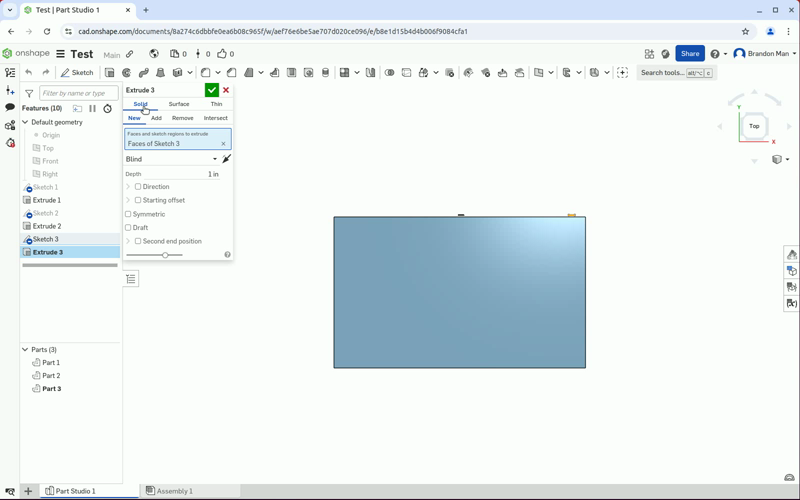
click(143, 106)
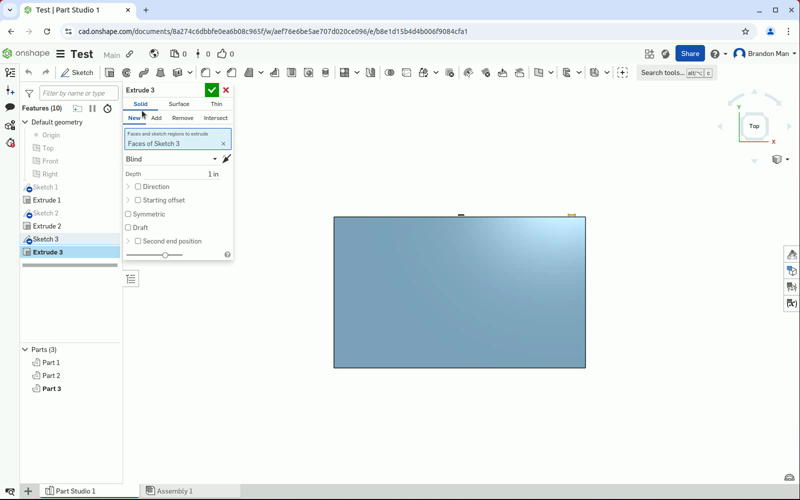
mouse_move(137, 120)
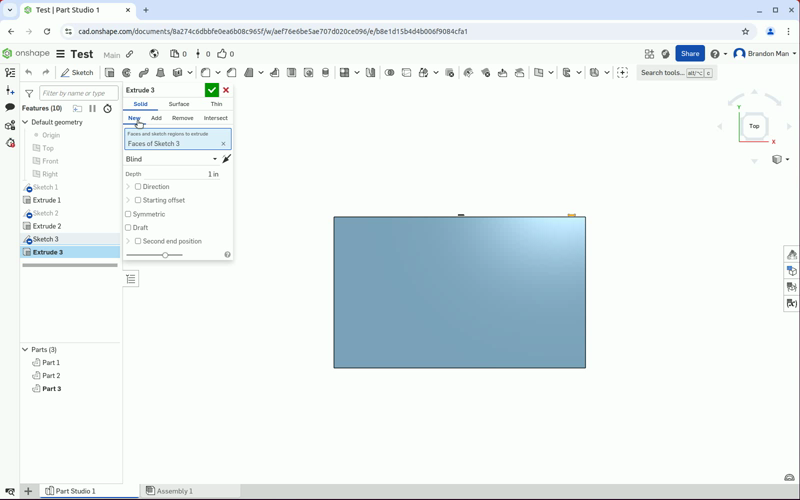
click(137, 120)
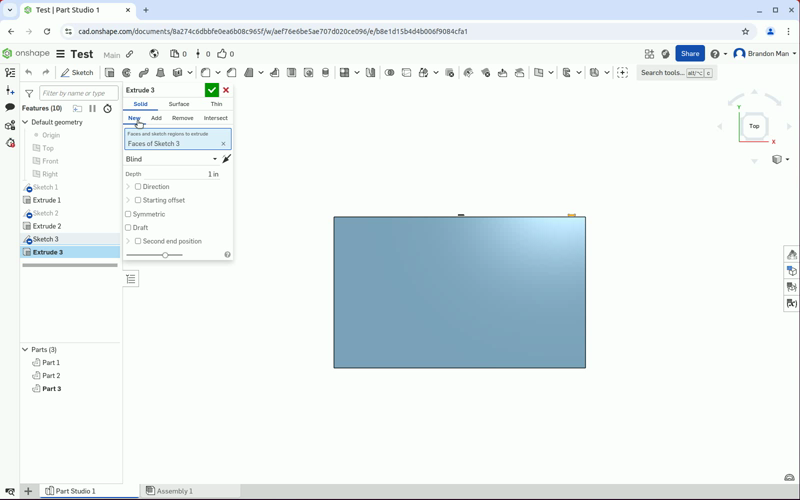
key(tab, 4)
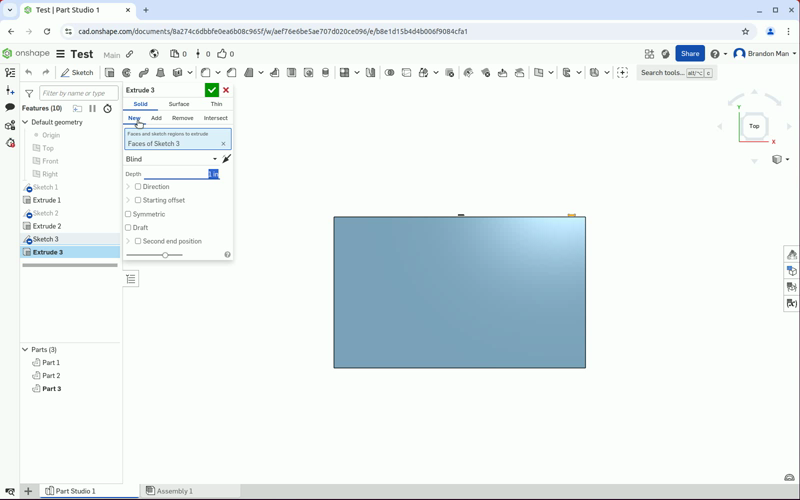
text(-0.241)
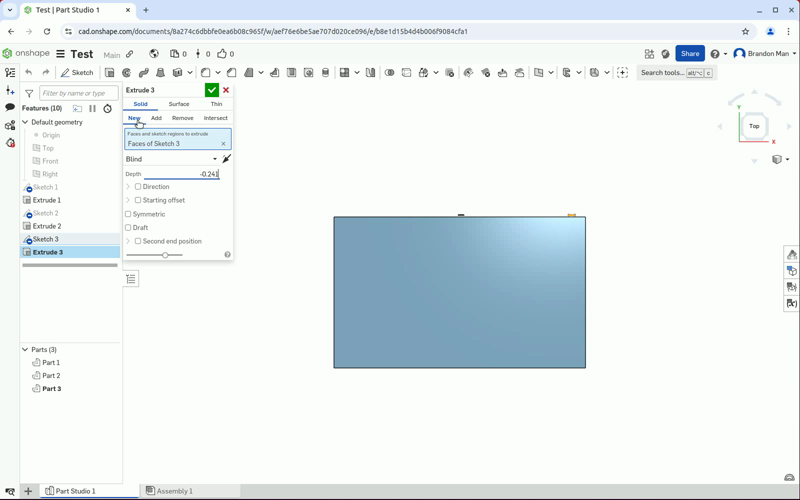
key(enter)
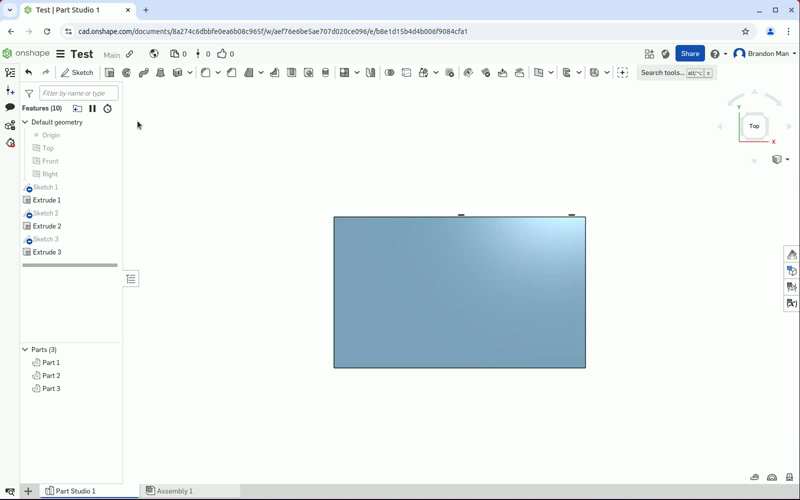
key(shift+h)
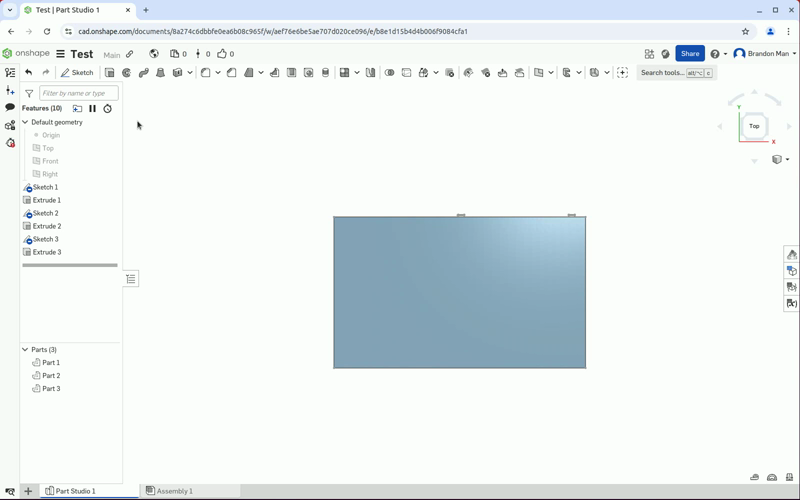
key(shift+h)
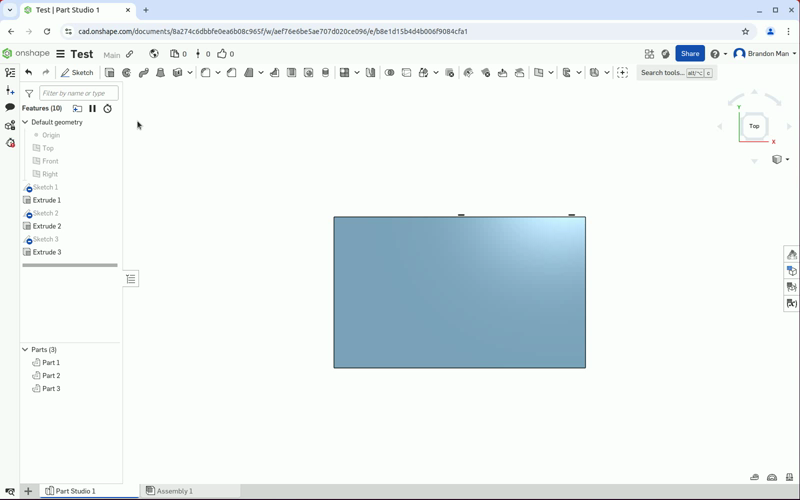
mouse_move(73, 189)
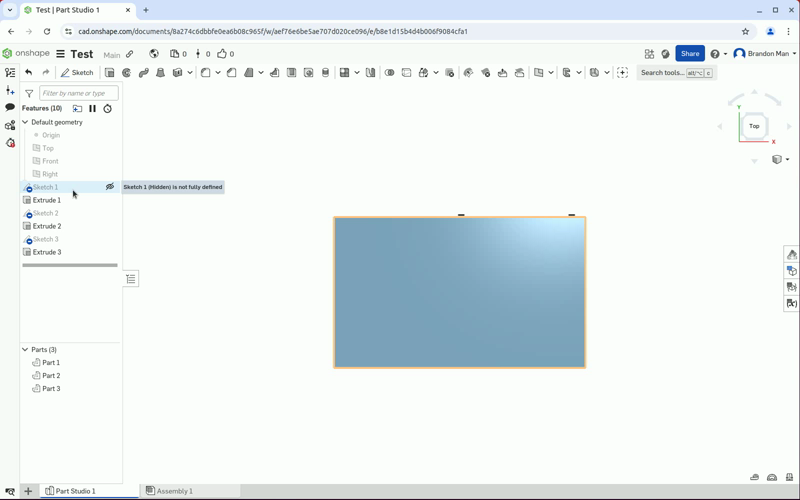
click(73, 189)
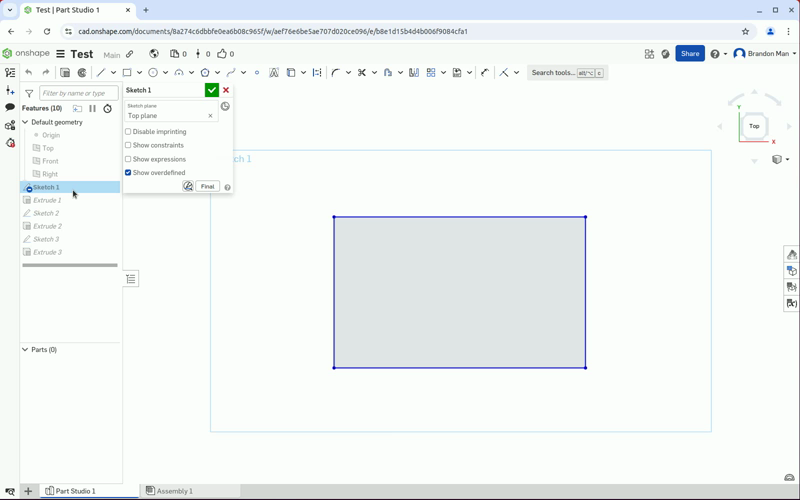
mouse_move(229, 92)
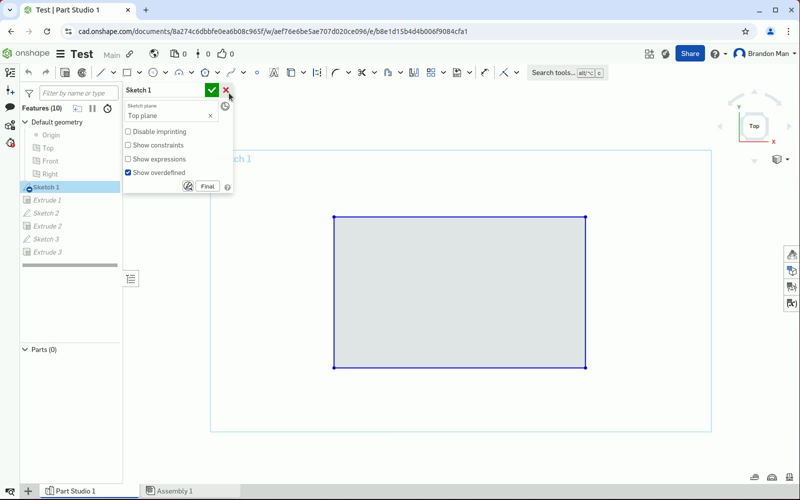
click(229, 92)
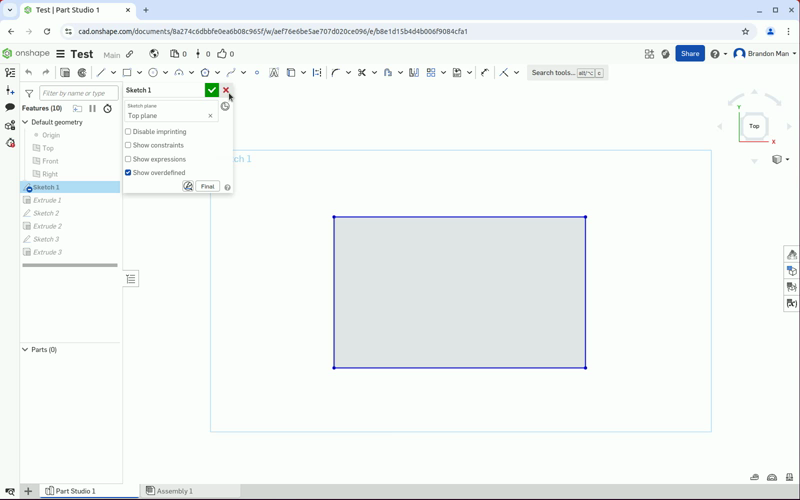
key(shift+s)
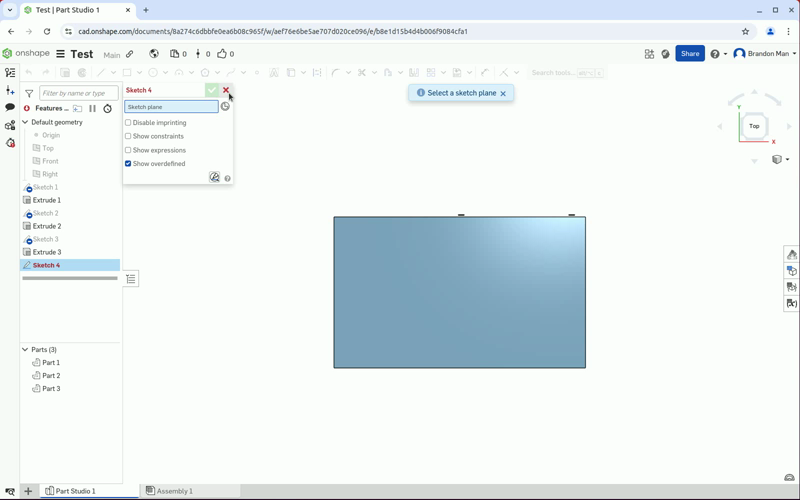
mouse_move(73, 150)
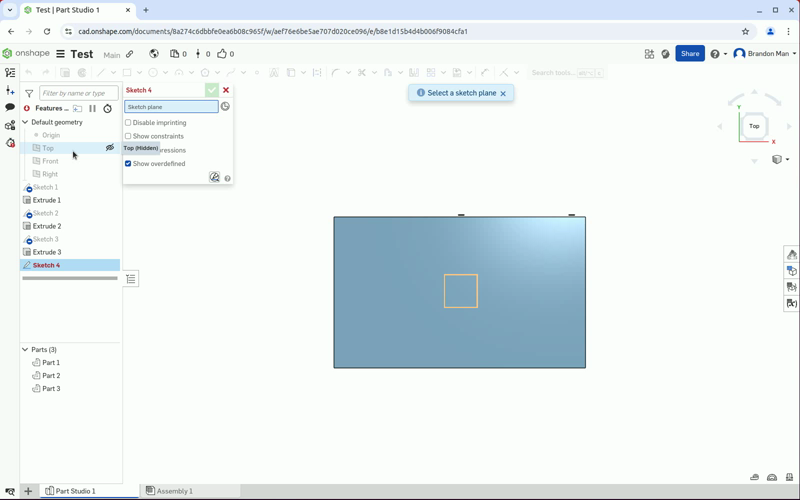
click(73, 150)
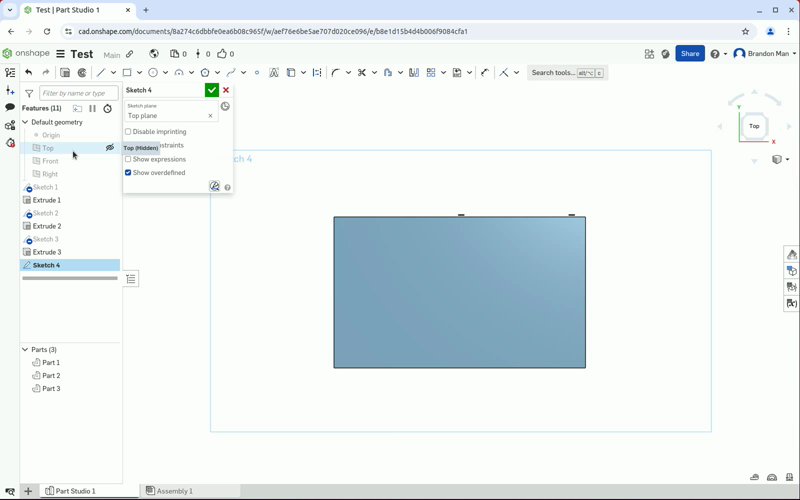
mouse_move(73, 352)
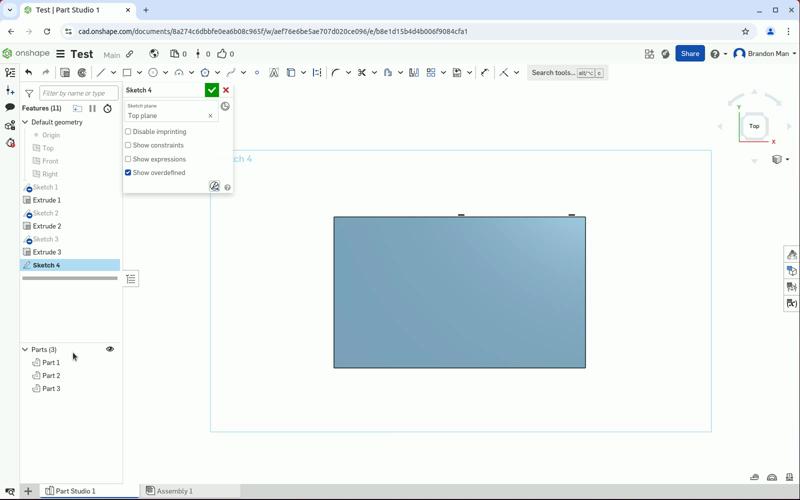
key(y)
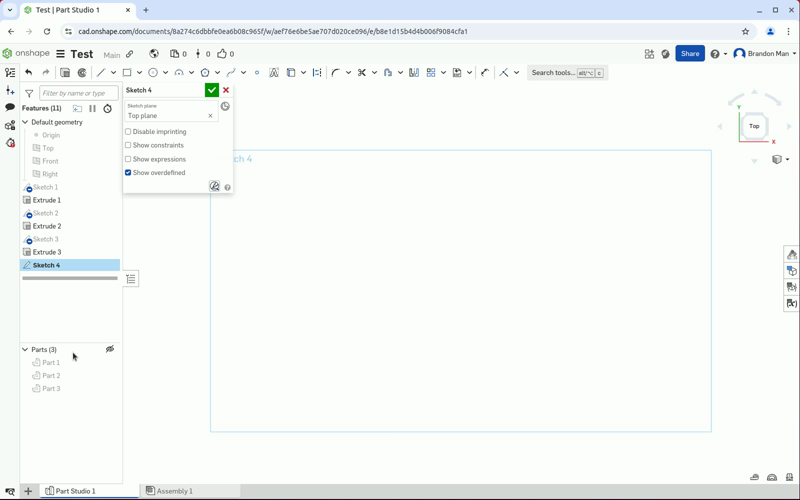
key(l)
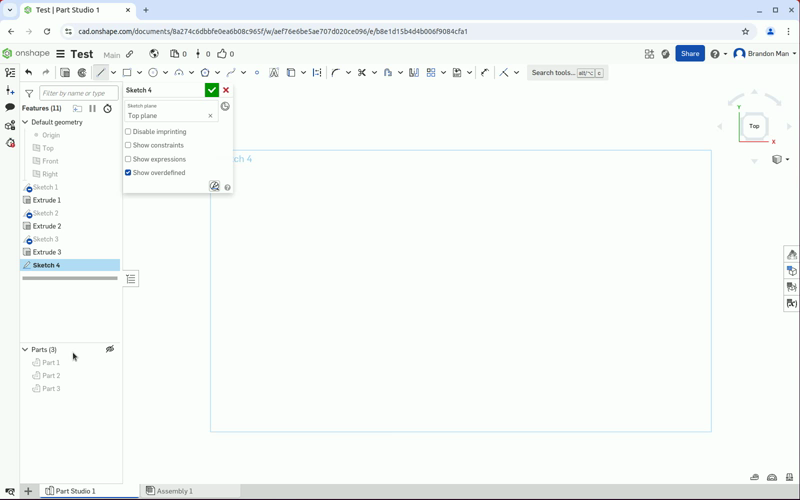
key_down(shift)
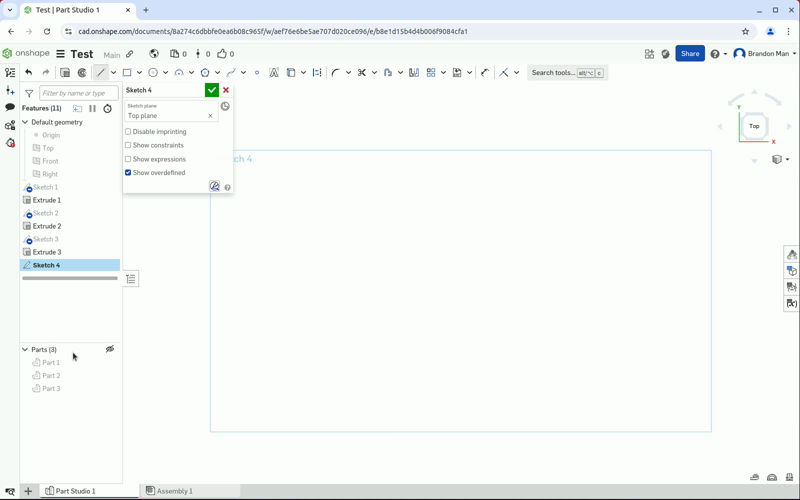
mouse_move(348, 215)
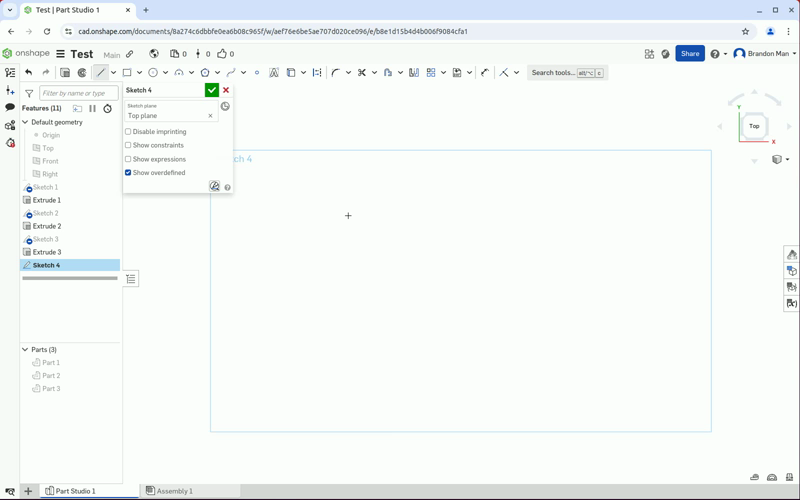
click(348, 215)
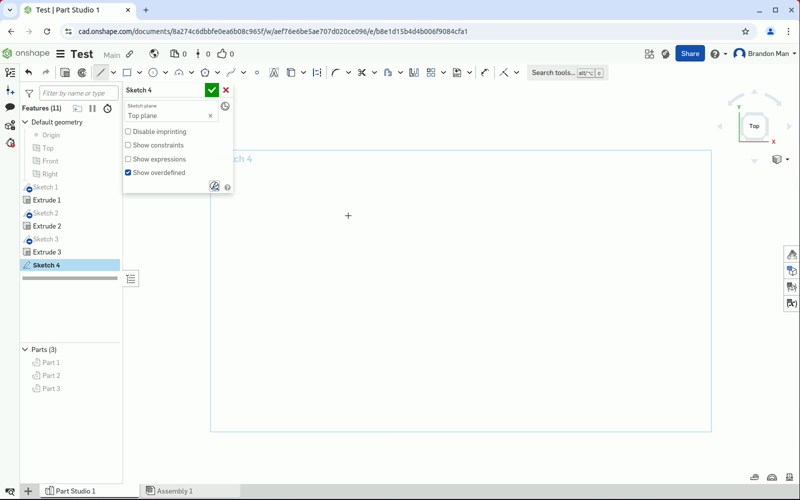
key_up(shift)
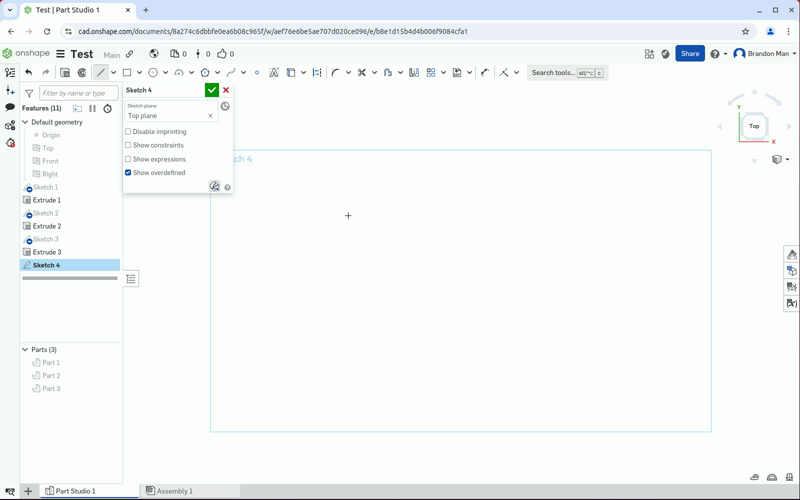
key_down(shift)
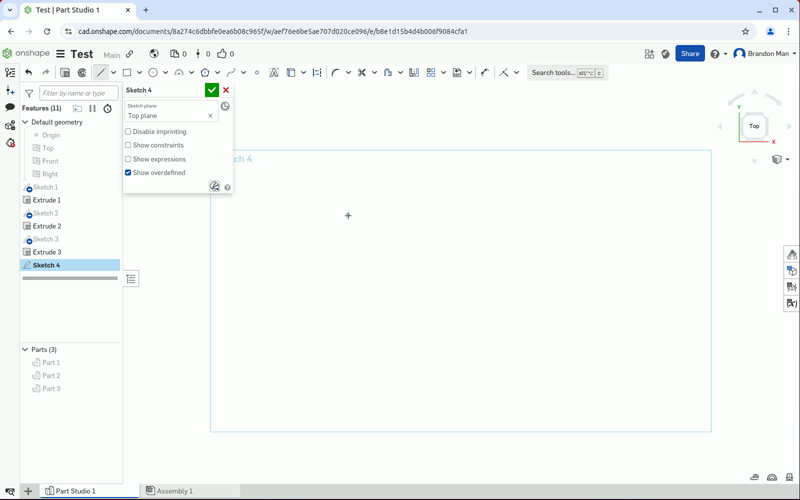
mouse_move(378, 215)
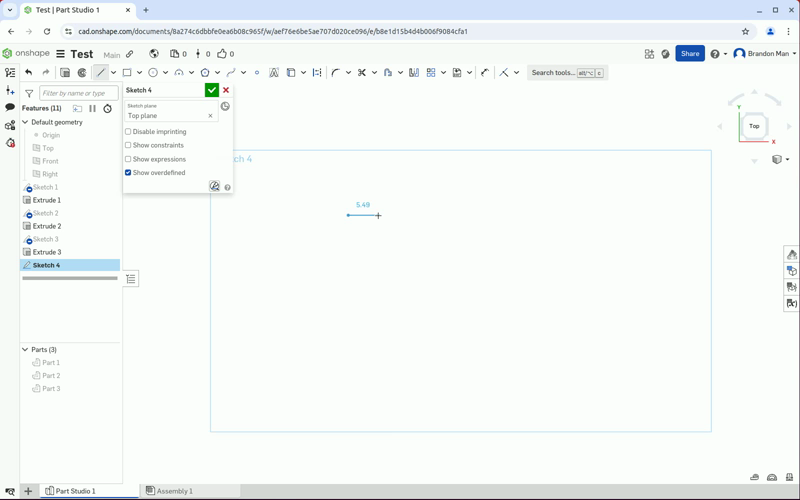
mouse_move(353, 215)
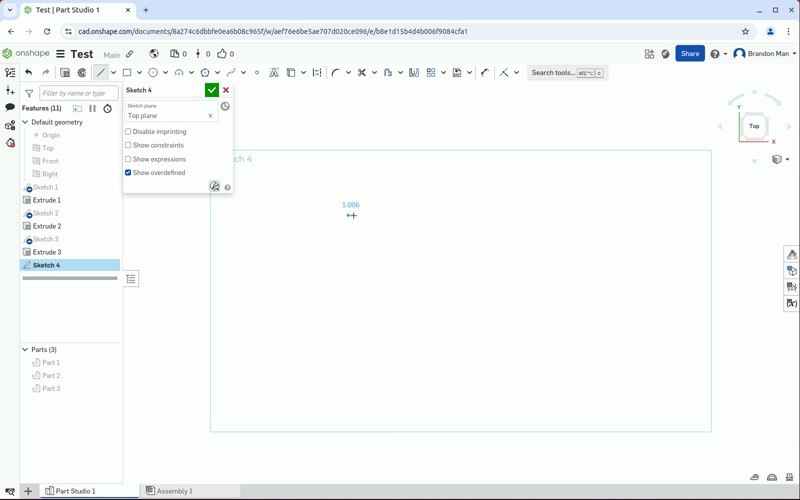
scroll(6)
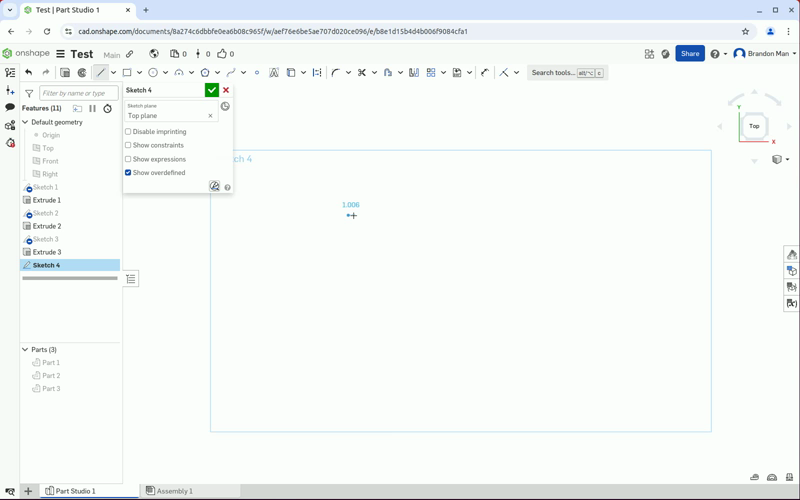
scroll(6)
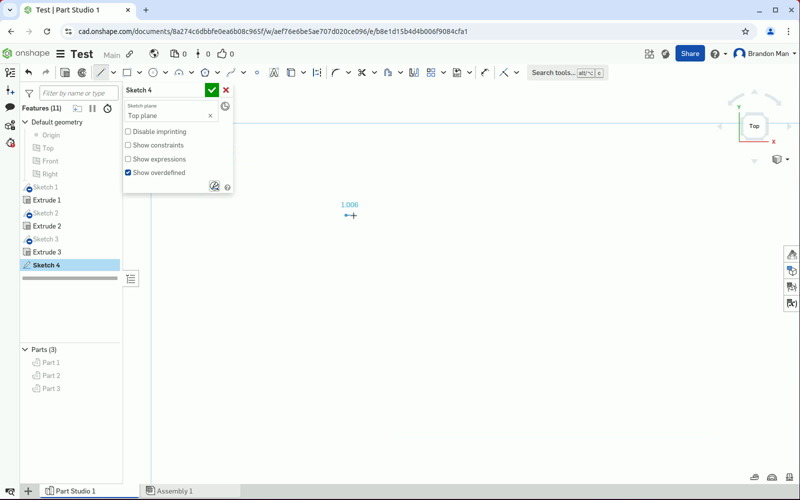
scroll(6)
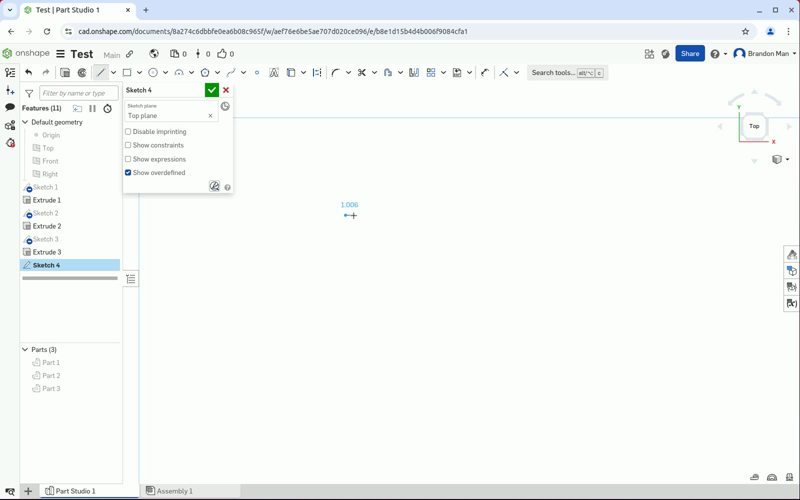
scroll(6)
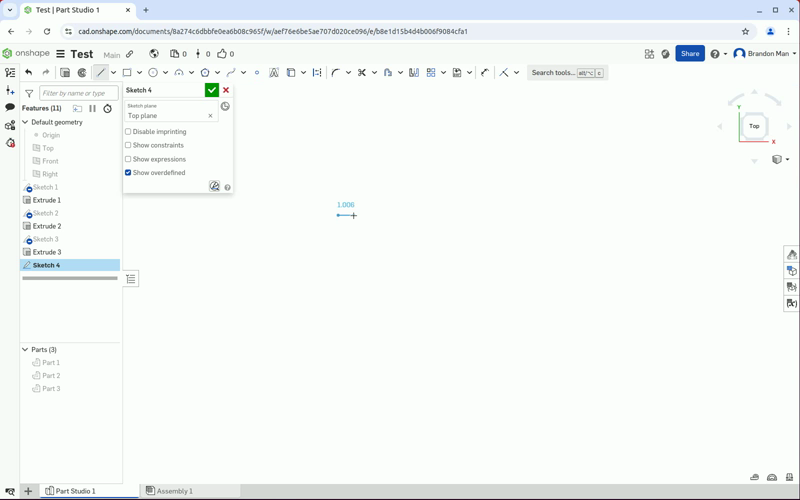
scroll(6)
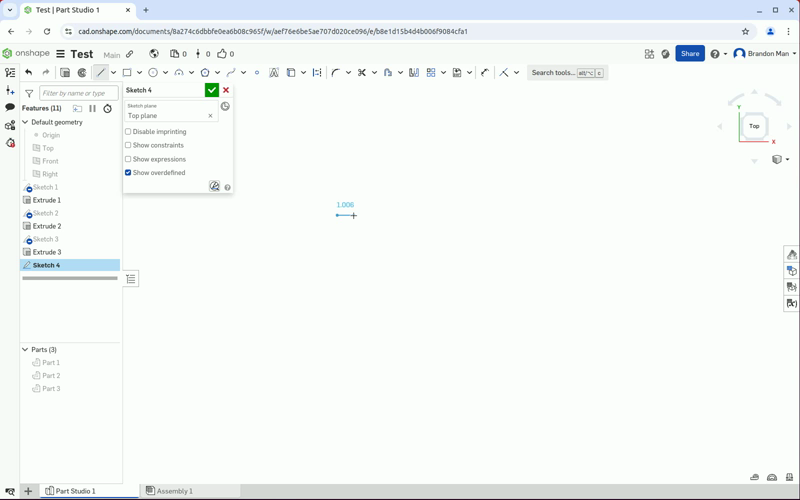
scroll(6)
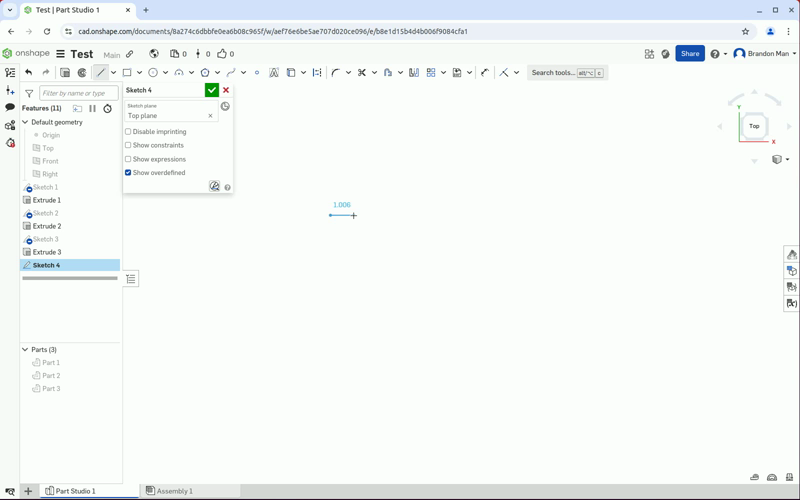
scroll(6)
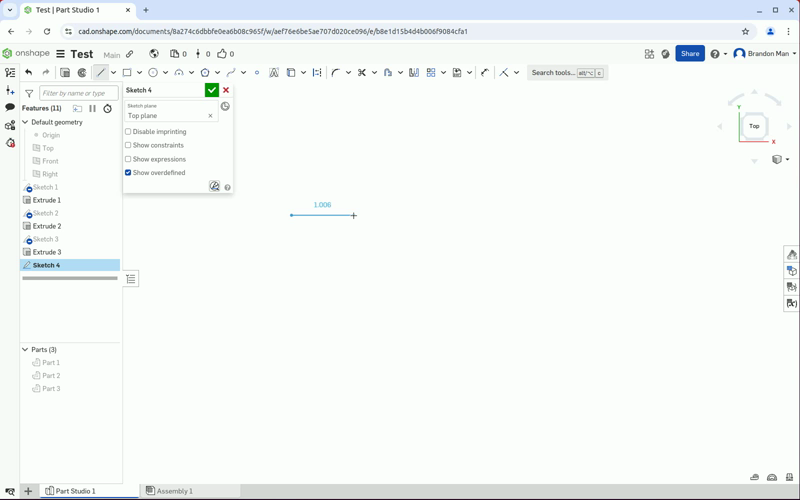
click(353, 215)
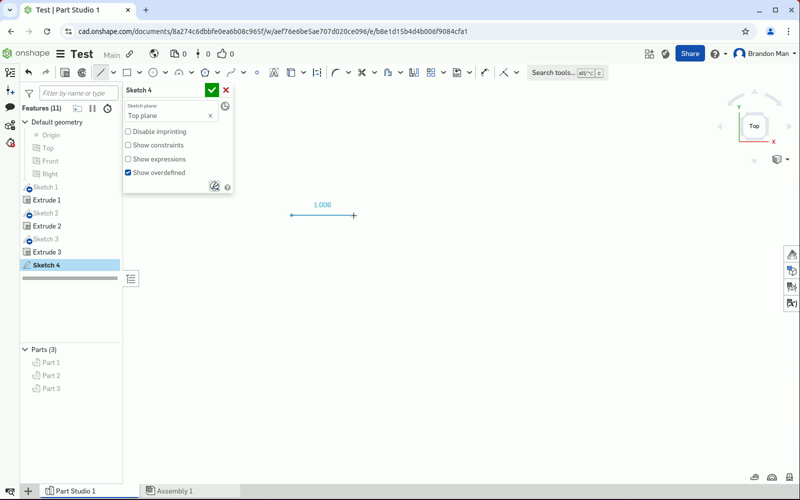
scroll(-6)
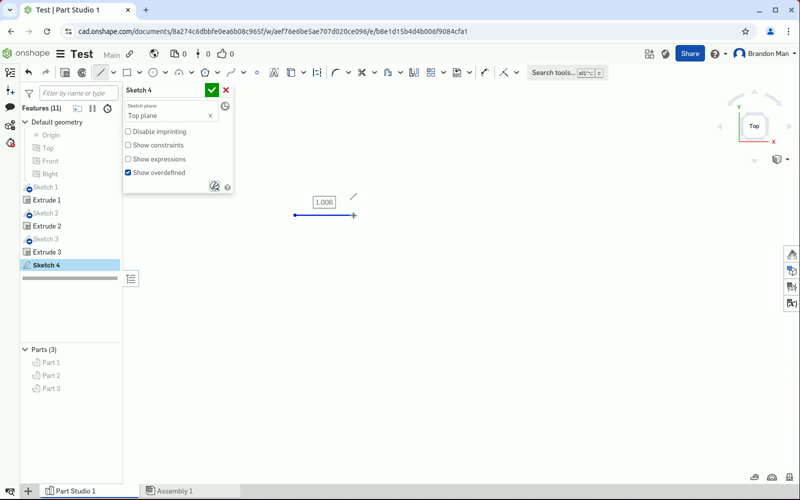
scroll(-6)
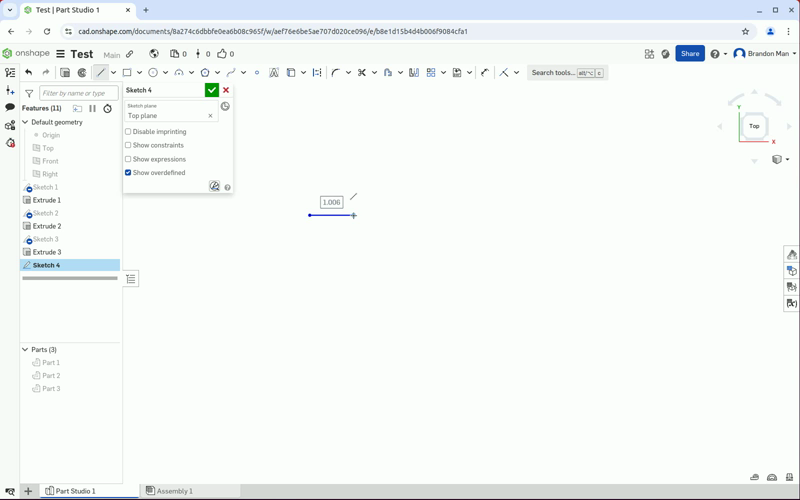
scroll(-6)
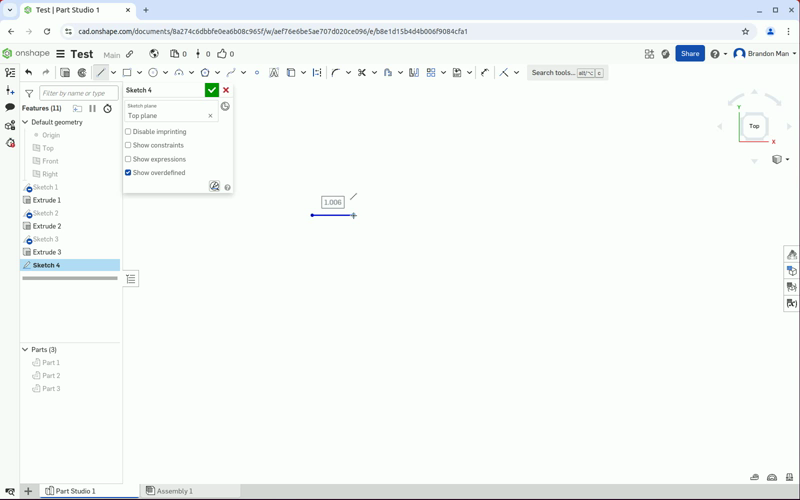
scroll(-6)
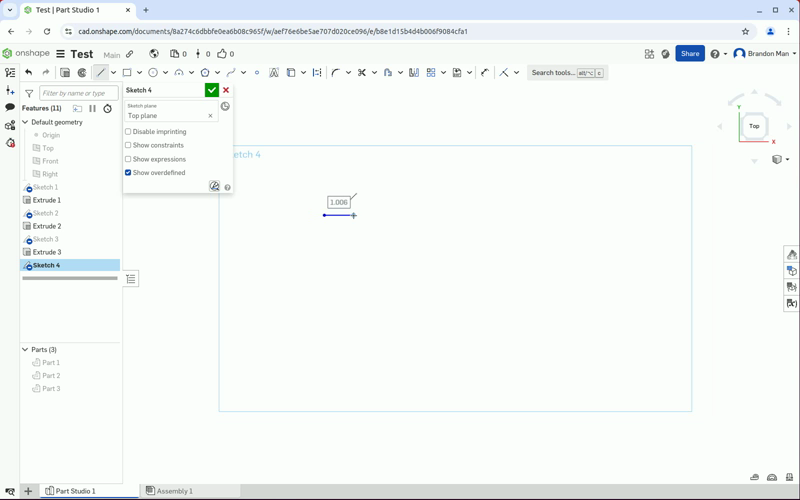
scroll(-6)
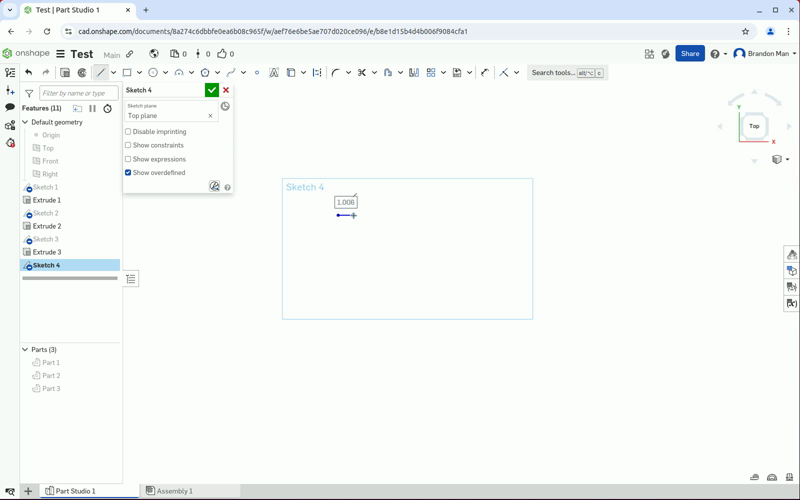
scroll(-6)
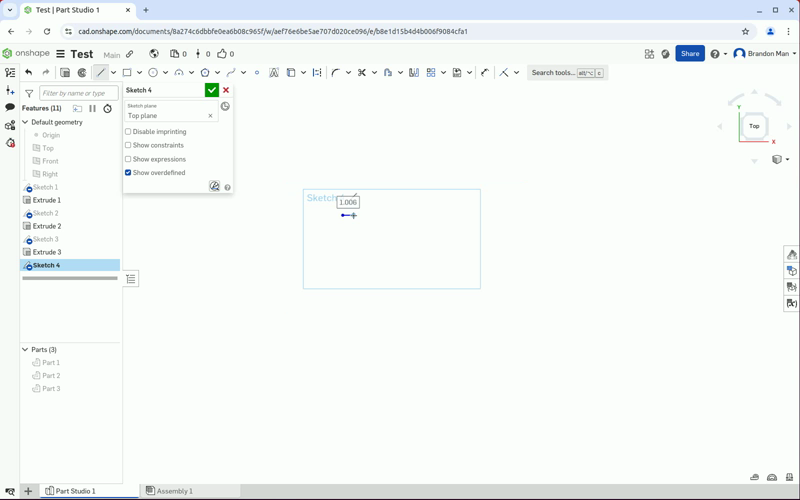
scroll(-6)
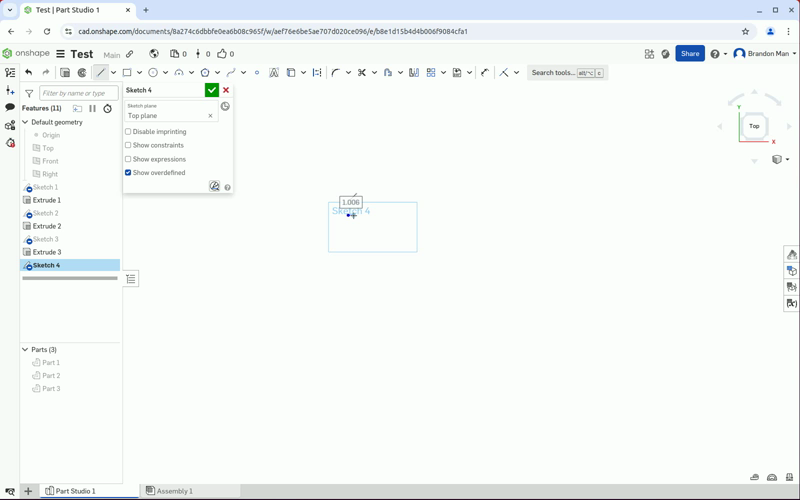
key_up(shift)
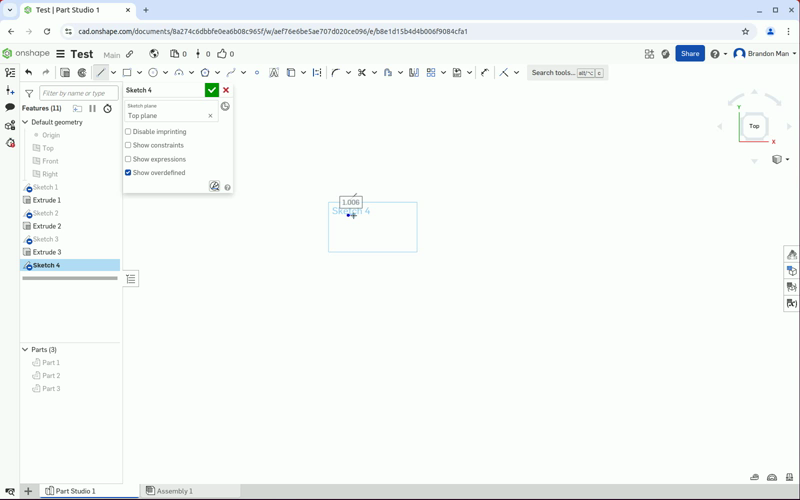
key_down(shift)
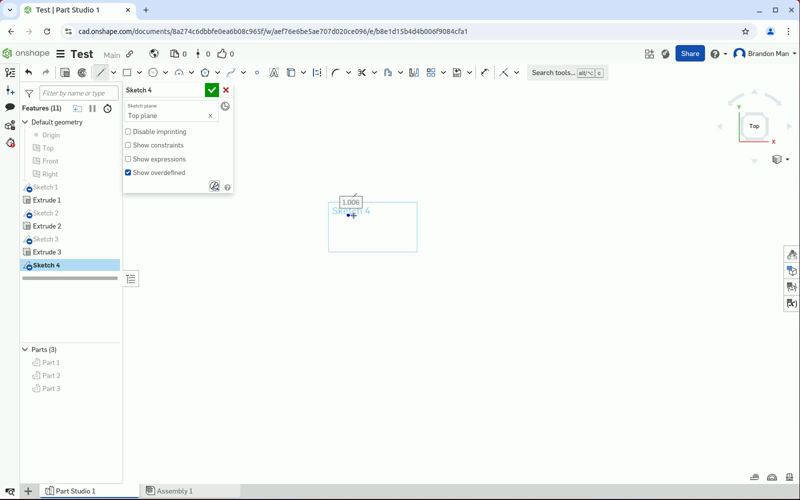
mouse_move(383, 215)
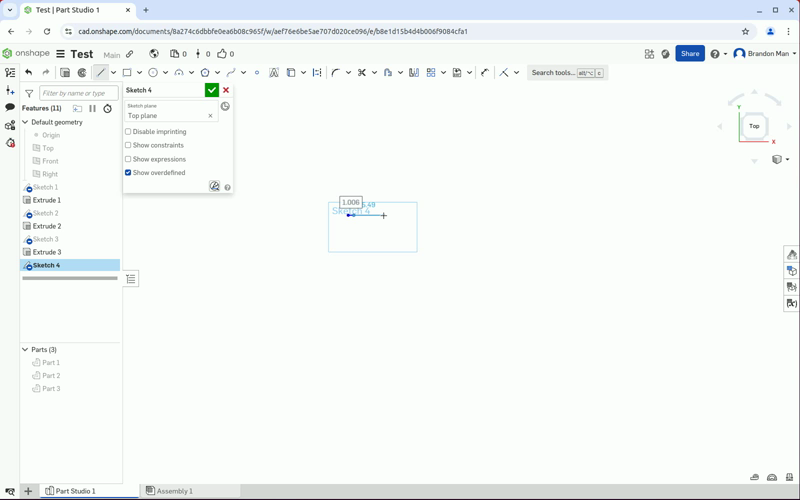
mouse_move(353, 214)
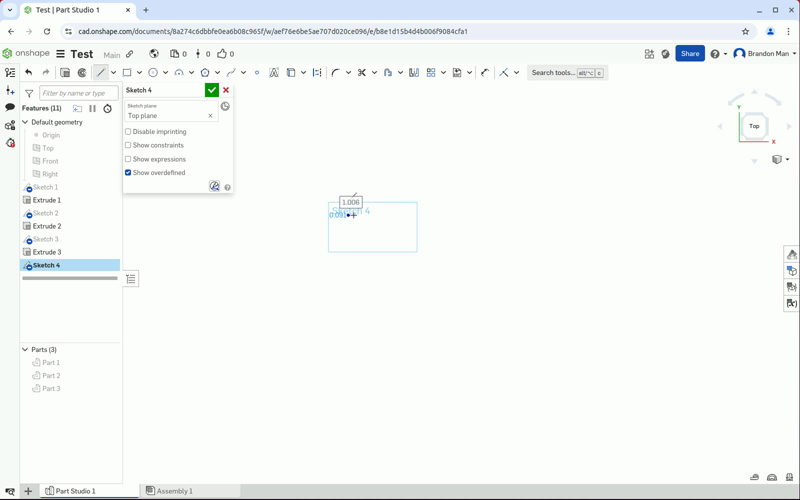
scroll(6)
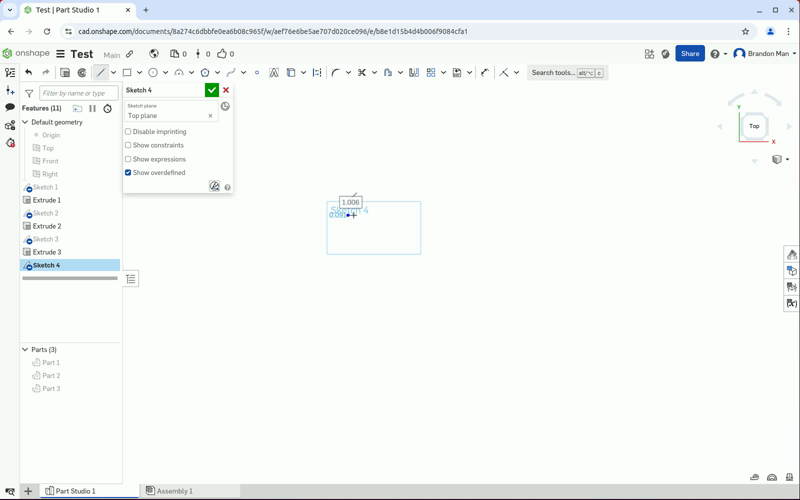
scroll(6)
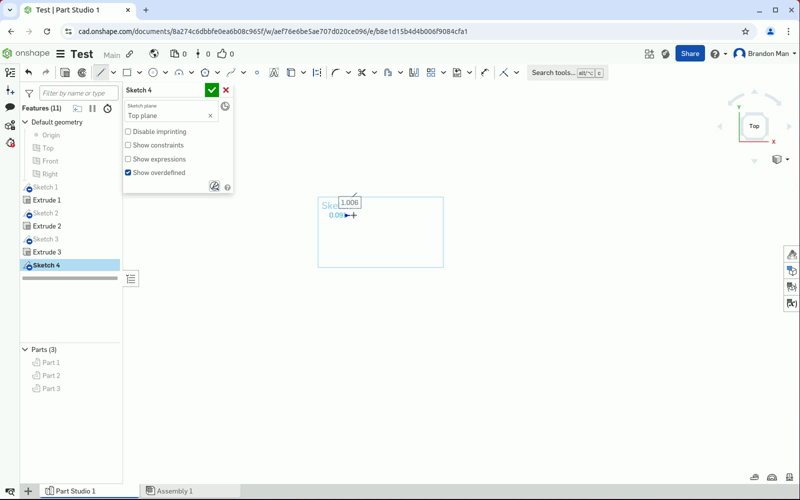
scroll(6)
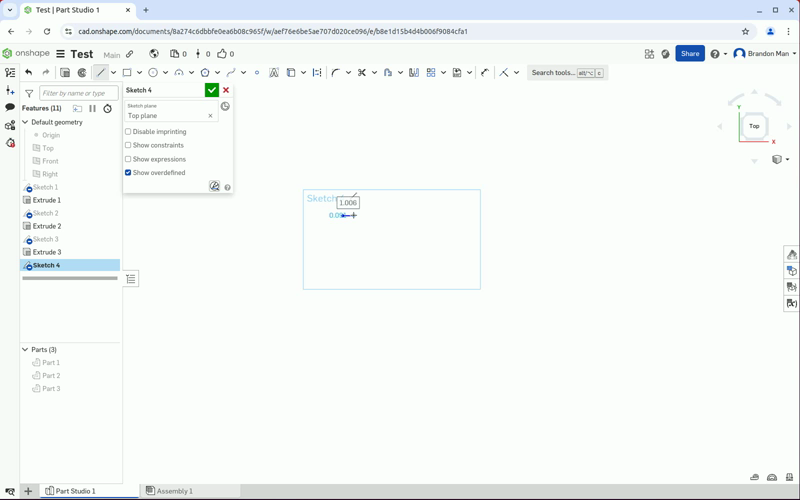
scroll(6)
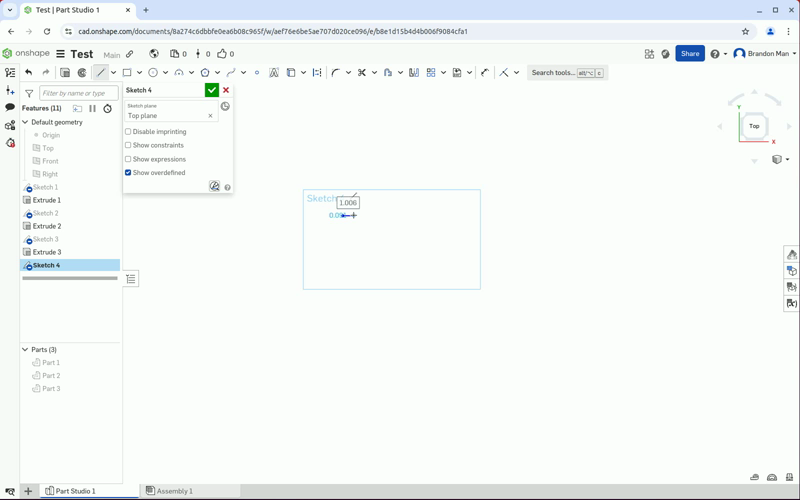
scroll(6)
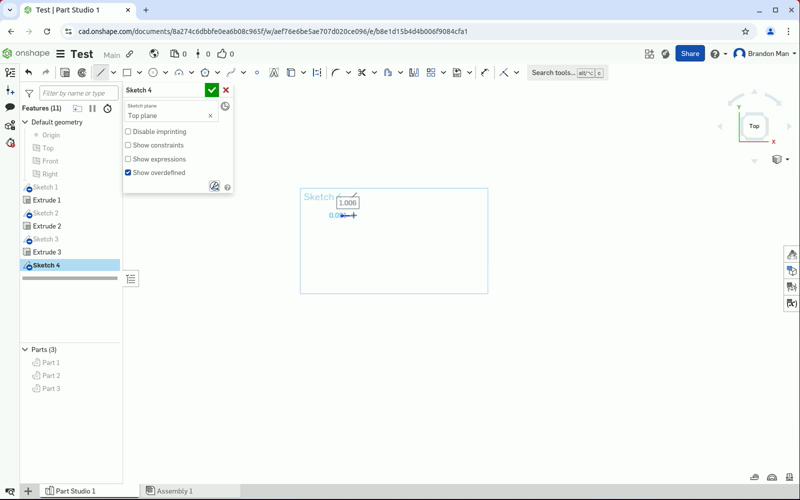
scroll(6)
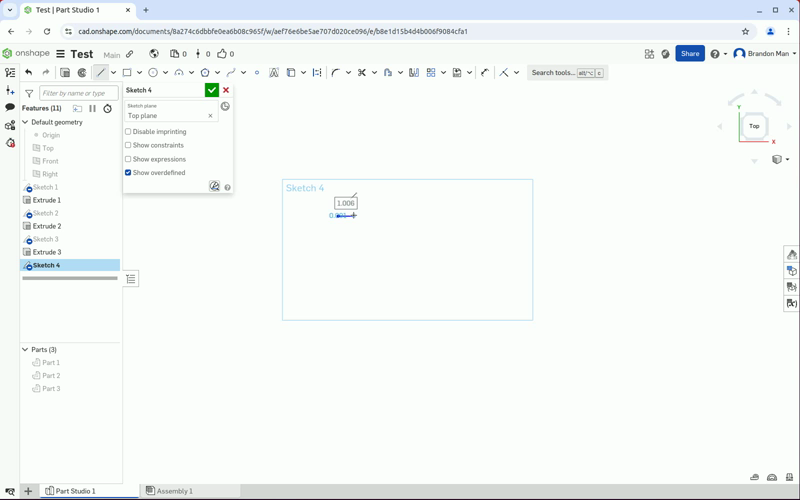
scroll(6)
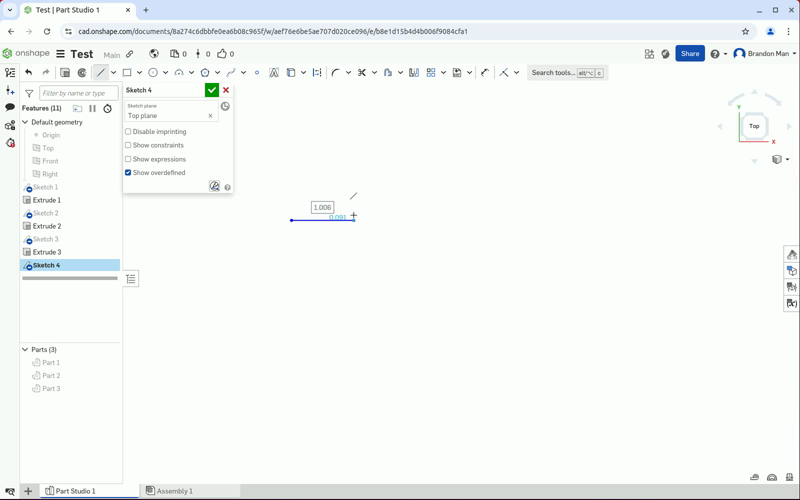
click(353, 214)
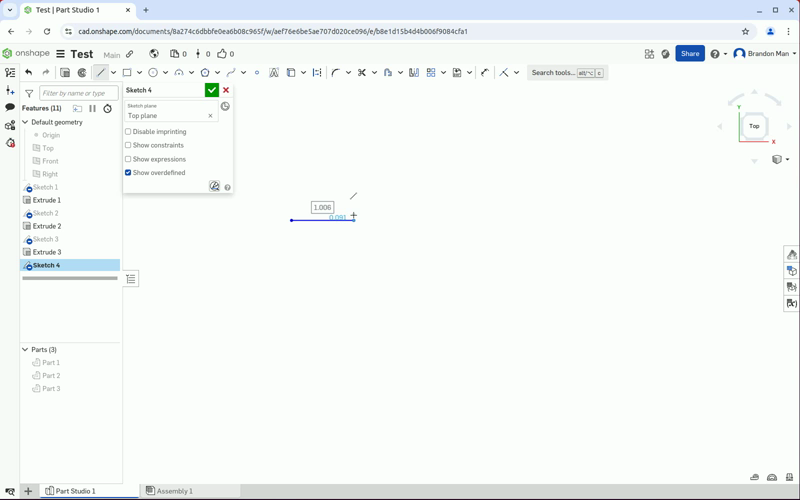
scroll(-6)
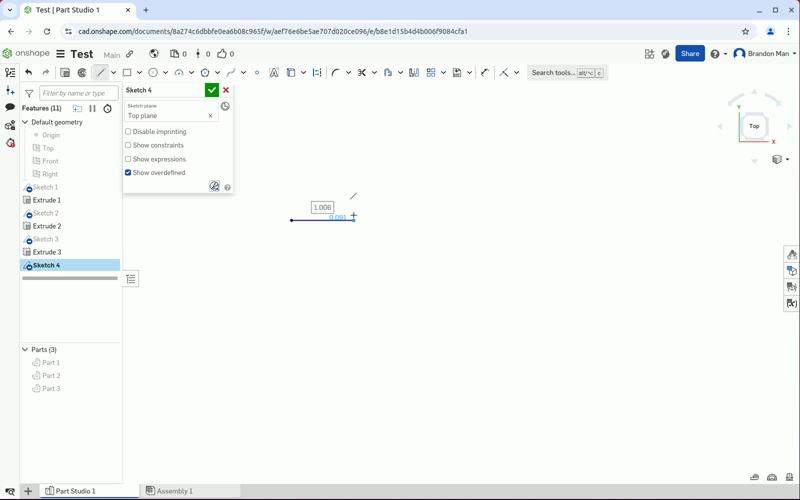
scroll(-6)
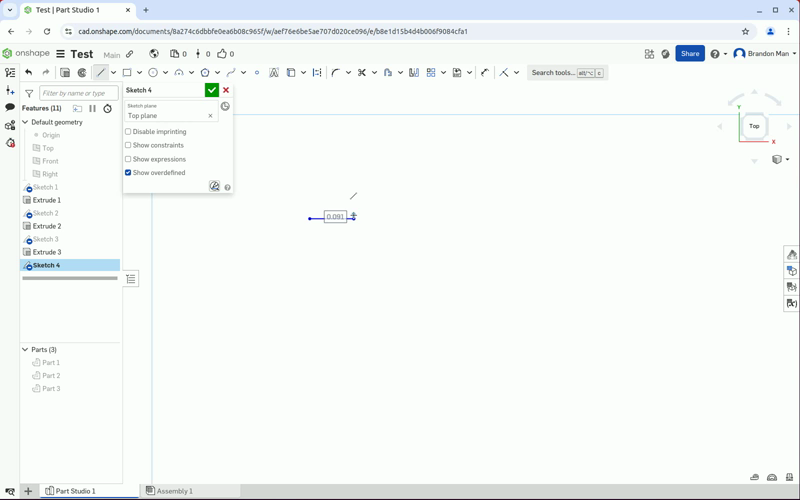
scroll(-6)
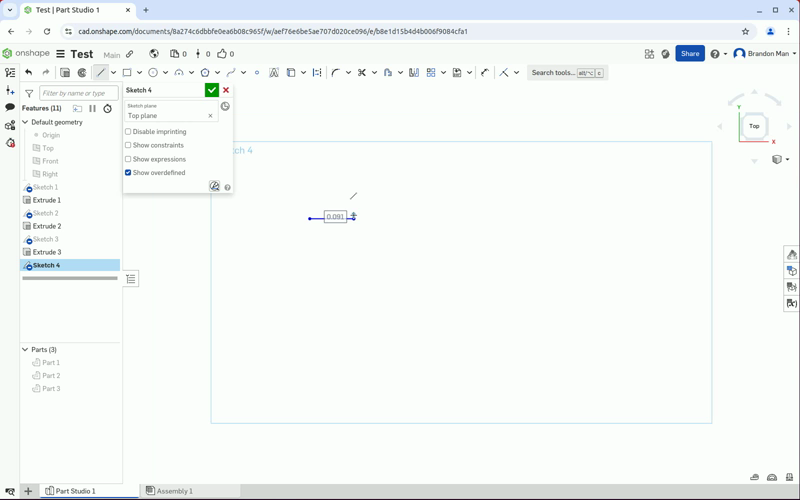
scroll(-6)
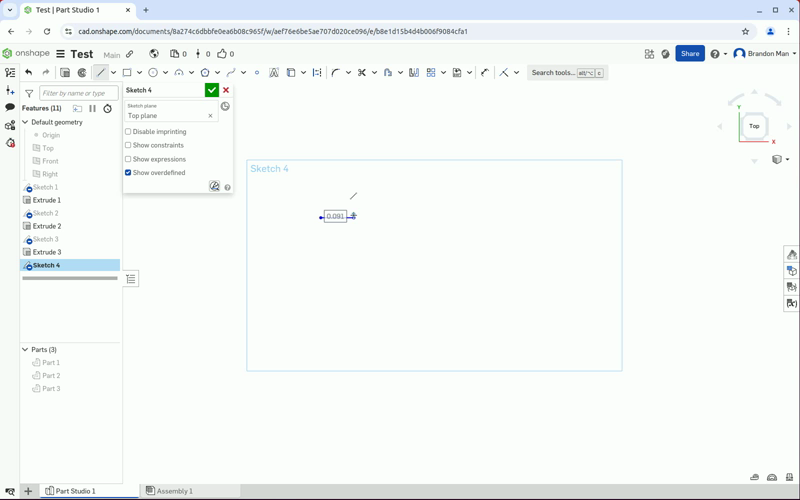
scroll(-6)
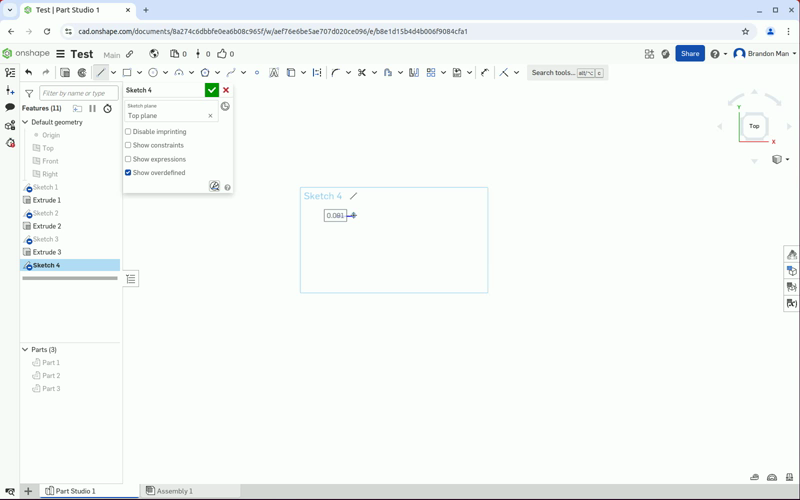
scroll(-6)
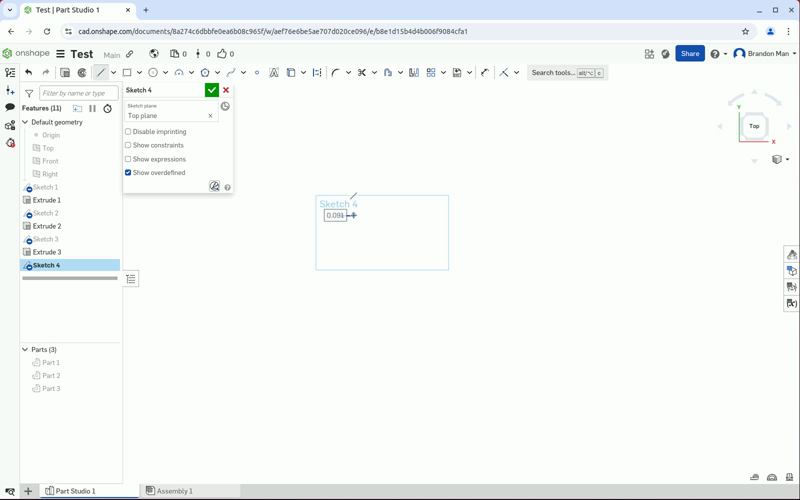
scroll(-6)
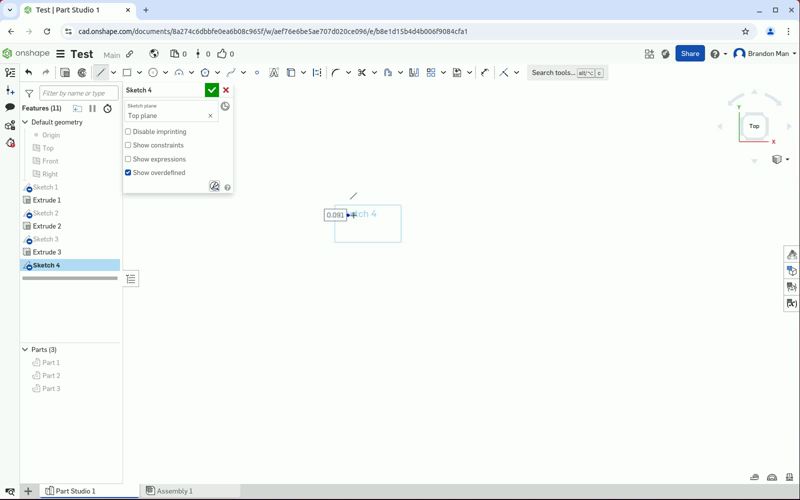
key_up(shift)
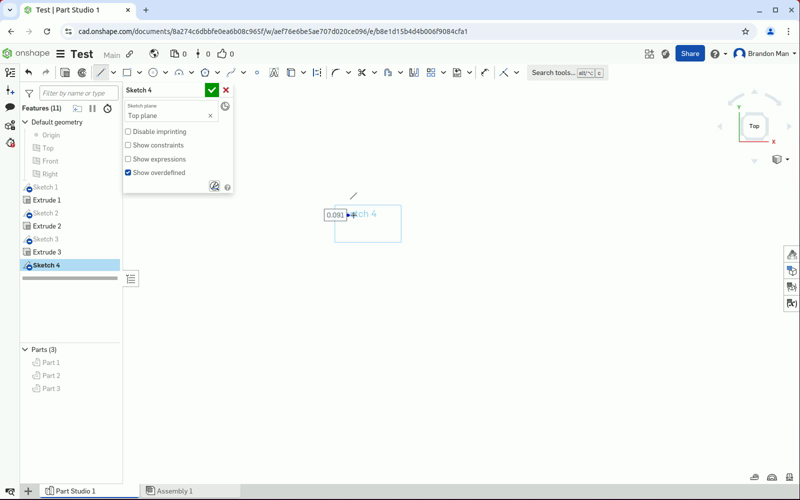
key_down(shift)
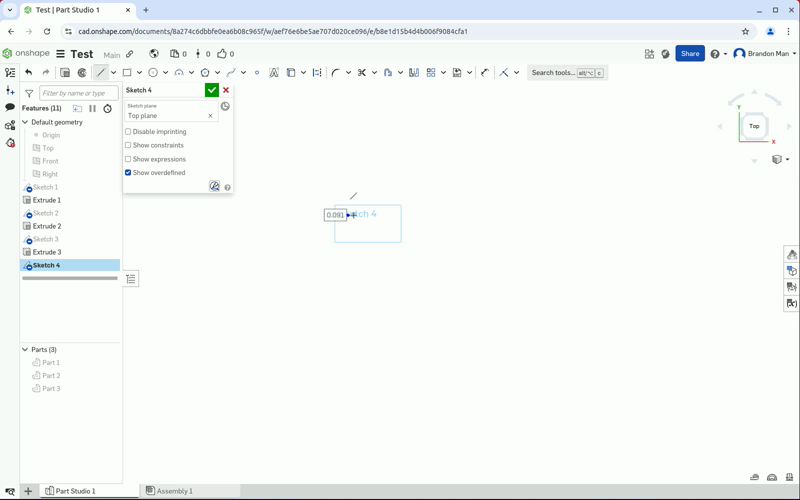
mouse_move(383, 214)
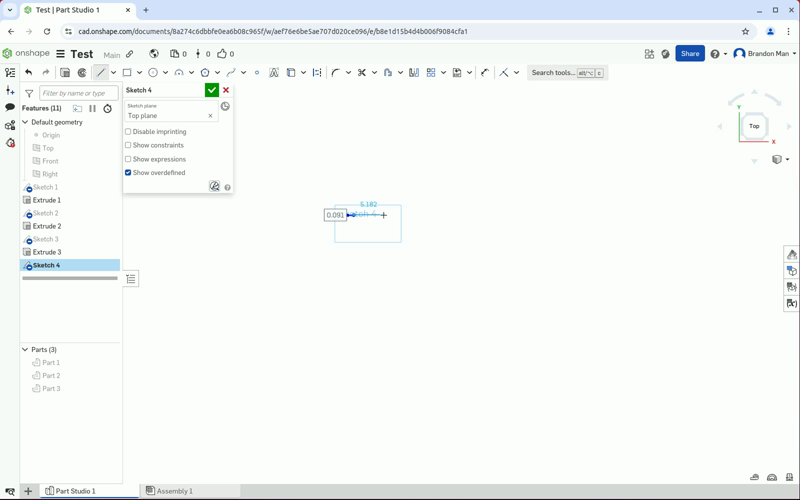
mouse_move(348, 214)
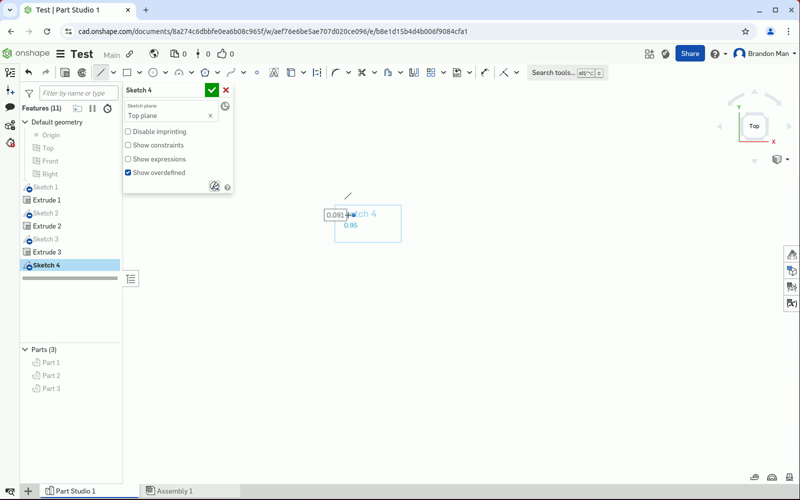
scroll(6)
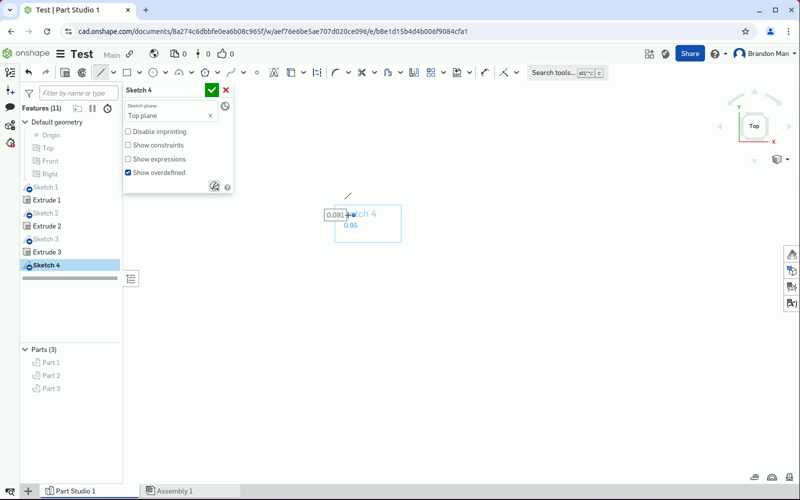
scroll(6)
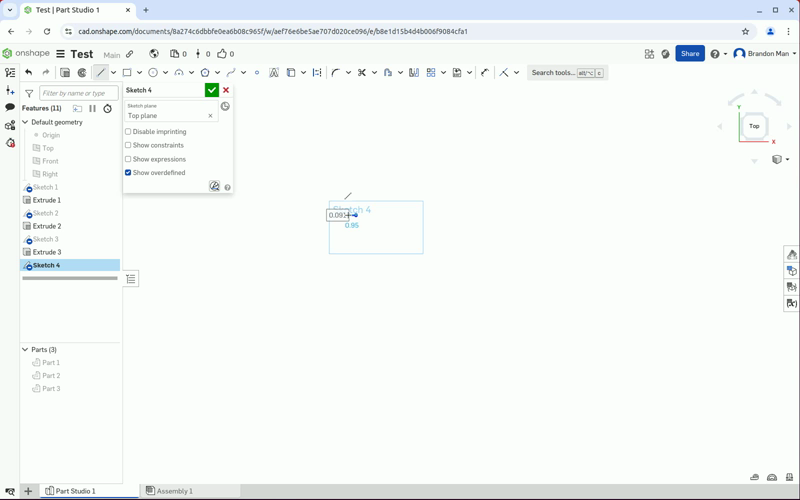
scroll(6)
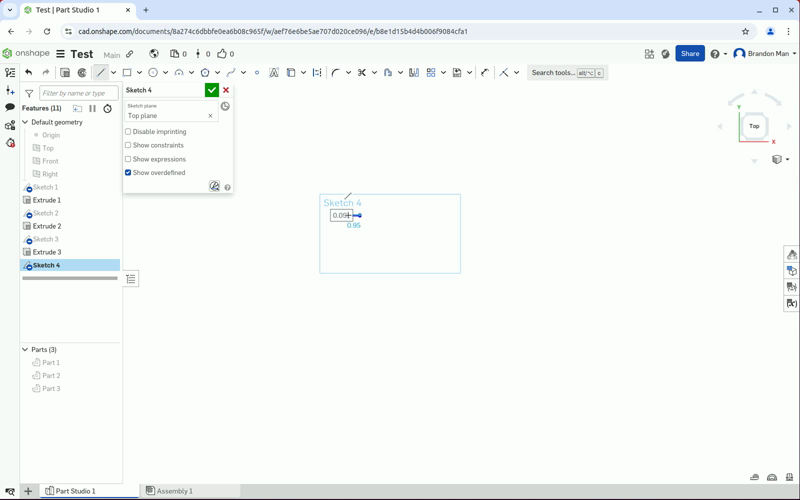
scroll(6)
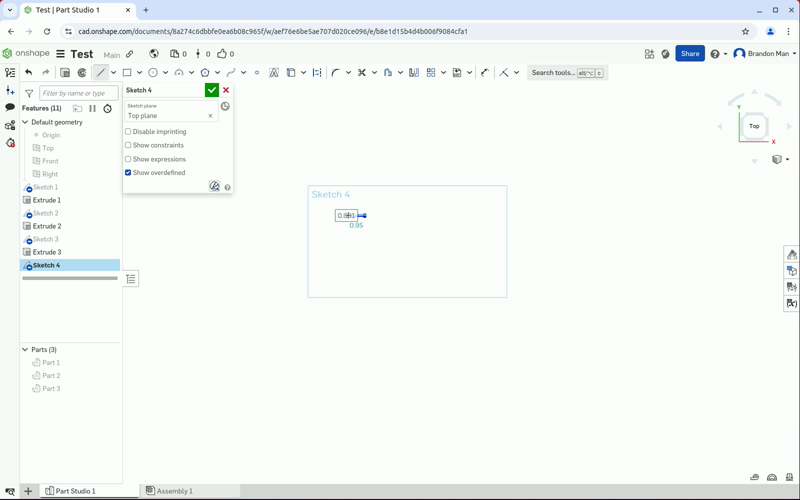
scroll(6)
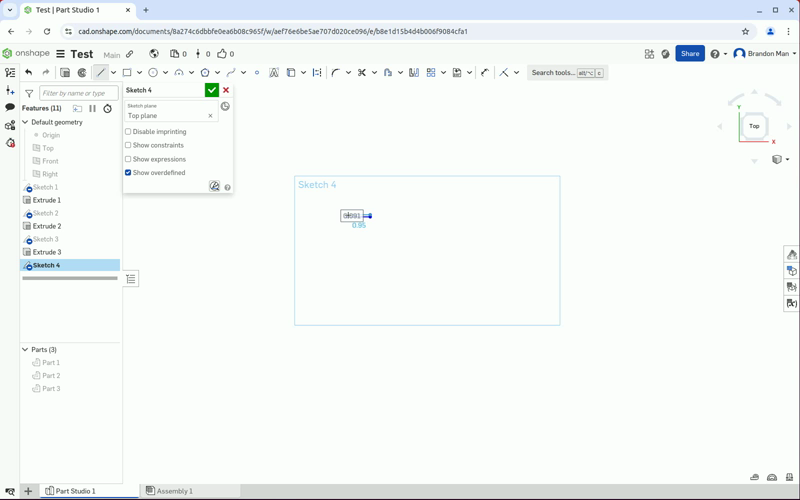
scroll(6)
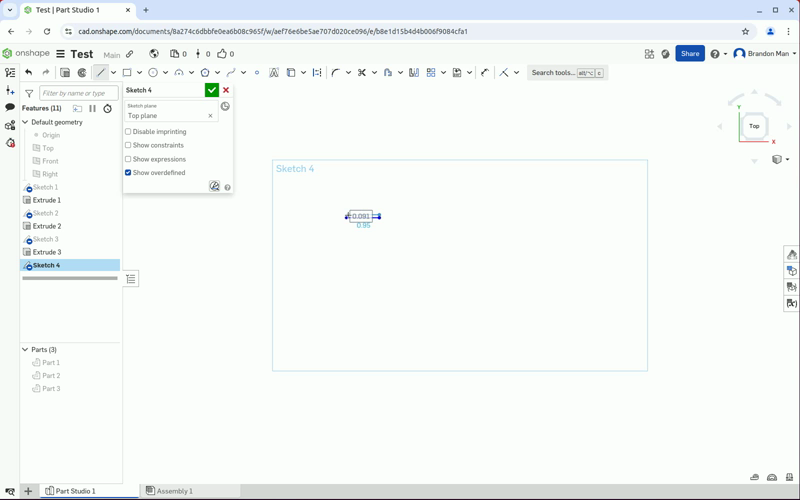
scroll(6)
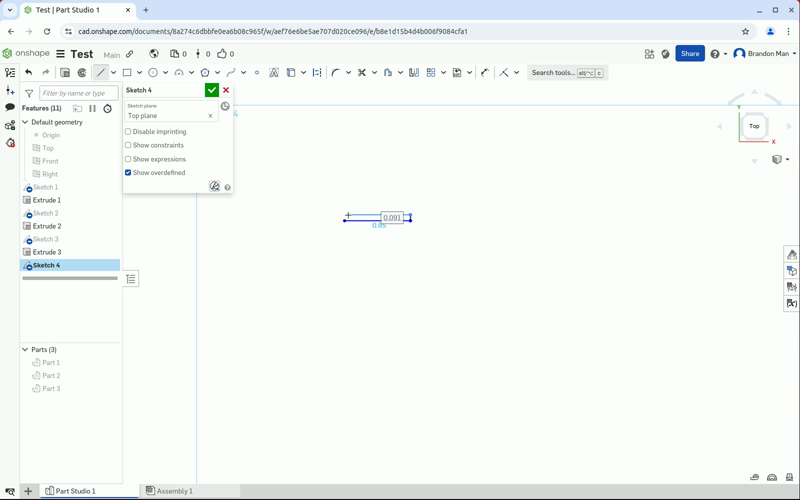
click(348, 214)
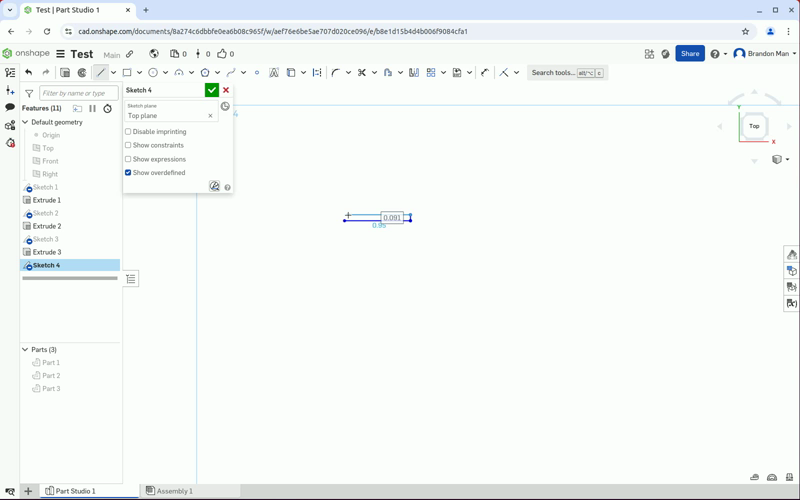
scroll(-6)
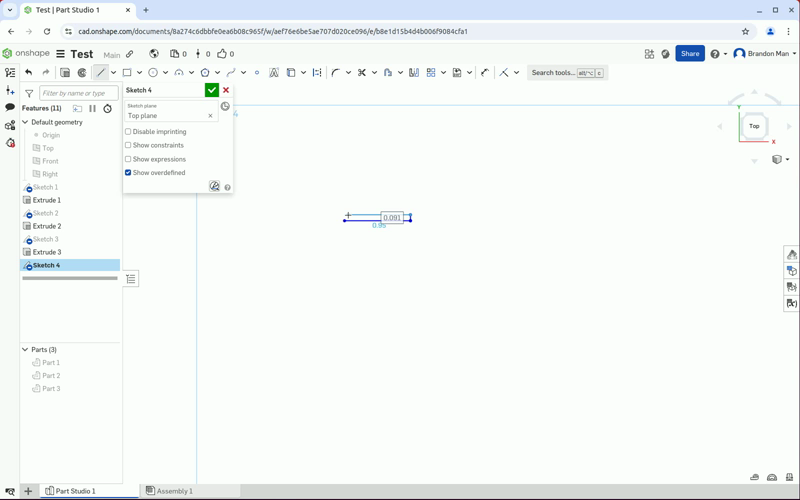
scroll(-6)
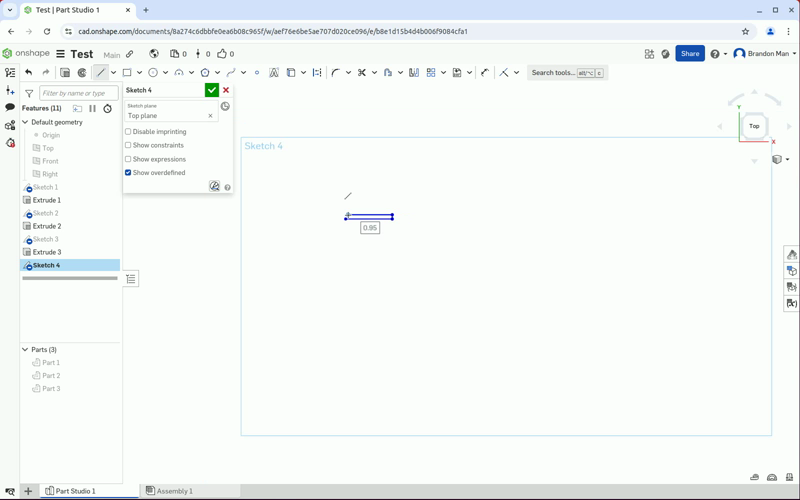
scroll(-6)
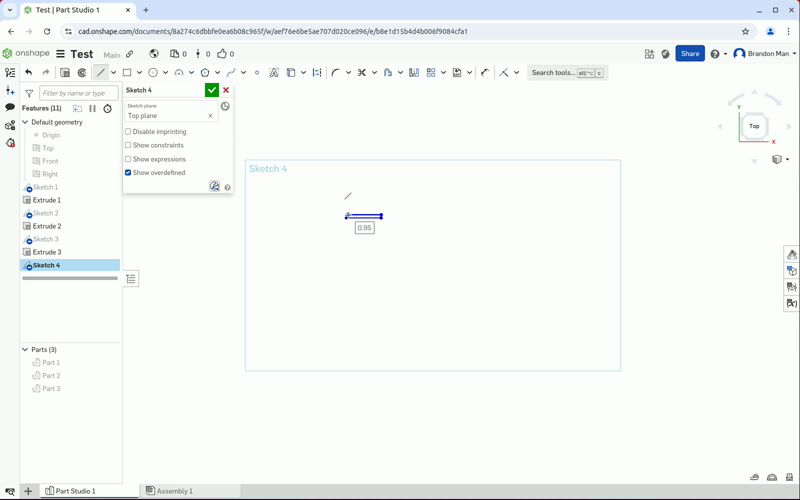
scroll(-6)
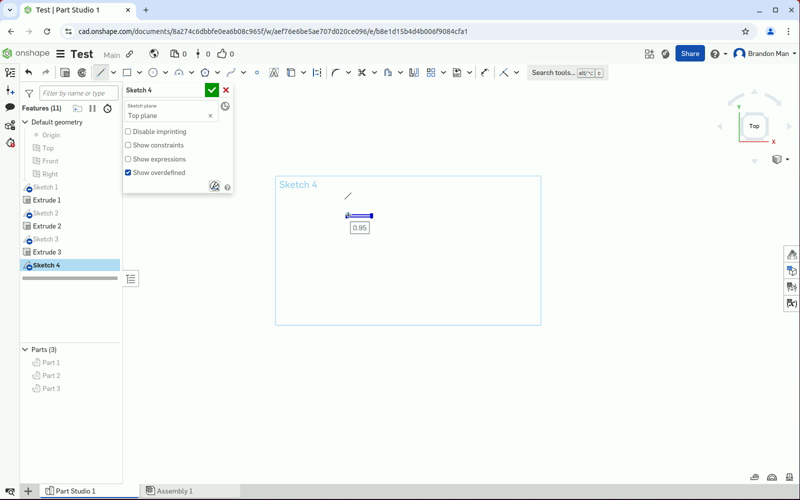
scroll(-6)
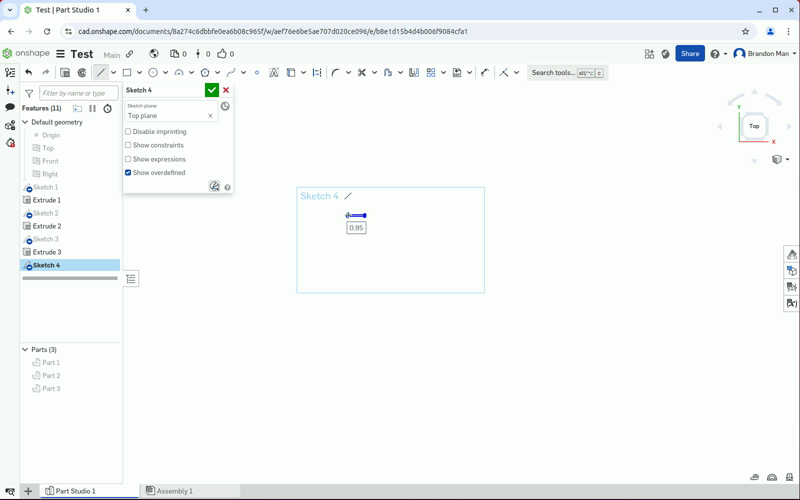
scroll(-6)
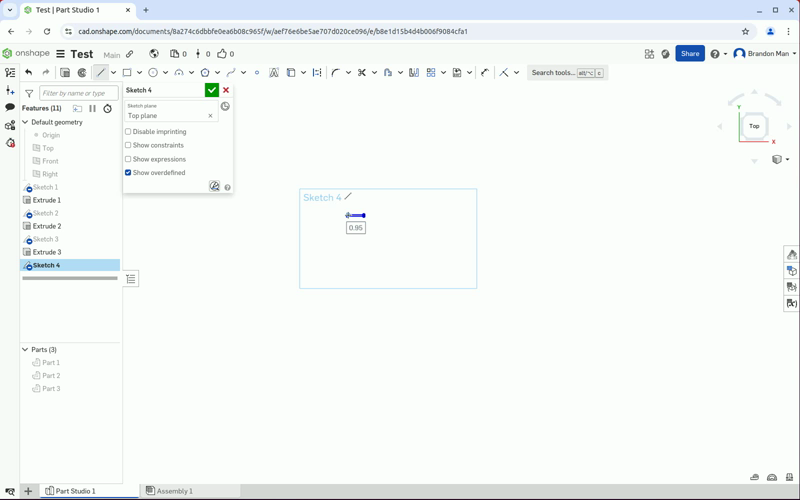
scroll(-6)
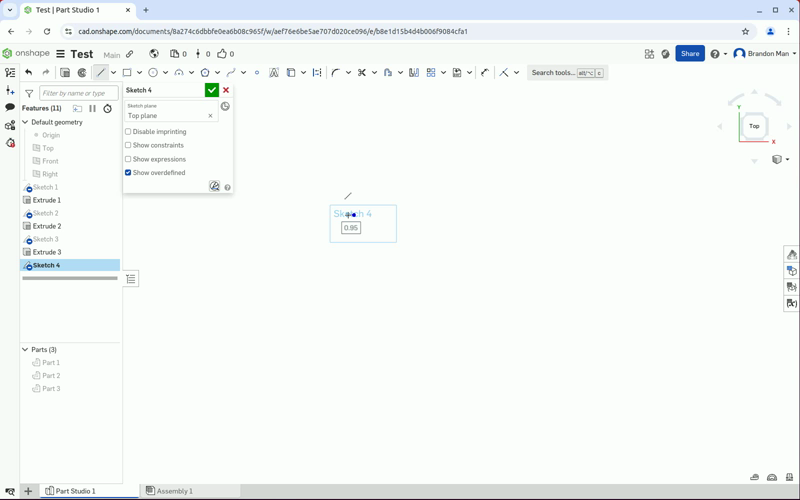
key_up(shift)
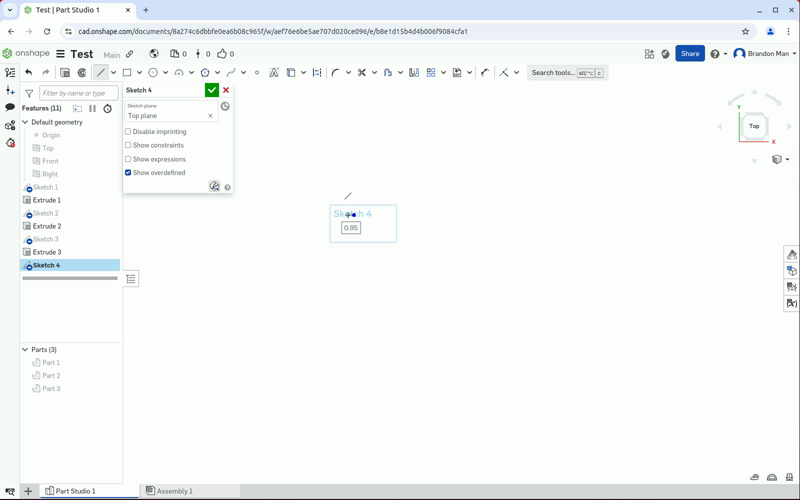
mouse_move(378, 214)
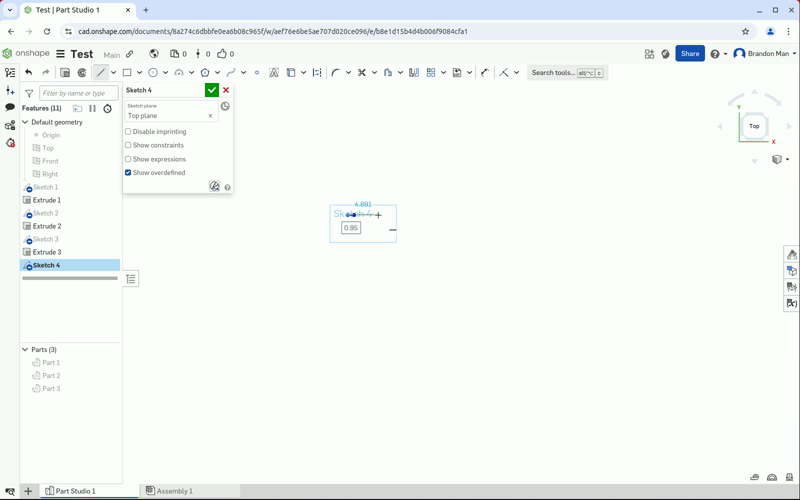
key_down(shift)
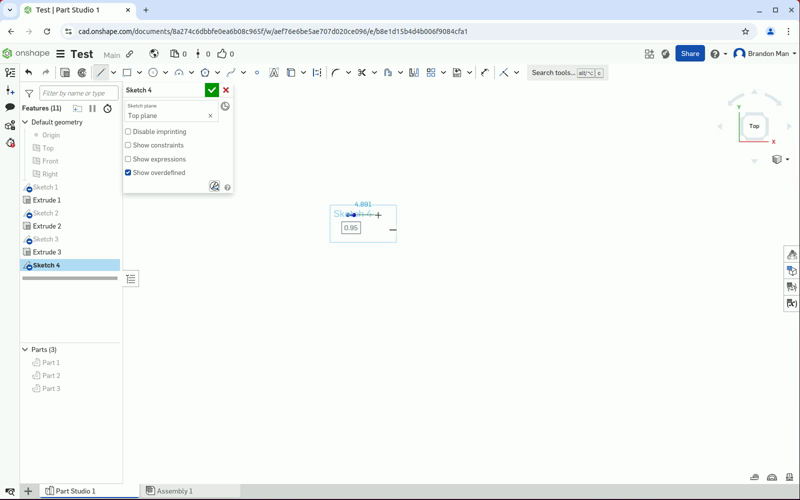
mouse_move(348, 215)
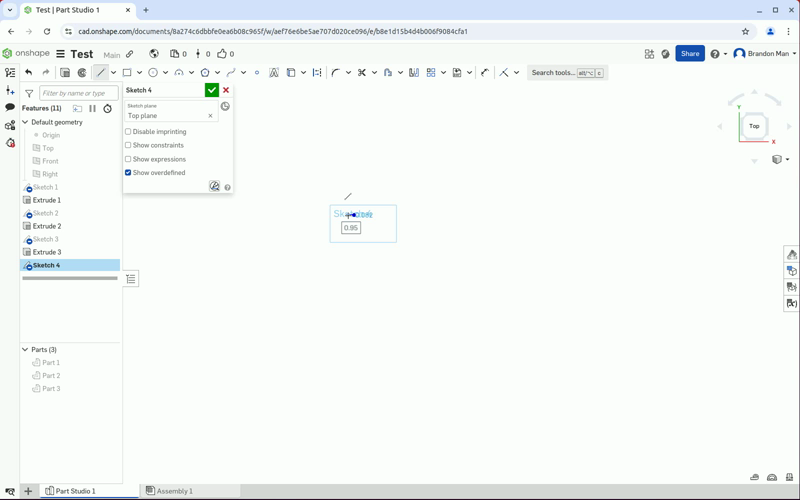
scroll(6)
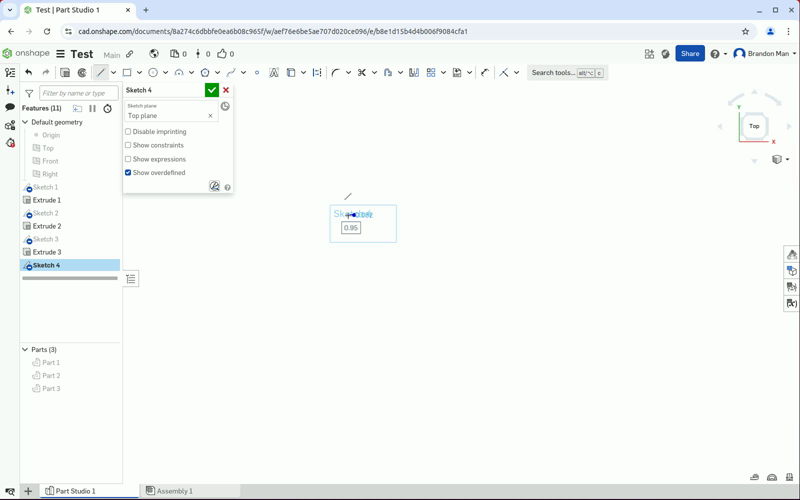
scroll(6)
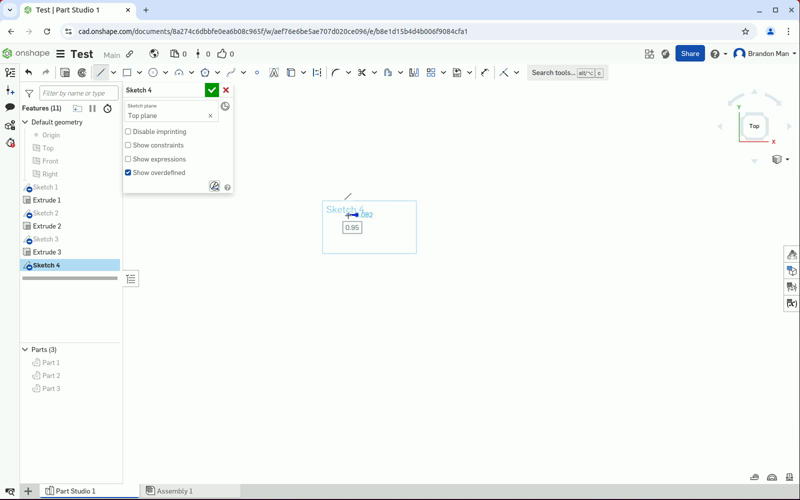
scroll(6)
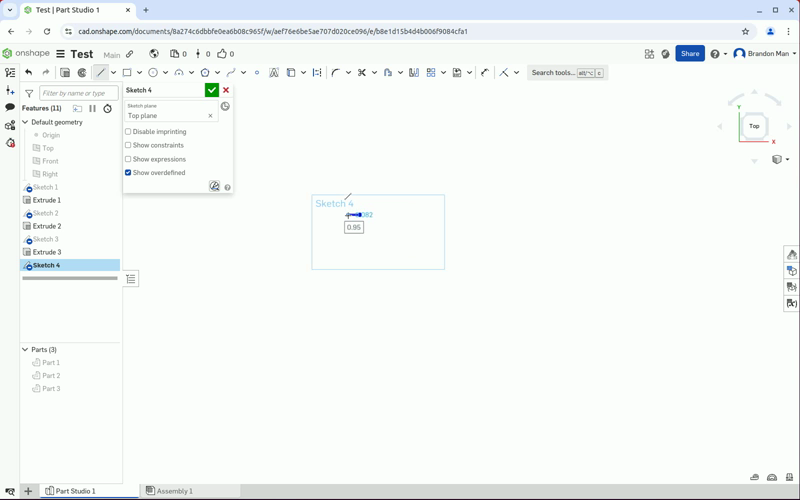
scroll(6)
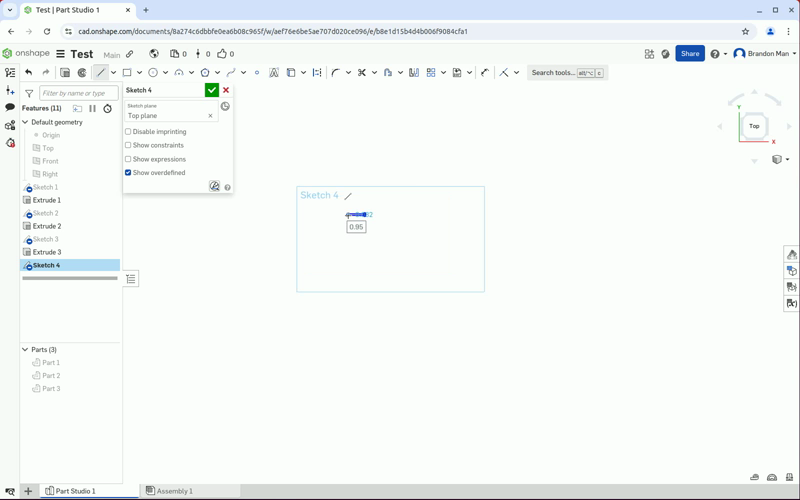
scroll(6)
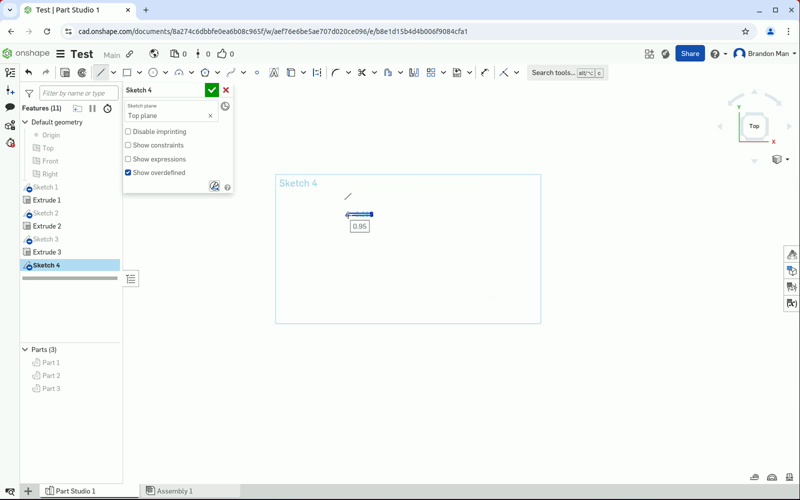
scroll(6)
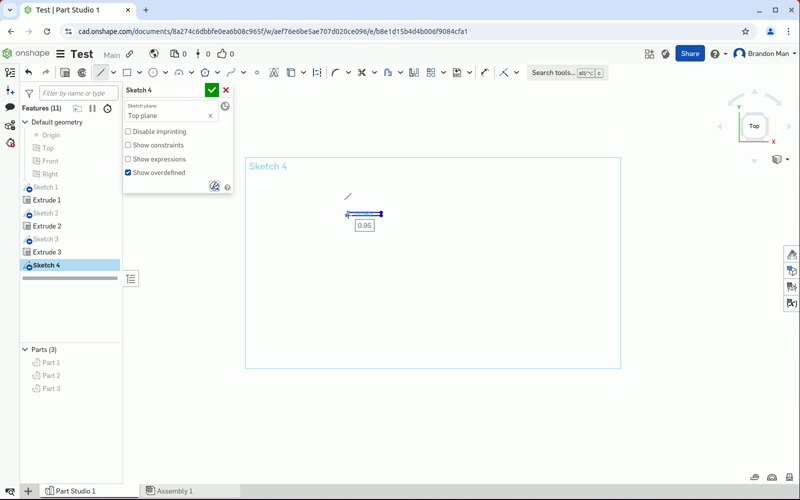
scroll(6)
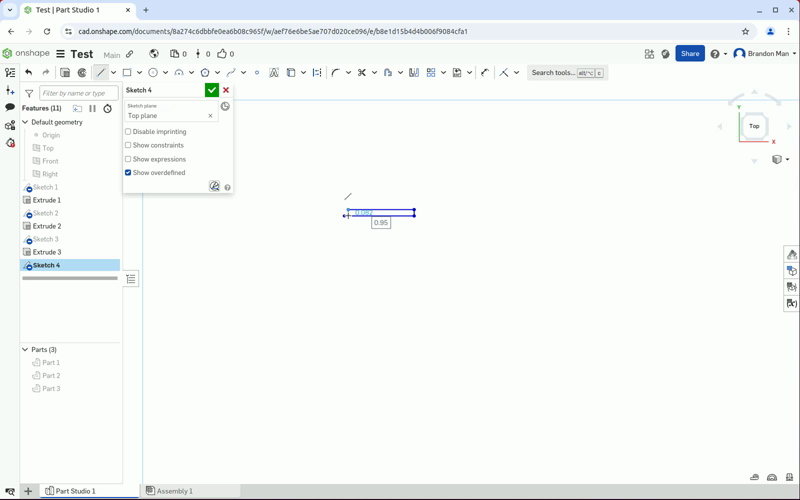
key_up(shift)
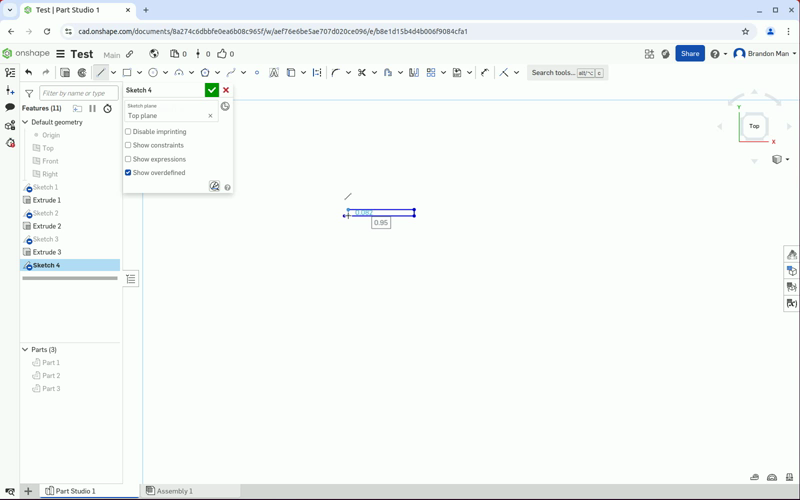
click(348, 215)
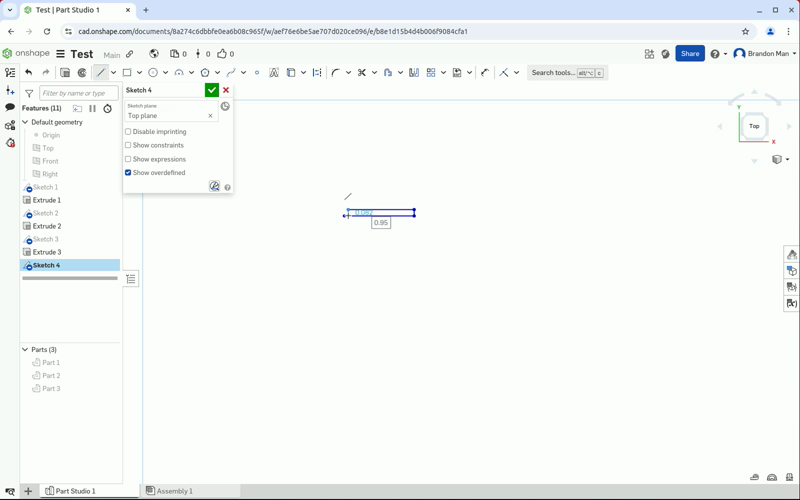
scroll(-6)
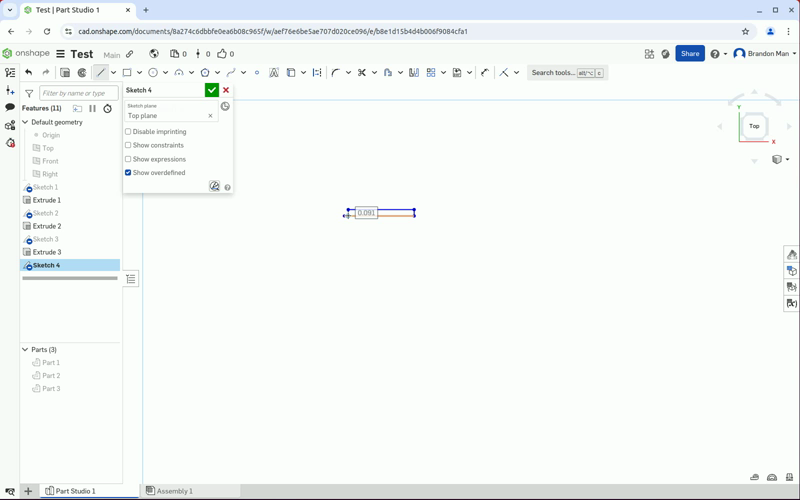
scroll(-6)
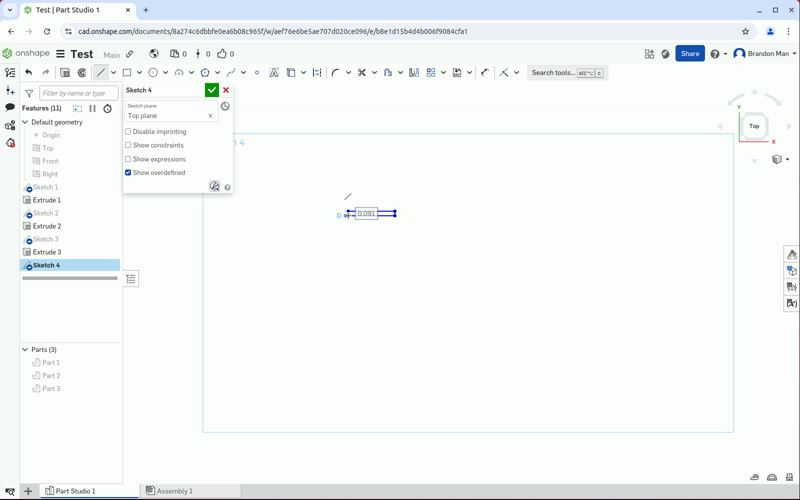
scroll(-6)
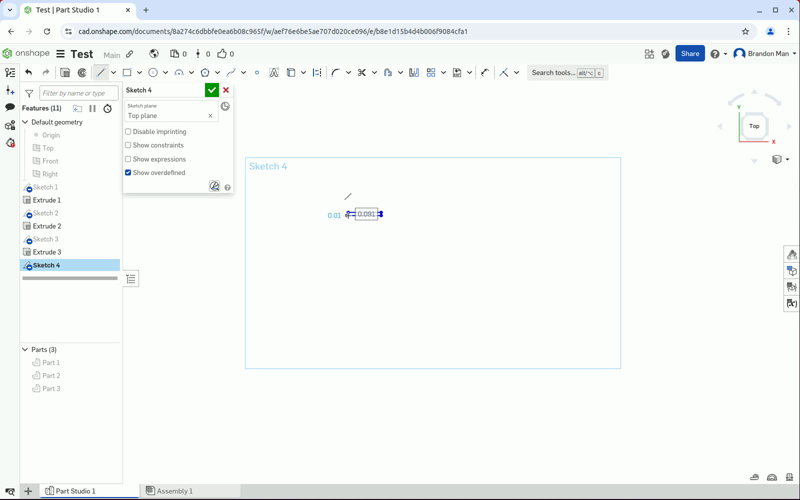
scroll(-6)
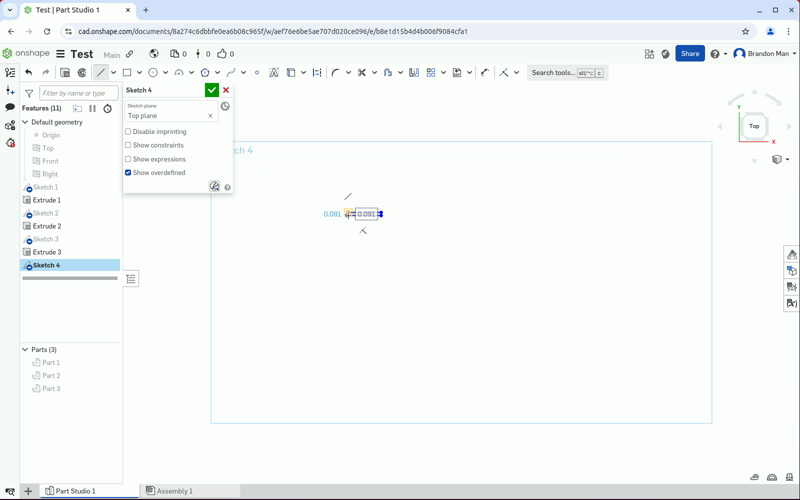
scroll(-6)
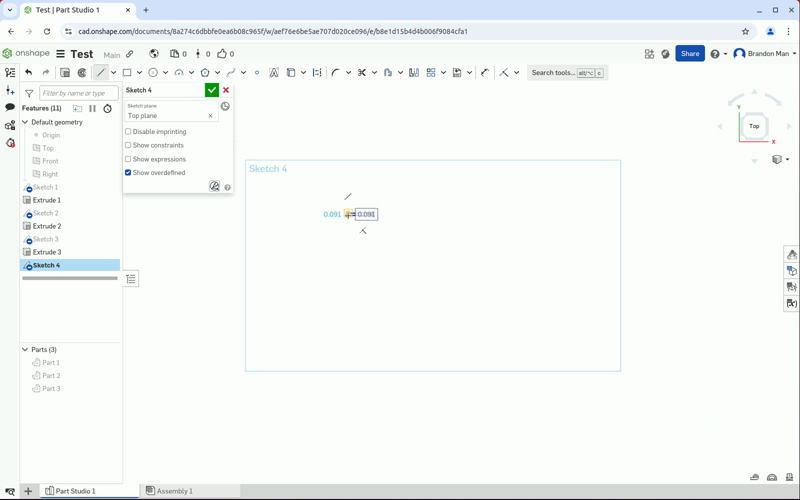
scroll(-6)
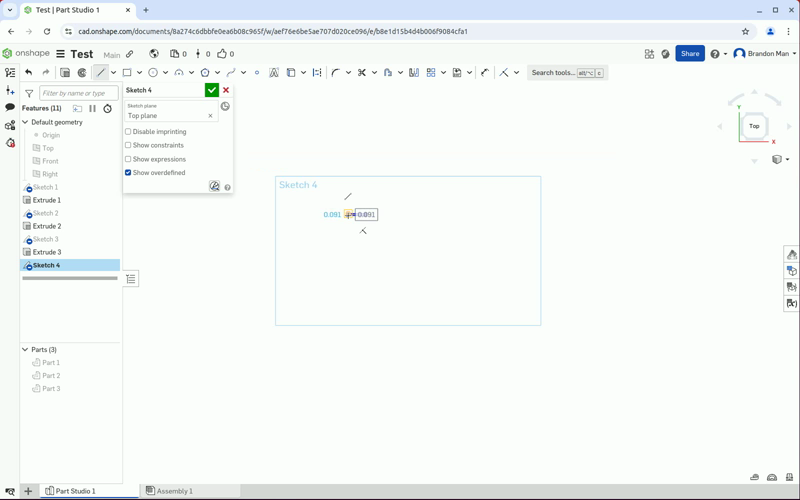
scroll(-6)
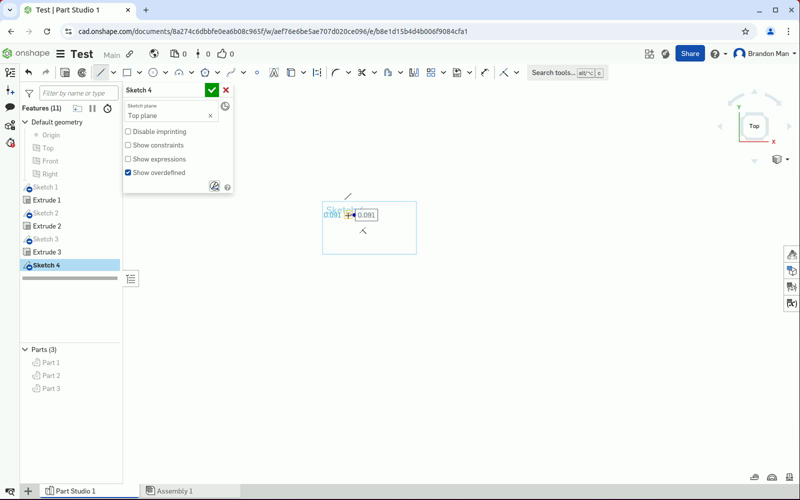
key(esc)
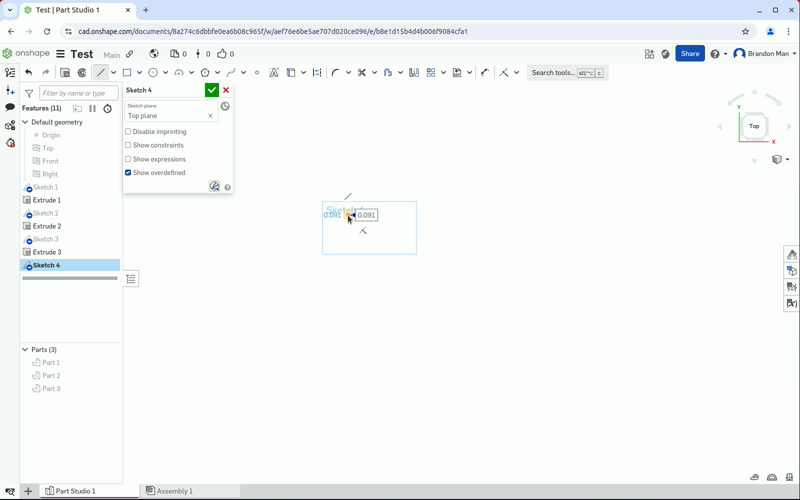
mouse_move(352, 214)
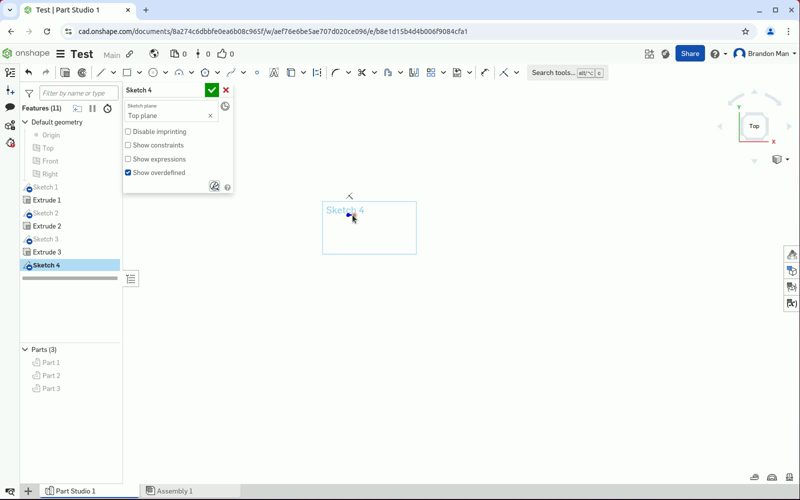
scroll(6)
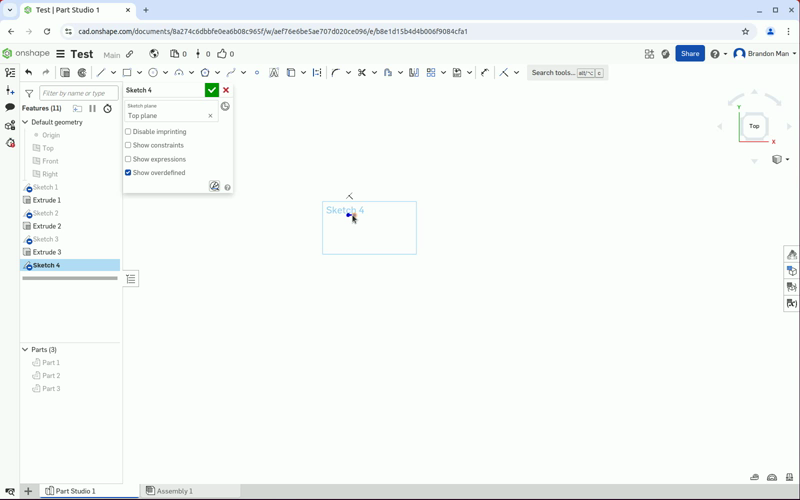
scroll(6)
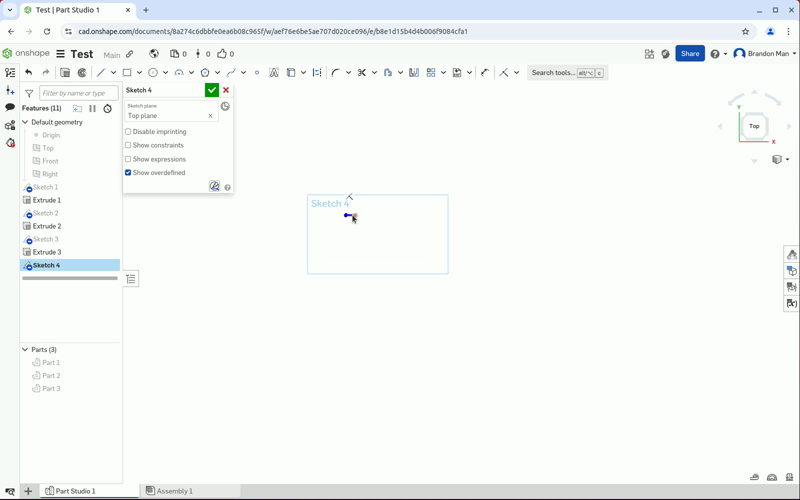
scroll(6)
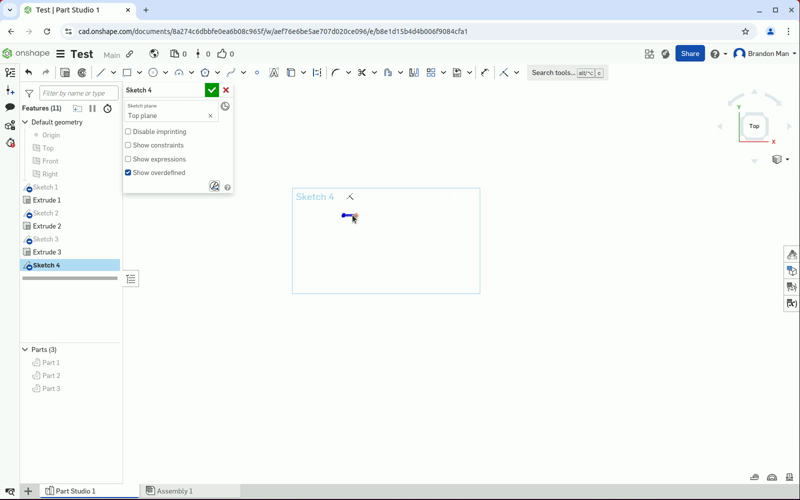
scroll(6)
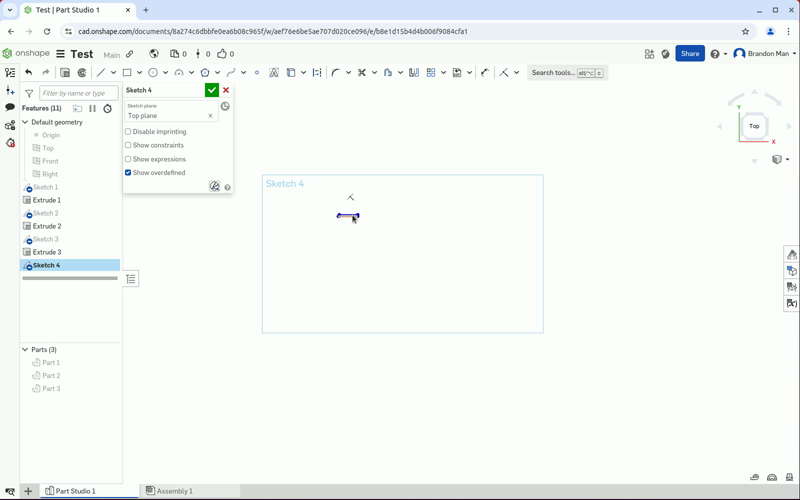
scroll(6)
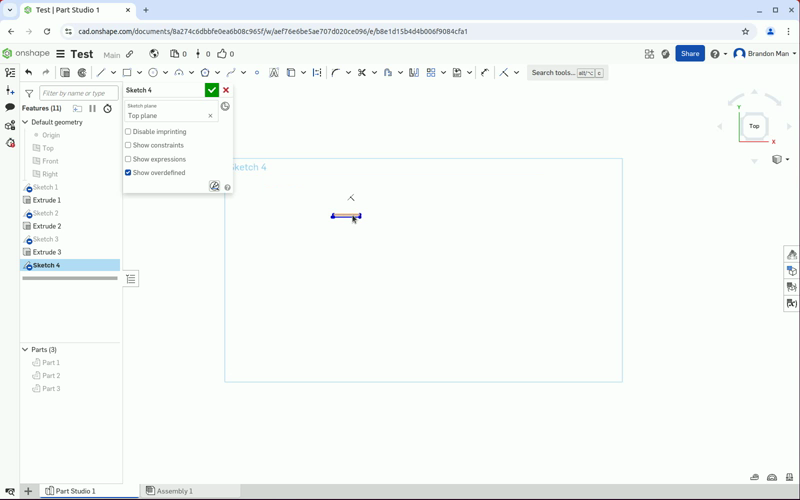
scroll(6)
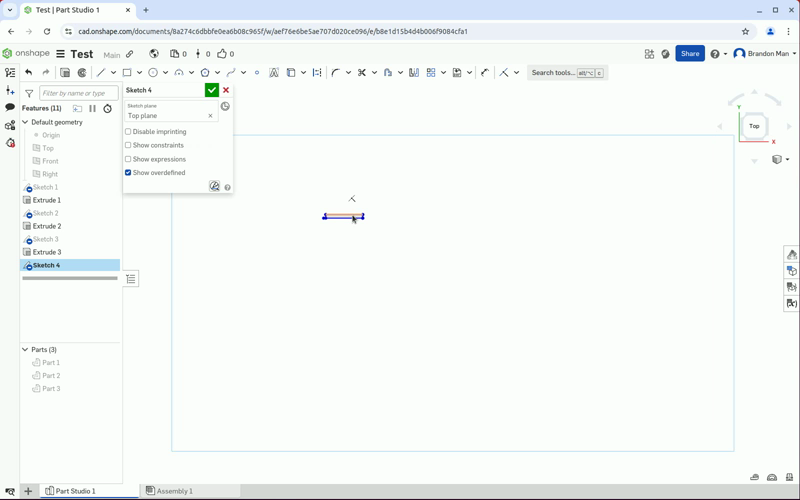
scroll(6)
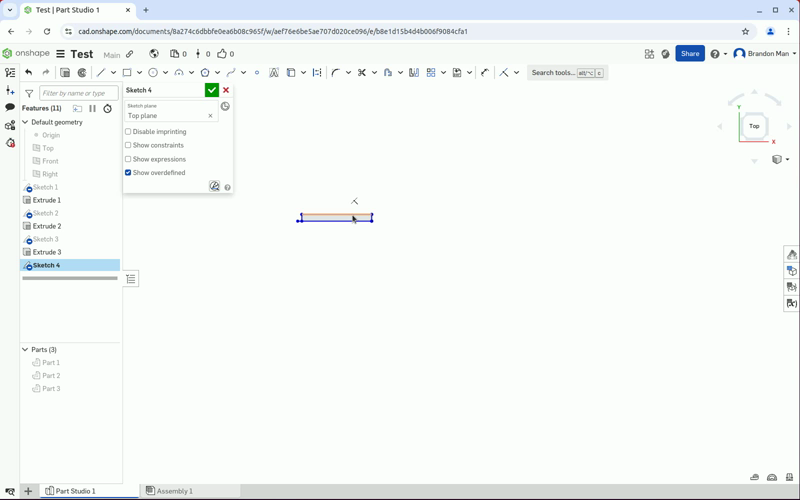
click(352, 214)
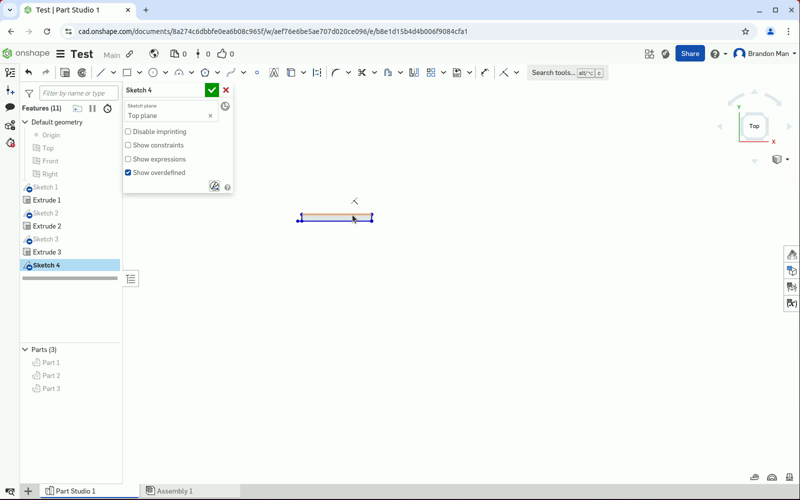
scroll(-6)
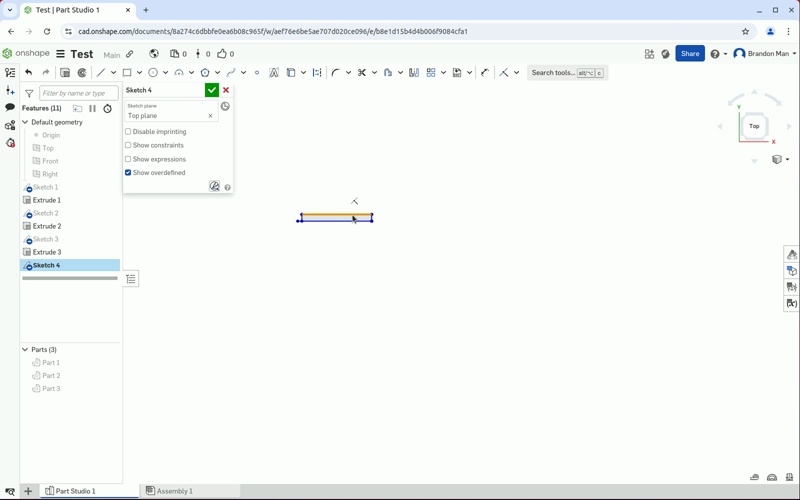
scroll(-6)
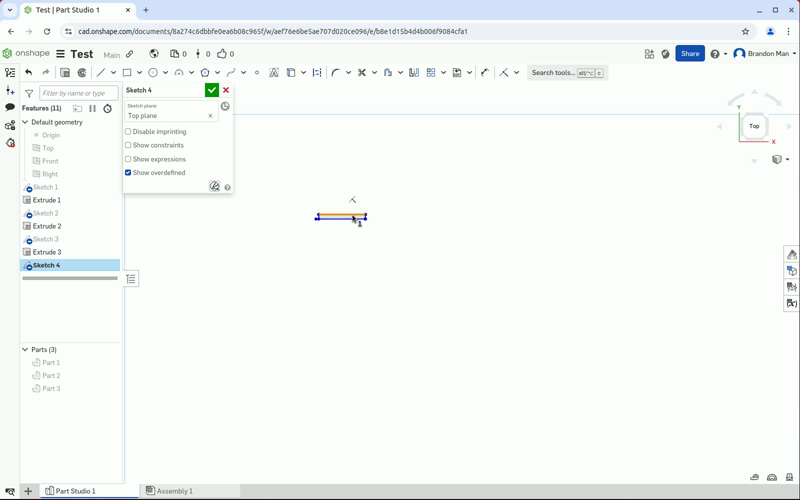
scroll(-6)
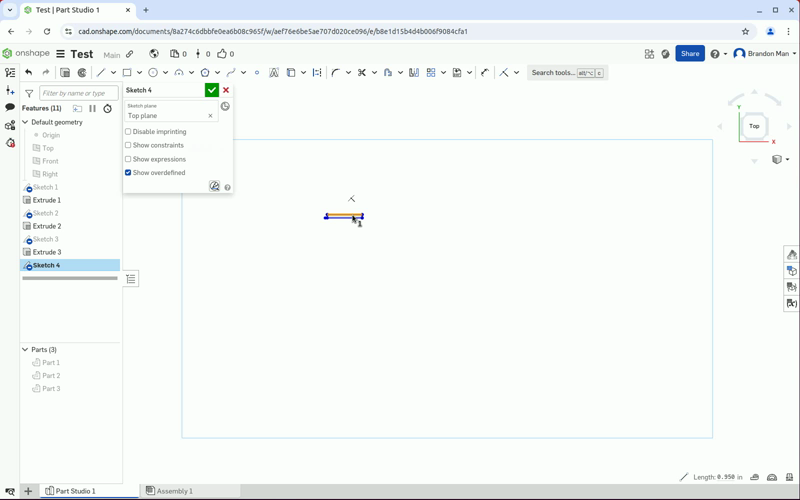
scroll(-6)
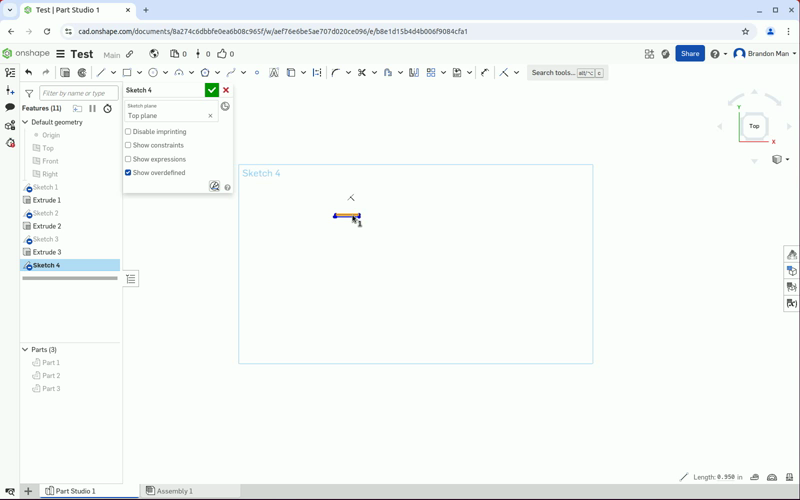
scroll(-6)
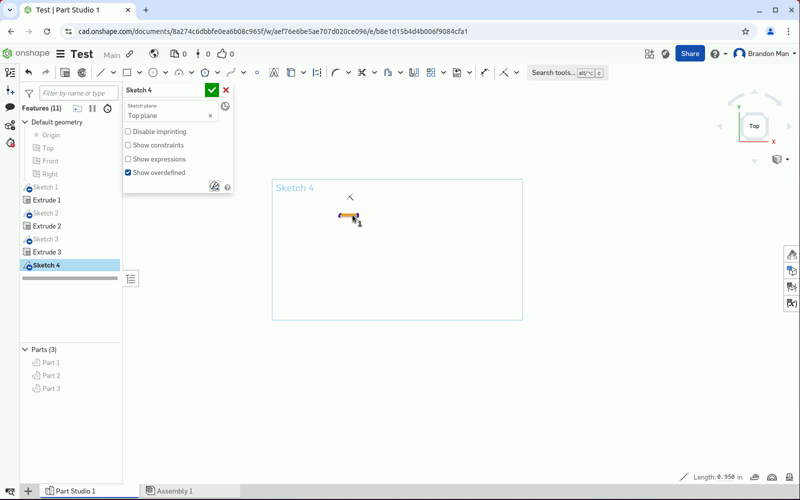
scroll(-6)
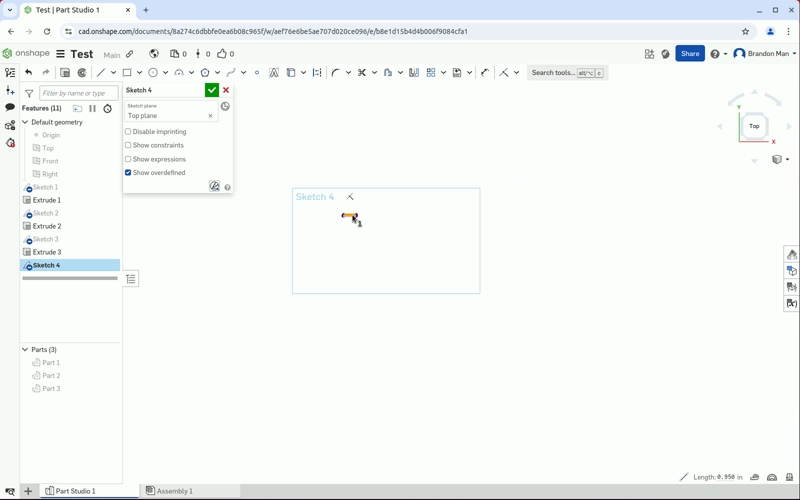
scroll(-6)
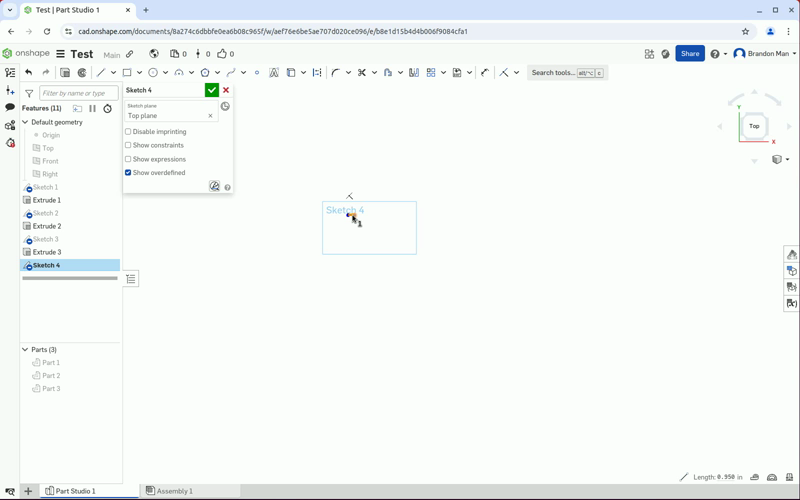
mouse_move(73, 352)
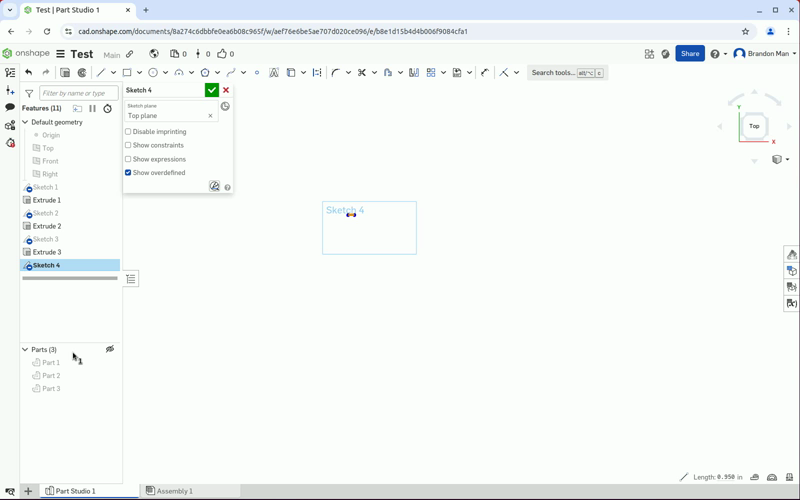
key(shift+y)
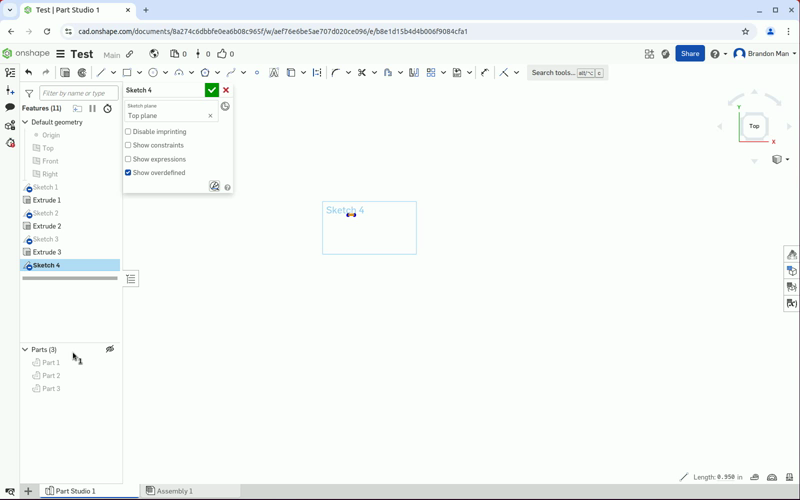
key(shift+e)
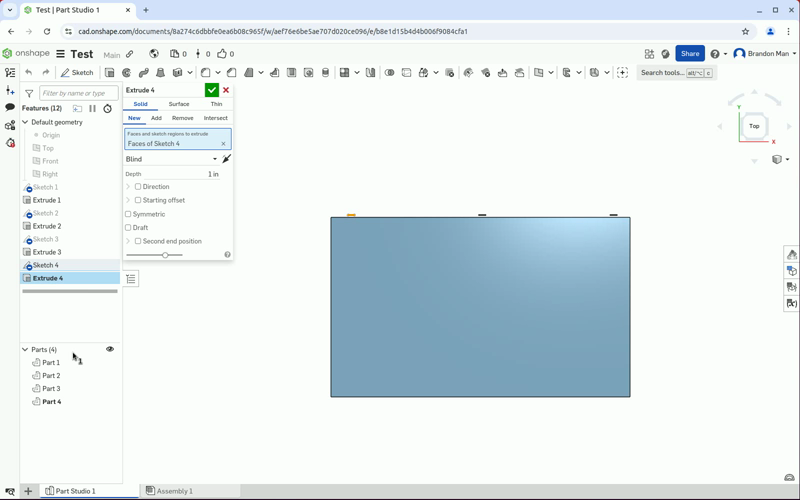
mouse_move(143, 106)
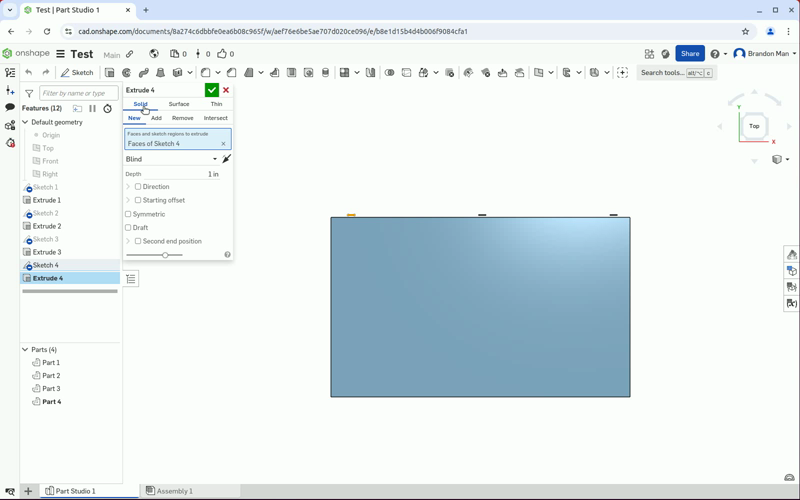
click(143, 106)
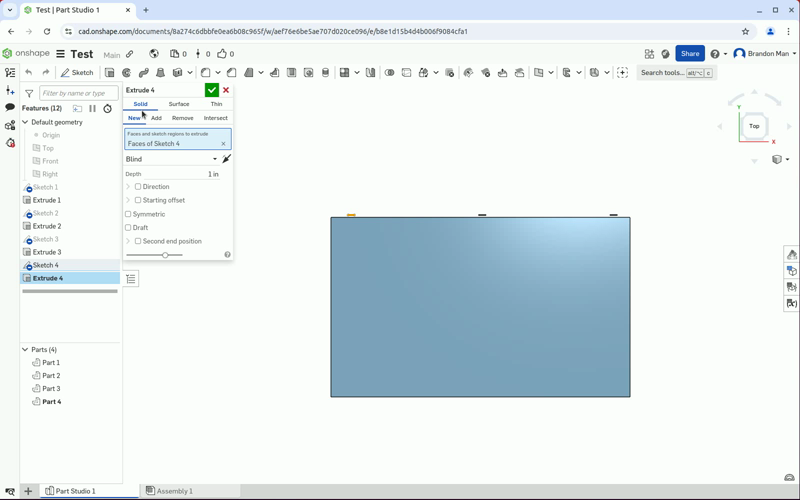
mouse_move(137, 120)
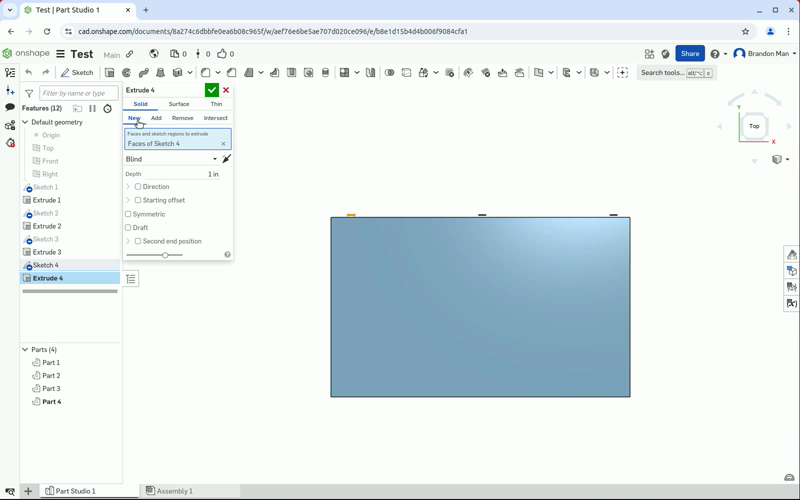
click(137, 120)
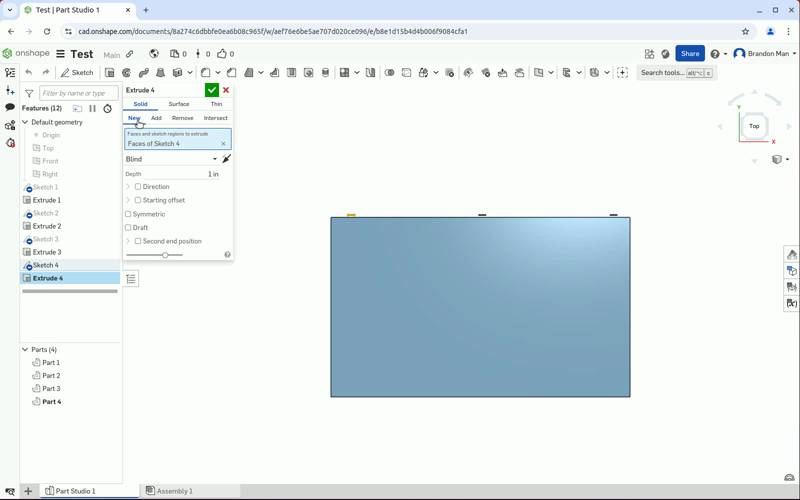
key(tab, 4)
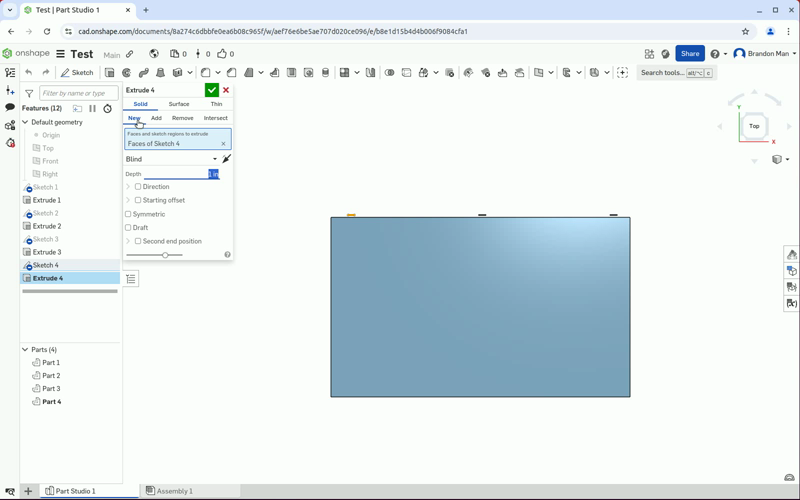
text(-0.241)
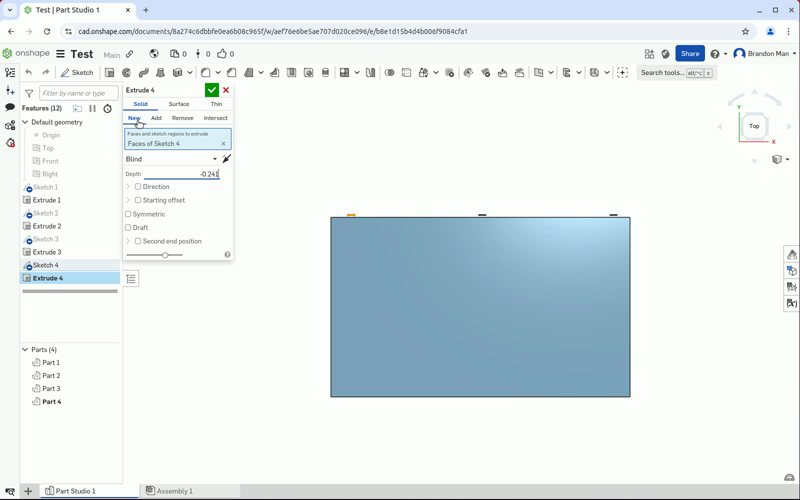
key(enter)
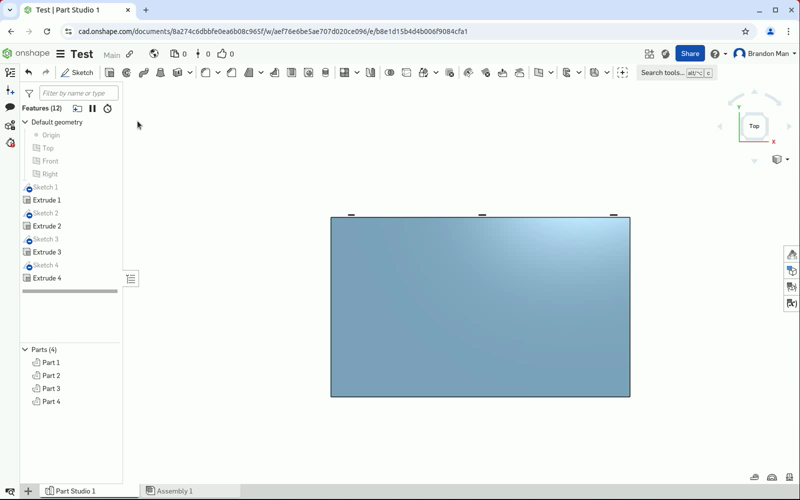
key(shift+h)
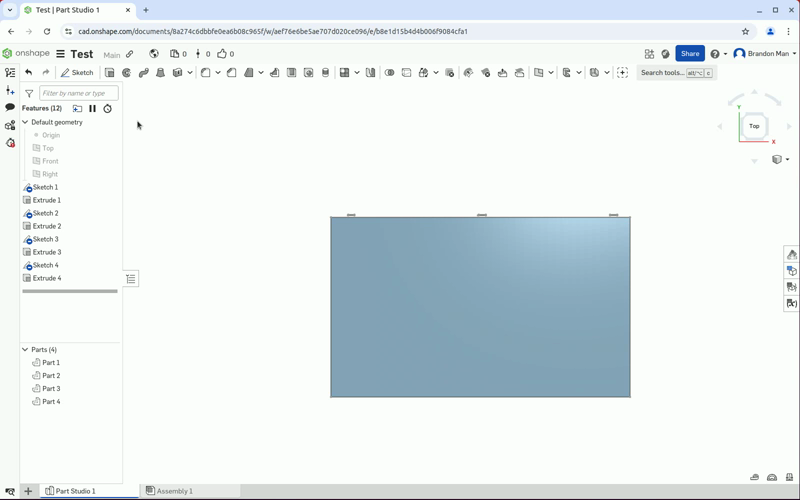
key(shift+h)
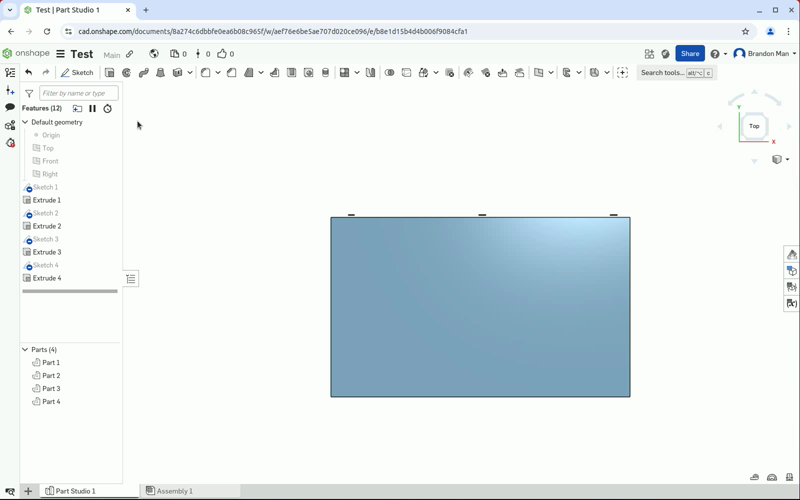
mouse_move(73, 189)
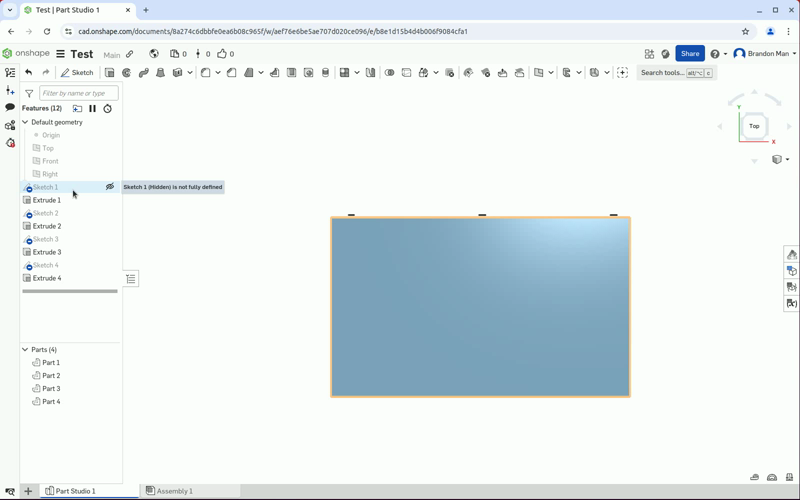
click(73, 189)
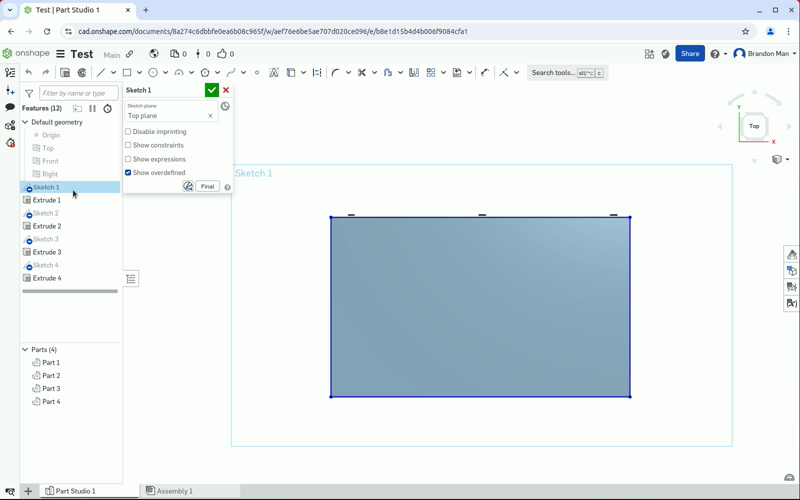
mouse_move(229, 92)
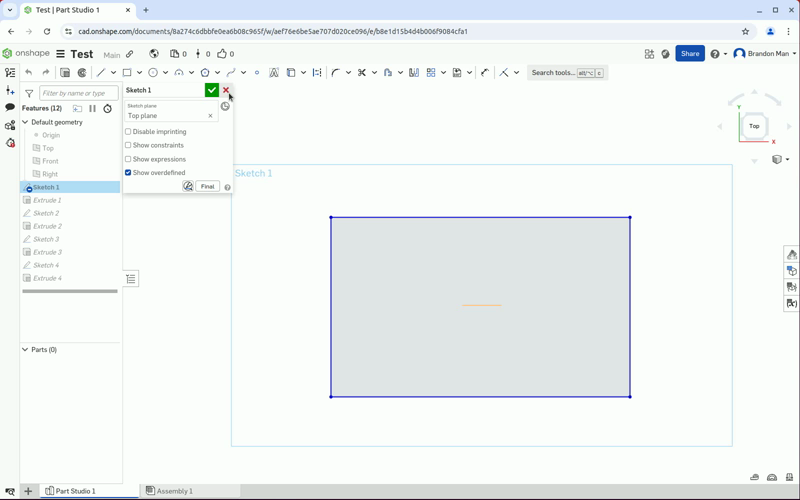
click(229, 92)
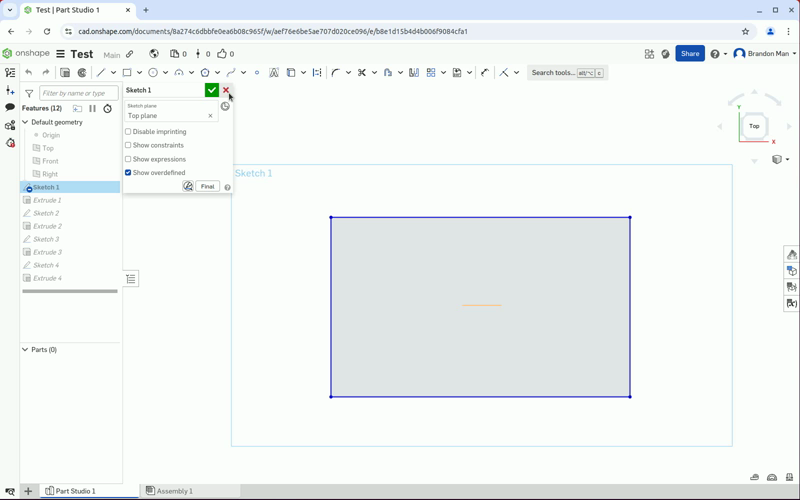
key(shift+s)
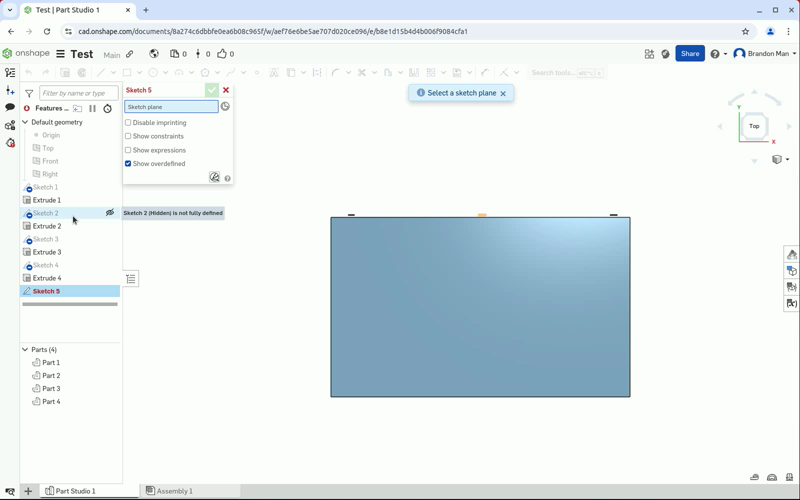
scroll(3)
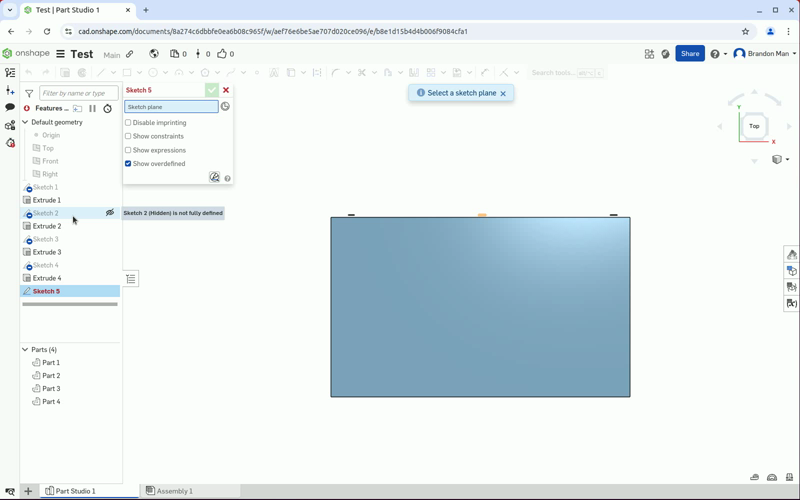
mouse_move(73, 150)
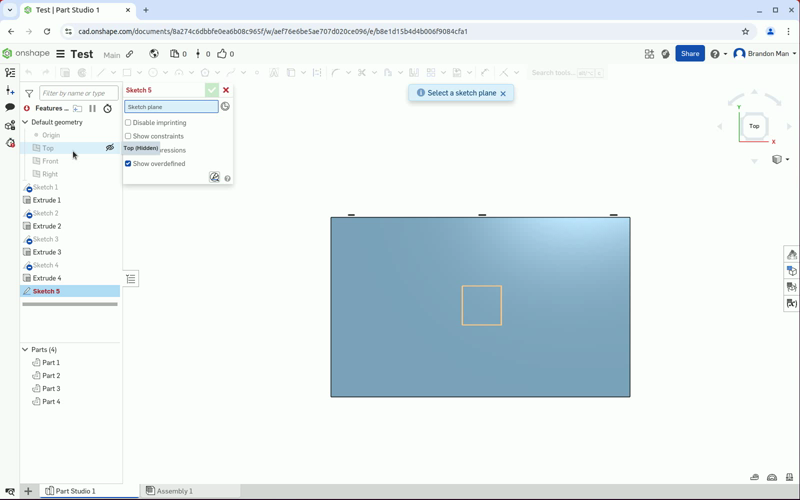
click(73, 150)
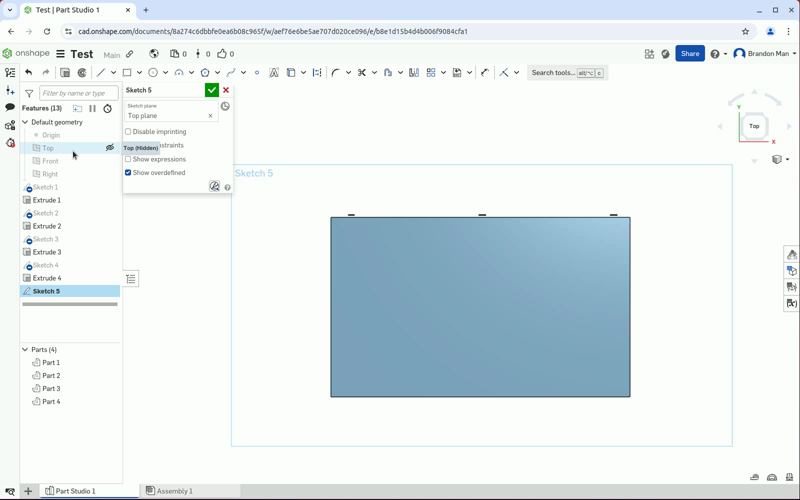
mouse_move(73, 352)
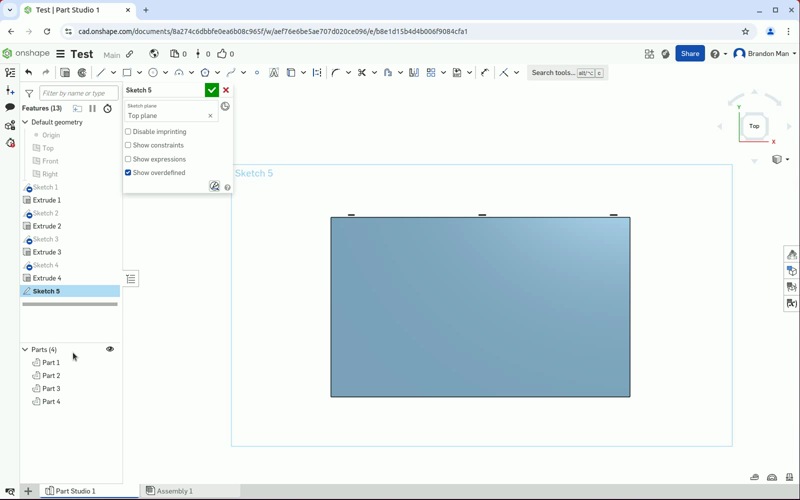
key(y)
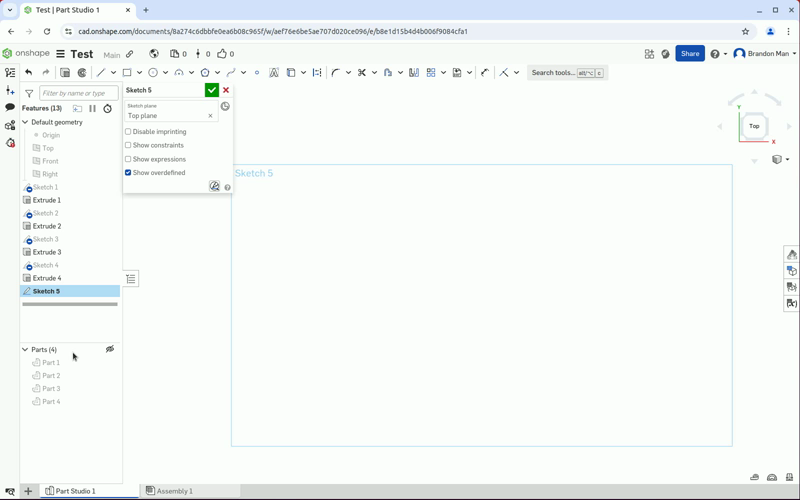
key(l)
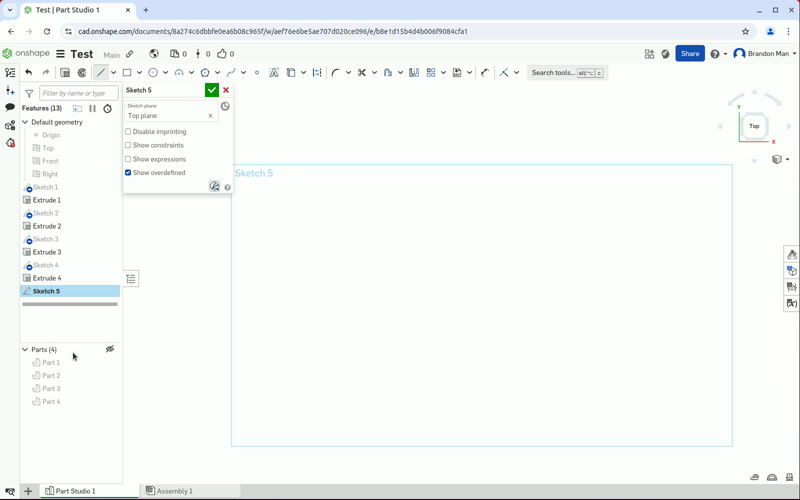
key_down(shift)
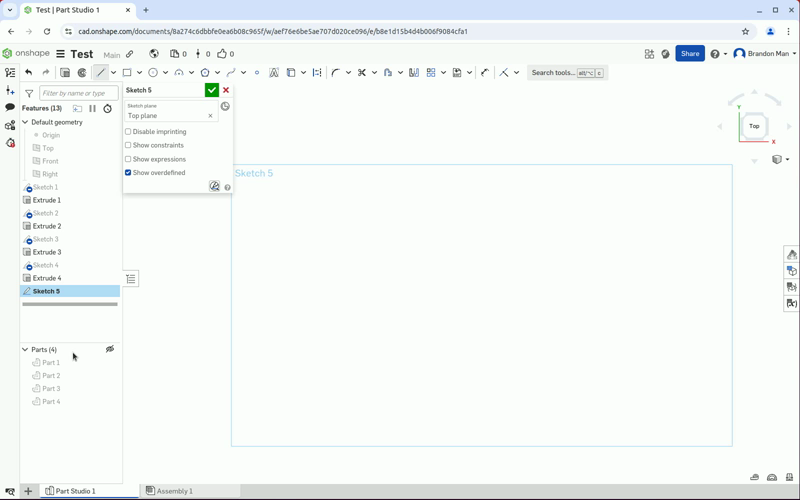
mouse_move(458, 351)
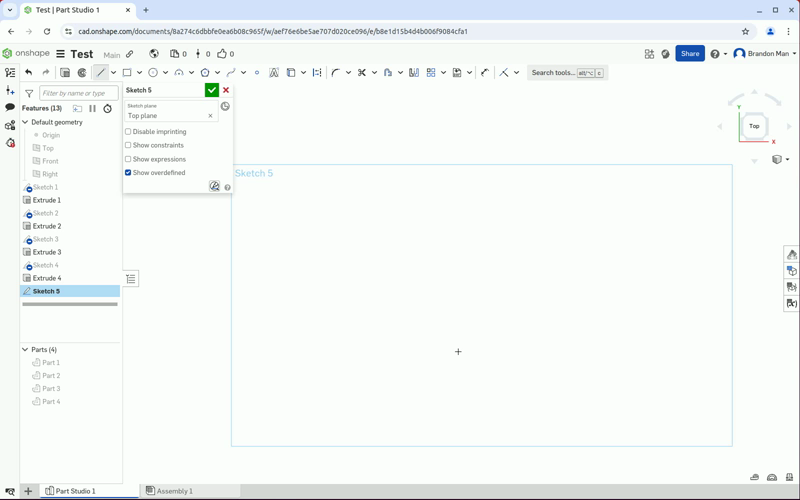
click(458, 351)
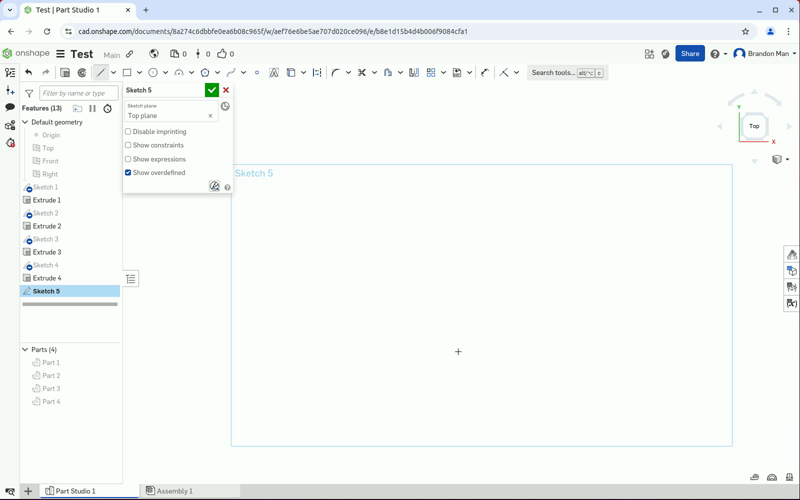
key_up(shift)
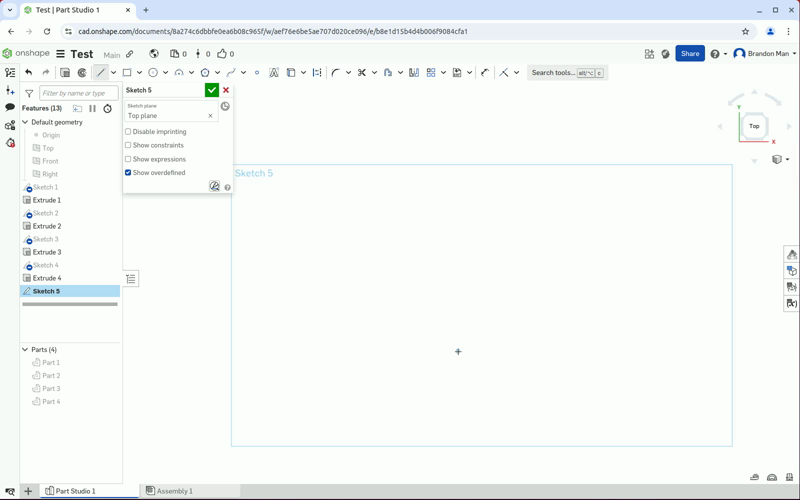
key_down(shift)
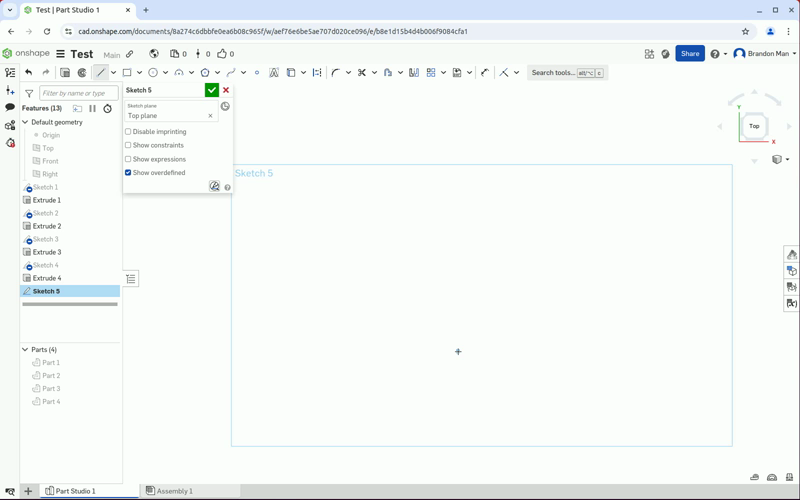
mouse_move(488, 351)
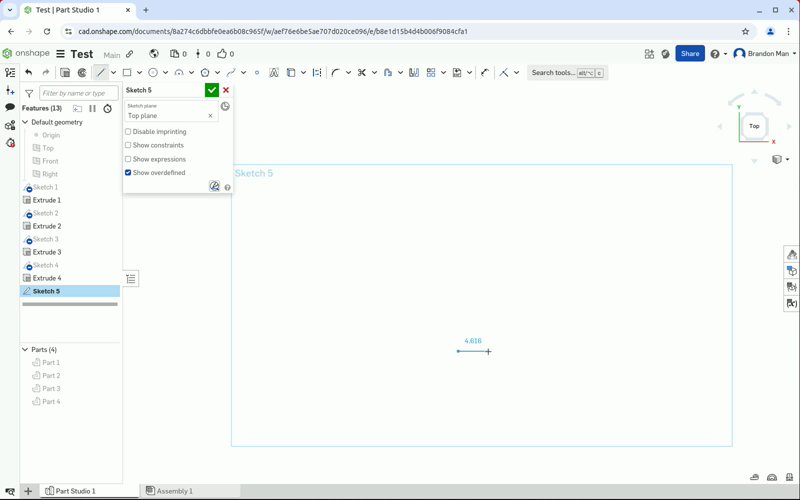
mouse_move(464, 351)
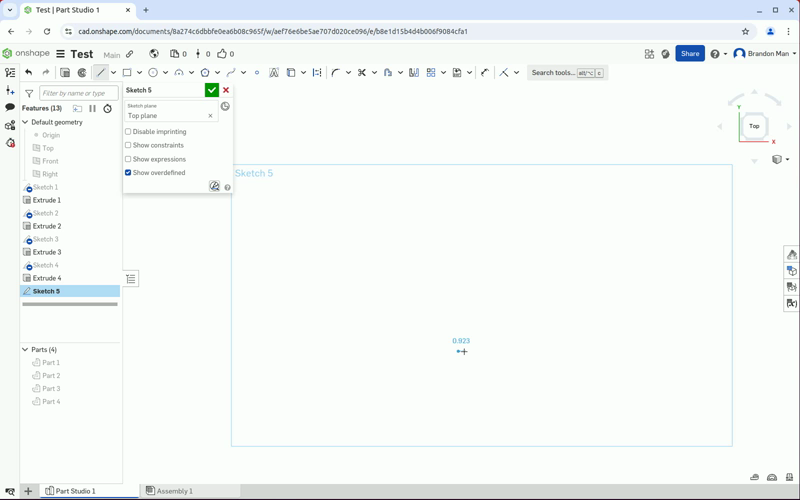
scroll(6)
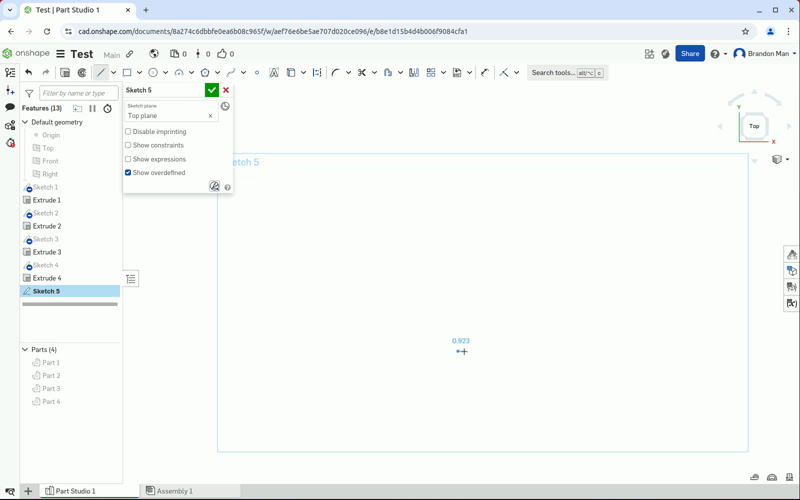
scroll(6)
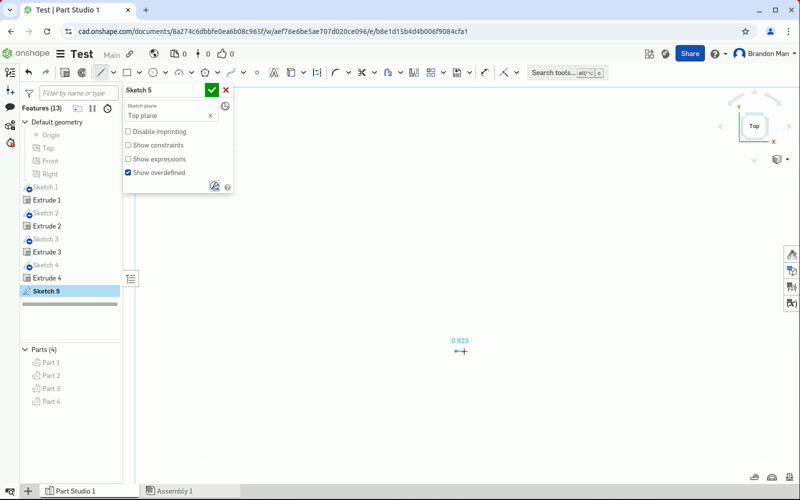
scroll(6)
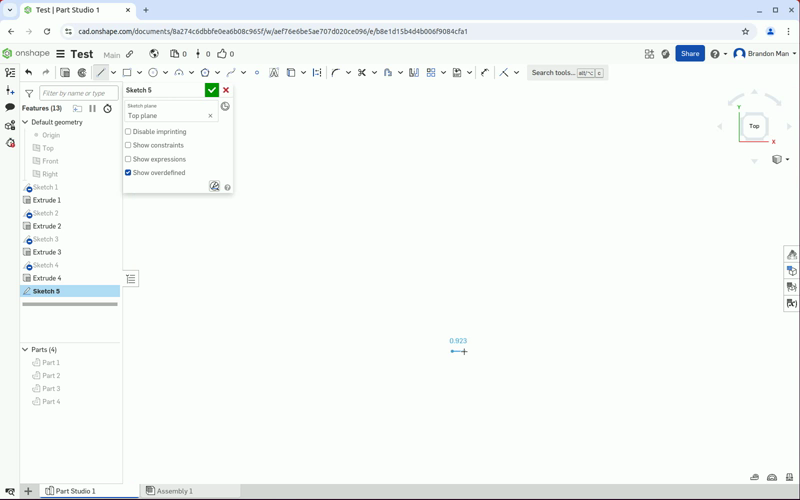
scroll(6)
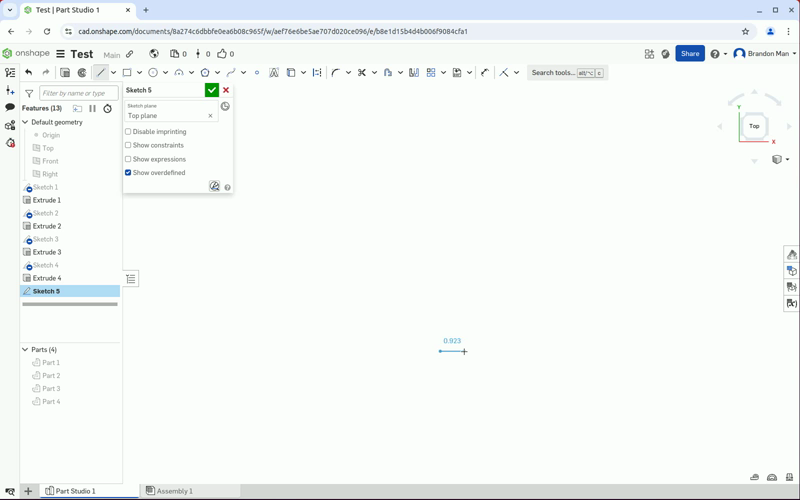
scroll(6)
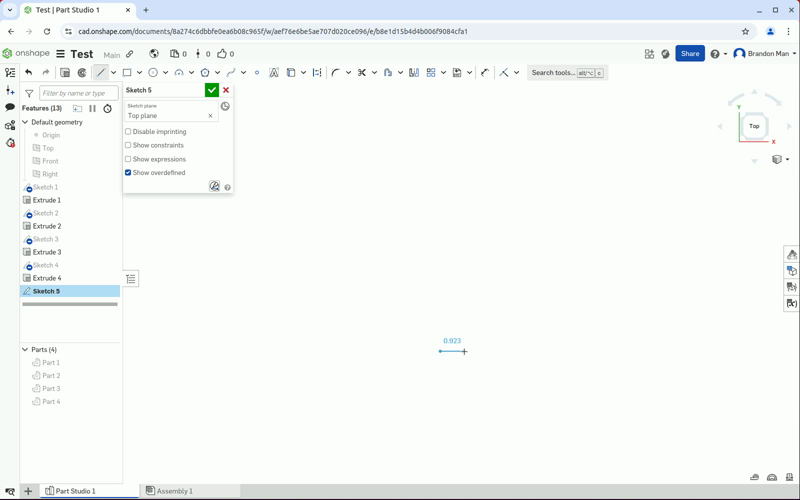
scroll(6)
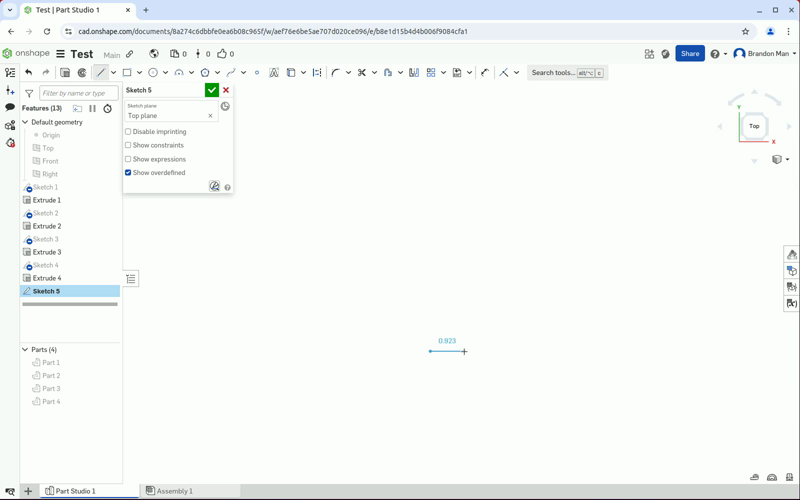
scroll(6)
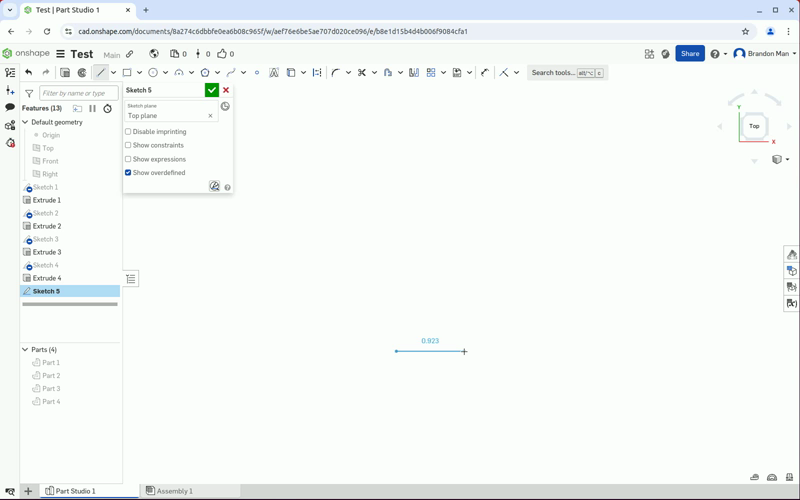
click(464, 351)
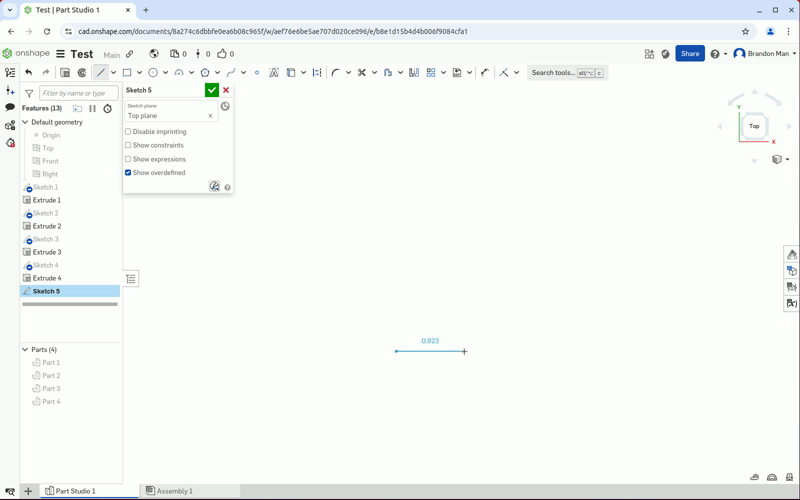
scroll(-6)
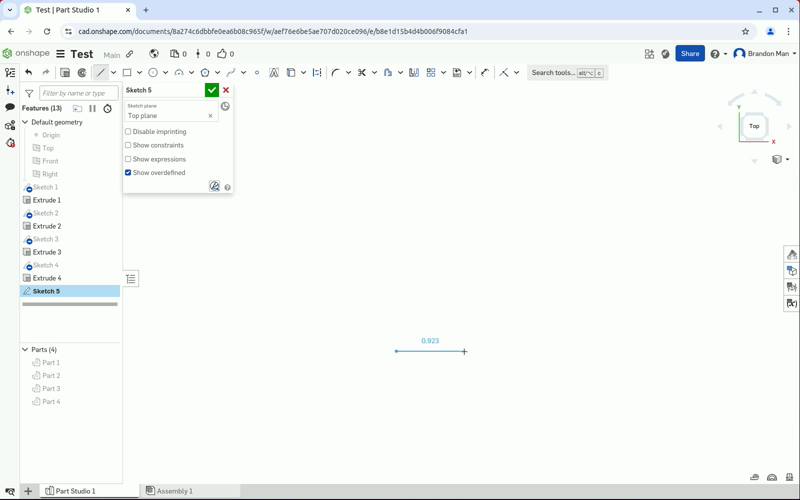
scroll(-6)
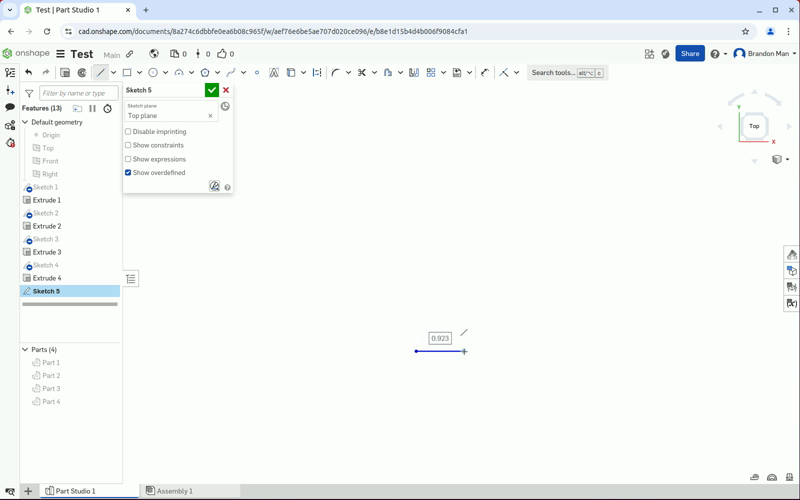
scroll(-6)
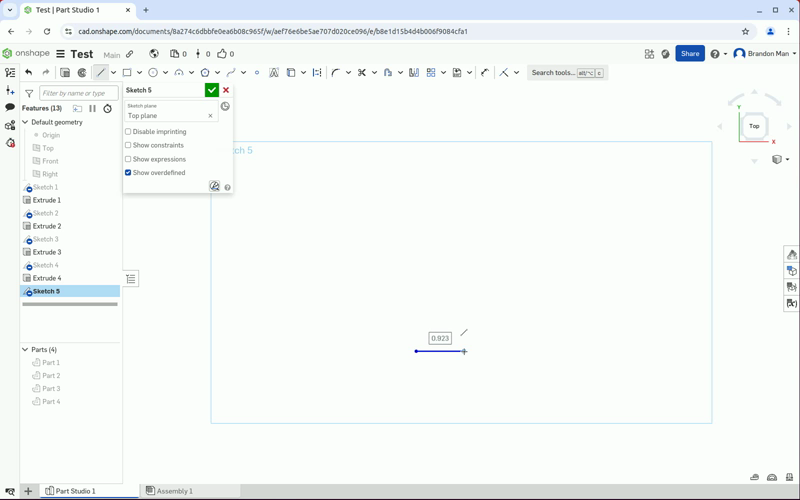
scroll(-6)
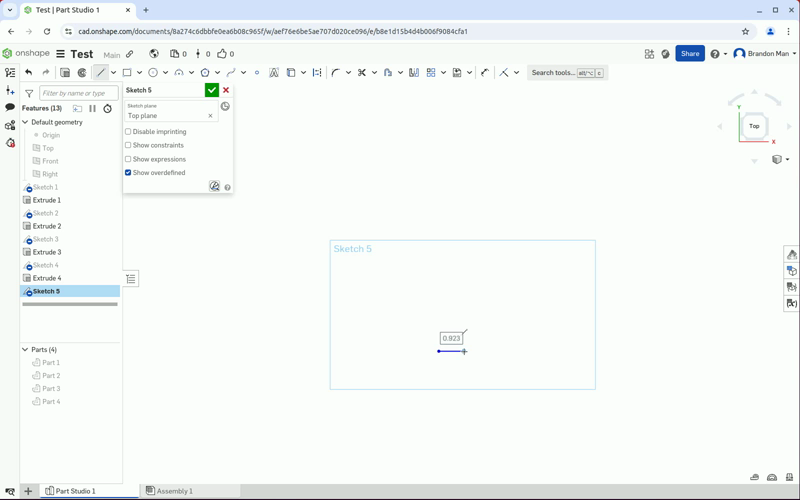
scroll(-6)
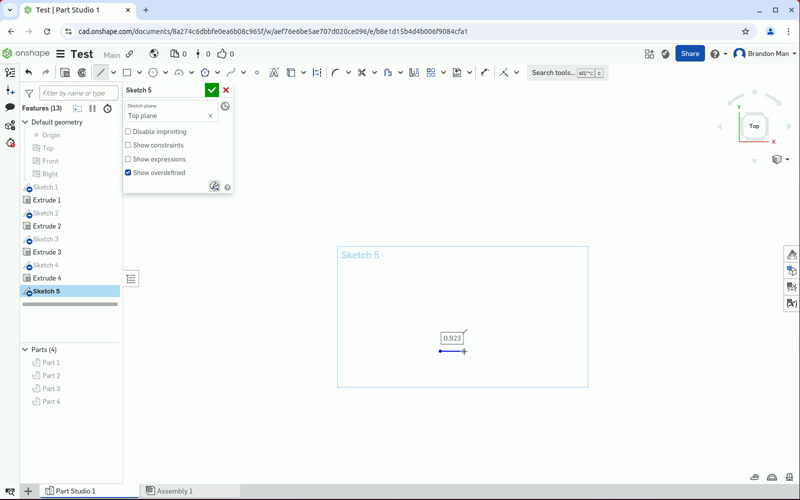
scroll(-6)
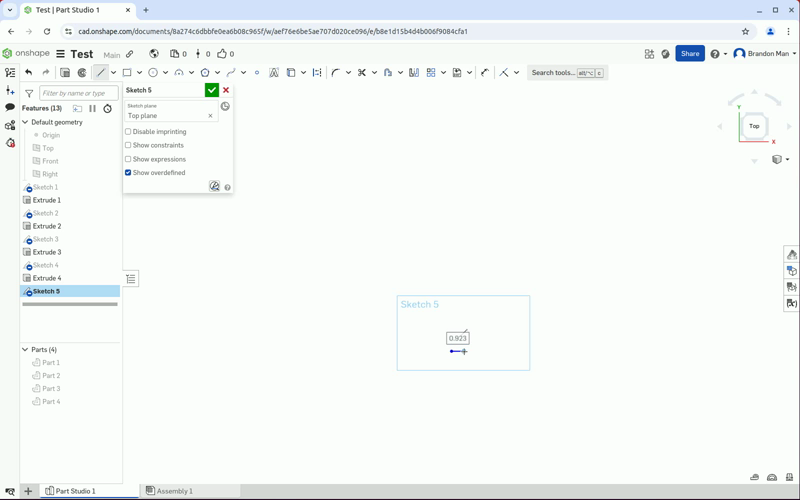
scroll(-6)
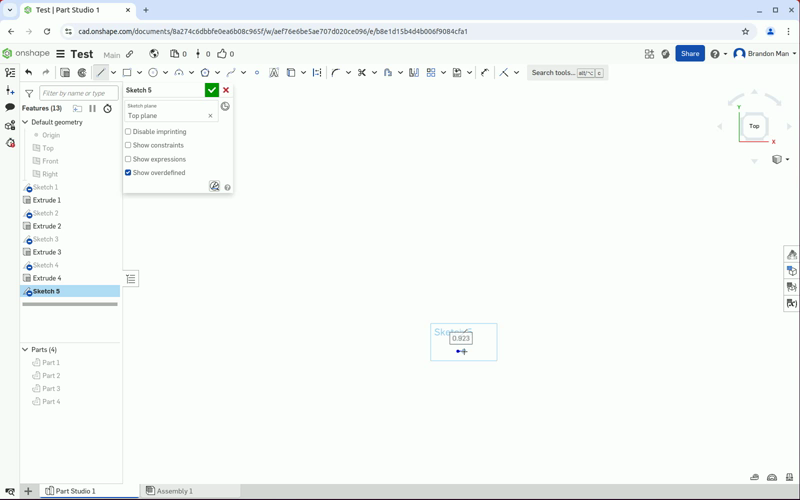
key_up(shift)
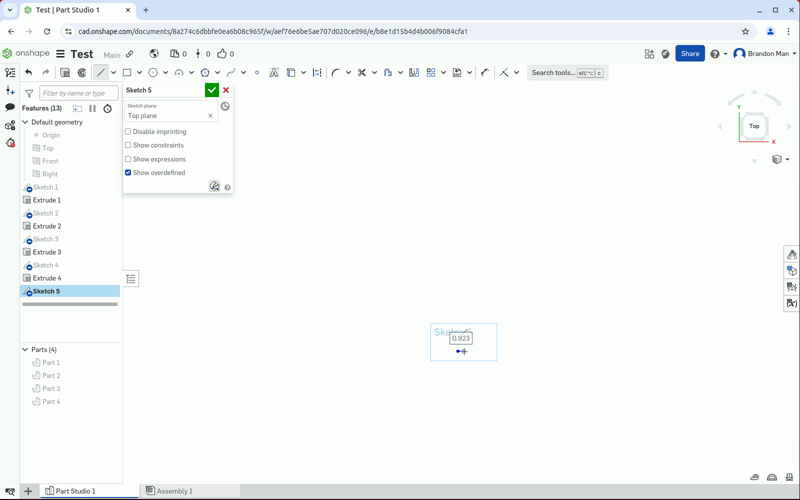
key_down(shift)
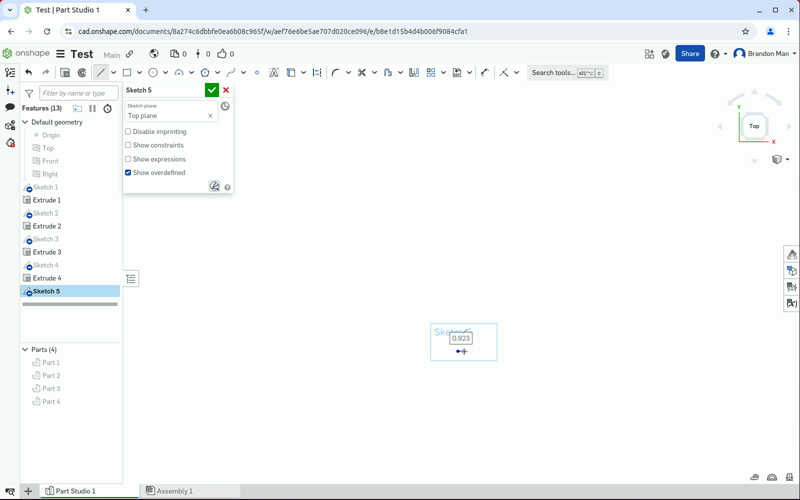
mouse_move(494, 351)
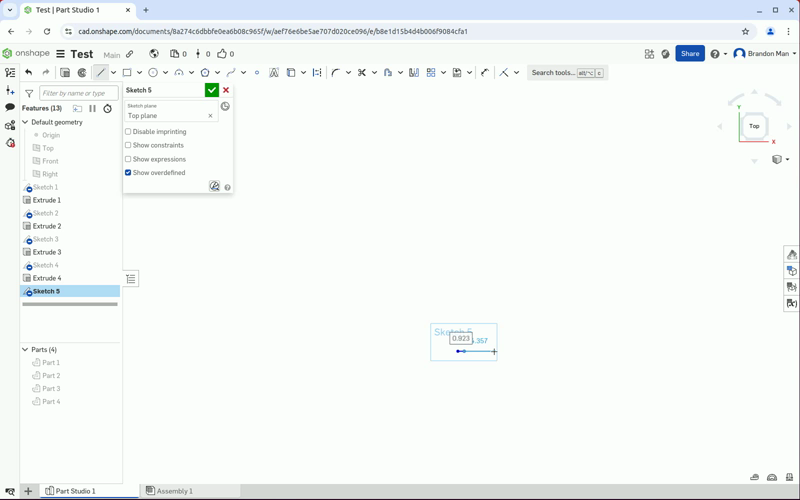
mouse_move(464, 350)
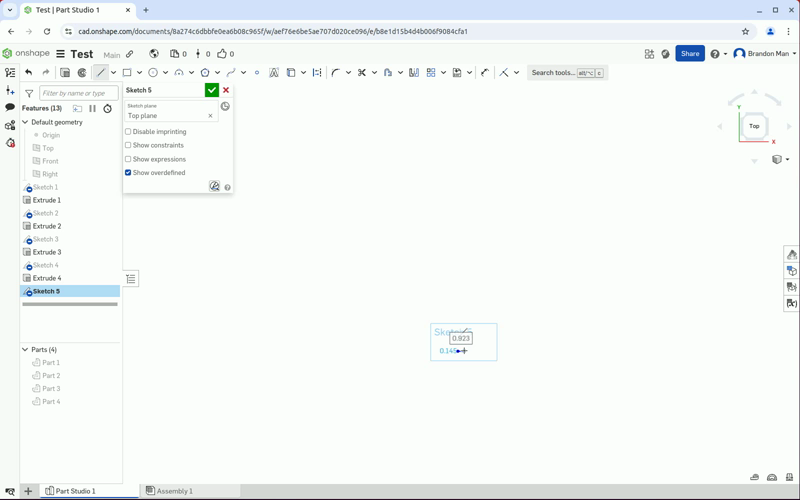
scroll(6)
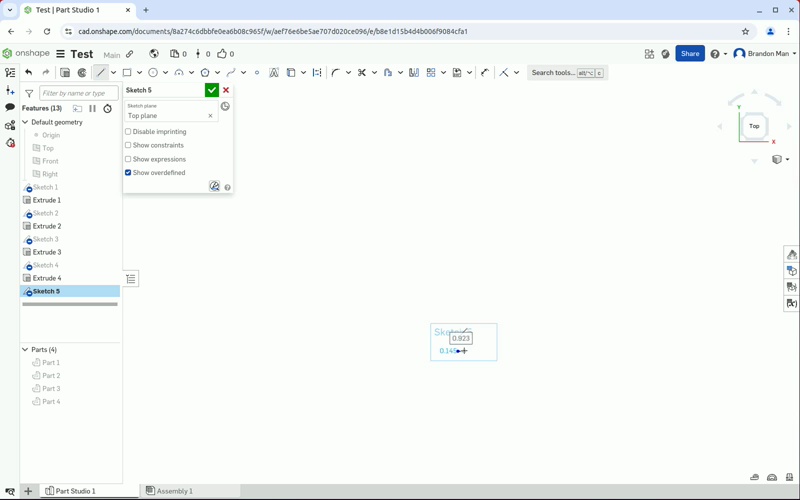
scroll(6)
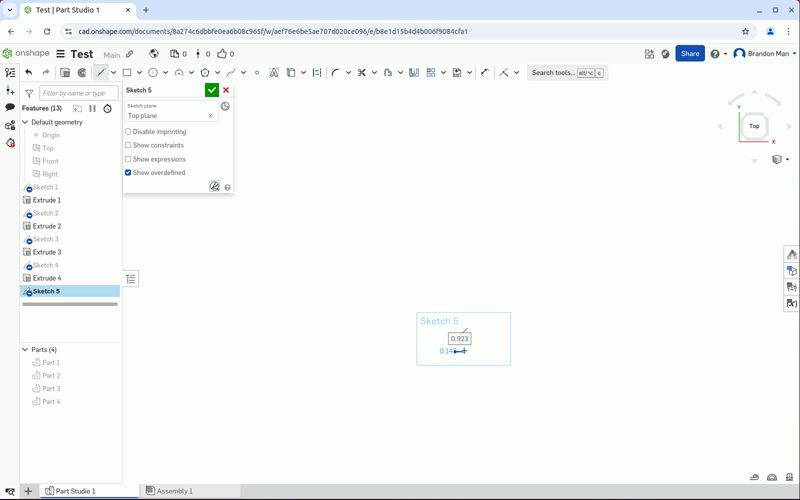
scroll(6)
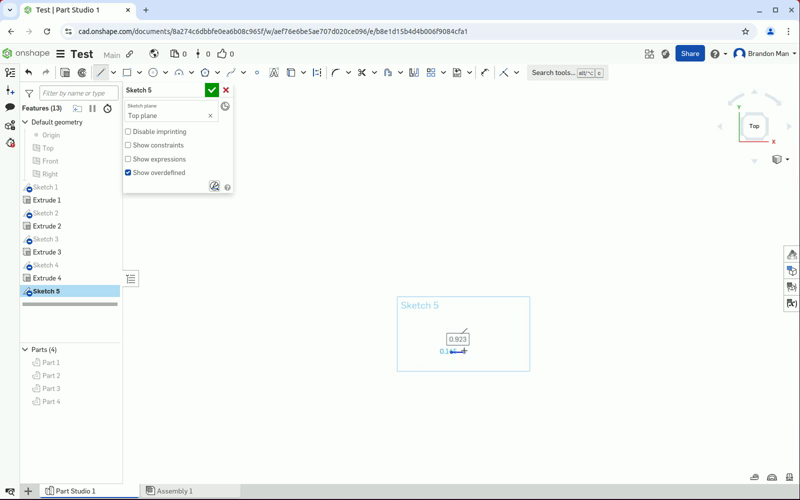
scroll(6)
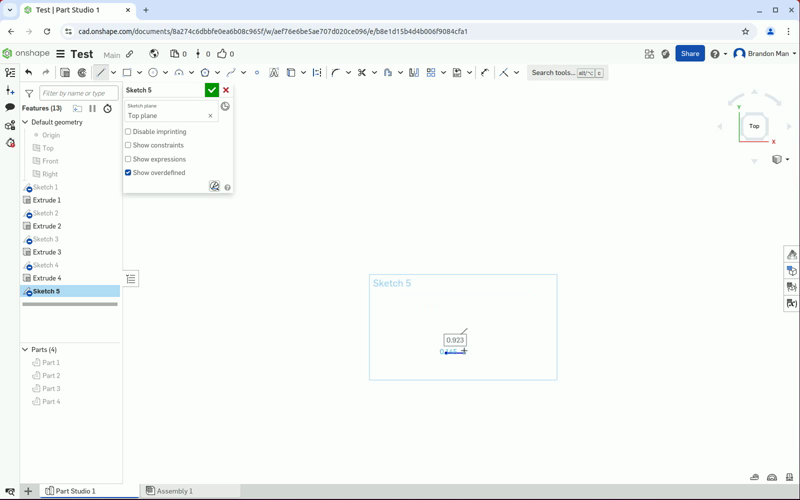
scroll(6)
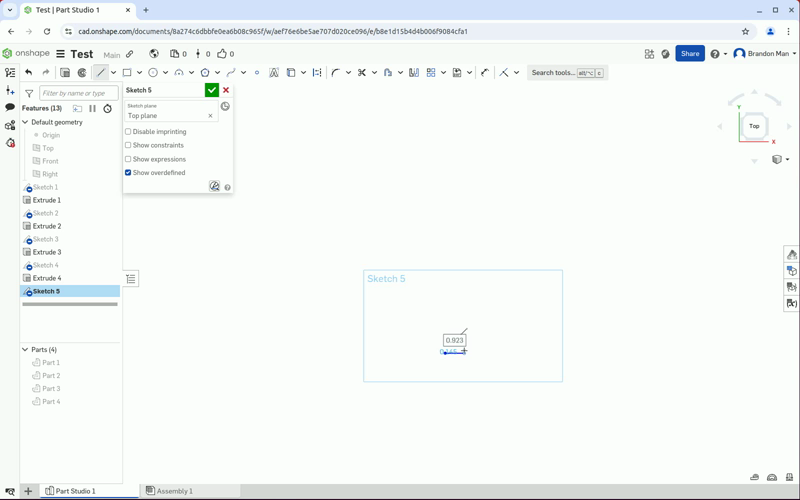
scroll(6)
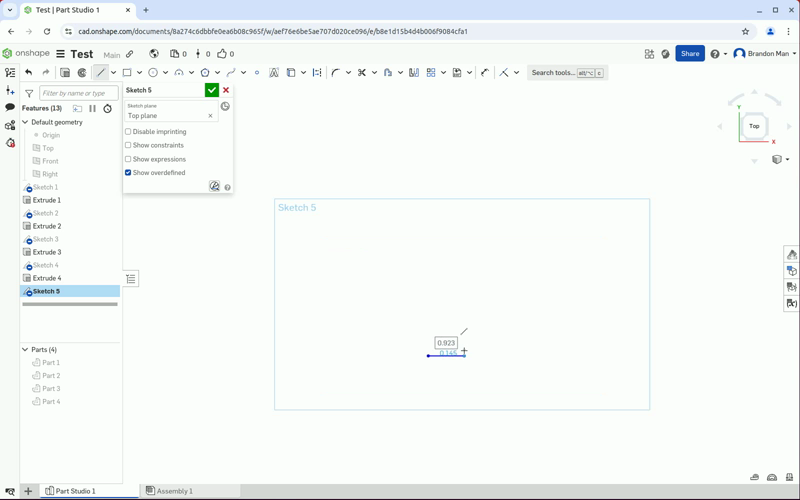
scroll(6)
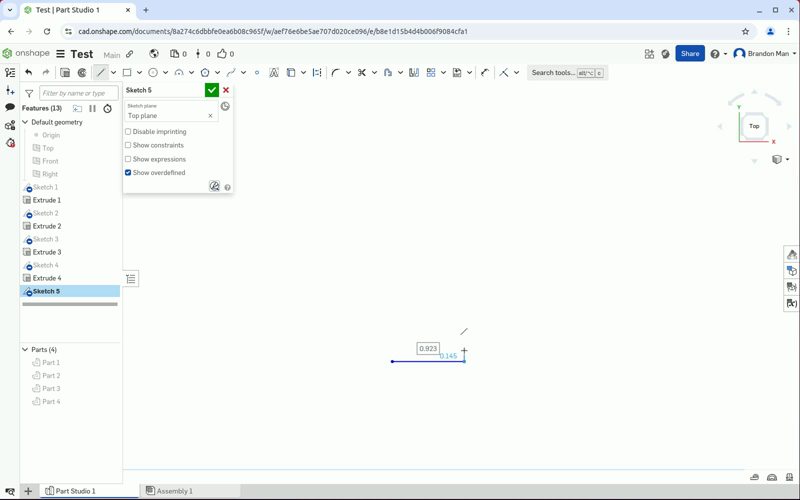
click(464, 350)
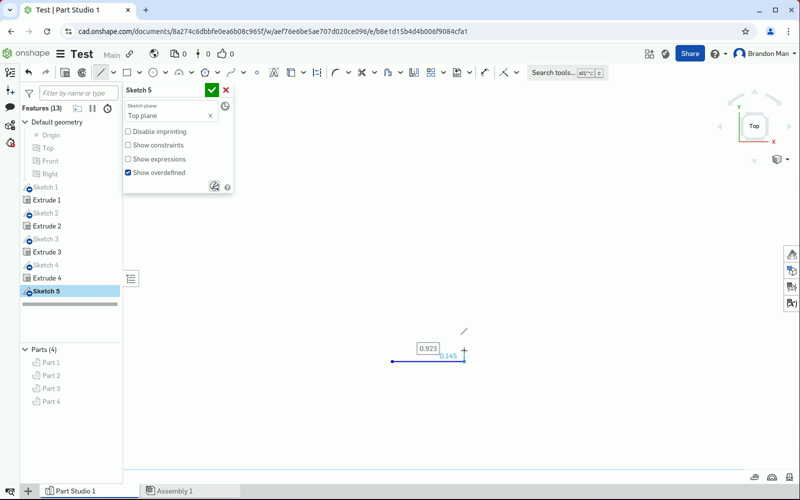
scroll(-6)
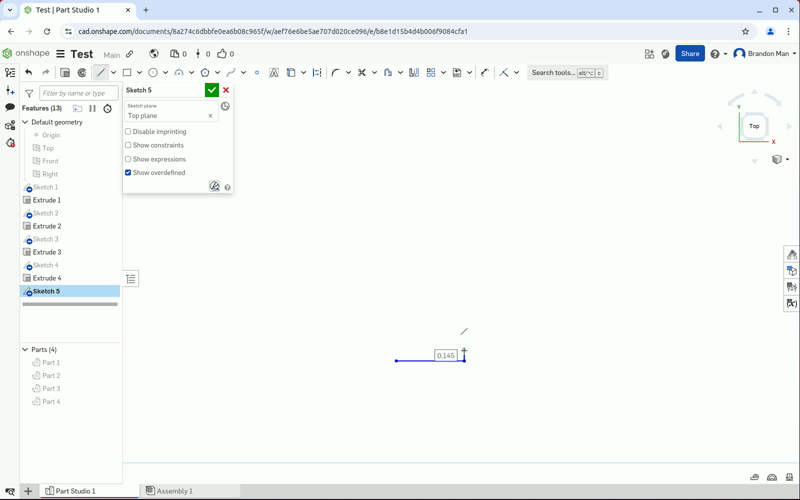
scroll(-6)
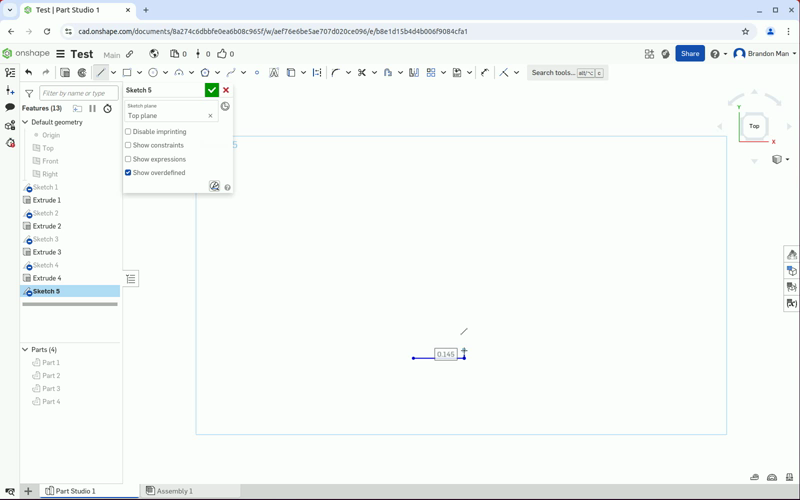
scroll(-6)
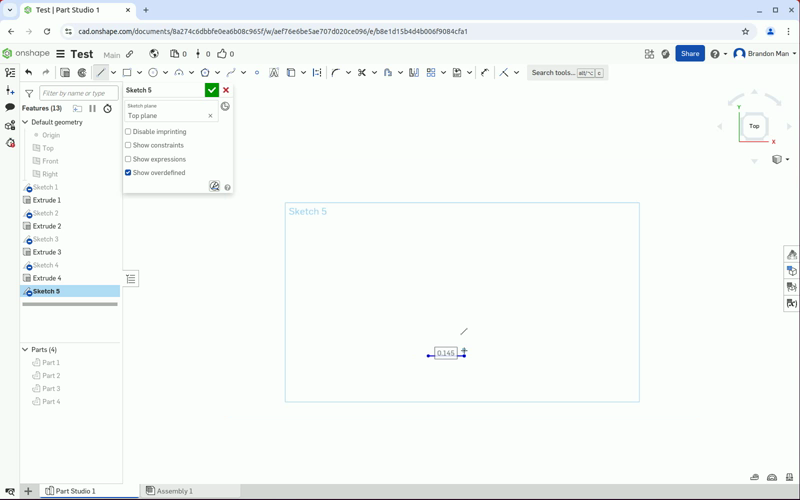
scroll(-6)
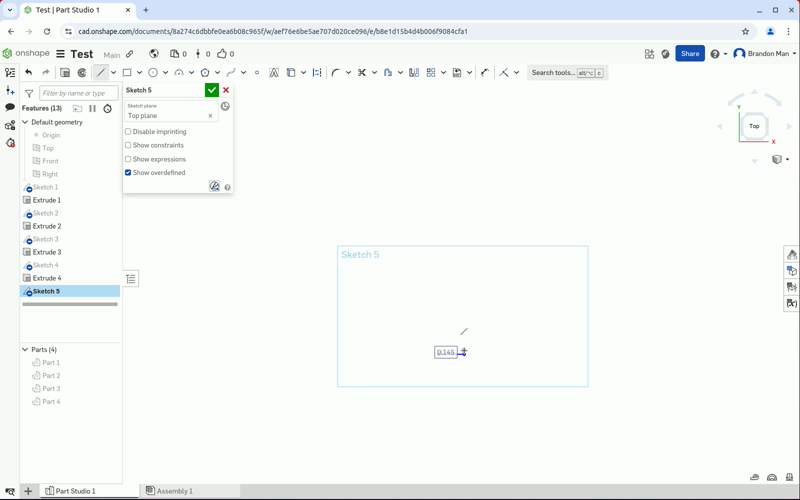
scroll(-6)
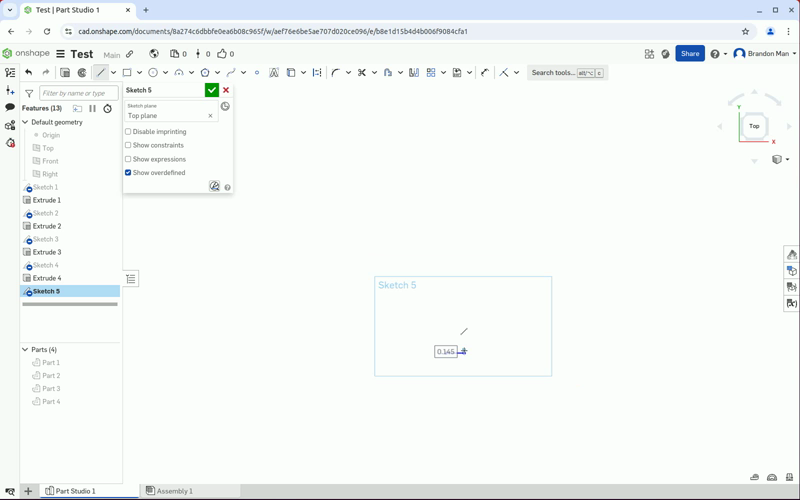
scroll(-6)
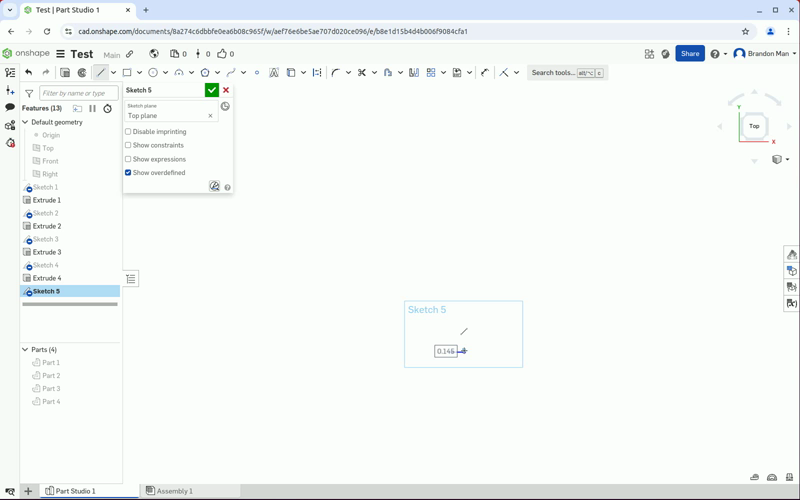
scroll(-6)
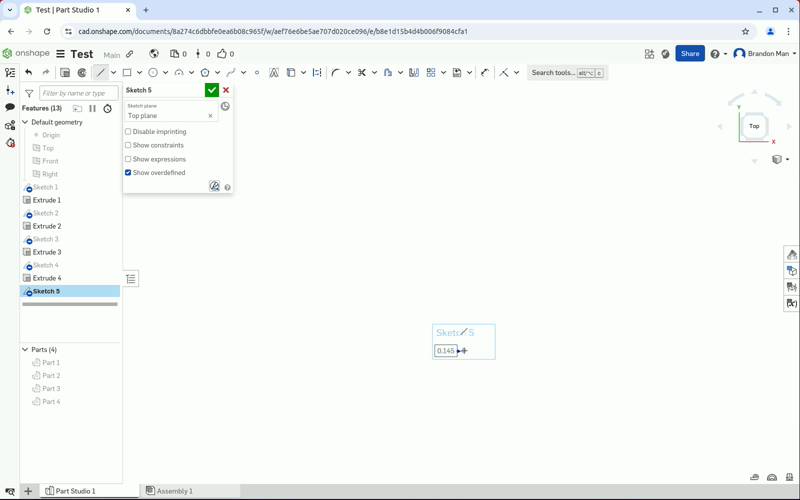
key_up(shift)
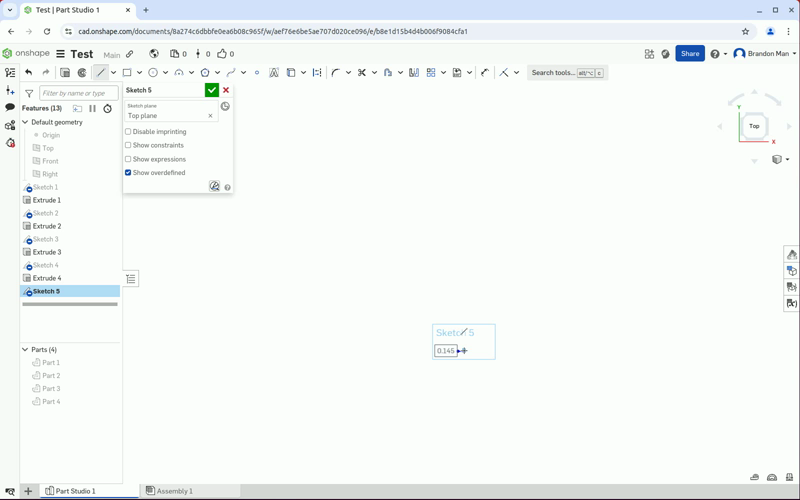
key_down(shift)
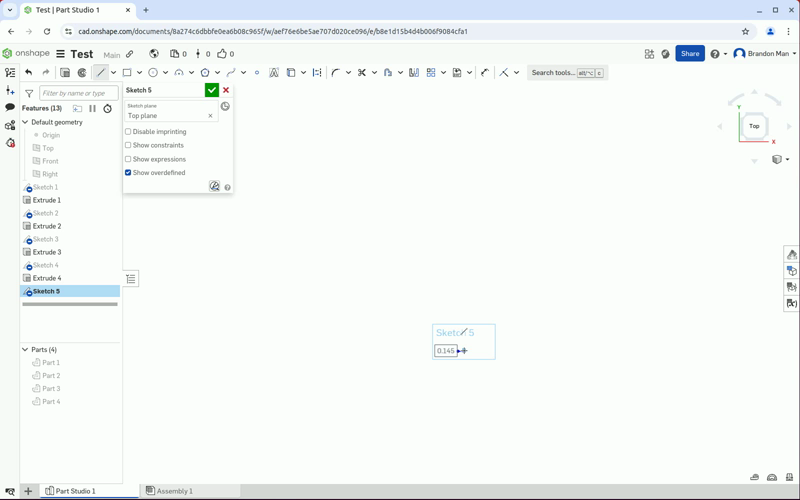
mouse_move(494, 350)
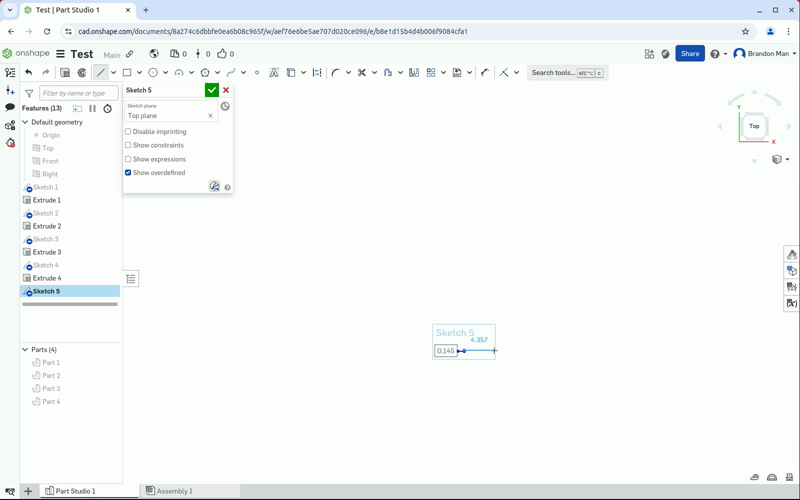
mouse_move(458, 350)
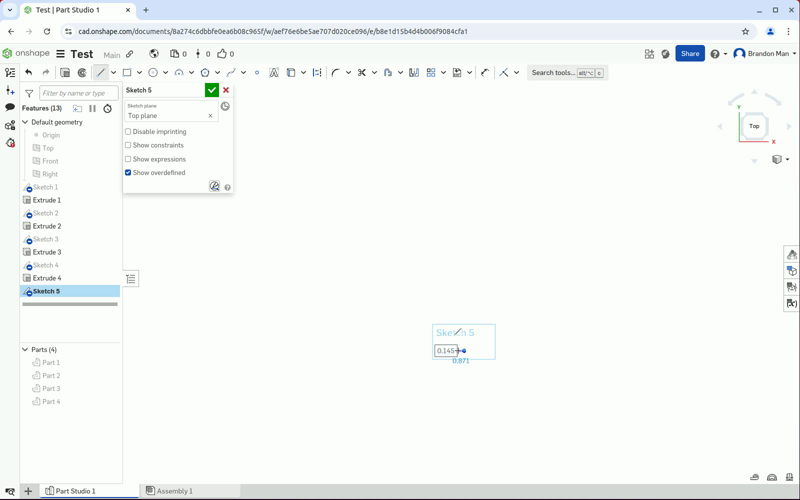
scroll(6)
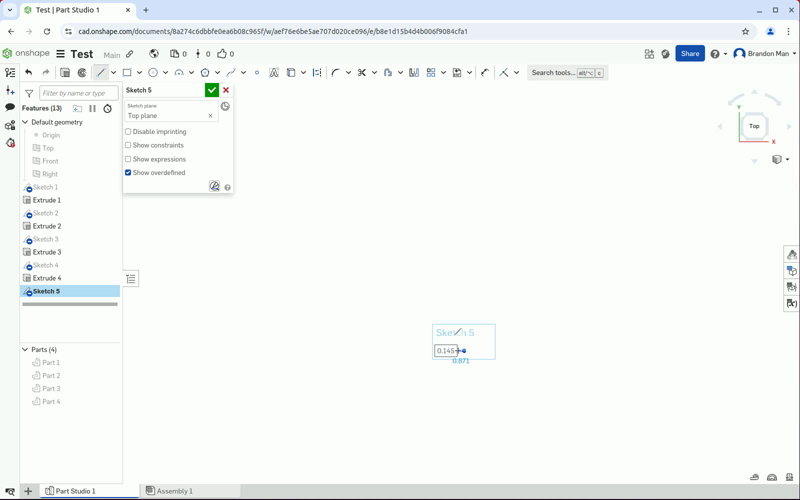
scroll(6)
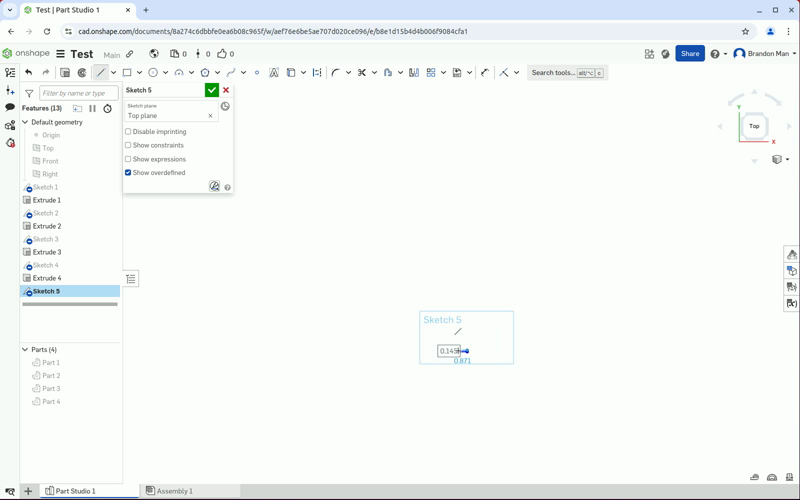
scroll(6)
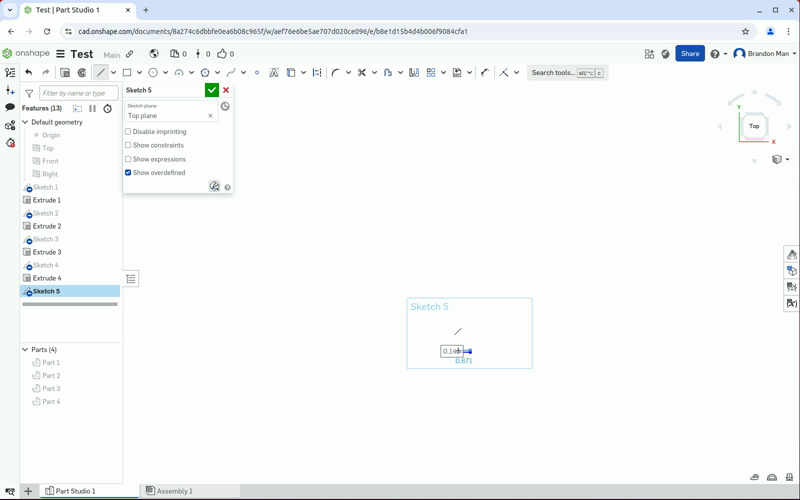
scroll(6)
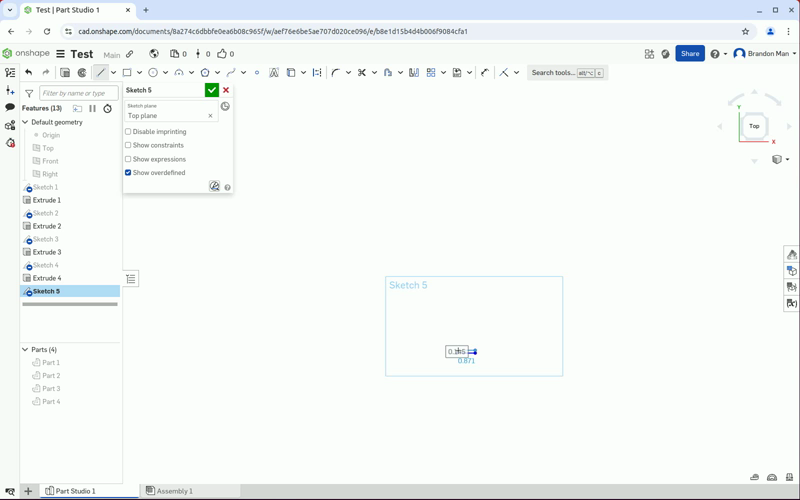
scroll(6)
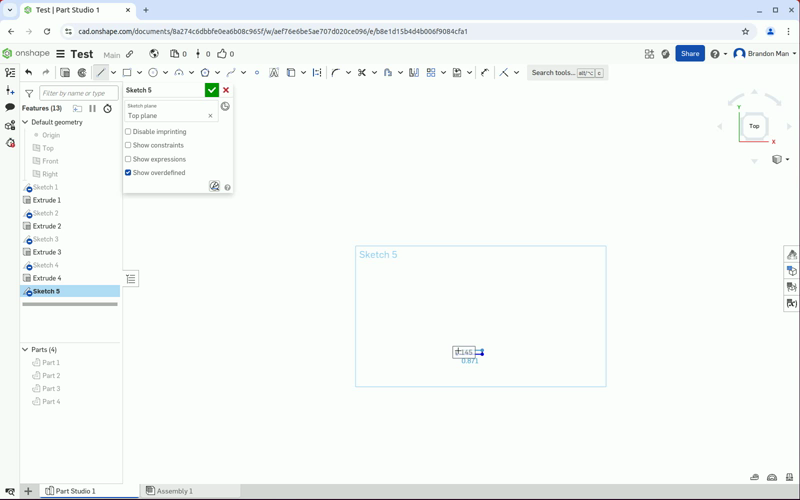
scroll(6)
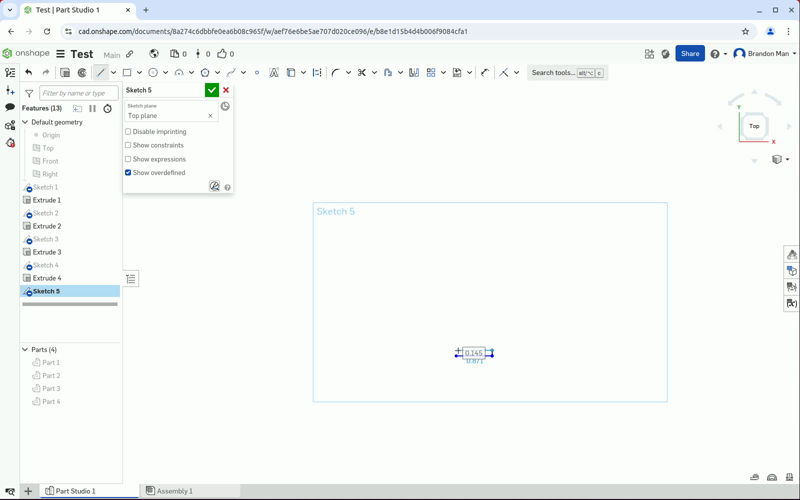
scroll(6)
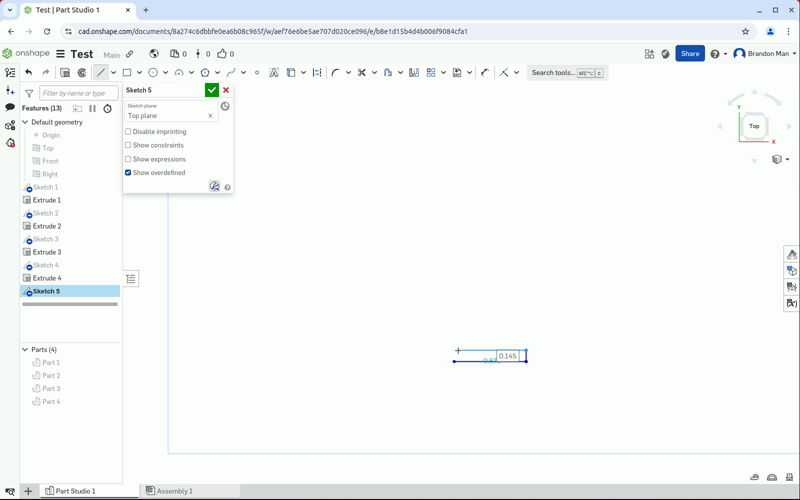
click(458, 350)
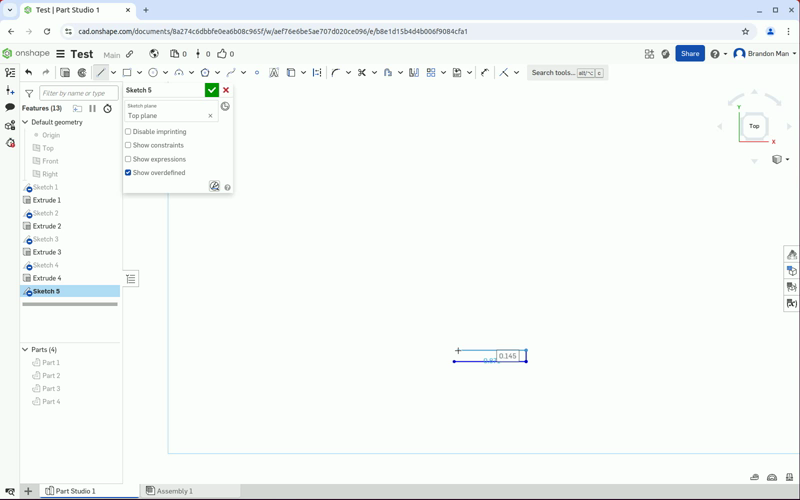
scroll(-6)
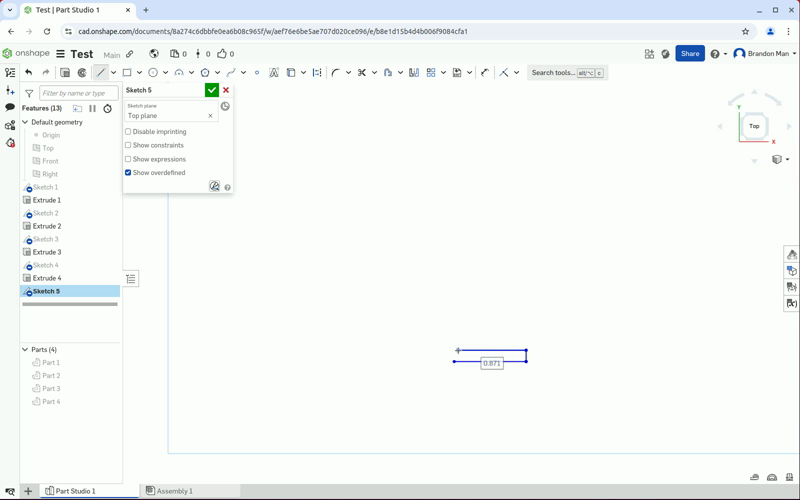
scroll(-6)
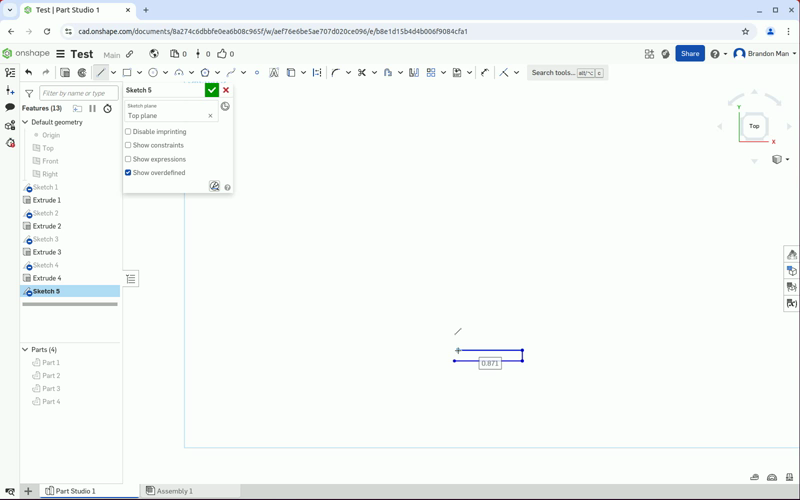
scroll(-6)
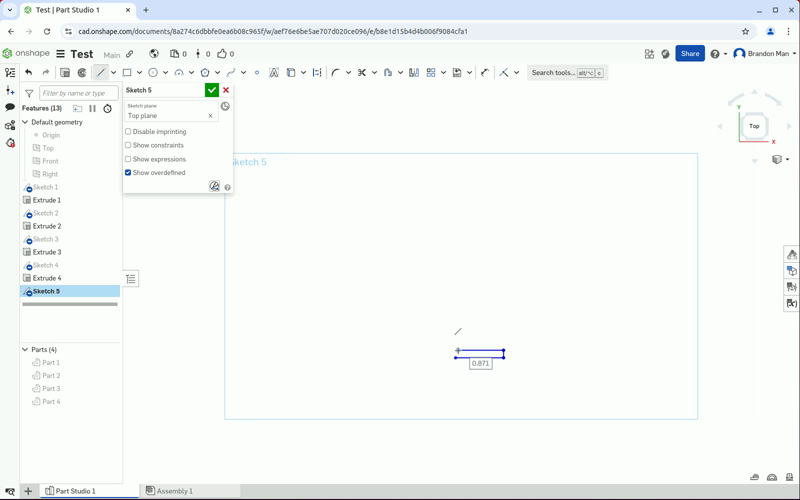
scroll(-6)
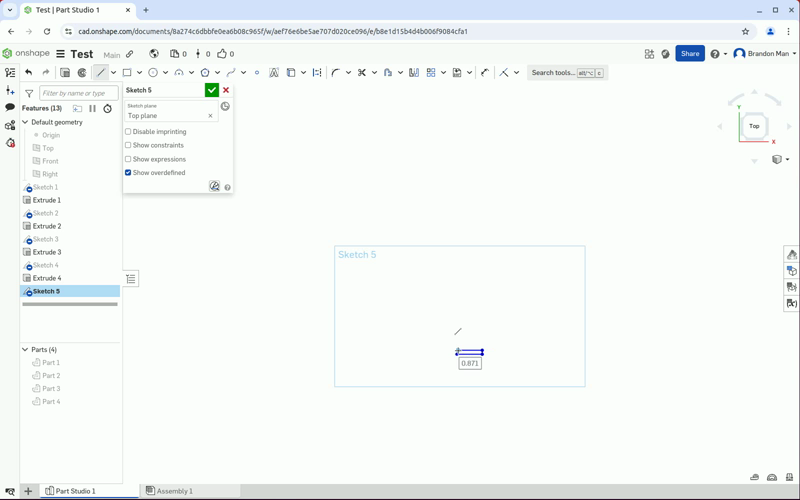
scroll(-6)
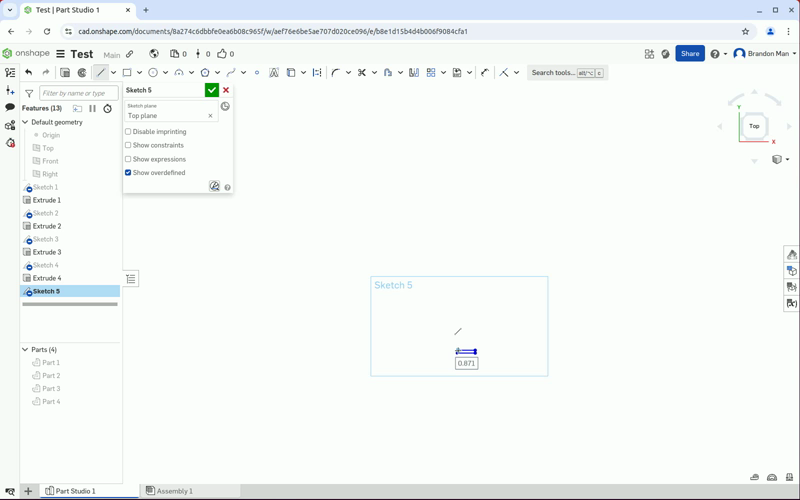
scroll(-6)
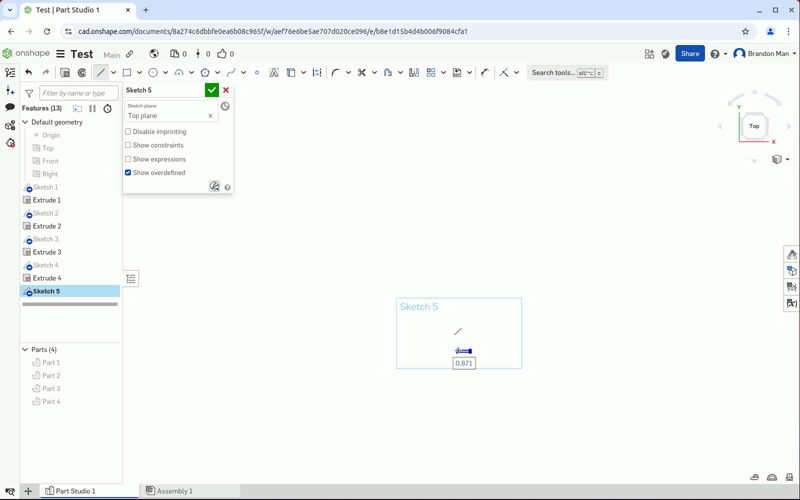
scroll(-6)
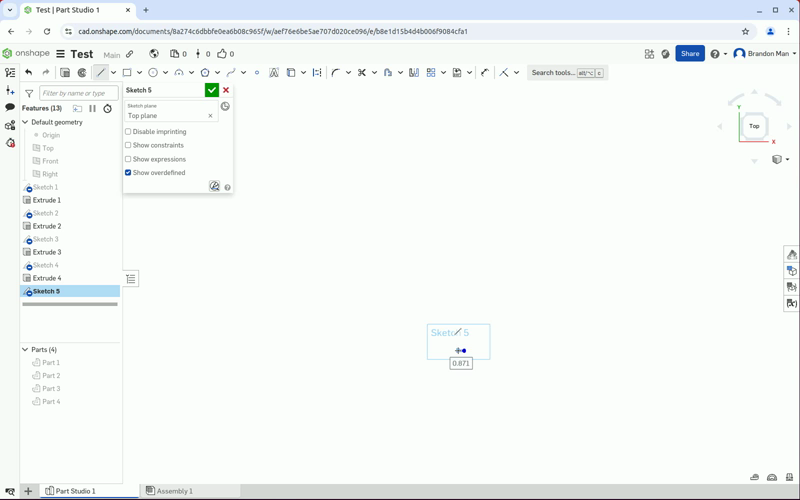
key_up(shift)
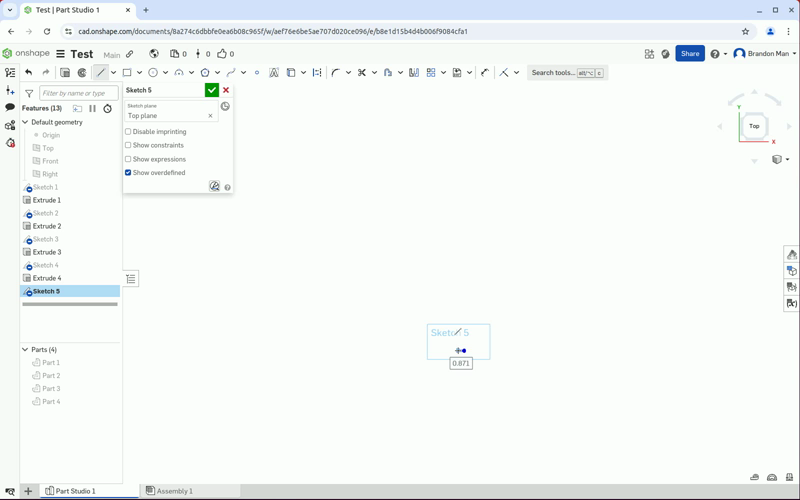
mouse_move(488, 350)
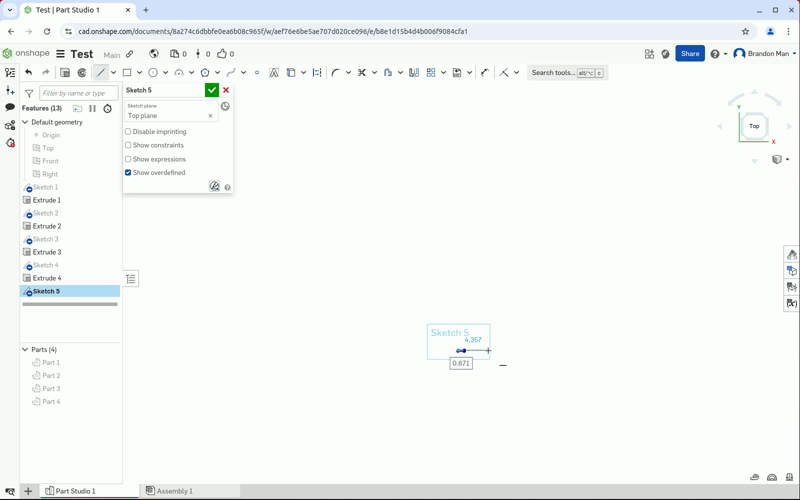
key_down(shift)
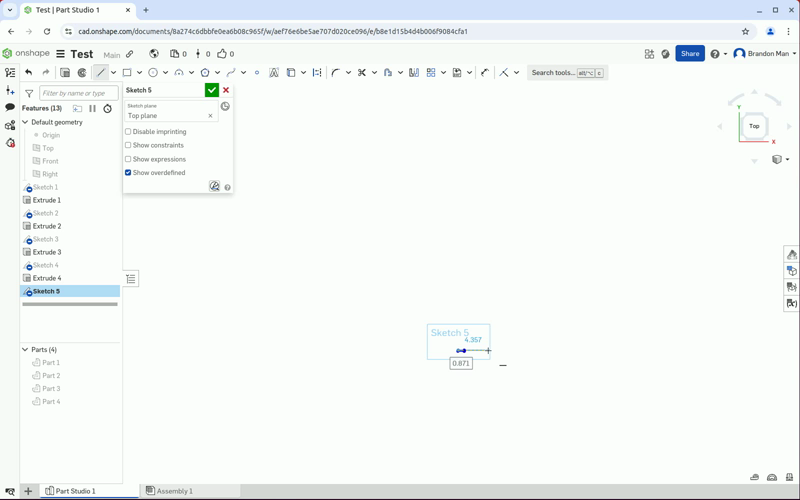
mouse_move(458, 351)
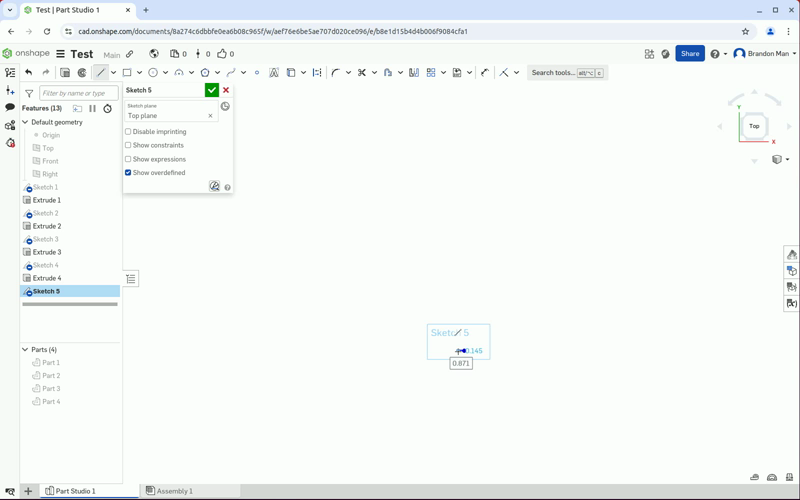
scroll(6)
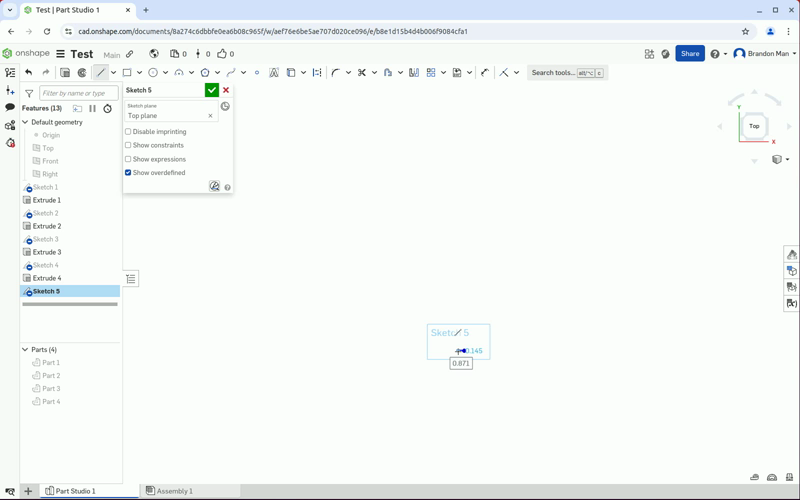
scroll(6)
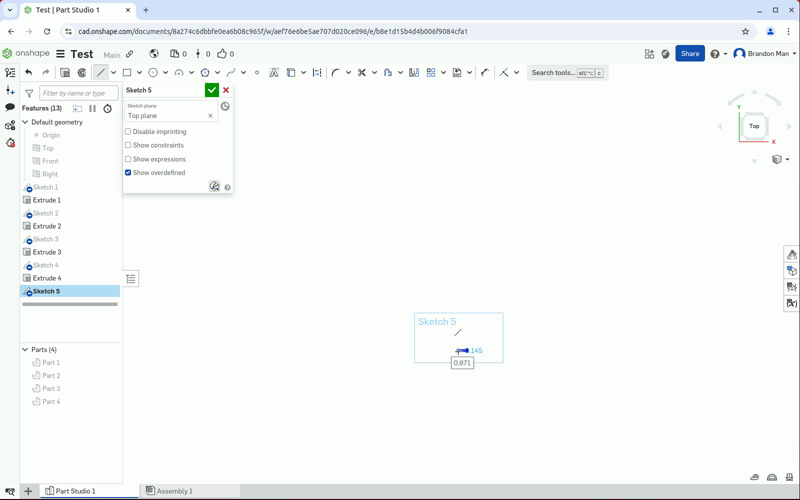
scroll(6)
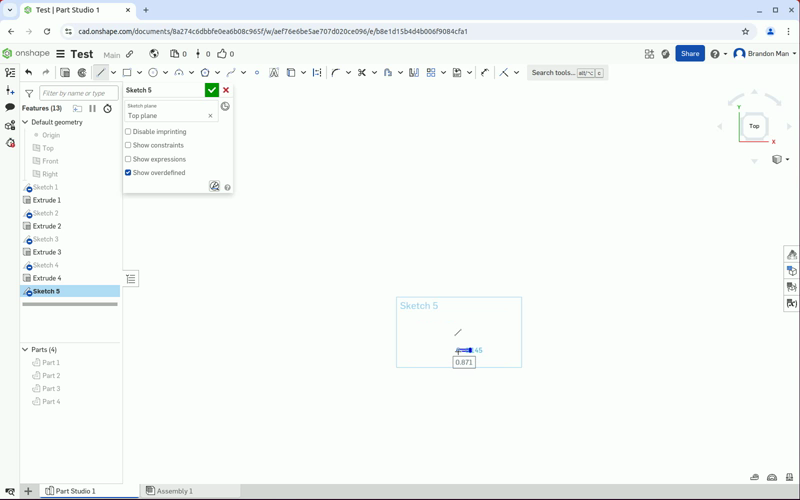
scroll(6)
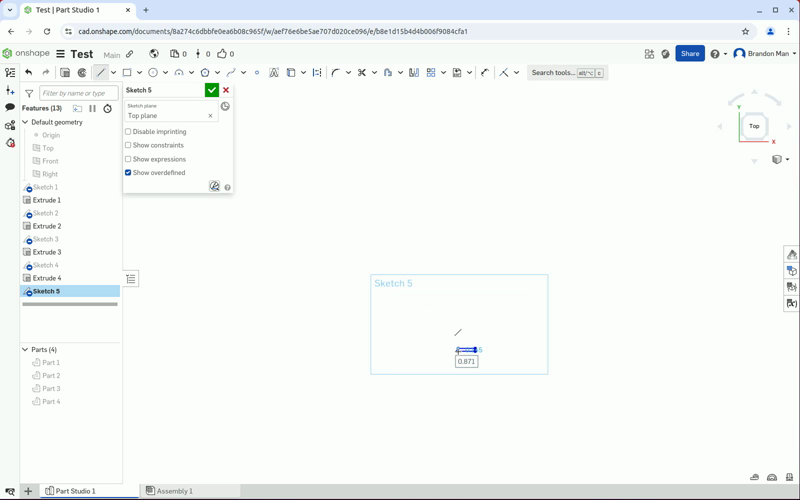
scroll(6)
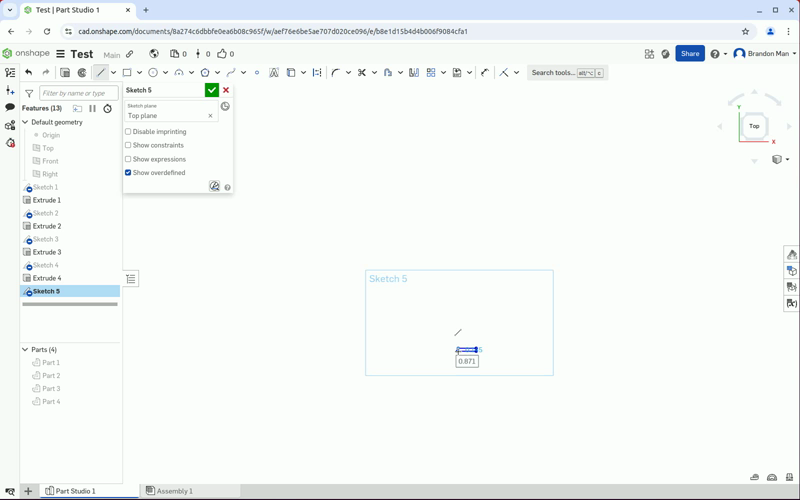
scroll(6)
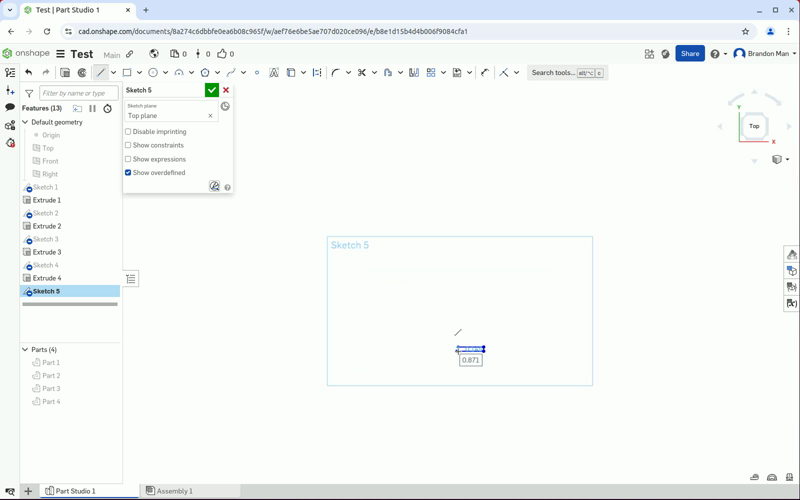
scroll(6)
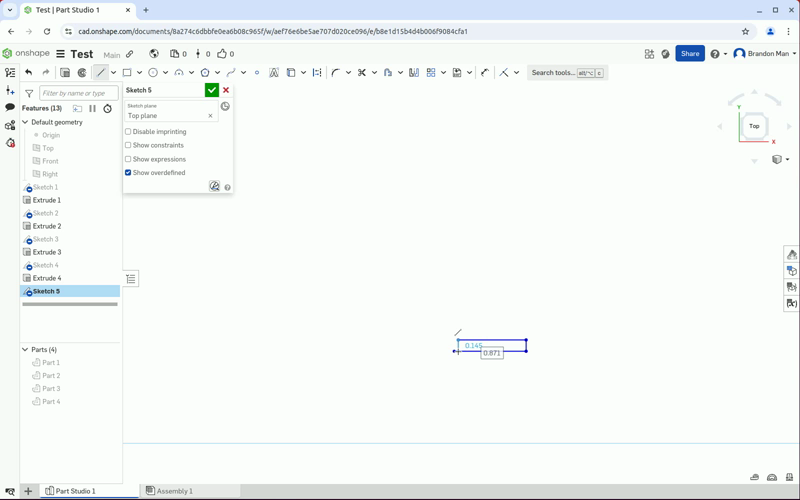
key_up(shift)
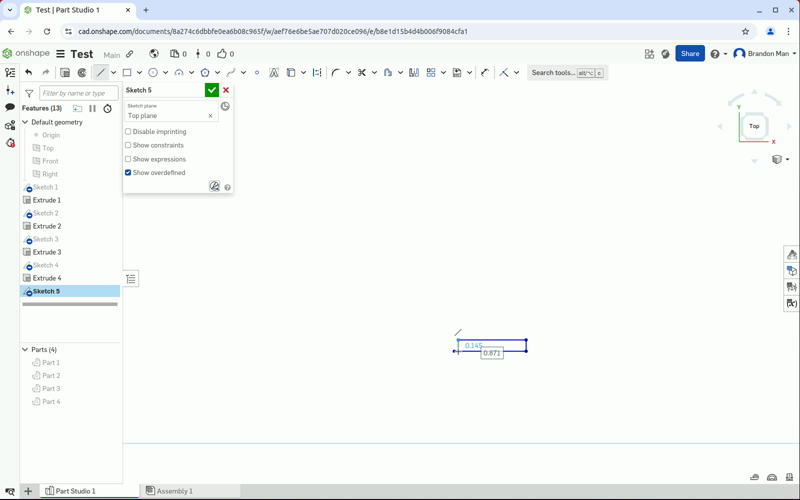
click(458, 351)
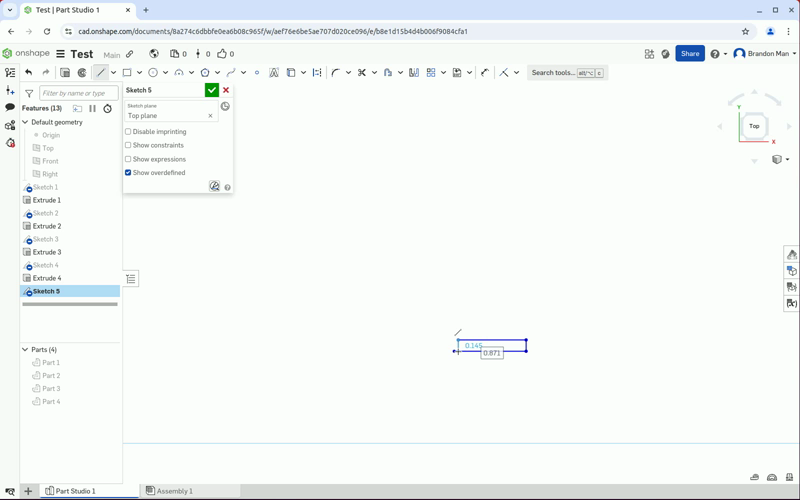
scroll(-6)
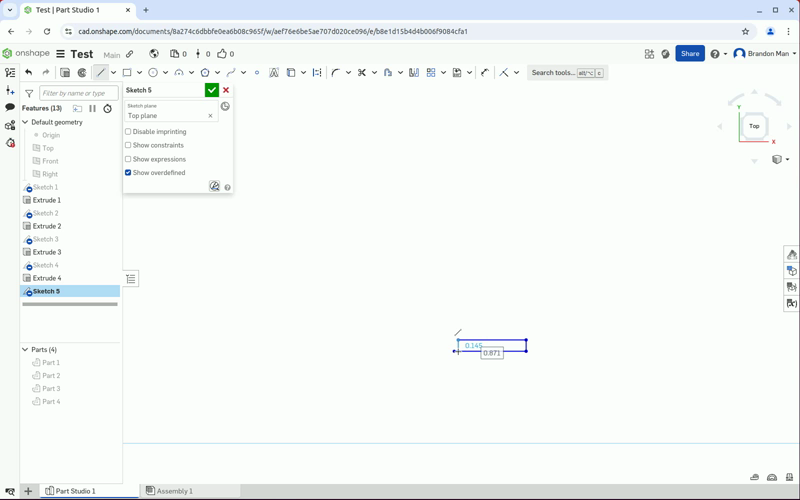
scroll(-6)
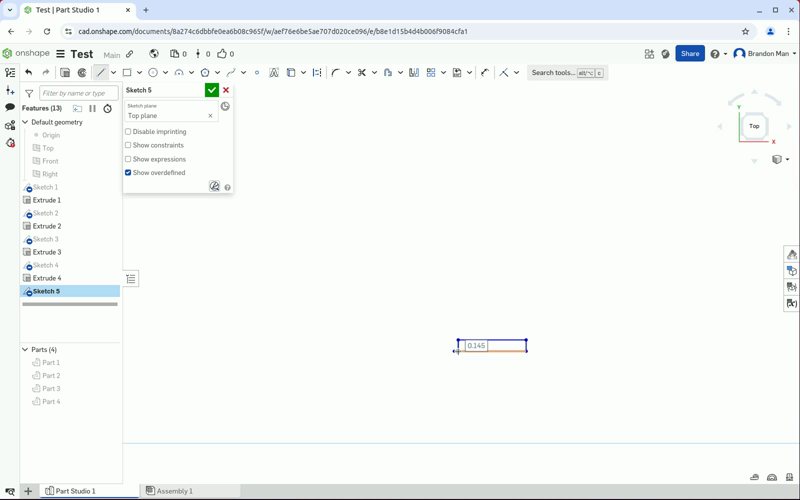
scroll(-6)
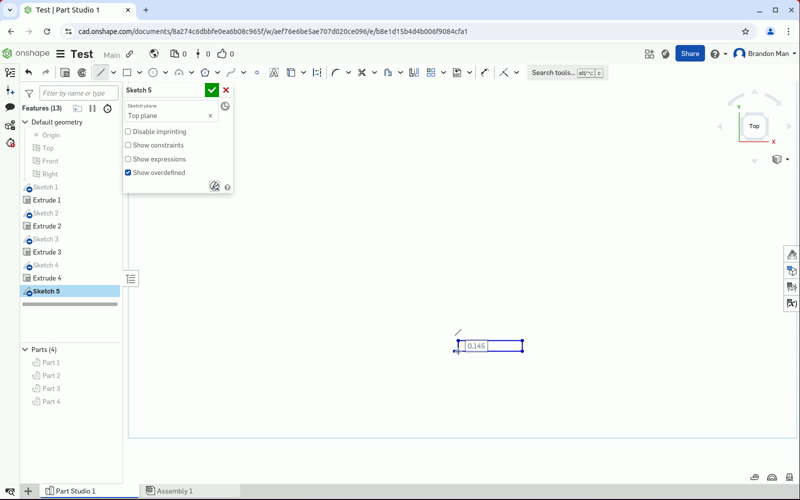
scroll(-6)
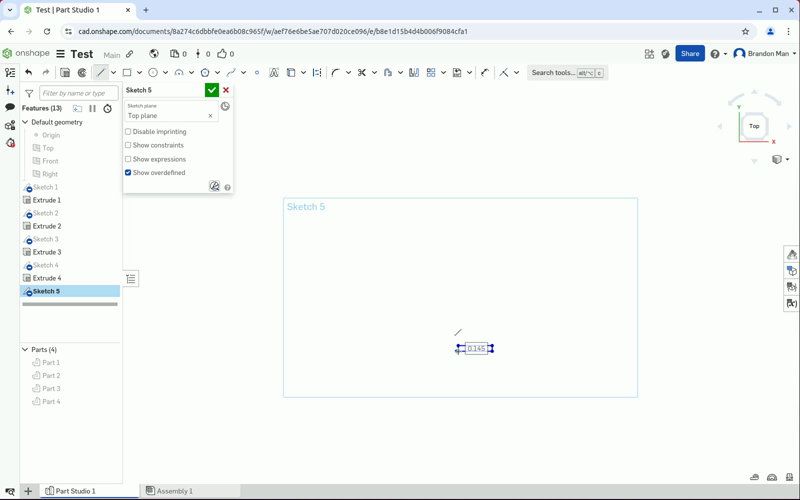
scroll(-6)
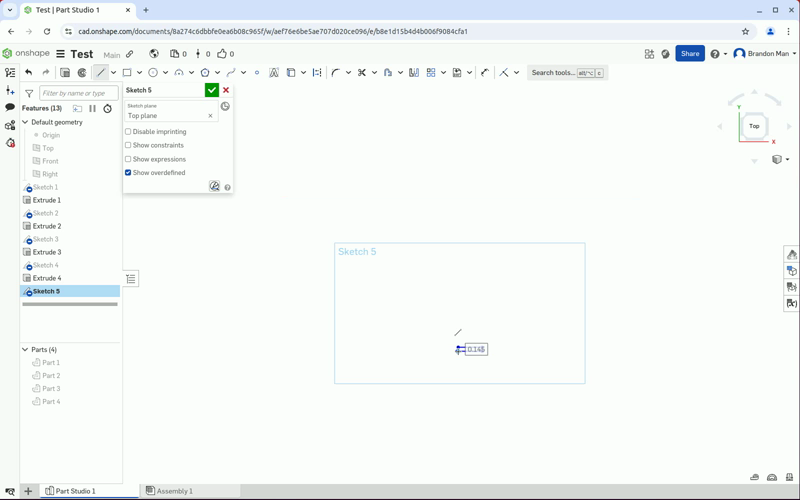
scroll(-6)
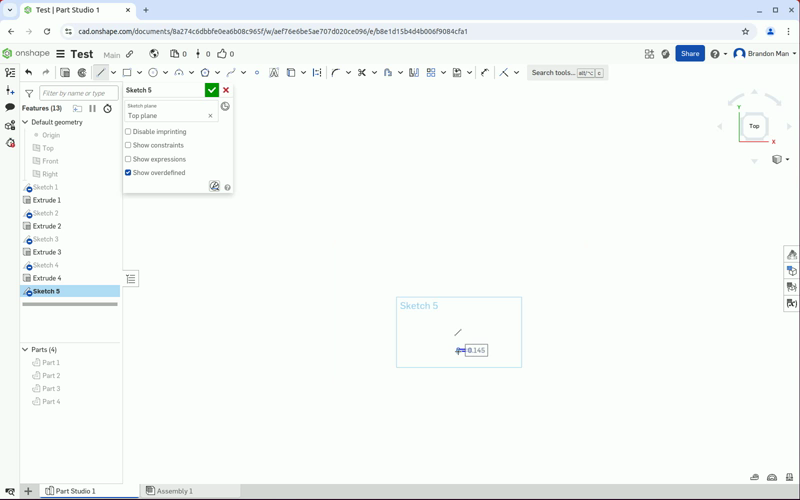
scroll(-6)
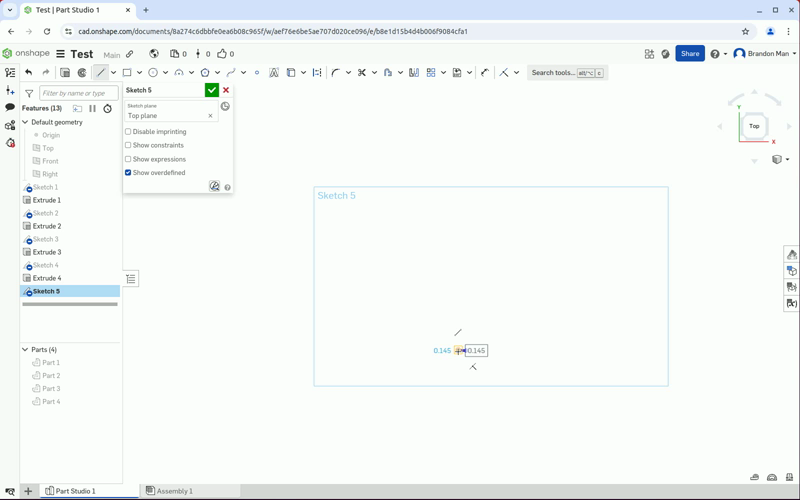
key(esc)
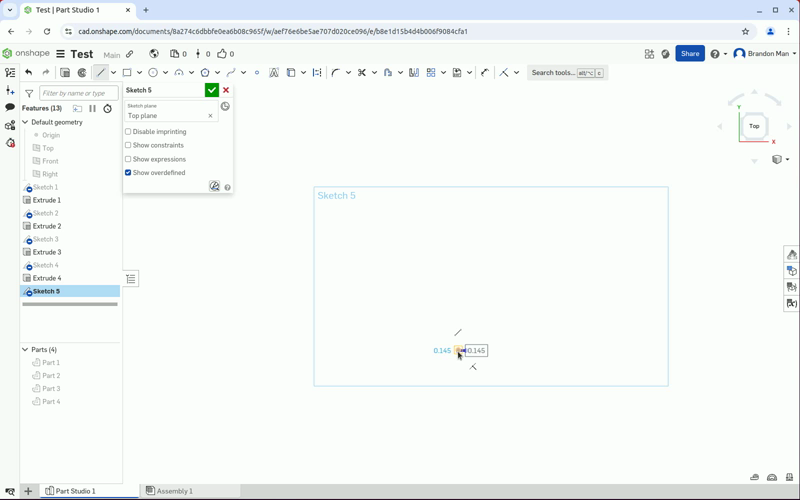
mouse_move(462, 350)
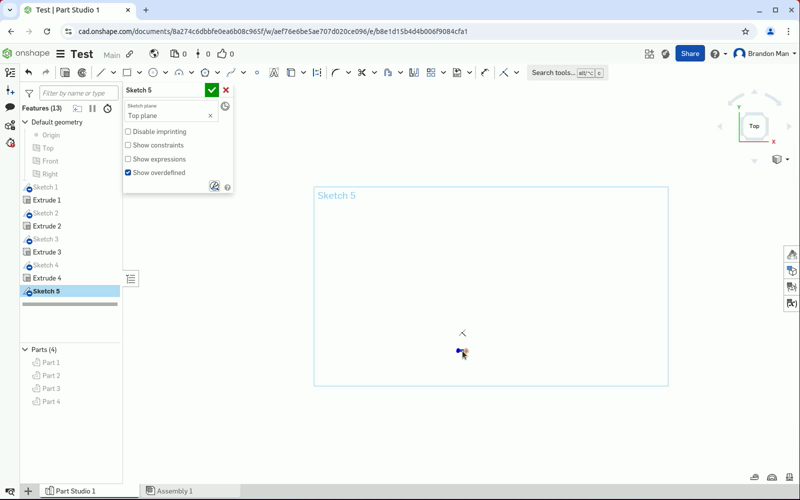
scroll(6)
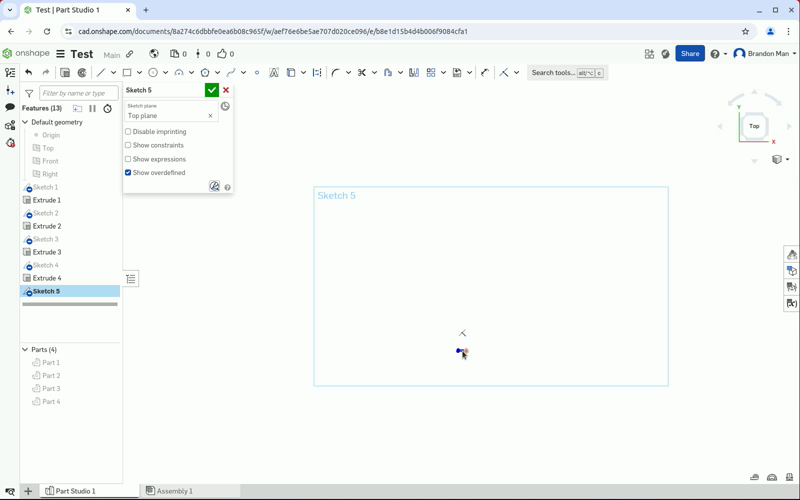
scroll(6)
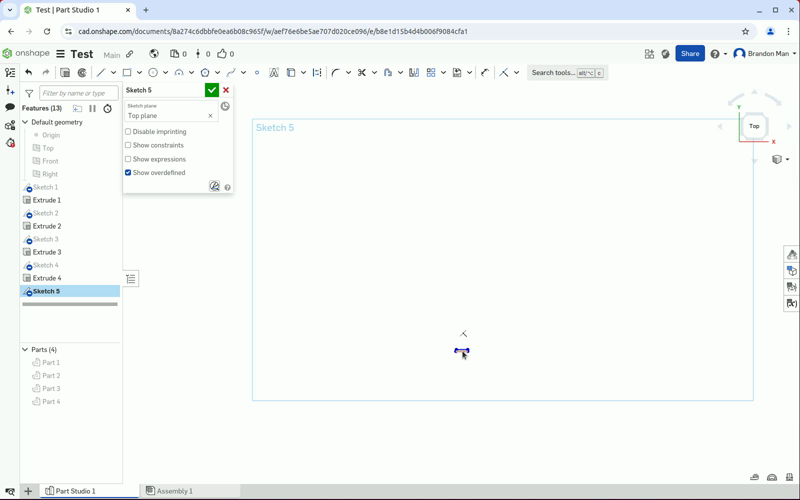
scroll(6)
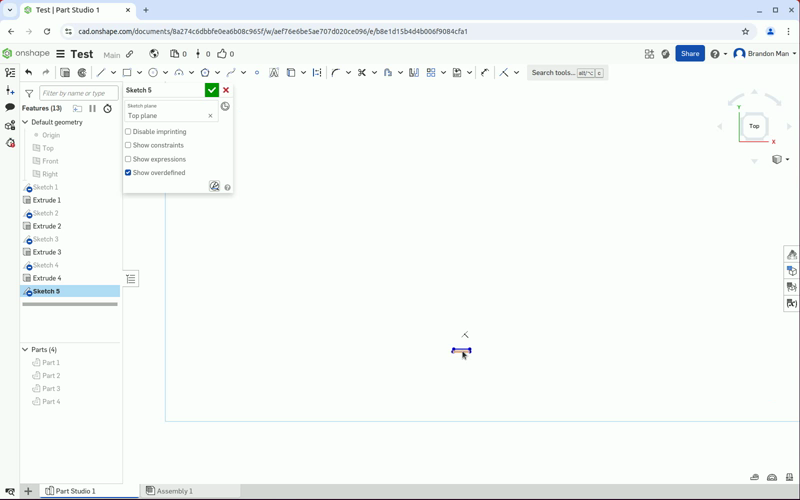
scroll(6)
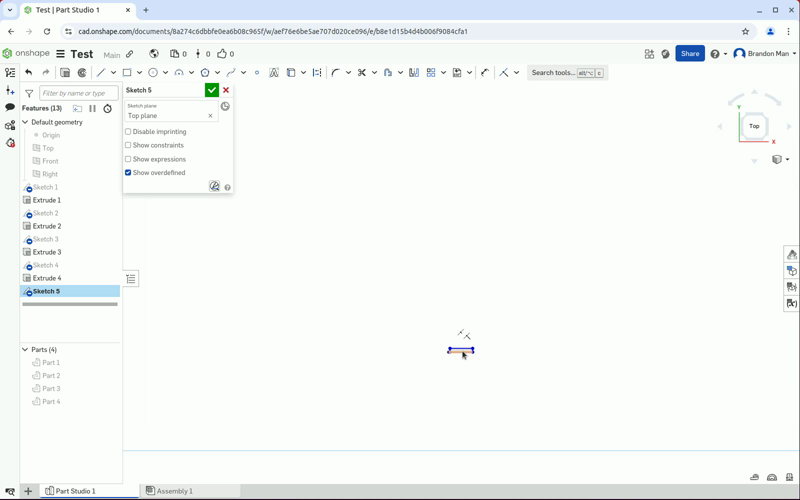
scroll(6)
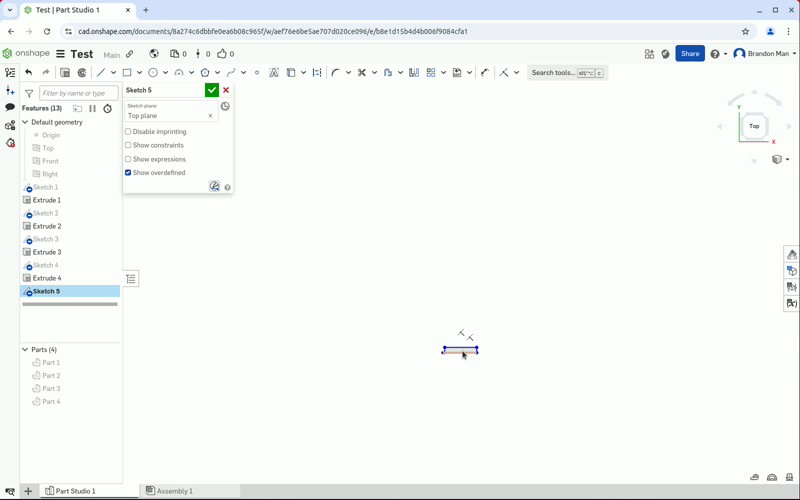
scroll(6)
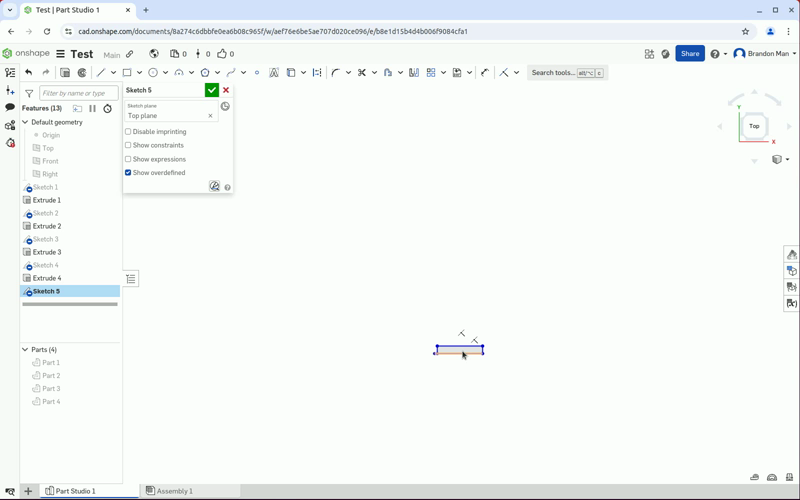
scroll(6)
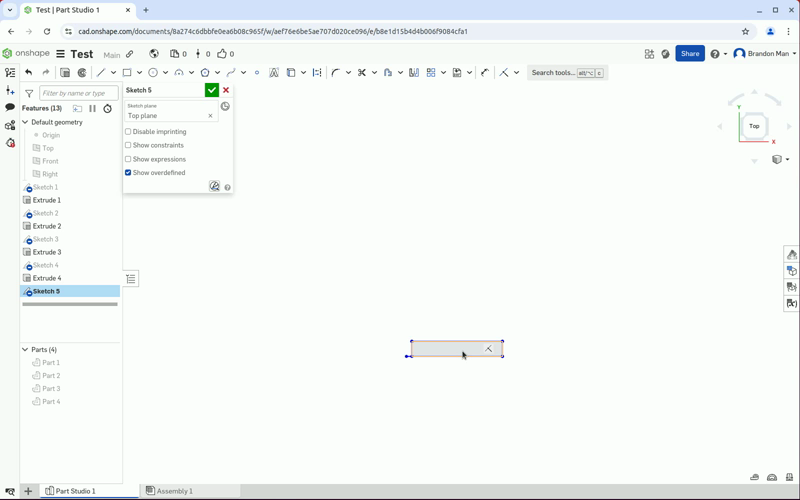
click(462, 350)
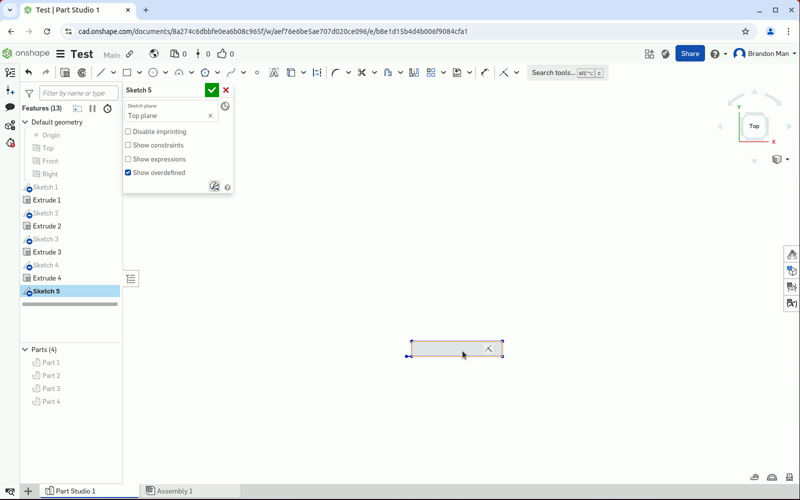
scroll(-6)
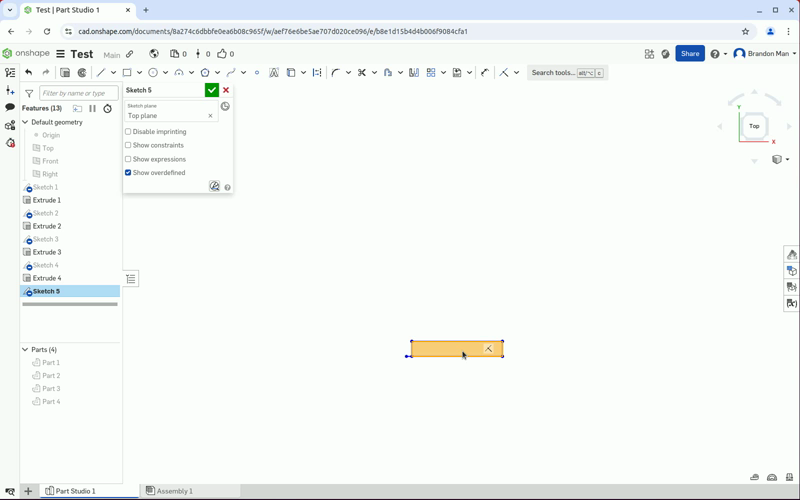
scroll(-6)
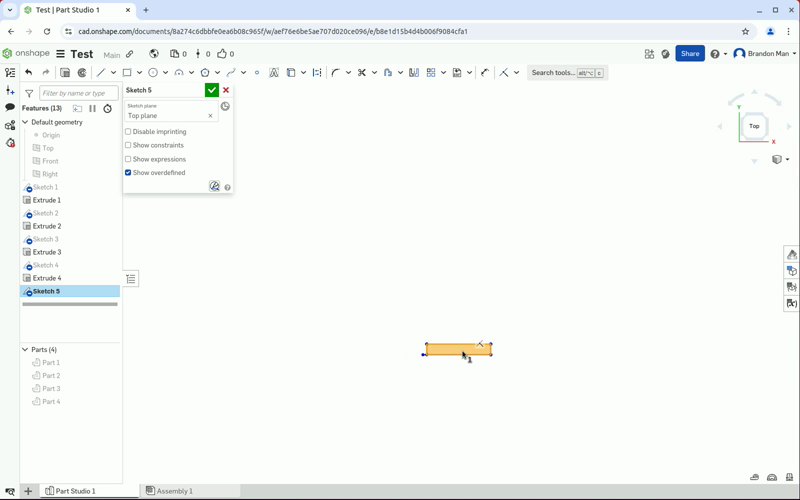
scroll(-6)
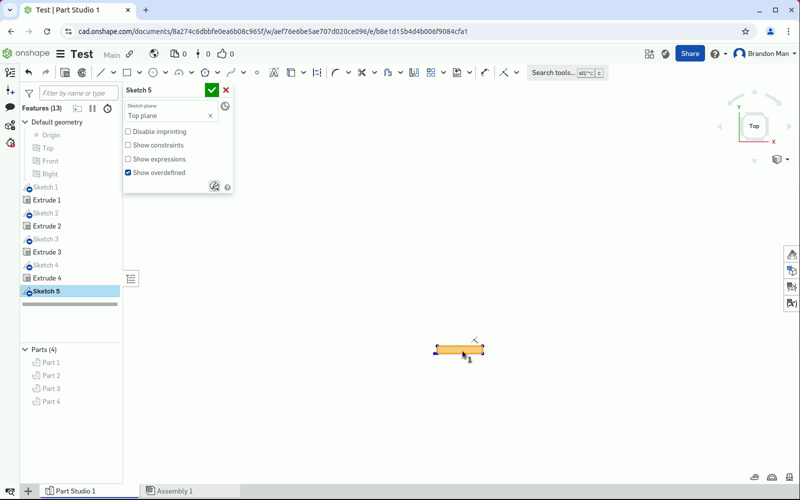
scroll(-6)
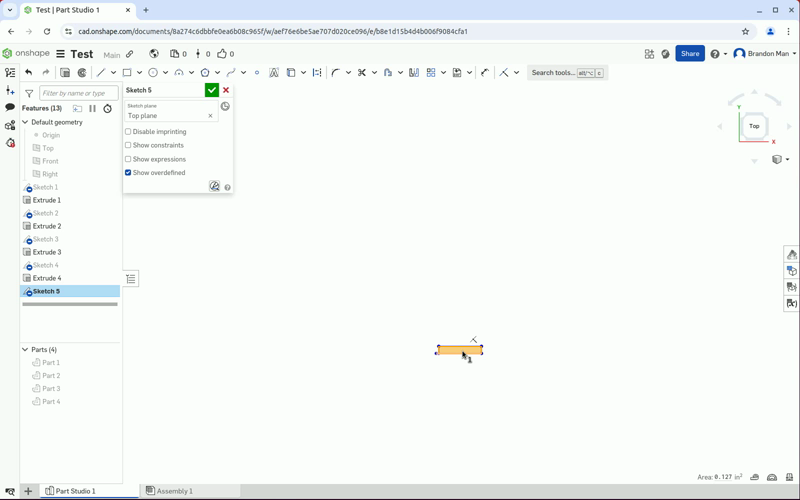
scroll(-6)
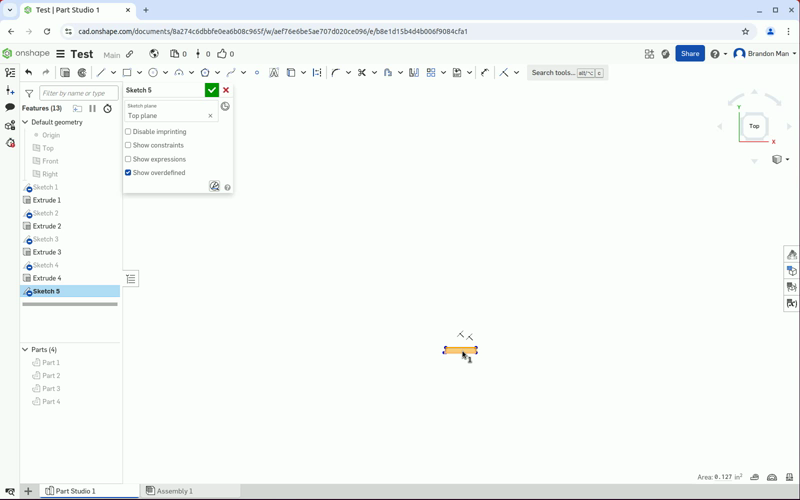
scroll(-6)
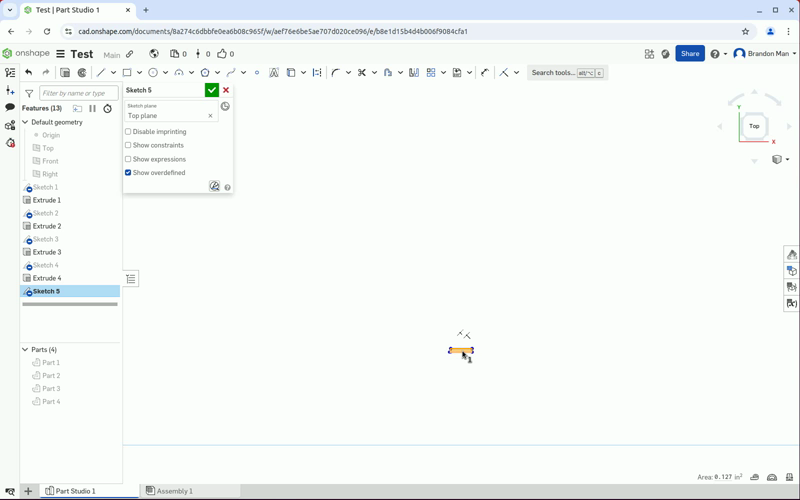
scroll(-6)
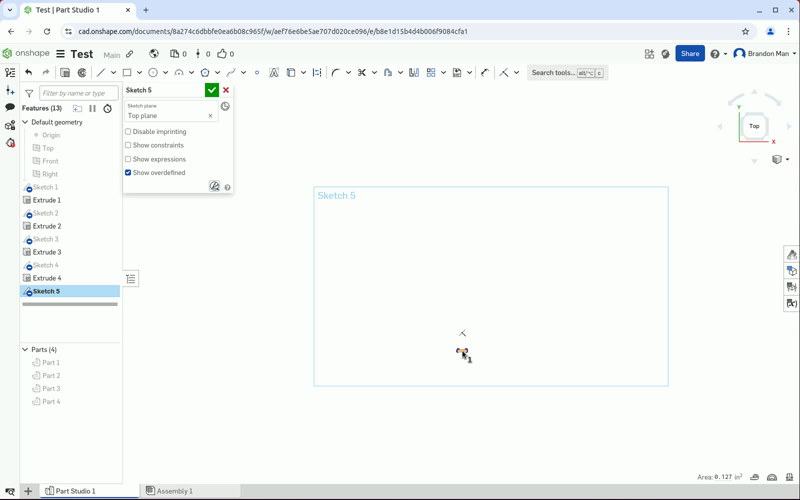
mouse_move(73, 352)
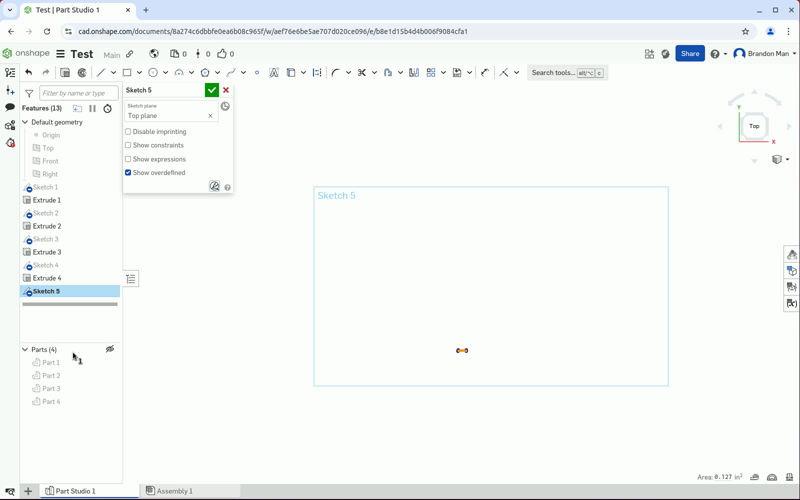
key(shift+y)
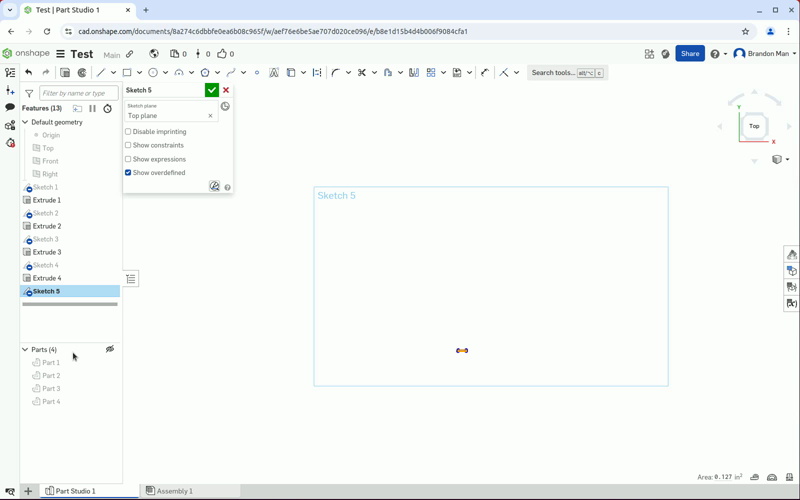
key(shift+e)
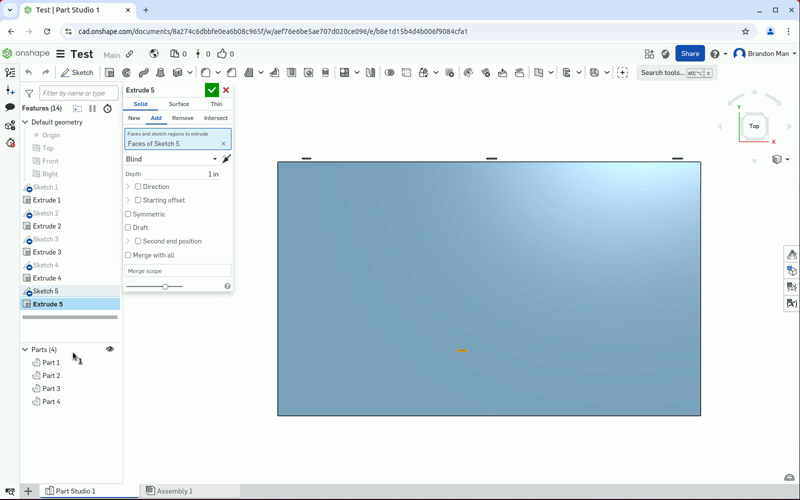
mouse_move(143, 106)
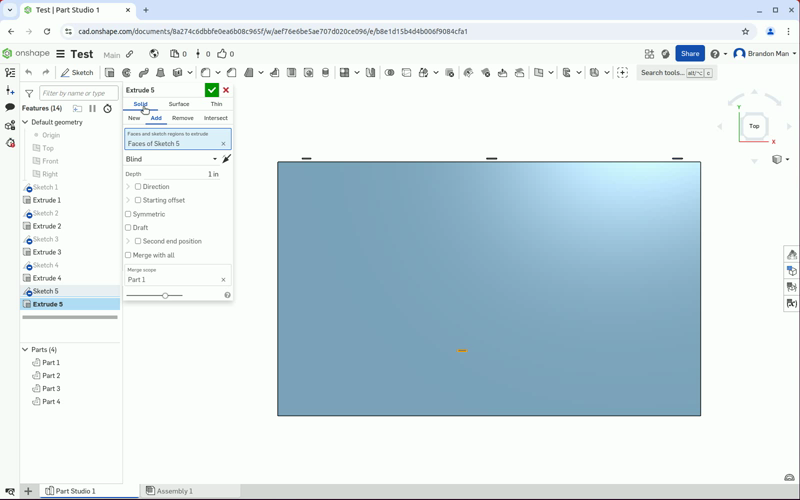
click(143, 106)
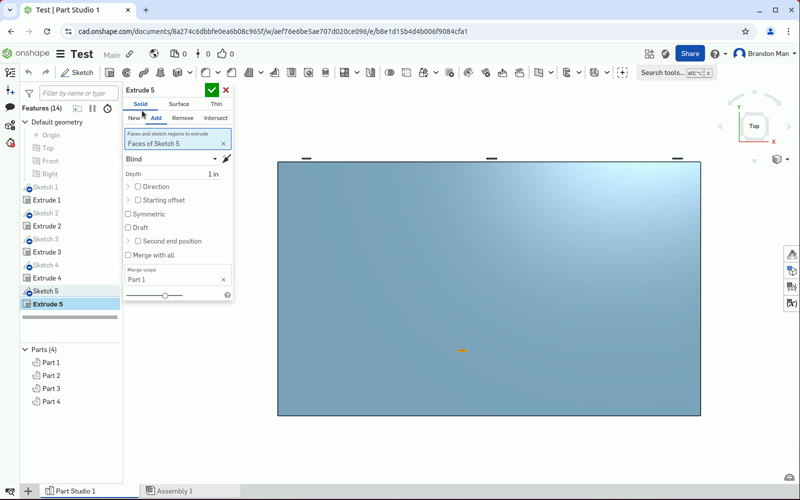
mouse_move(137, 120)
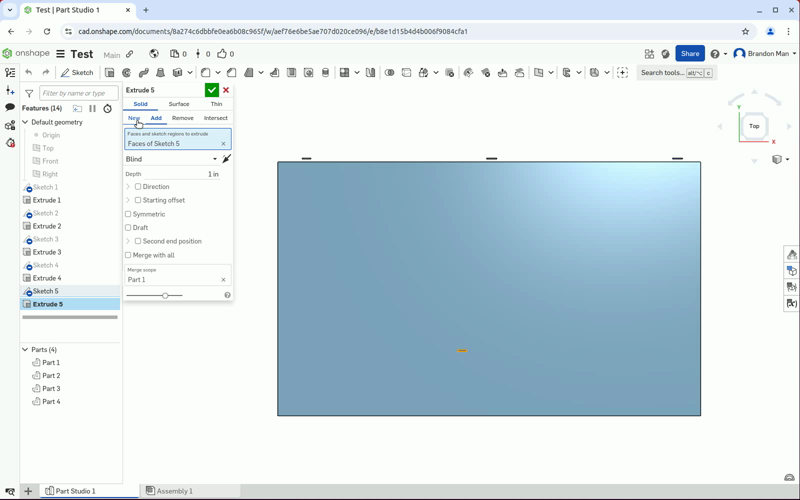
click(137, 120)
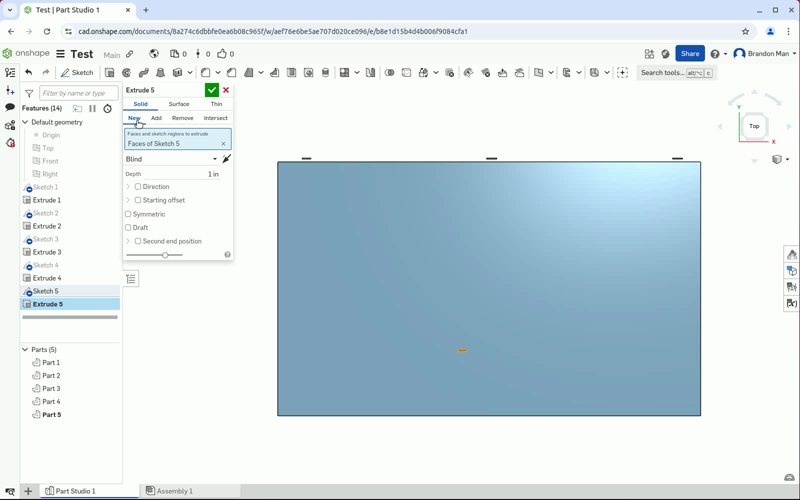
key(tab, 4)
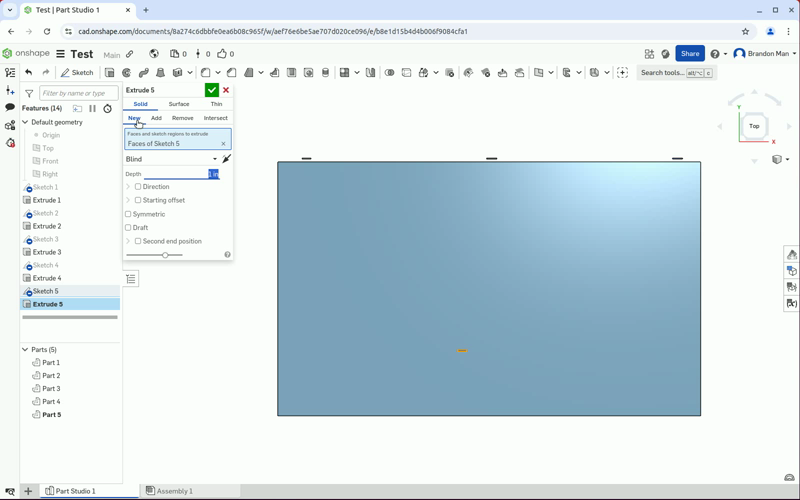
text(-0.241)
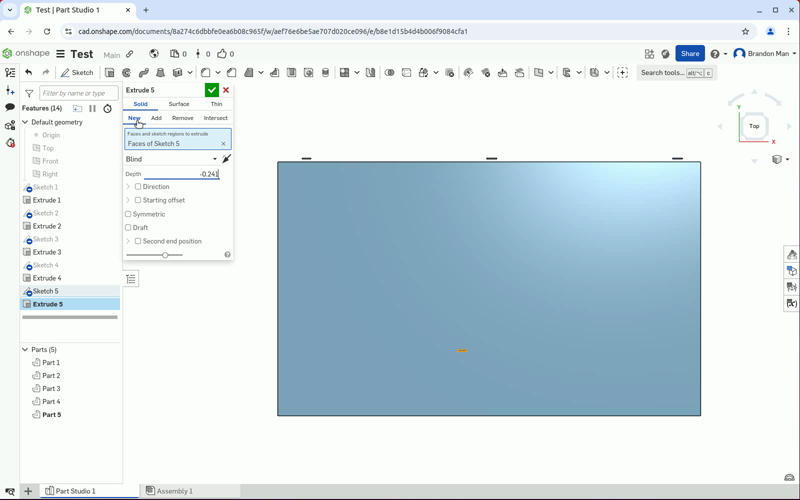
key(enter)
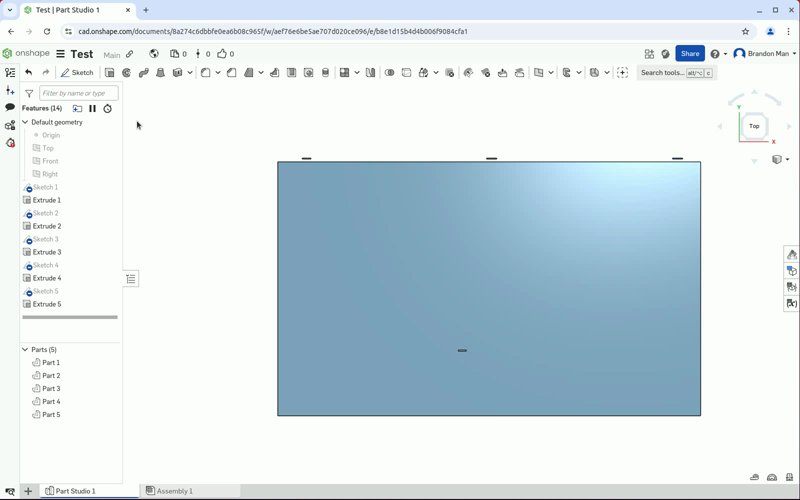
key(shift+h)
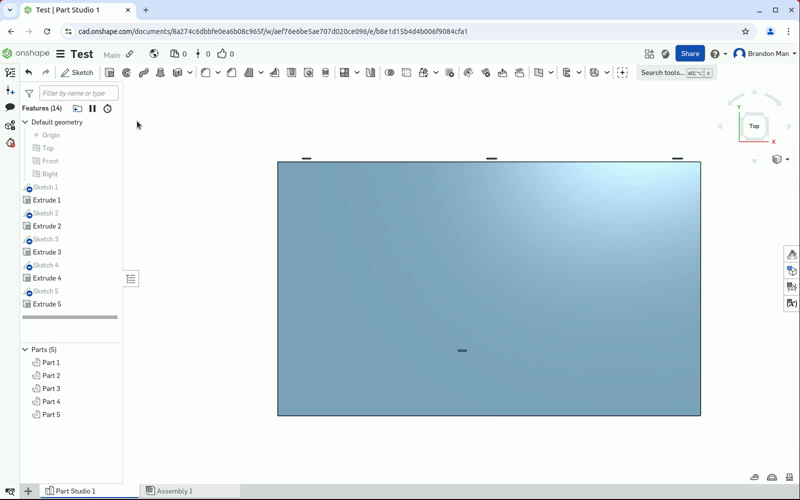
key(shift+h)
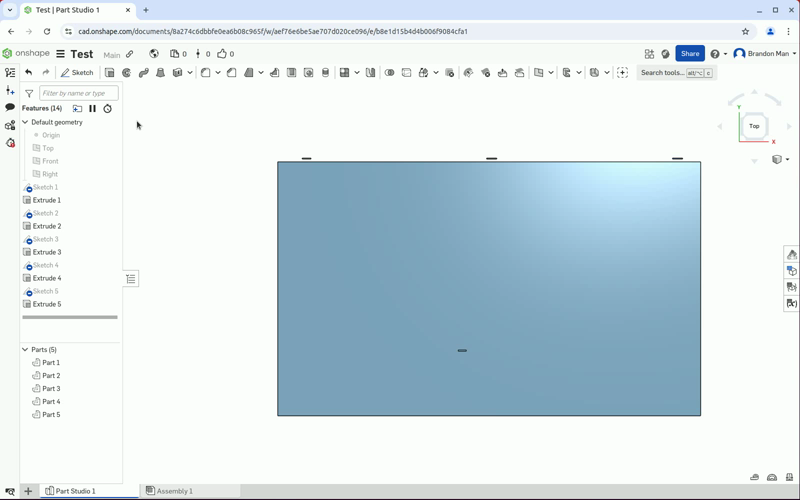
mouse_move(73, 189)
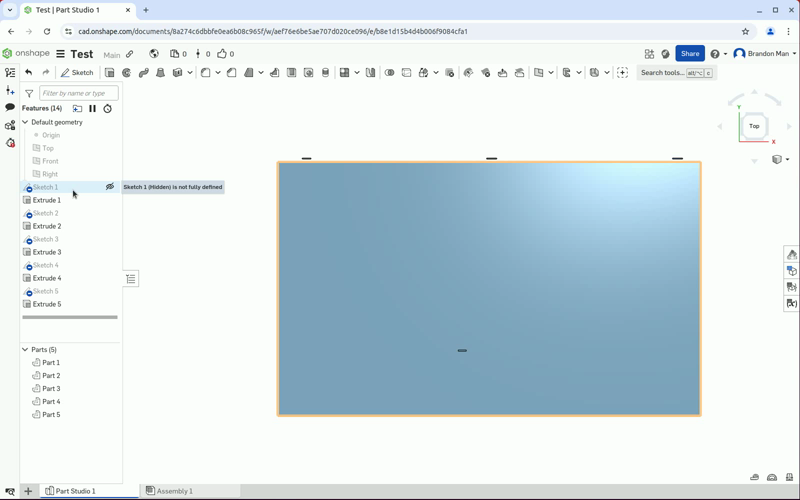
click(73, 189)
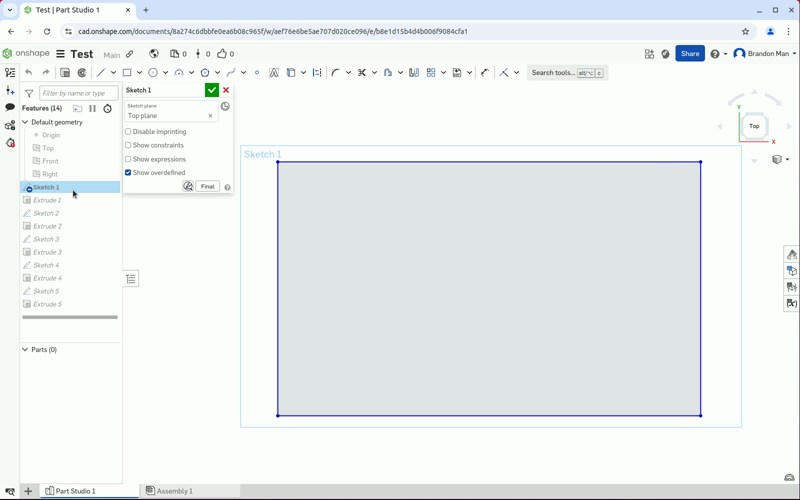
mouse_move(229, 92)
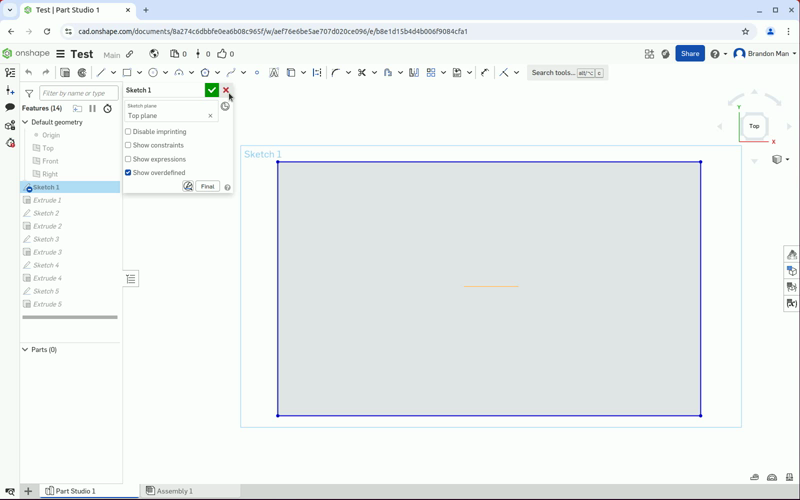
click(229, 92)
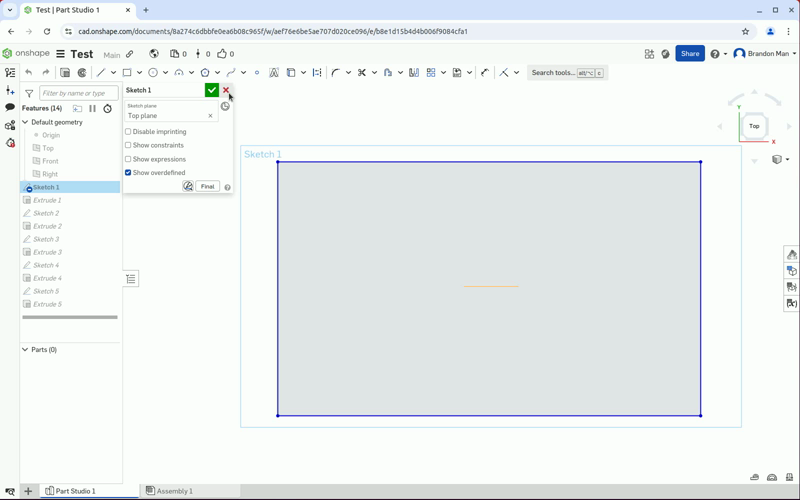
key(shift+s)
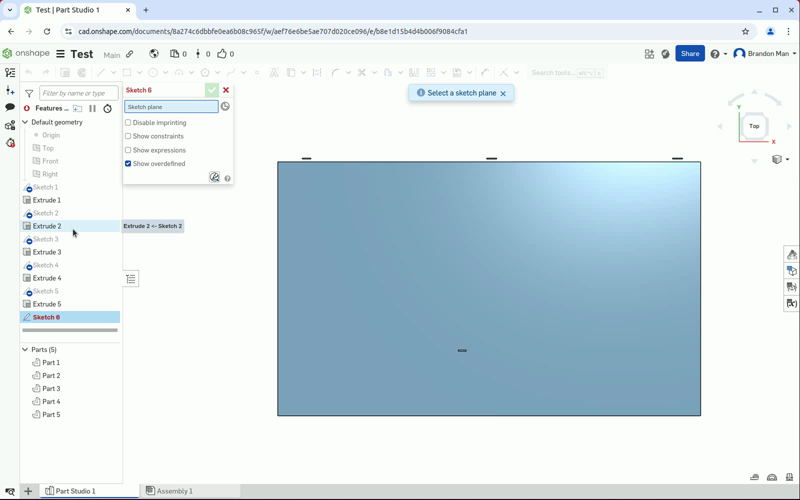
scroll(3)
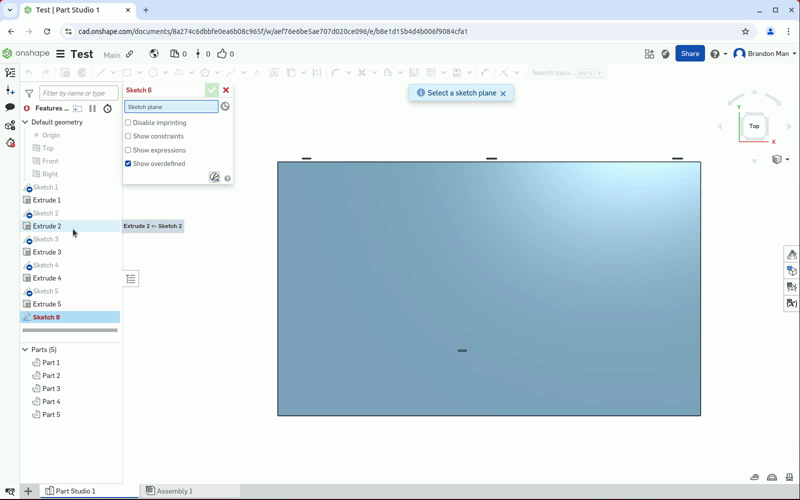
mouse_move(73, 150)
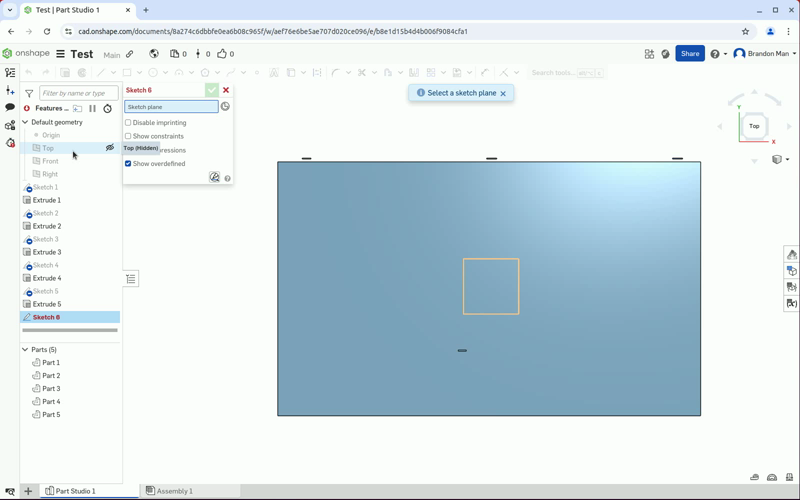
click(73, 150)
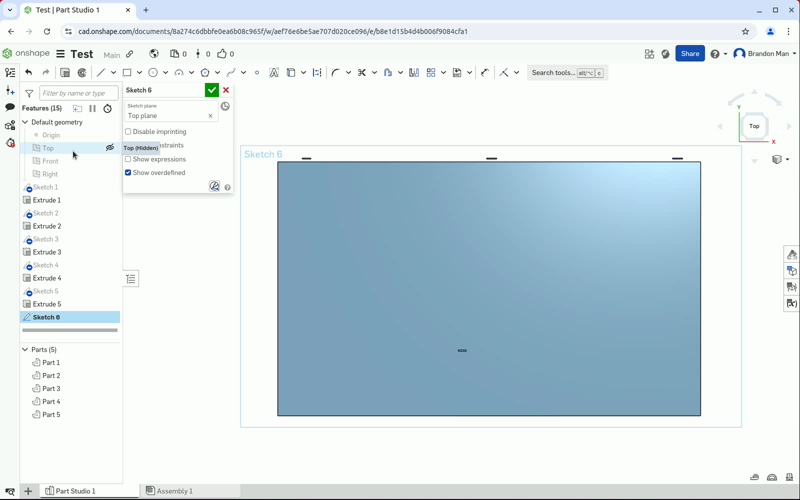
mouse_move(73, 352)
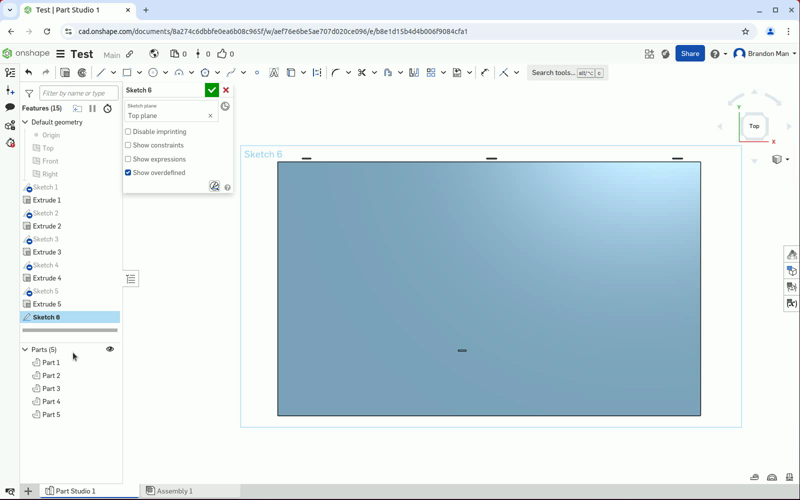
key(y)
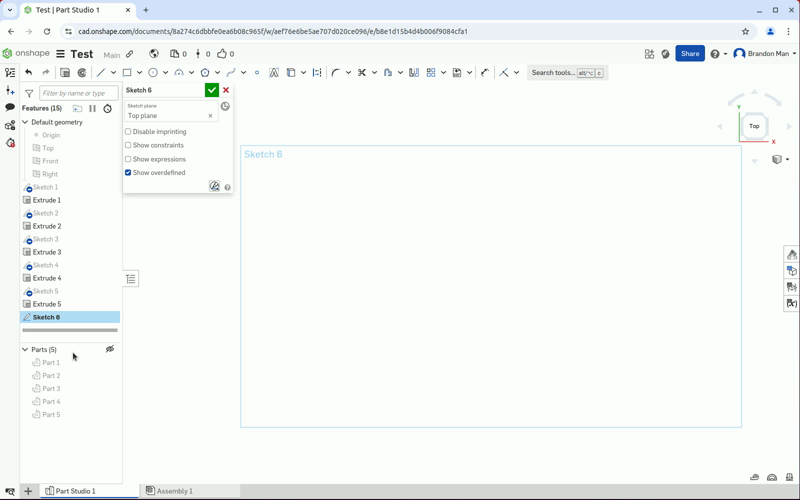
key(l)
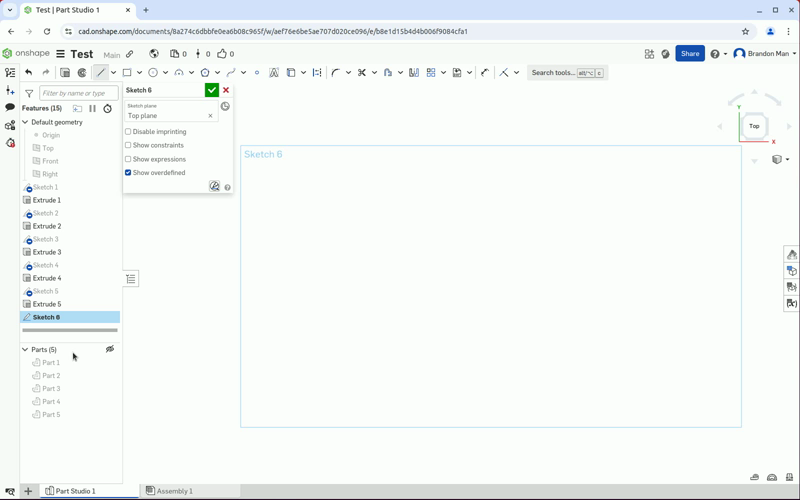
key_down(shift)
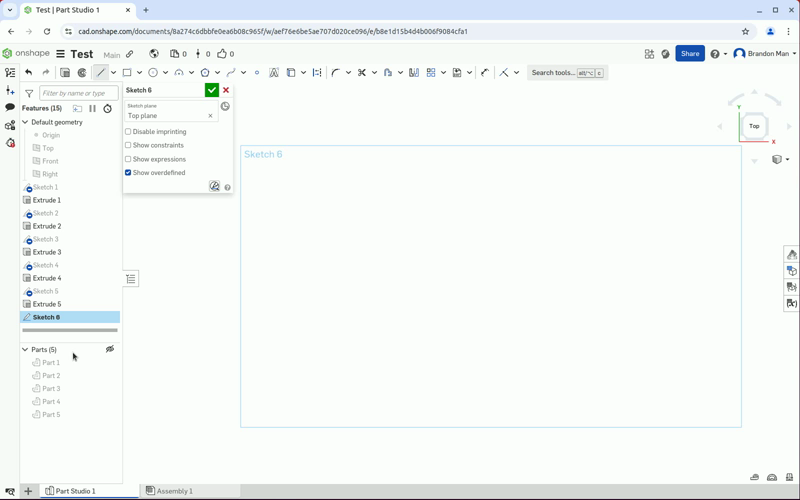
mouse_move(568, 351)
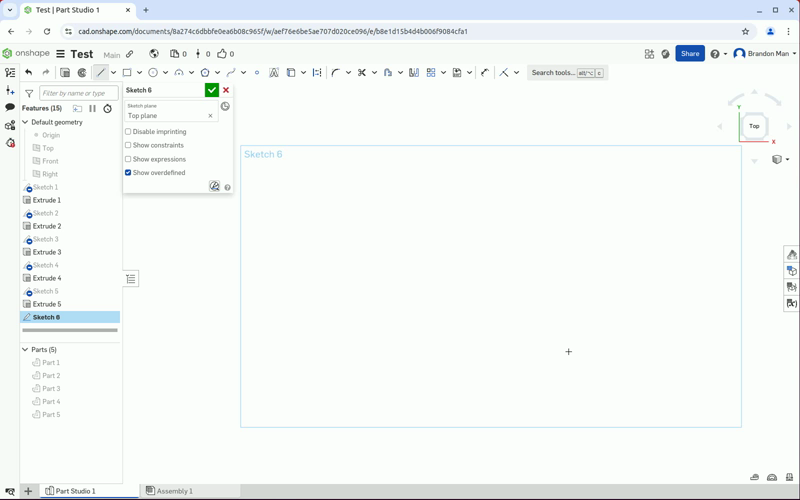
click(568, 351)
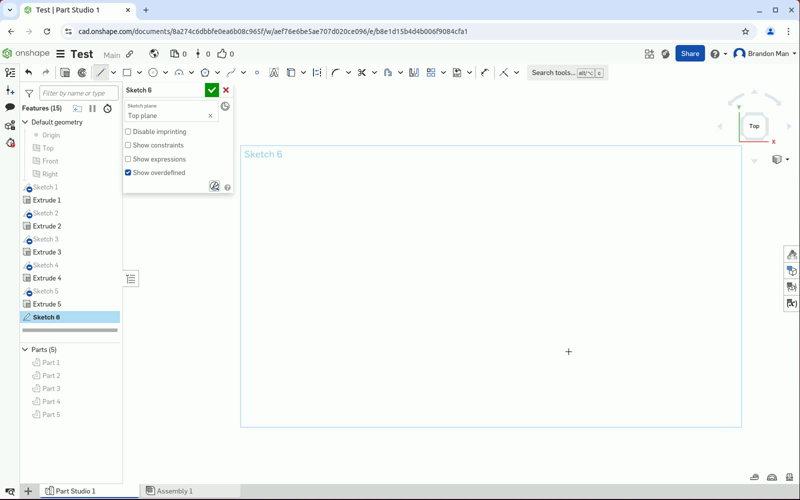
key_up(shift)
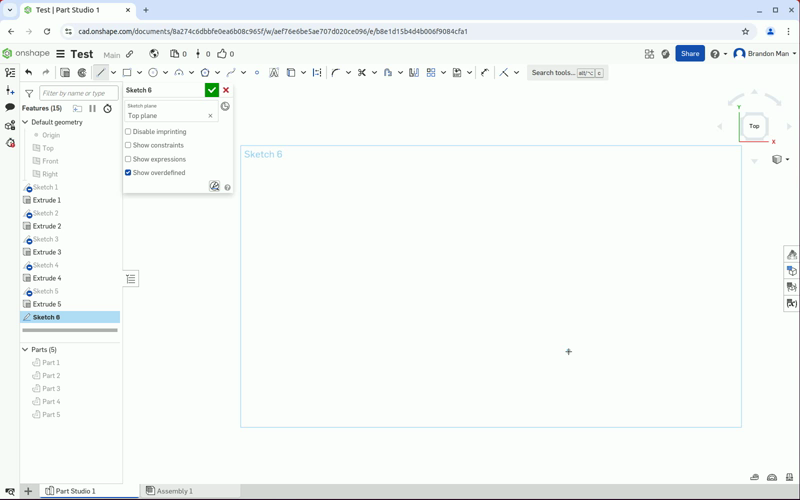
key_down(shift)
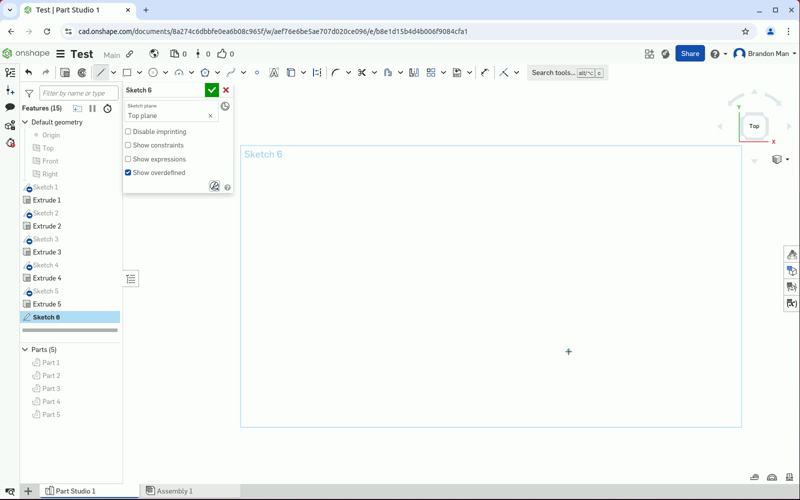
mouse_move(589, 351)
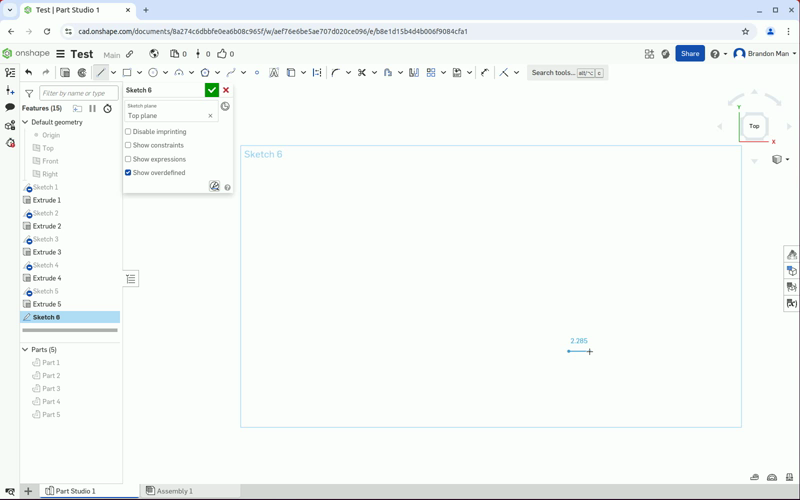
mouse_move(574, 351)
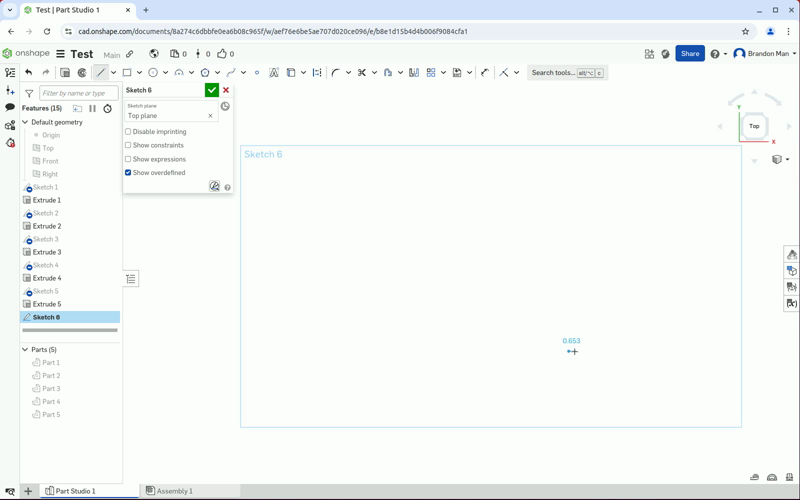
scroll(6)
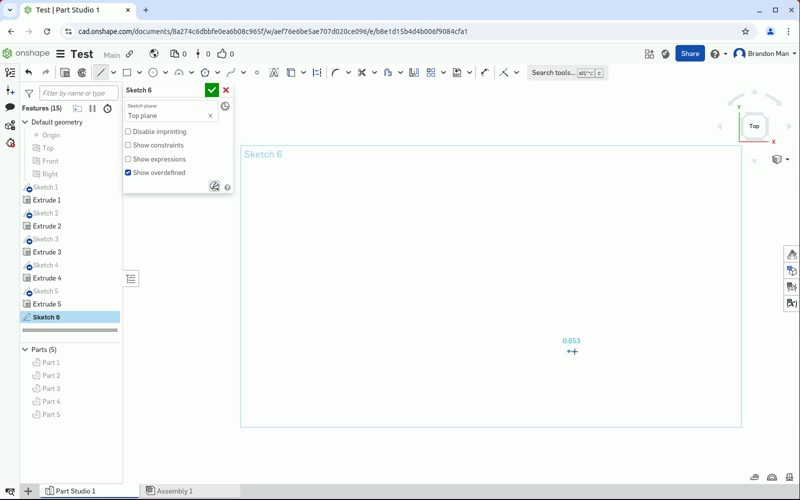
scroll(6)
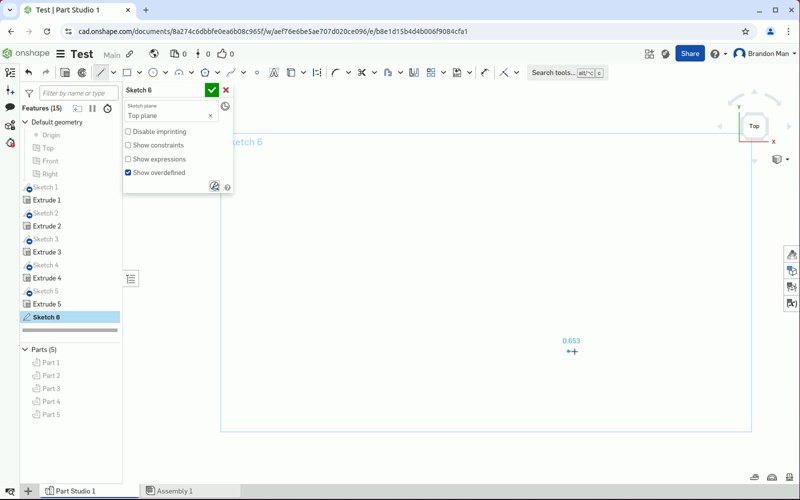
scroll(6)
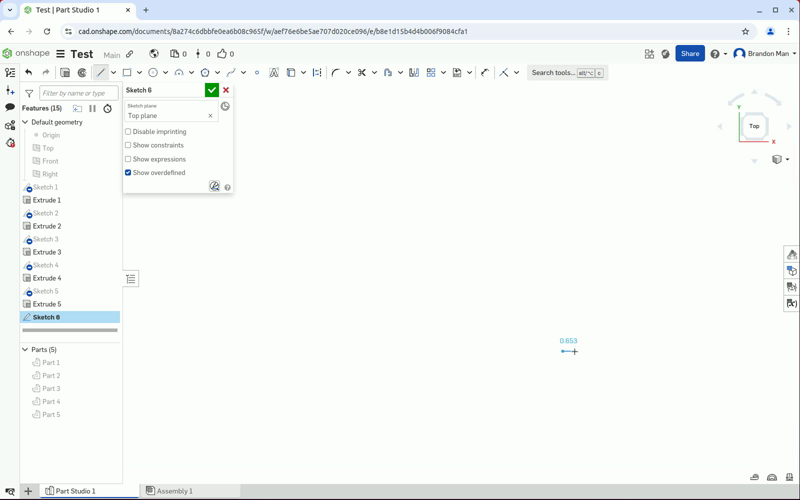
scroll(6)
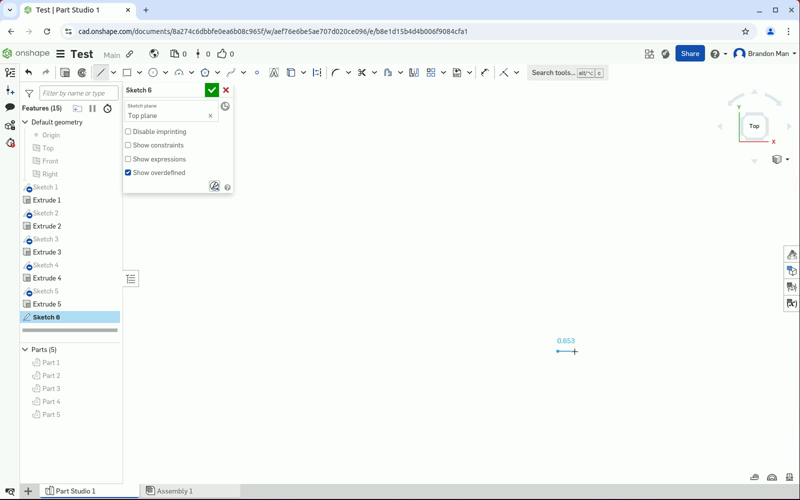
scroll(6)
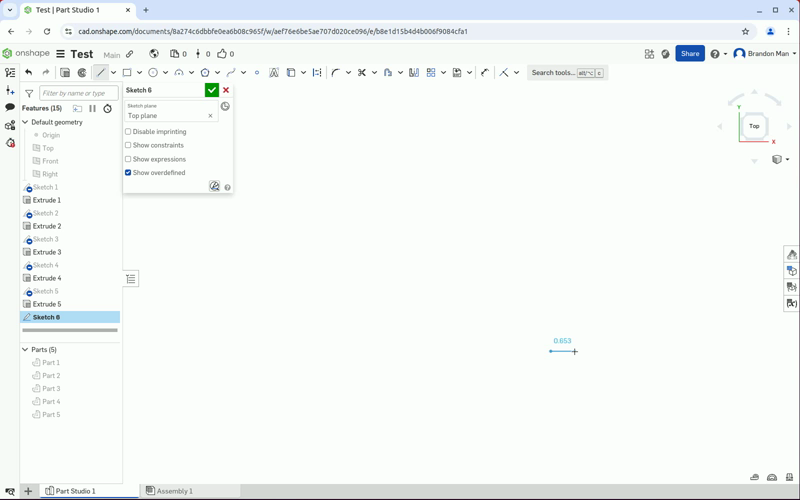
scroll(6)
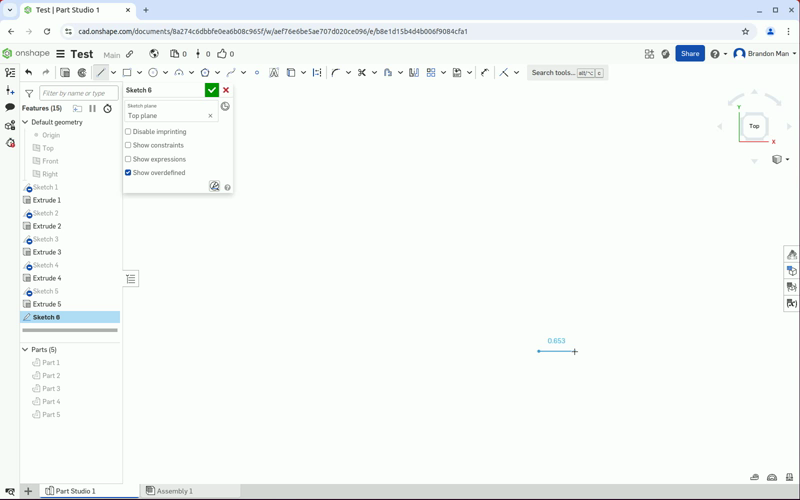
scroll(6)
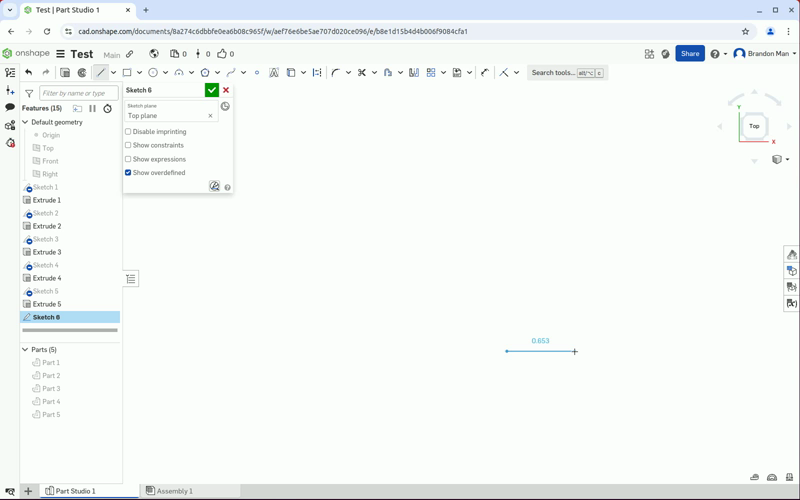
click(574, 351)
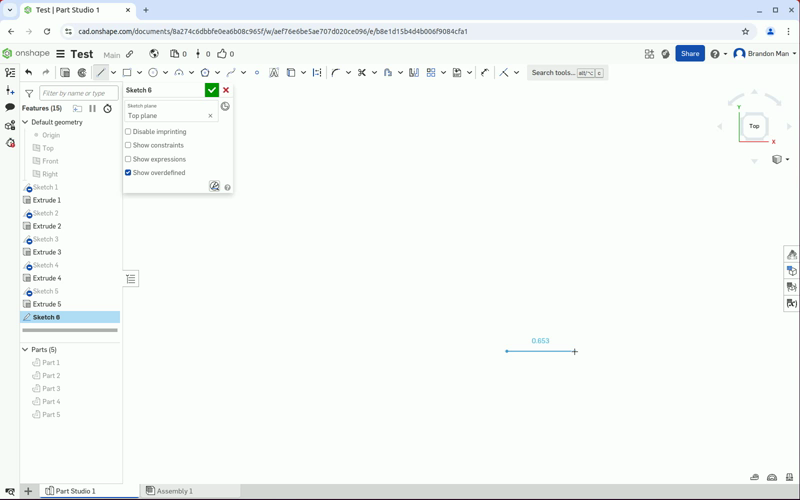
scroll(-6)
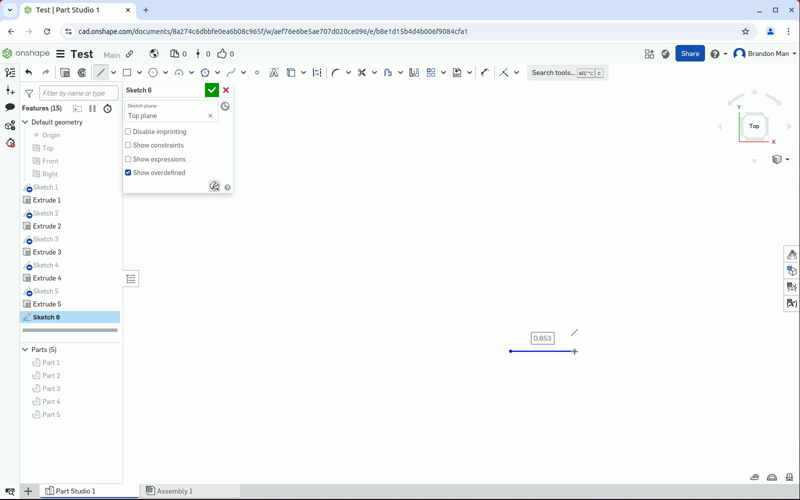
scroll(-6)
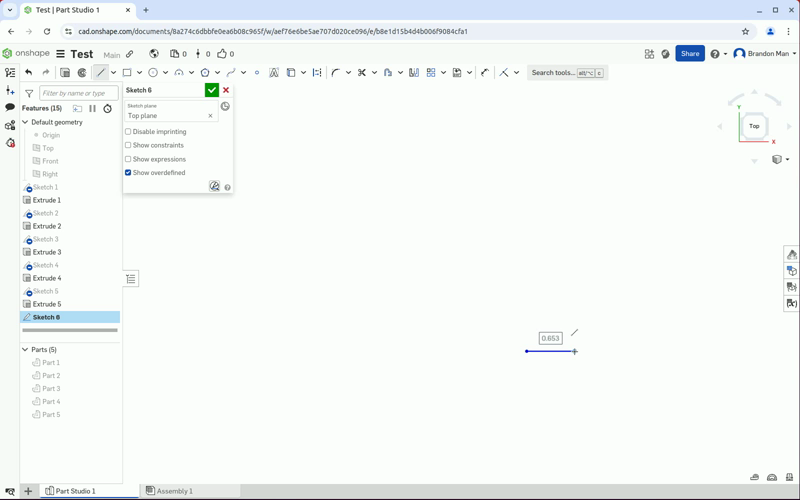
scroll(-6)
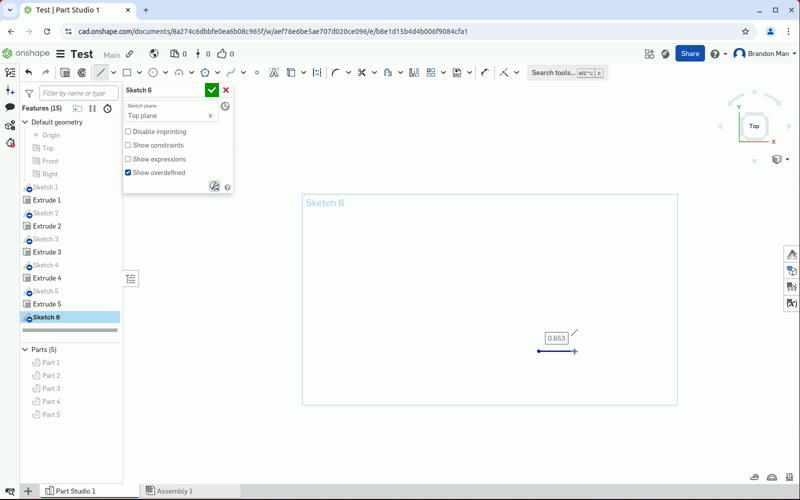
scroll(-6)
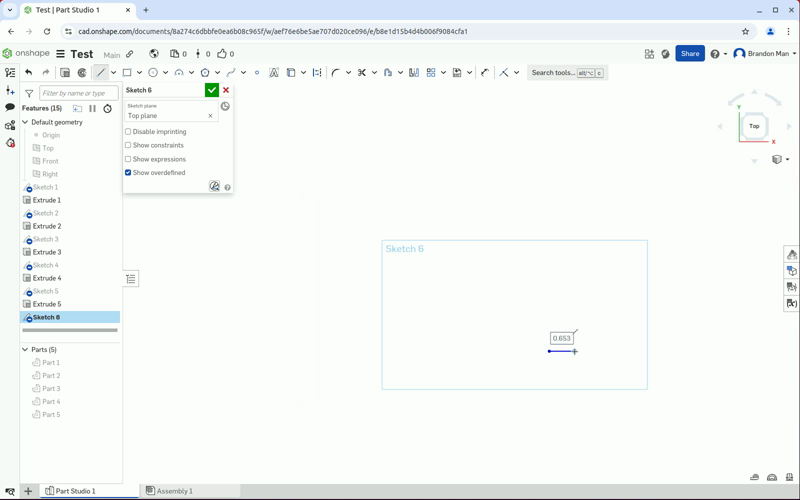
scroll(-6)
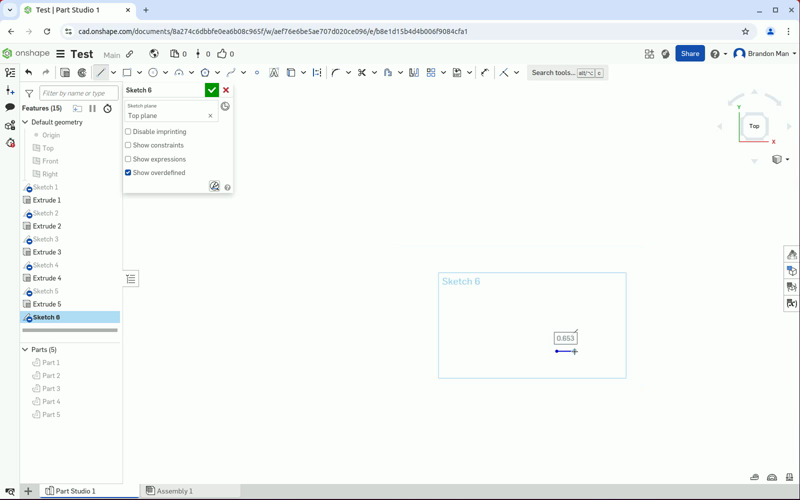
scroll(-6)
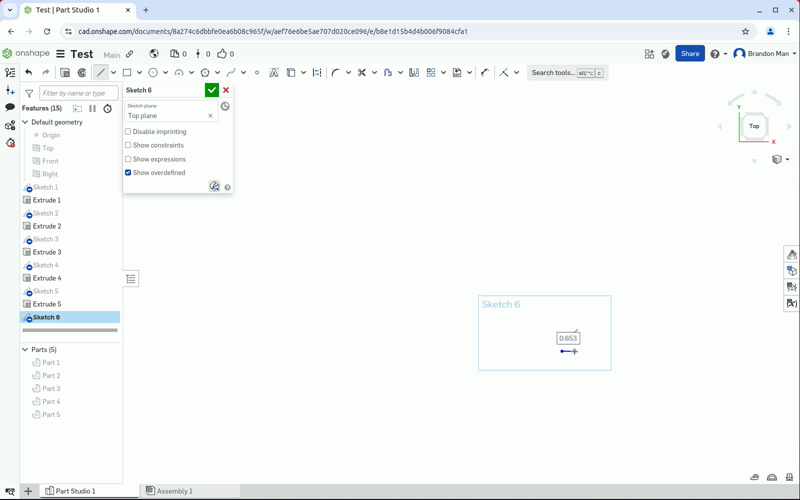
scroll(-6)
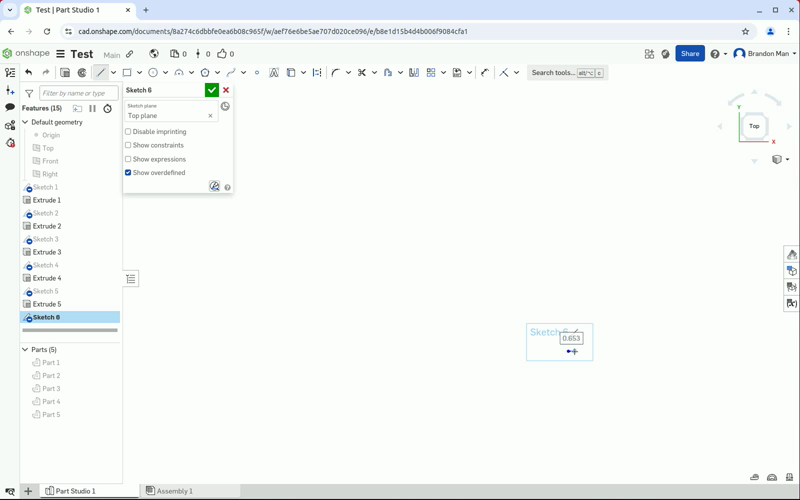
key_up(shift)
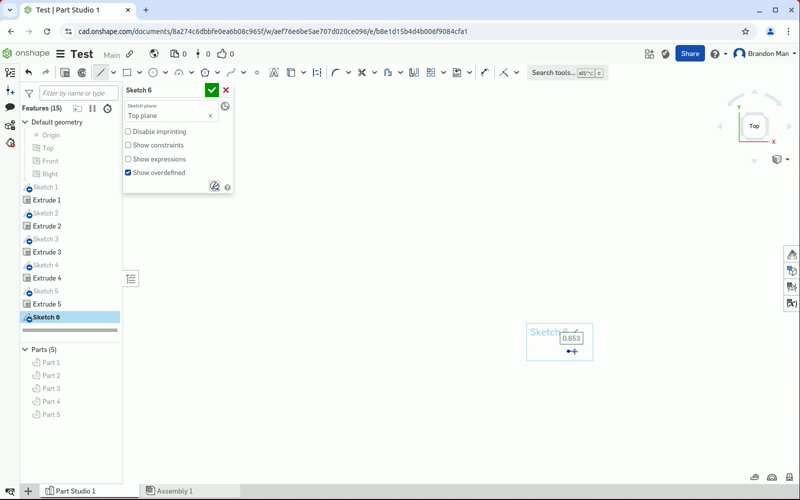
key_down(shift)
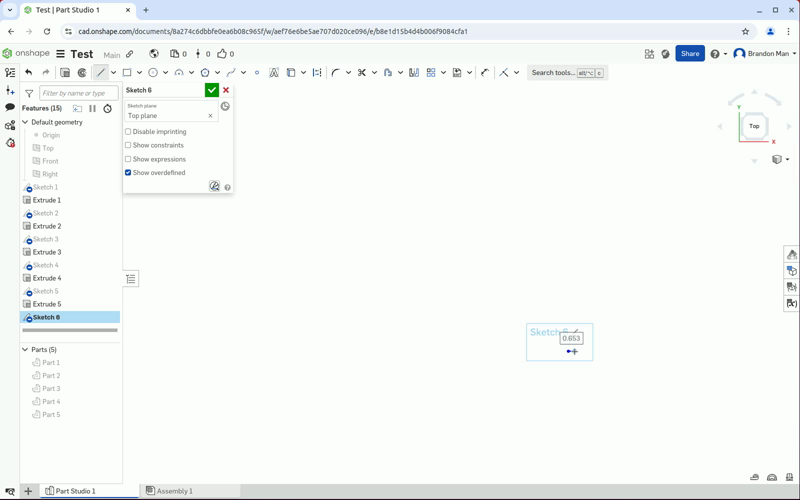
mouse_move(589, 351)
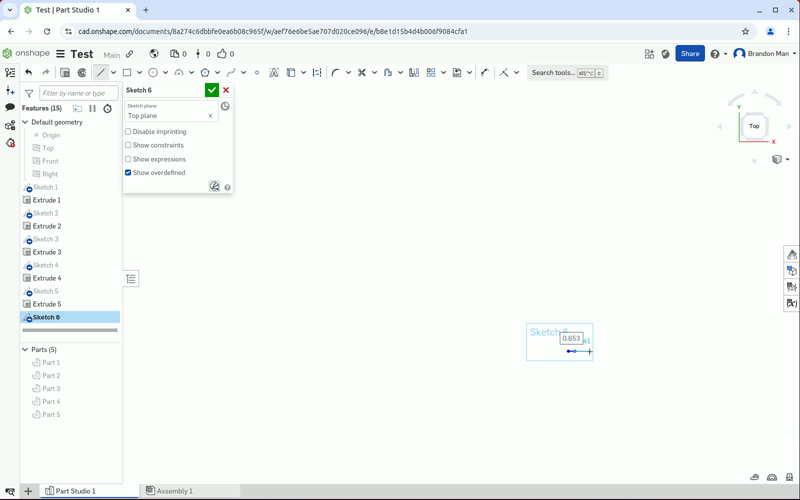
mouse_move(574, 350)
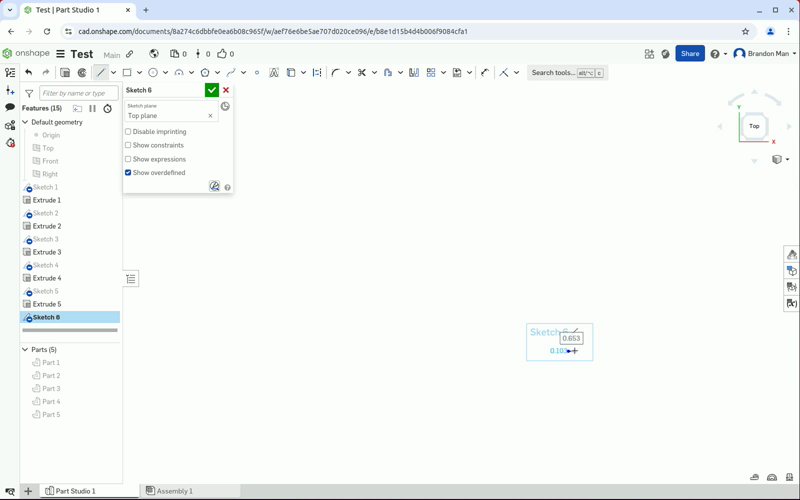
scroll(6)
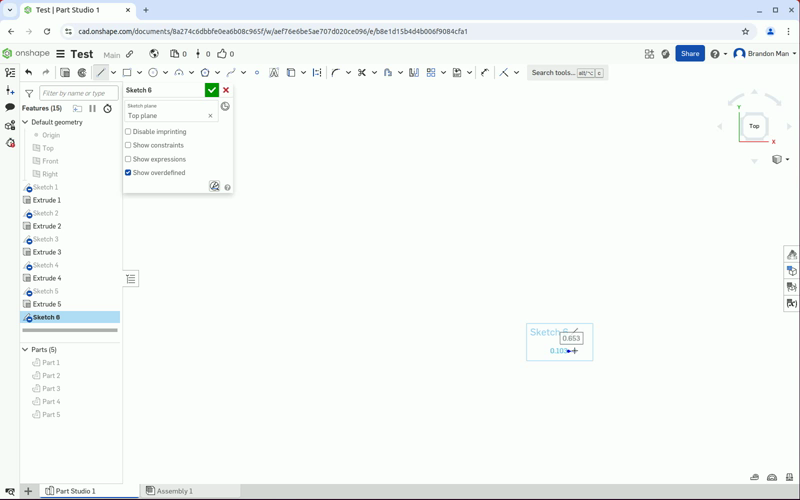
scroll(6)
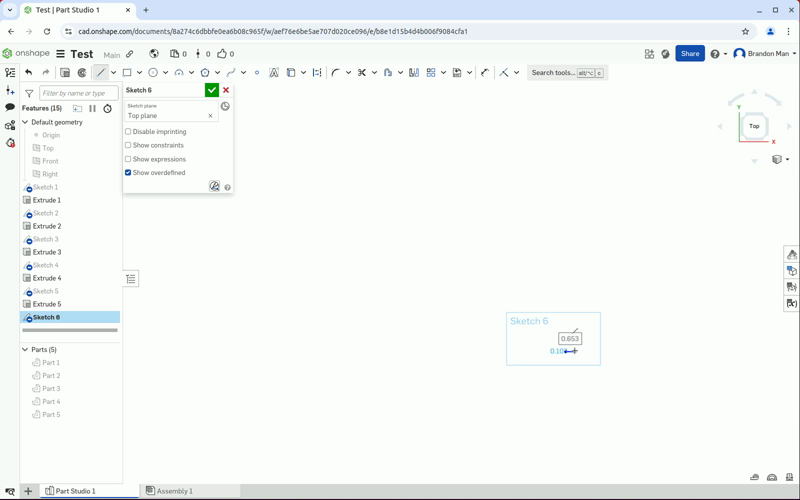
scroll(6)
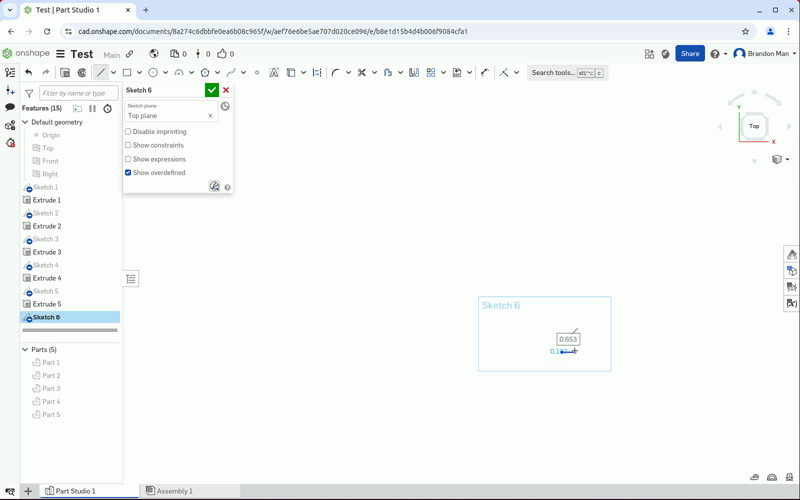
scroll(6)
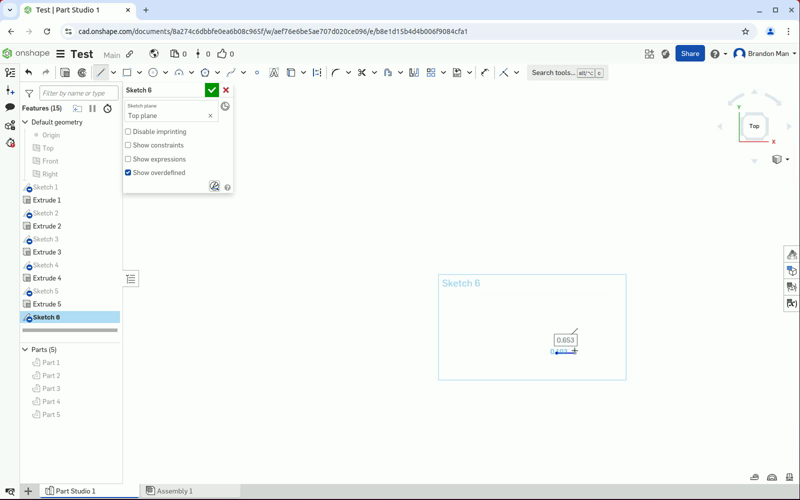
scroll(6)
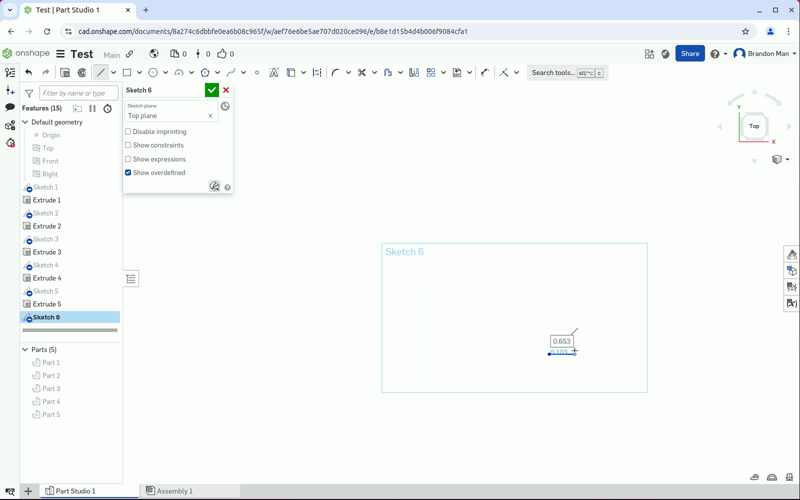
scroll(6)
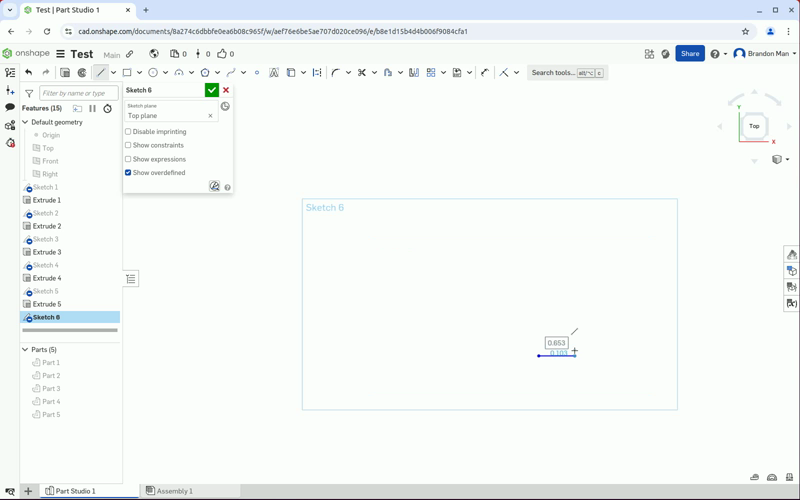
scroll(6)
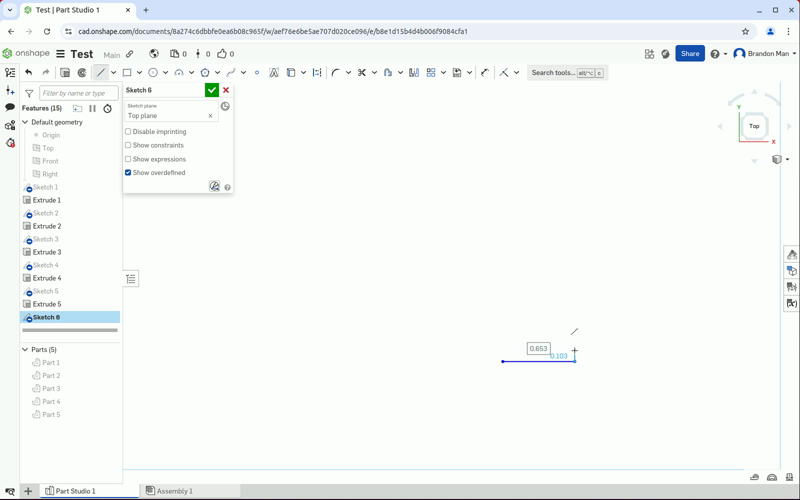
click(574, 350)
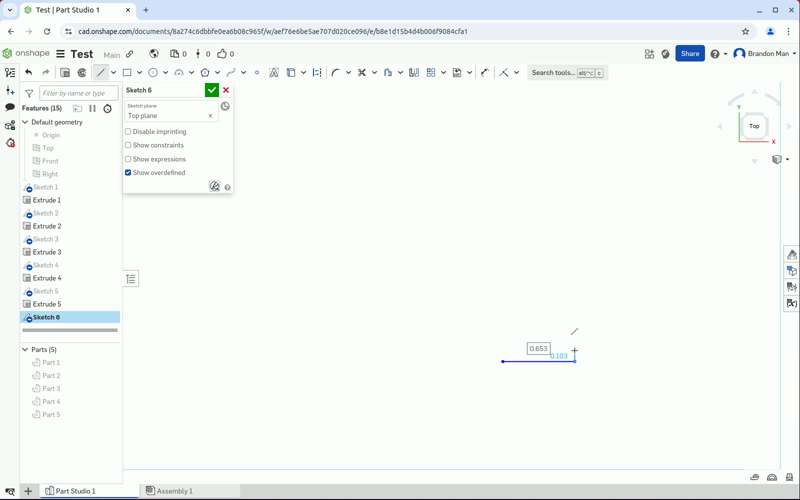
scroll(-6)
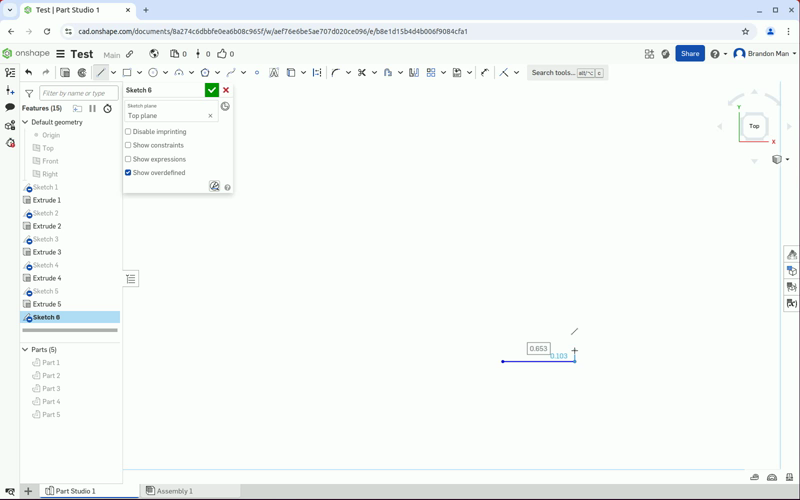
scroll(-6)
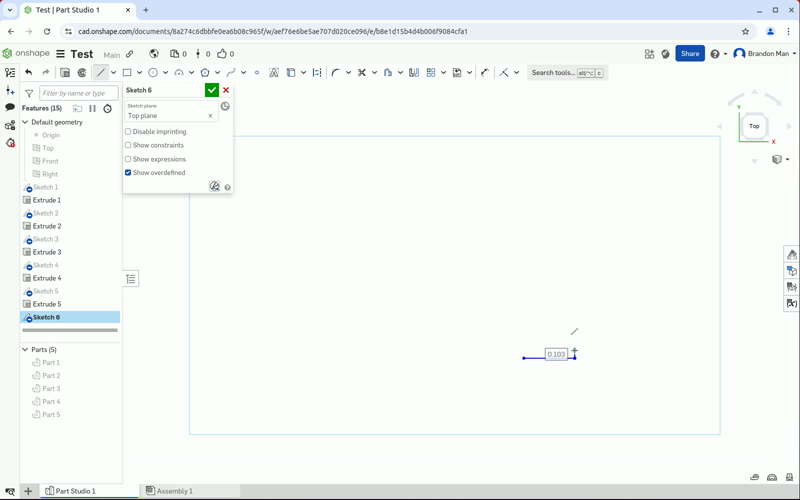
scroll(-6)
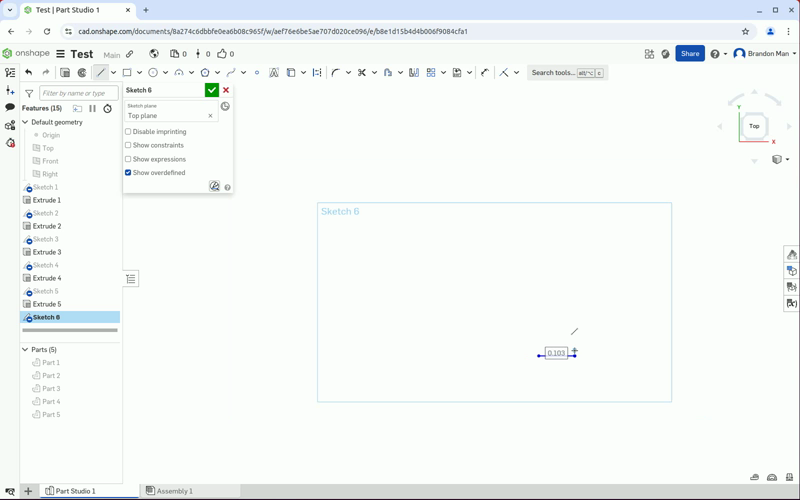
scroll(-6)
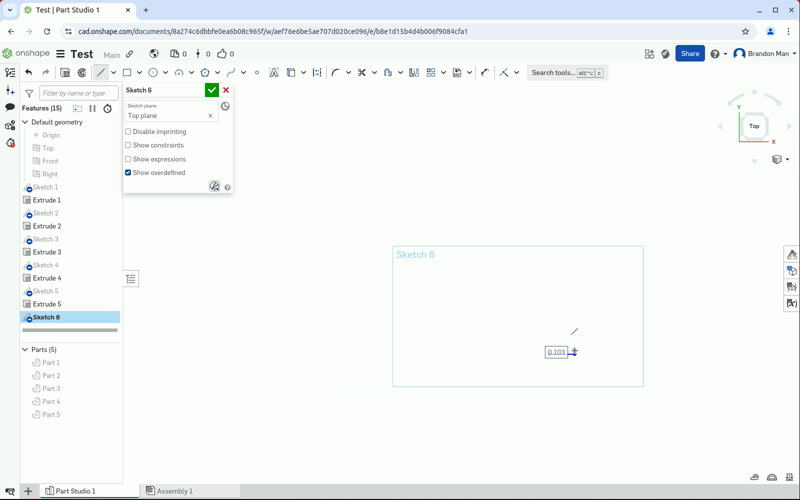
scroll(-6)
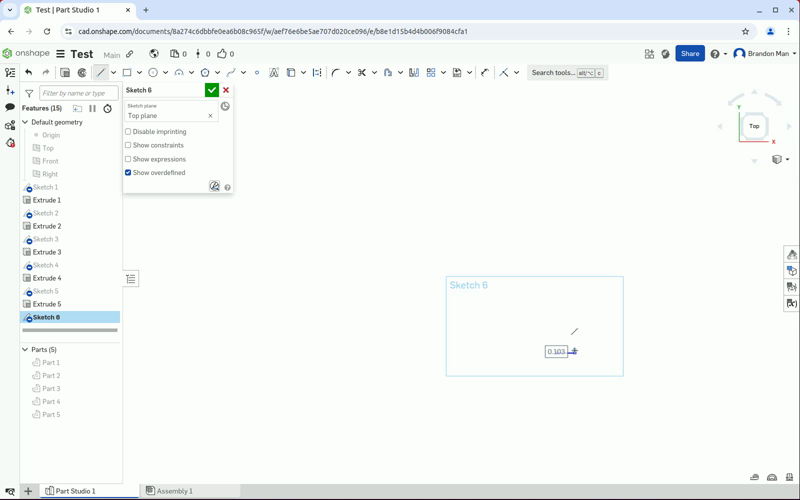
scroll(-6)
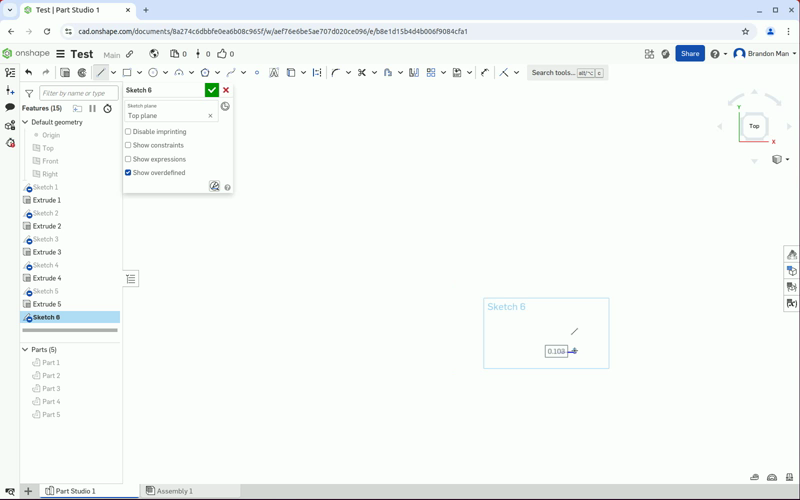
scroll(-6)
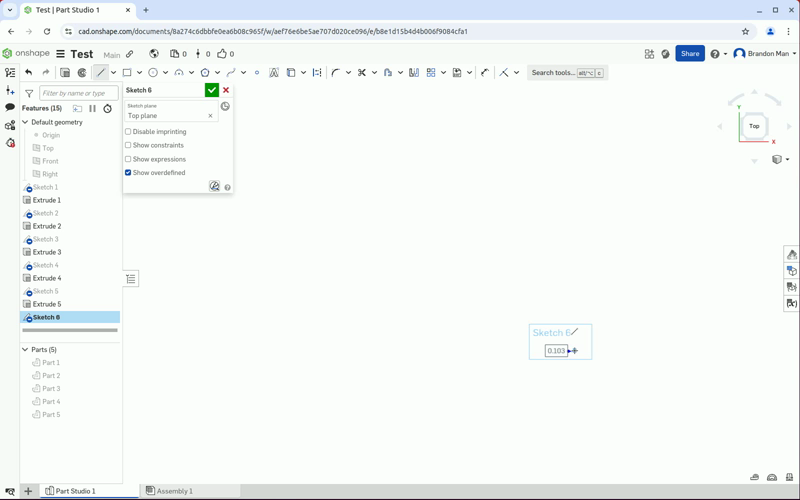
key_up(shift)
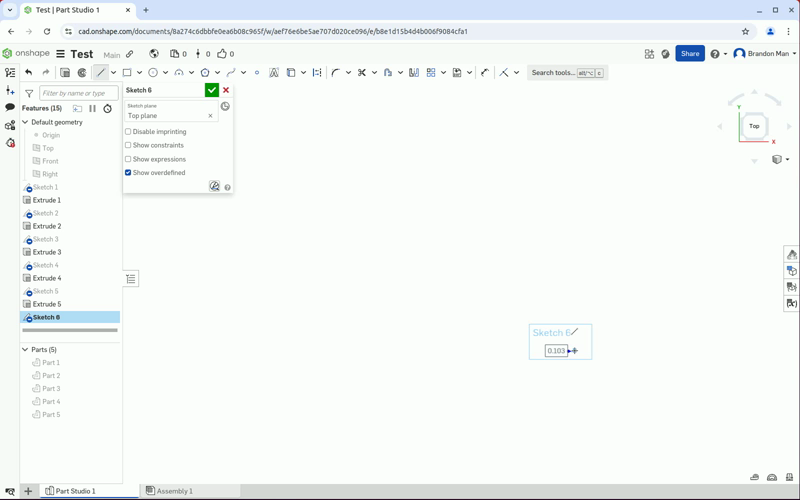
key_down(shift)
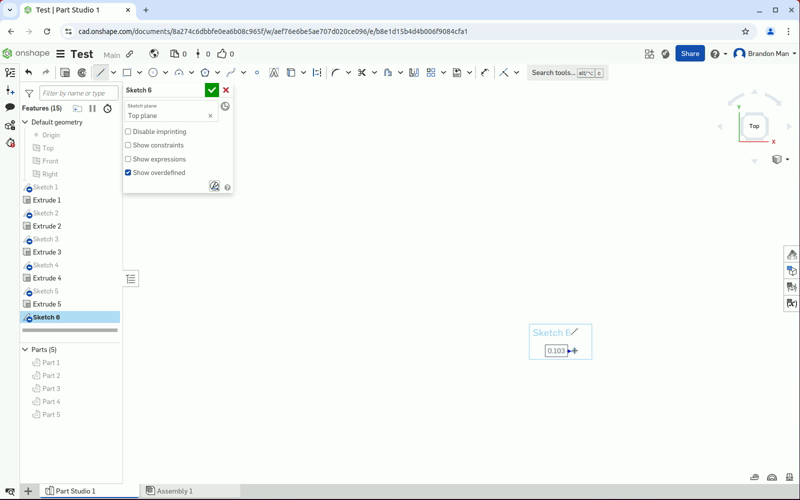
mouse_move(589, 350)
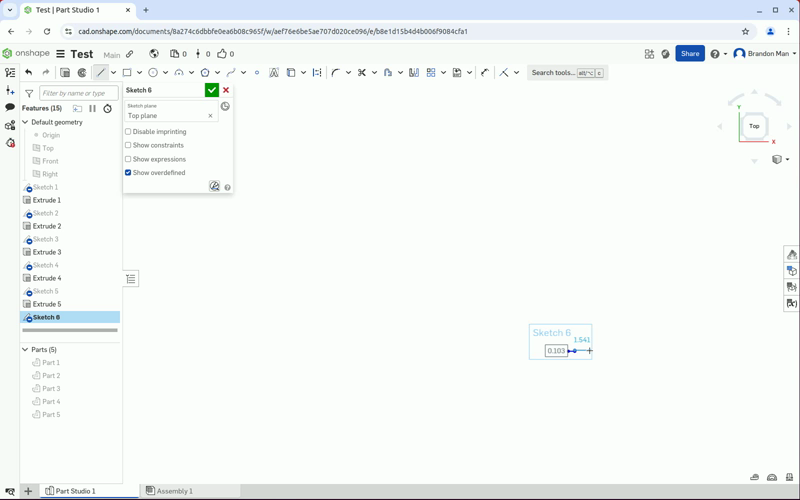
mouse_move(568, 350)
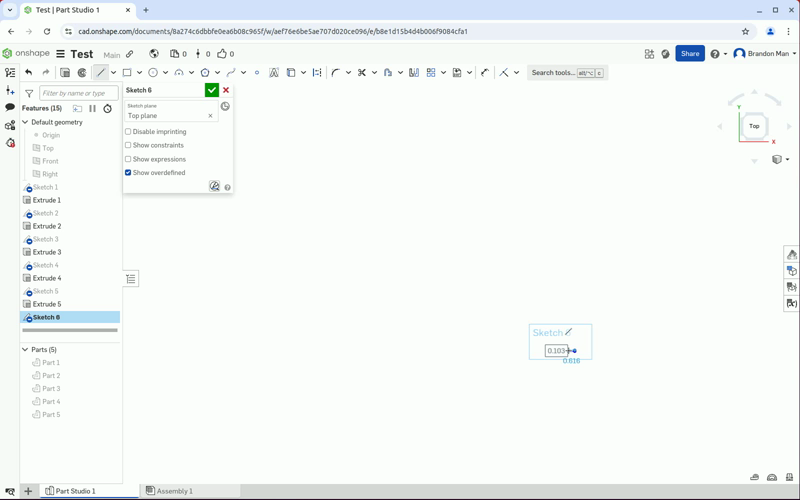
scroll(6)
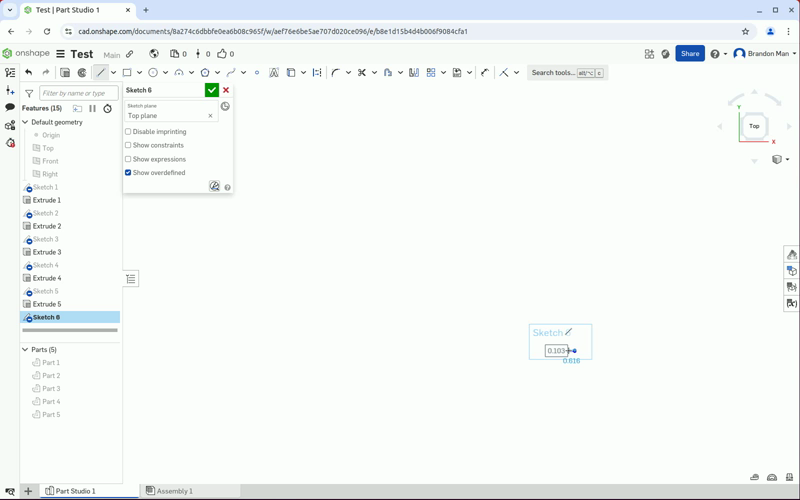
scroll(6)
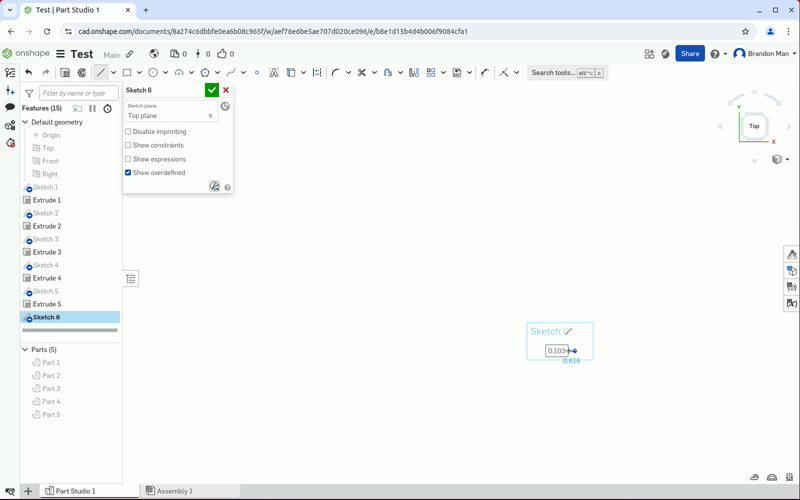
scroll(6)
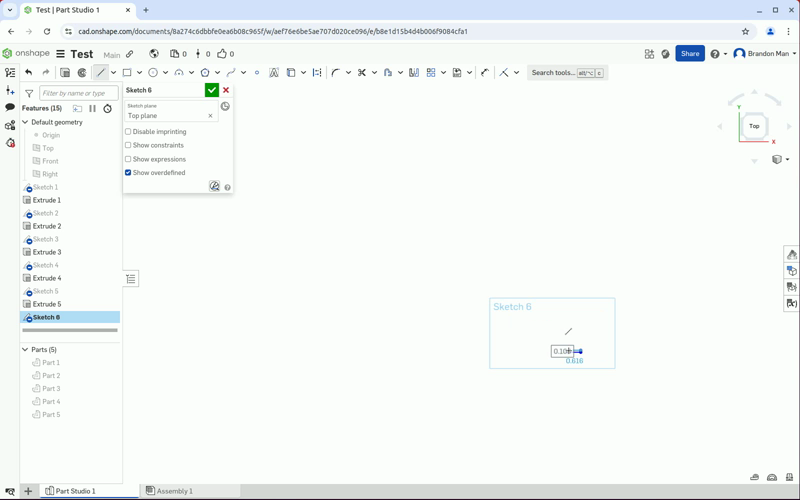
scroll(6)
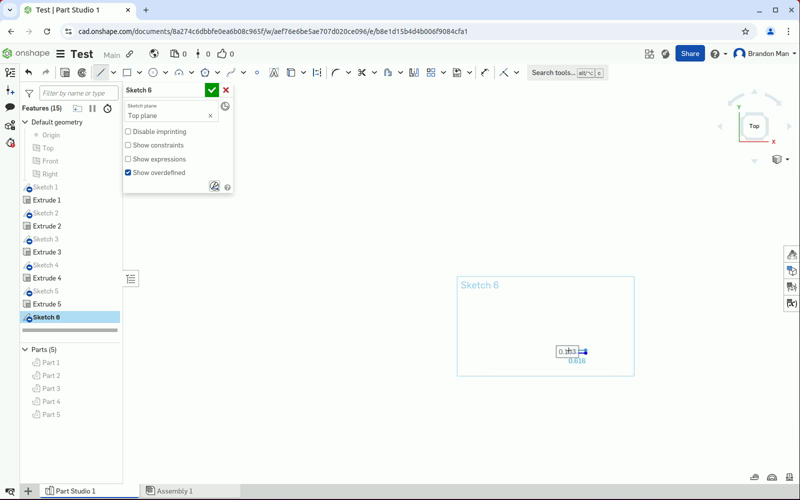
scroll(6)
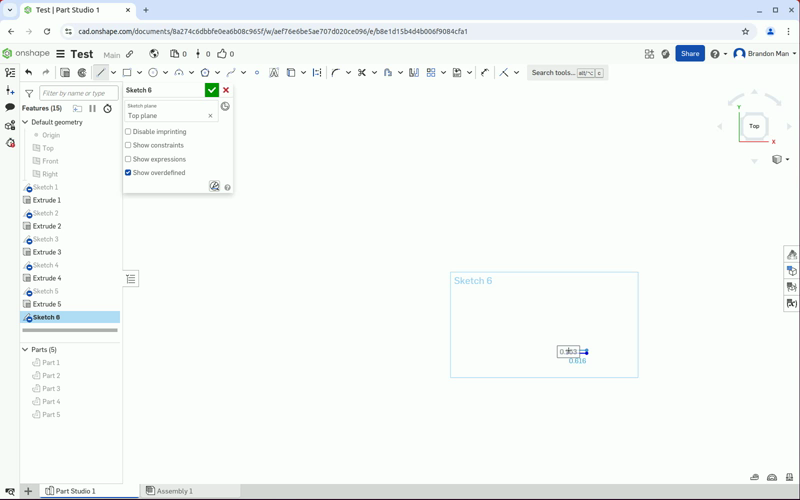
scroll(6)
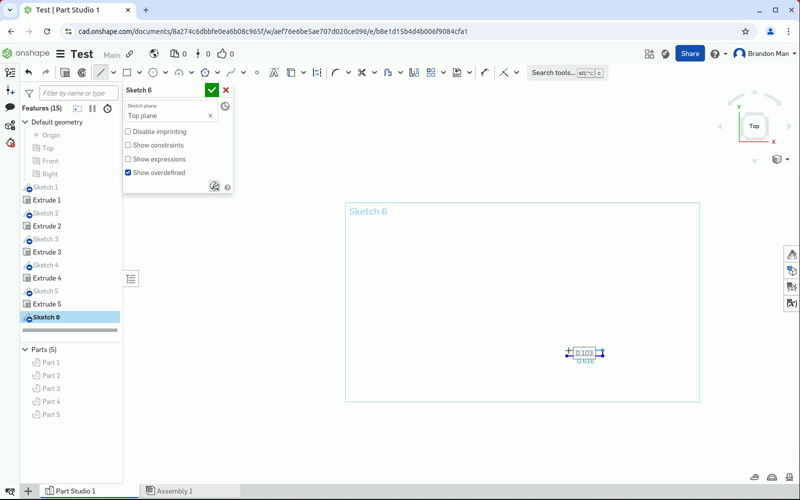
scroll(6)
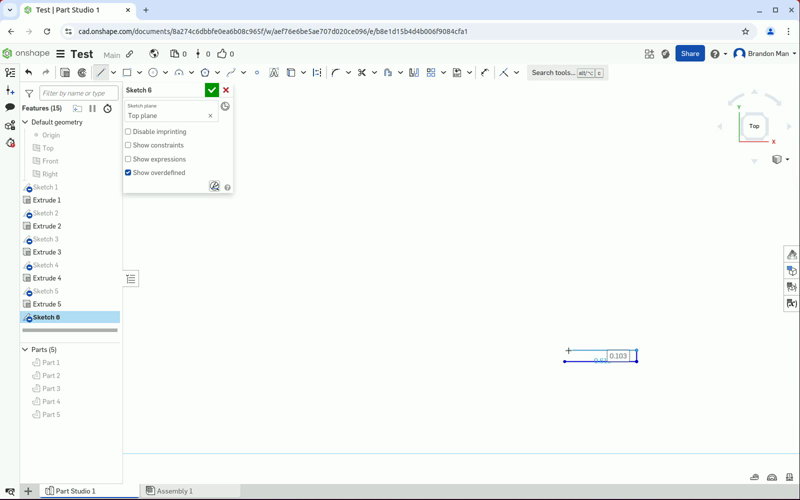
click(568, 350)
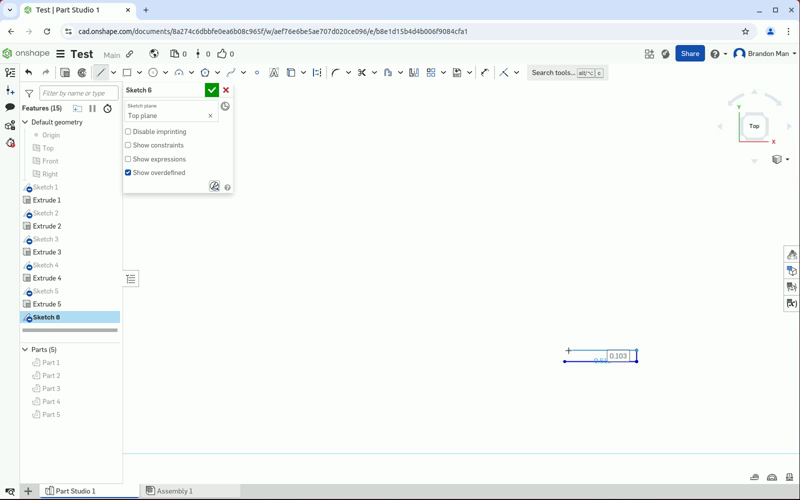
scroll(-6)
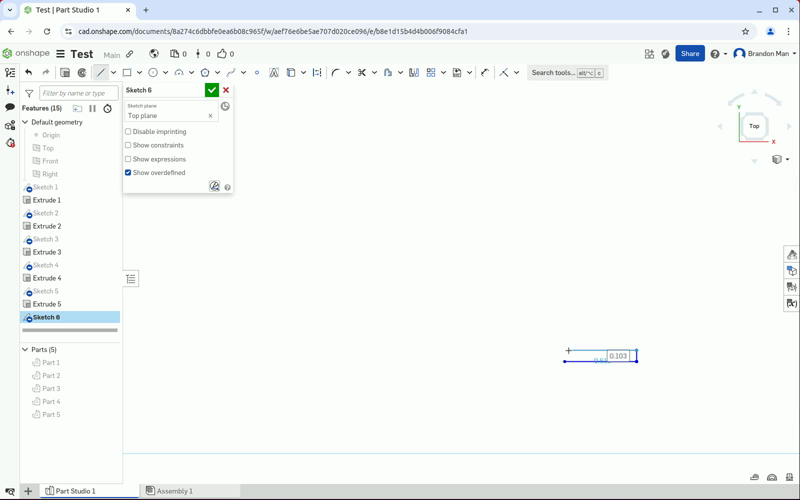
scroll(-6)
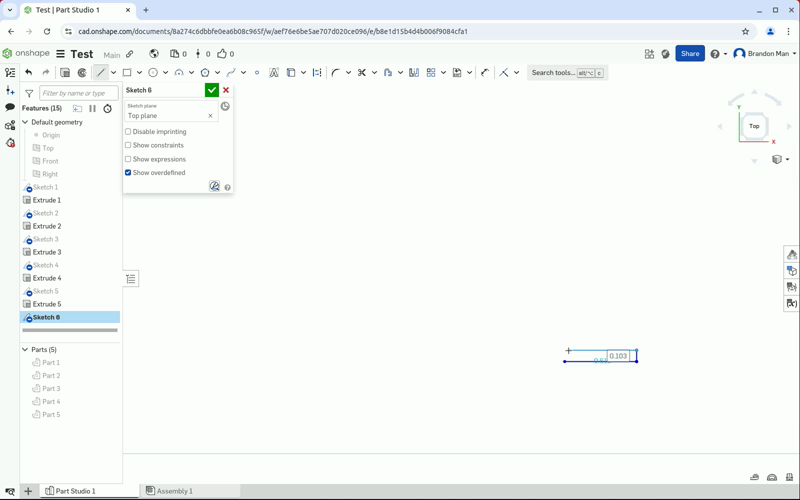
scroll(-6)
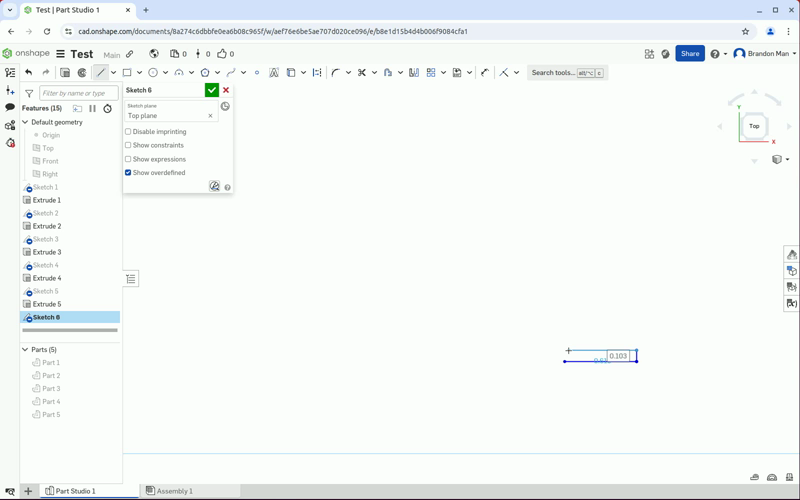
scroll(-6)
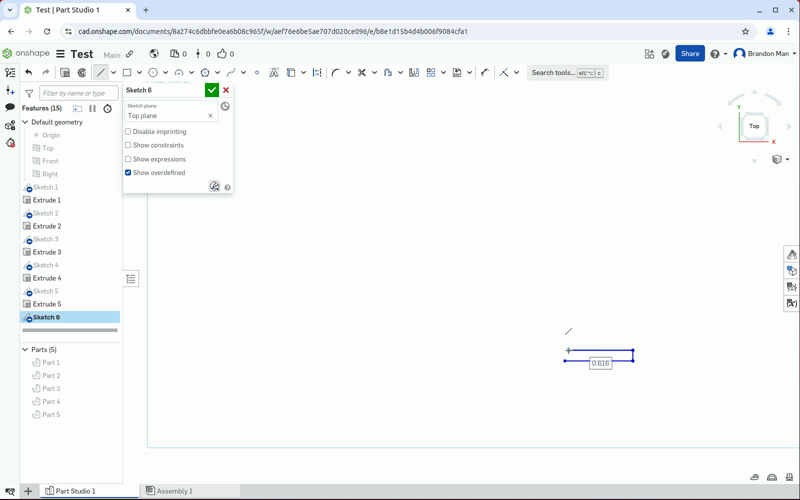
scroll(-6)
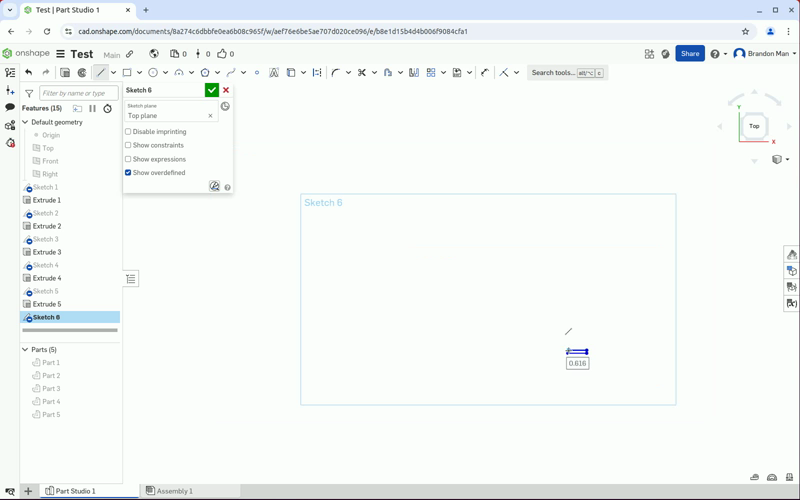
scroll(-6)
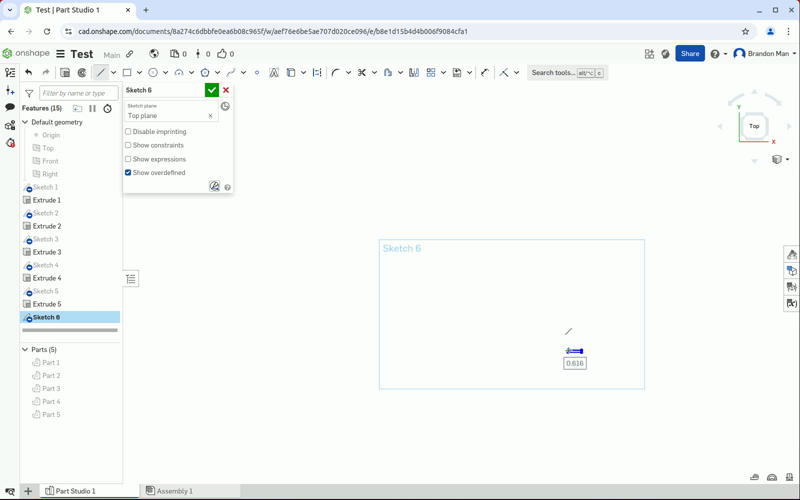
scroll(-6)
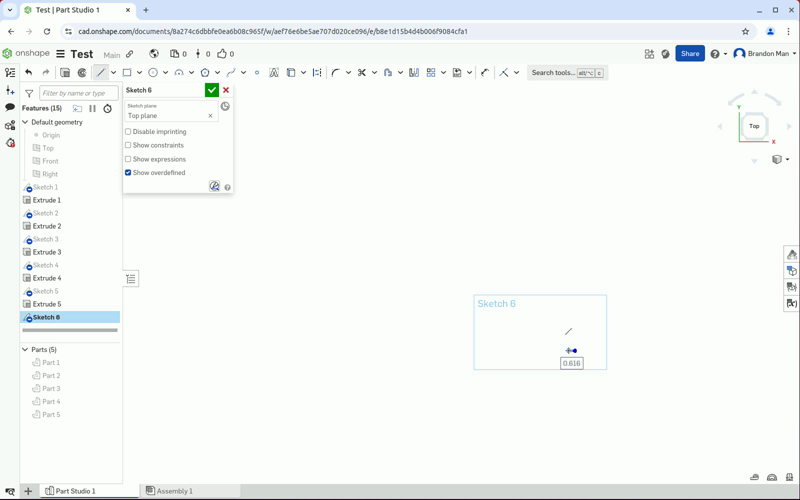
key_up(shift)
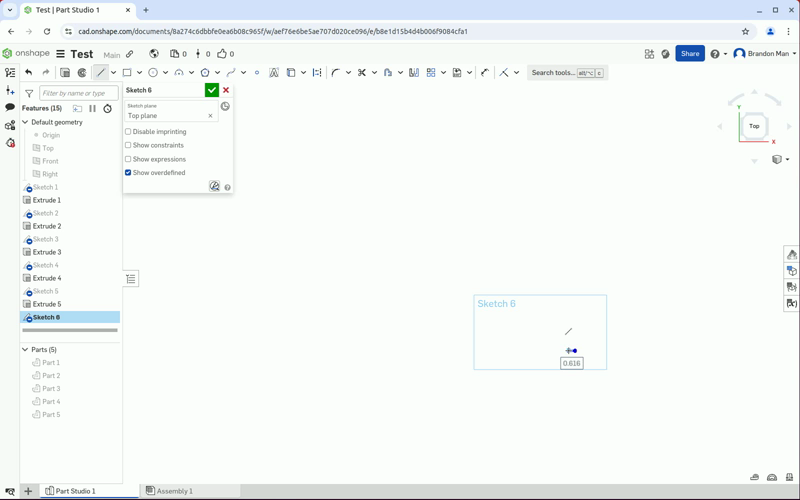
mouse_move(589, 350)
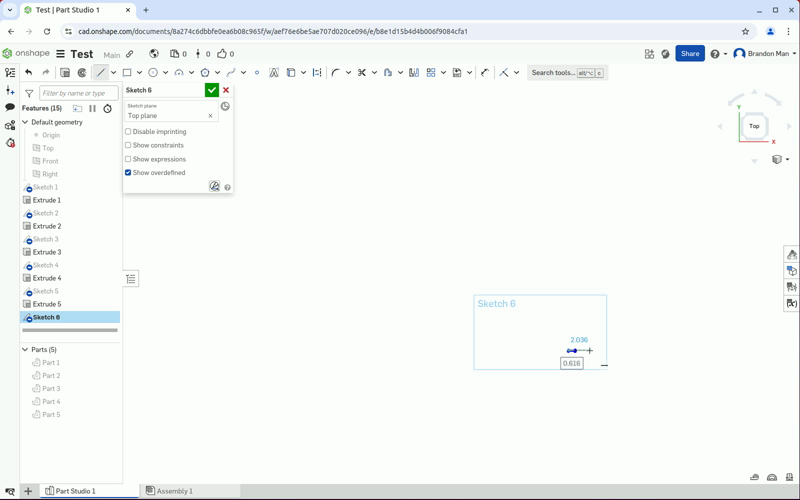
key_down(shift)
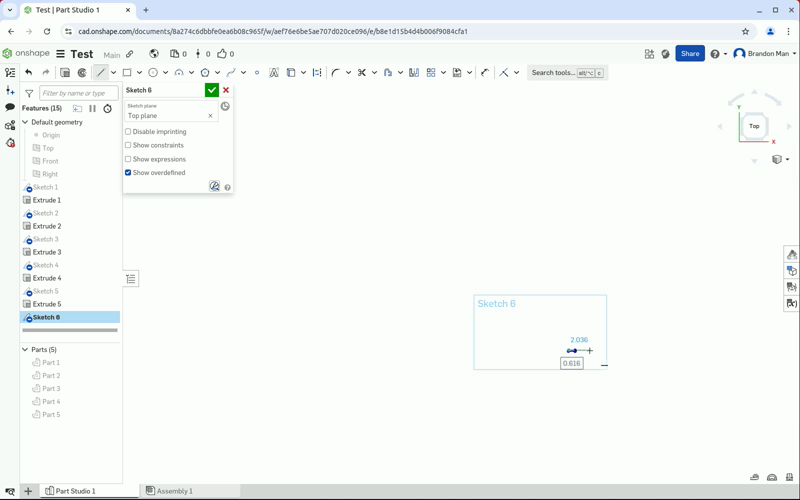
mouse_move(568, 351)
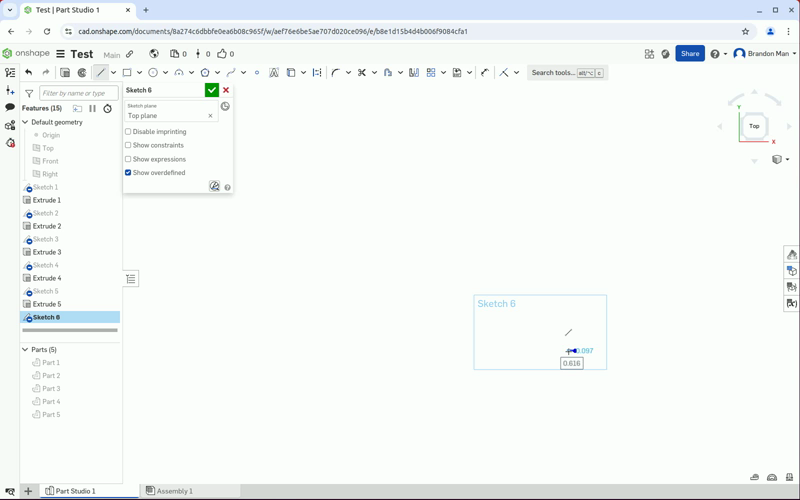
scroll(6)
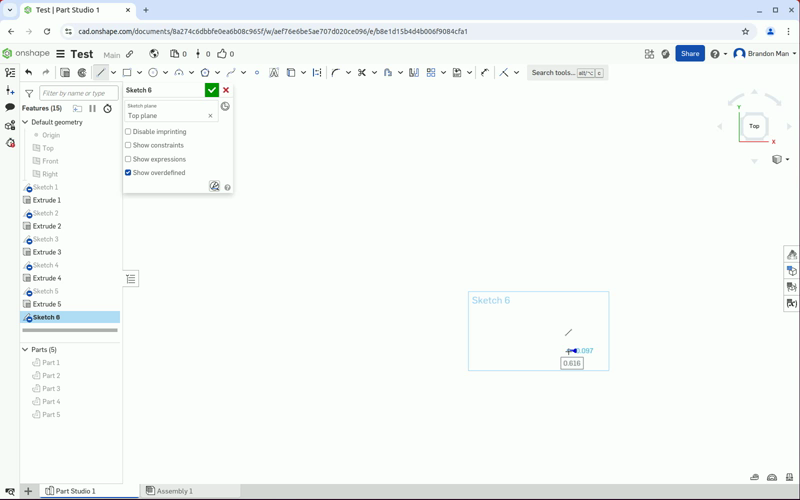
scroll(6)
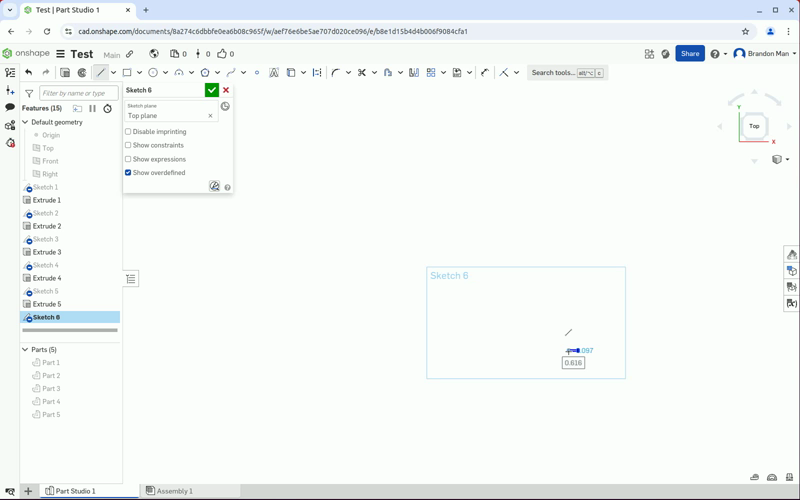
scroll(6)
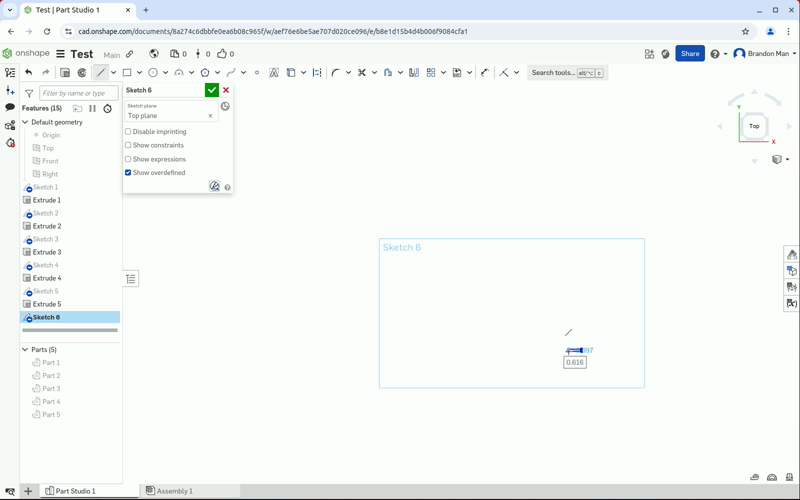
scroll(6)
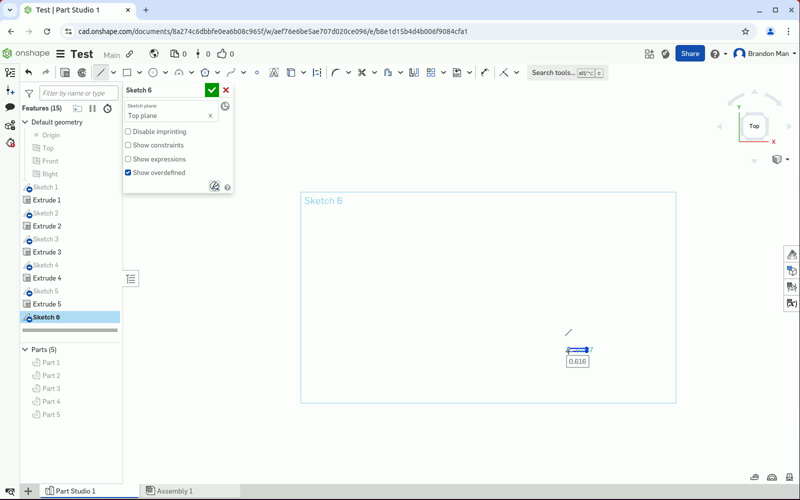
scroll(6)
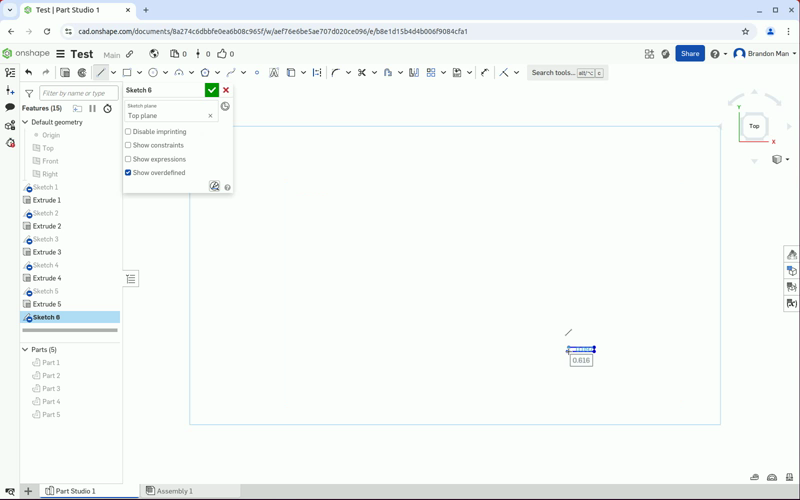
scroll(6)
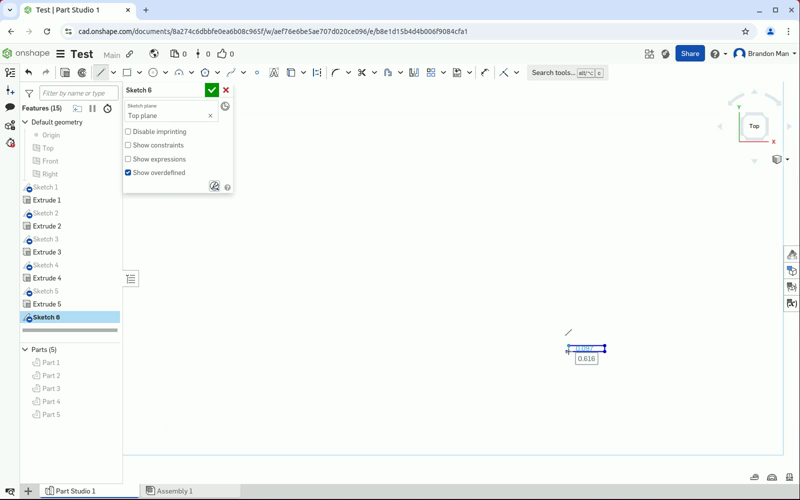
scroll(6)
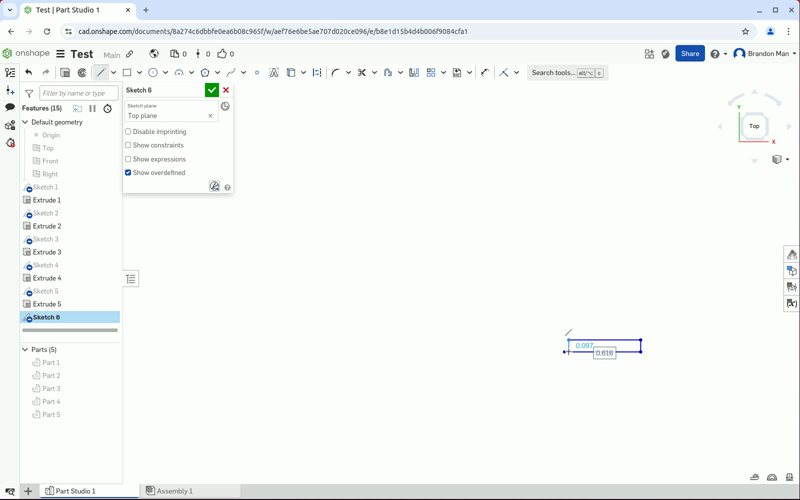
key_up(shift)
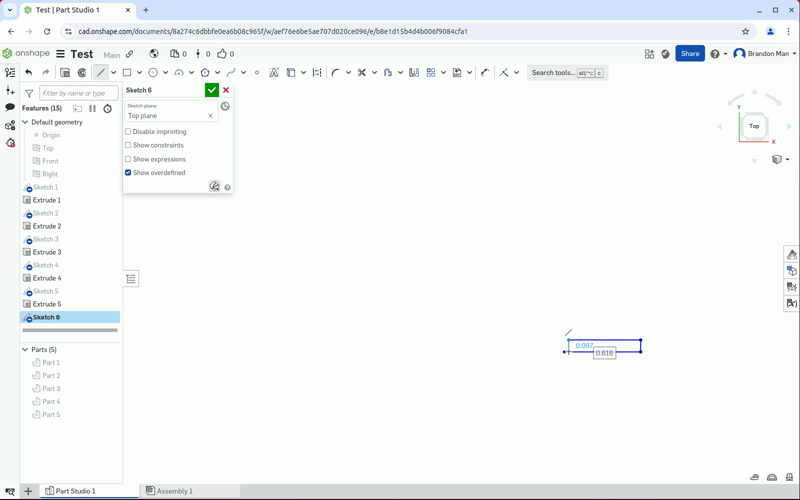
click(568, 351)
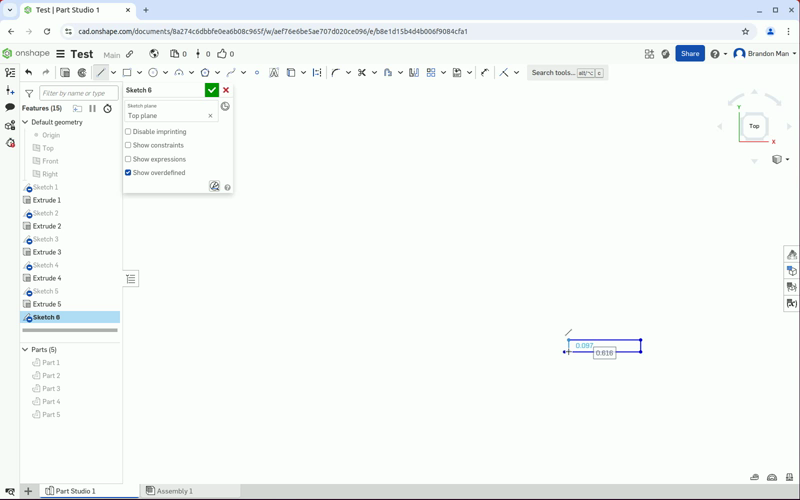
scroll(-6)
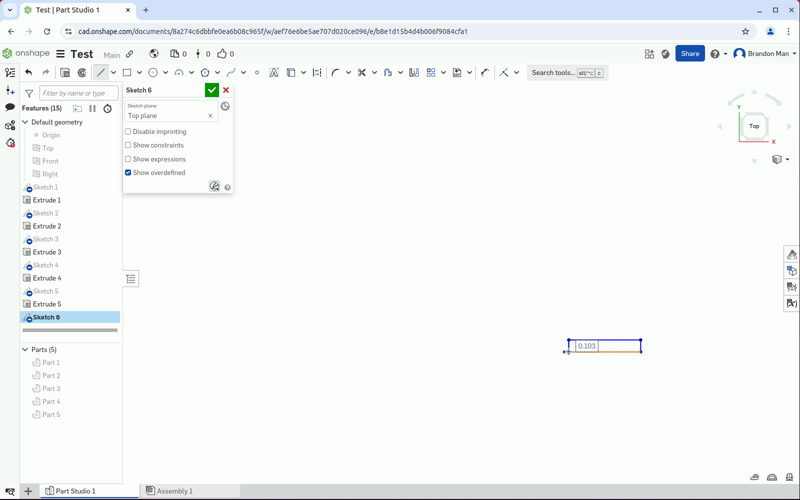
scroll(-6)
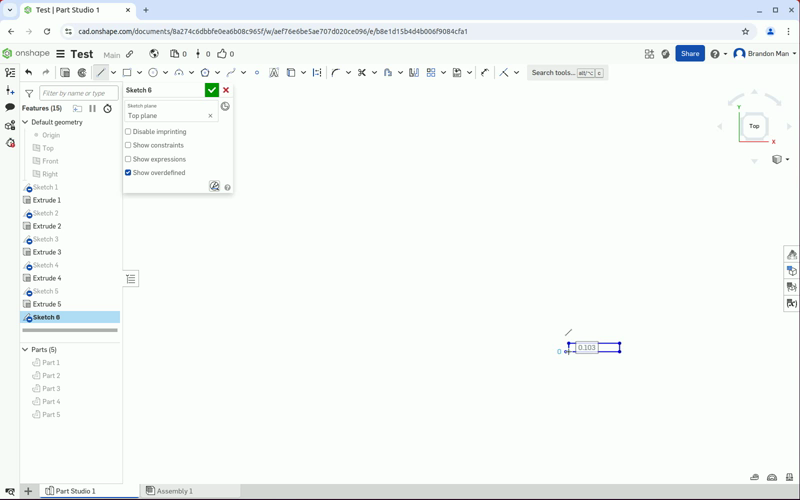
scroll(-6)
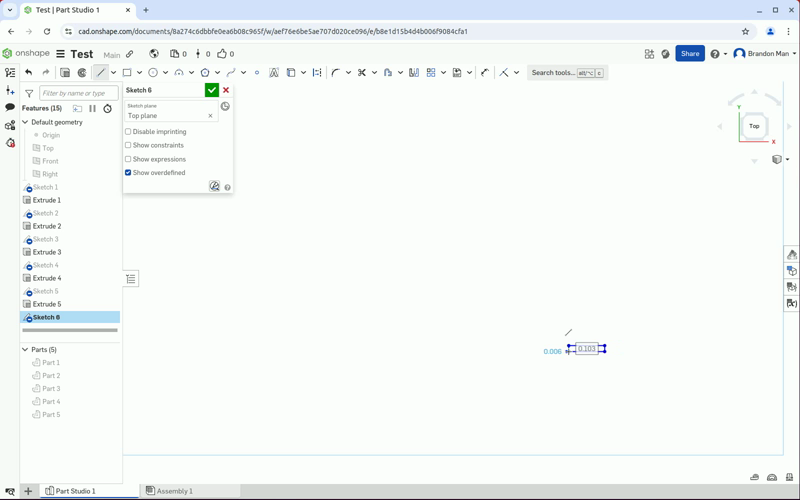
scroll(-6)
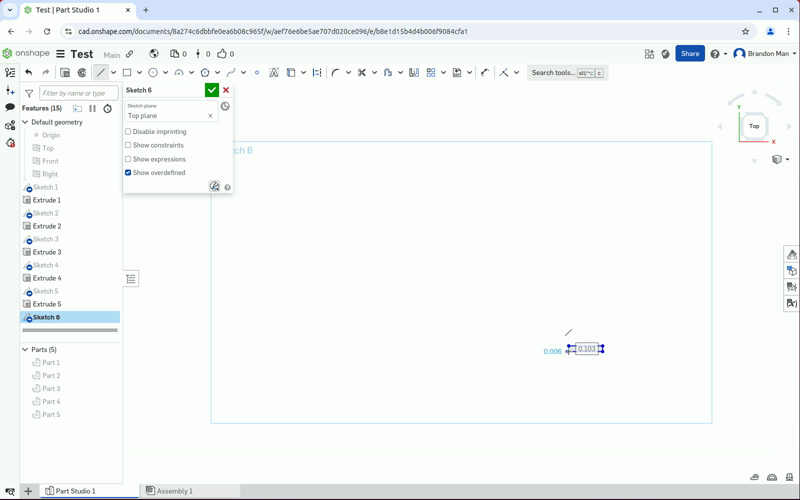
scroll(-6)
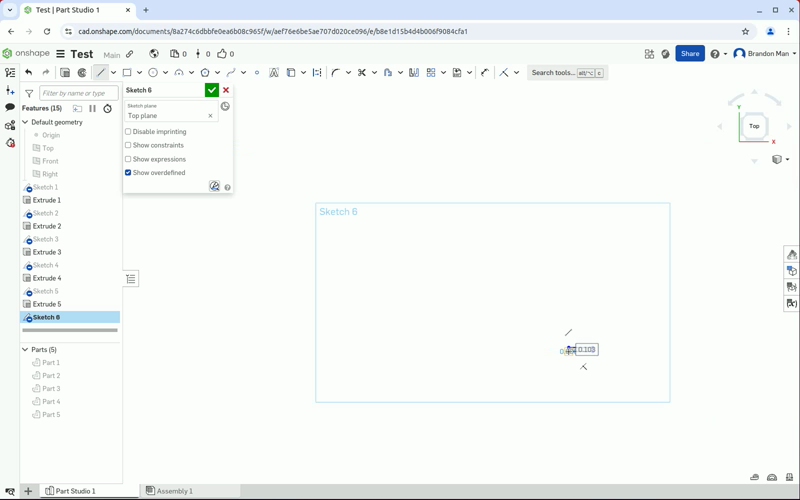
scroll(-6)
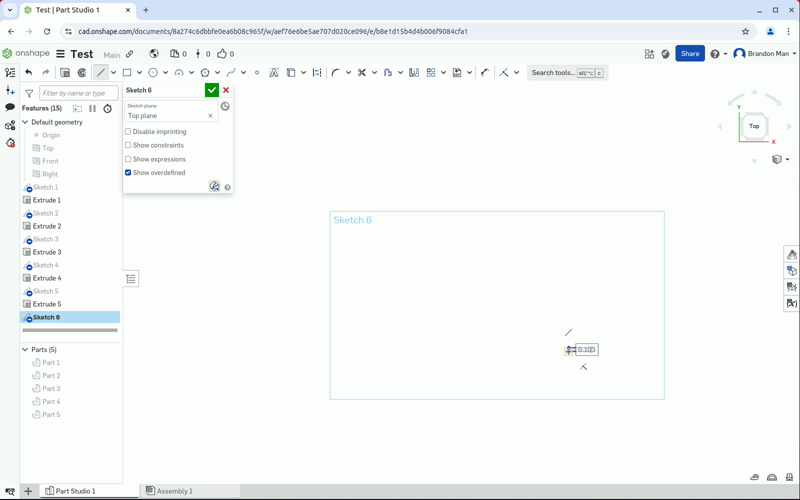
scroll(-6)
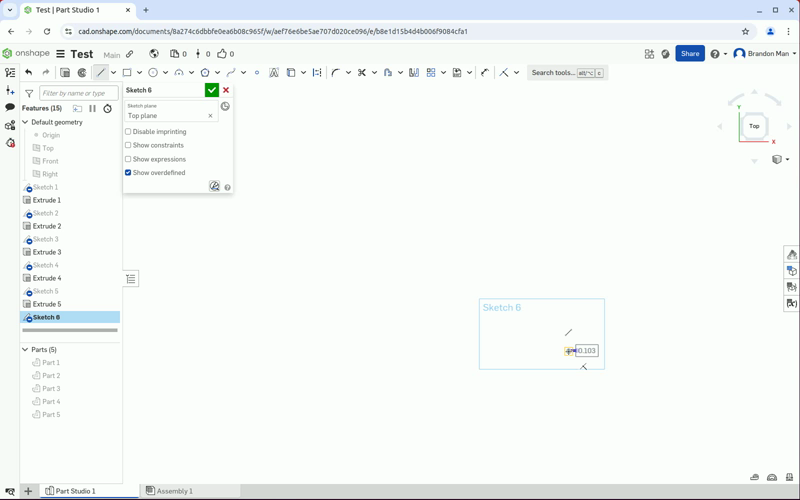
key(esc)
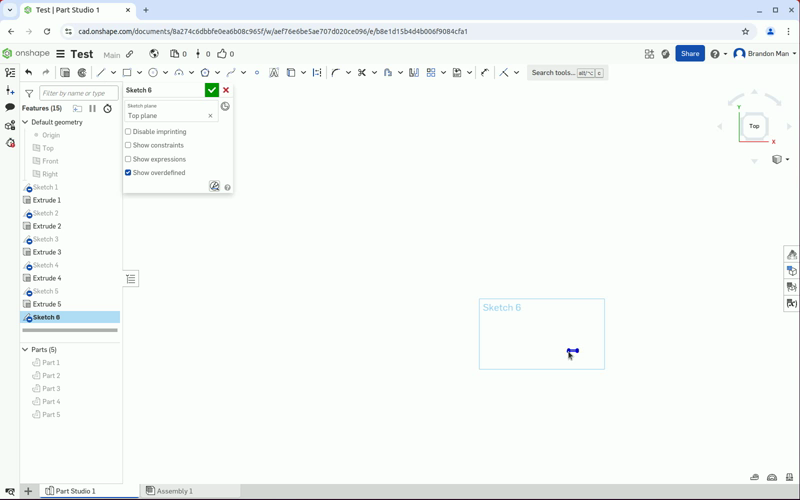
mouse_move(574, 350)
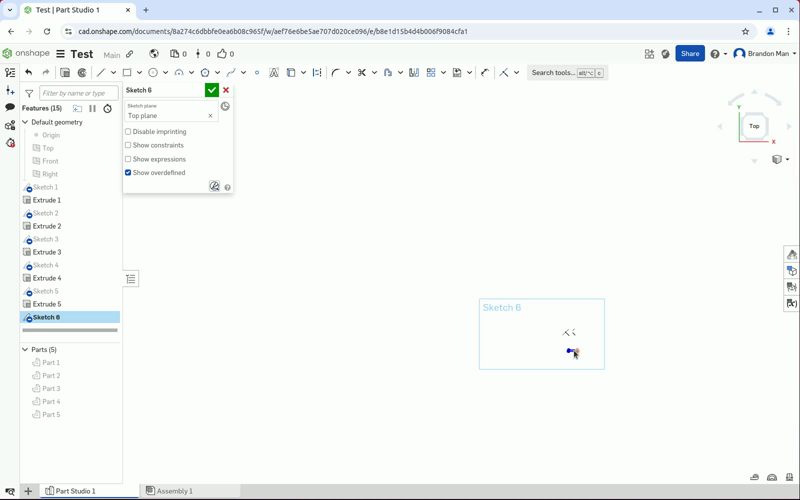
scroll(6)
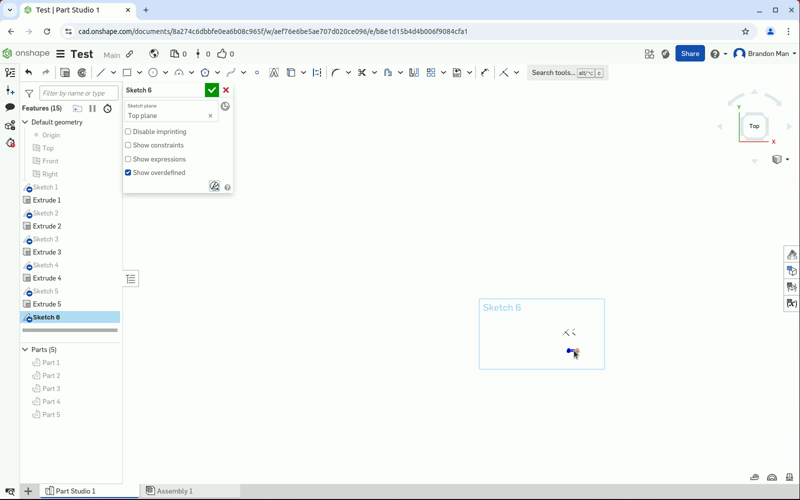
scroll(6)
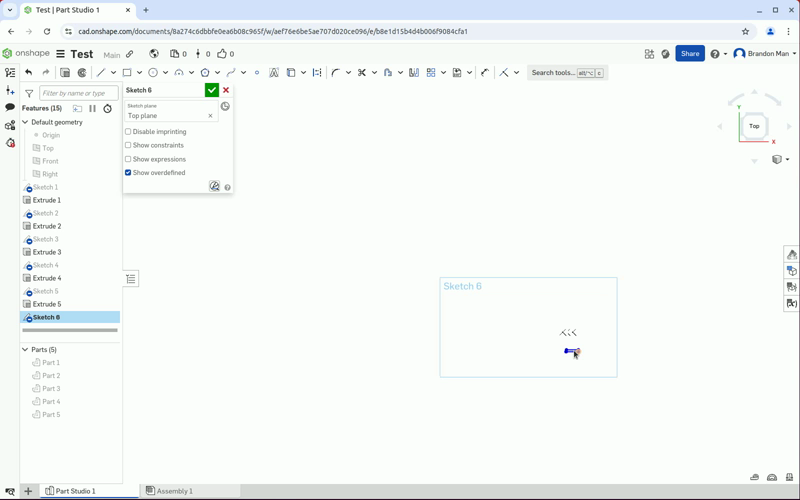
scroll(6)
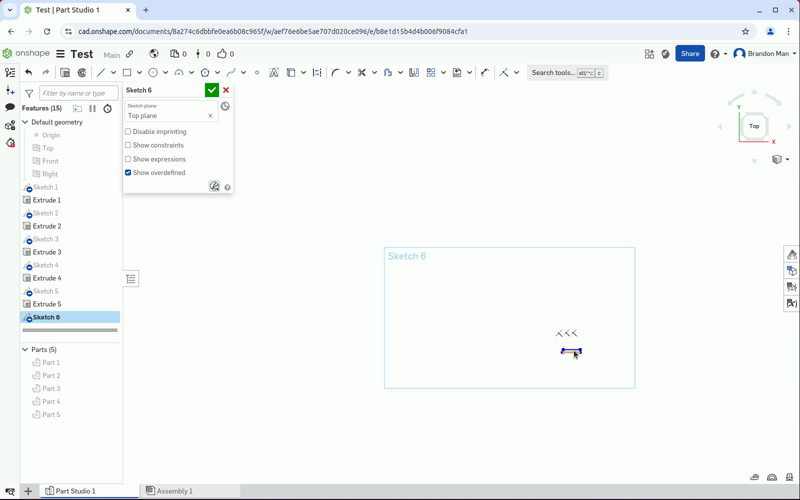
scroll(6)
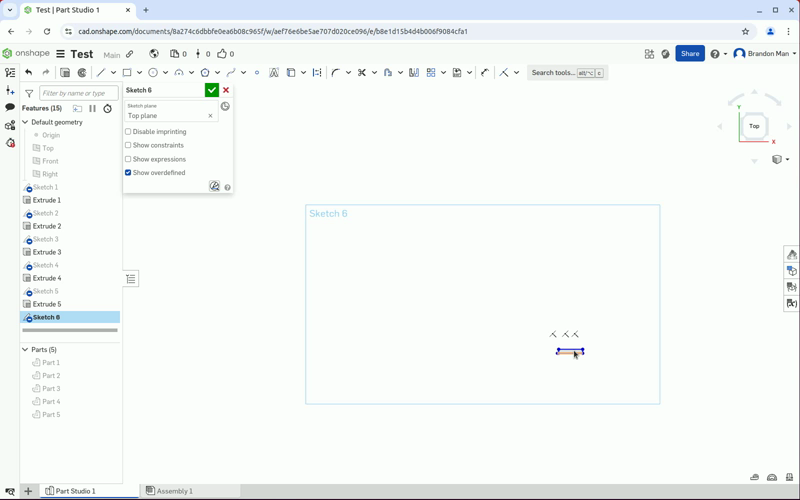
scroll(6)
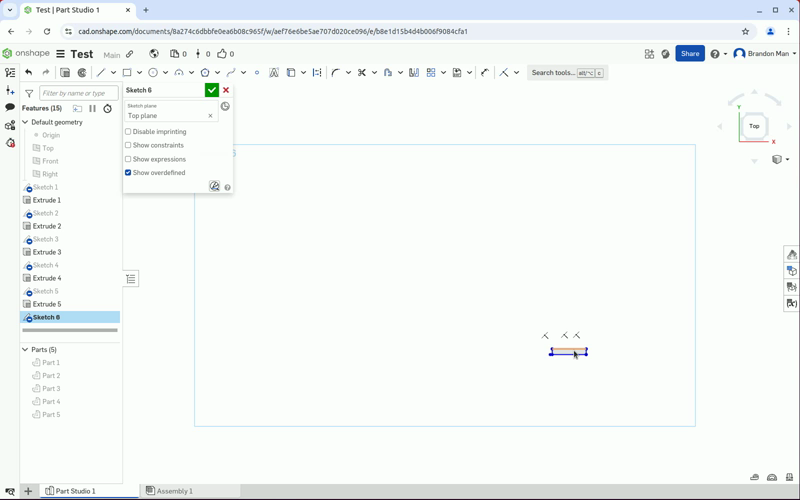
scroll(6)
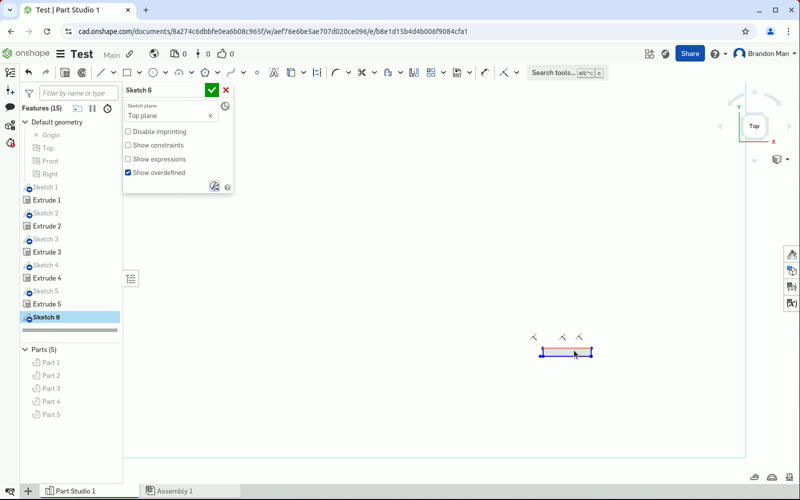
scroll(6)
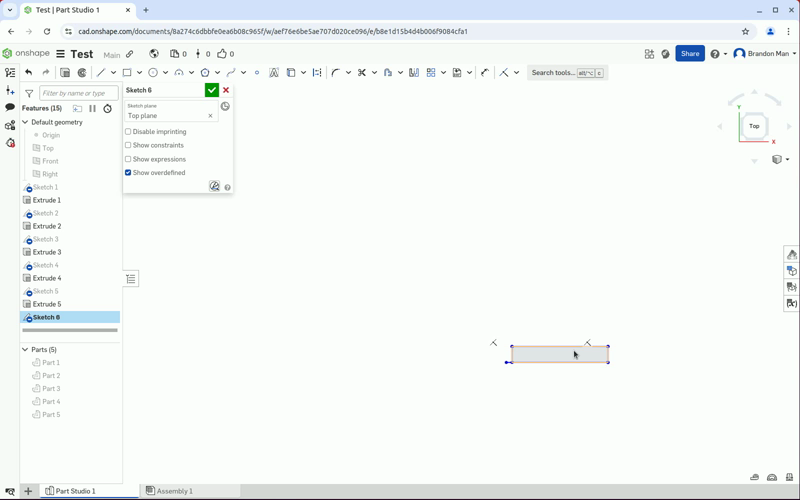
click(574, 350)
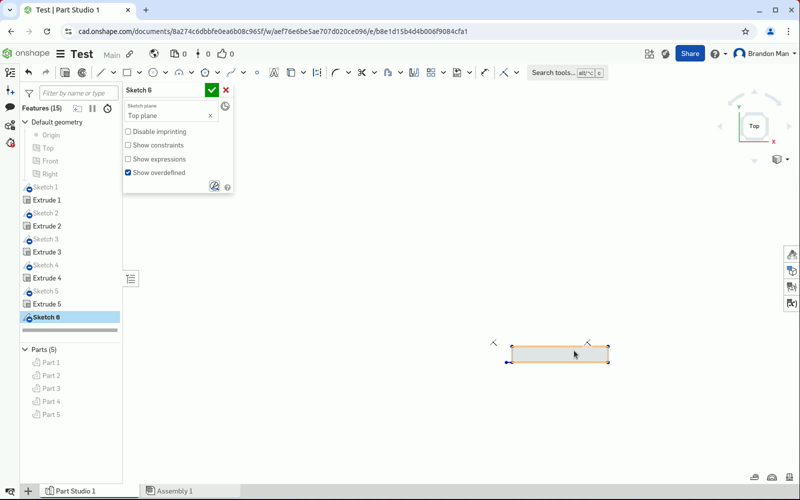
scroll(-6)
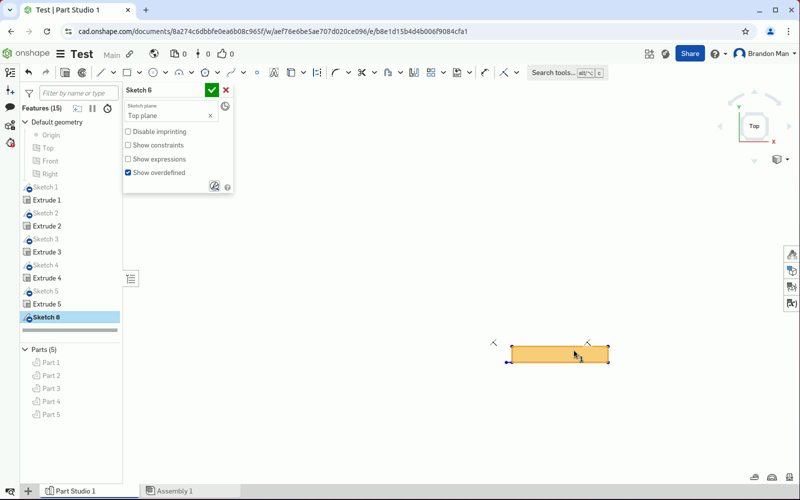
scroll(-6)
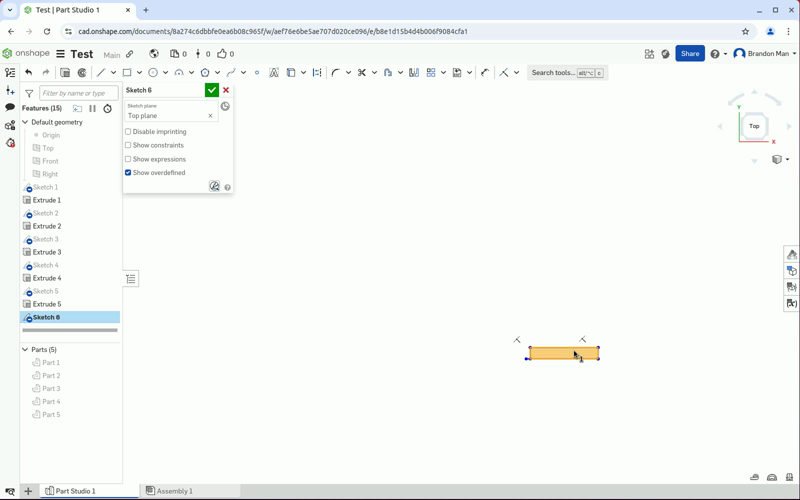
scroll(-6)
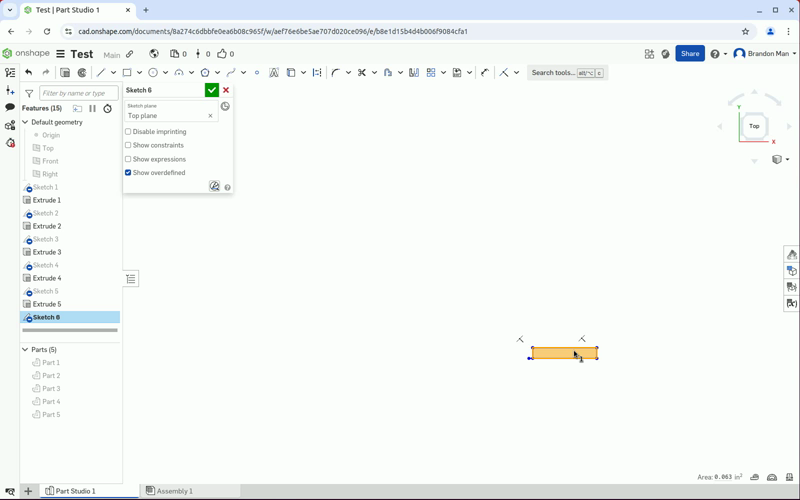
scroll(-6)
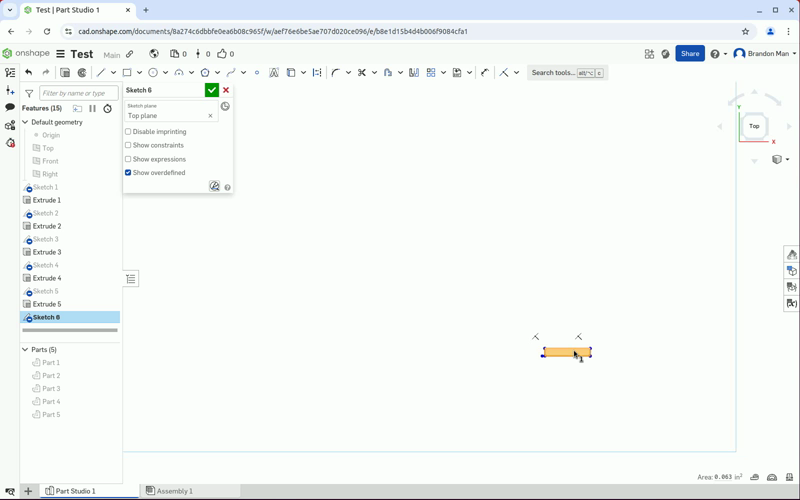
scroll(-6)
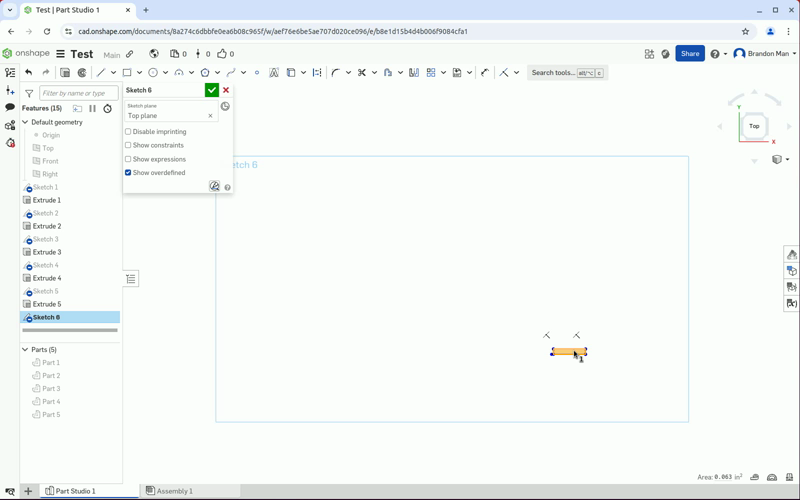
scroll(-6)
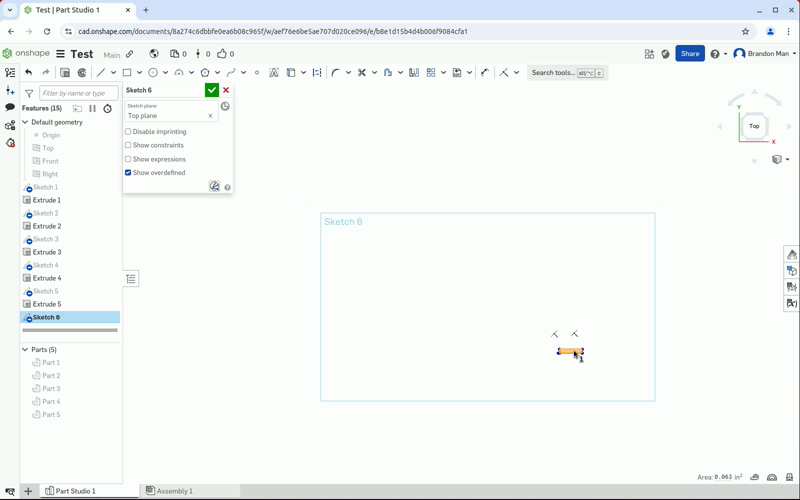
scroll(-6)
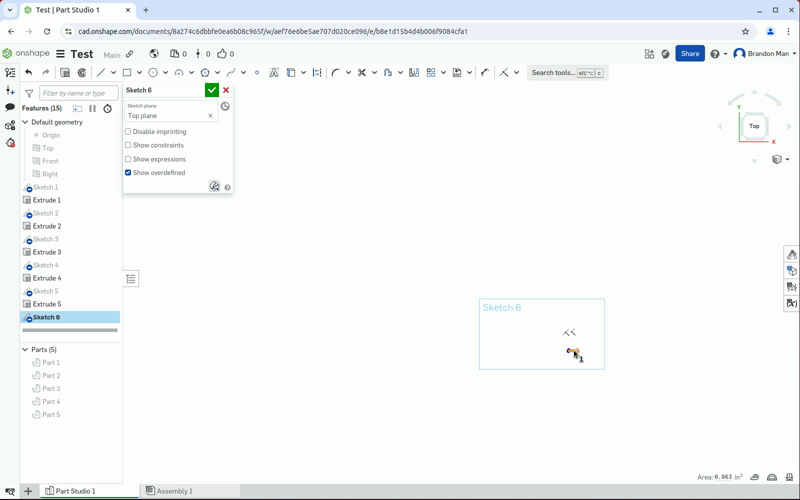
mouse_move(73, 352)
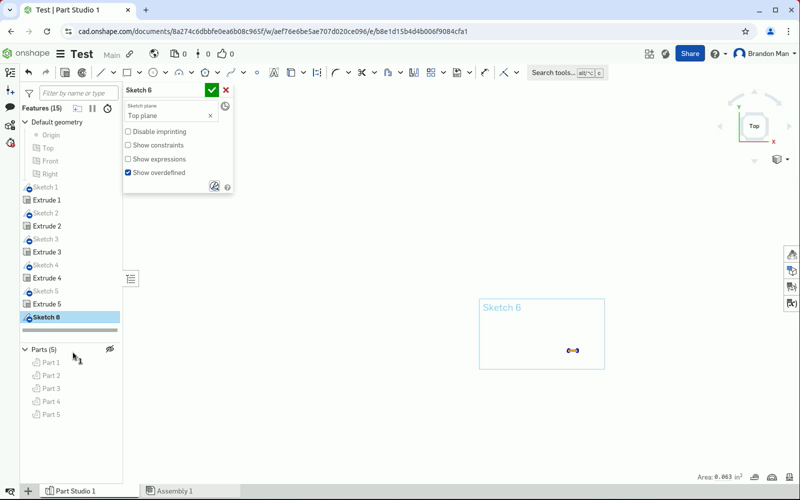
key(shift+y)
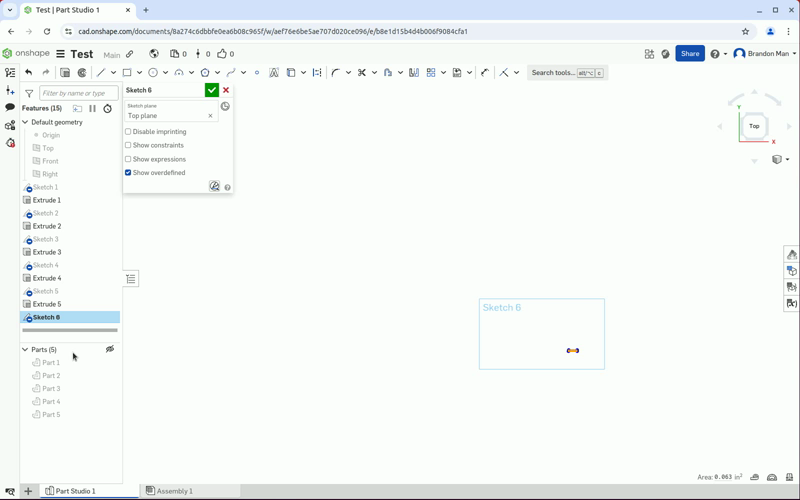
key(shift+e)
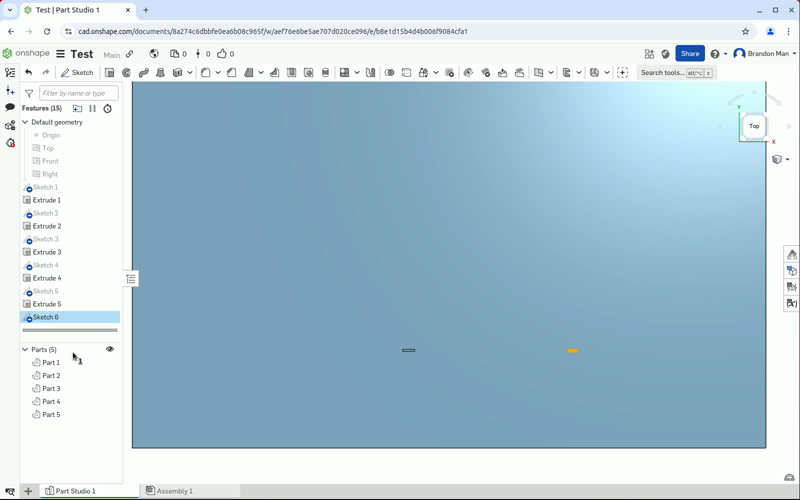
mouse_move(143, 106)
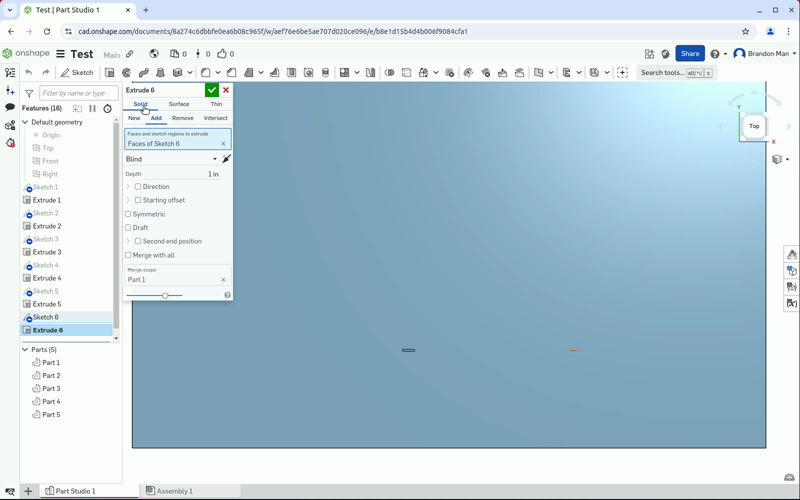
click(143, 106)
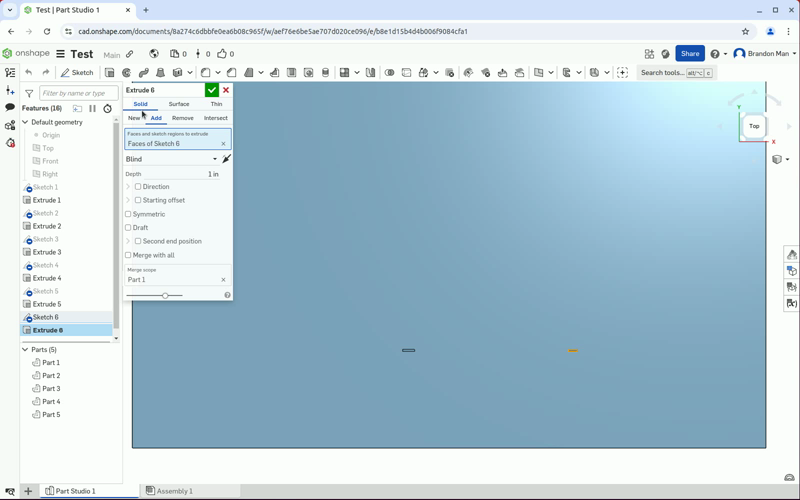
mouse_move(137, 120)
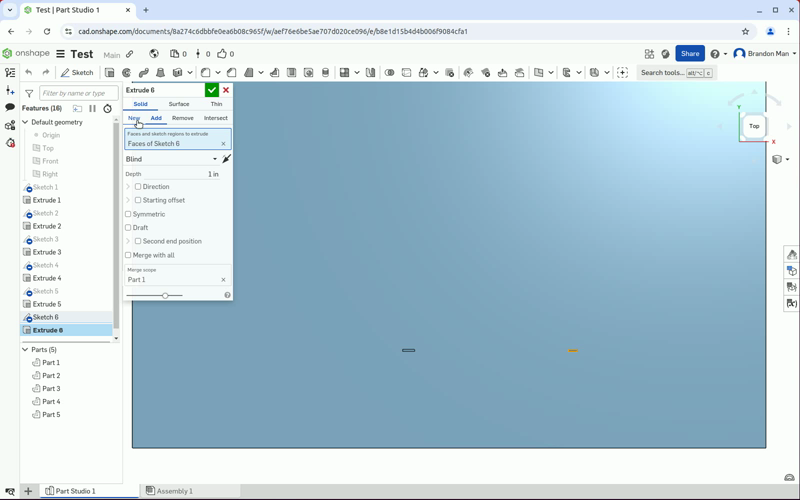
click(137, 120)
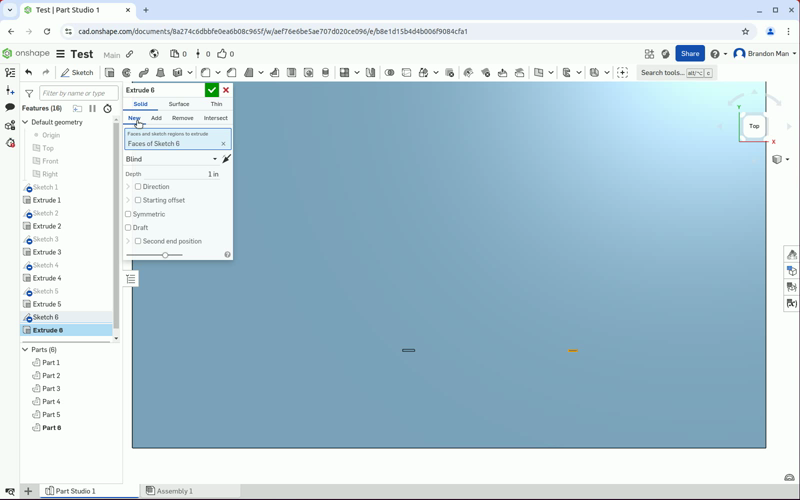
key(tab, 4)
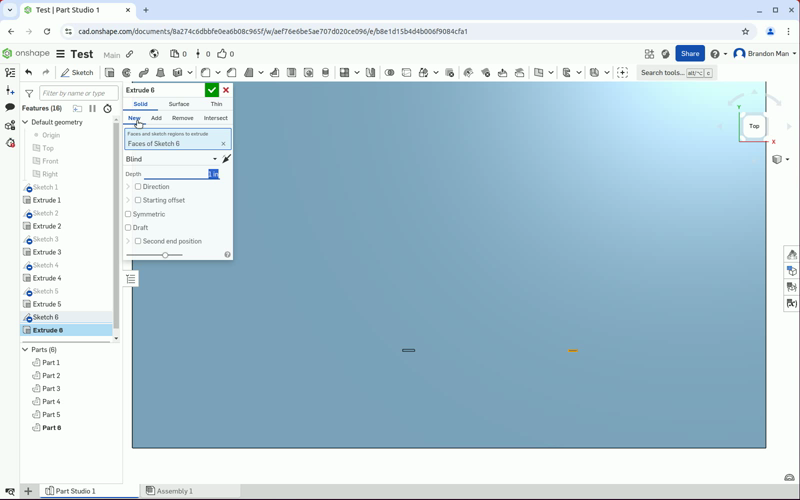
text(-0.241)
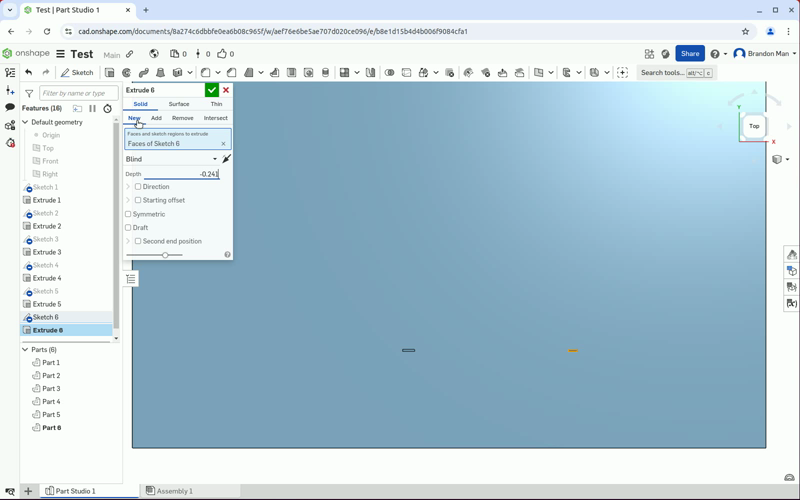
key(enter)
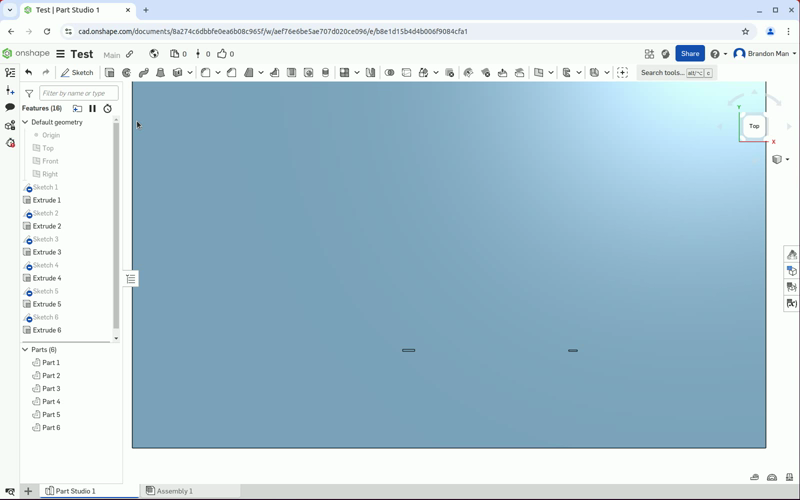
key(shift+h)
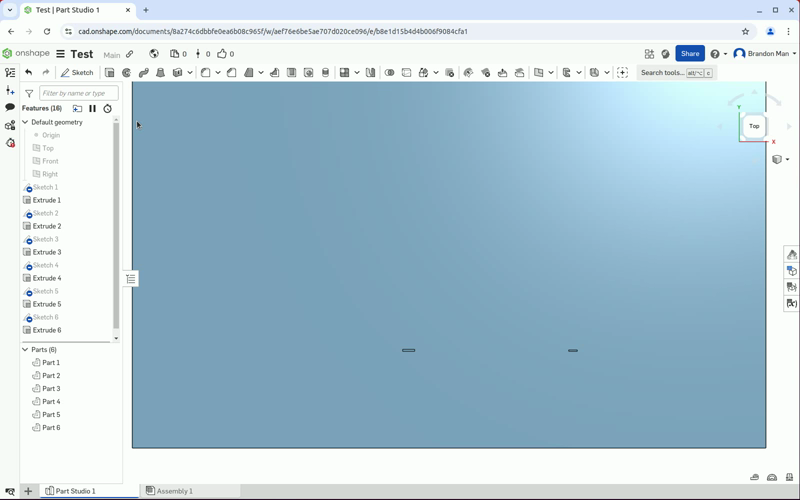
key(shift+h)
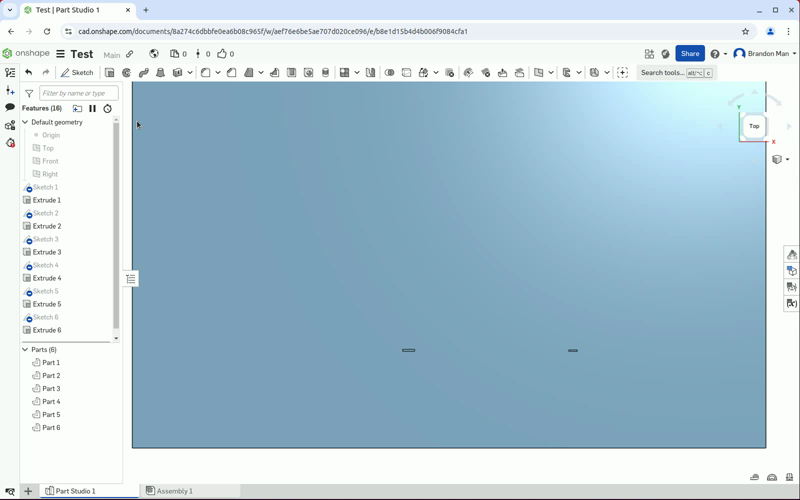
mouse_move(69, 189)
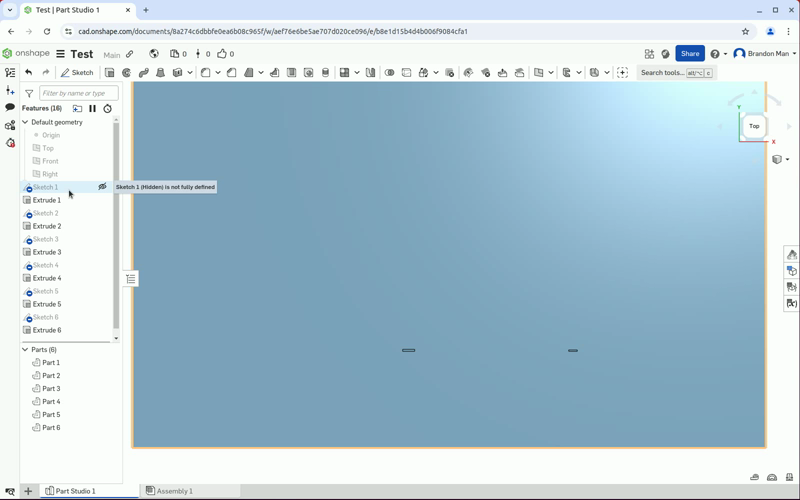
click(69, 189)
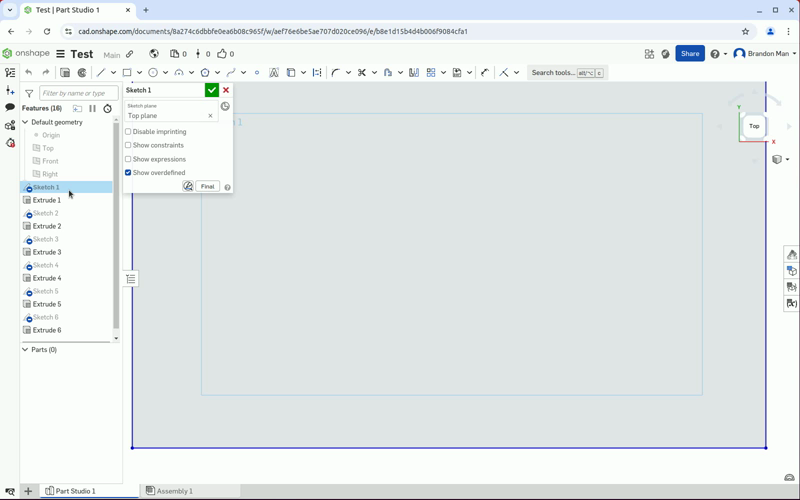
mouse_move(229, 92)
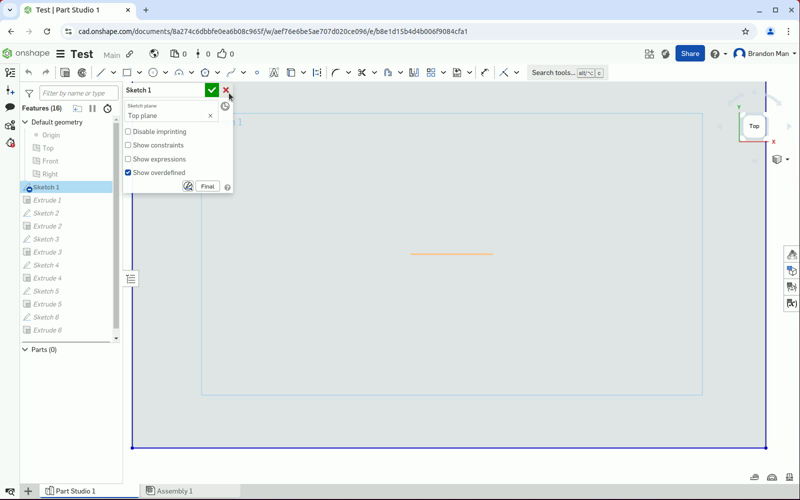
click(229, 92)
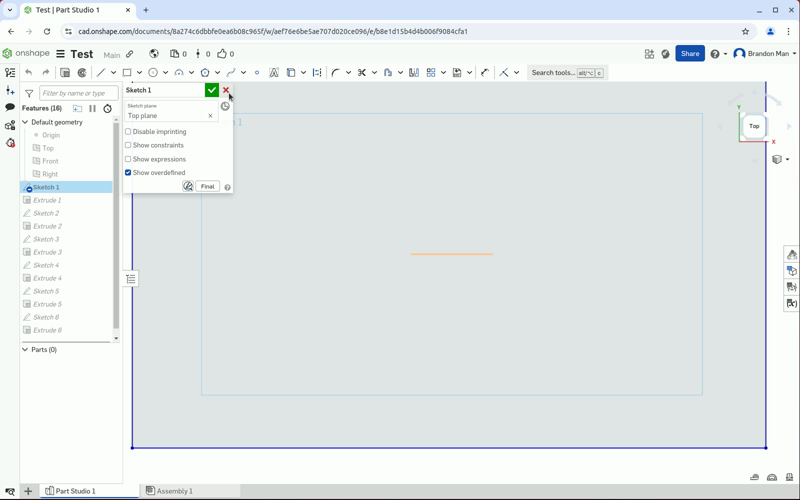
key(shift+s)
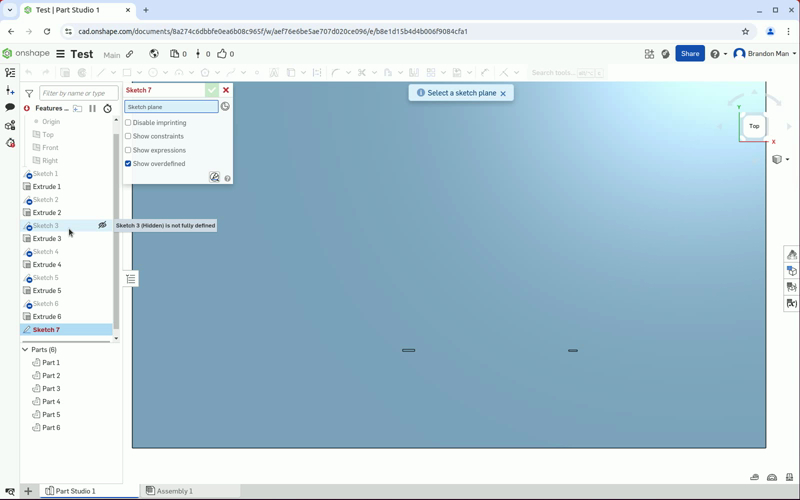
scroll(3)
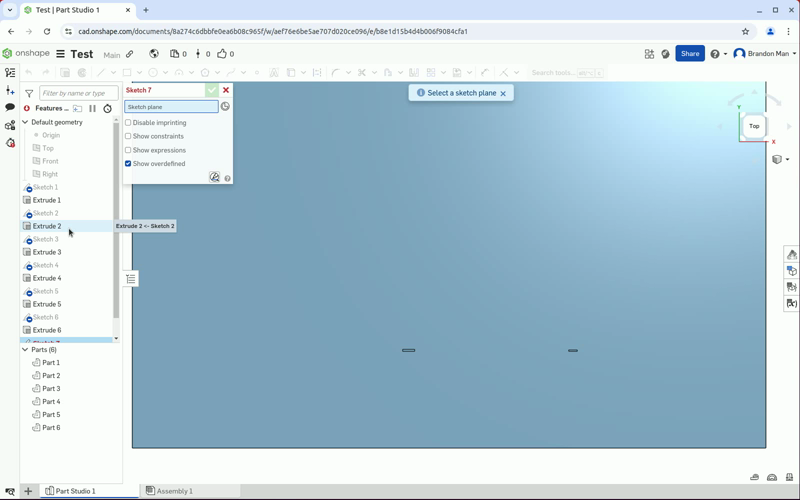
mouse_move(69, 150)
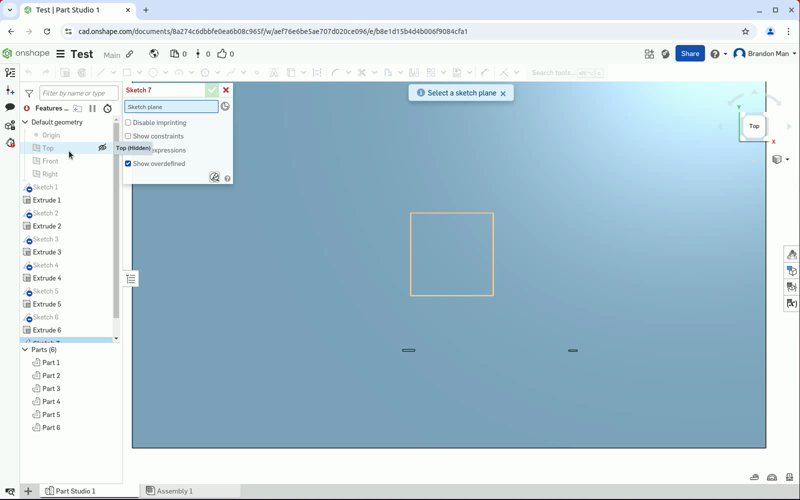
click(69, 150)
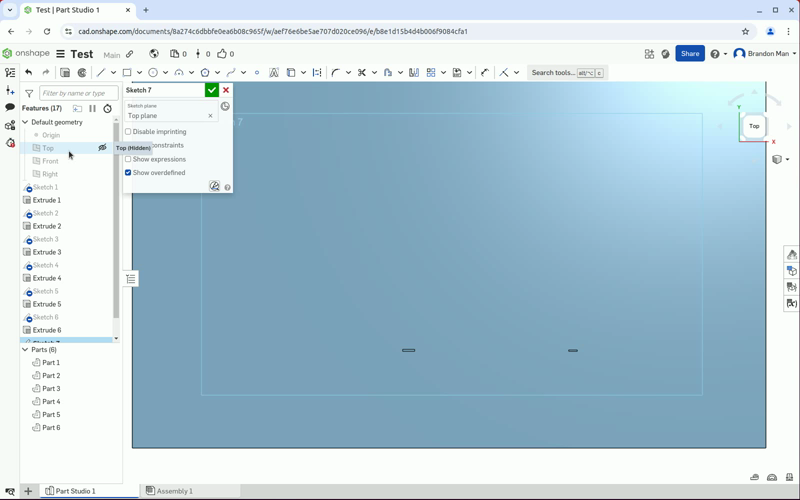
mouse_move(73, 352)
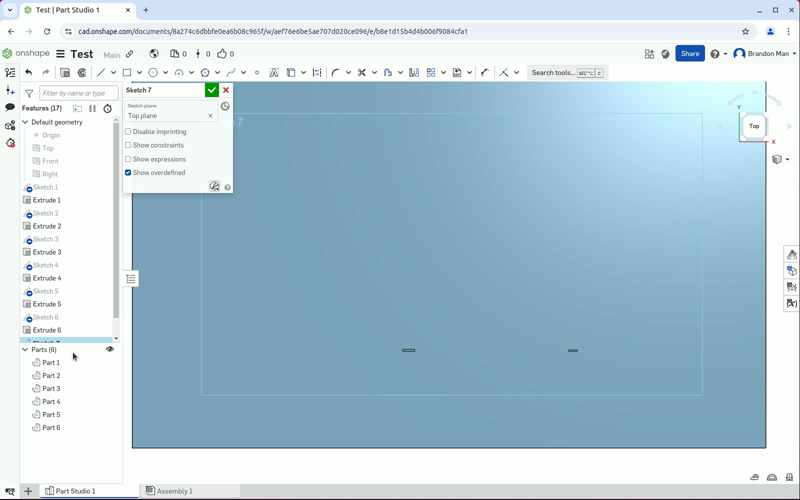
key(y)
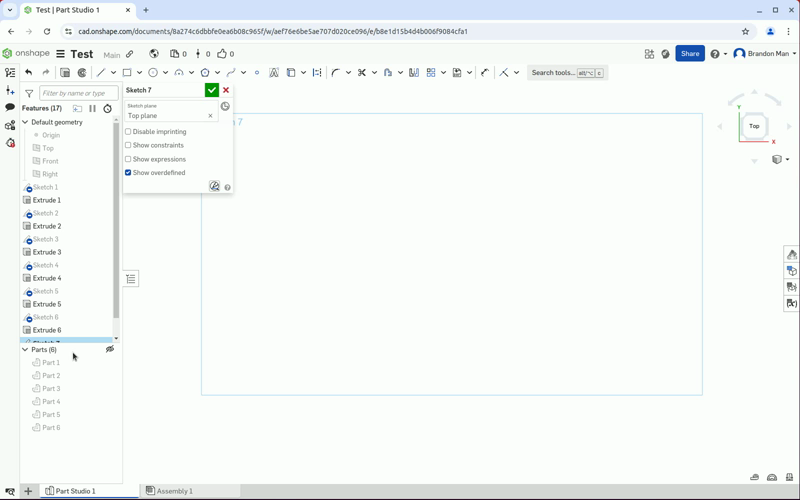
key(l)
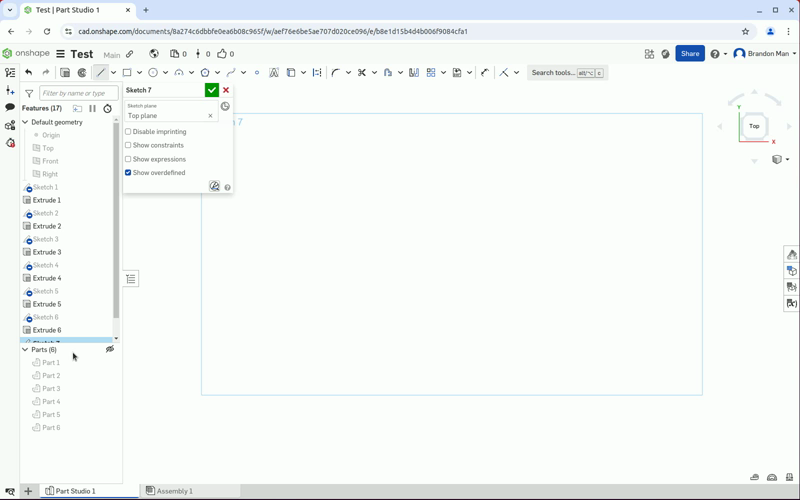
key_down(shift)
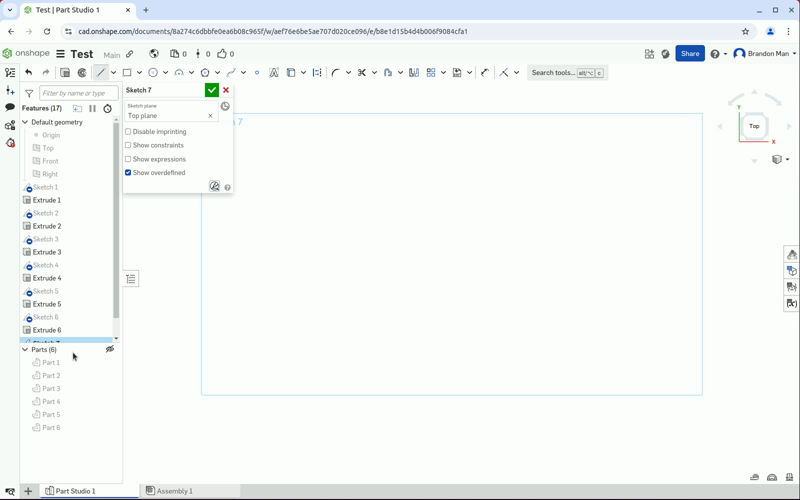
mouse_move(348, 351)
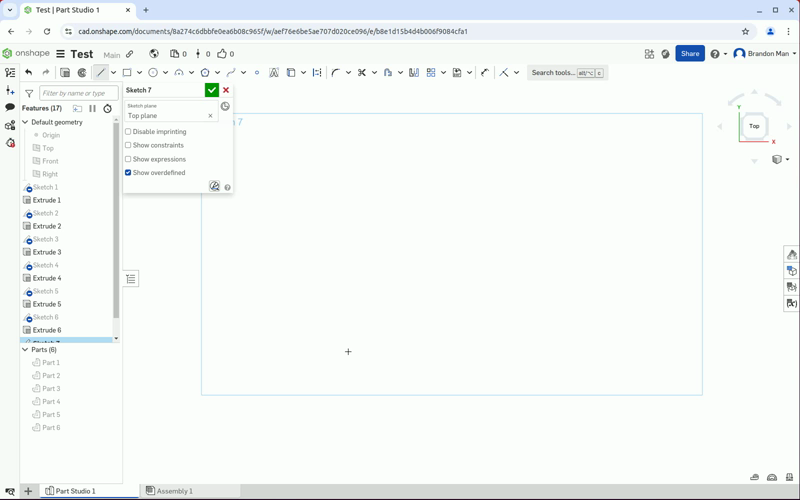
click(348, 351)
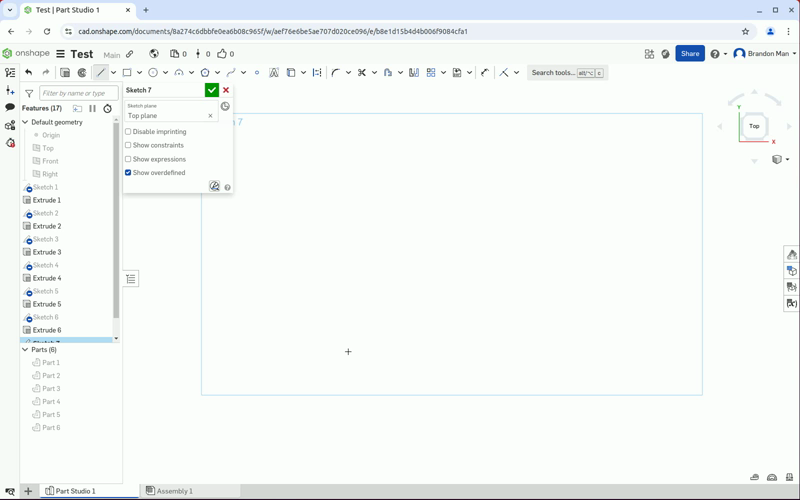
key_up(shift)
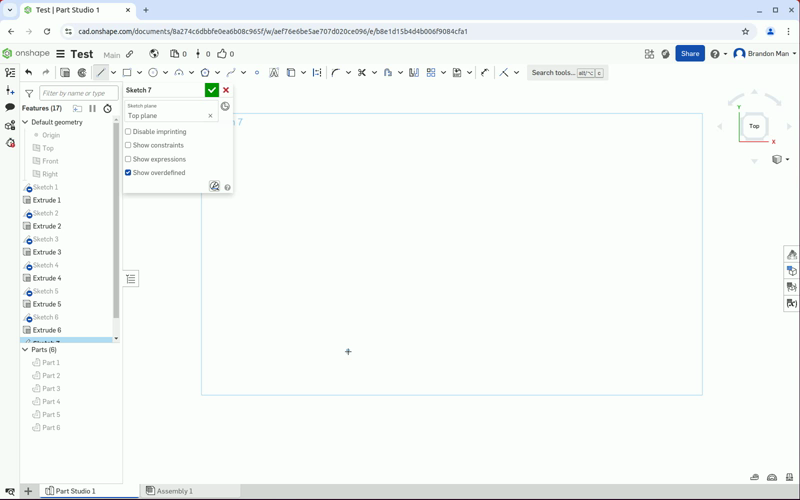
key_down(shift)
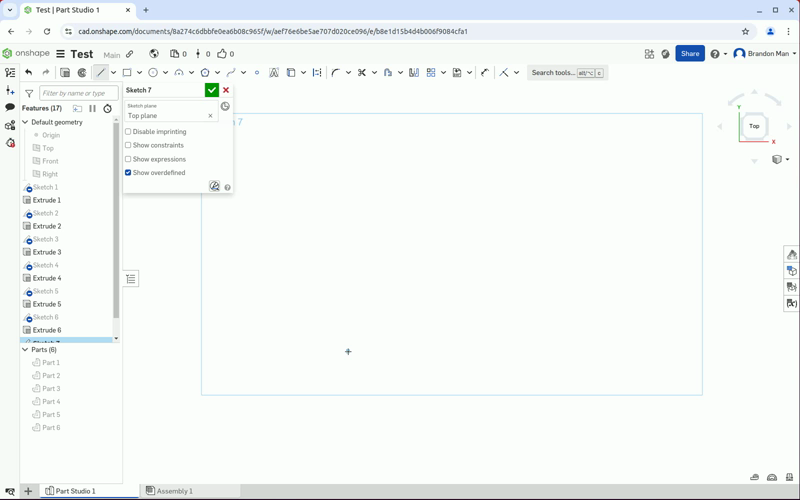
mouse_move(378, 351)
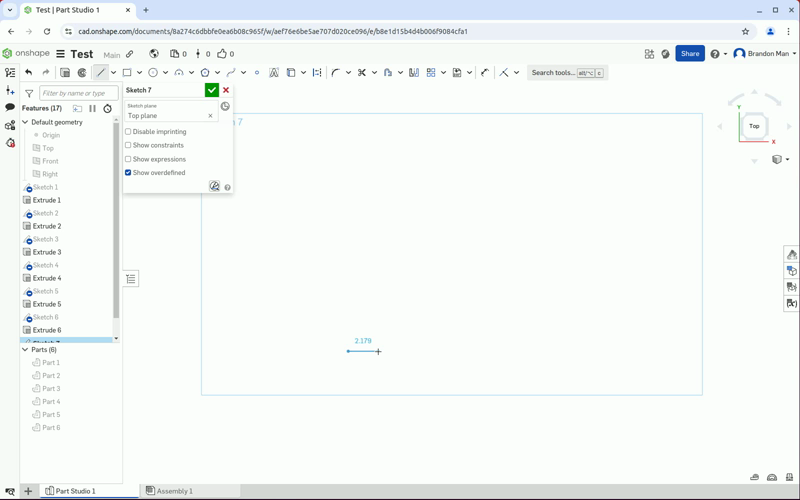
mouse_move(353, 351)
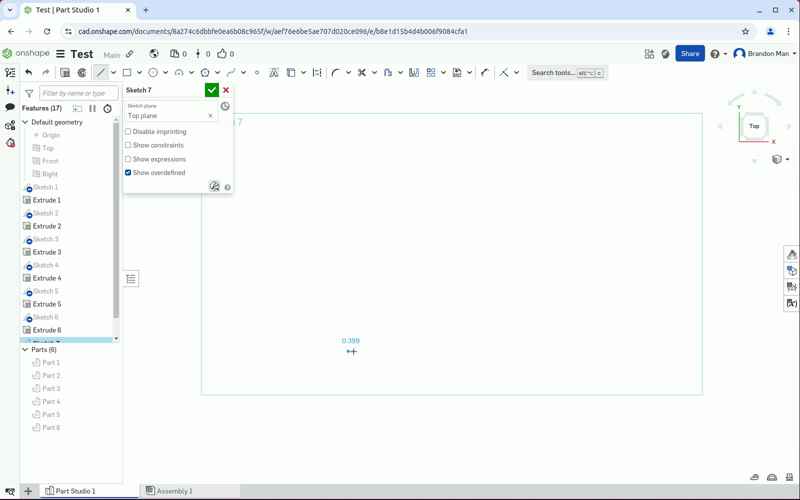
scroll(6)
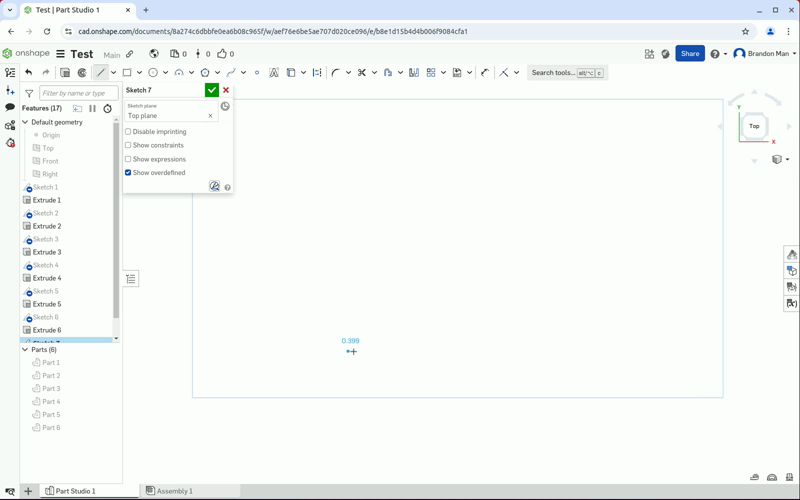
scroll(6)
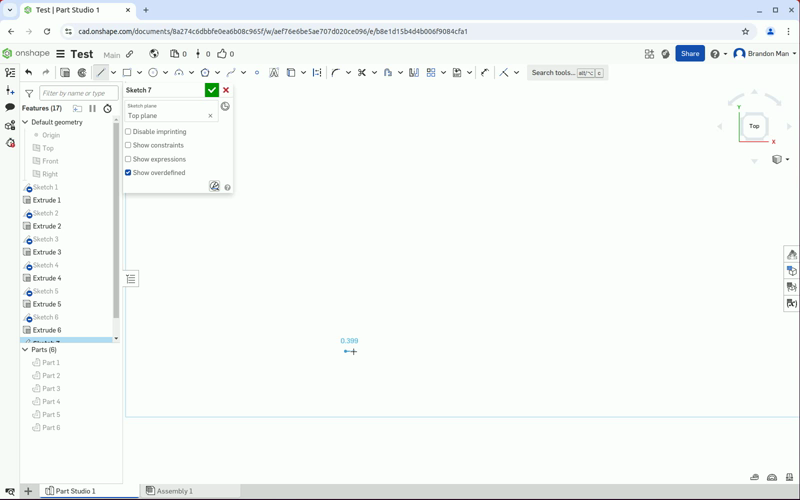
scroll(6)
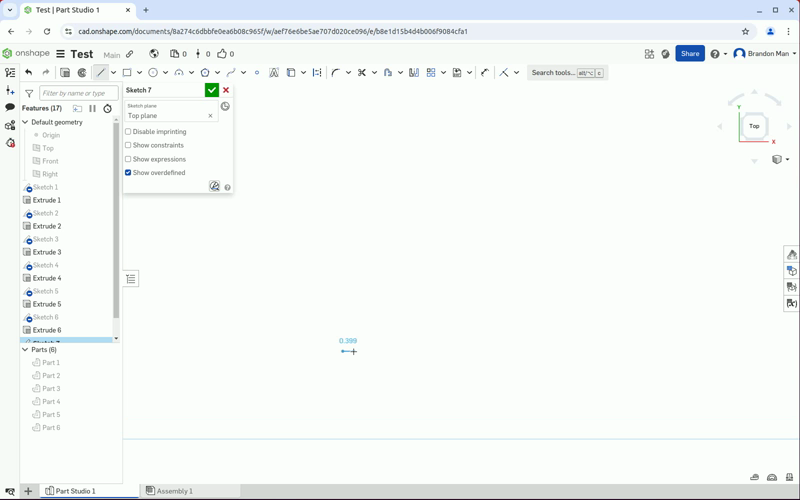
scroll(6)
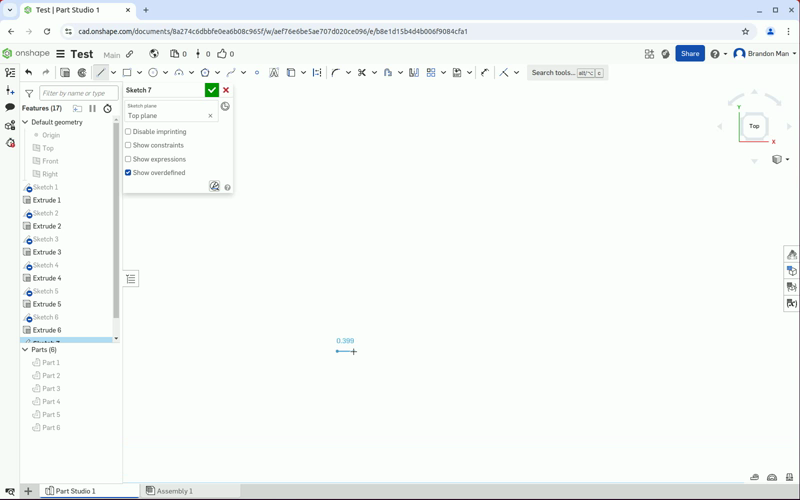
scroll(6)
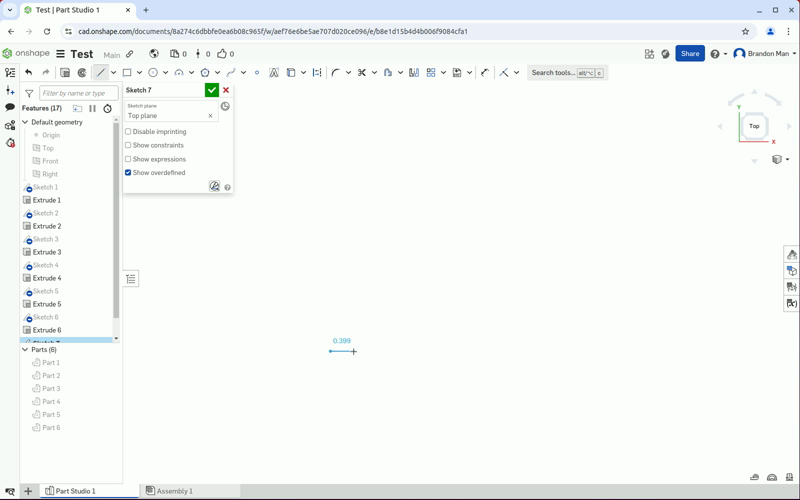
scroll(6)
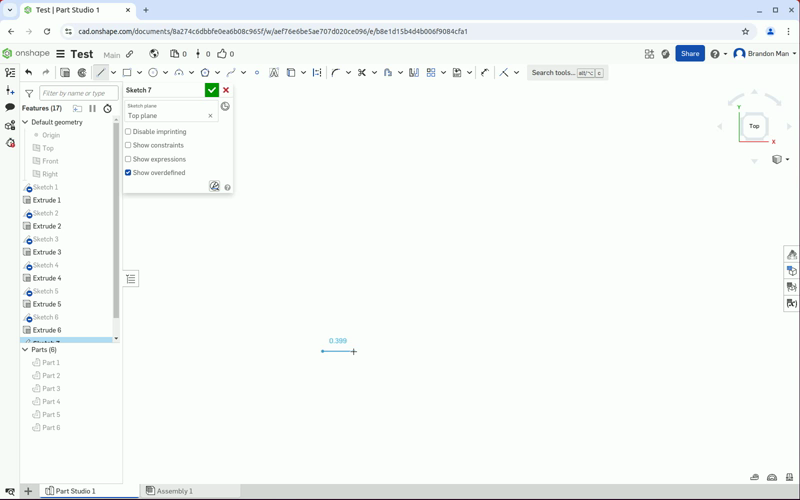
scroll(6)
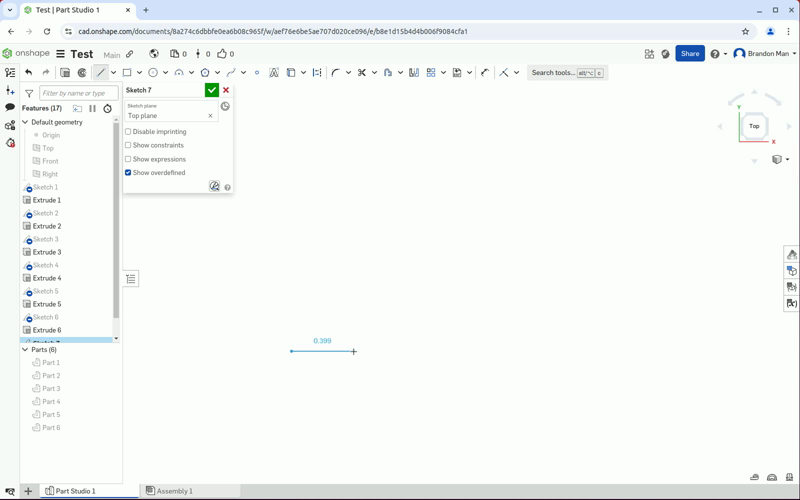
click(353, 351)
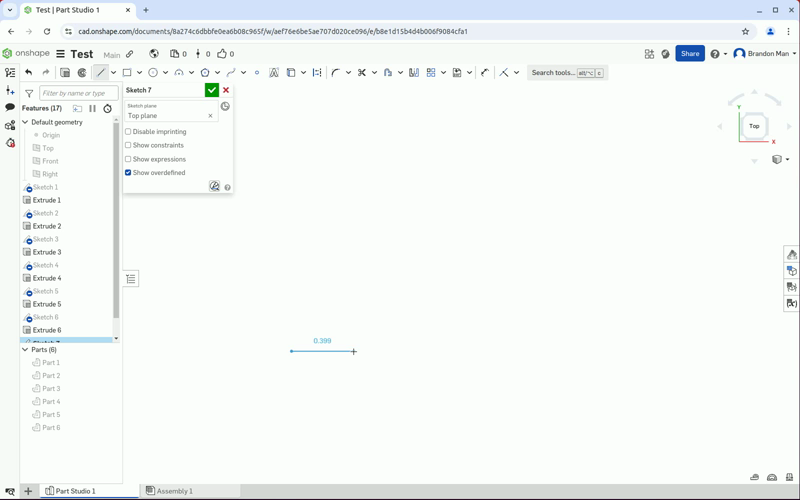
scroll(-6)
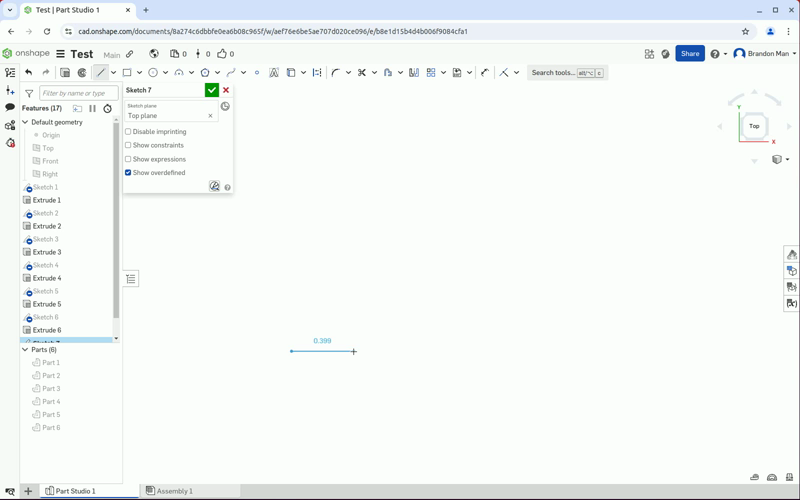
scroll(-6)
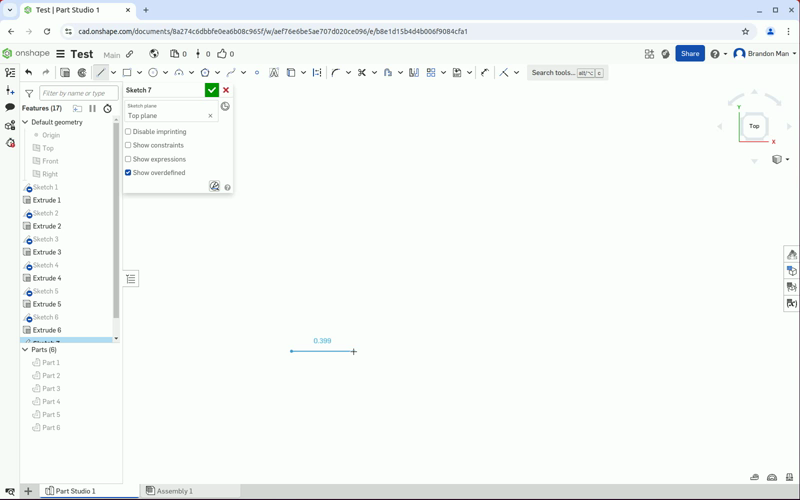
scroll(-6)
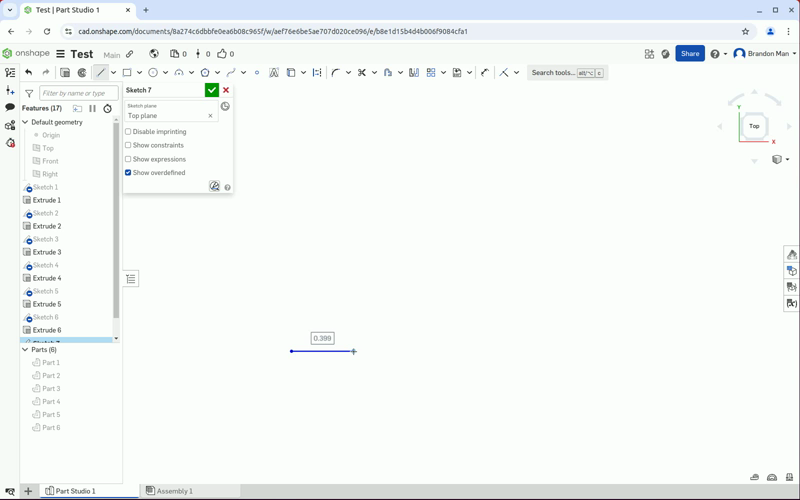
scroll(-6)
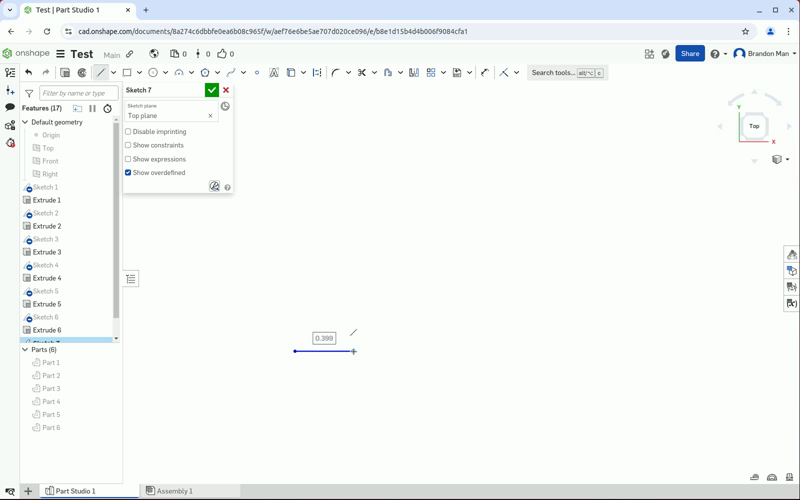
scroll(-6)
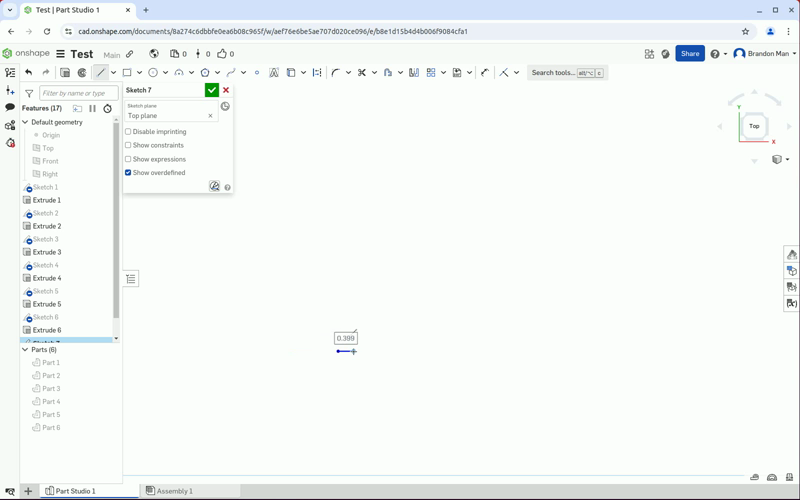
scroll(-6)
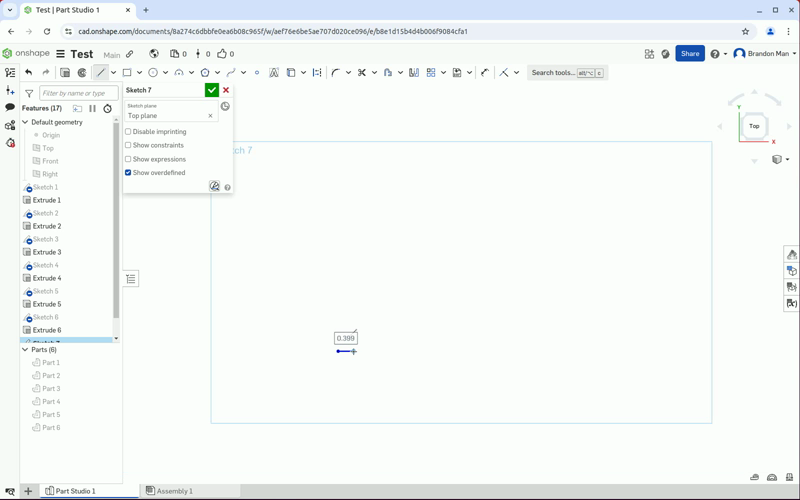
scroll(-6)
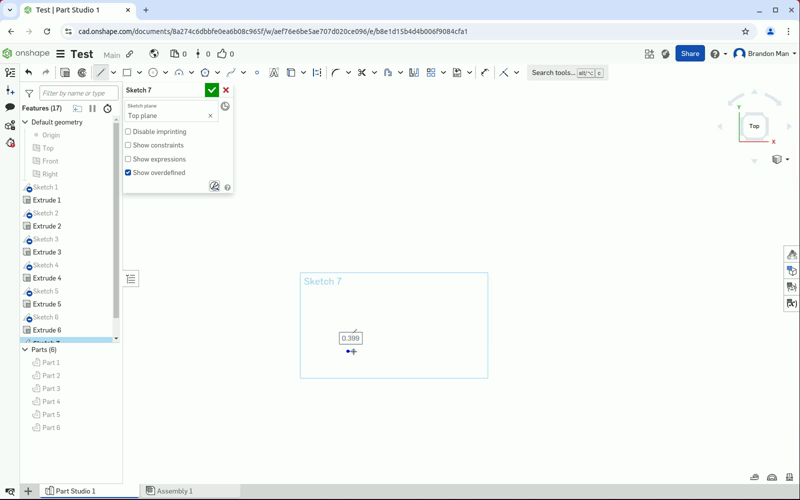
key_up(shift)
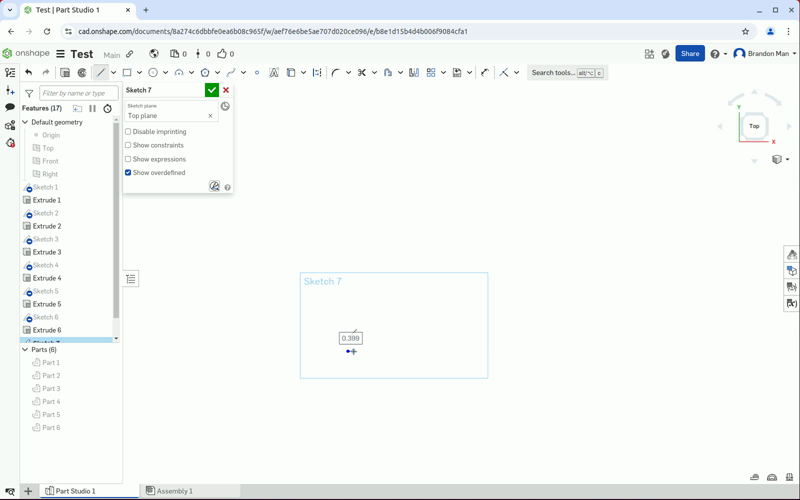
key_down(shift)
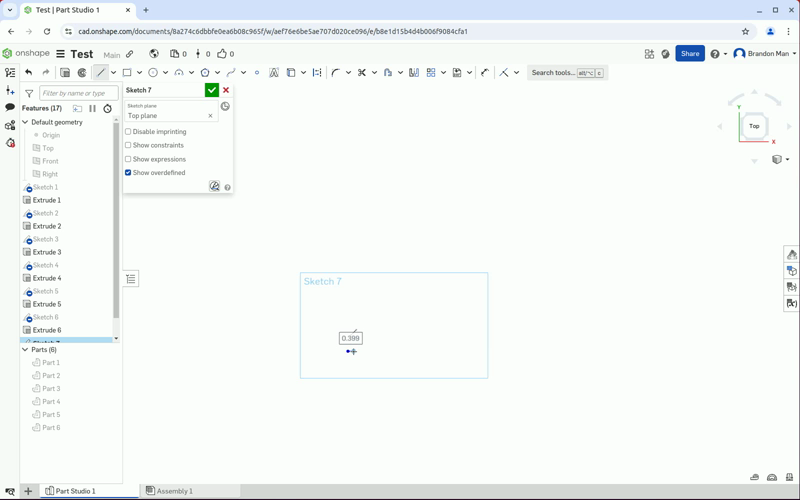
mouse_move(383, 351)
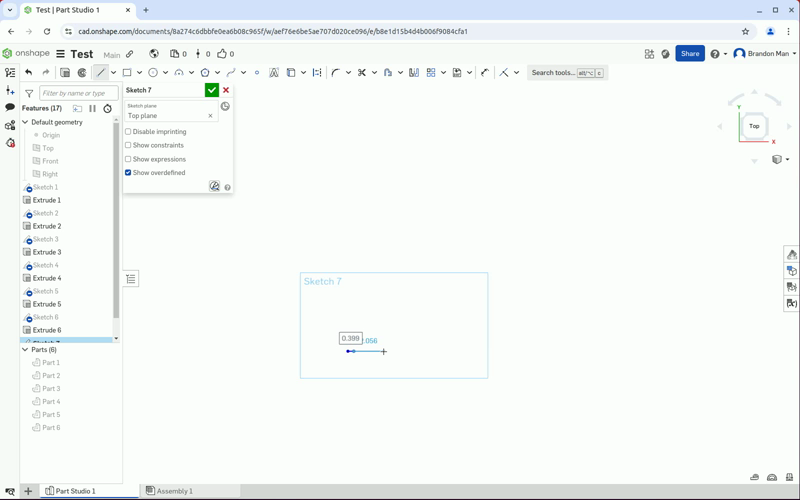
mouse_move(353, 350)
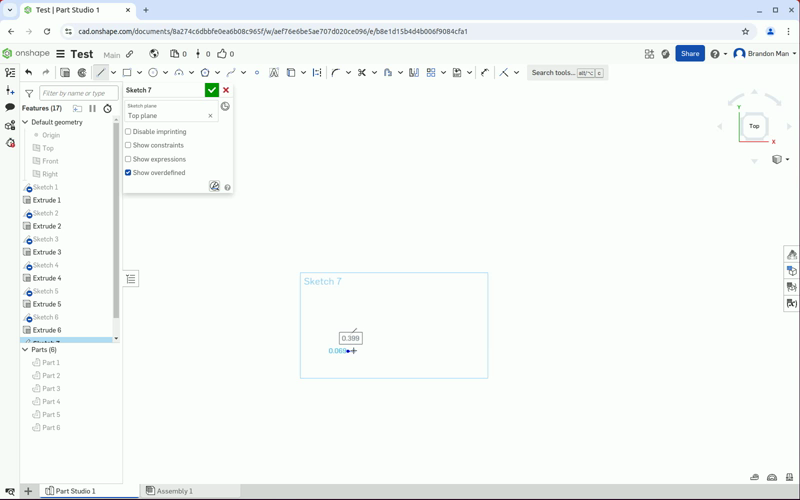
scroll(6)
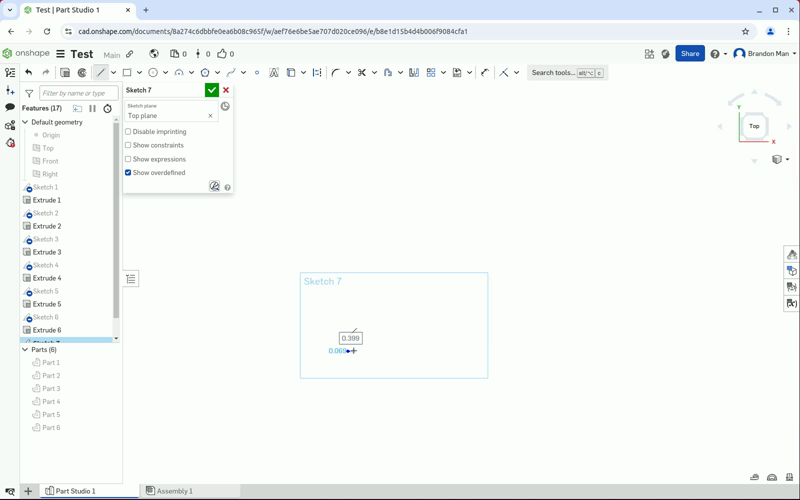
scroll(6)
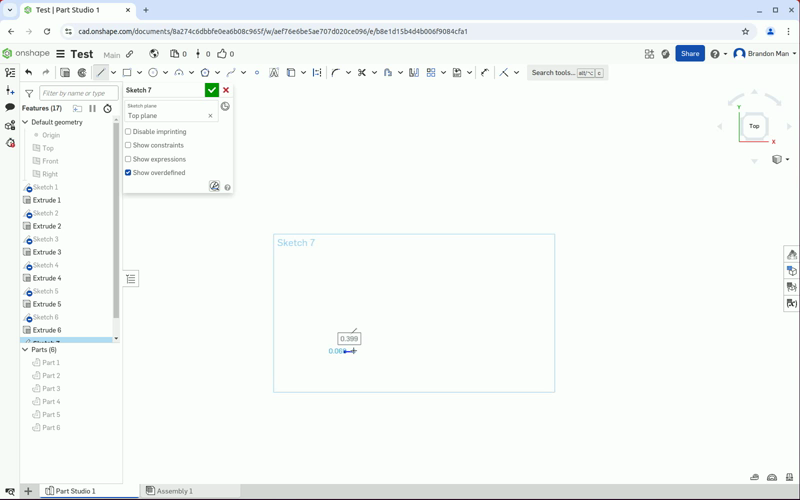
scroll(6)
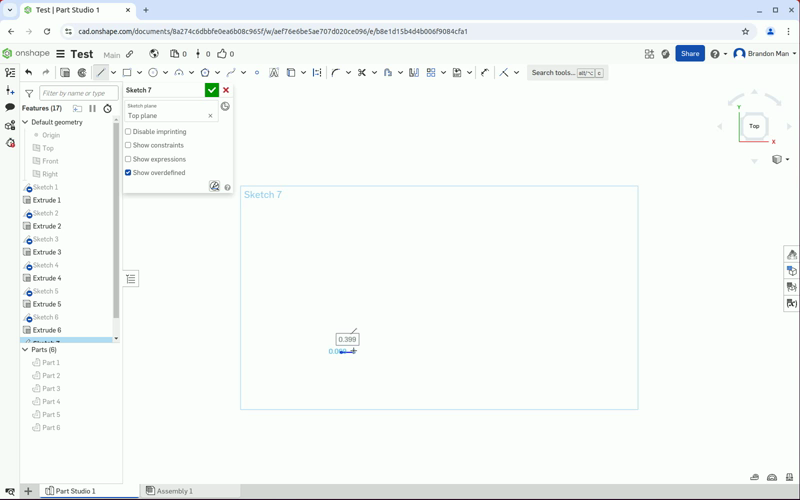
scroll(6)
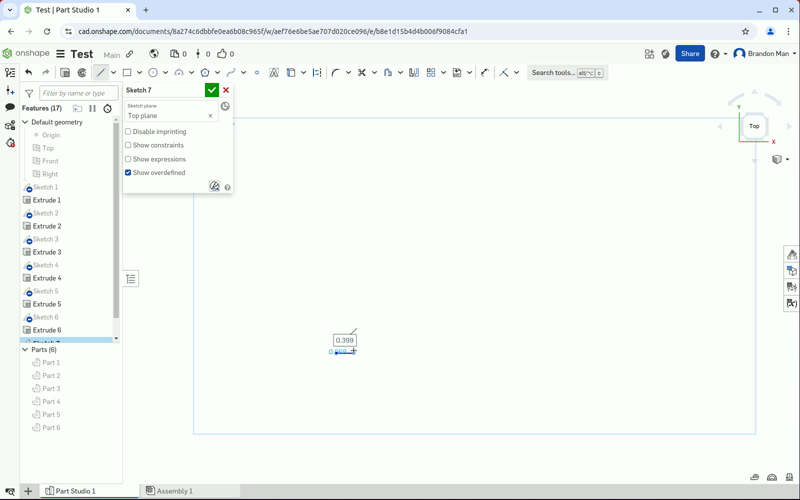
scroll(6)
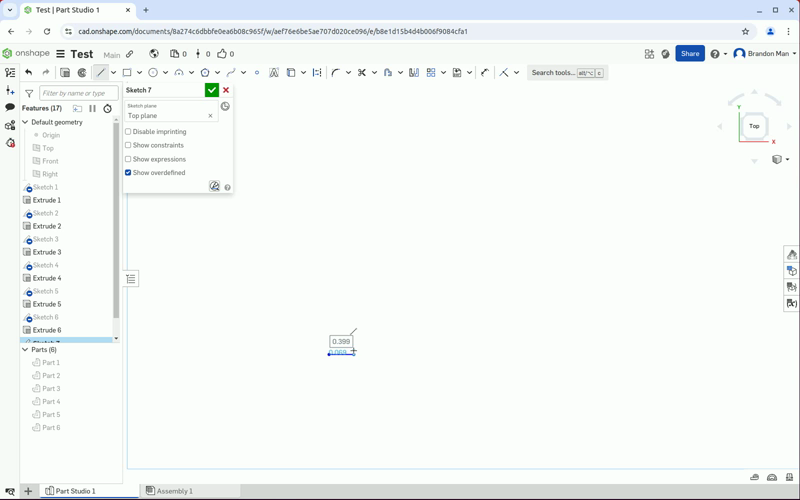
scroll(6)
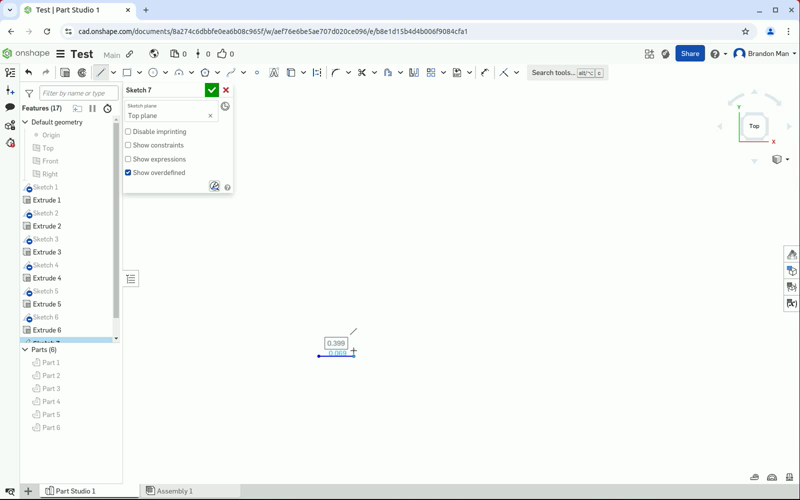
scroll(6)
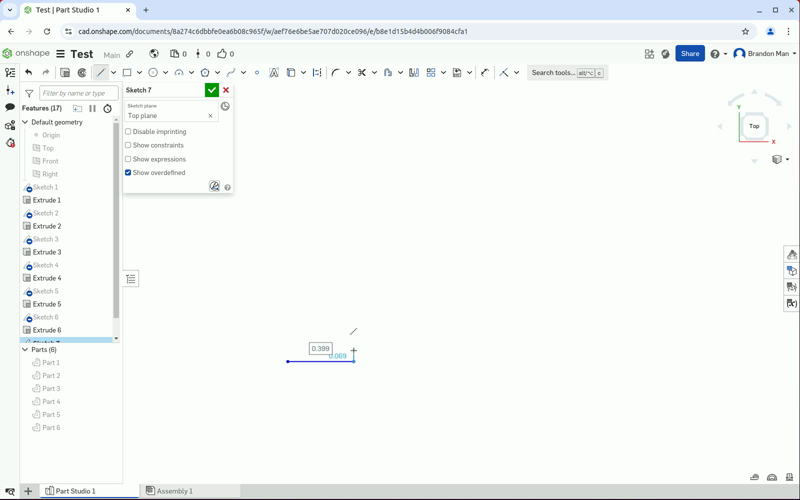
click(353, 350)
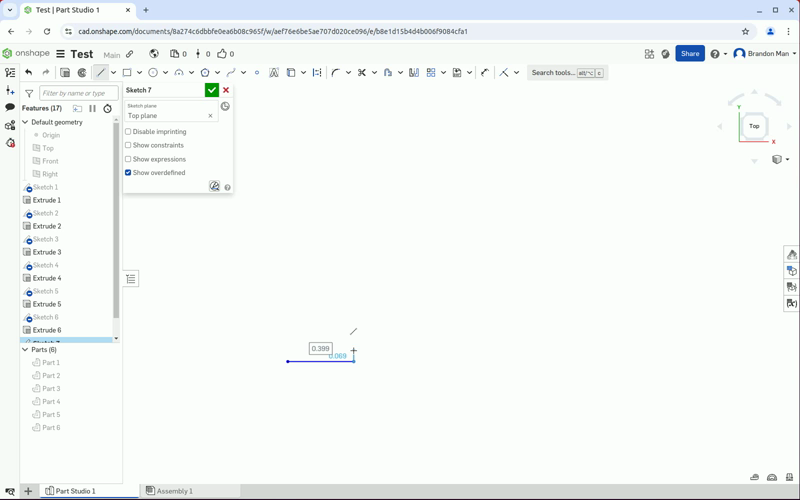
scroll(-6)
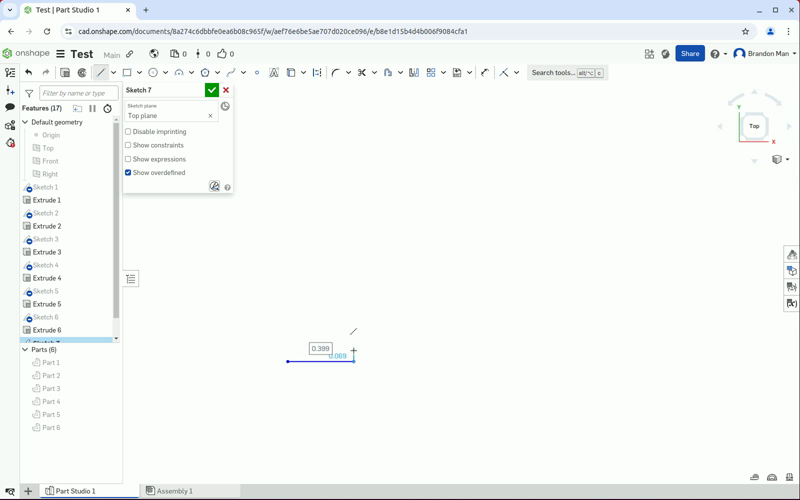
scroll(-6)
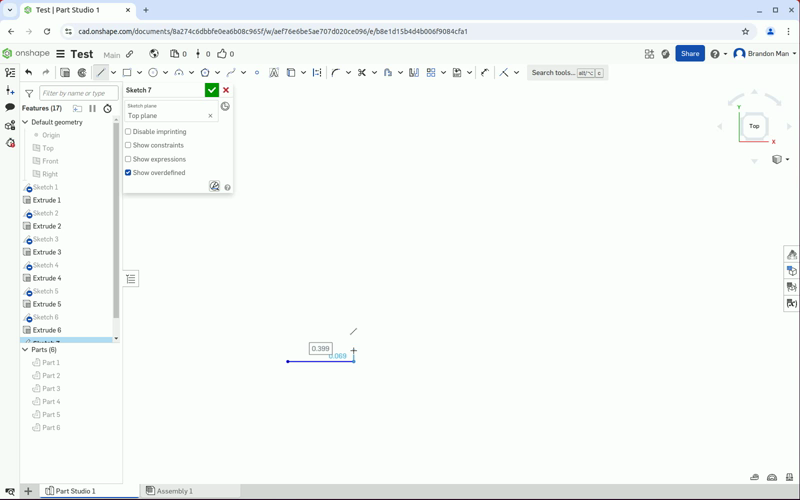
scroll(-6)
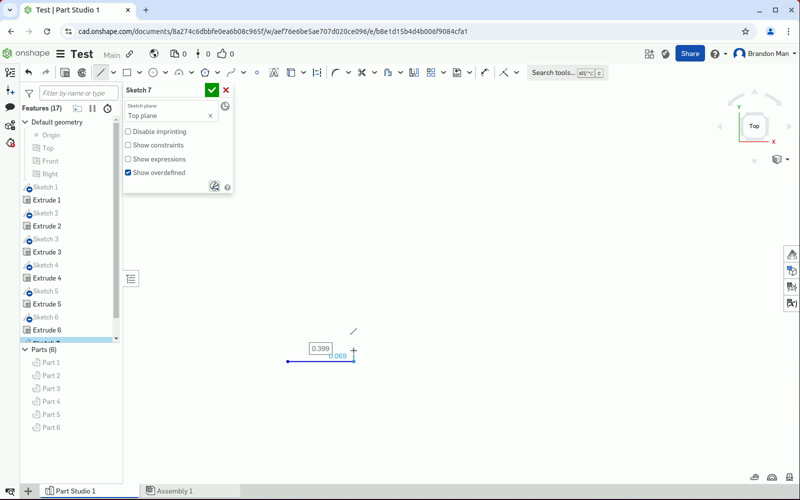
scroll(-6)
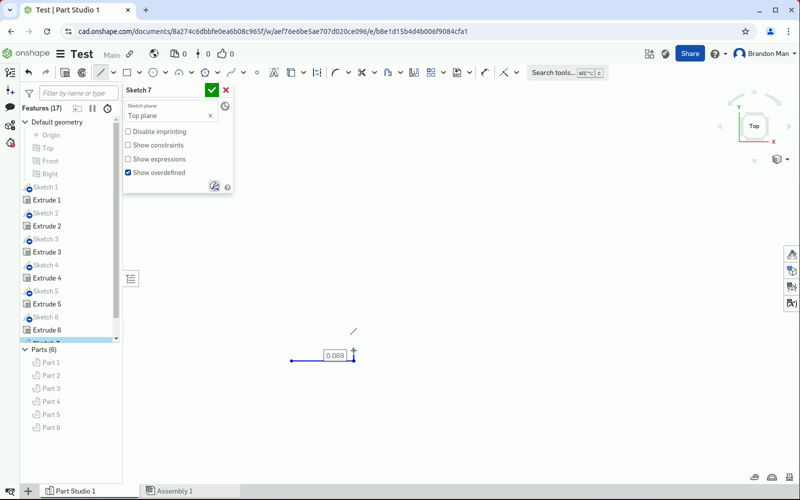
scroll(-6)
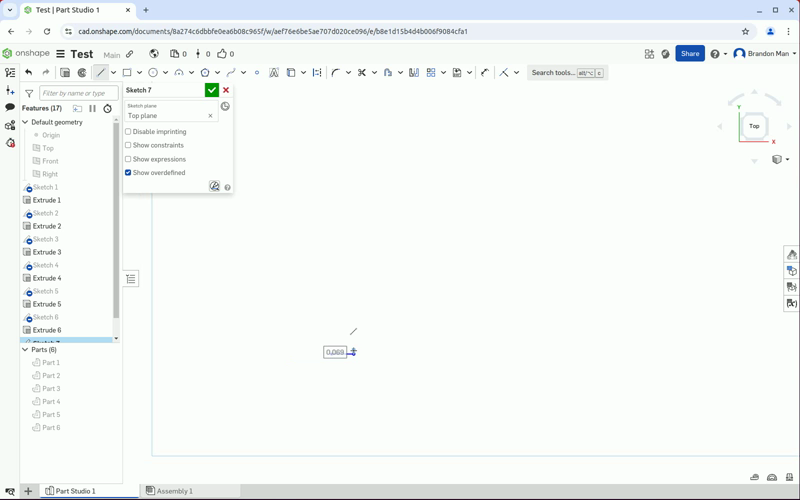
scroll(-6)
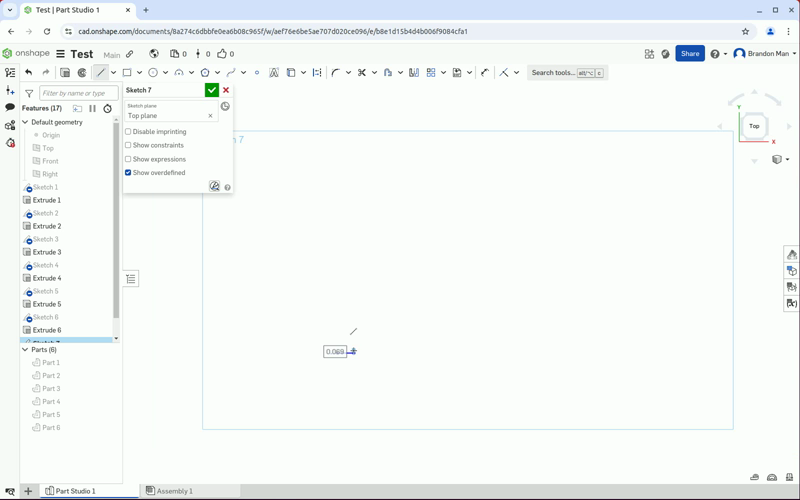
scroll(-6)
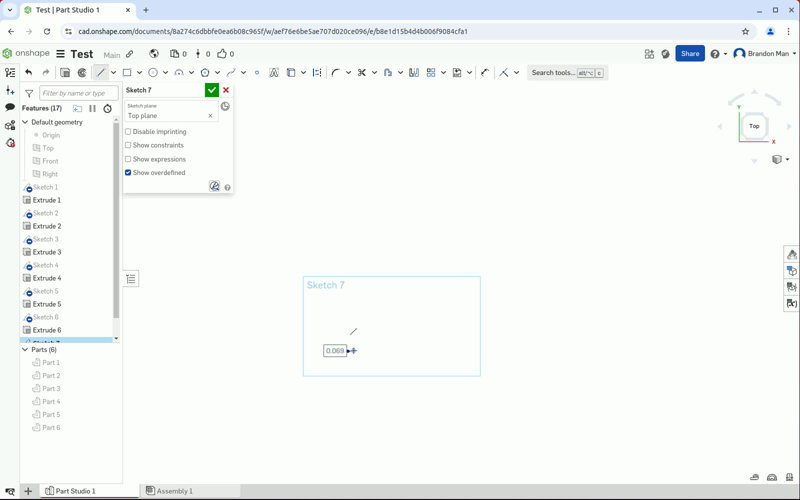
key_up(shift)
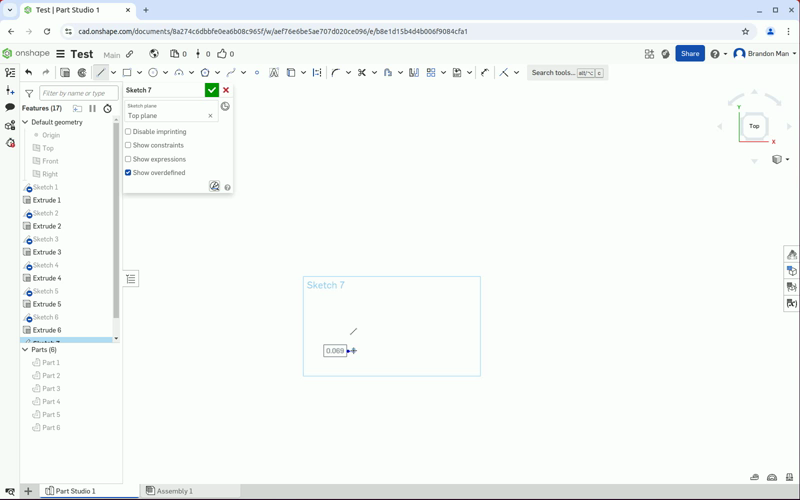
key_down(shift)
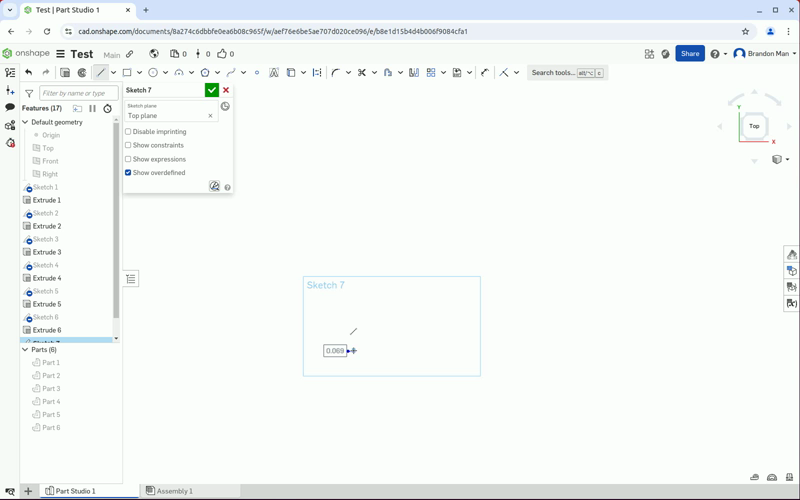
mouse_move(383, 350)
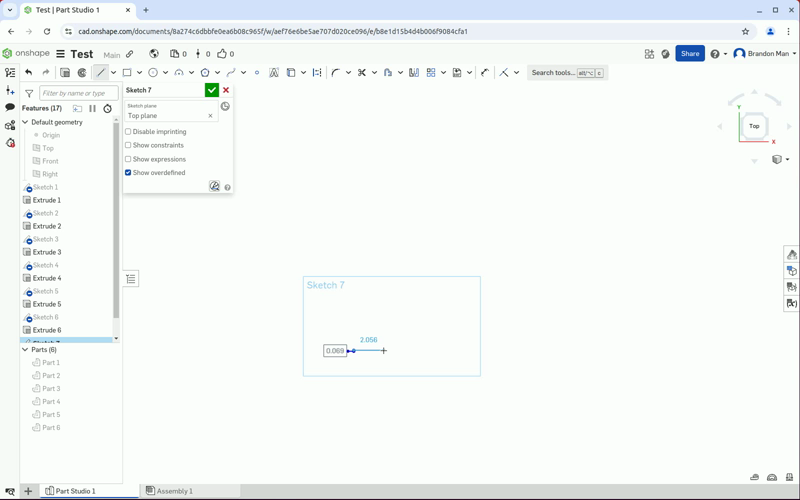
mouse_move(348, 350)
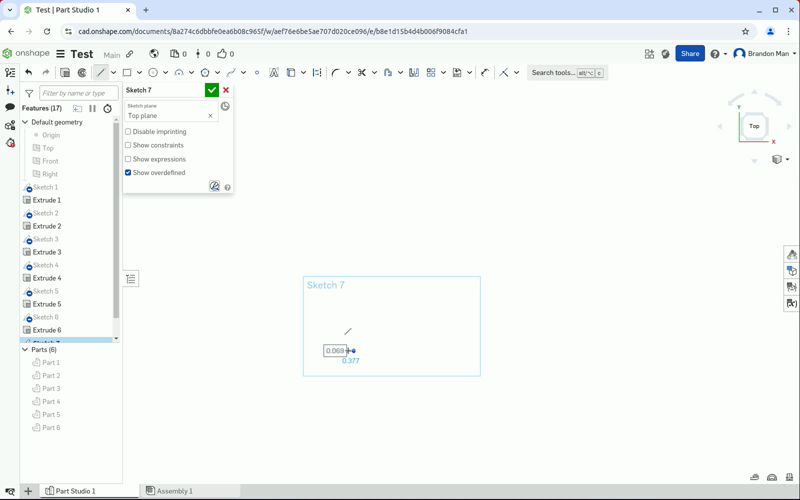
scroll(6)
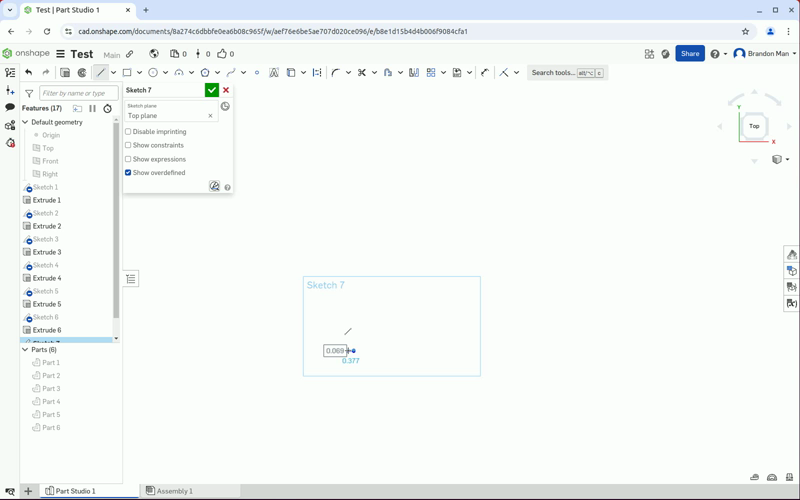
scroll(6)
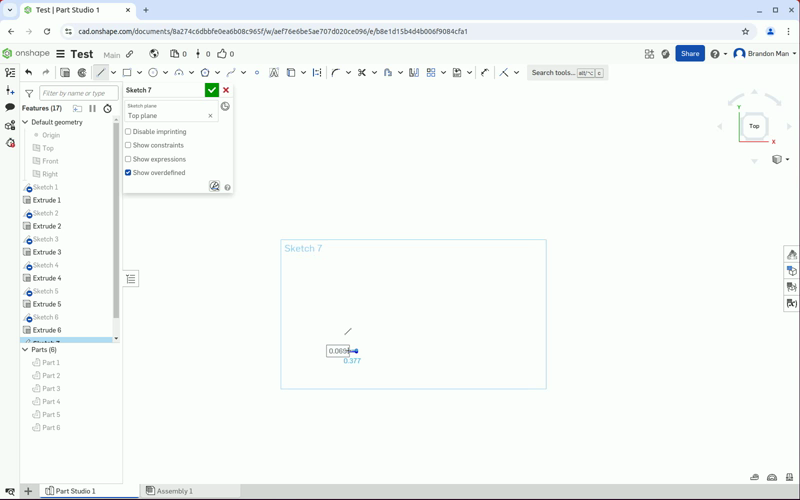
scroll(6)
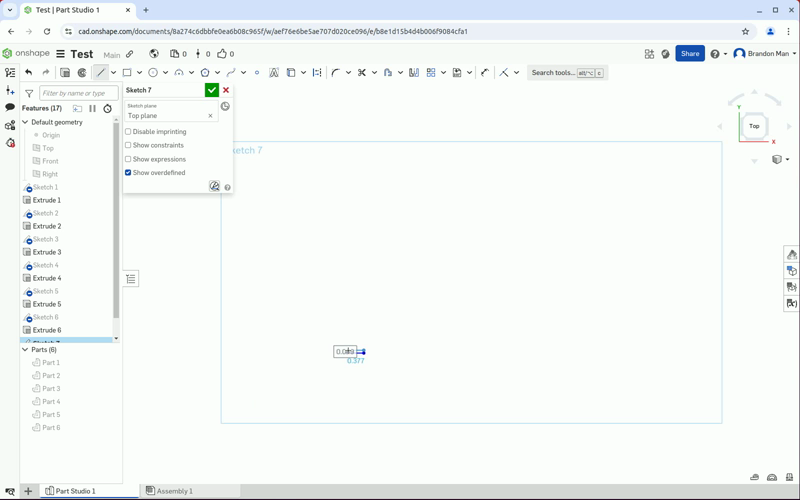
scroll(6)
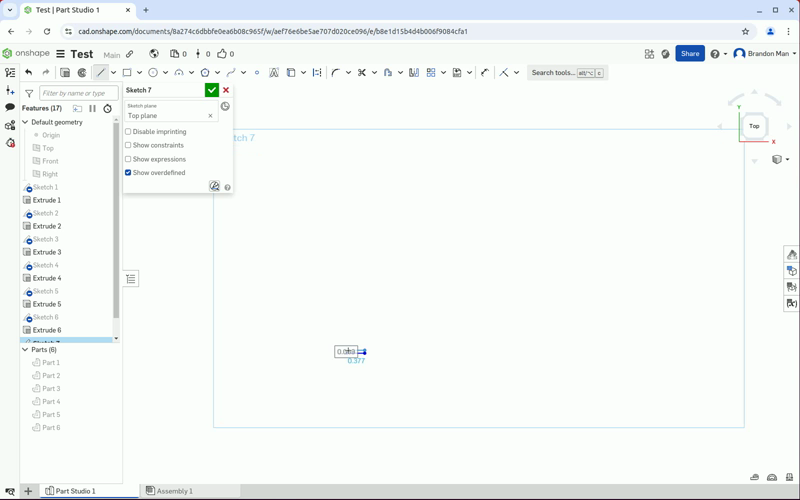
scroll(6)
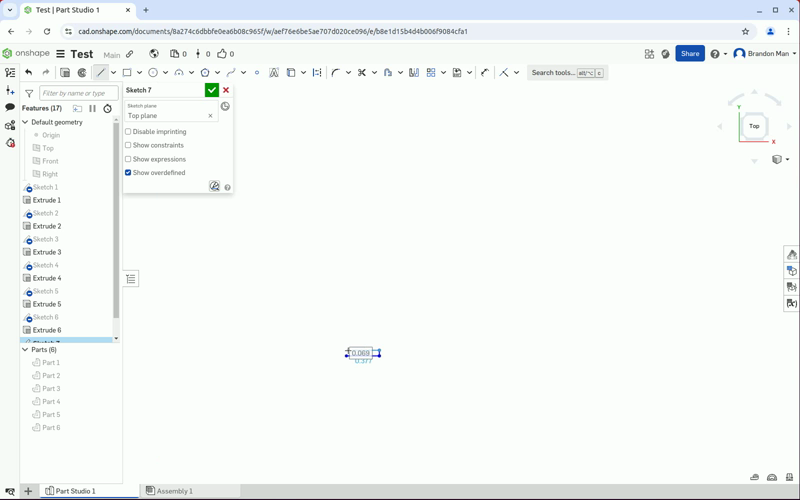
scroll(6)
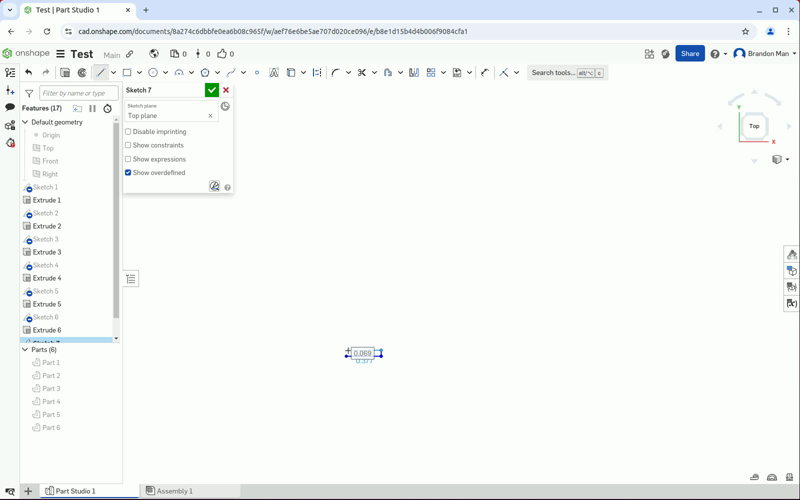
scroll(6)
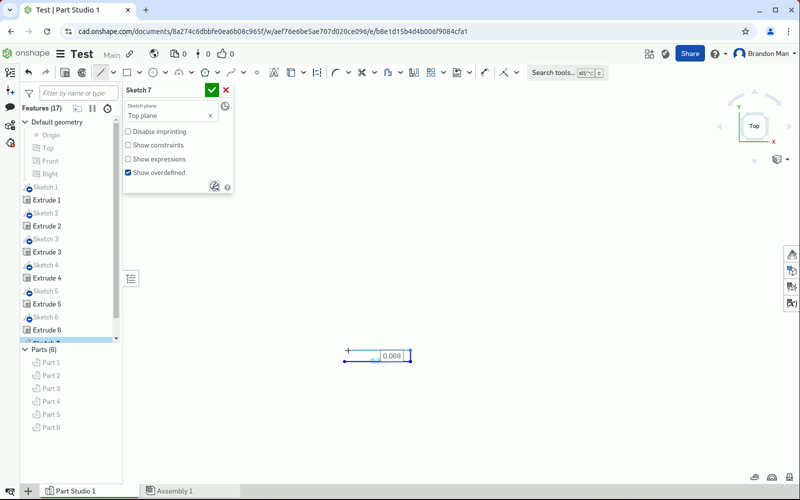
click(348, 350)
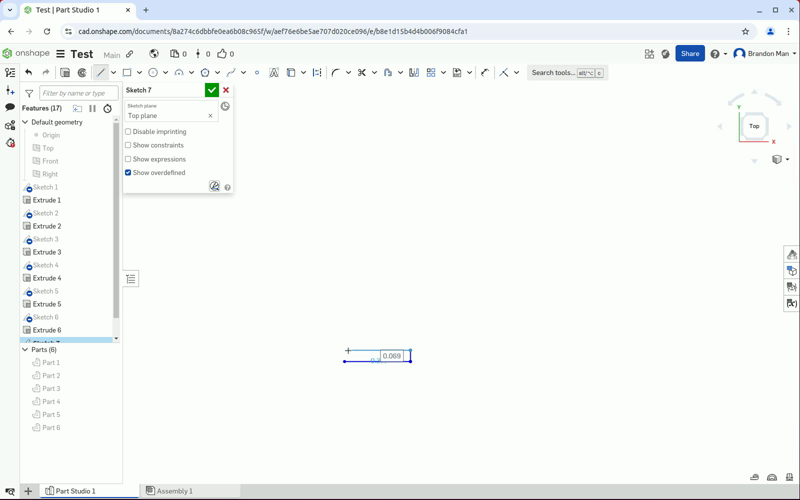
scroll(-6)
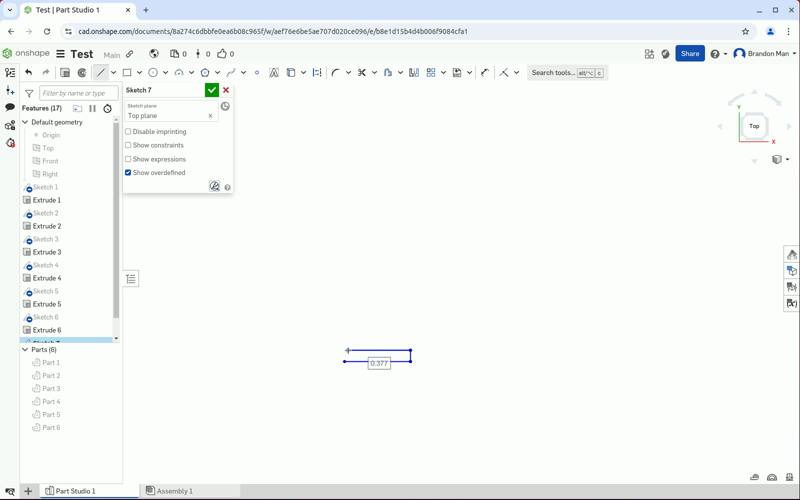
scroll(-6)
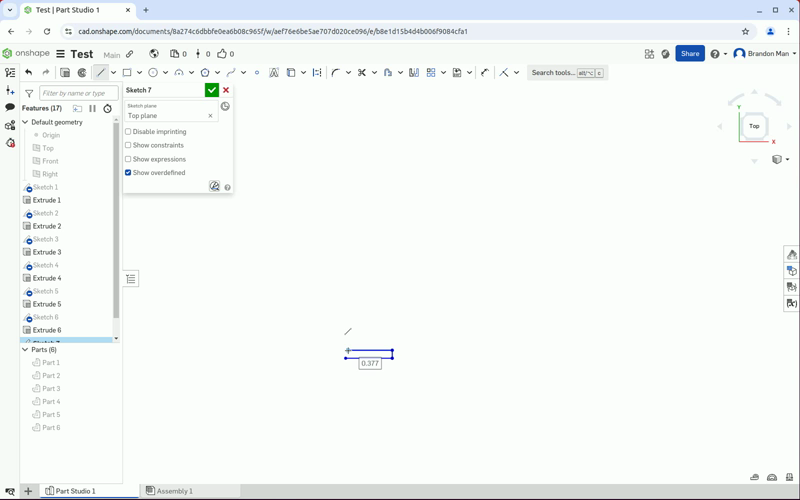
scroll(-6)
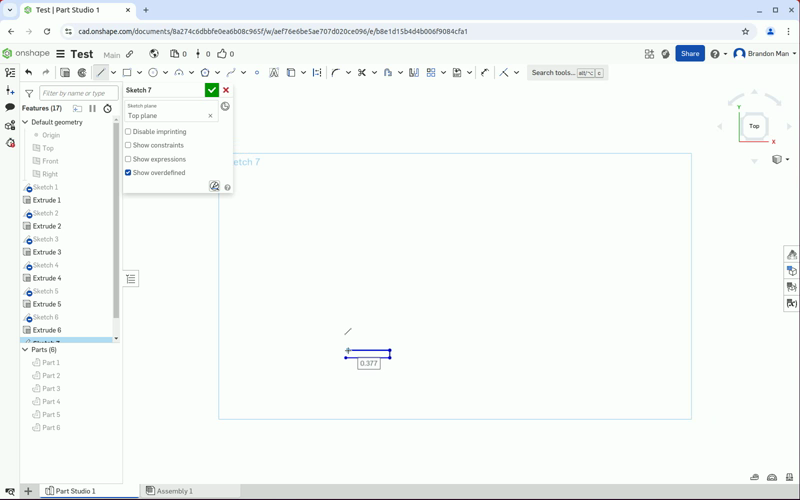
scroll(-6)
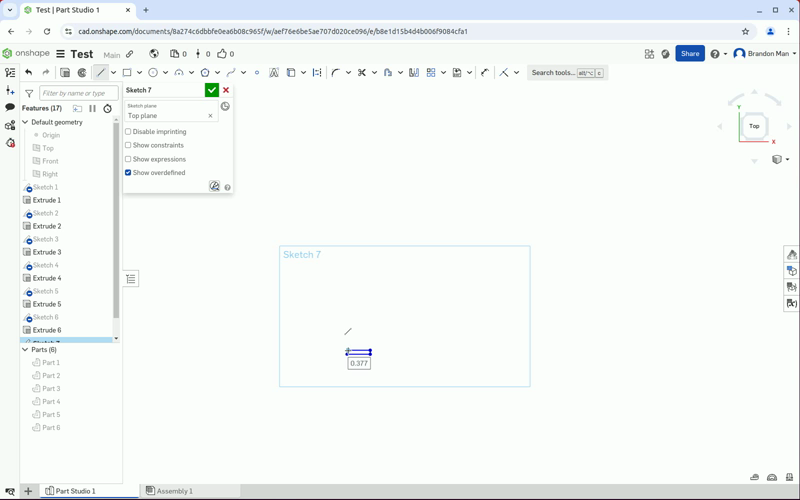
scroll(-6)
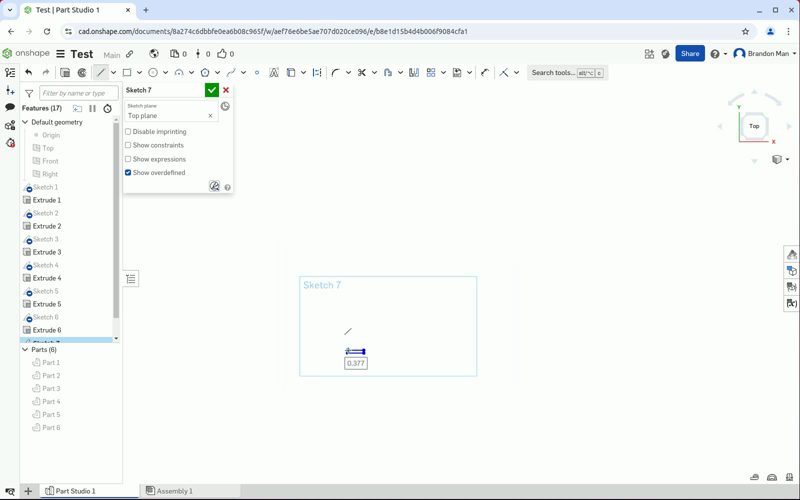
scroll(-6)
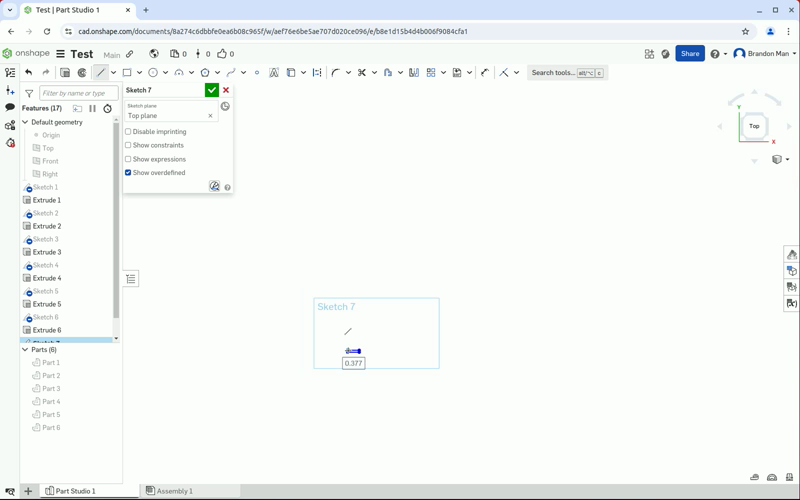
scroll(-6)
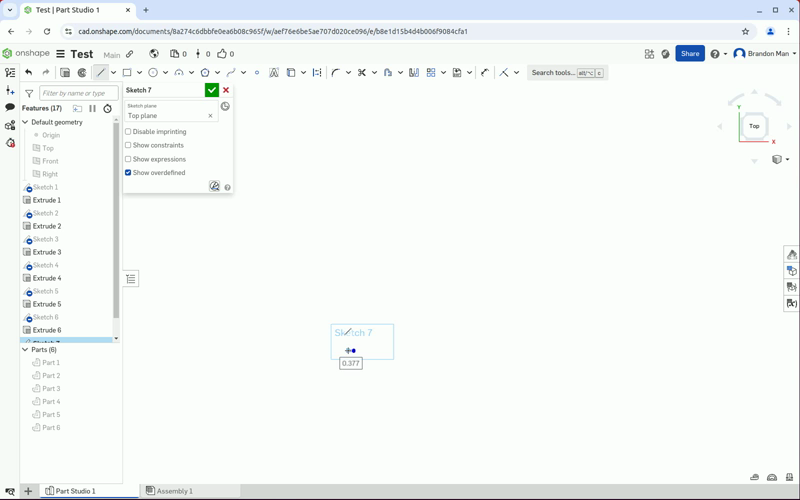
key_up(shift)
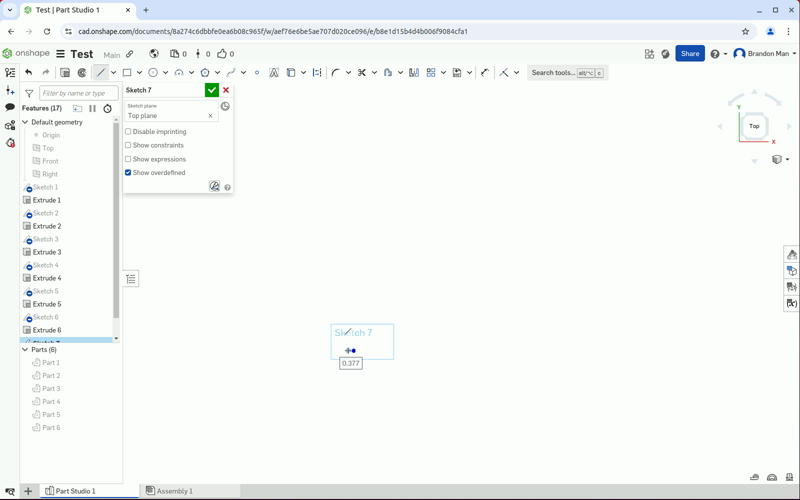
mouse_move(378, 350)
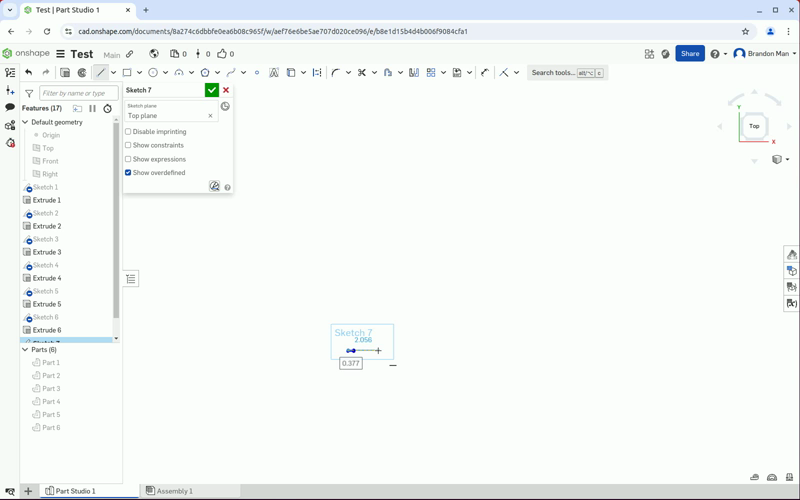
key_down(shift)
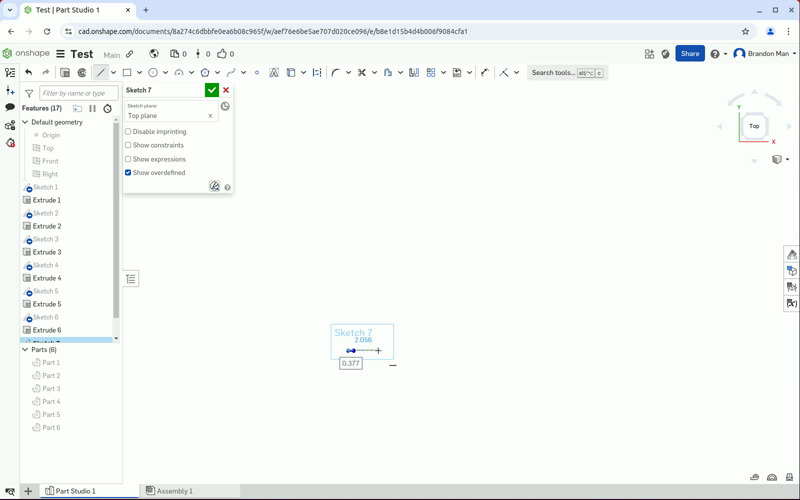
mouse_move(348, 351)
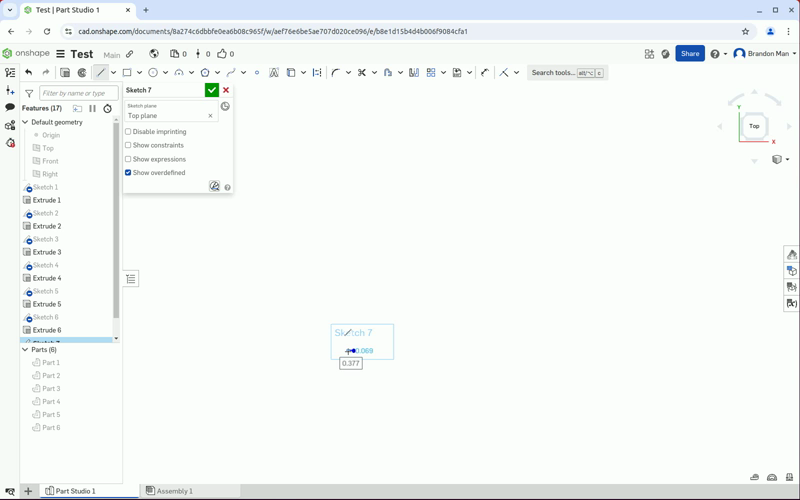
scroll(6)
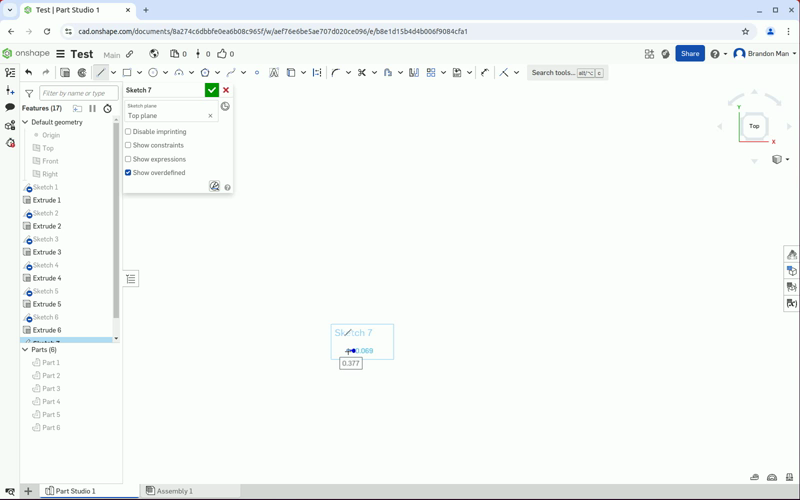
scroll(6)
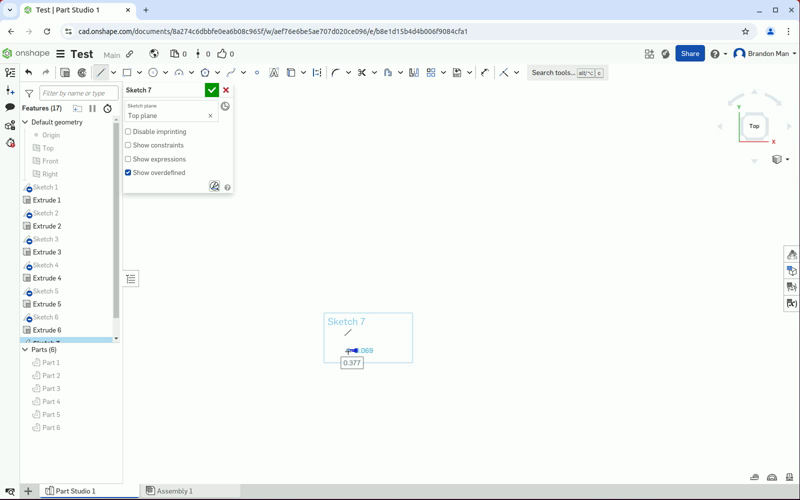
scroll(6)
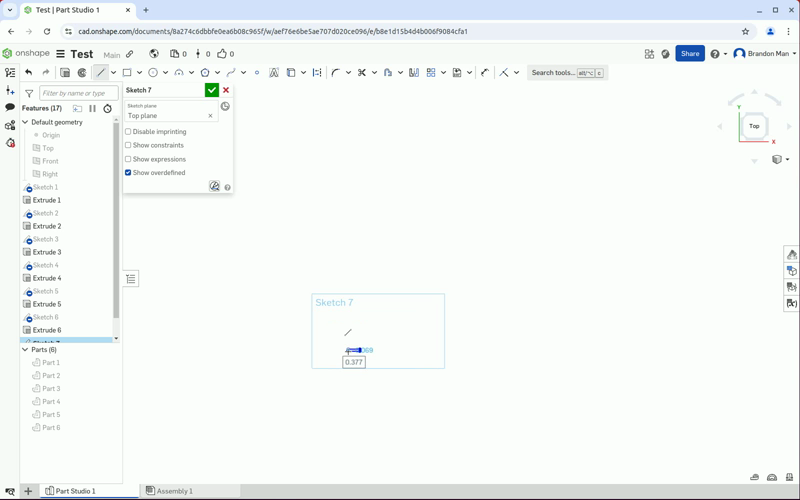
scroll(6)
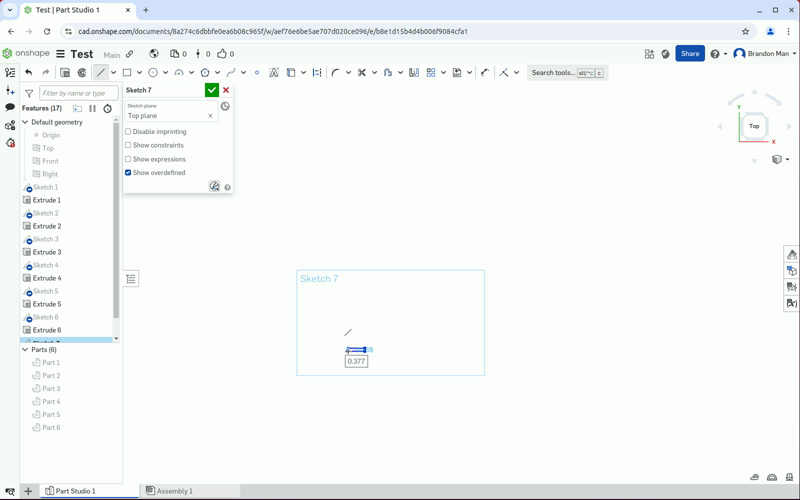
scroll(6)
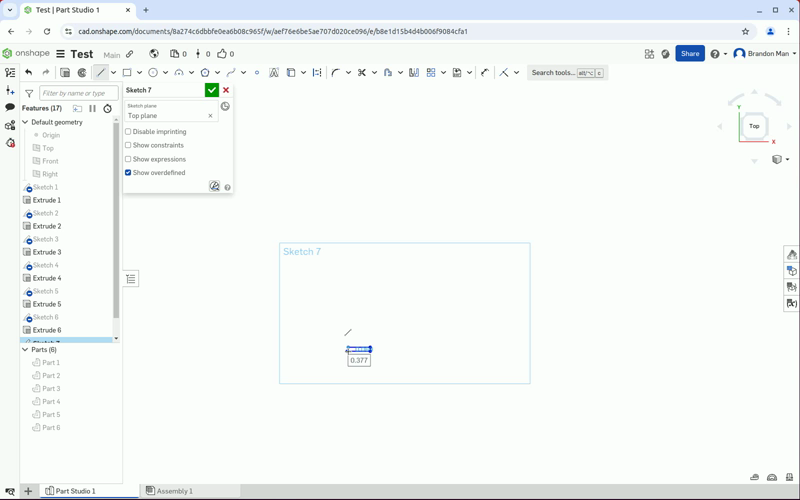
scroll(6)
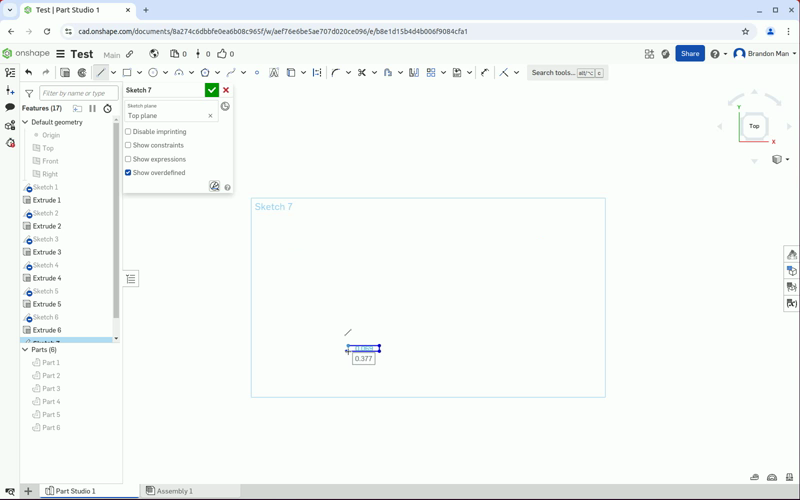
scroll(6)
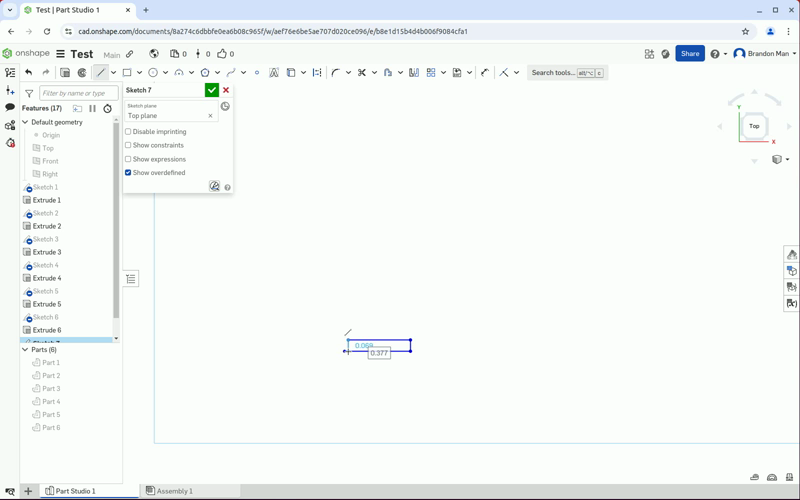
key_up(shift)
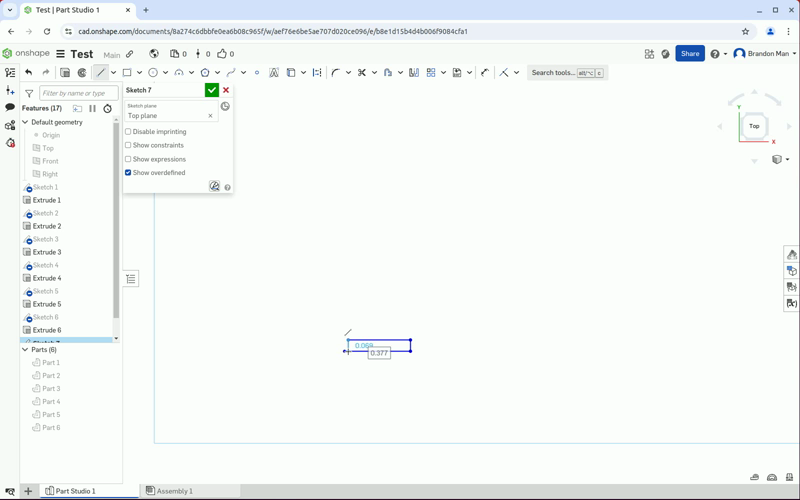
click(348, 351)
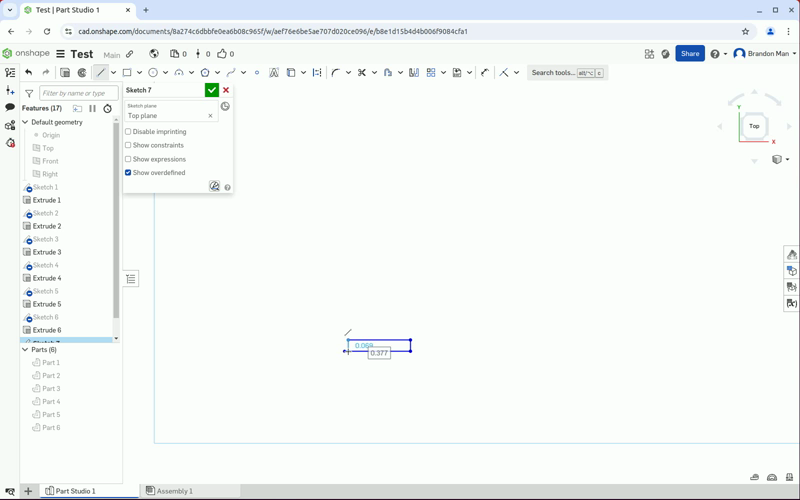
scroll(-6)
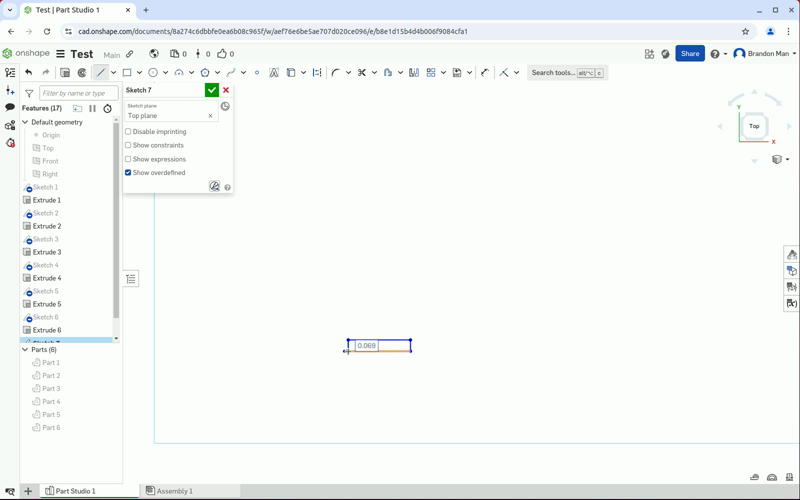
scroll(-6)
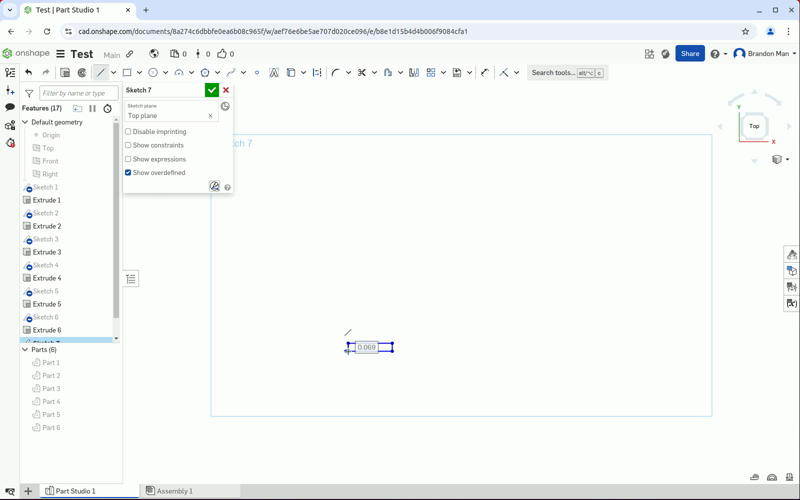
scroll(-6)
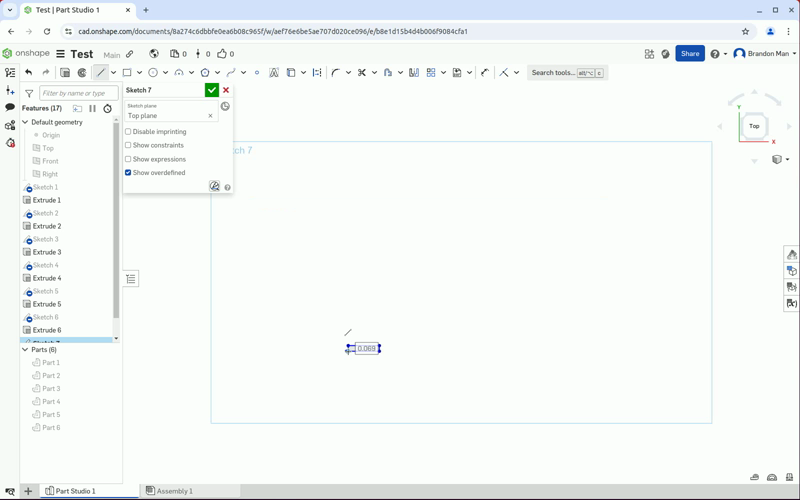
scroll(-6)
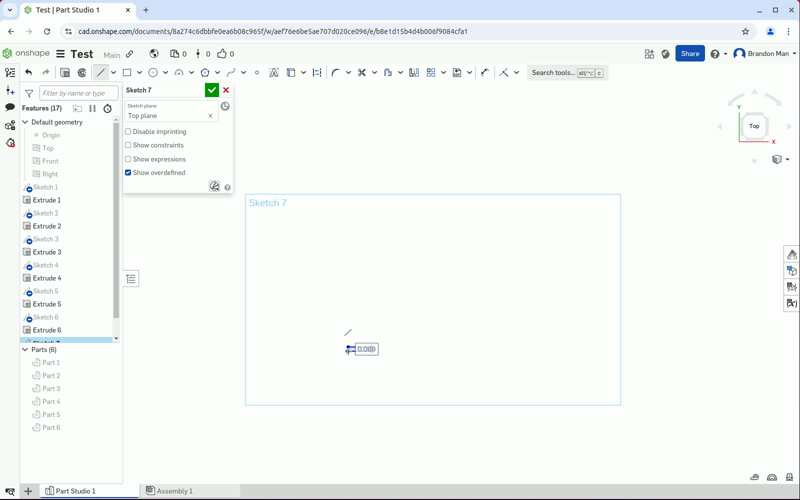
scroll(-6)
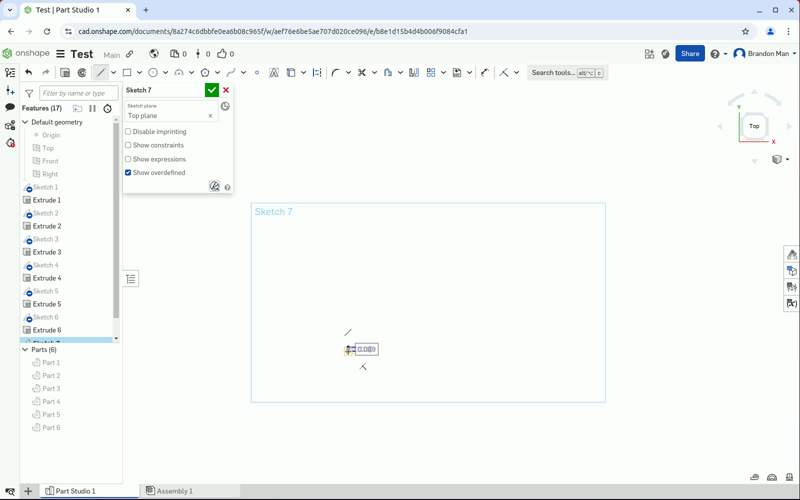
scroll(-6)
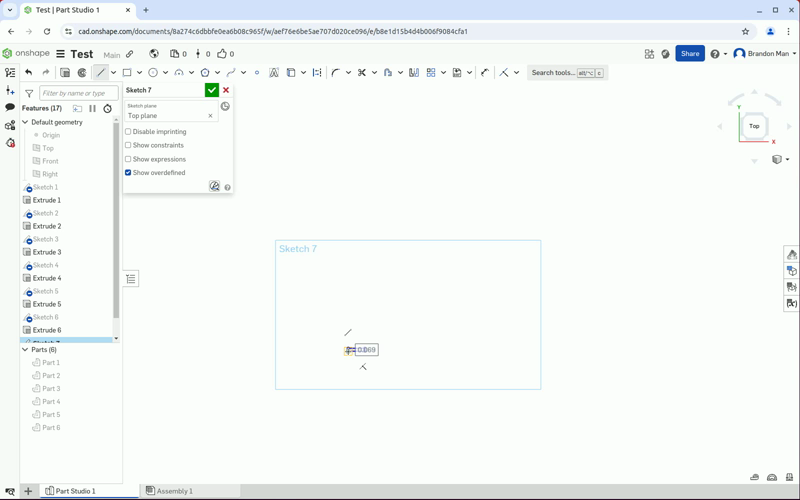
scroll(-6)
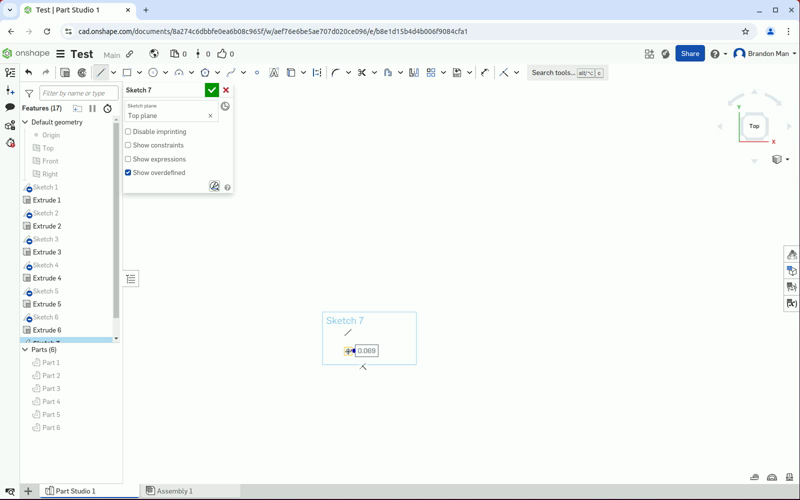
key(esc)
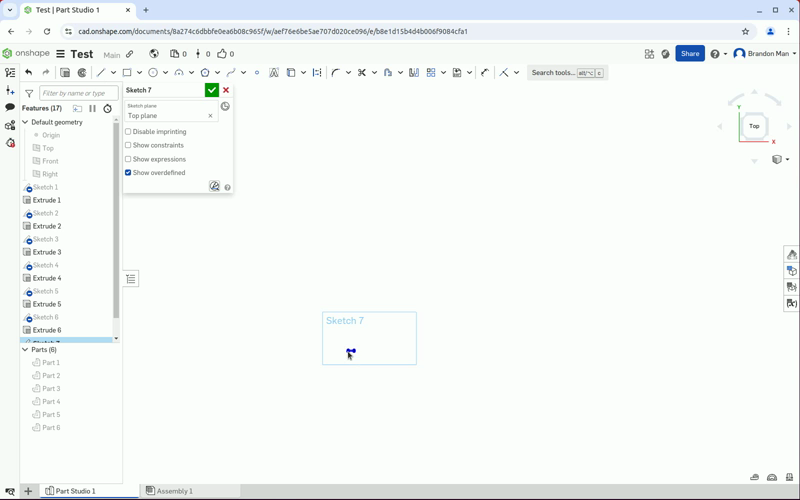
mouse_move(349, 350)
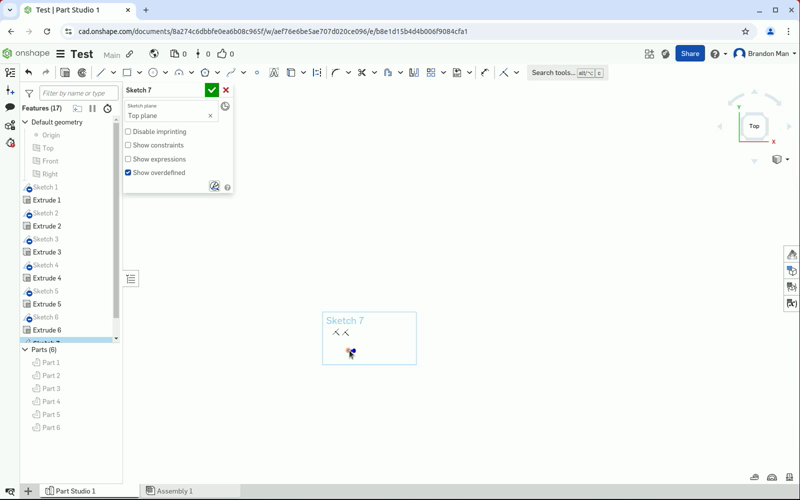
scroll(6)
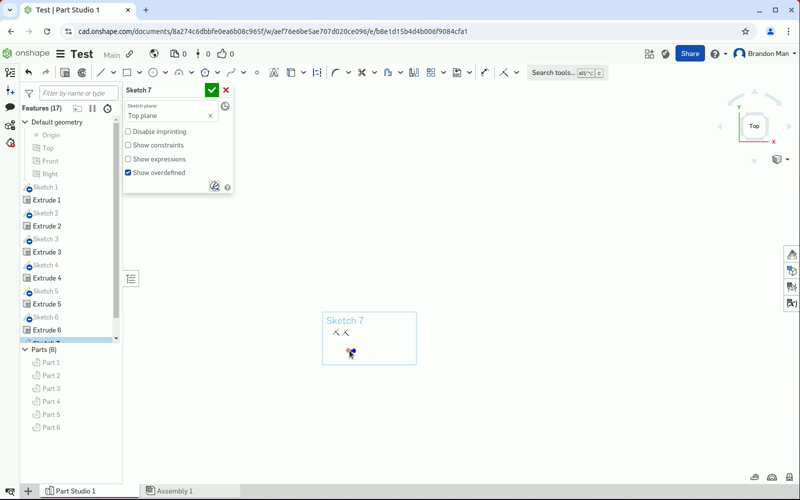
scroll(6)
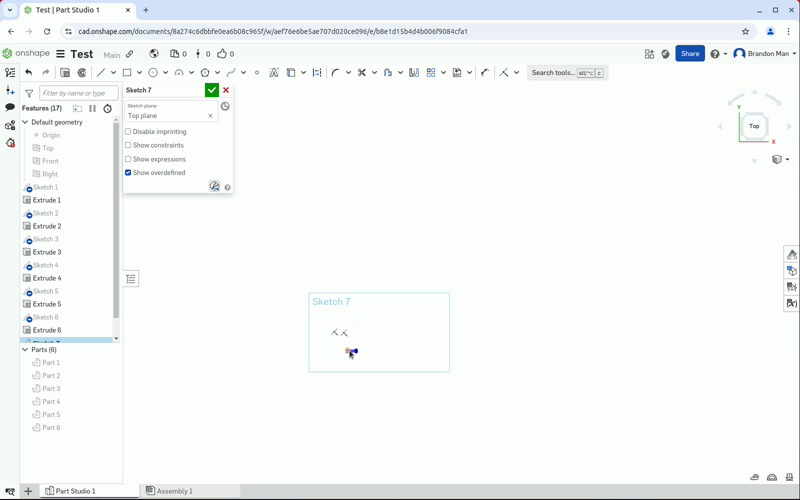
scroll(6)
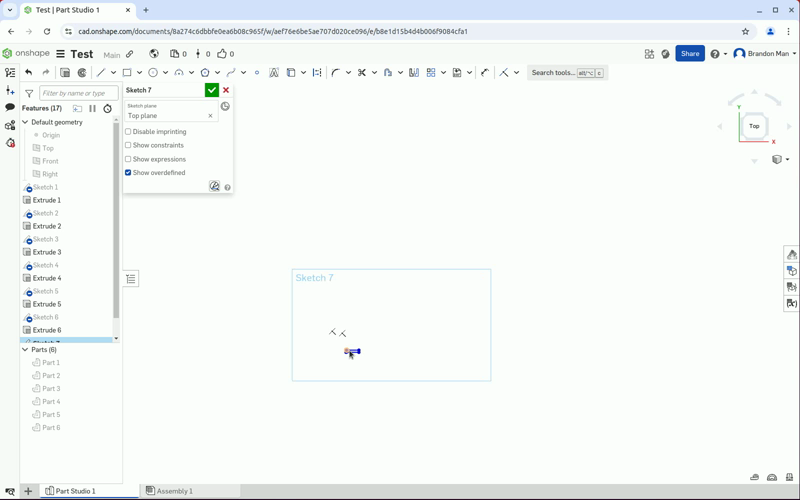
scroll(6)
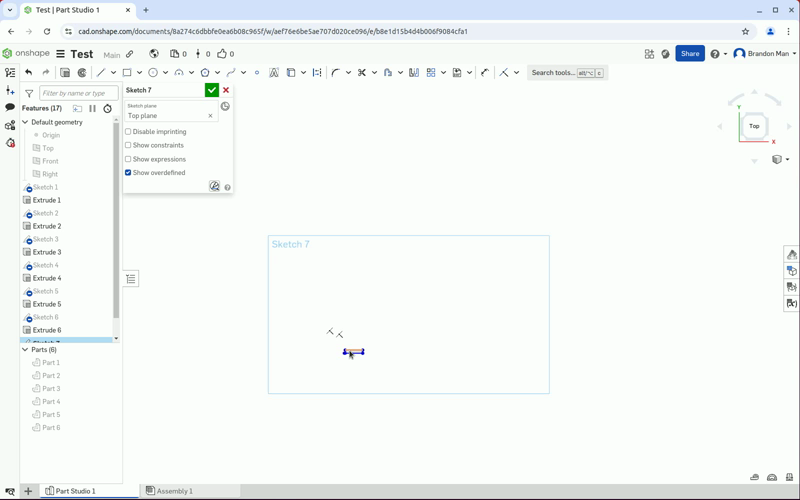
scroll(6)
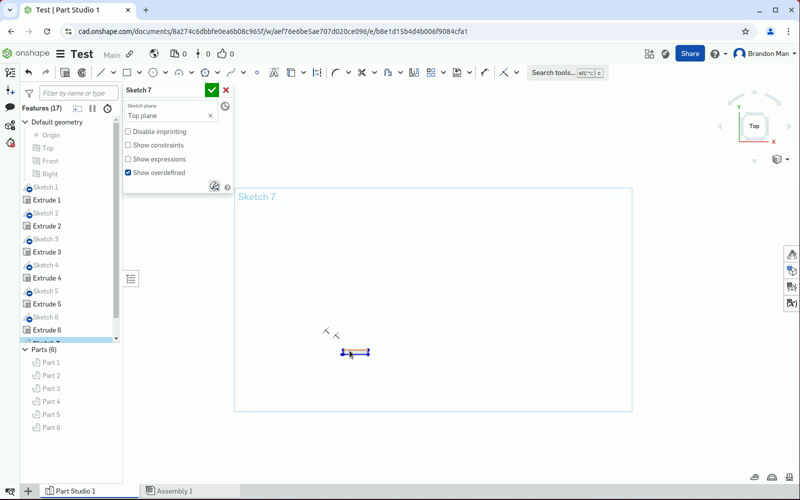
scroll(6)
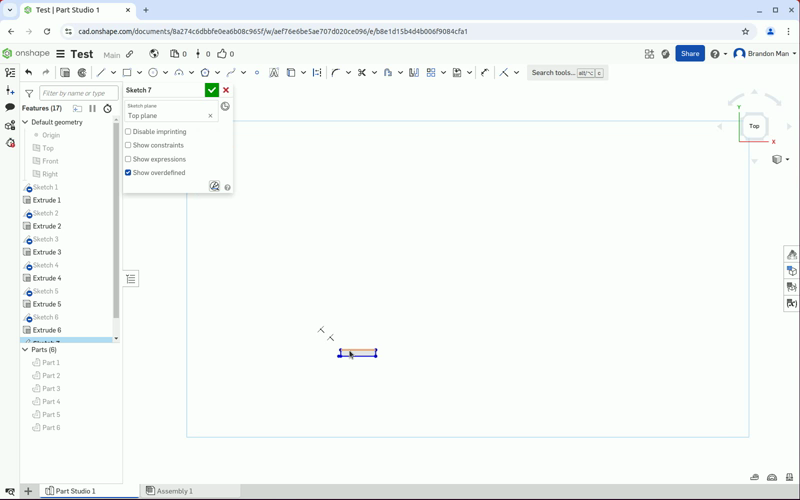
scroll(6)
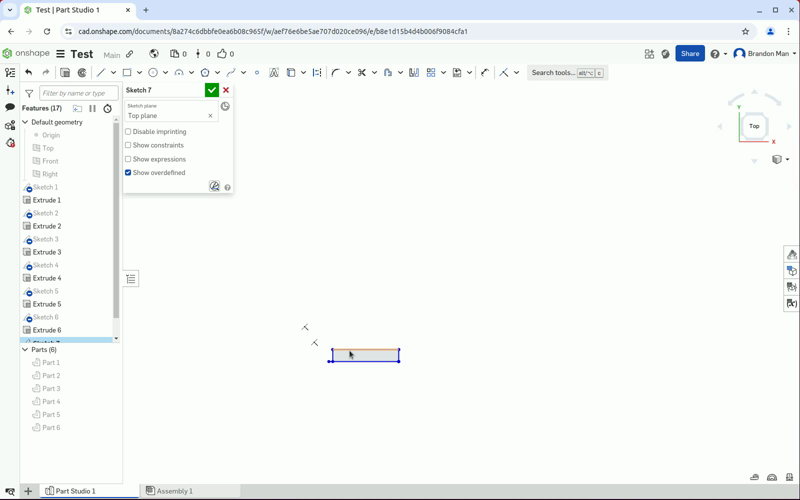
click(349, 350)
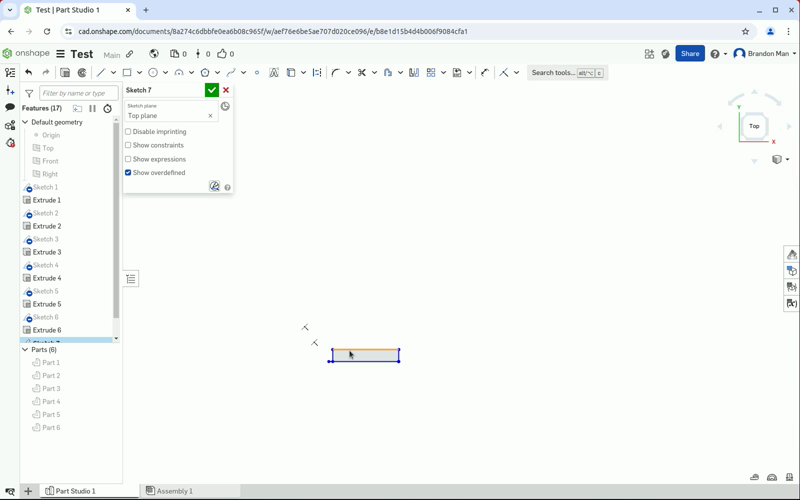
scroll(-6)
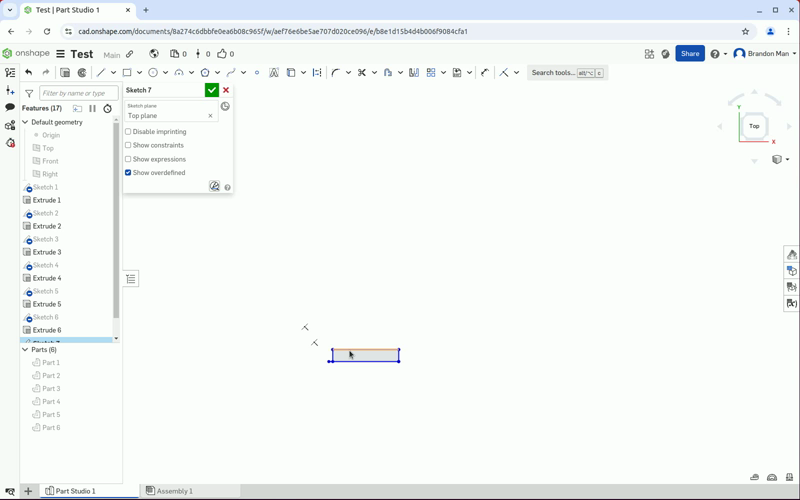
scroll(-6)
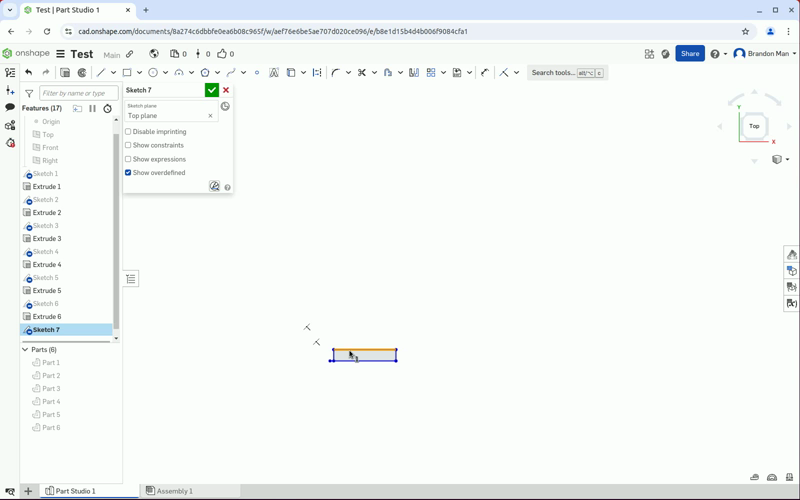
scroll(-6)
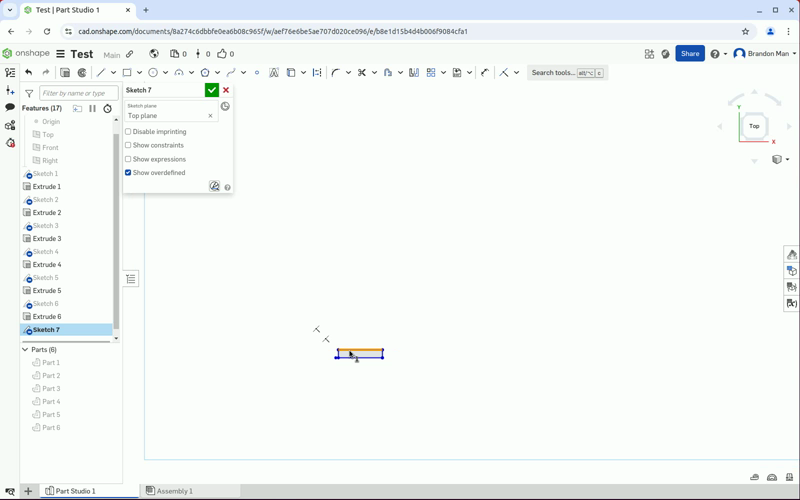
scroll(-6)
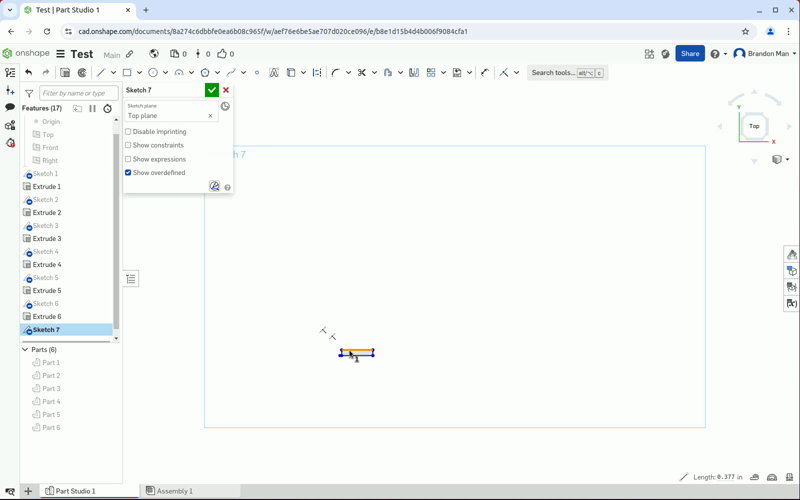
scroll(-6)
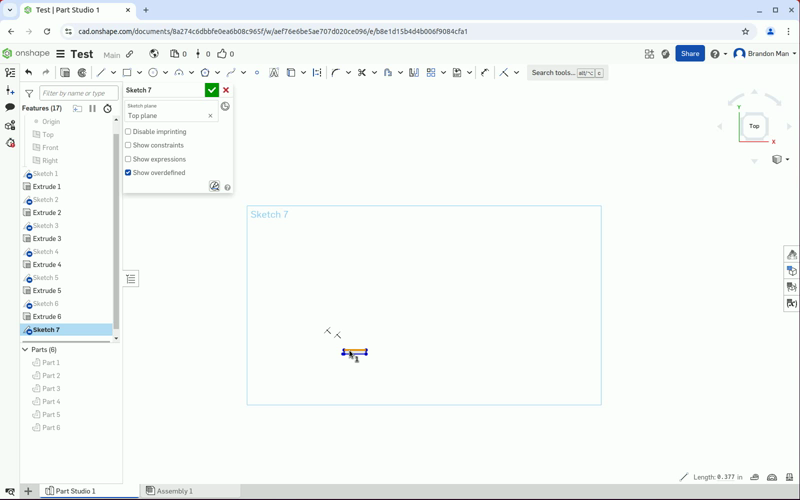
scroll(-6)
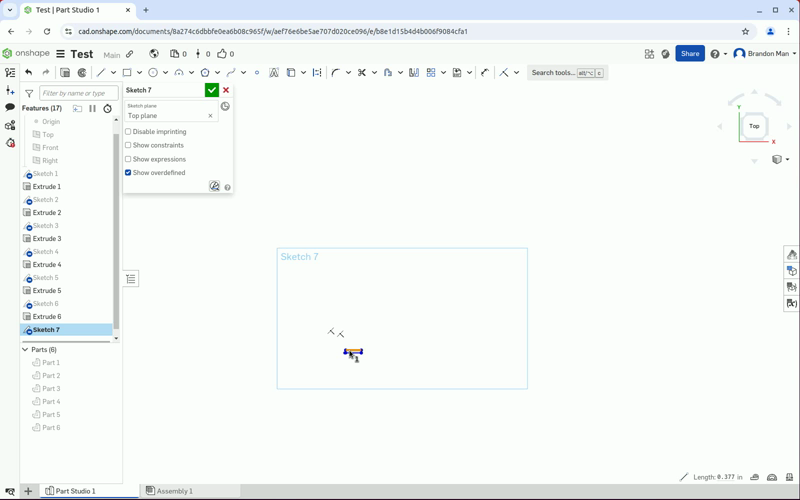
scroll(-6)
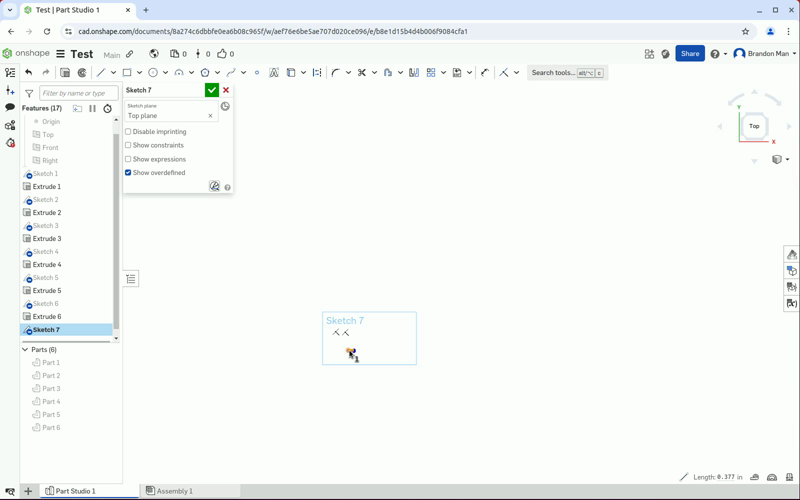
mouse_move(73, 352)
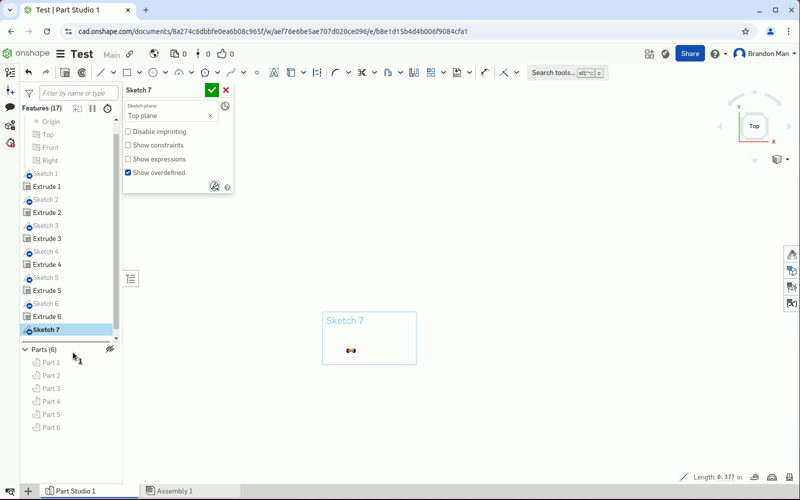
key(shift+y)
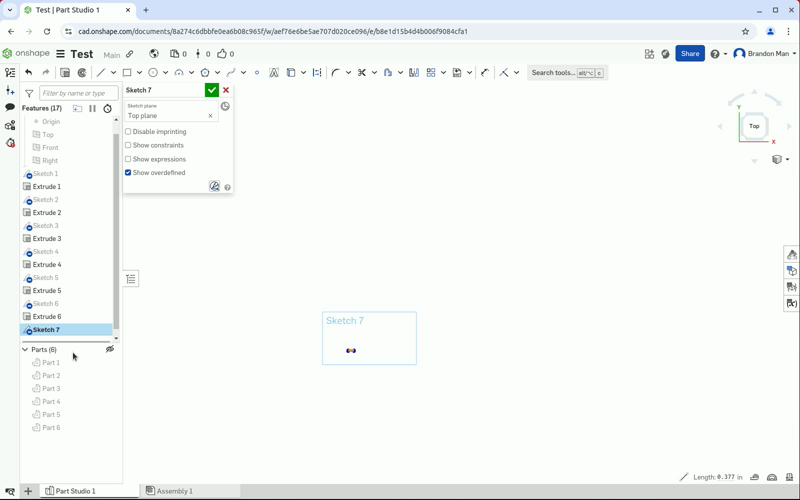
key(shift+e)
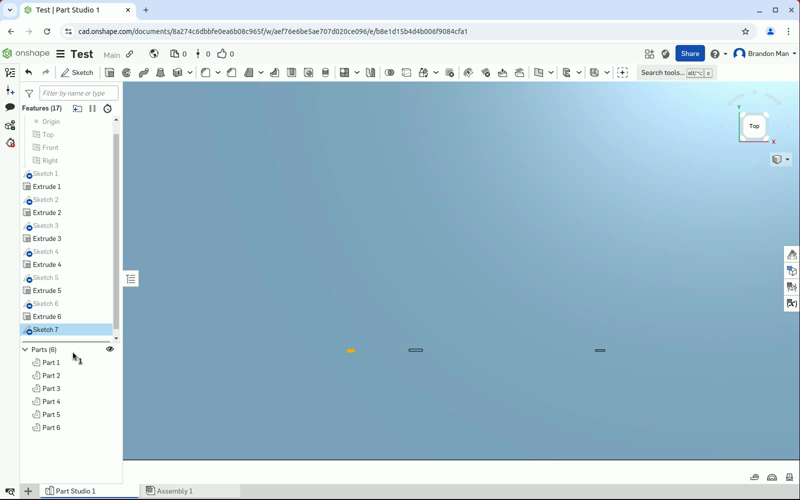
mouse_move(143, 106)
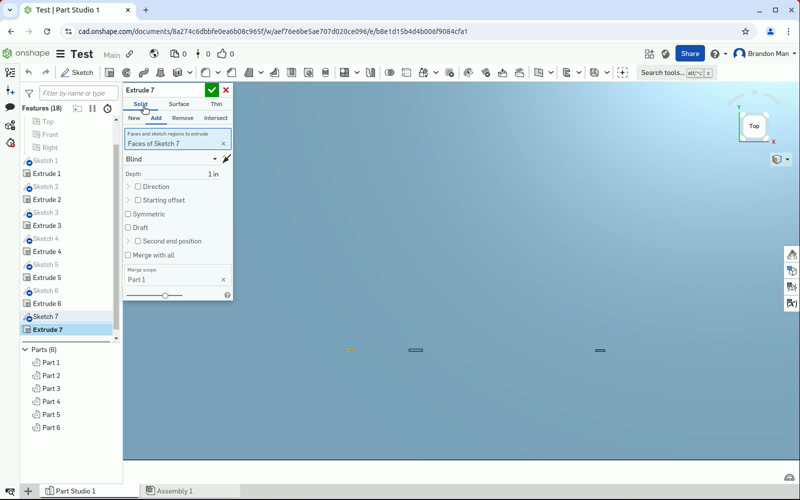
click(143, 106)
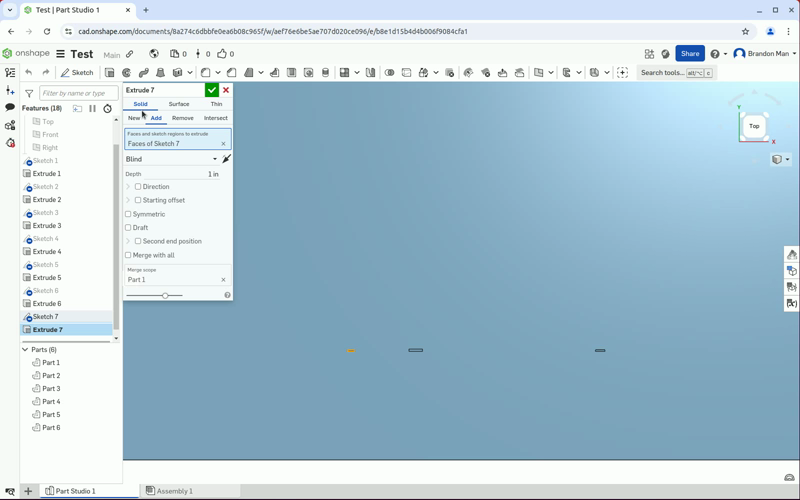
mouse_move(137, 120)
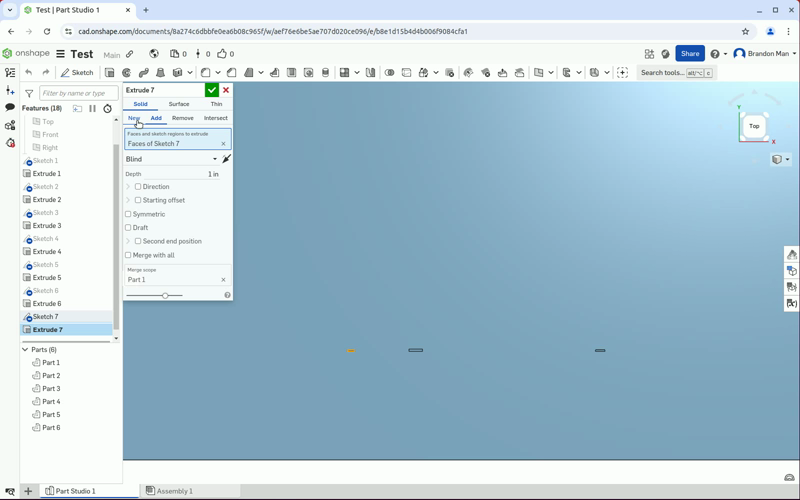
click(137, 120)
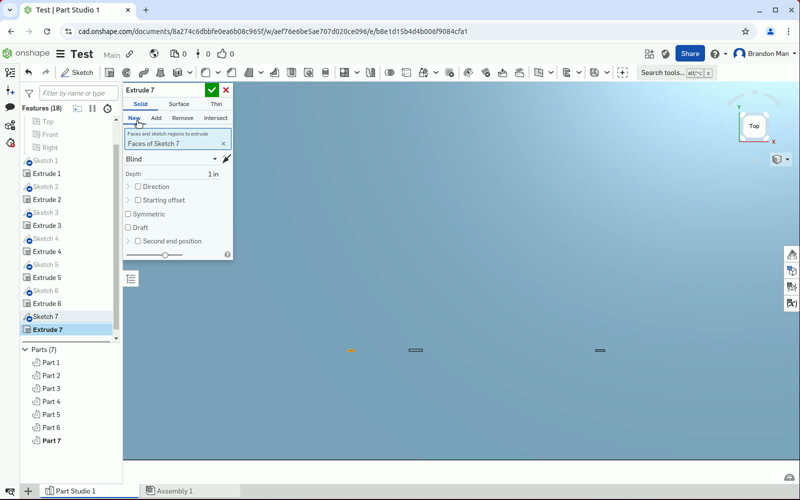
key(tab, 4)
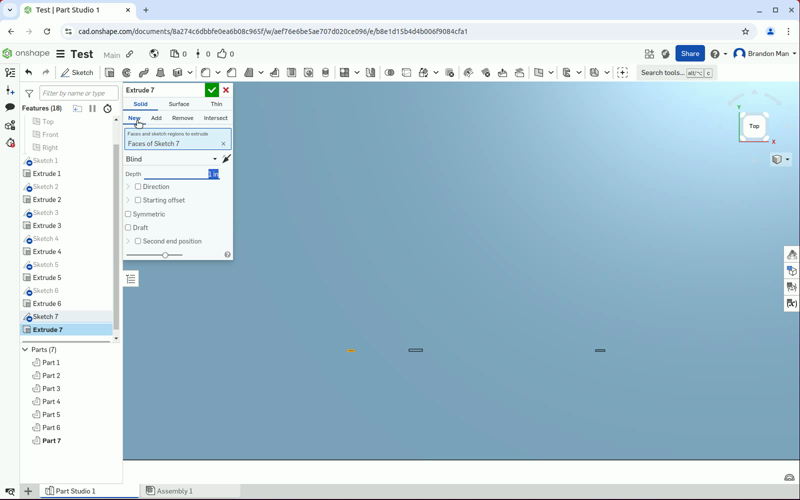
text(-0.241)
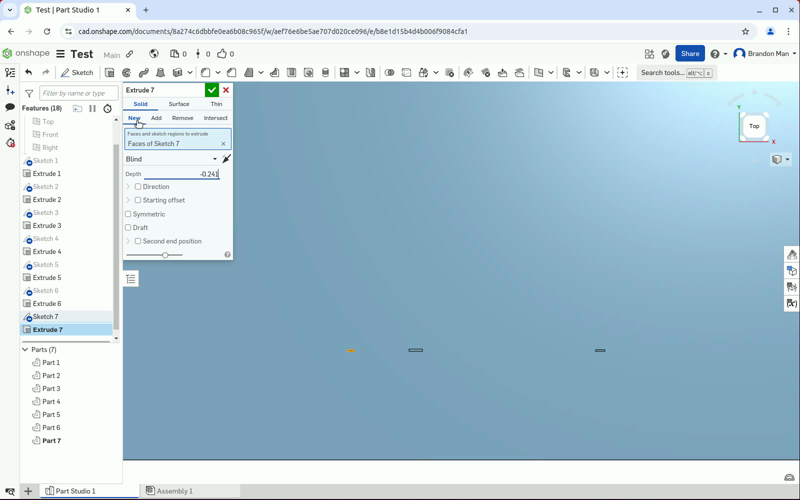
key(enter)
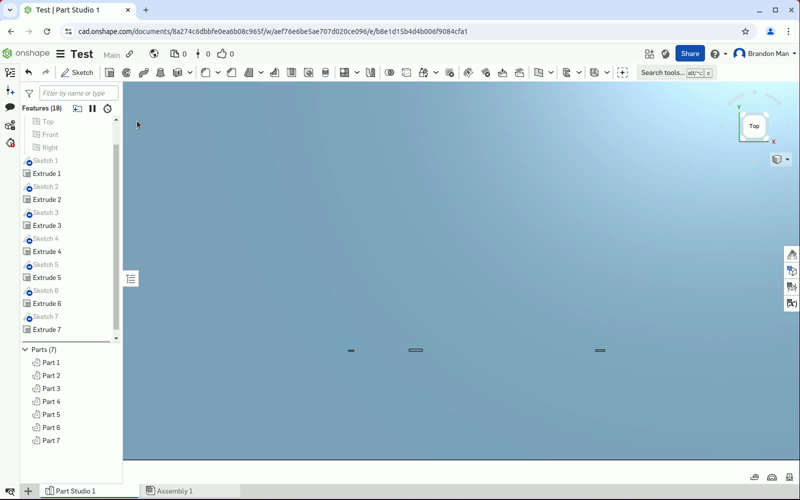
key(shift+h)
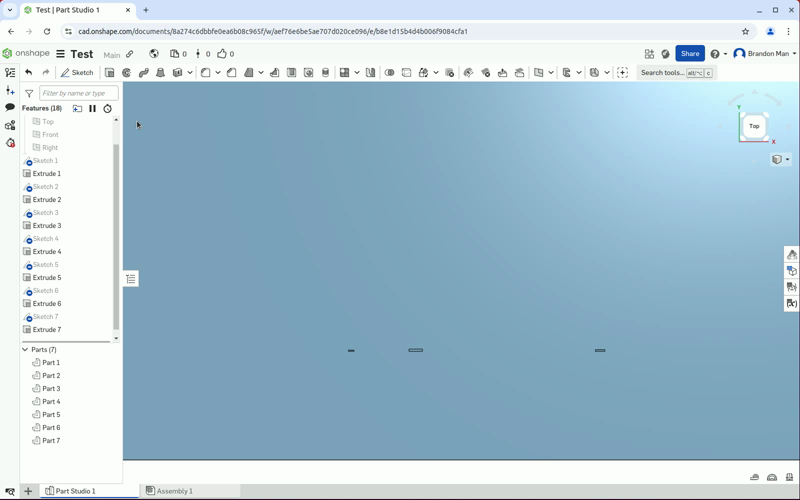
key(shift+h)
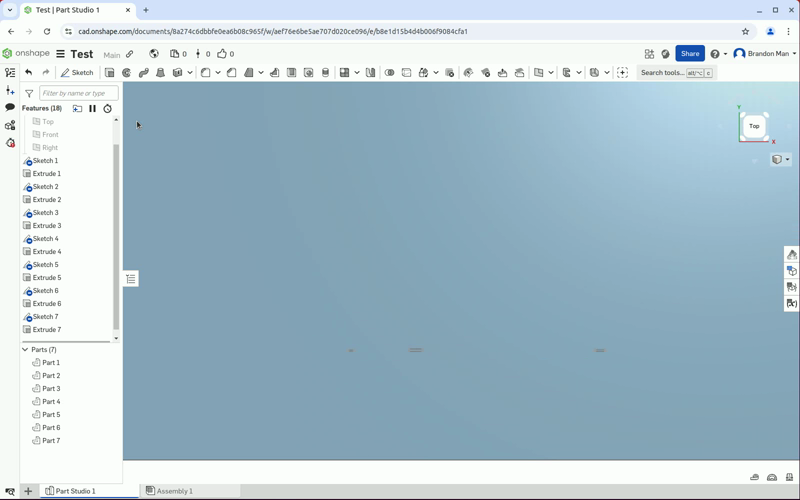
key(shift+7)
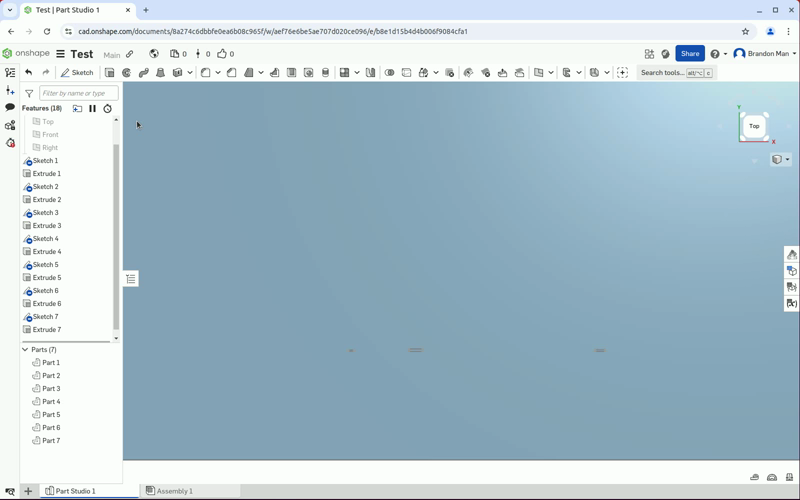
key(up, 3)
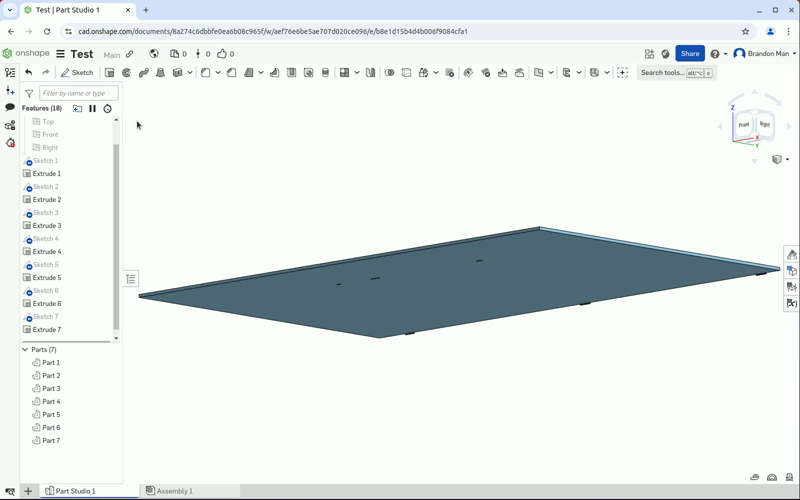
key(left, 3)
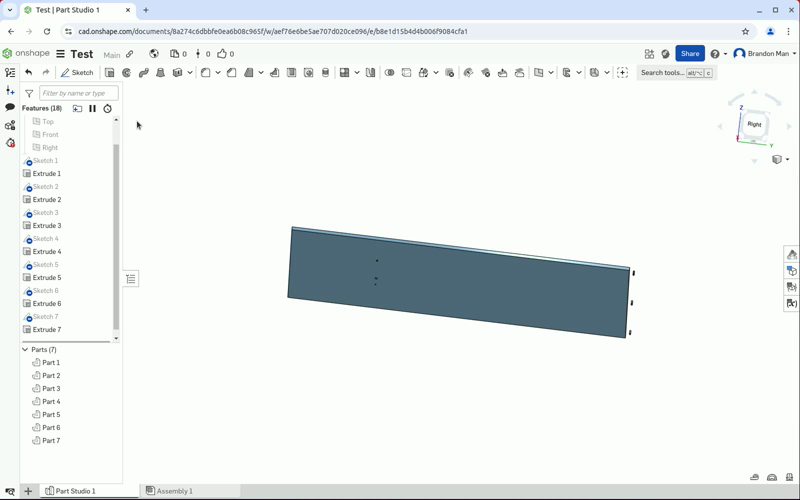
key(right, 3)
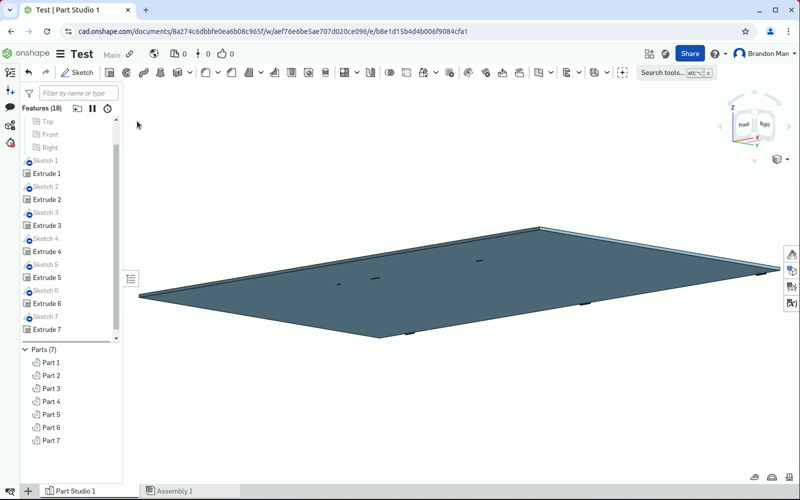
key(down, 3)
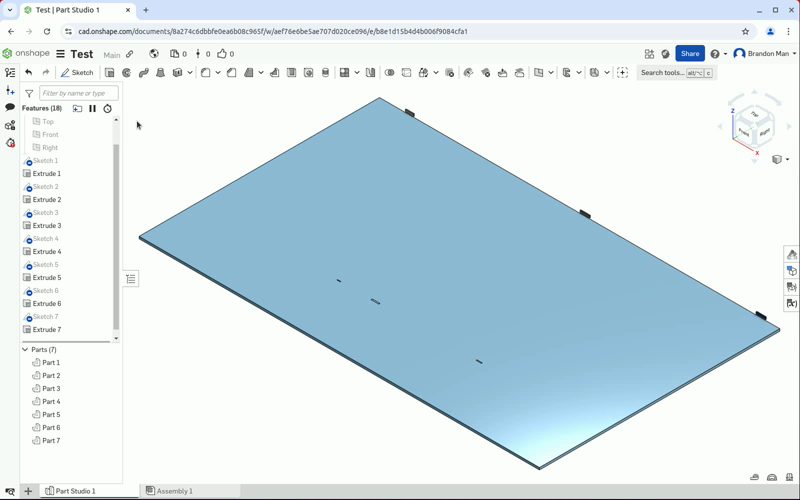
mouse_move(69, 163)
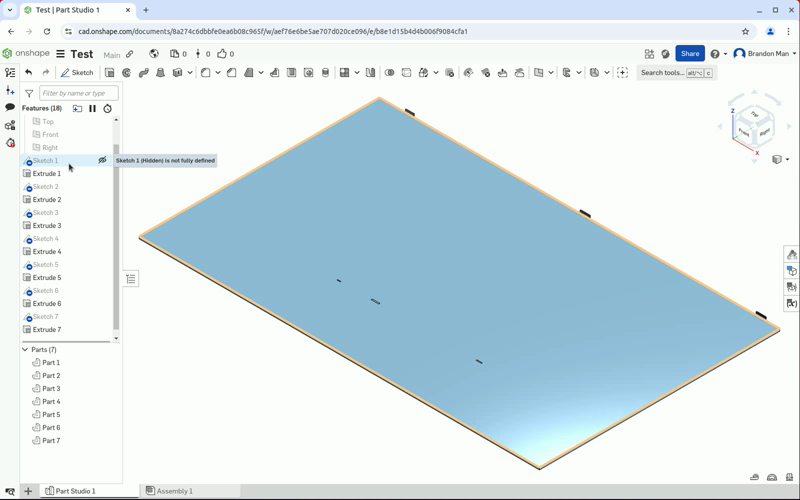
click(69, 163)